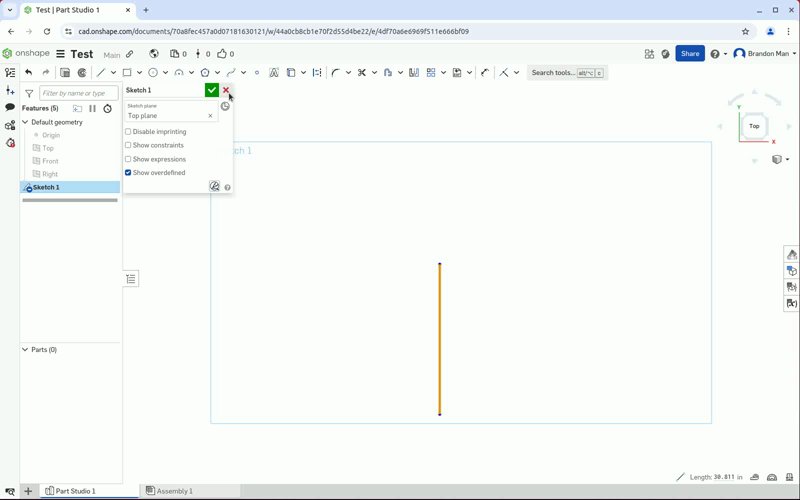
key(shift+h)
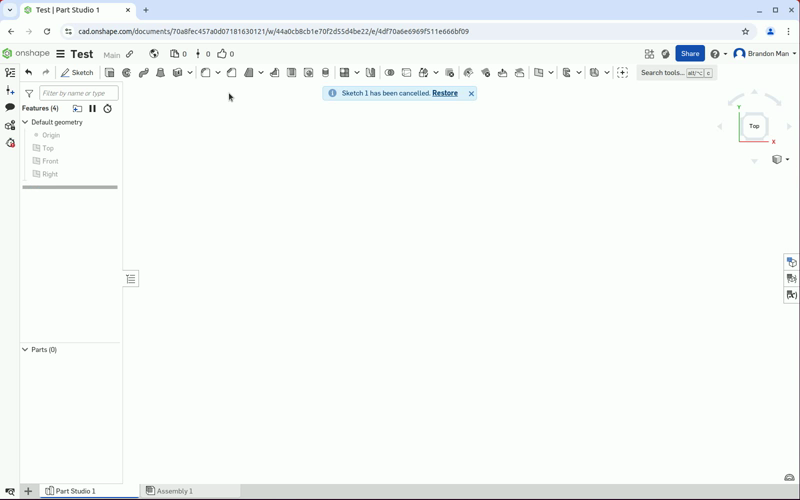
mouse_move(73, 352)
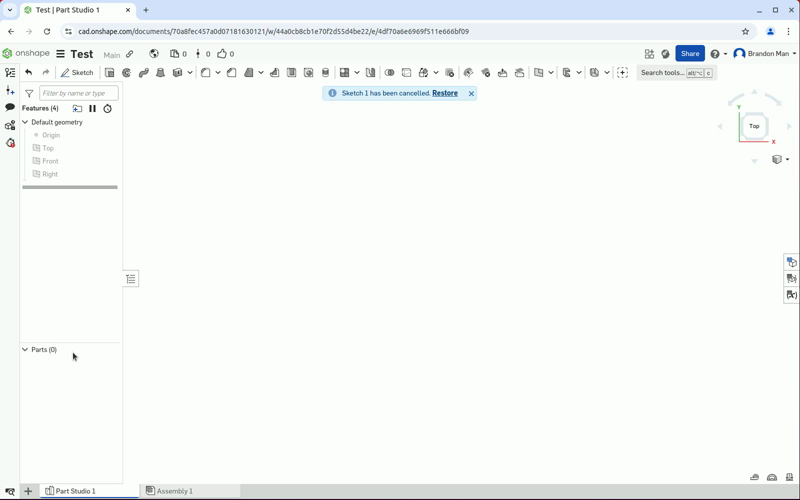
key(y)
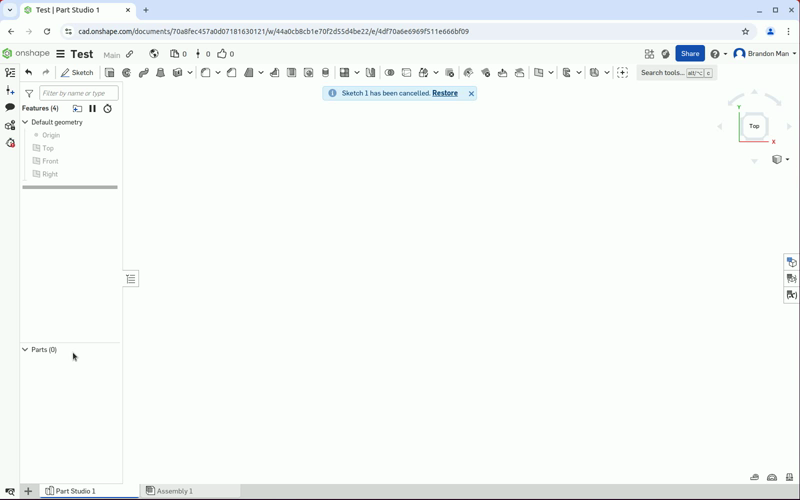
key(shift+p)
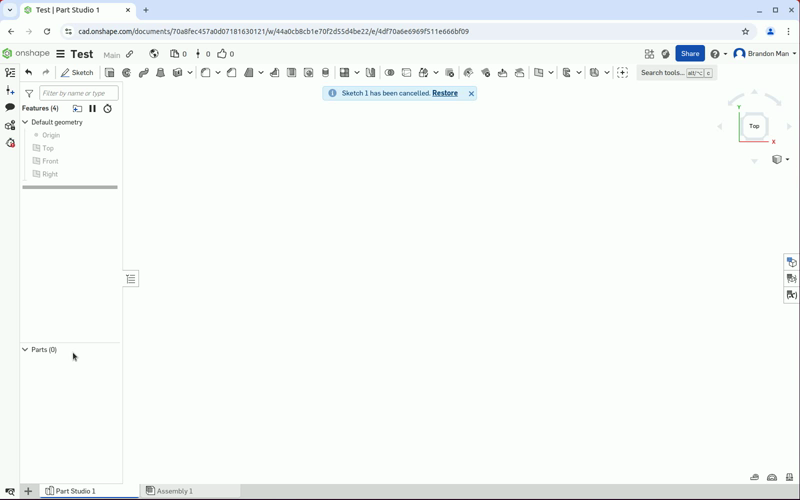
key(space)
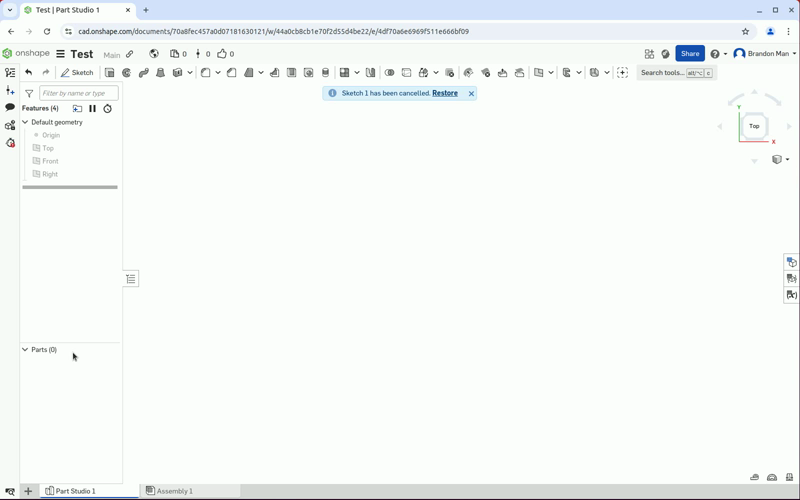
key_down(shift)
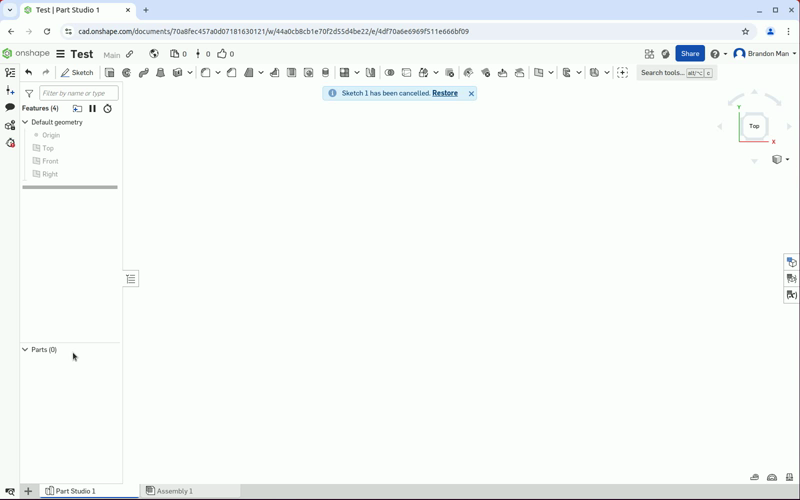
key(up)
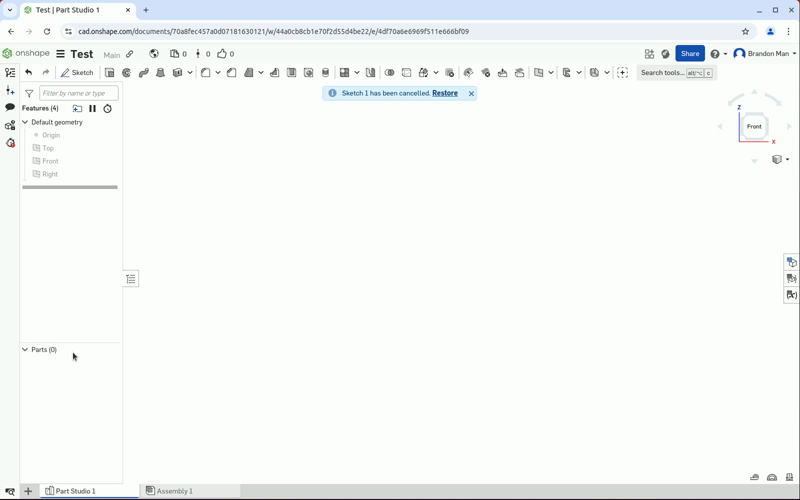
key_up(shift)
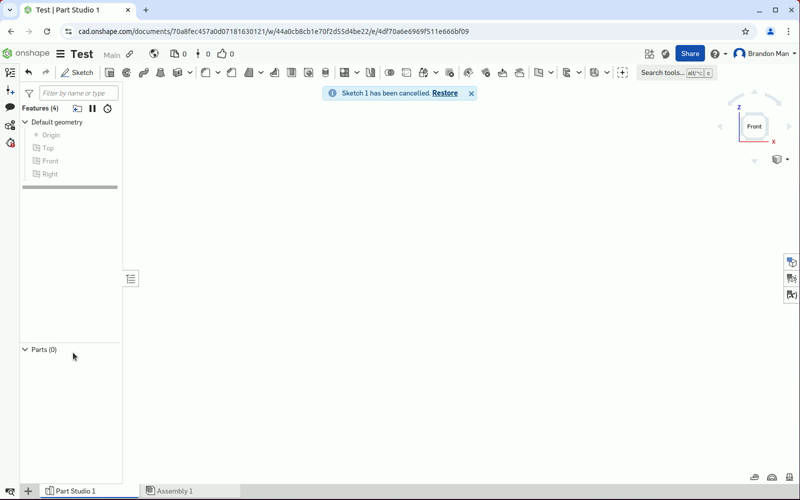
mouse_move(73, 352)
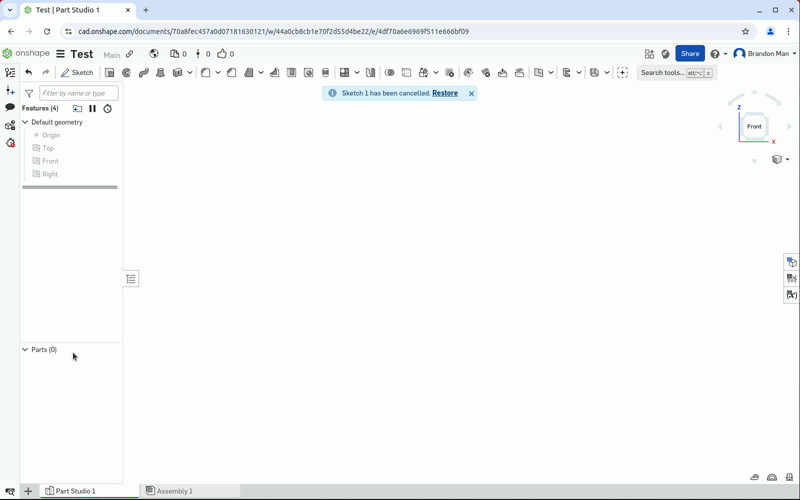
key(shift+y)
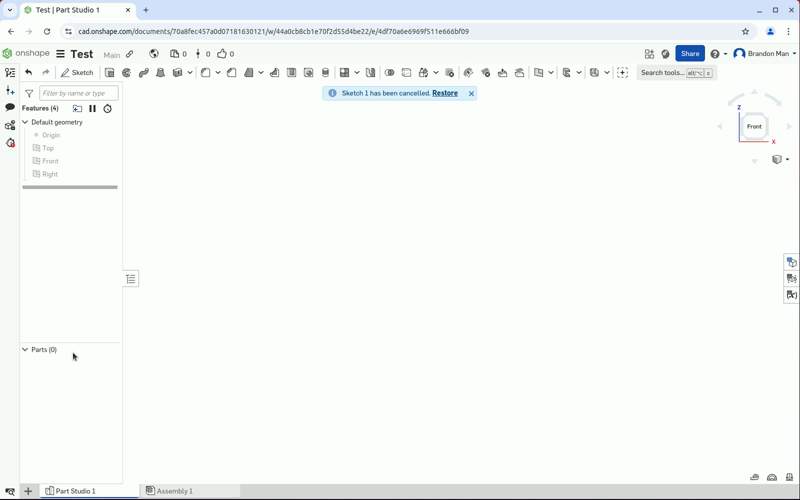
key(shift+s)
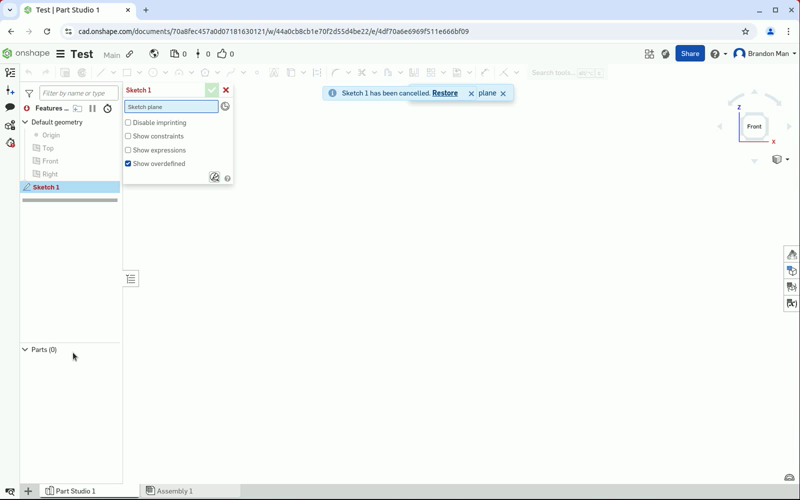
mouse_move(73, 163)
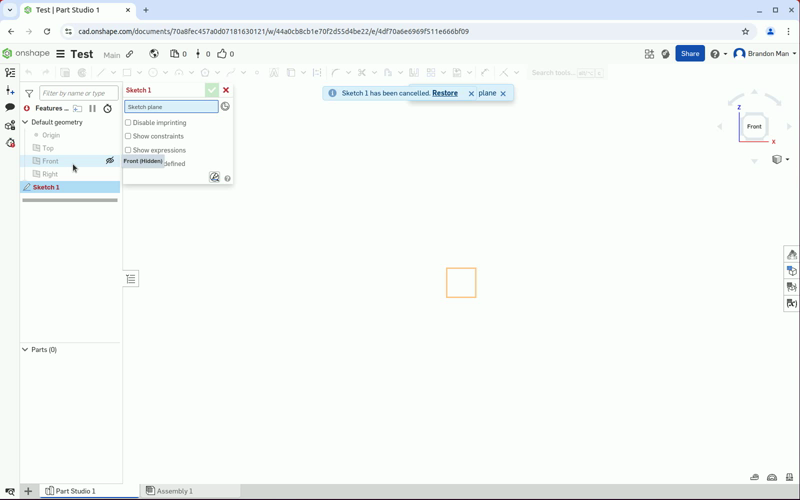
click(73, 163)
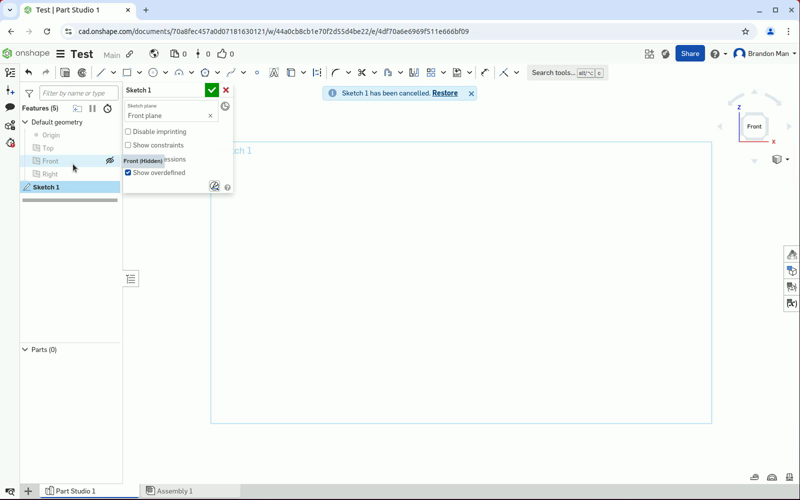
mouse_move(73, 352)
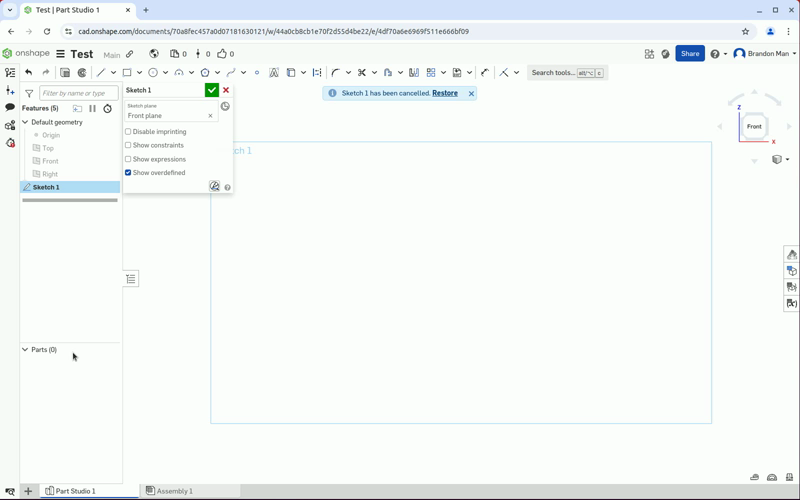
key(y)
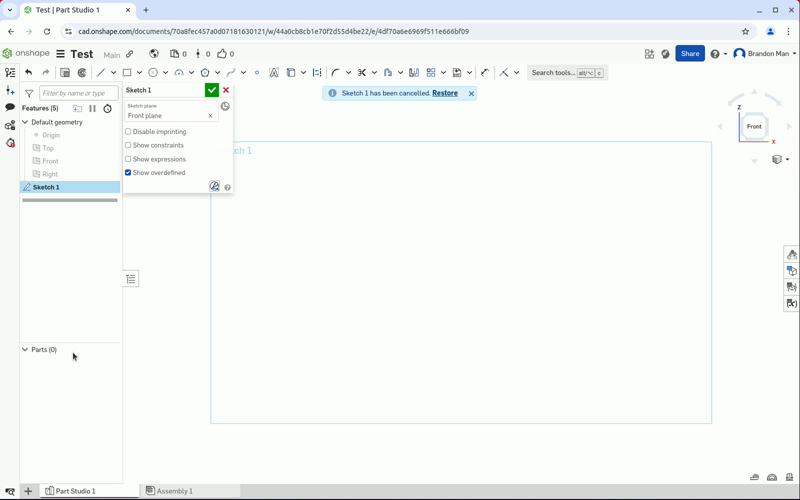
key(l)
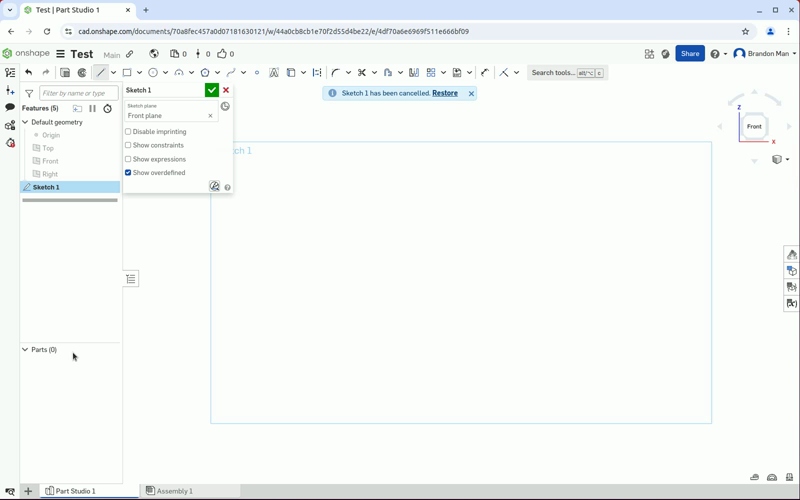
key_down(shift)
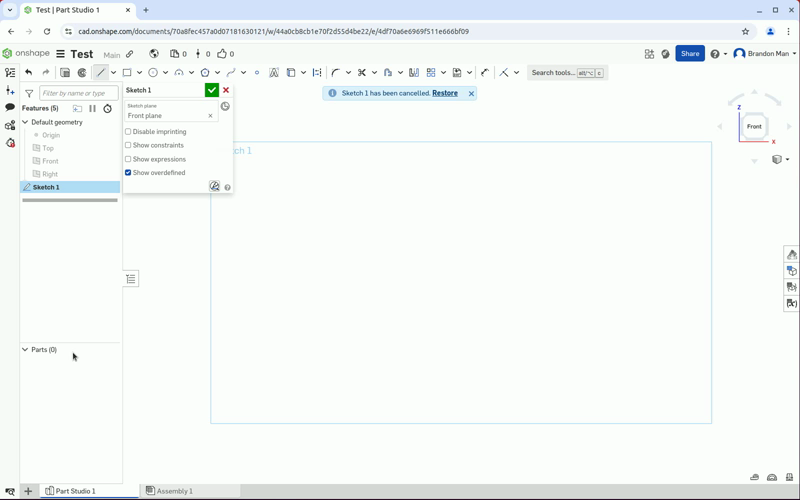
mouse_move(460, 282)
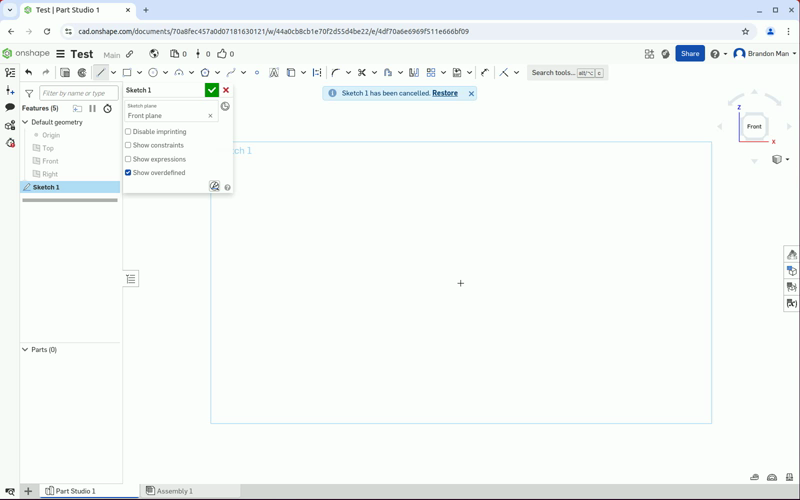
click(460, 282)
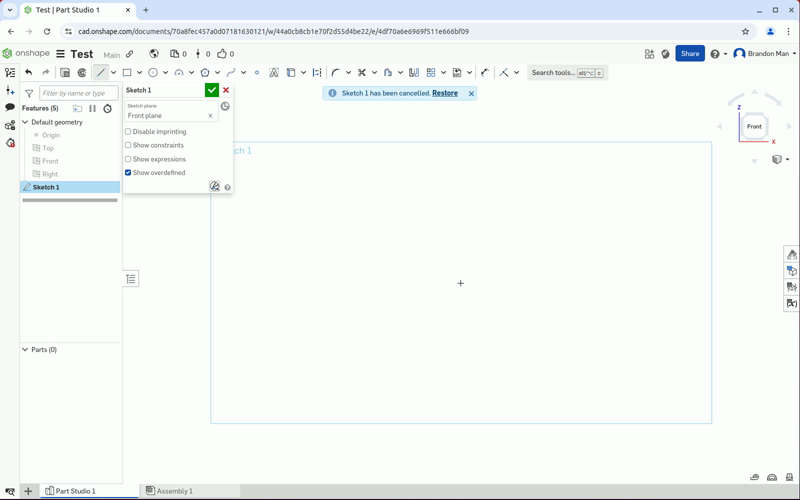
key_up(shift)
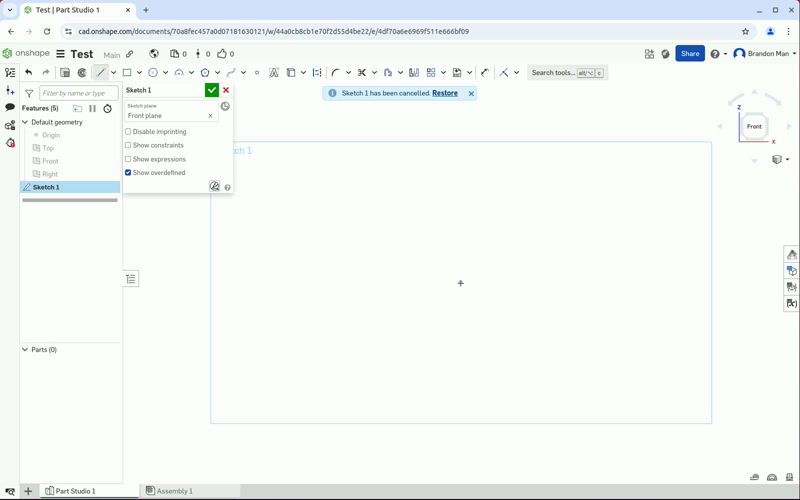
key_down(shift)
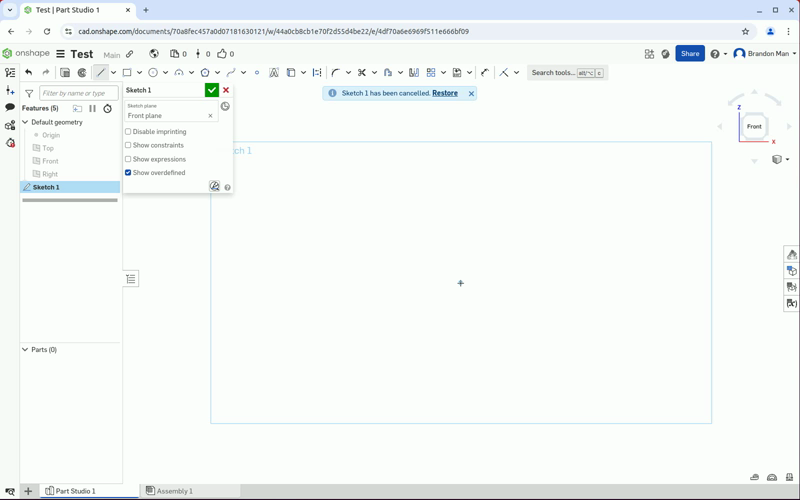
mouse_move(573, 282)
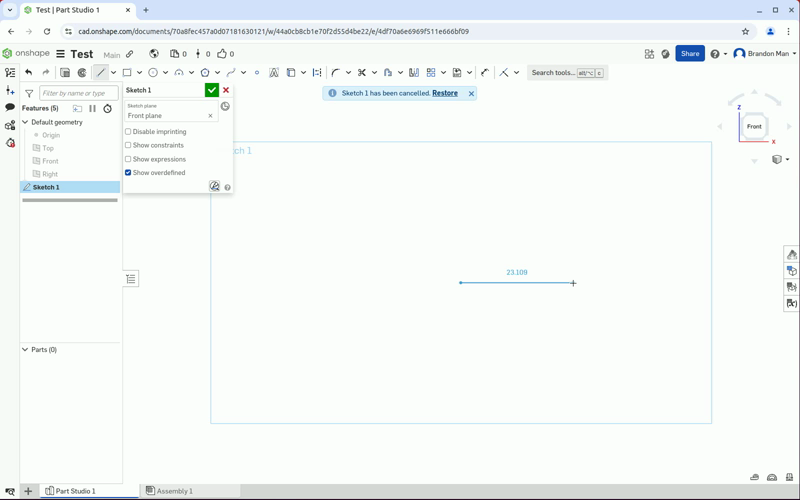
click(573, 282)
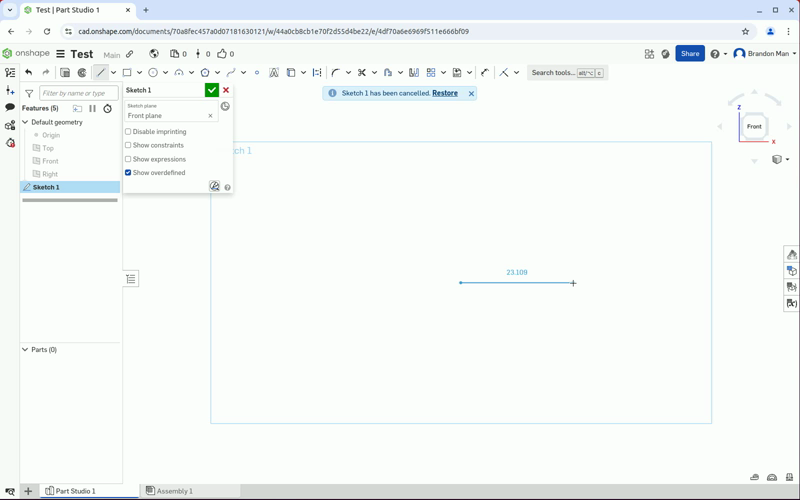
key_up(shift)
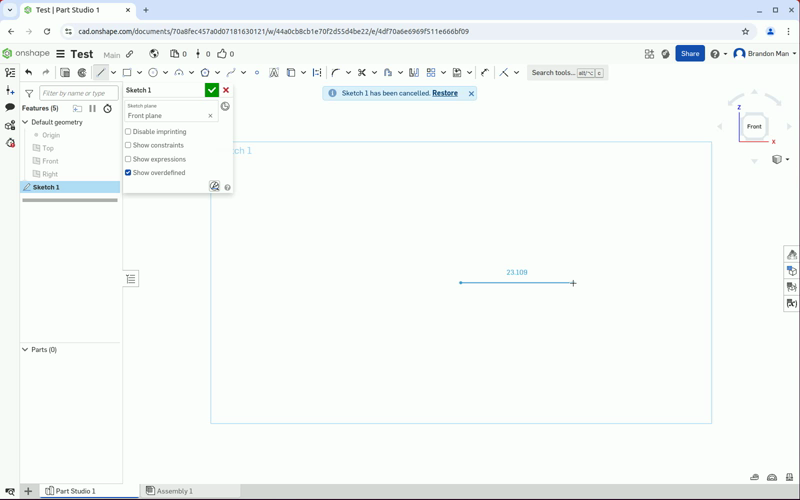
key_down(shift)
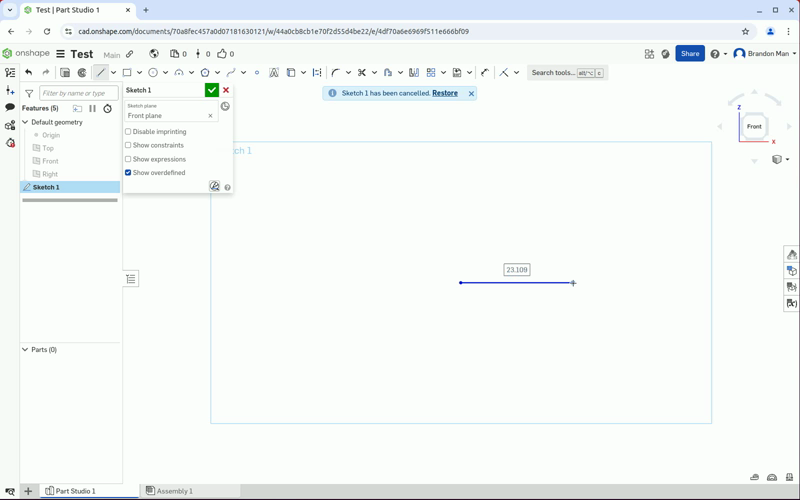
mouse_move(573, 219)
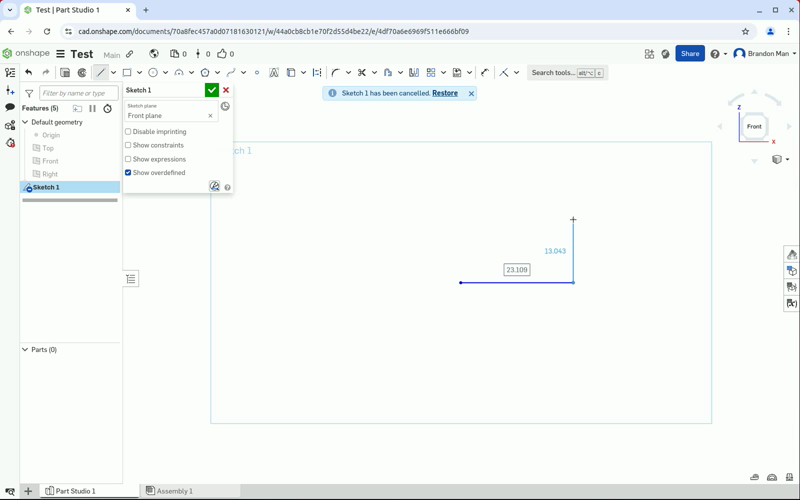
click(573, 219)
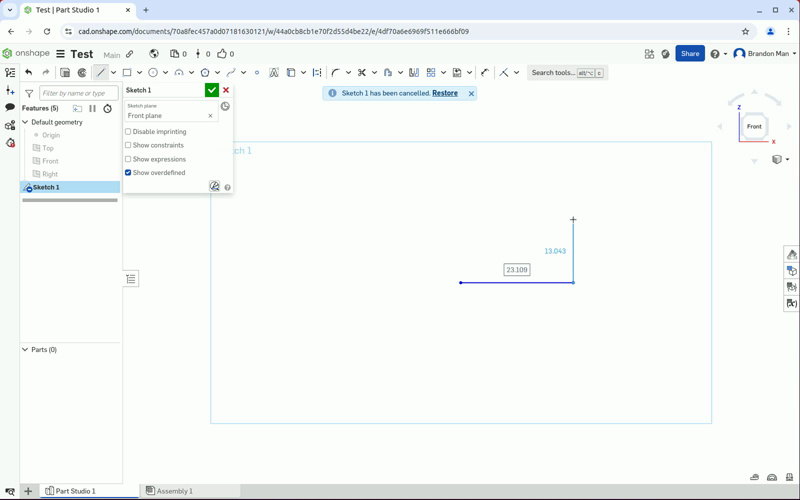
key_up(shift)
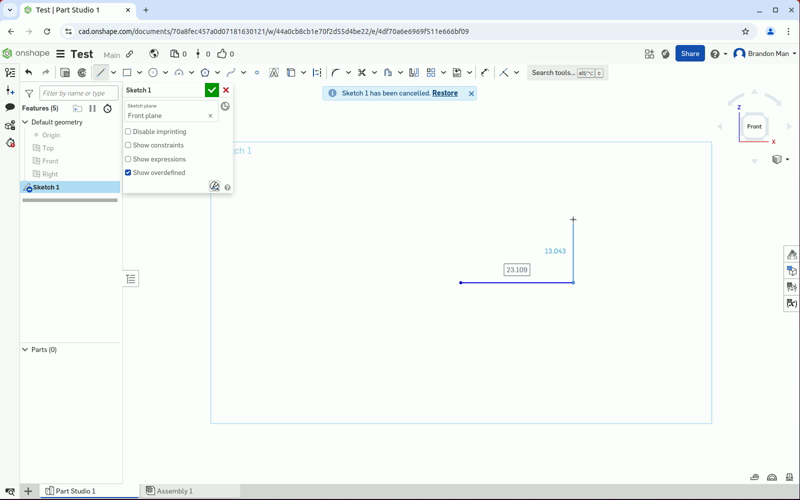
key_down(shift)
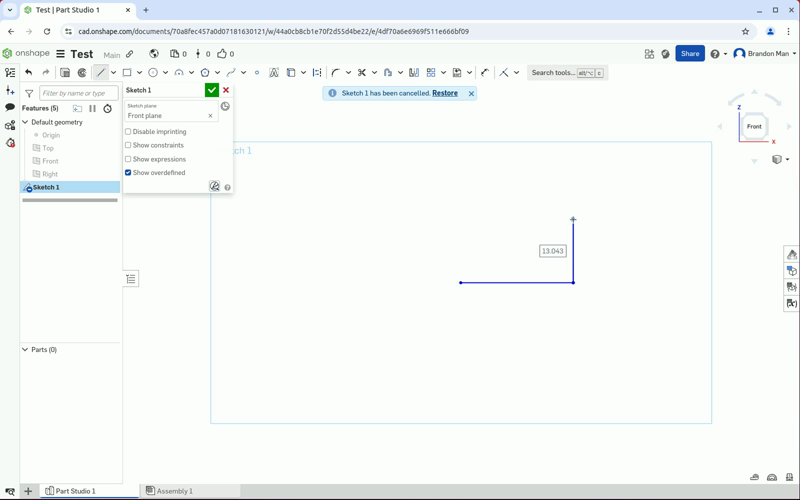
mouse_move(589, 219)
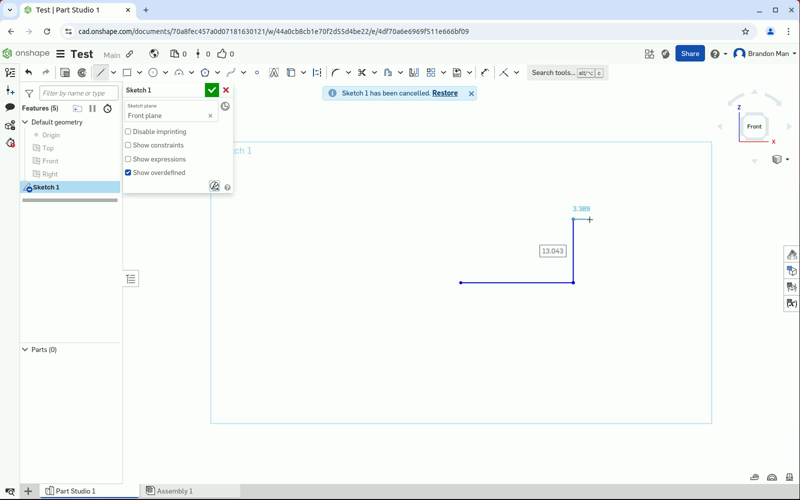
mouse_move(560, 219)
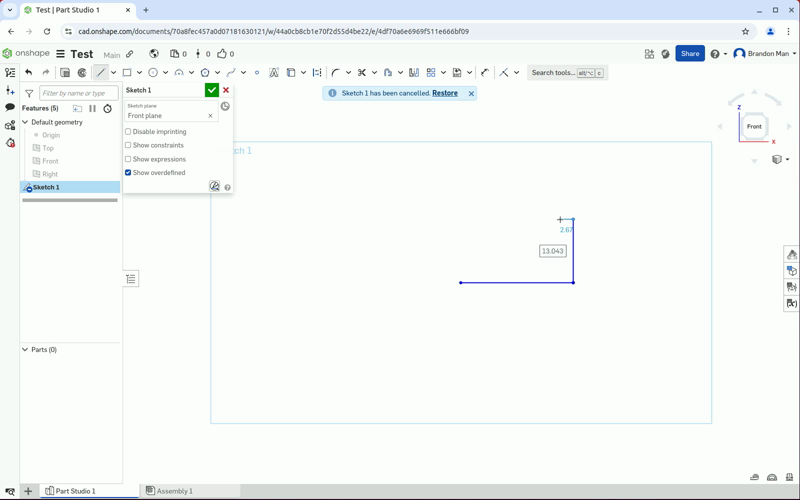
click(560, 219)
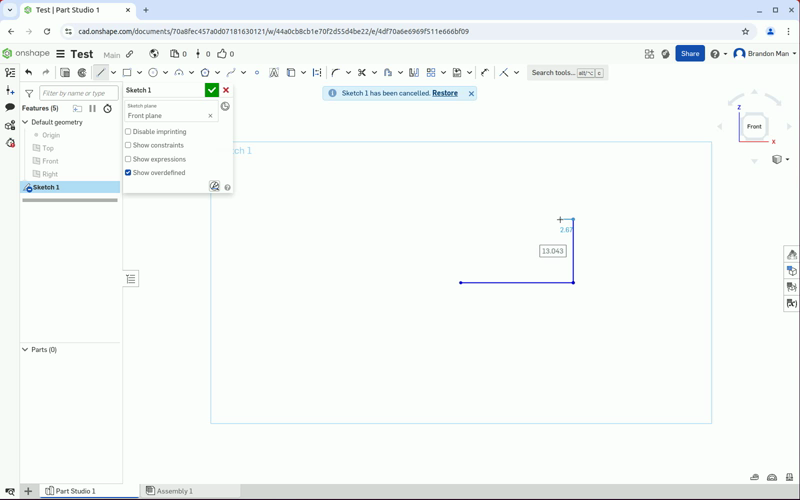
key_up(shift)
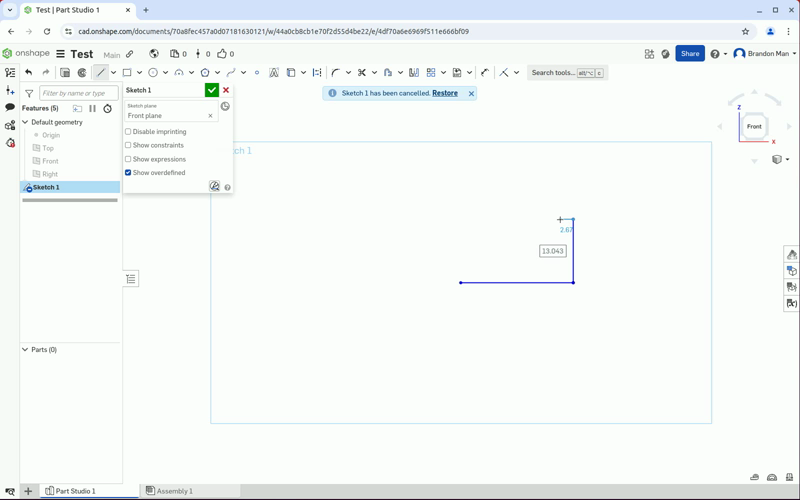
key_down(shift)
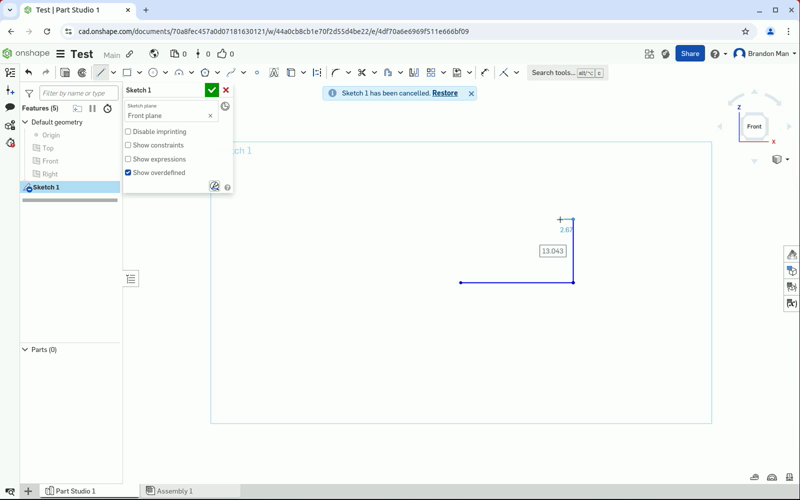
mouse_move(589, 219)
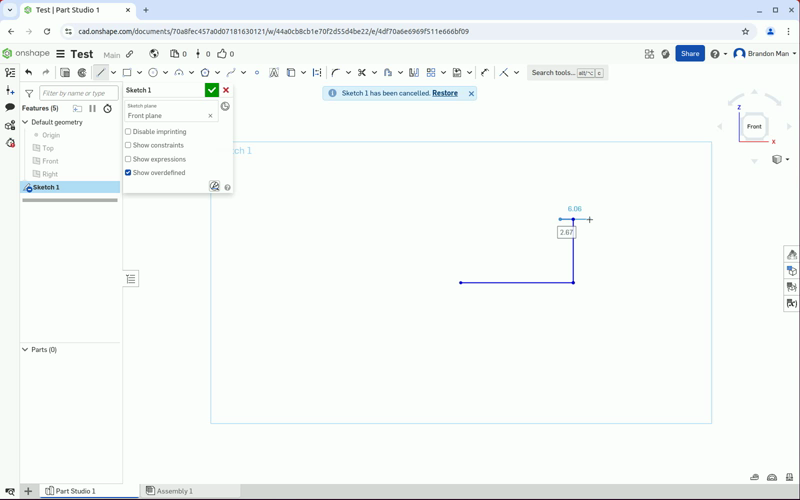
mouse_move(560, 264)
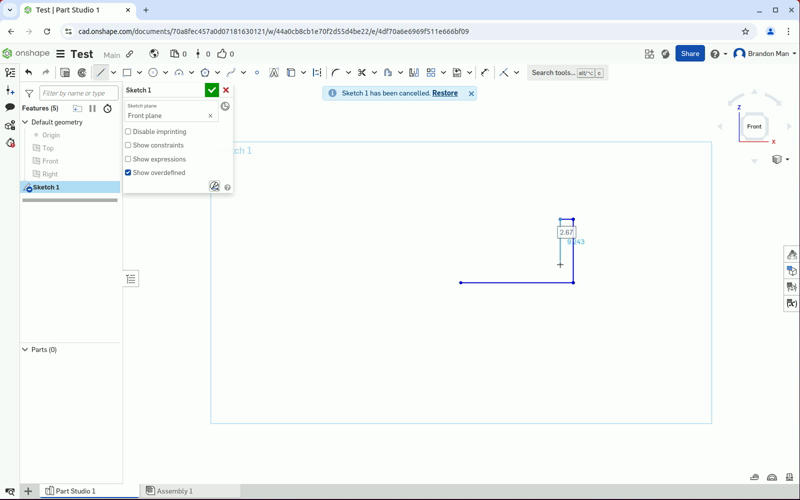
click(560, 264)
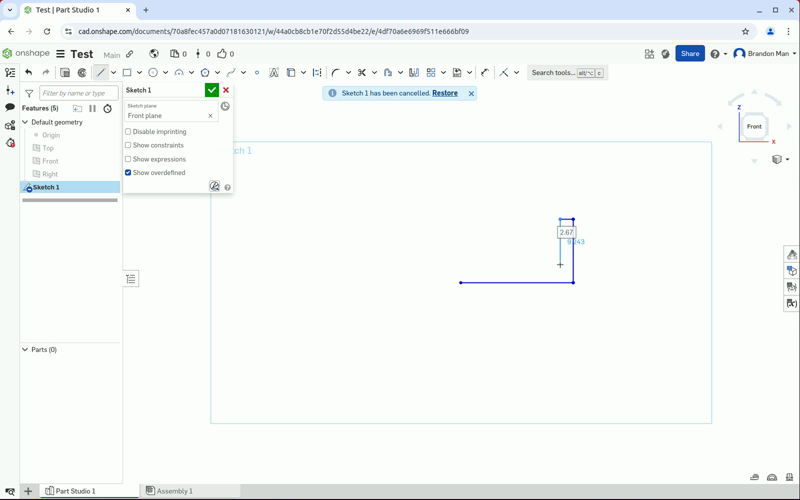
key_up(shift)
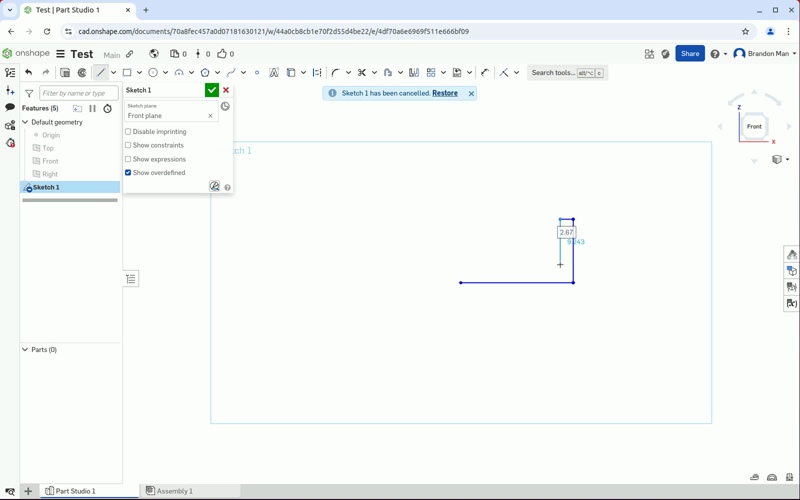
key(esc)
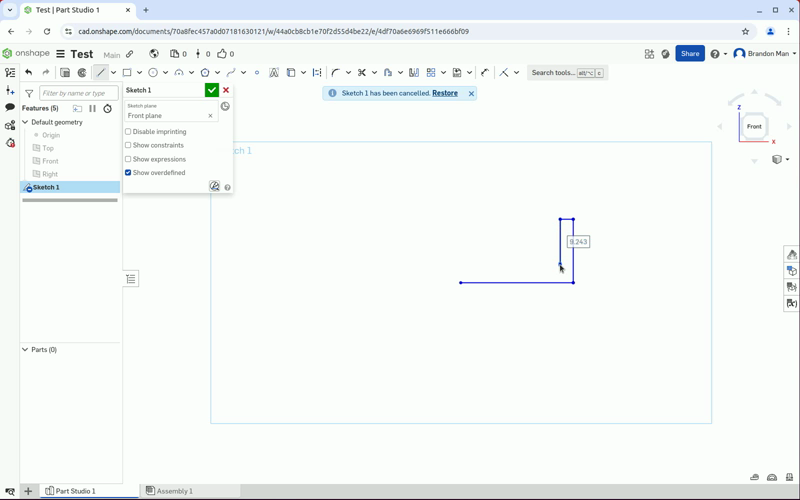
key(a)
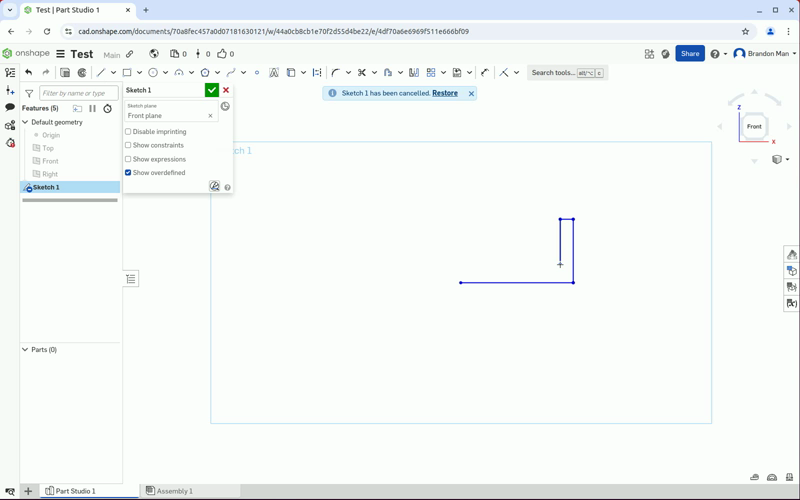
mouse_move(560, 264)
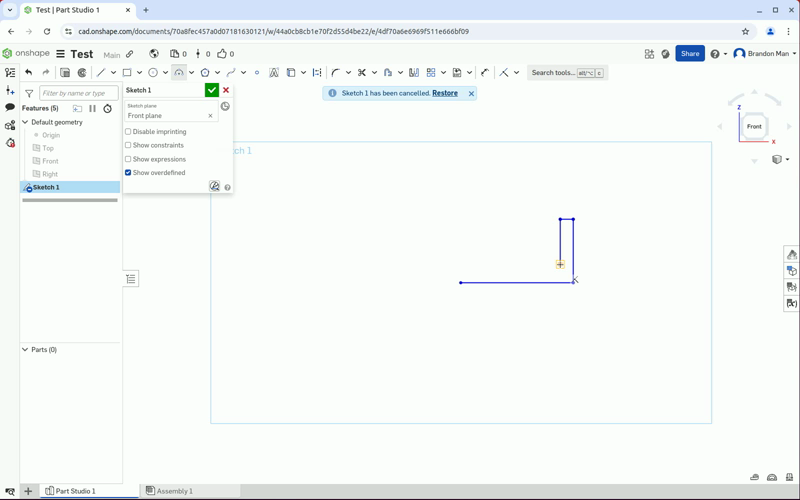
click(560, 264)
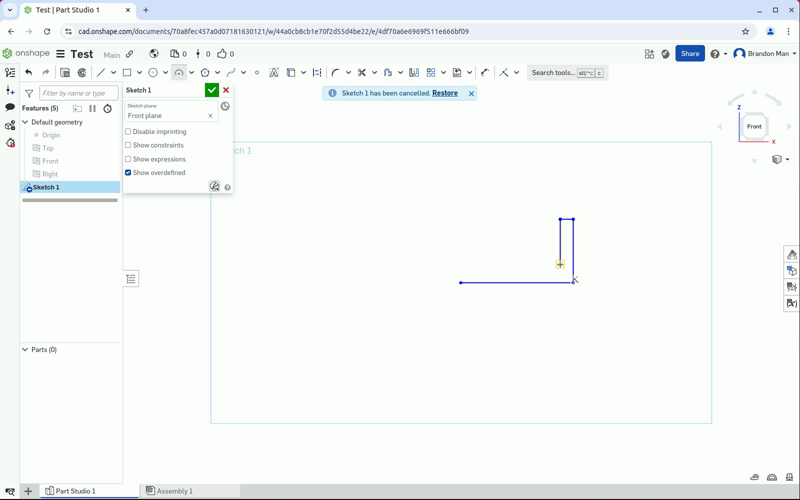
key_down(shift)
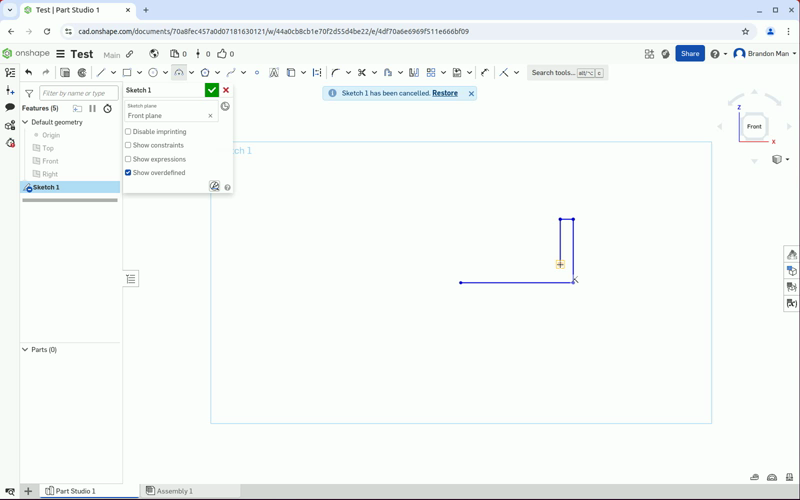
mouse_move(552, 272)
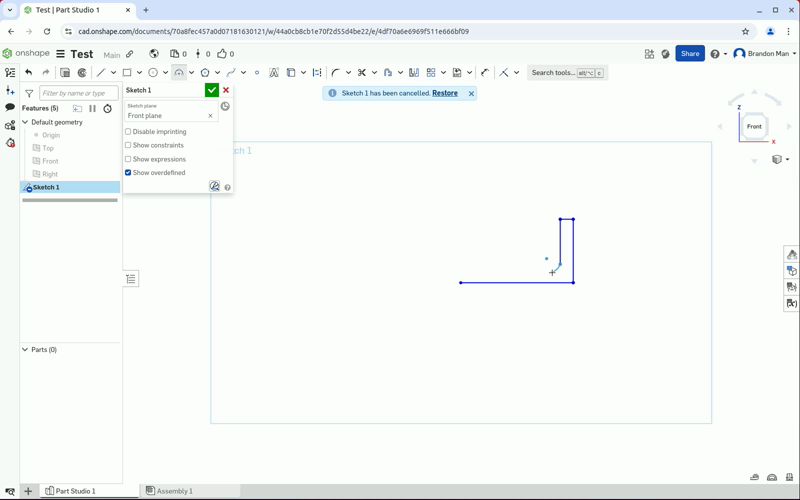
click(552, 272)
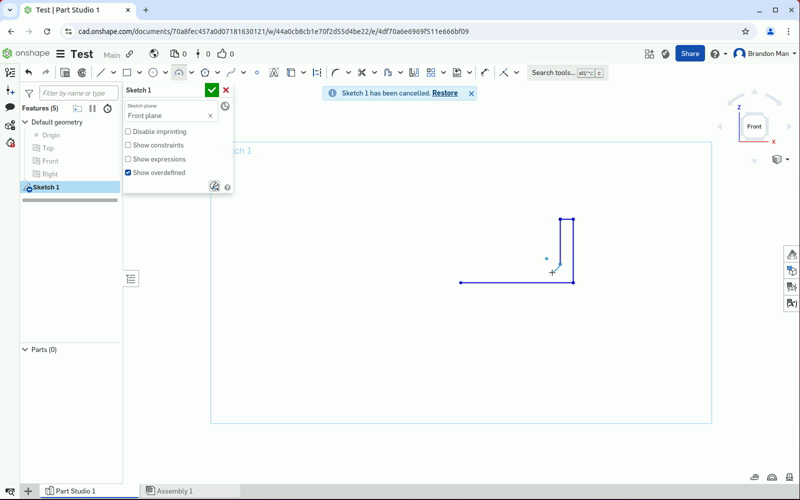
mouse_move(557, 269)
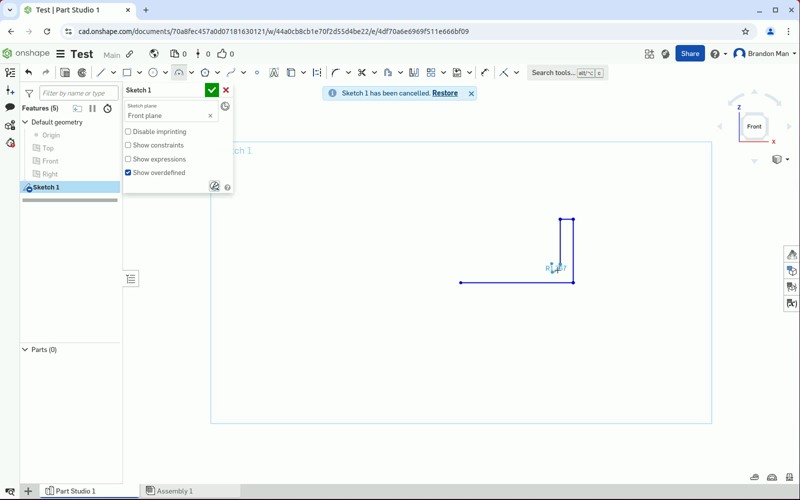
click(557, 269)
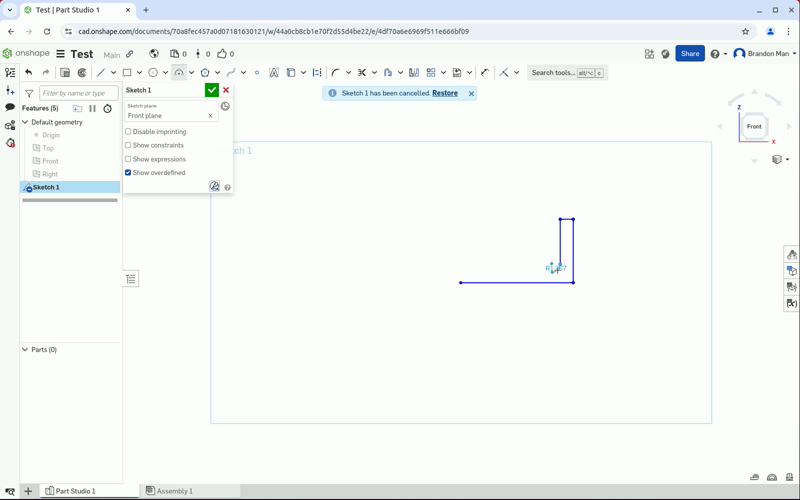
key_up(shift)
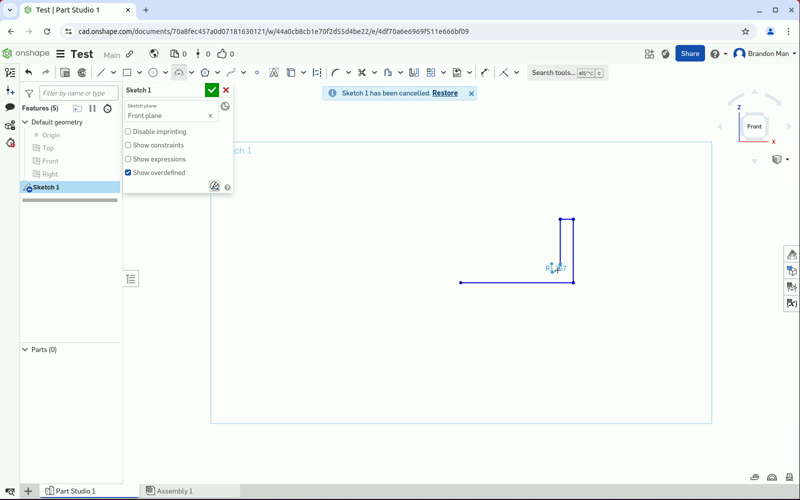
key(esc)
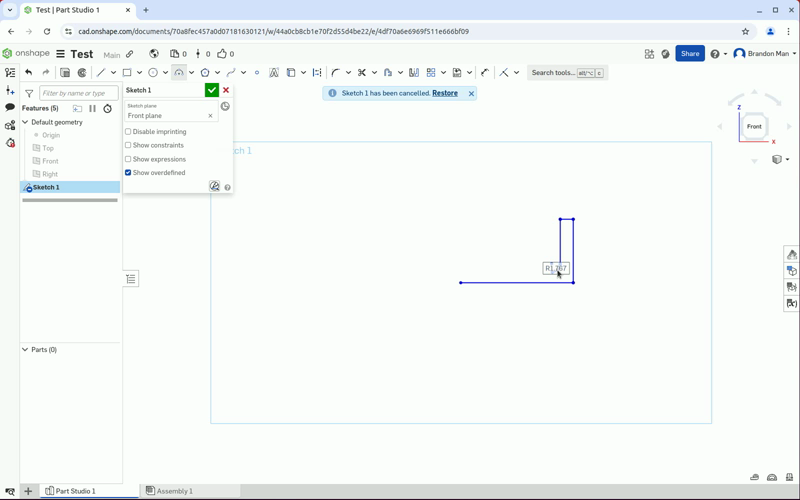
key(l)
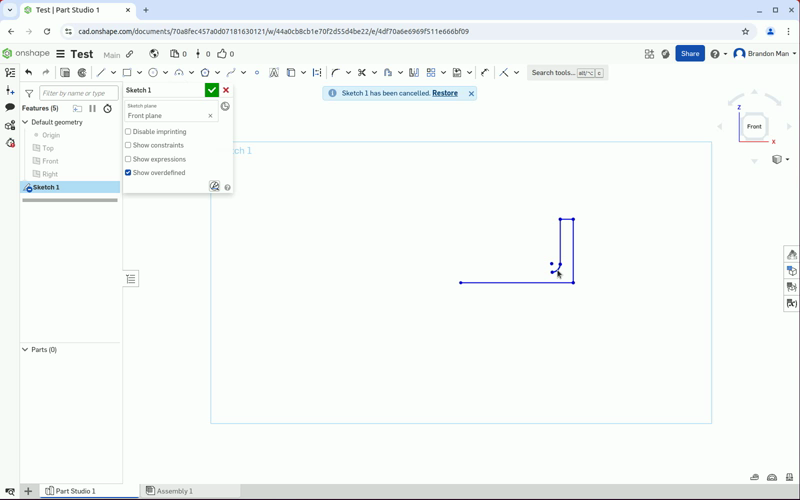
mouse_move(552, 272)
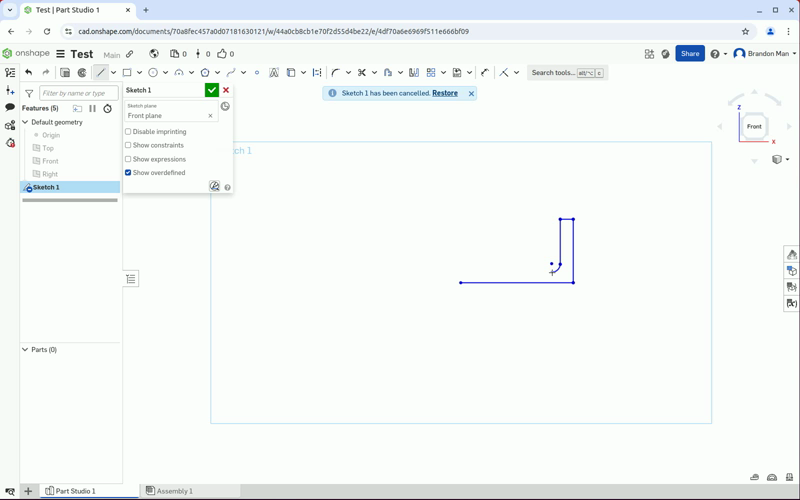
click(552, 272)
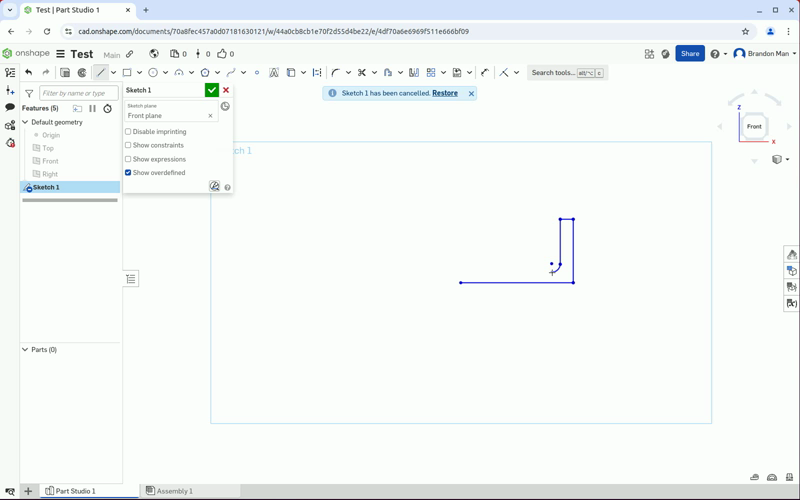
key_down(shift)
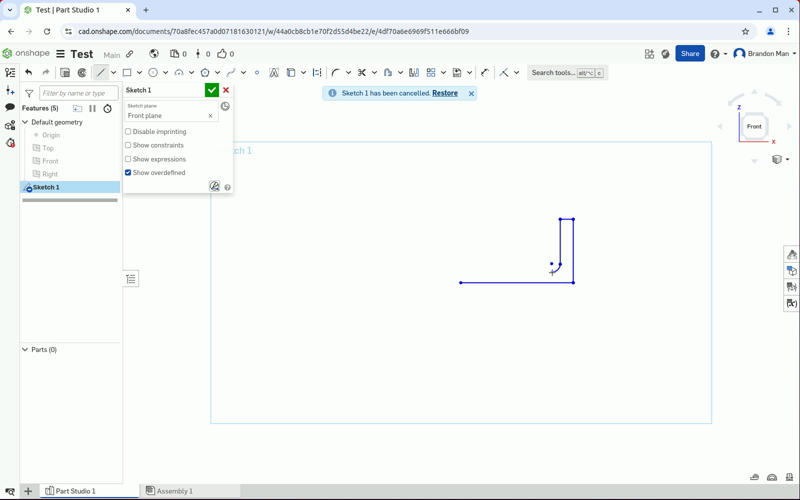
mouse_move(479, 272)
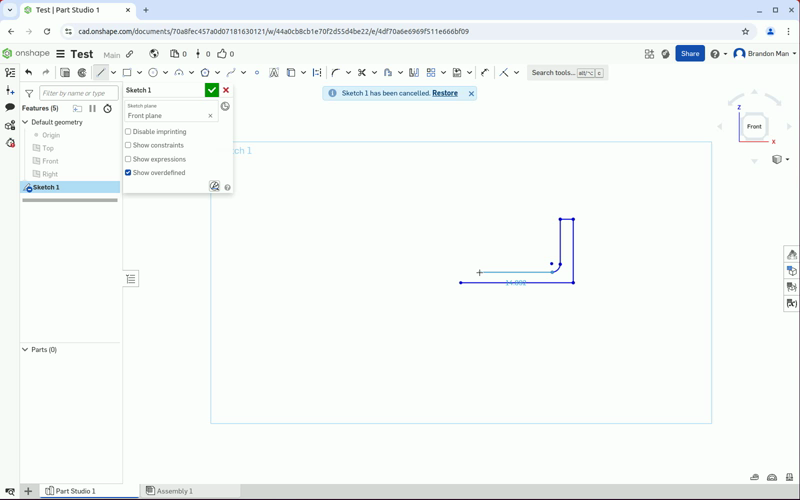
click(479, 272)
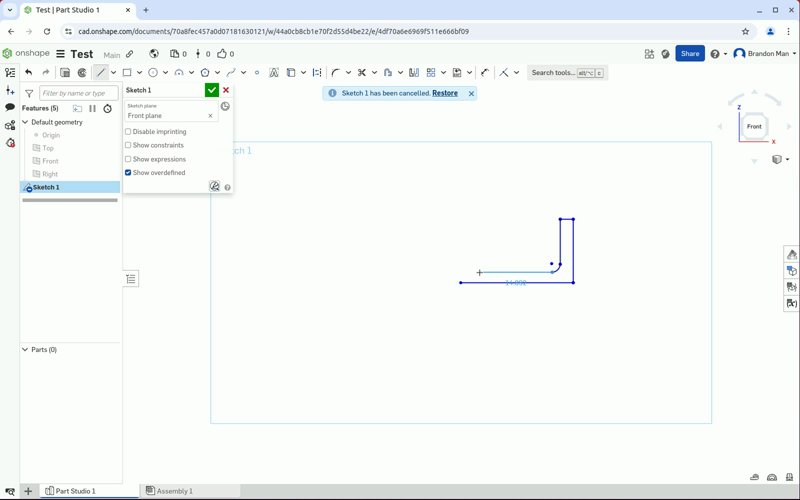
key_up(shift)
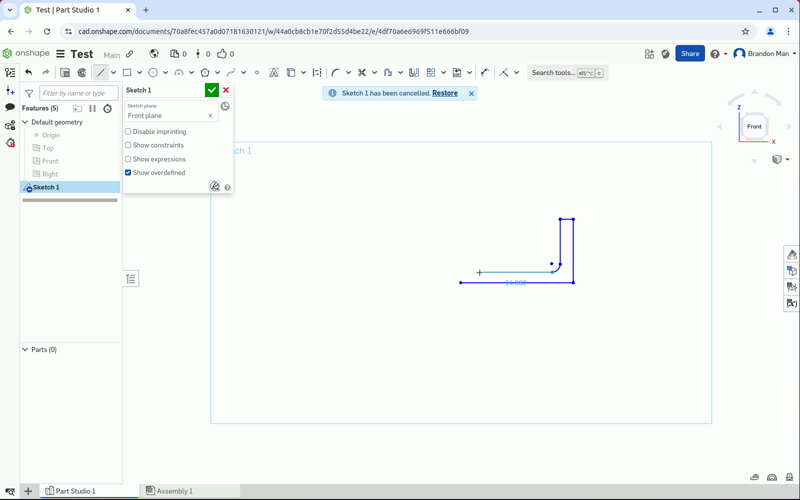
key(esc)
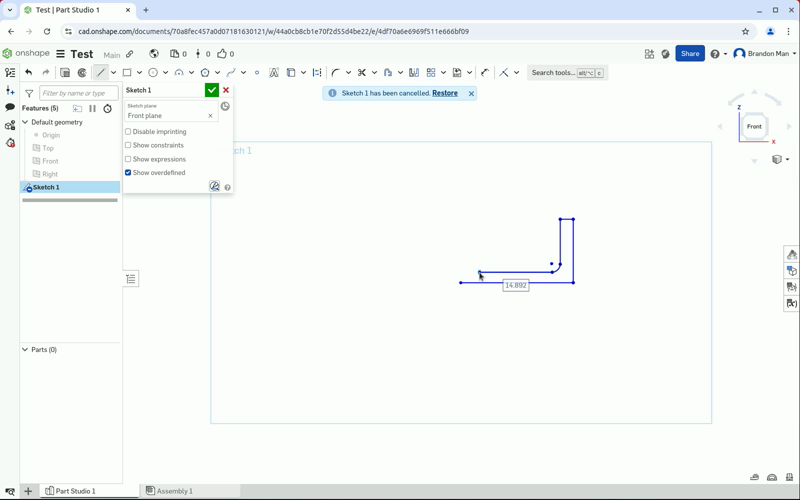
key(a)
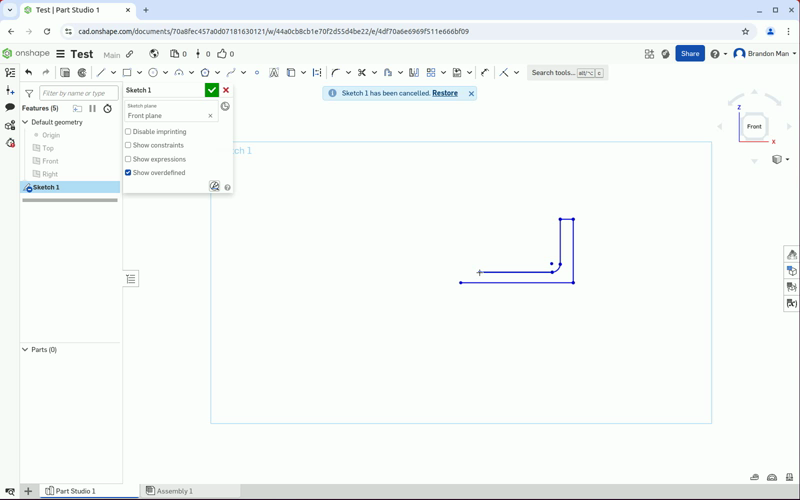
mouse_move(479, 272)
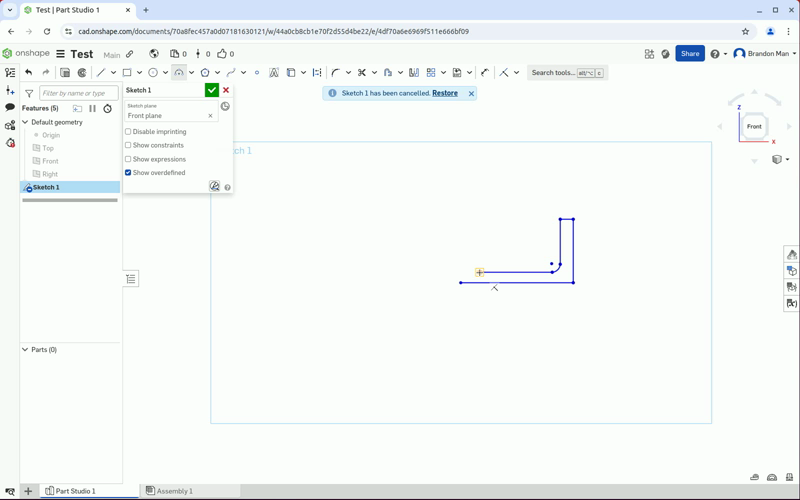
click(479, 272)
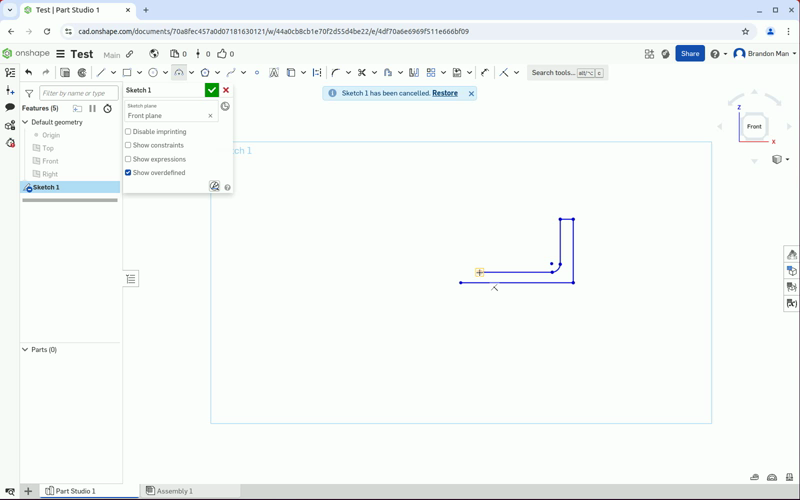
key_down(shift)
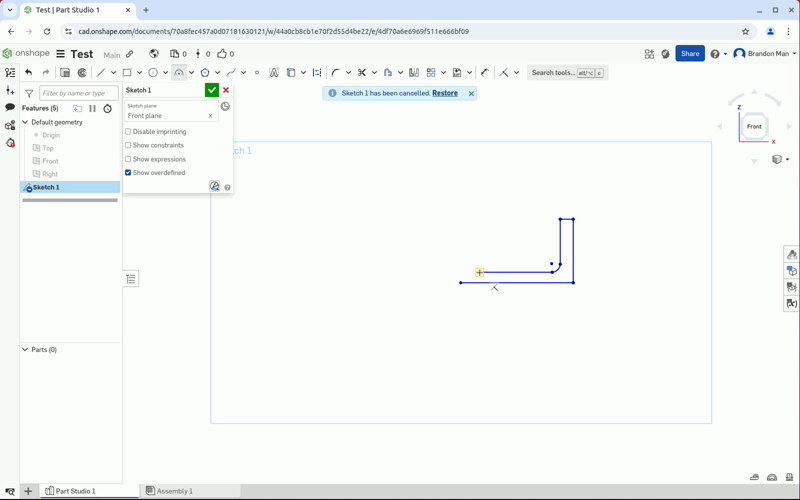
mouse_move(471, 264)
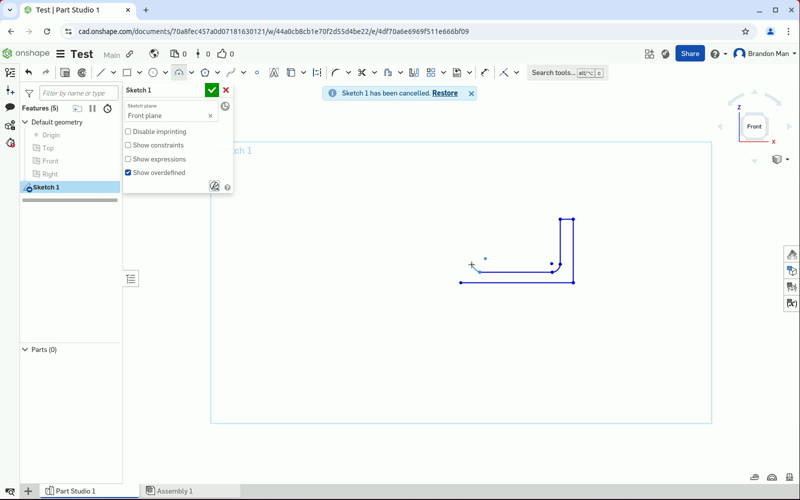
click(471, 264)
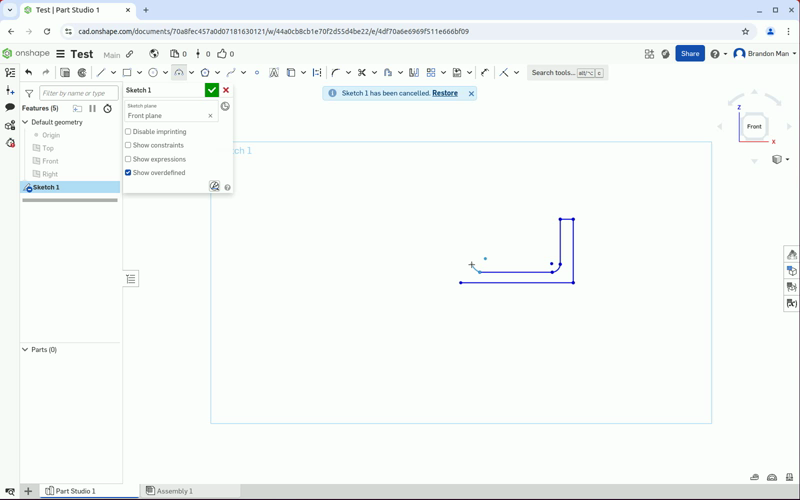
mouse_move(474, 269)
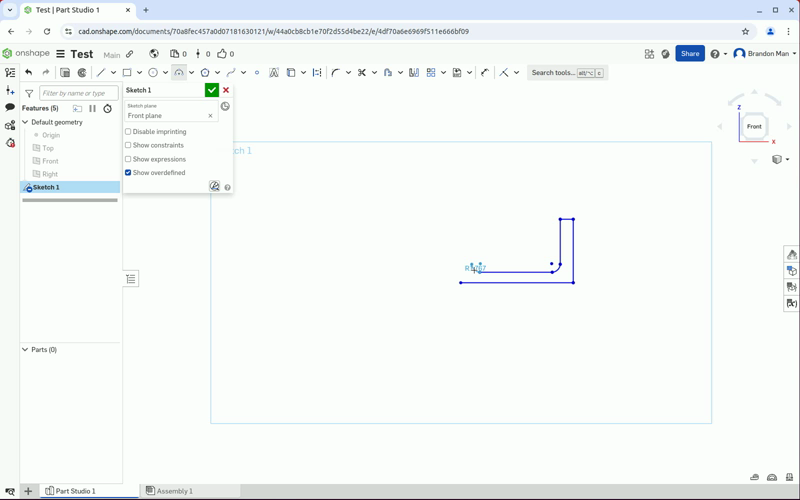
click(474, 269)
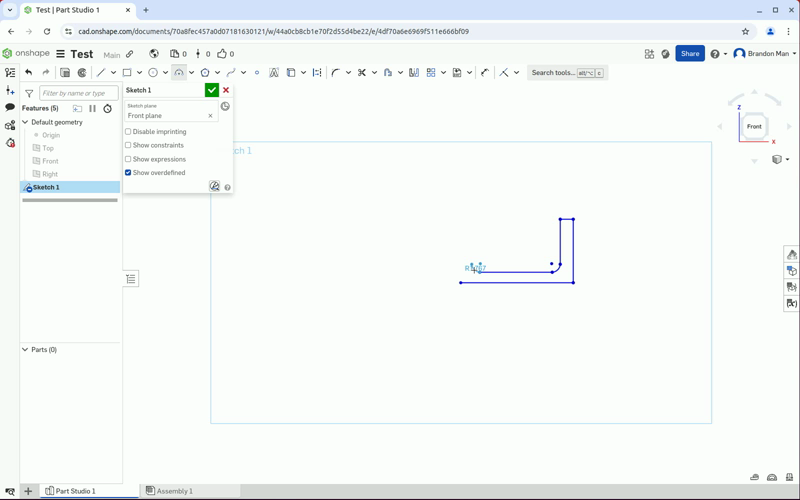
key_up(shift)
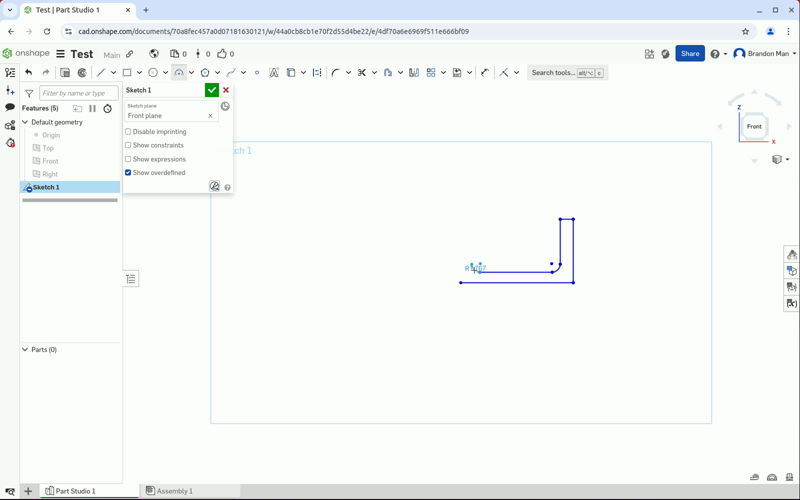
key(esc)
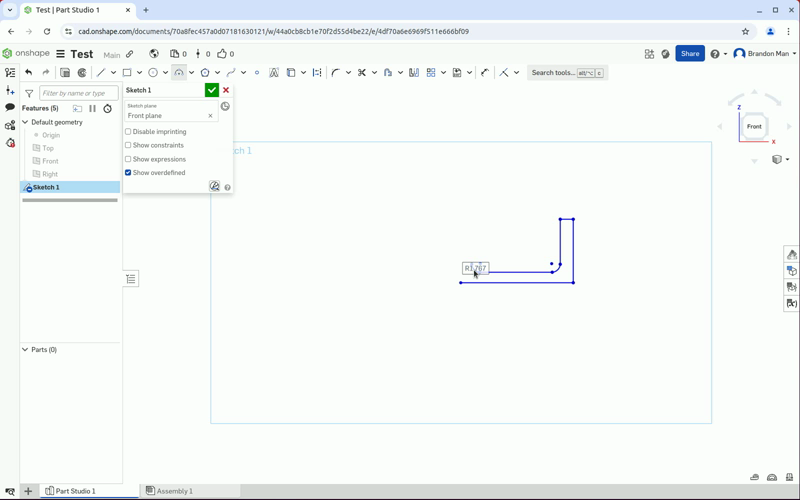
key(l)
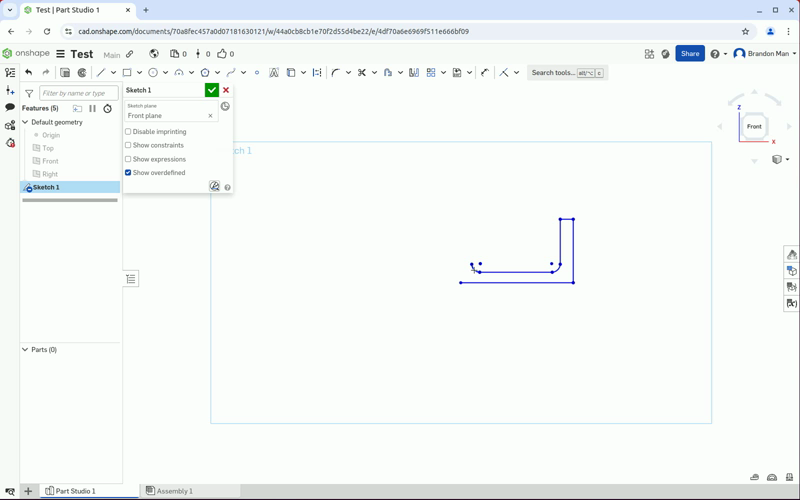
mouse_move(471, 264)
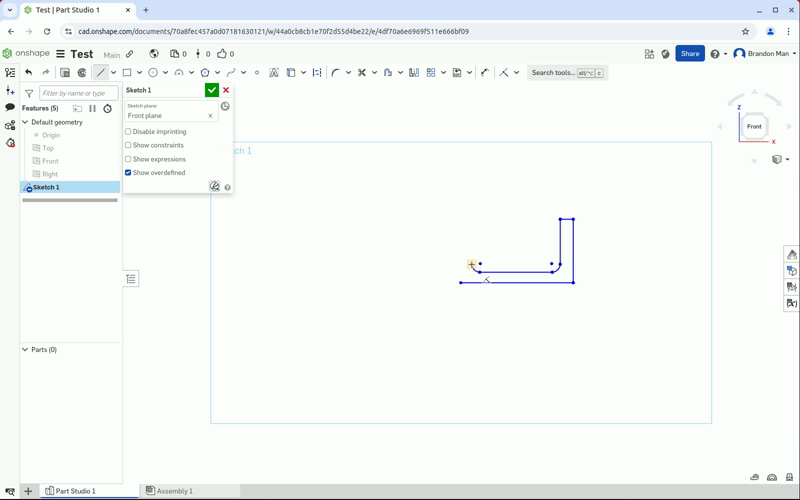
click(471, 264)
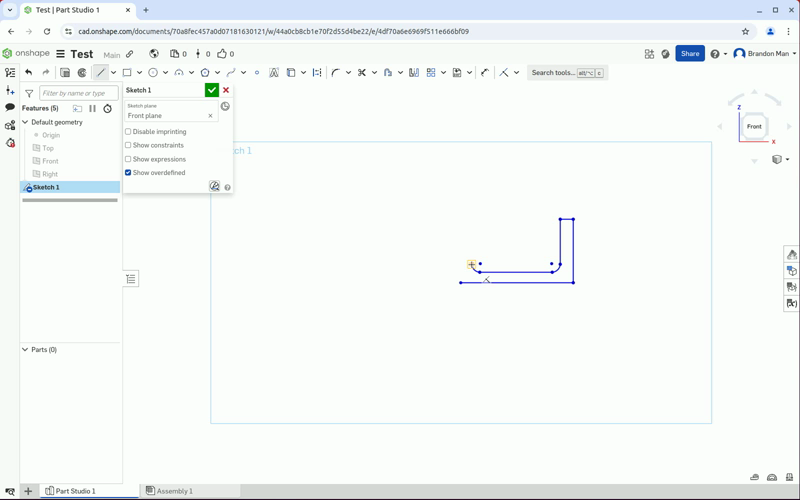
key_down(shift)
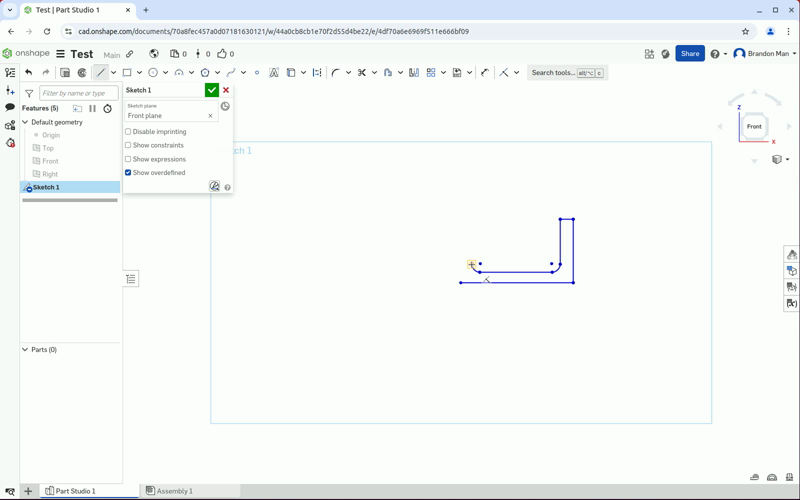
mouse_move(501, 264)
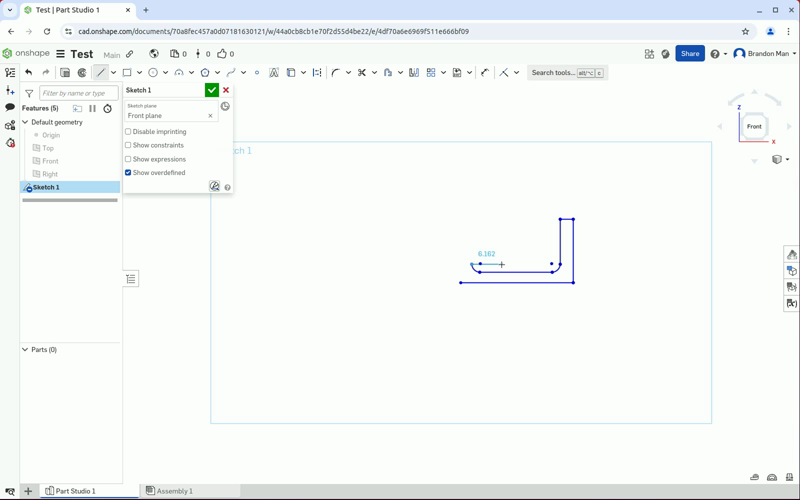
mouse_move(471, 219)
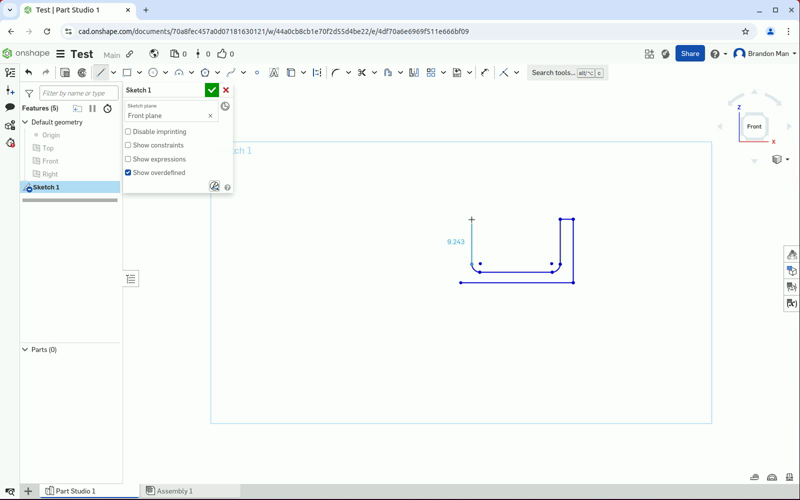
click(471, 219)
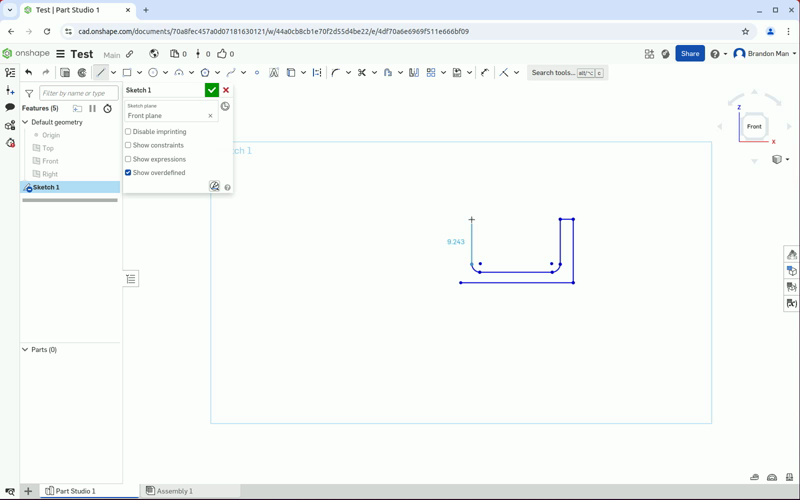
key_up(shift)
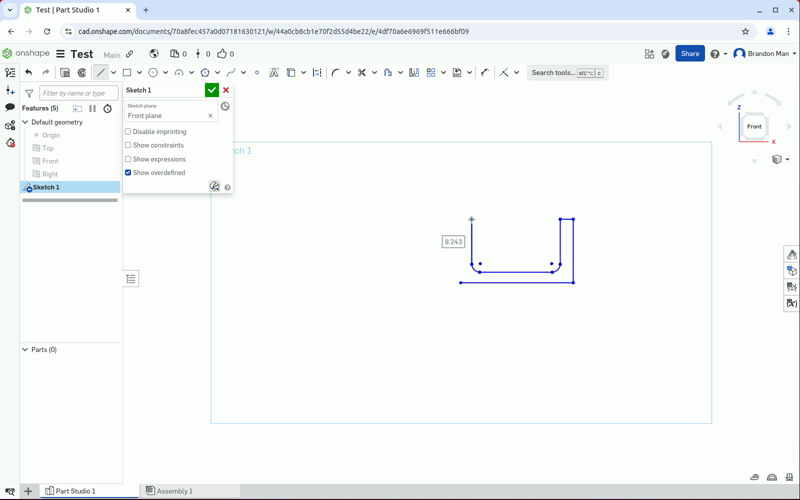
key_down(shift)
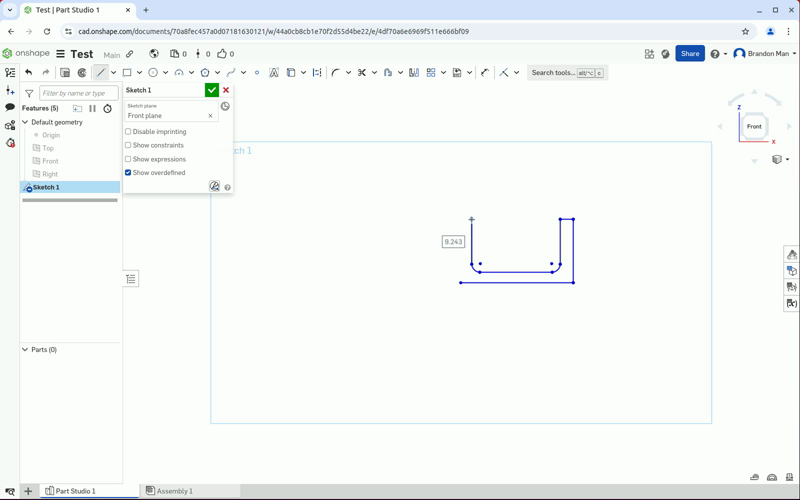
mouse_move(501, 219)
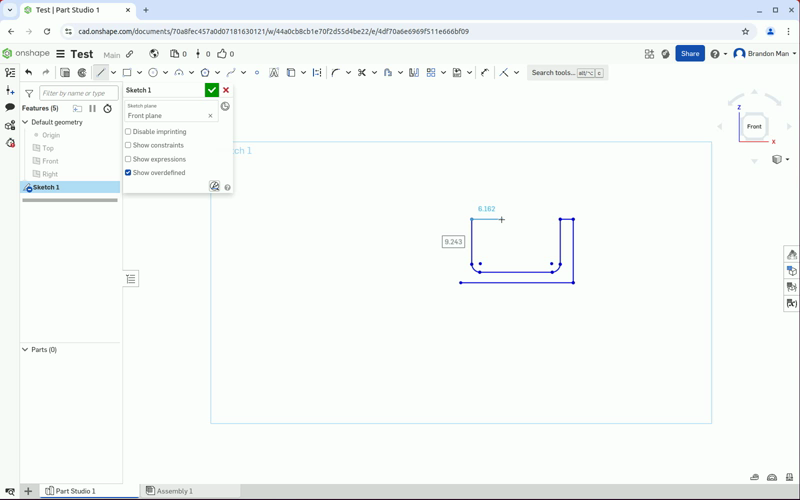
mouse_move(460, 219)
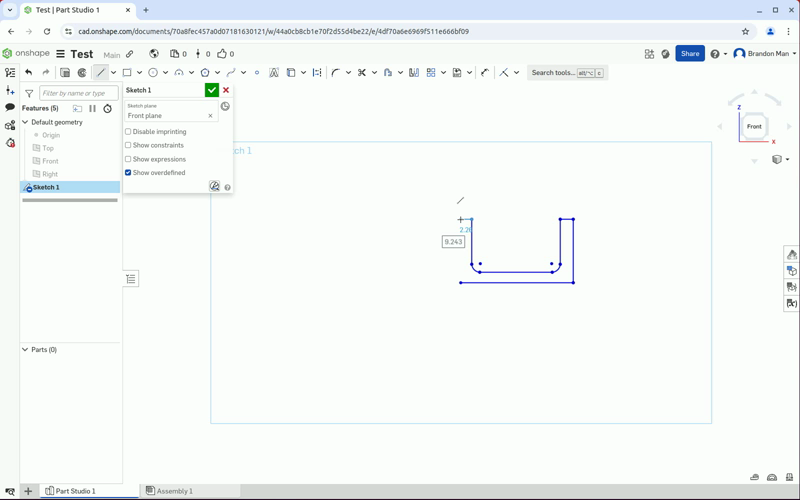
click(460, 219)
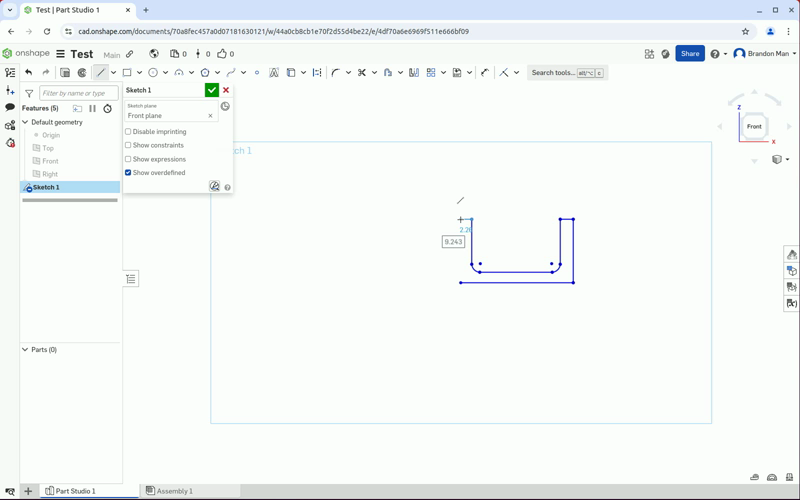
key_up(shift)
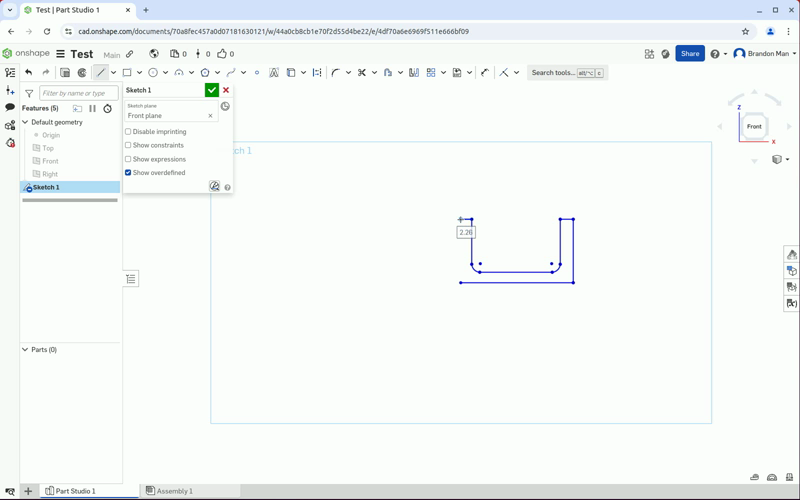
key_down(shift)
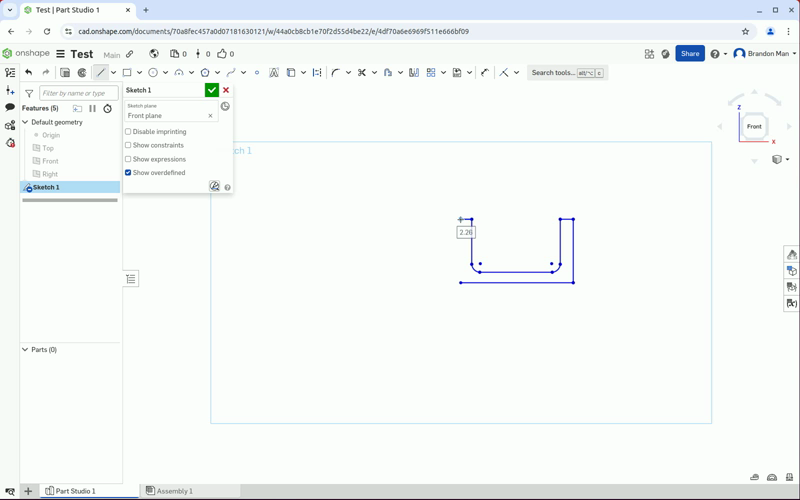
mouse_move(460, 282)
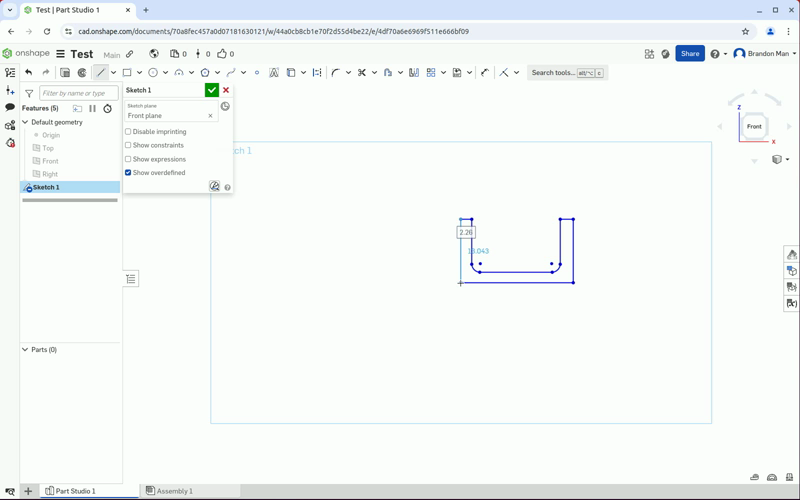
key_up(shift)
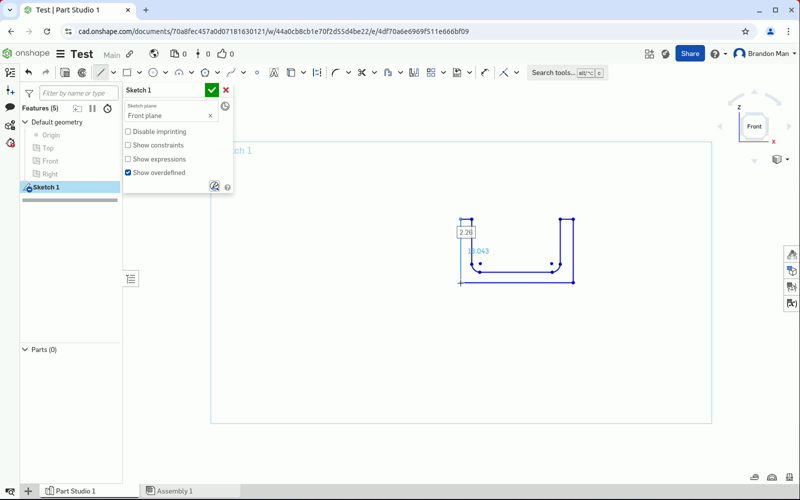
click(460, 282)
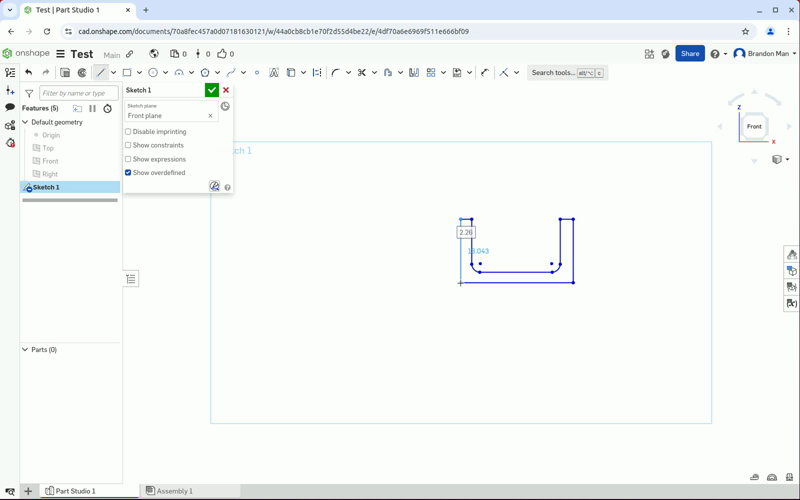
key(esc)
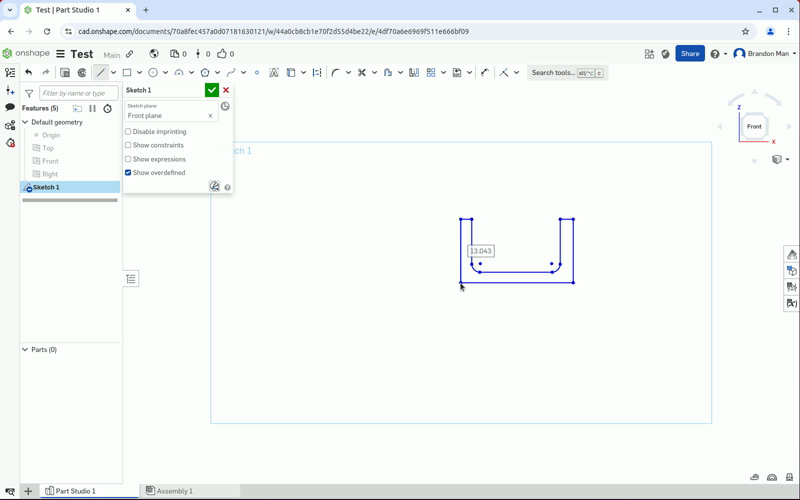
mouse_move(495, 277)
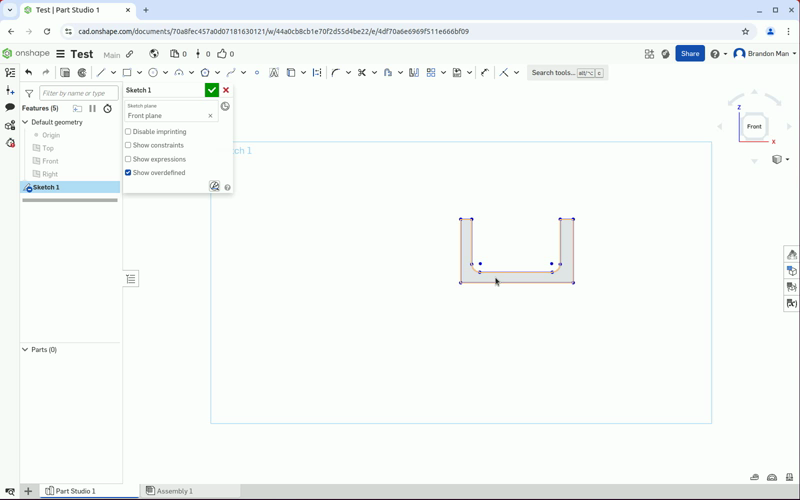
click(495, 277)
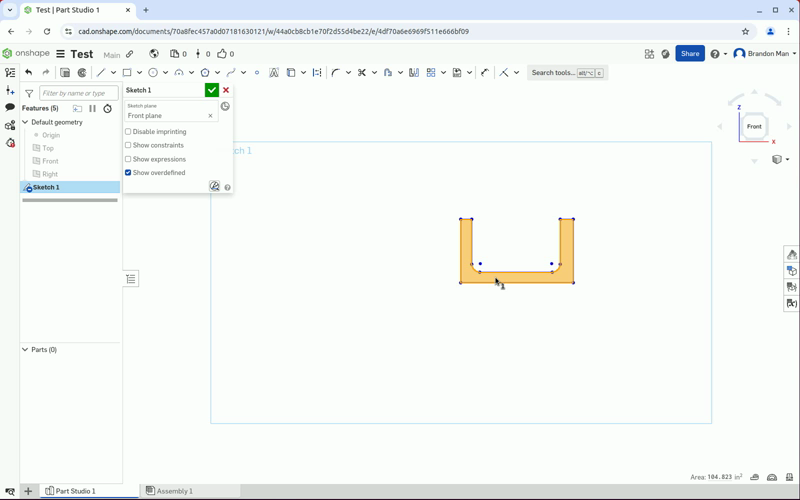
mouse_move(73, 352)
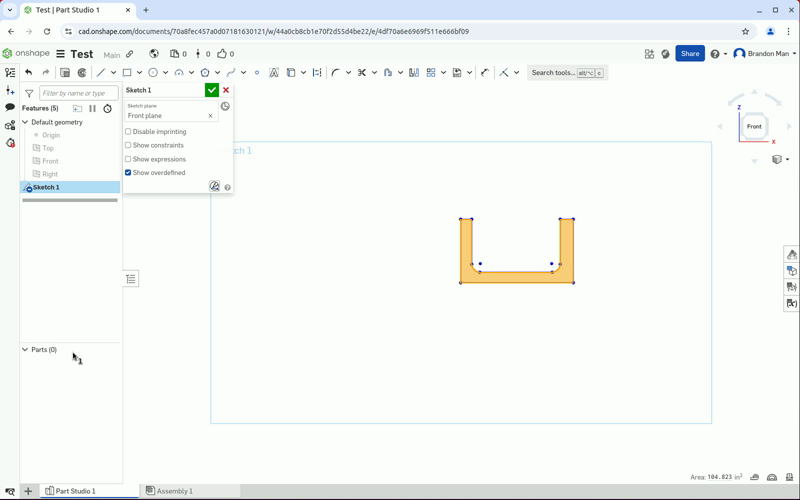
key(shift+y)
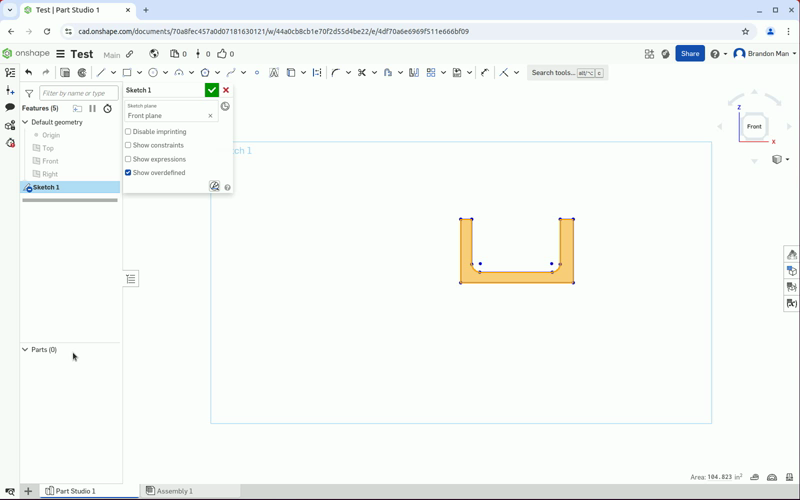
key(shift+e)
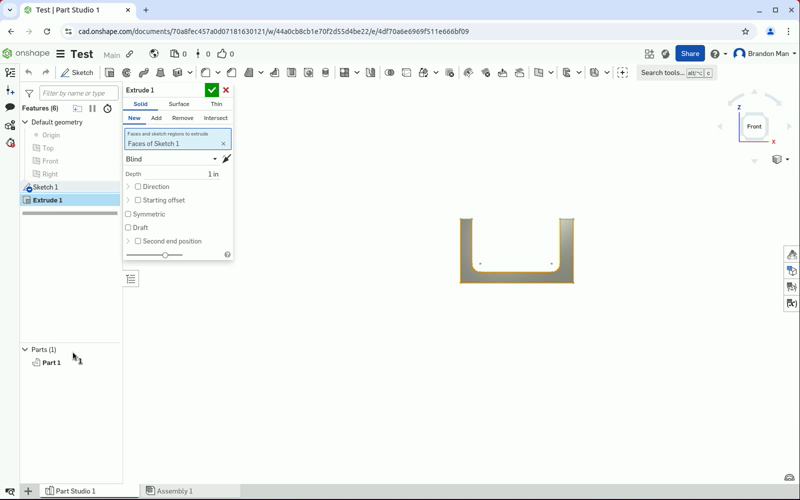
mouse_move(143, 106)
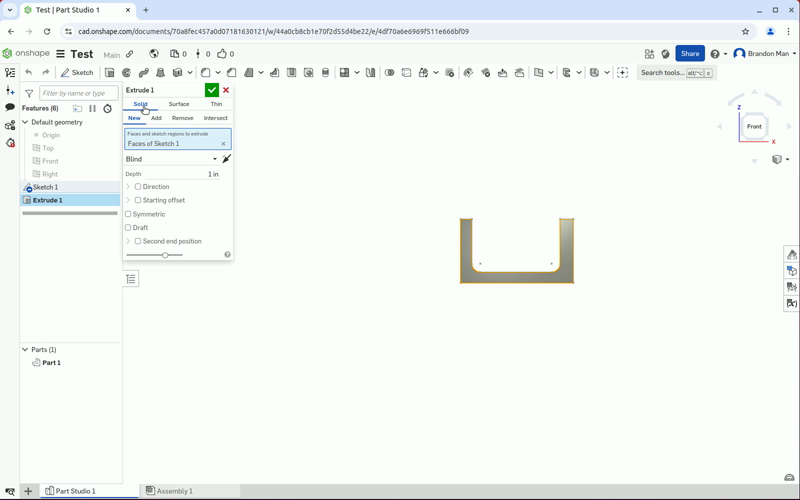
click(143, 106)
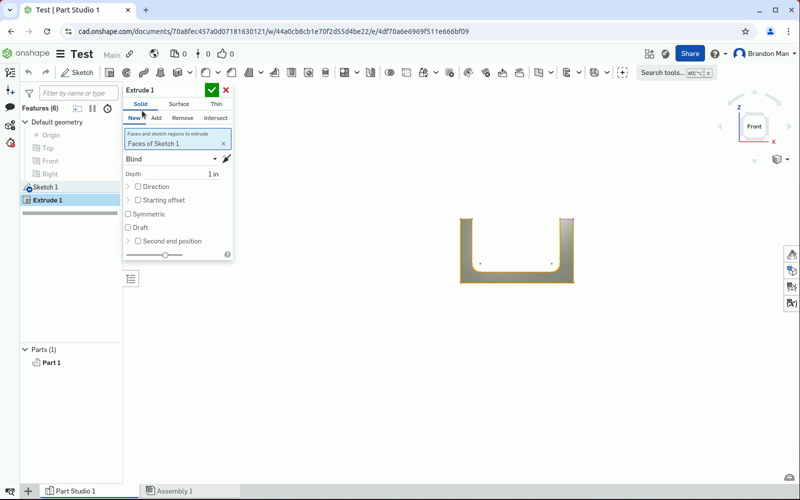
mouse_move(137, 120)
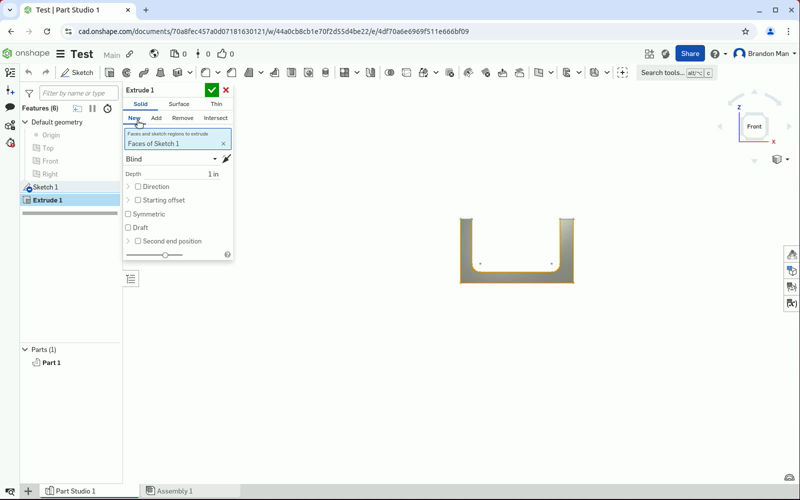
click(137, 120)
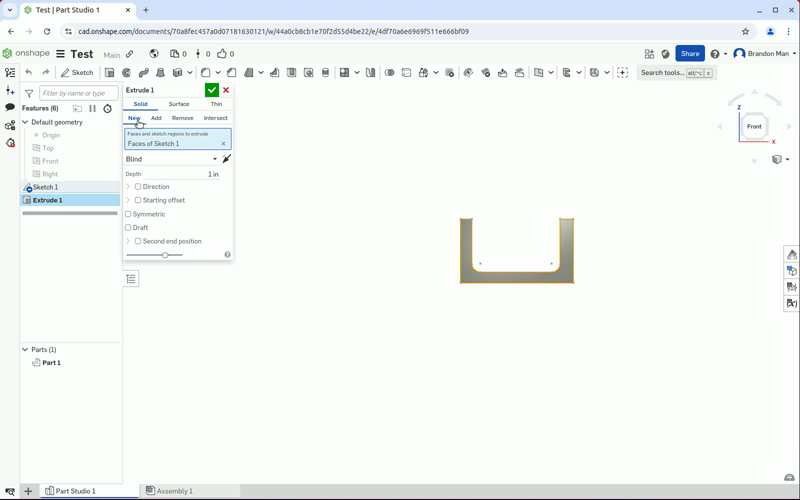
key(tab, 4)
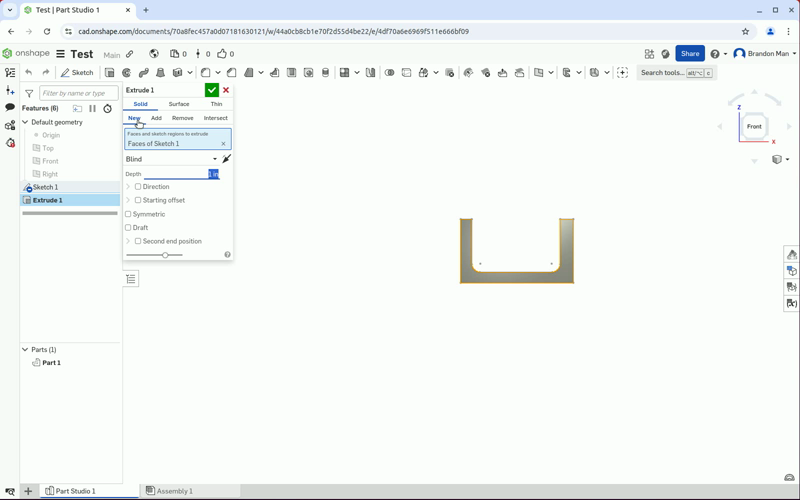
text(9.388)
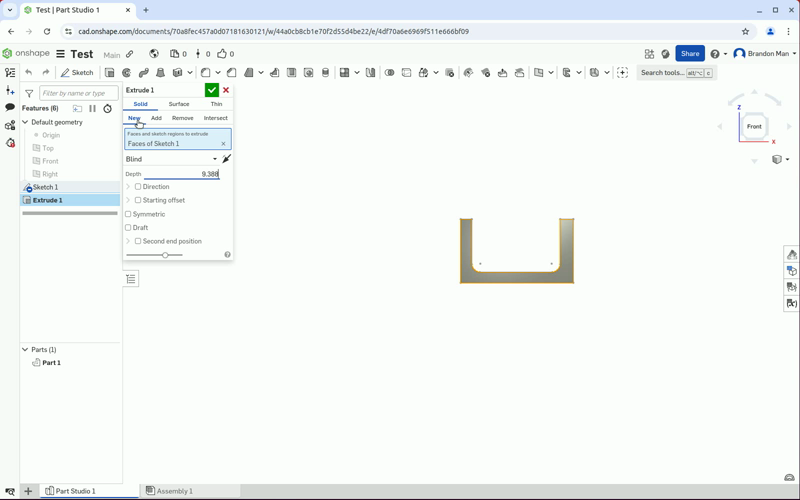
key(enter)
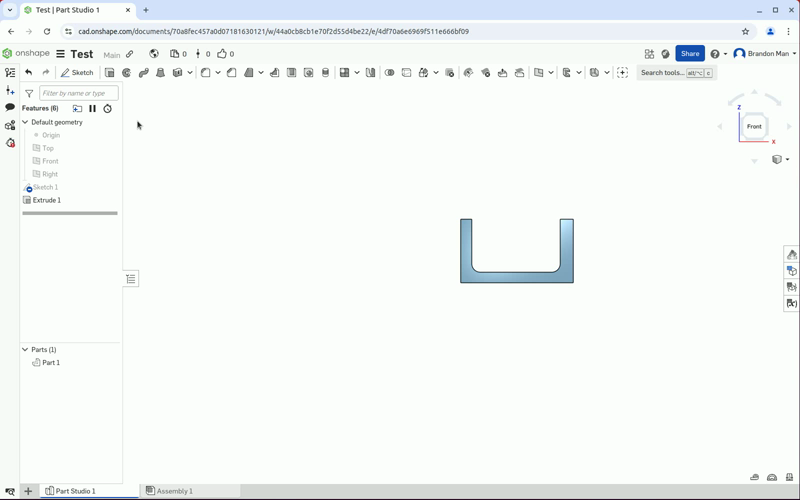
key(shift+h)
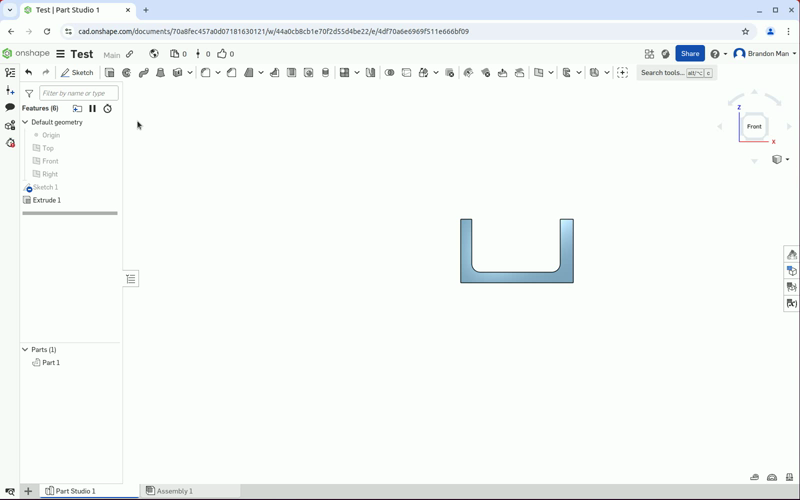
key(shift+h)
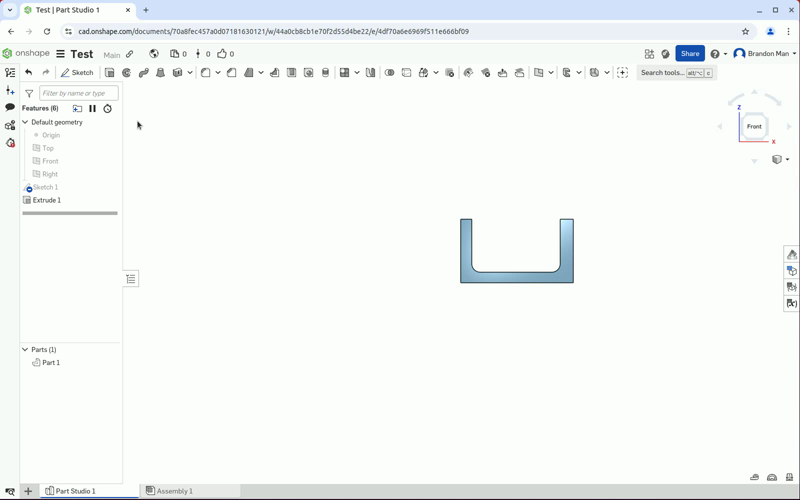
mouse_move(73, 189)
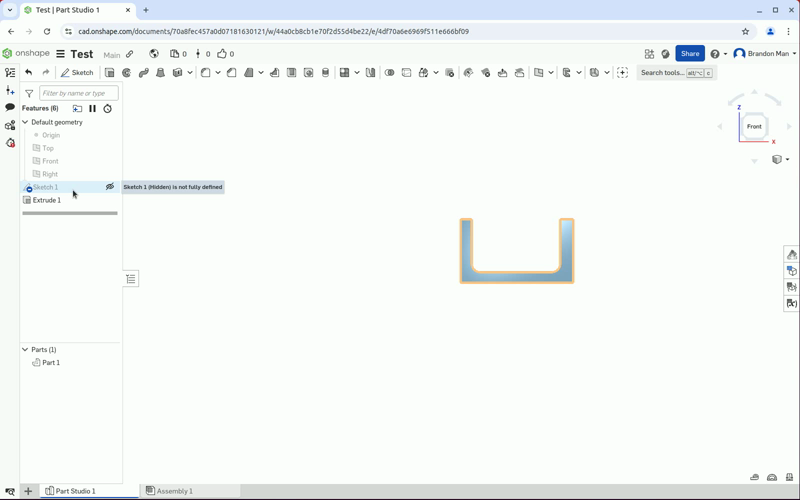
click(73, 189)
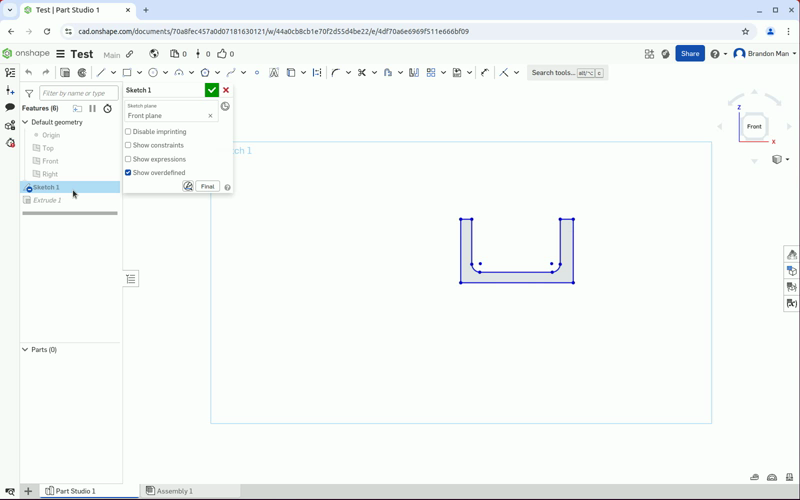
mouse_move(229, 92)
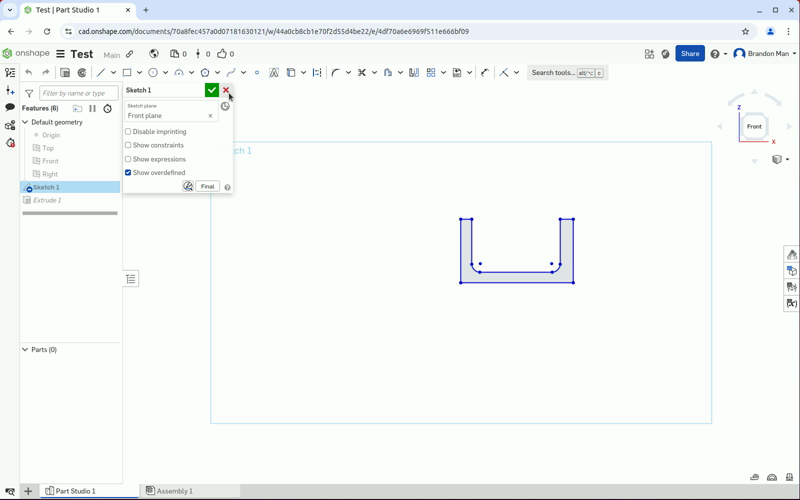
click(229, 92)
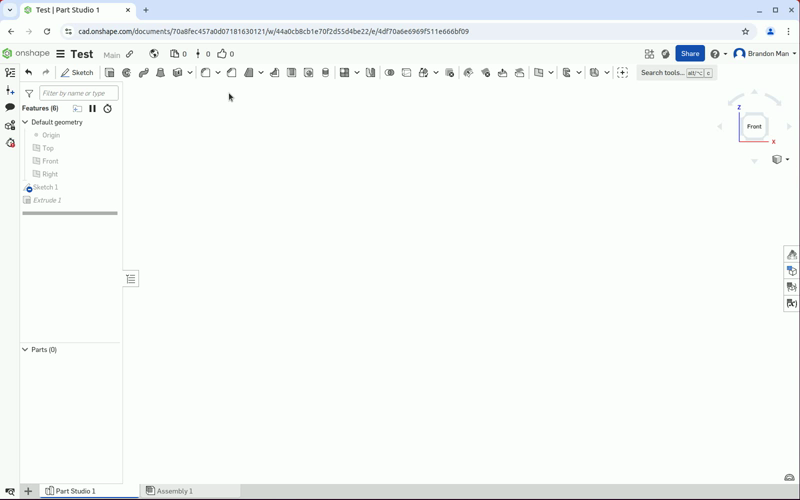
mouse_move(73, 352)
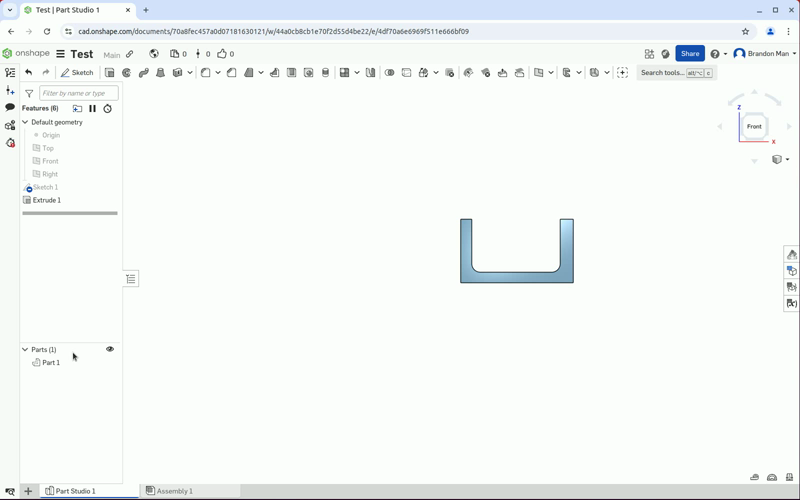
key(y)
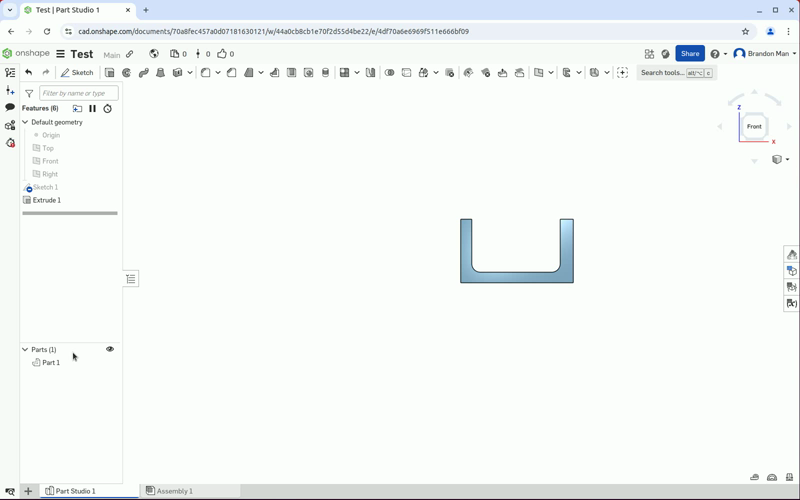
key(shift+p)
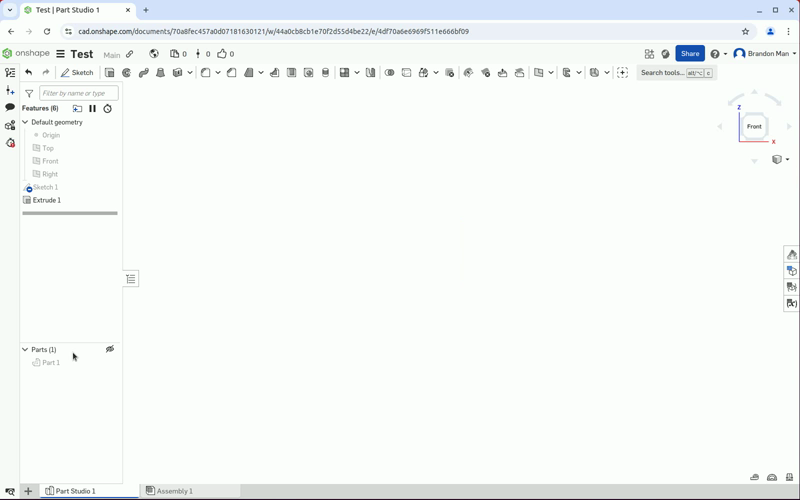
key(space)
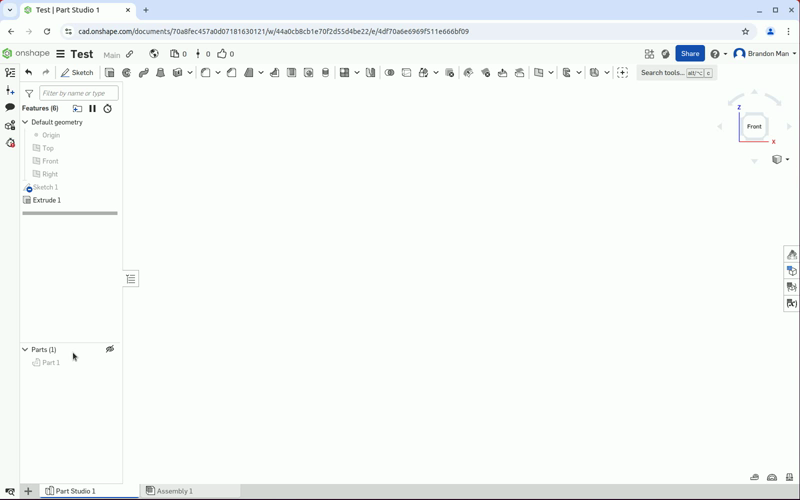
key_down(shift)
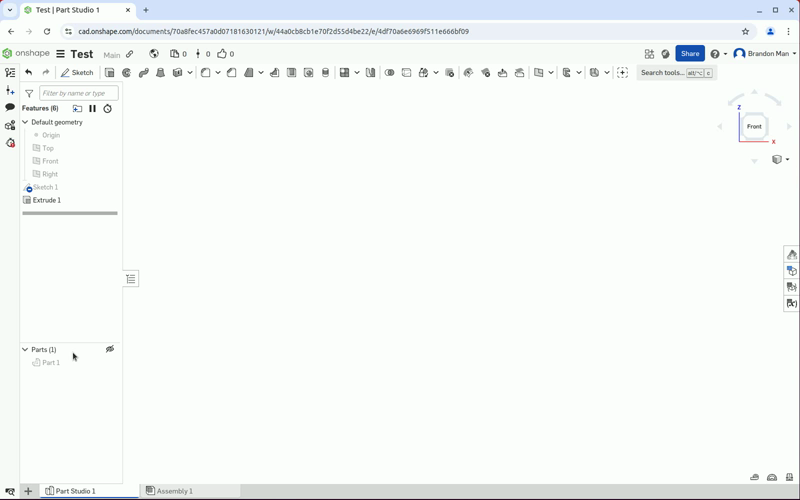
key(left)
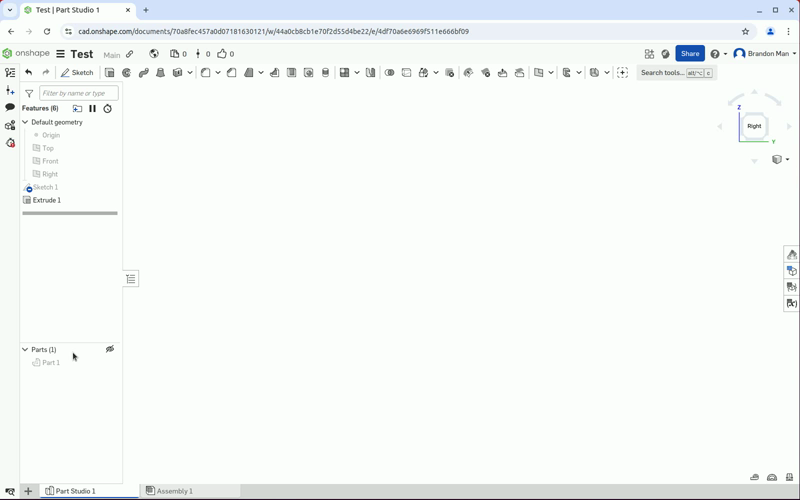
key_up(shift)
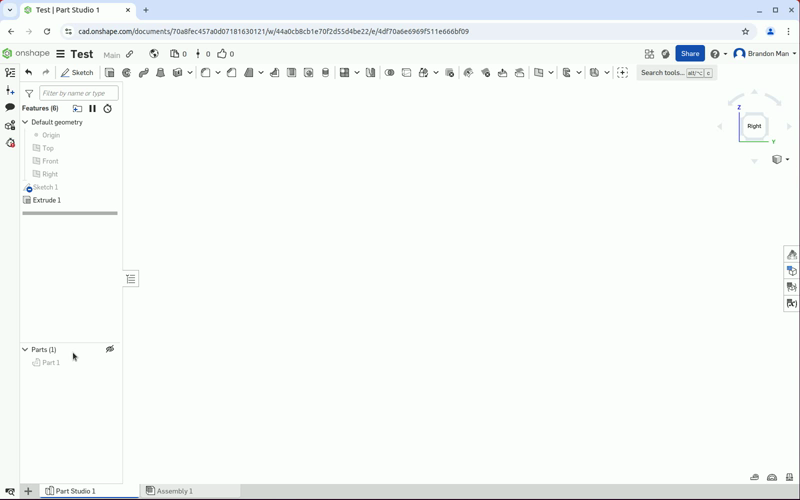
mouse_move(73, 352)
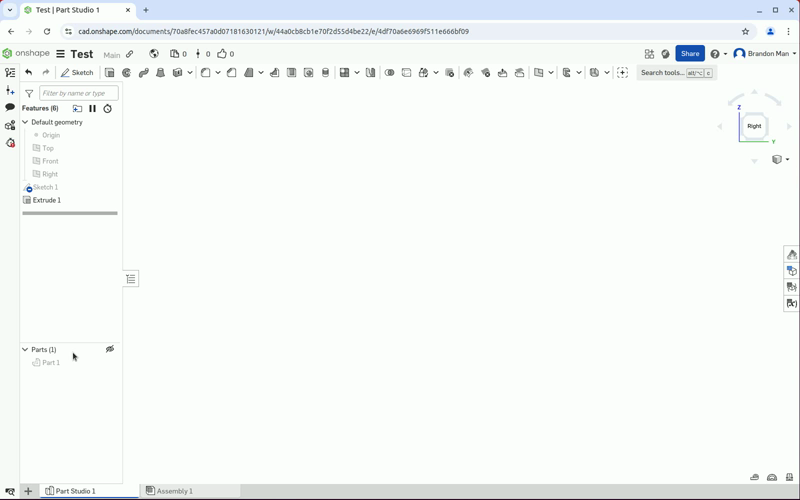
key(shift+y)
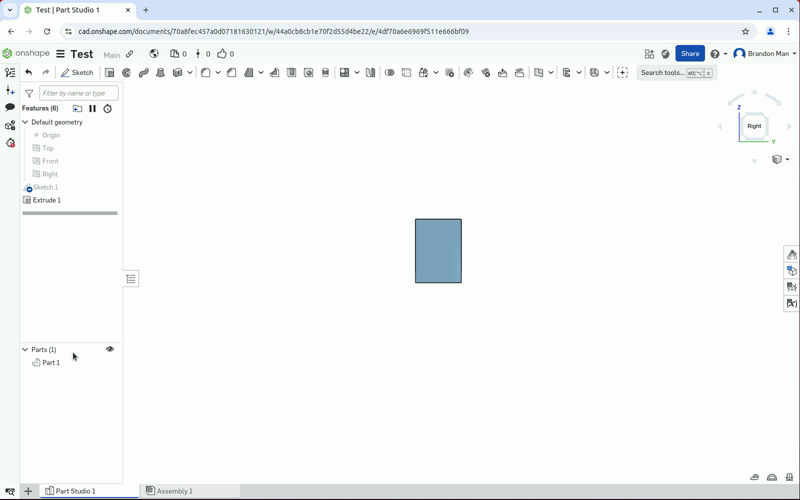
mouse_move(541, 75)
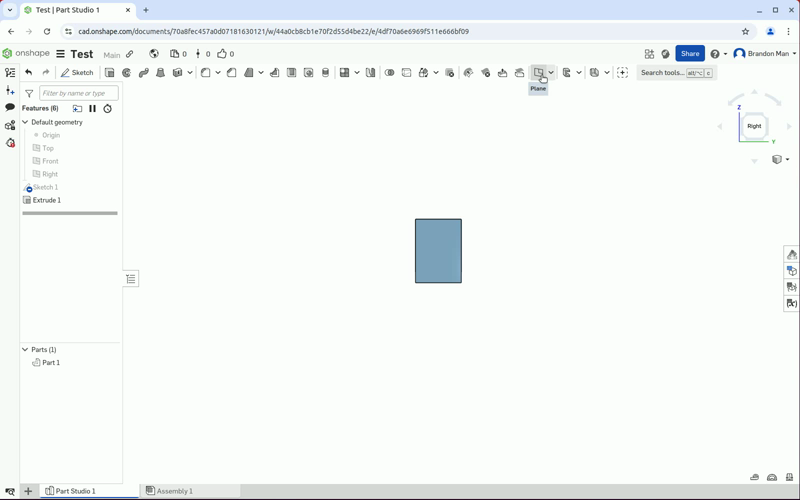
click(541, 75)
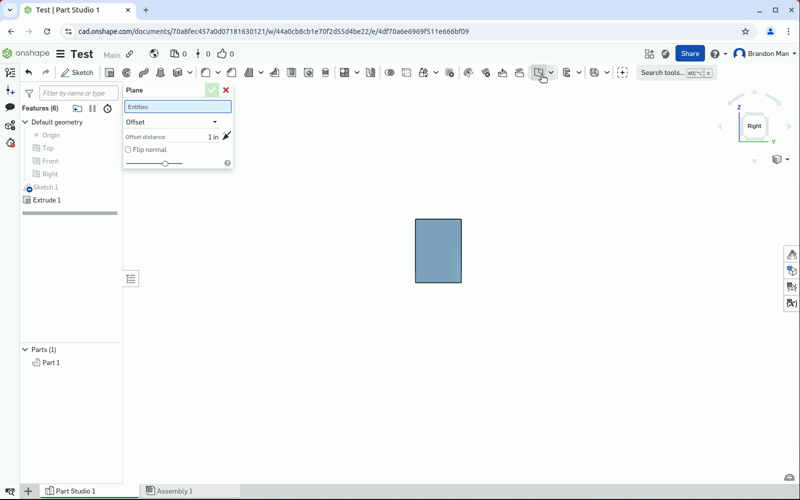
mouse_move(73, 176)
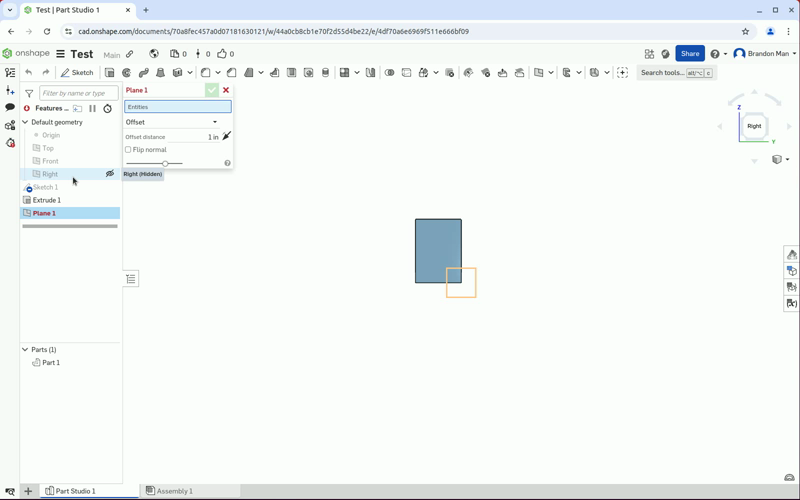
click(73, 176)
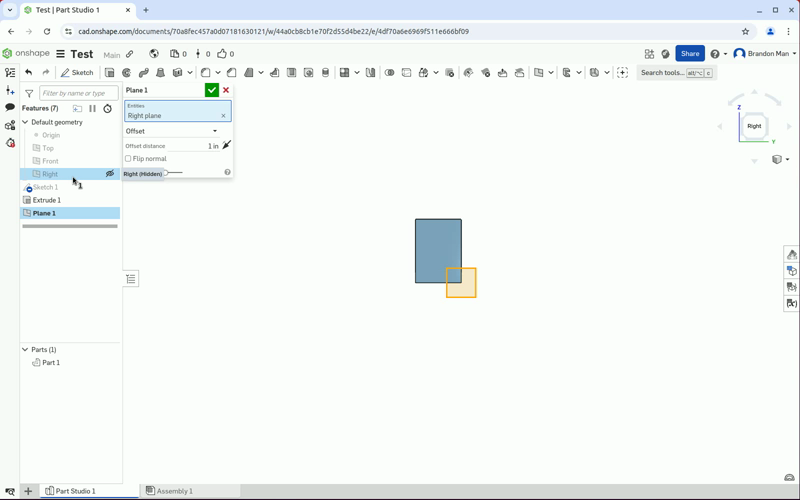
key(tab, 2)
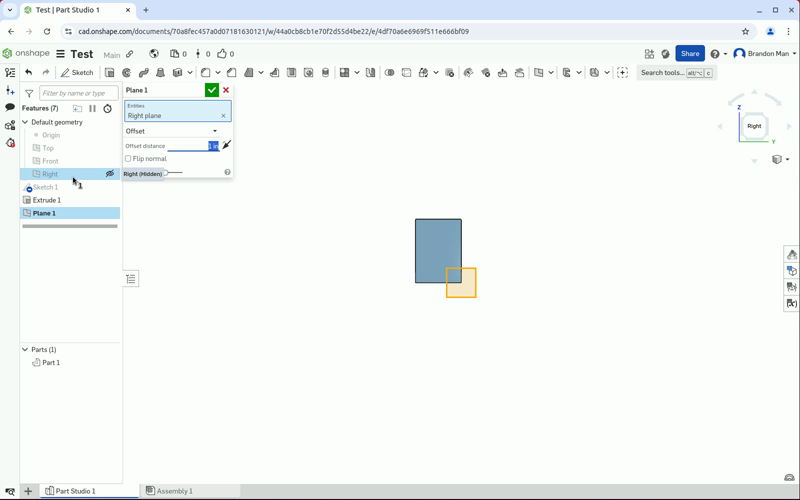
text(23.108)
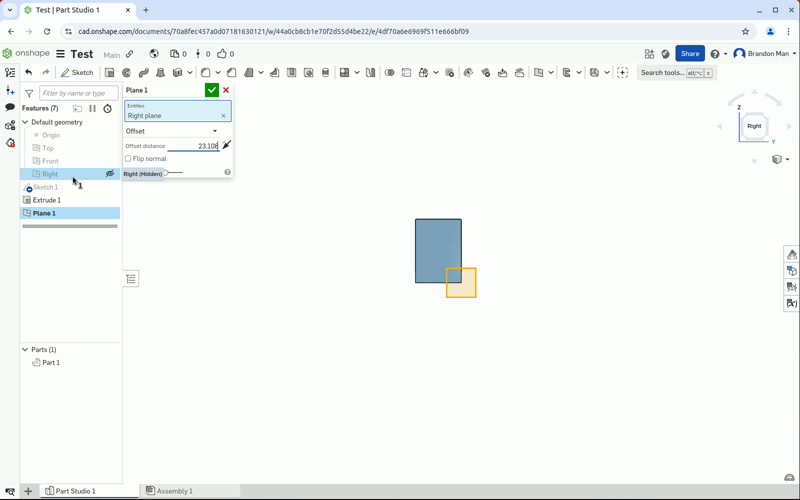
key(enter, 2)
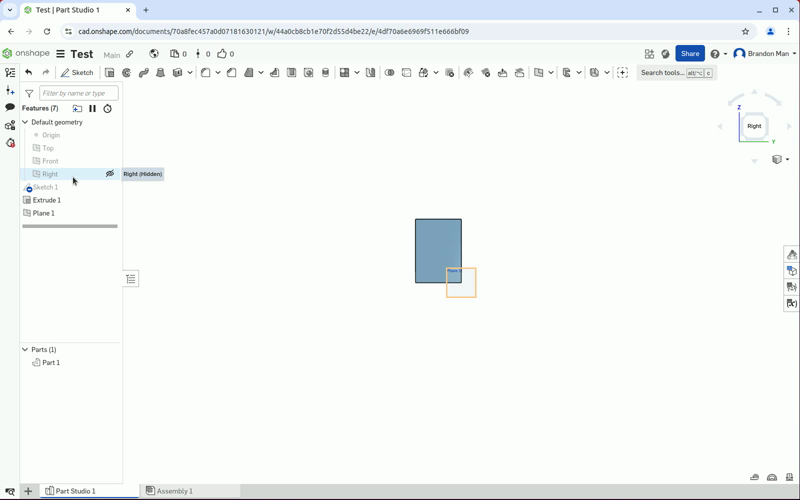
key(shift+s)
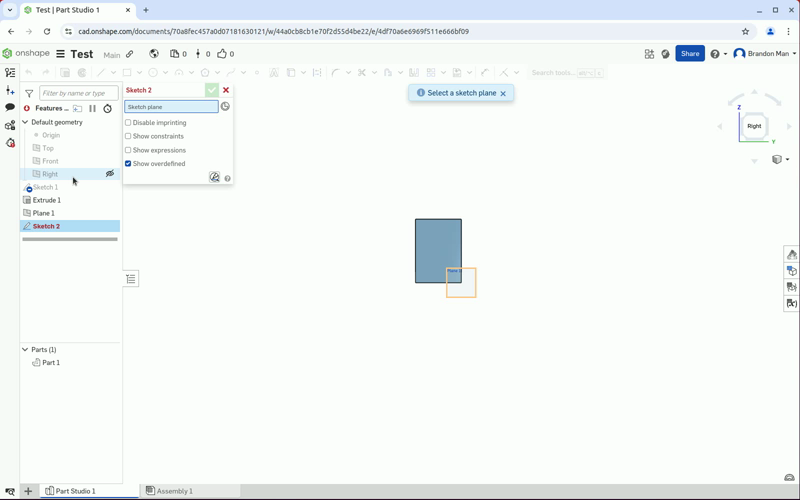
mouse_move(73, 215)
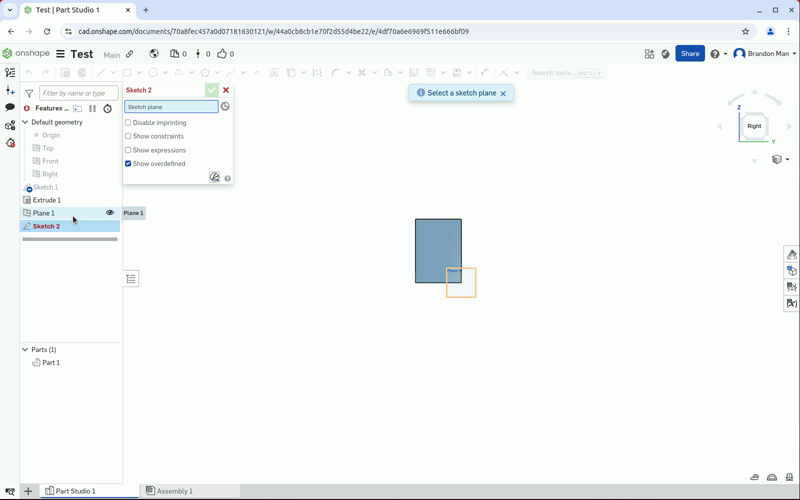
click(73, 215)
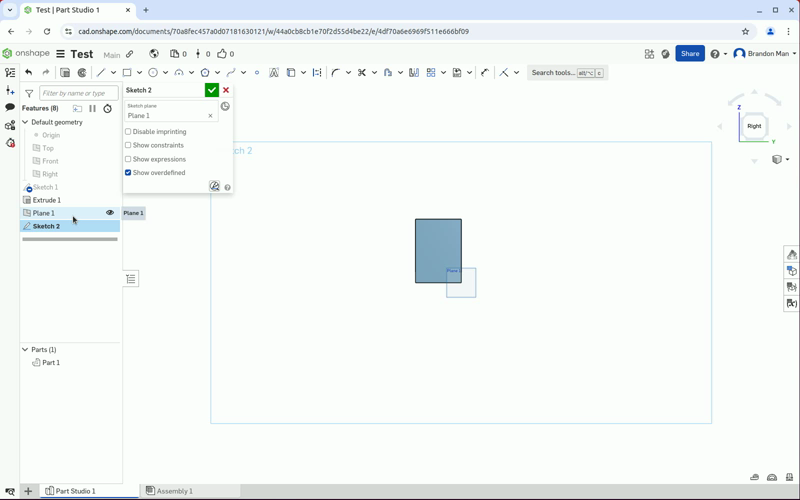
mouse_move(73, 352)
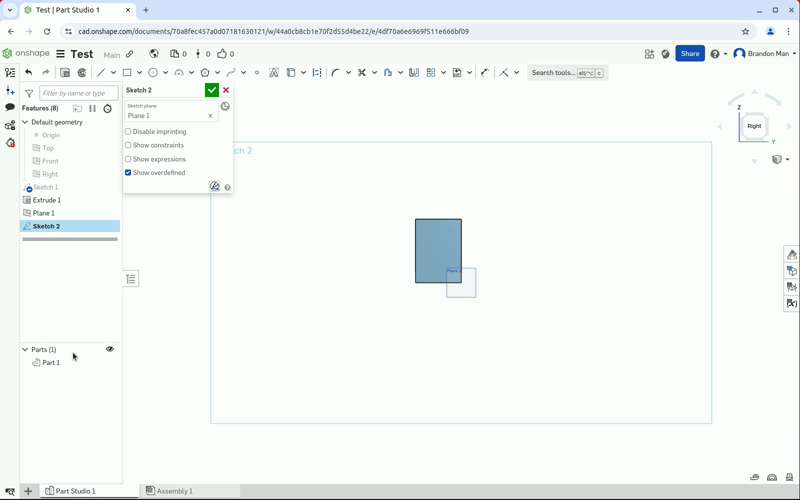
key(y)
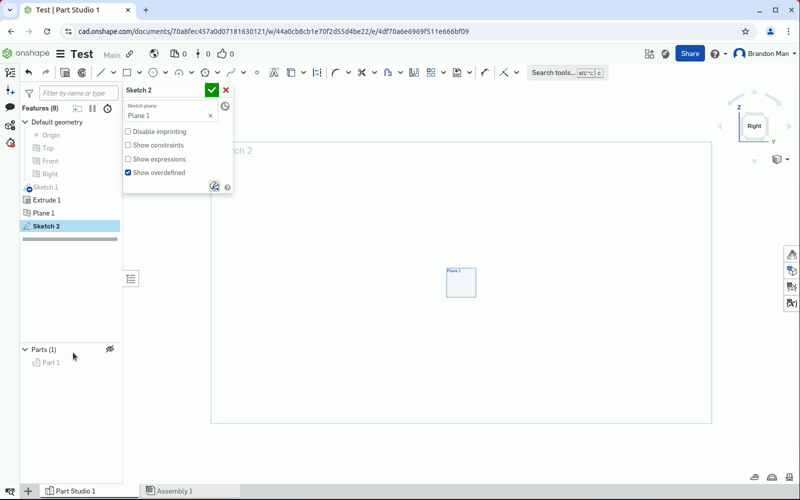
key(l)
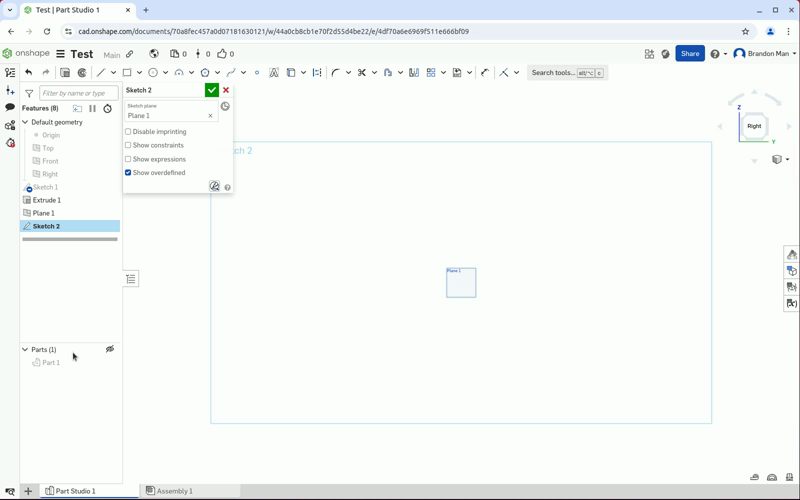
key_down(shift)
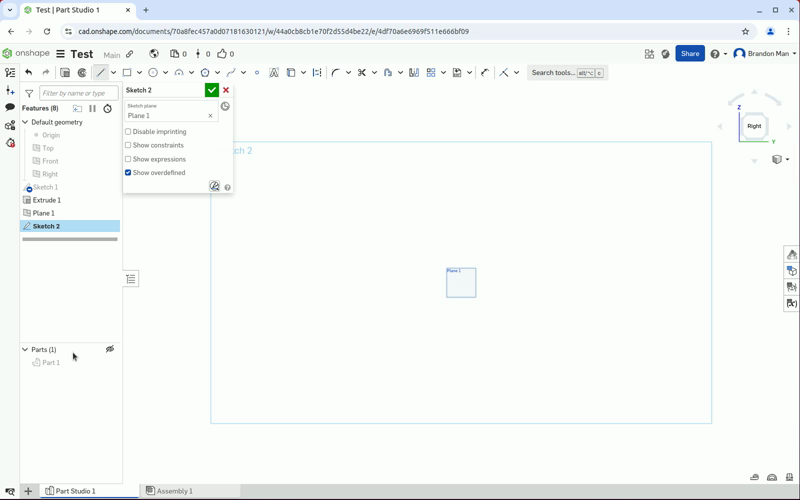
mouse_move(414, 224)
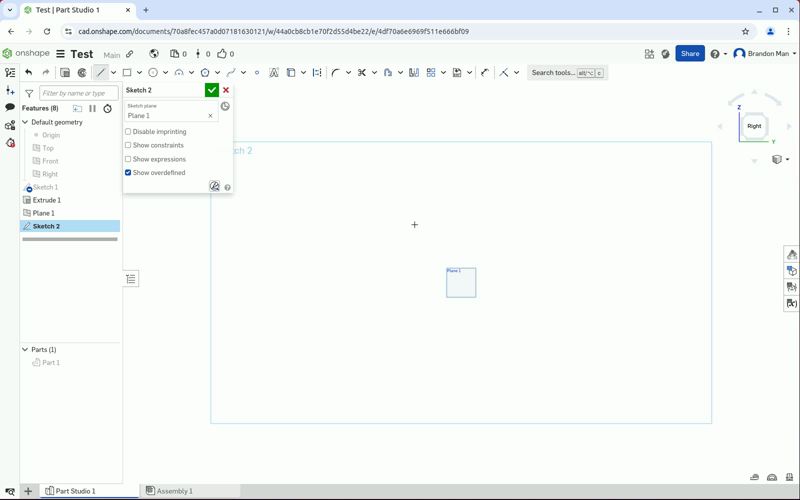
click(414, 224)
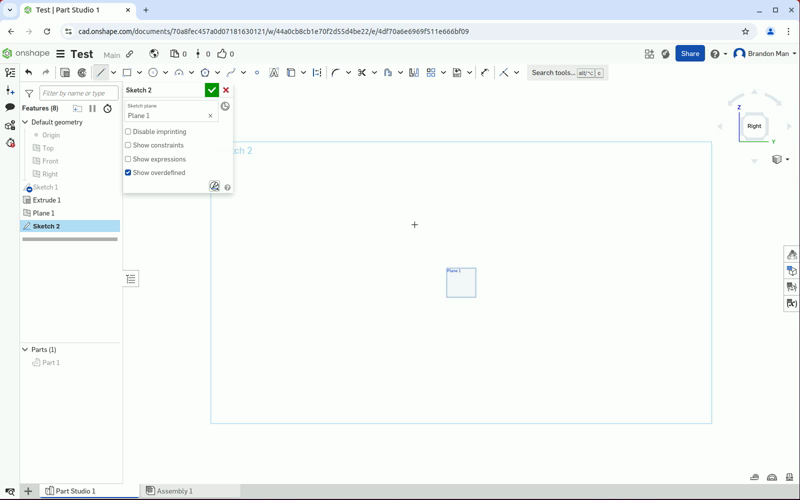
key_up(shift)
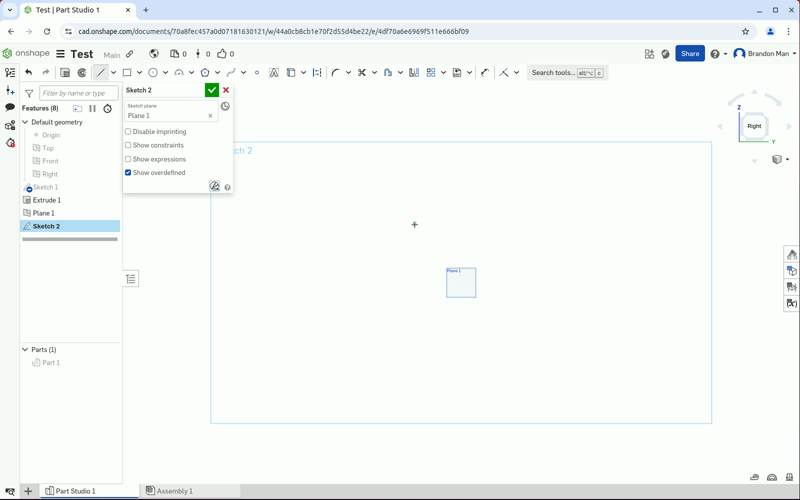
key_down(shift)
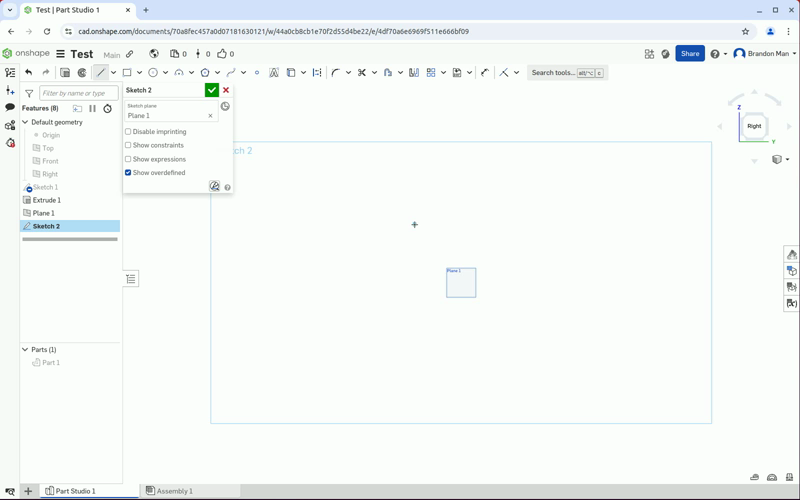
mouse_move(444, 224)
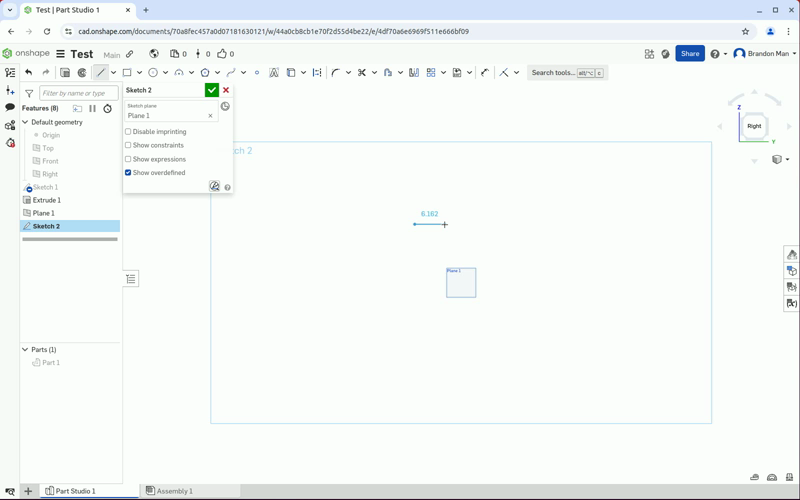
mouse_move(461, 224)
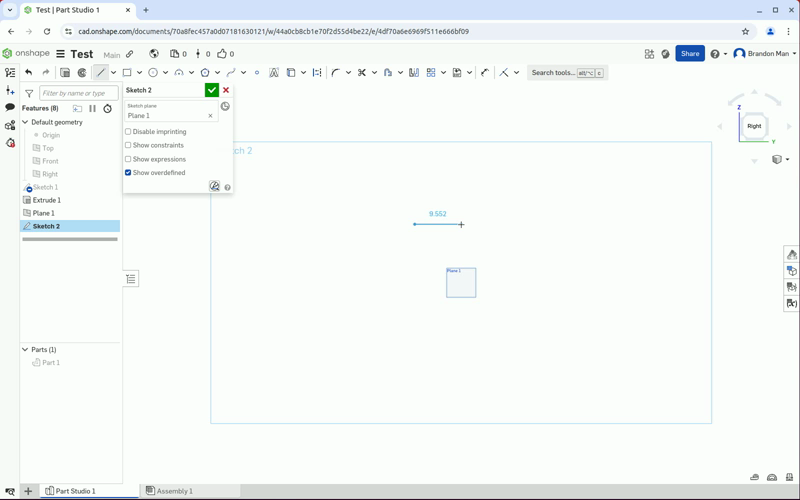
click(461, 224)
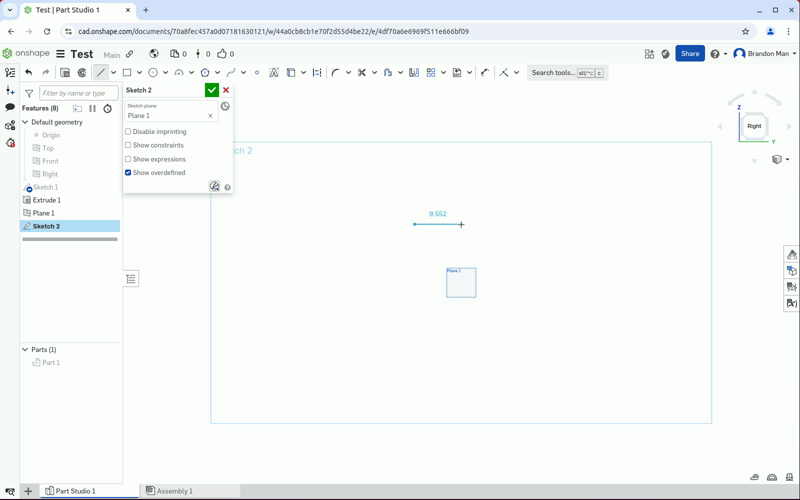
key_up(shift)
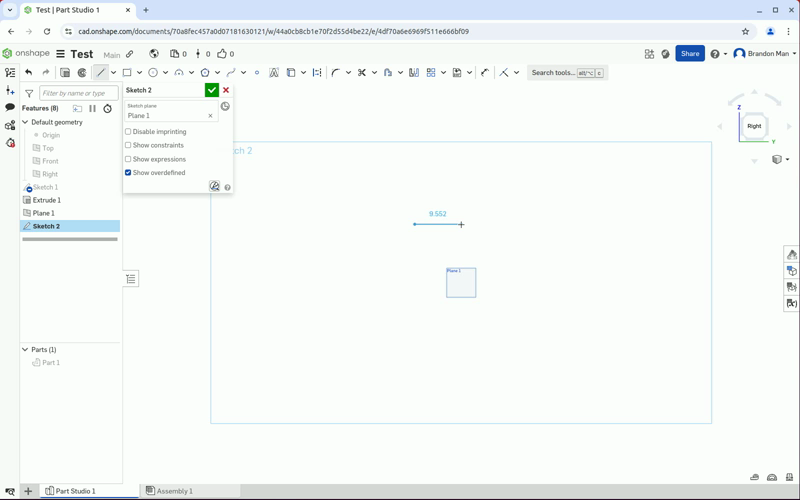
key_down(shift)
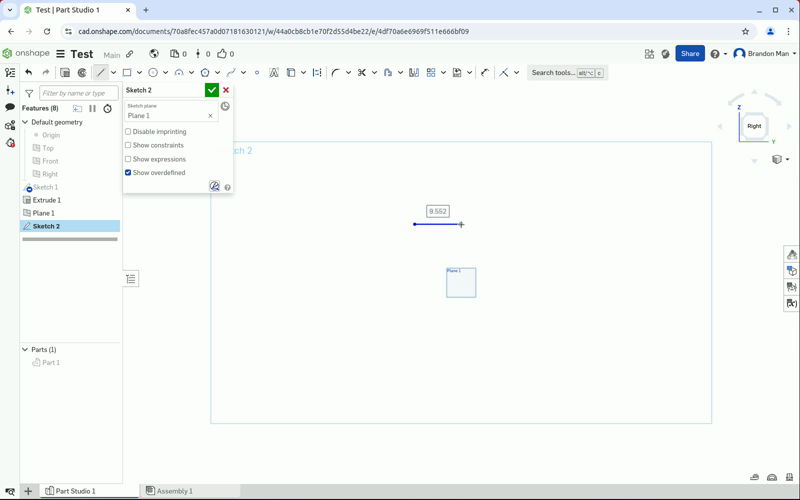
mouse_move(491, 224)
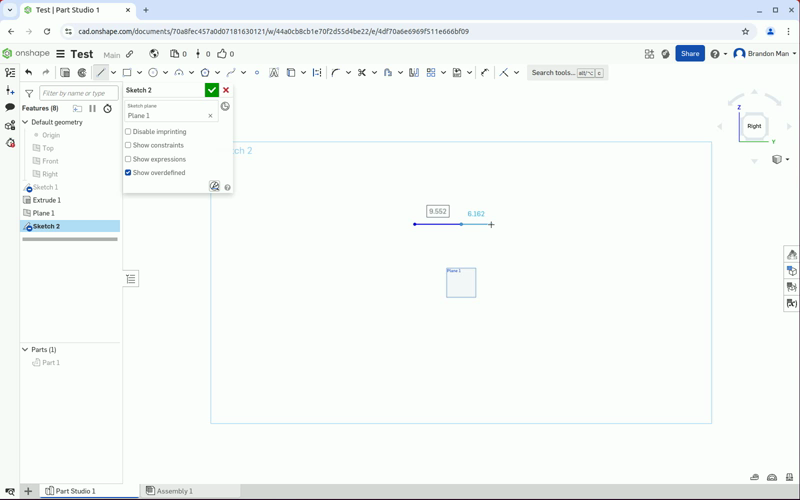
mouse_move(461, 219)
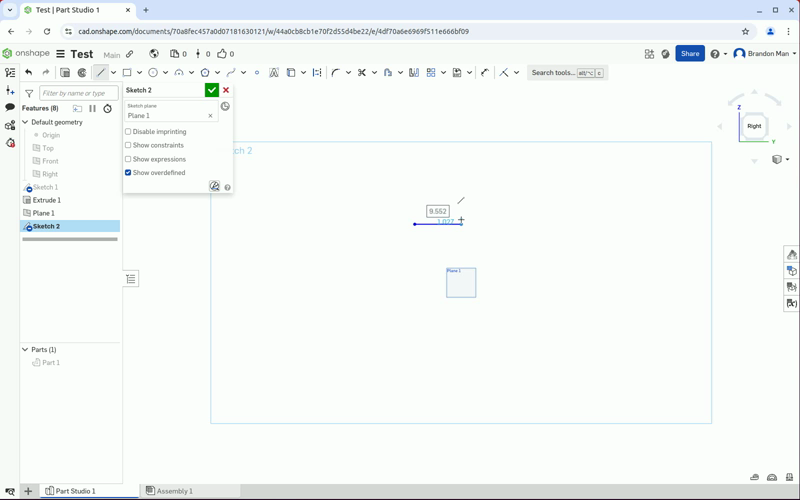
scroll(6)
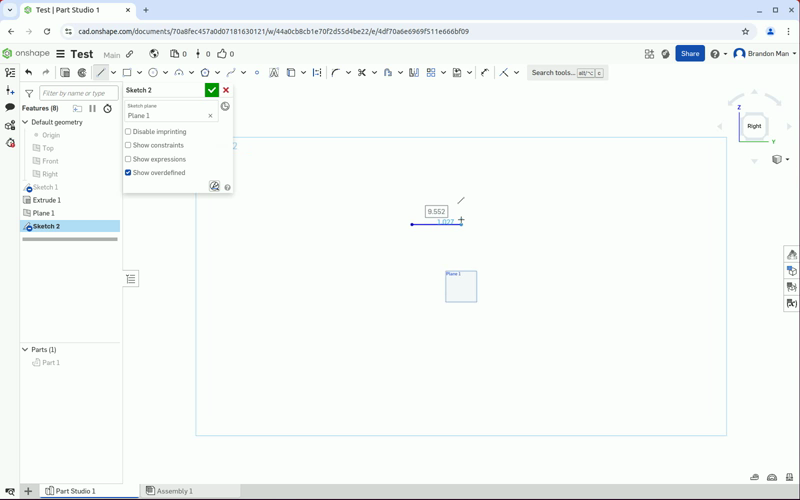
scroll(6)
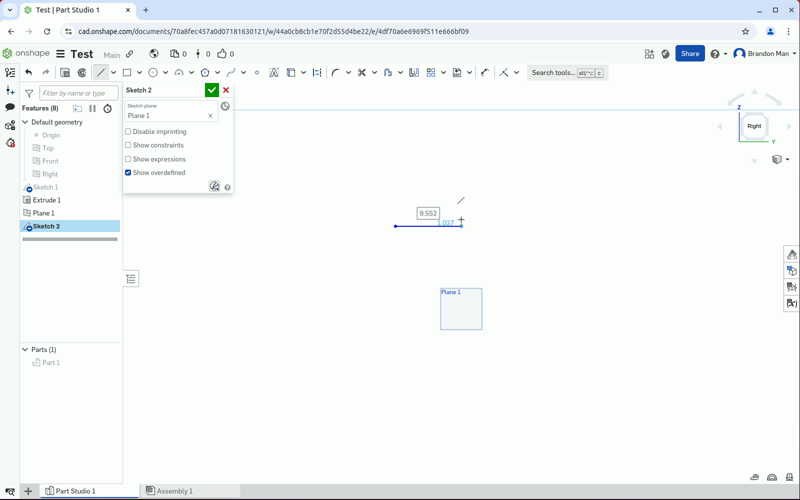
scroll(6)
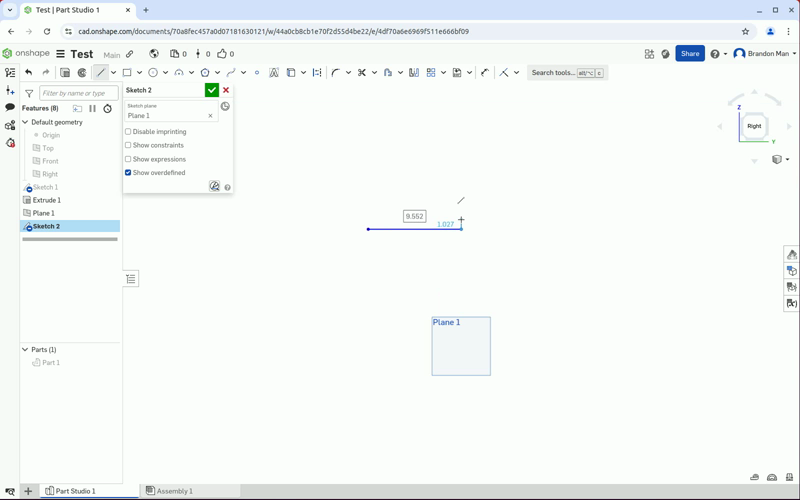
scroll(6)
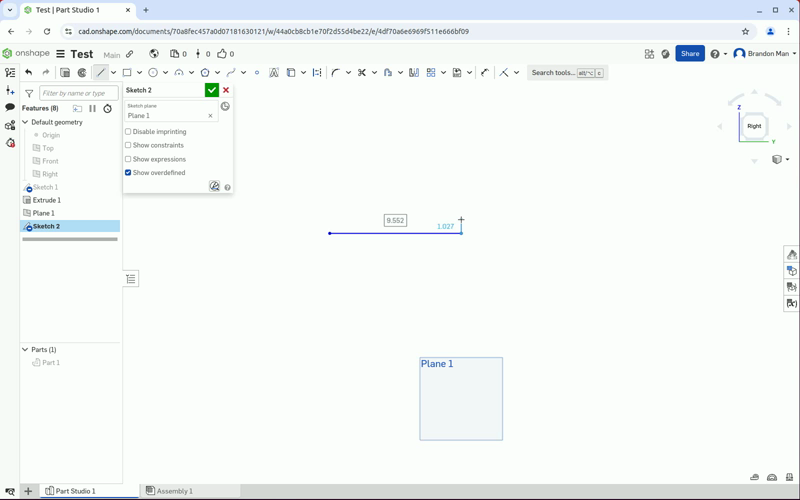
scroll(6)
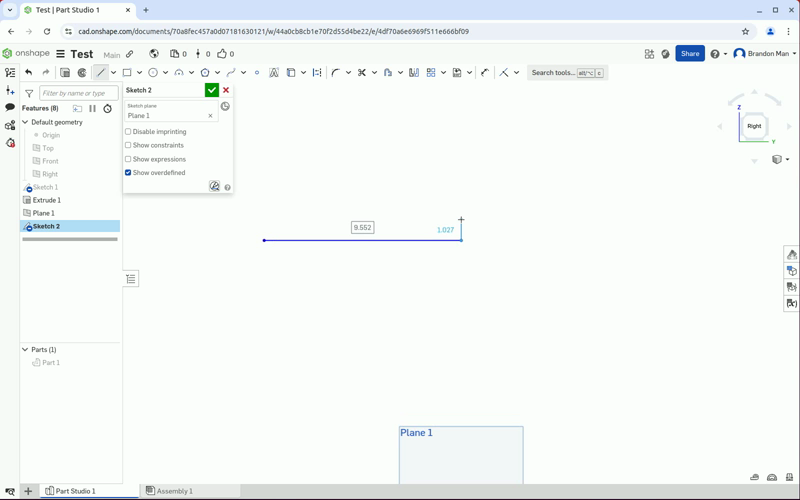
scroll(6)
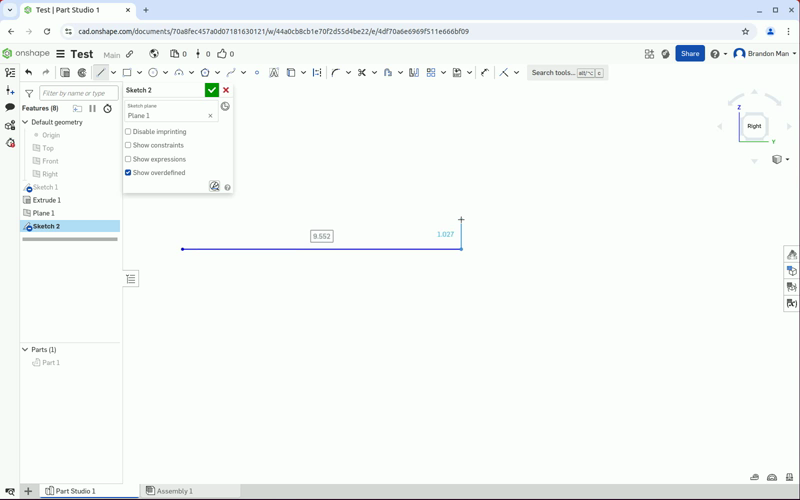
scroll(6)
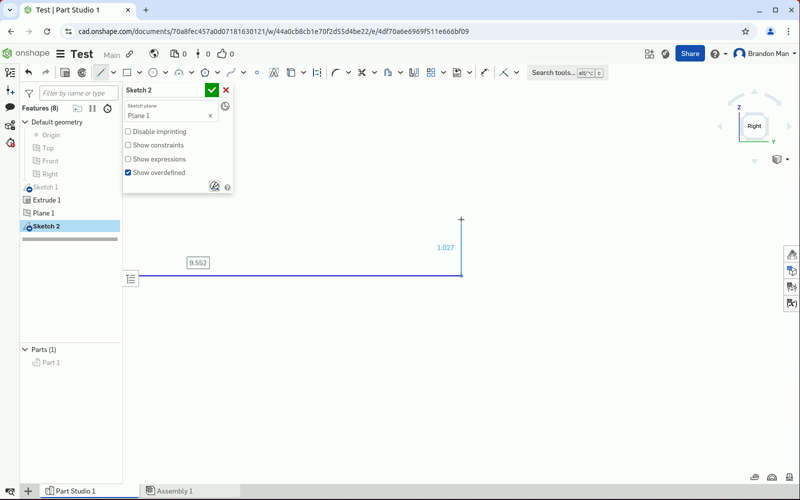
click(461, 219)
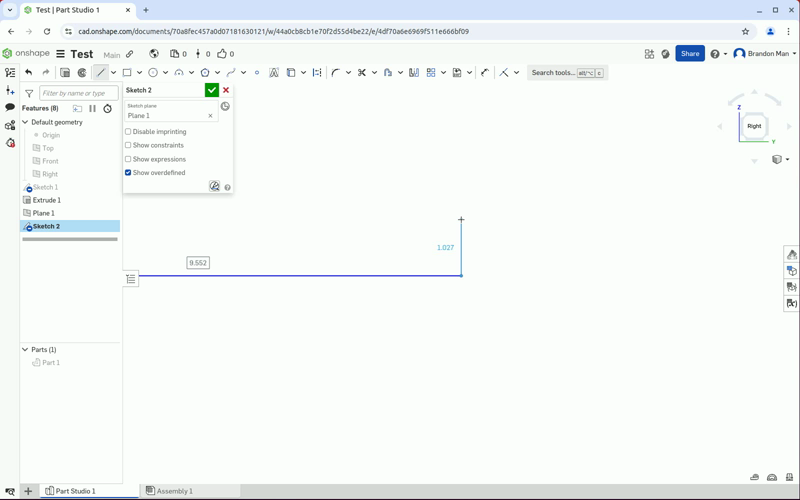
scroll(-6)
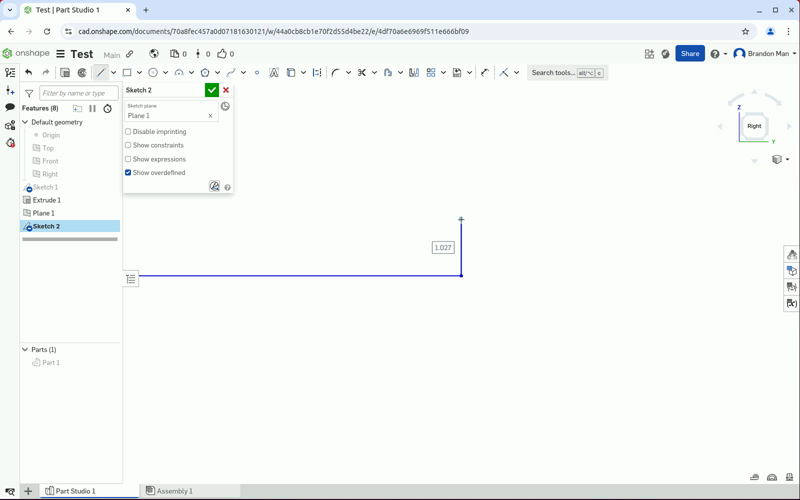
scroll(-6)
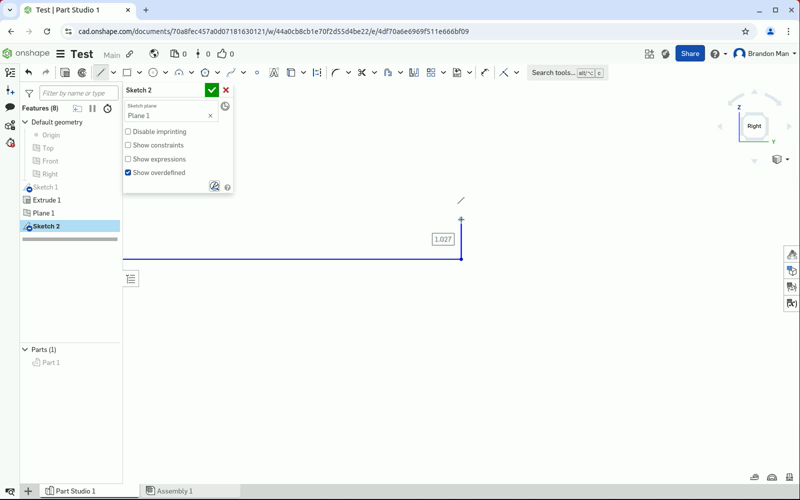
scroll(-6)
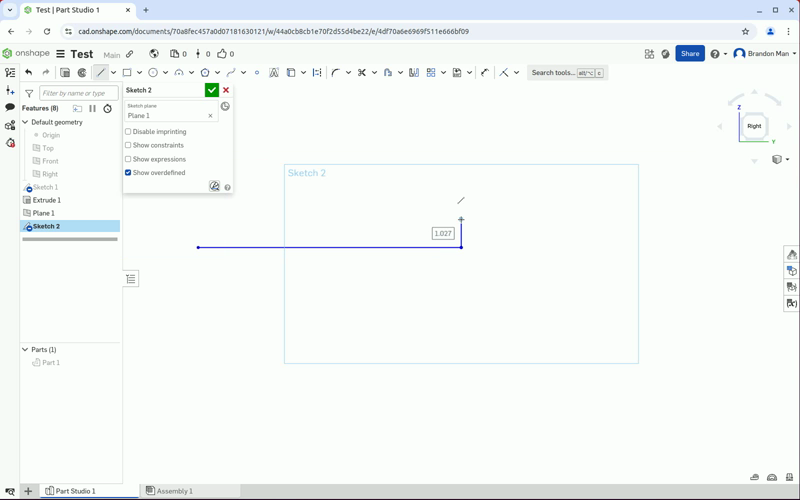
scroll(-6)
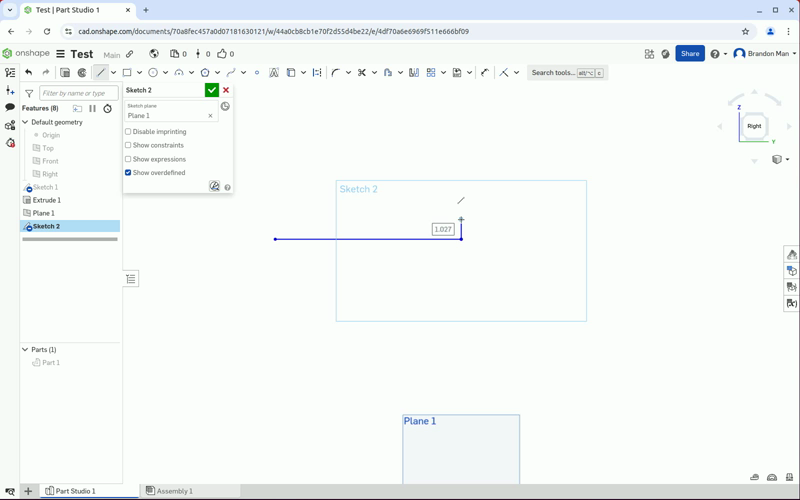
scroll(-6)
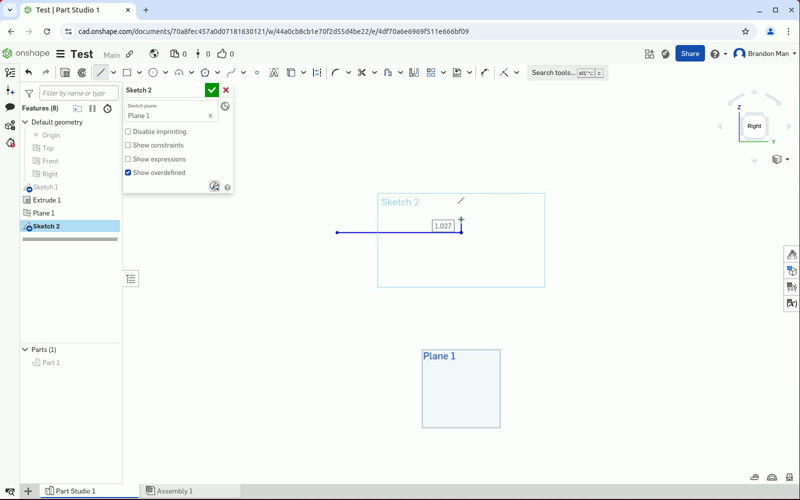
scroll(-6)
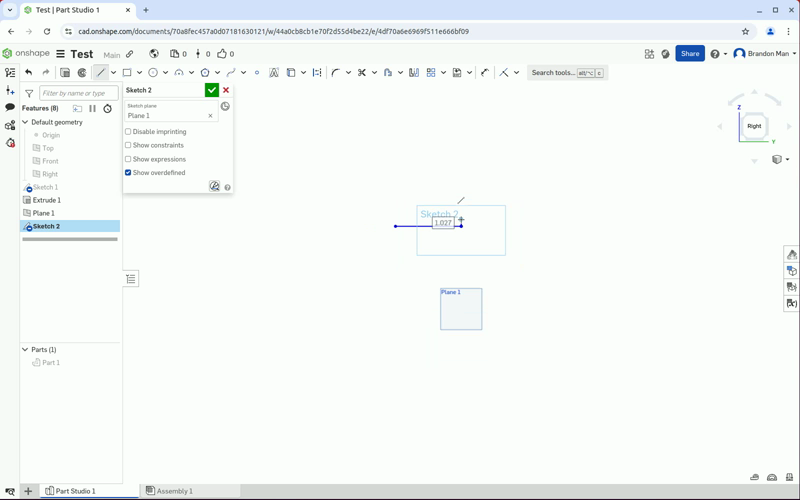
scroll(-6)
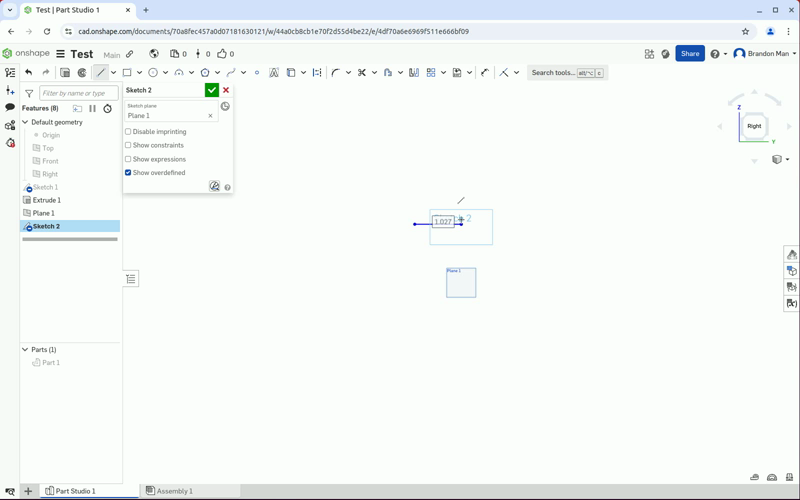
key_up(shift)
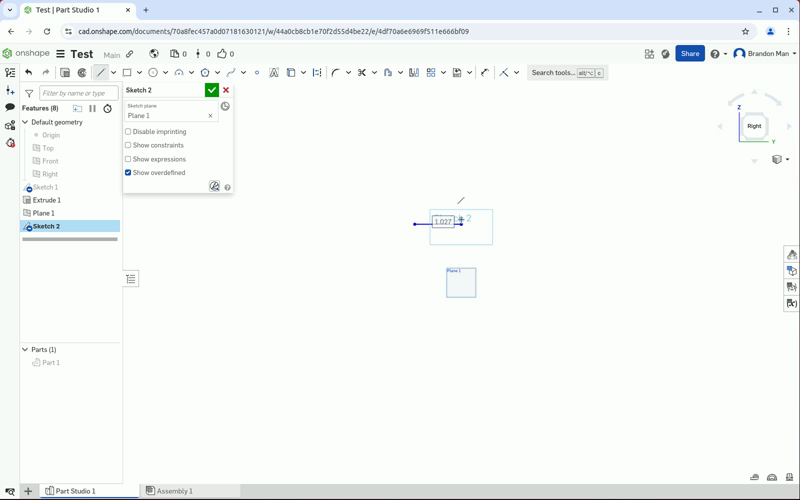
key_down(shift)
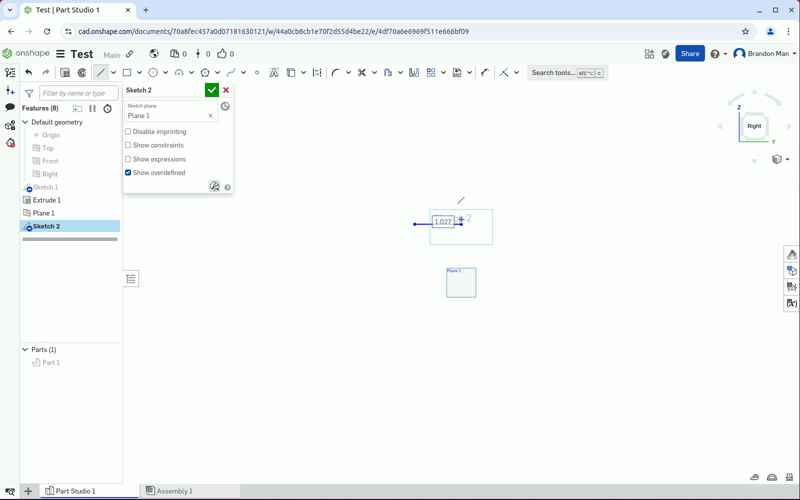
mouse_move(491, 219)
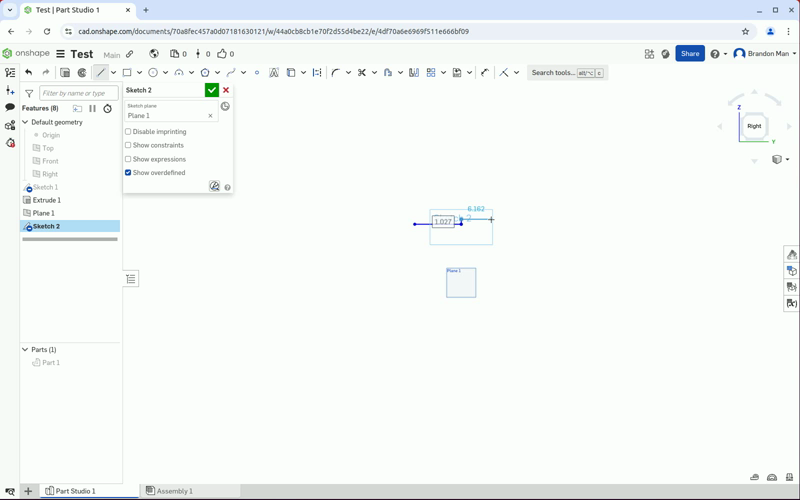
mouse_move(414, 219)
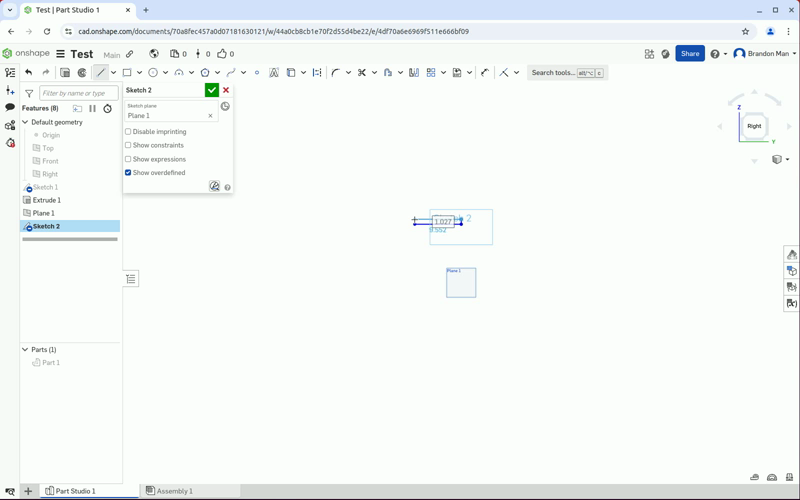
click(414, 219)
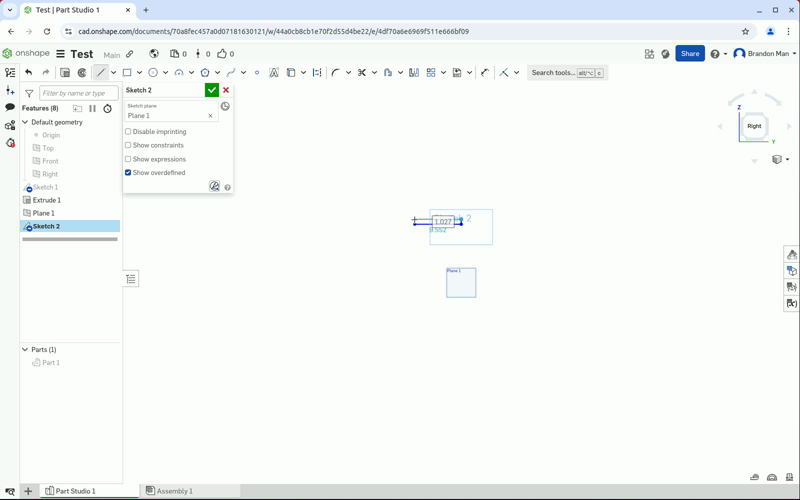
key_up(shift)
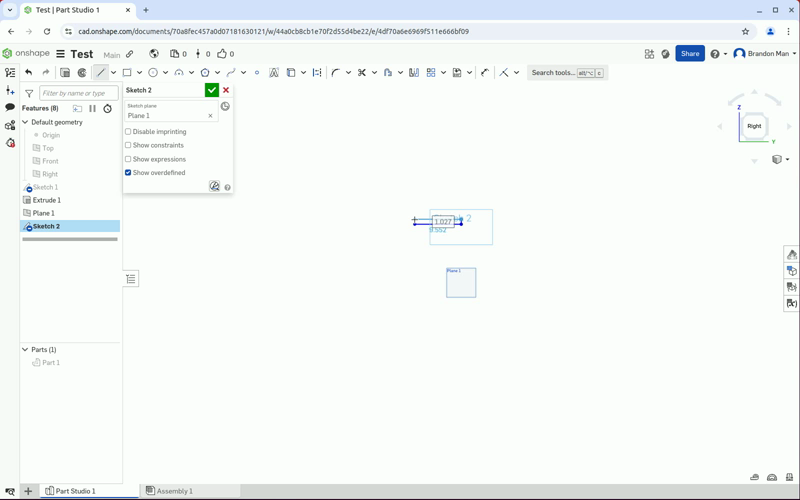
mouse_move(444, 219)
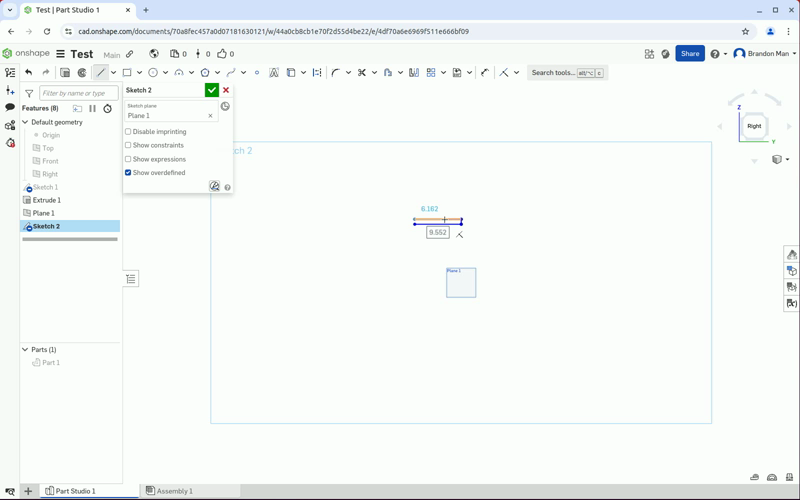
key_down(shift)
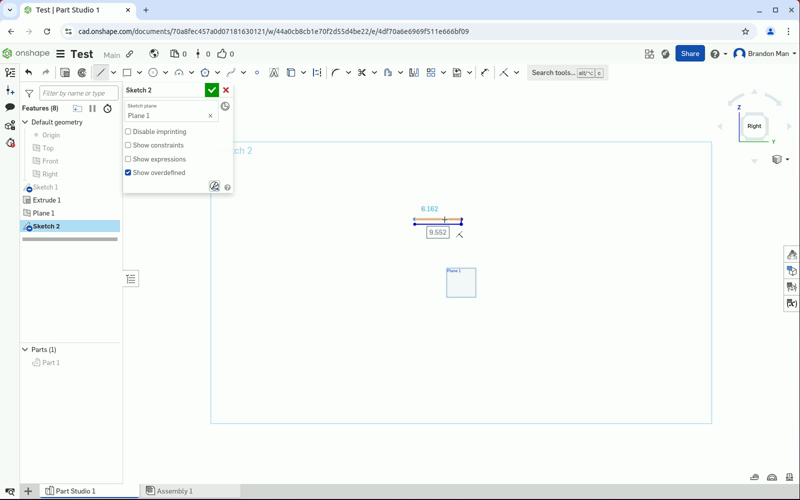
mouse_move(414, 224)
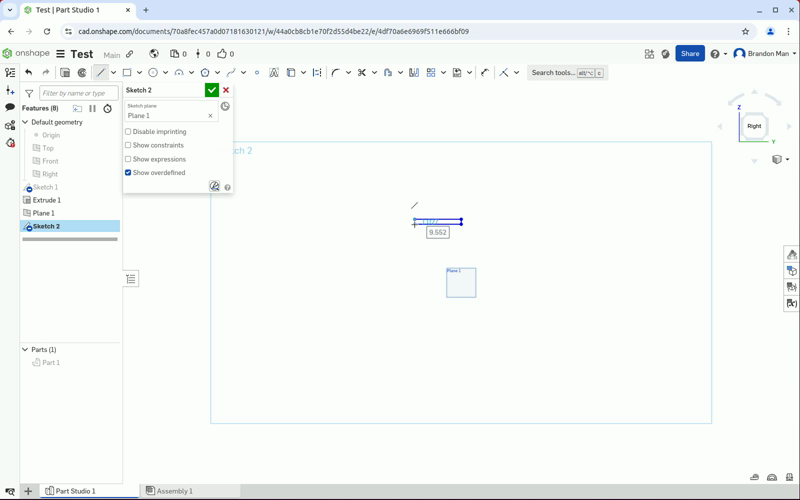
scroll(6)
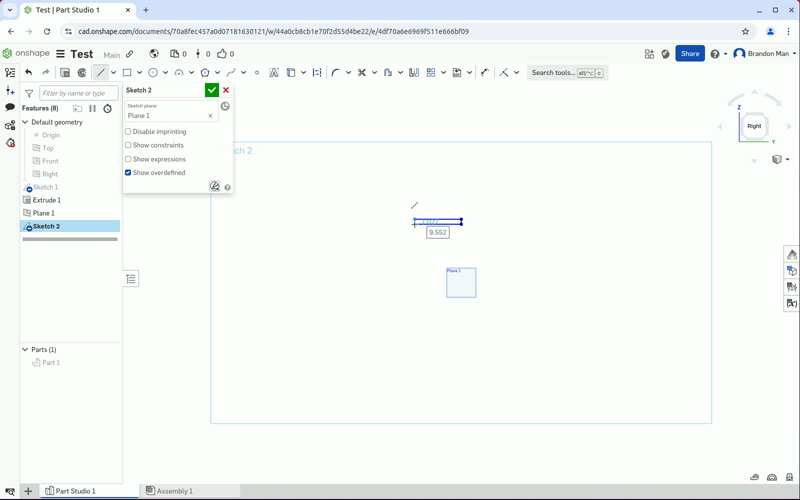
scroll(6)
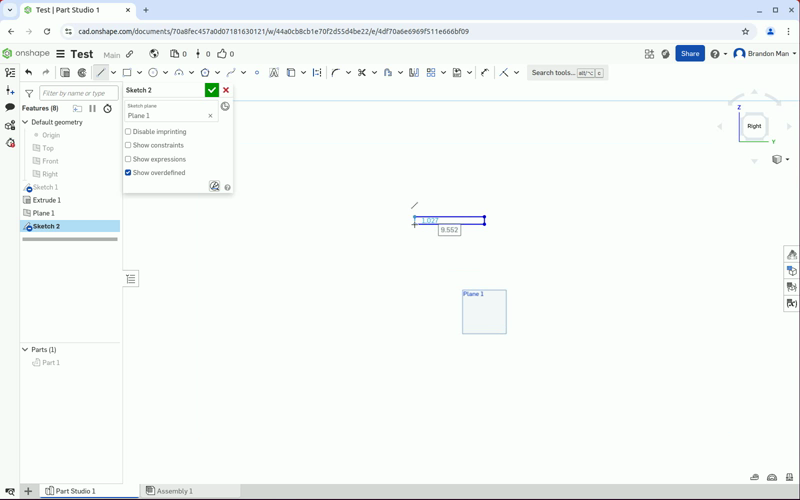
scroll(6)
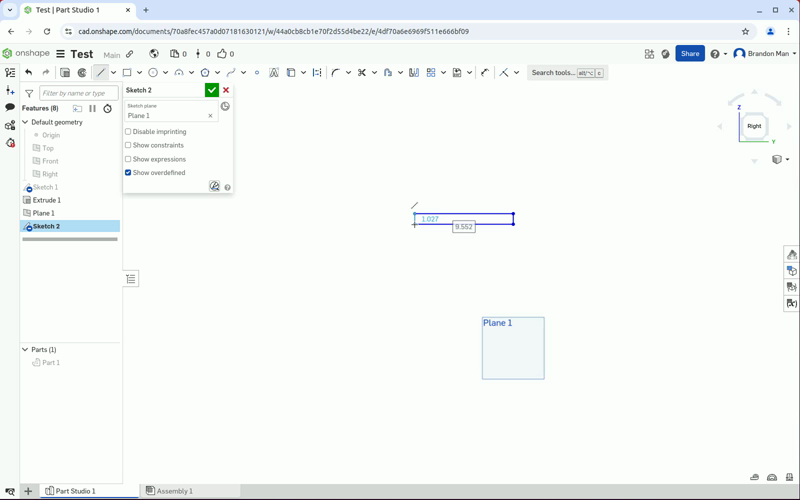
scroll(6)
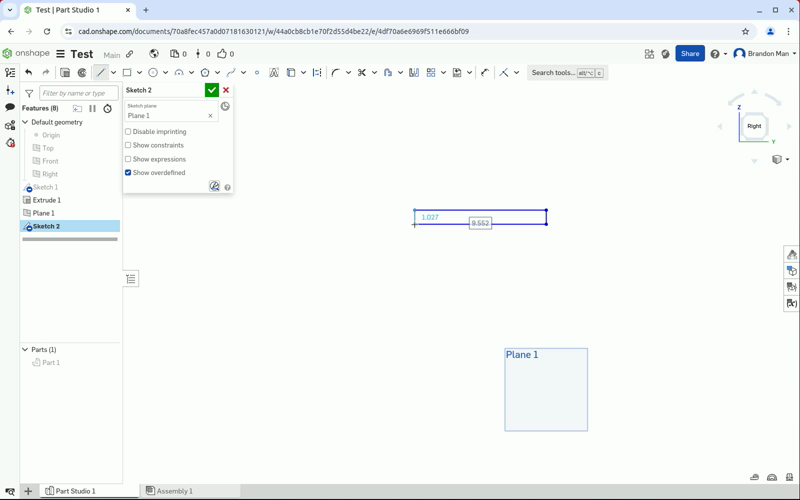
scroll(6)
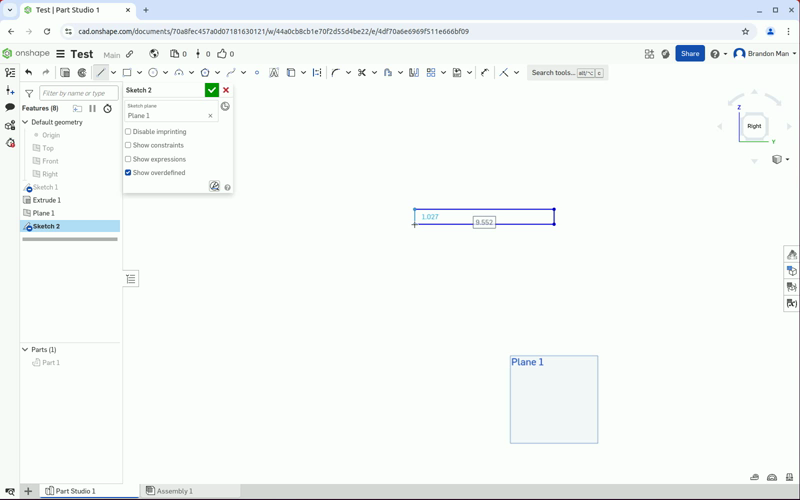
scroll(6)
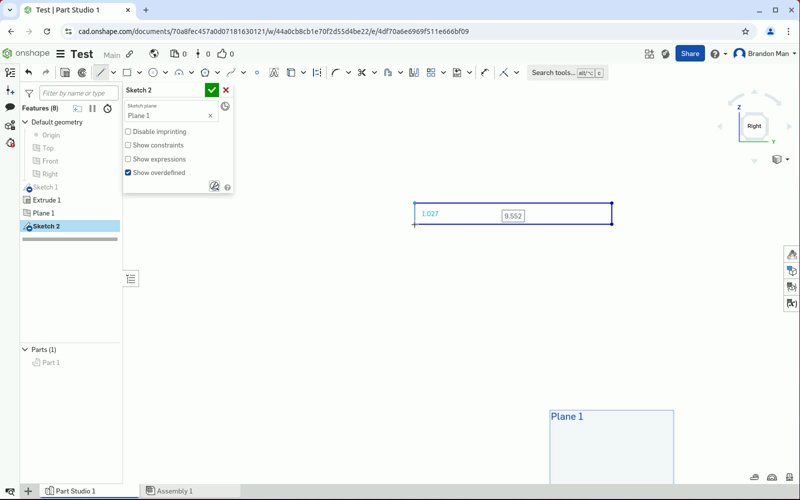
scroll(6)
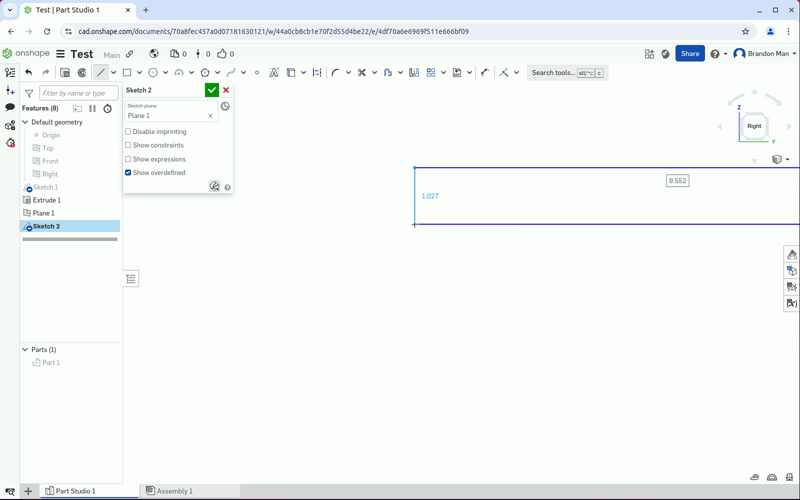
key_up(shift)
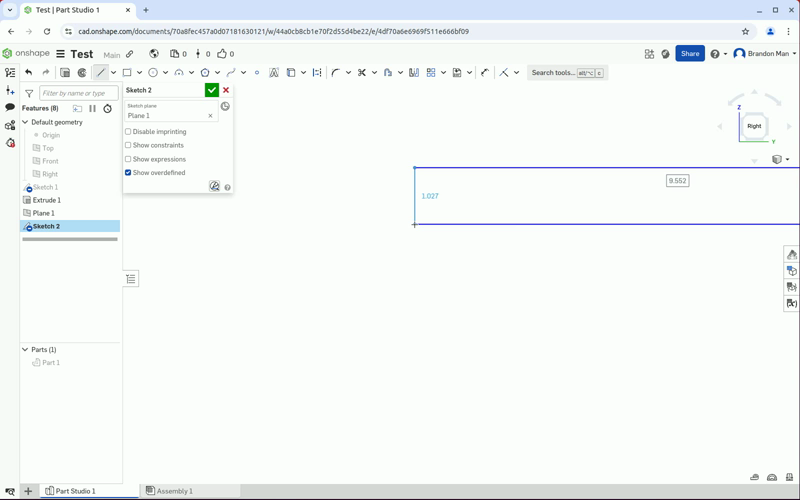
click(414, 224)
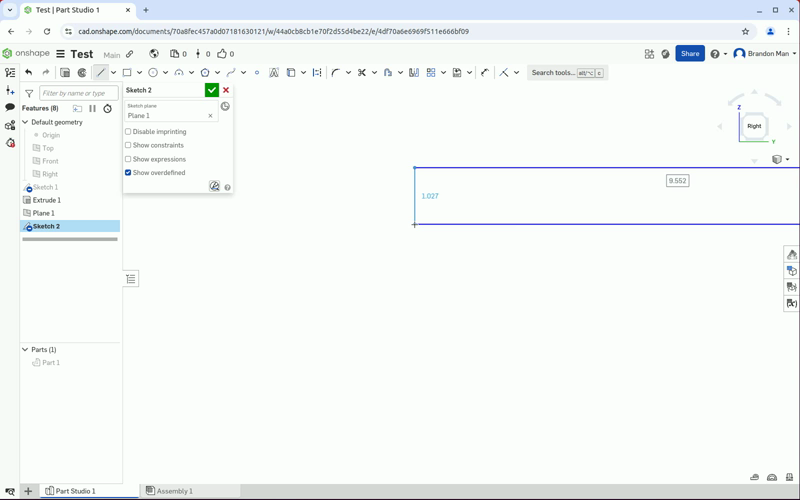
scroll(-6)
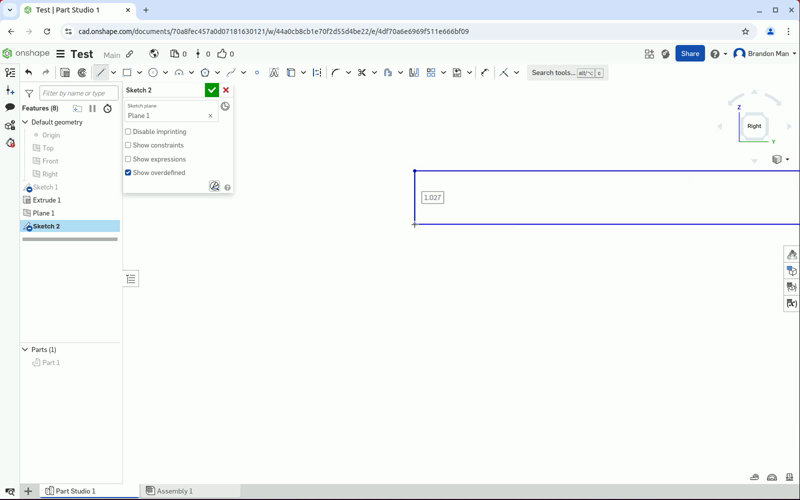
scroll(-6)
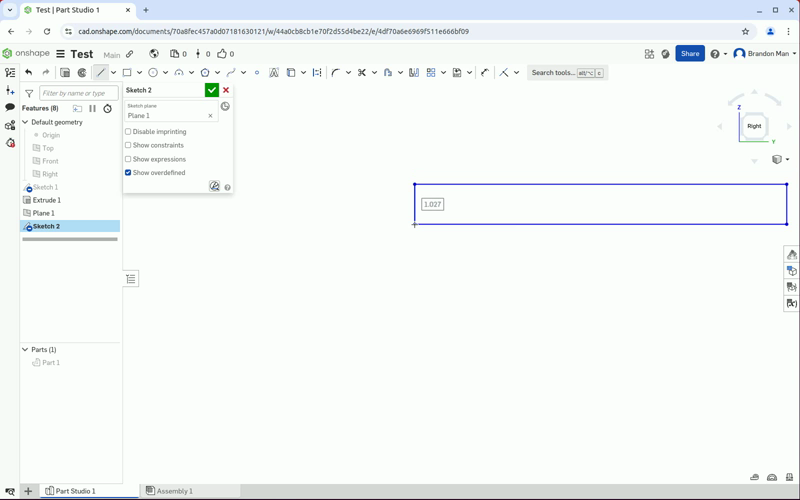
scroll(-6)
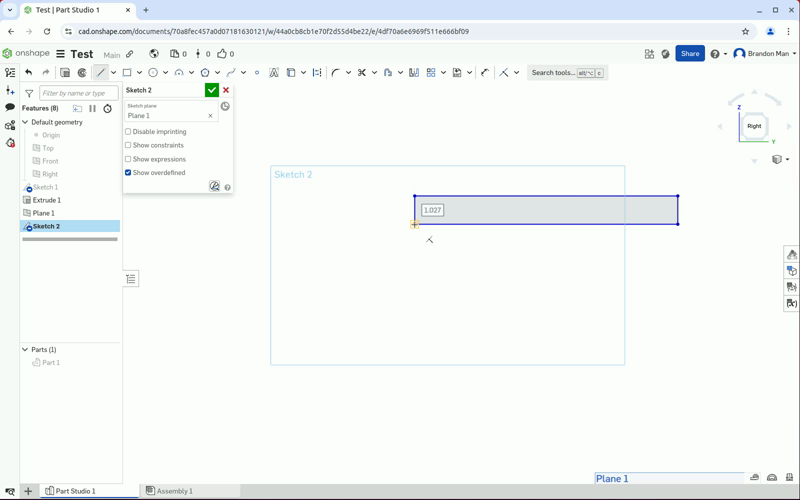
scroll(-6)
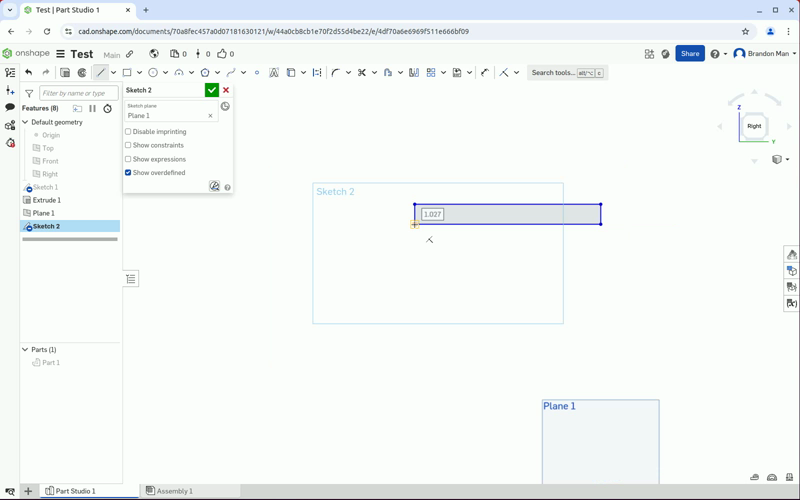
scroll(-6)
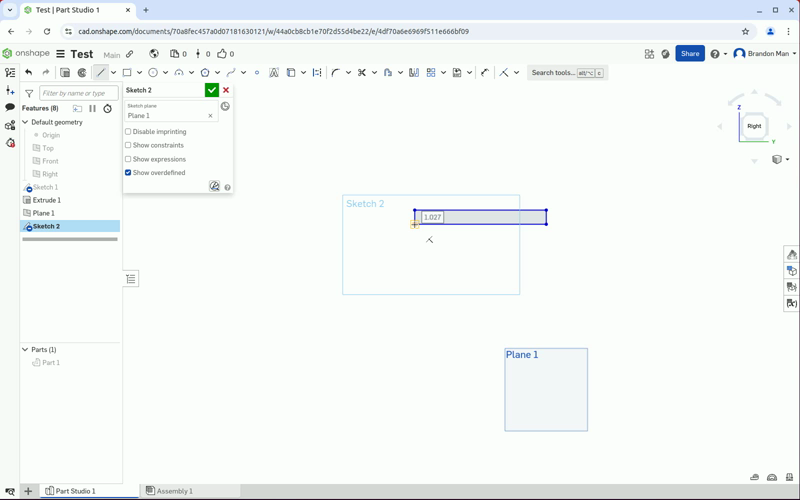
scroll(-6)
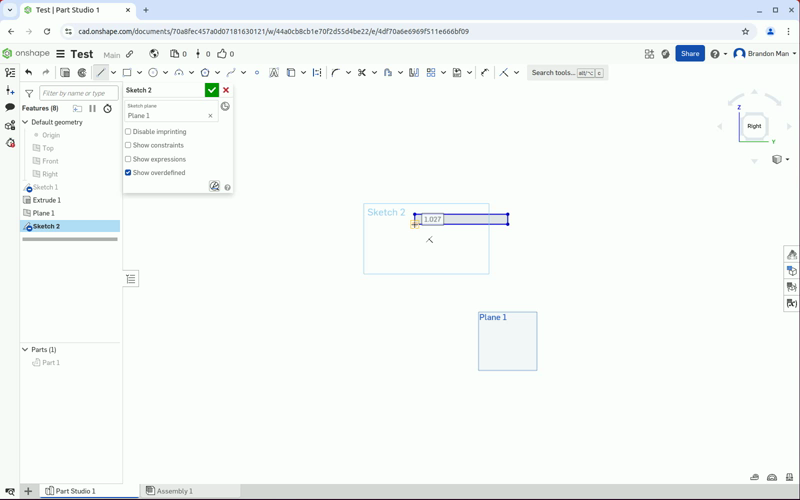
scroll(-6)
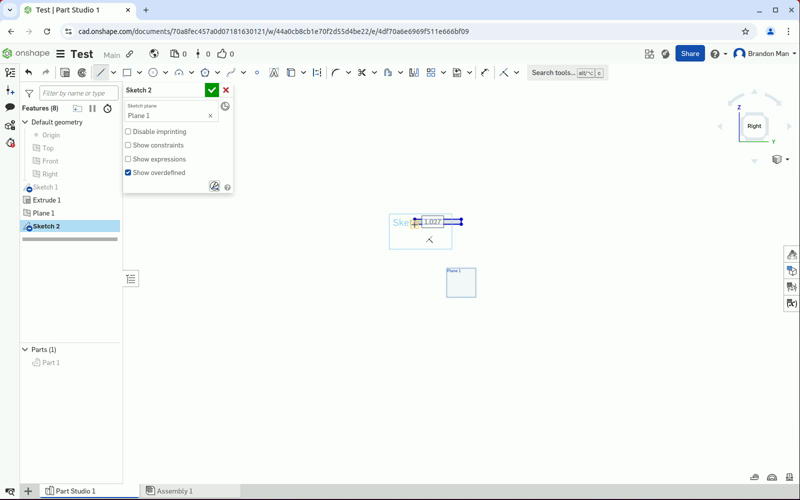
key(esc)
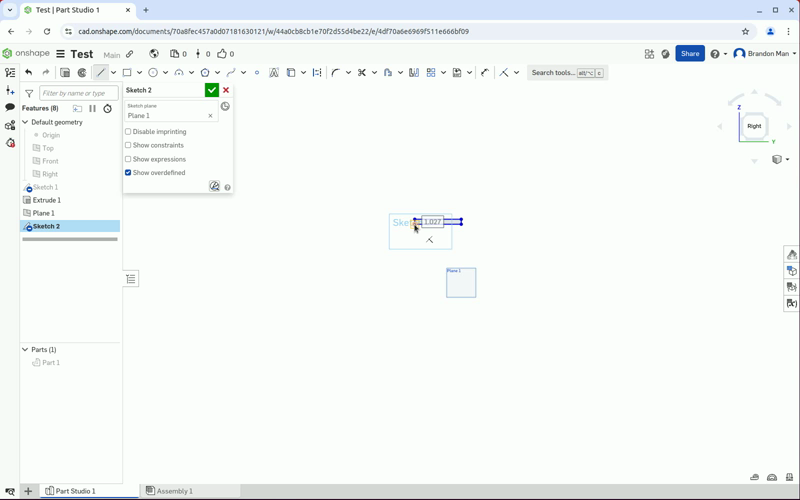
mouse_move(427, 219)
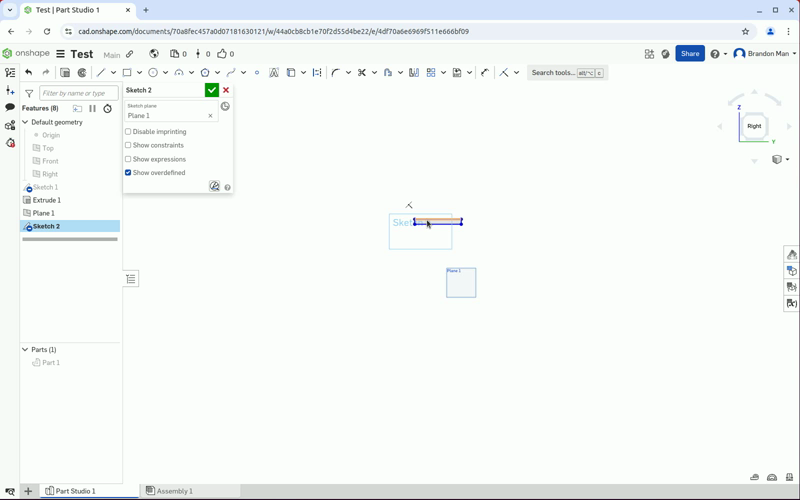
scroll(6)
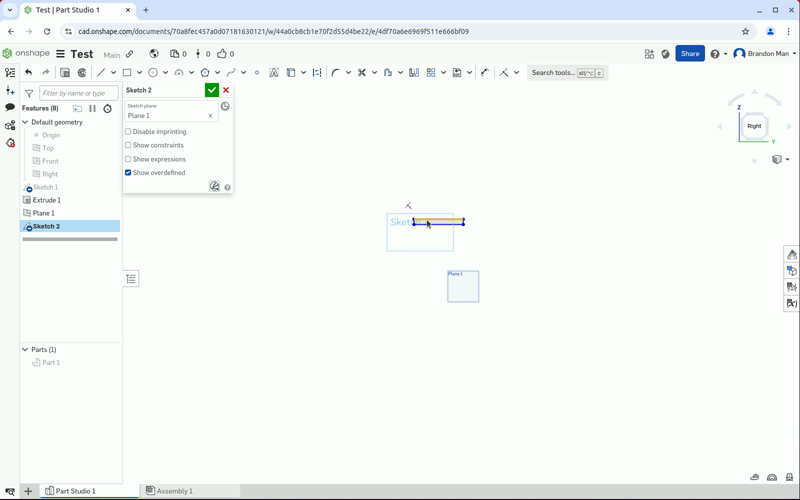
scroll(6)
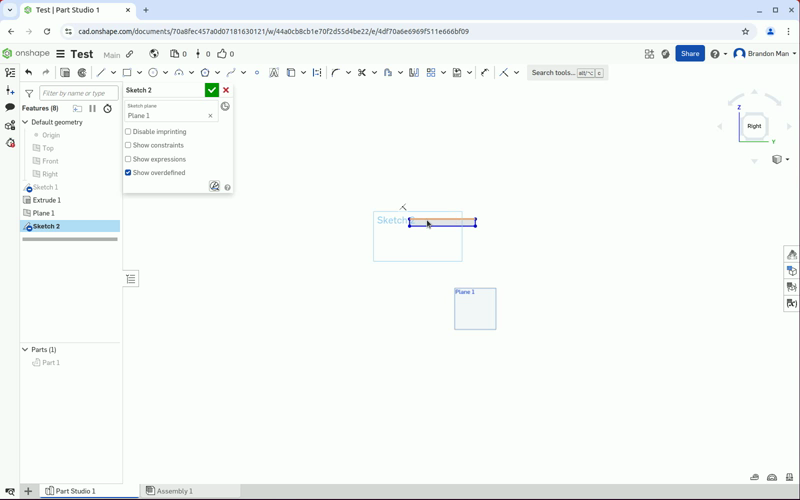
scroll(6)
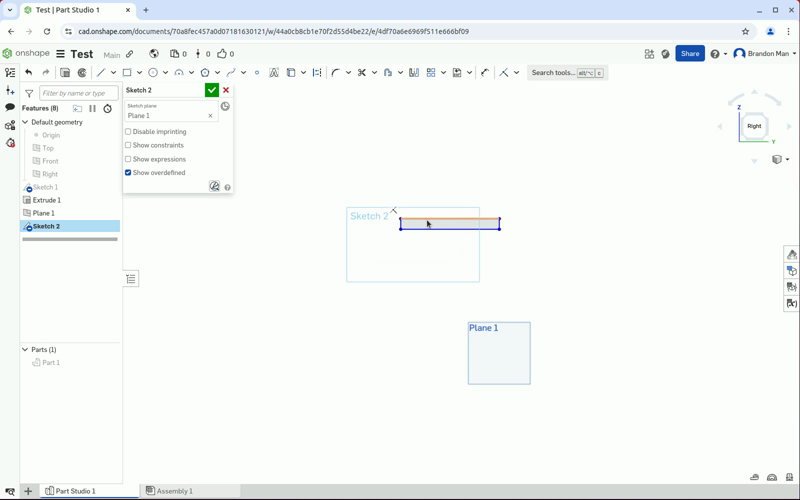
scroll(6)
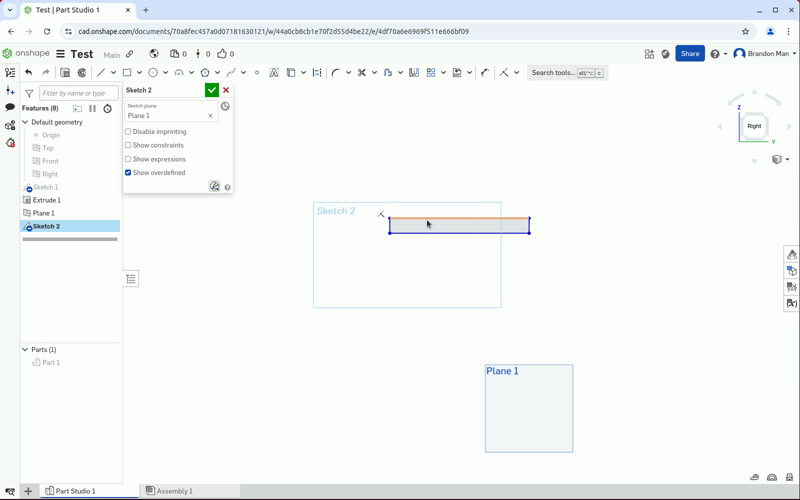
scroll(6)
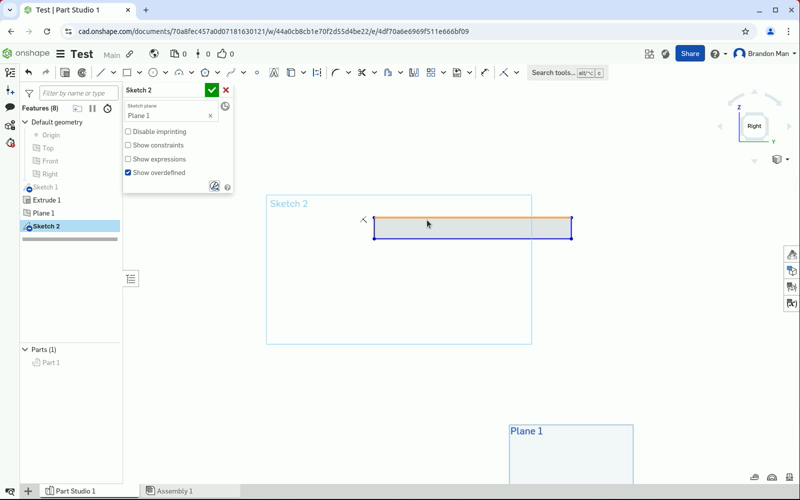
scroll(6)
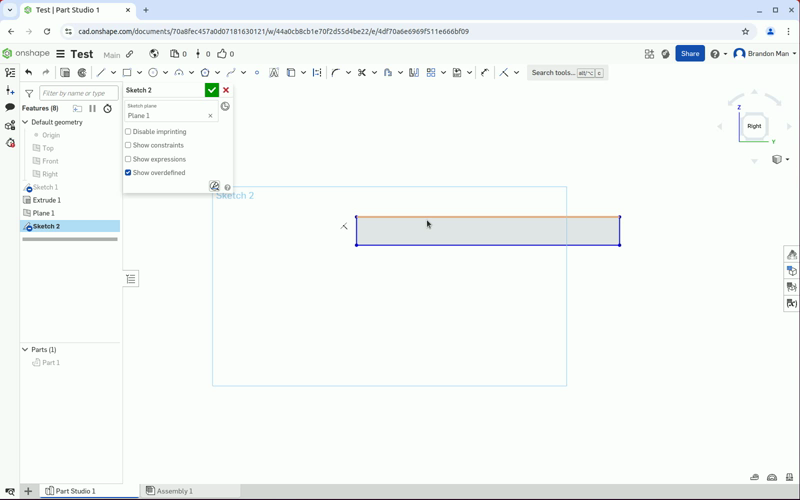
scroll(6)
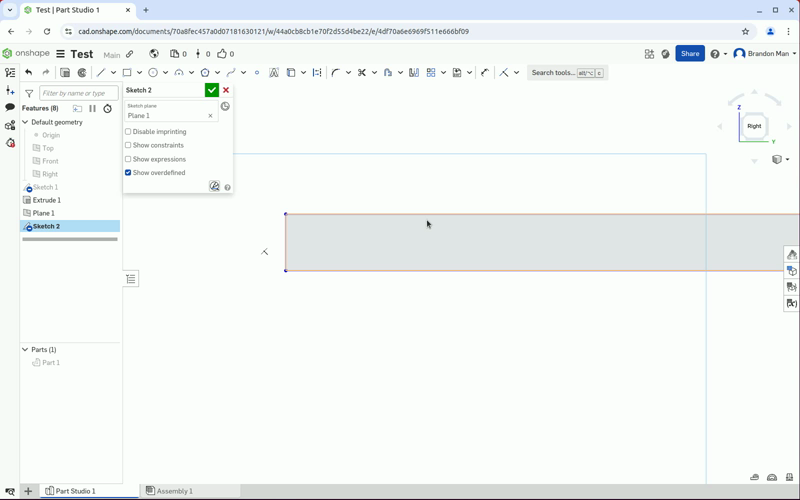
click(427, 219)
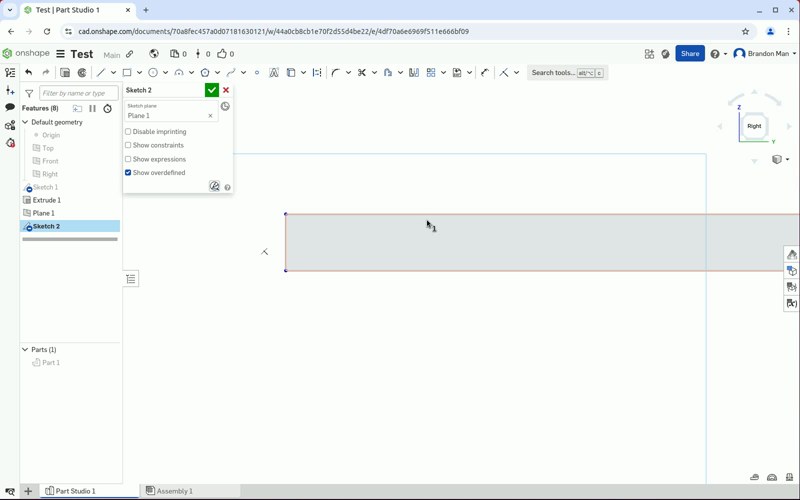
scroll(-6)
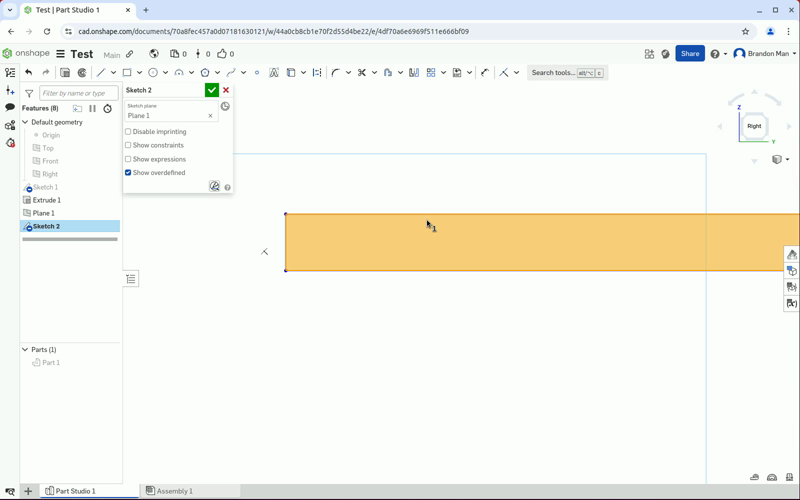
scroll(-6)
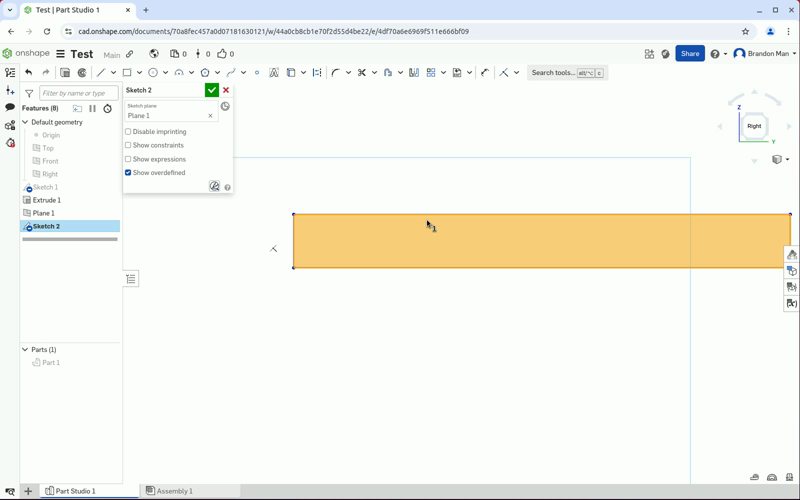
scroll(-6)
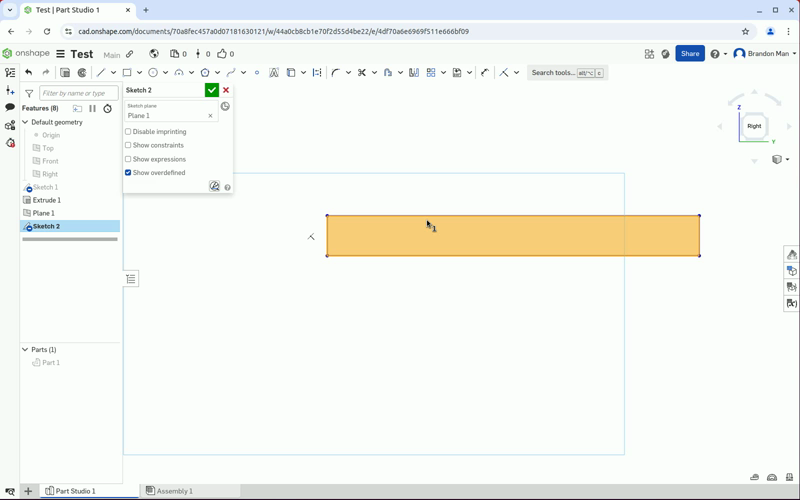
scroll(-6)
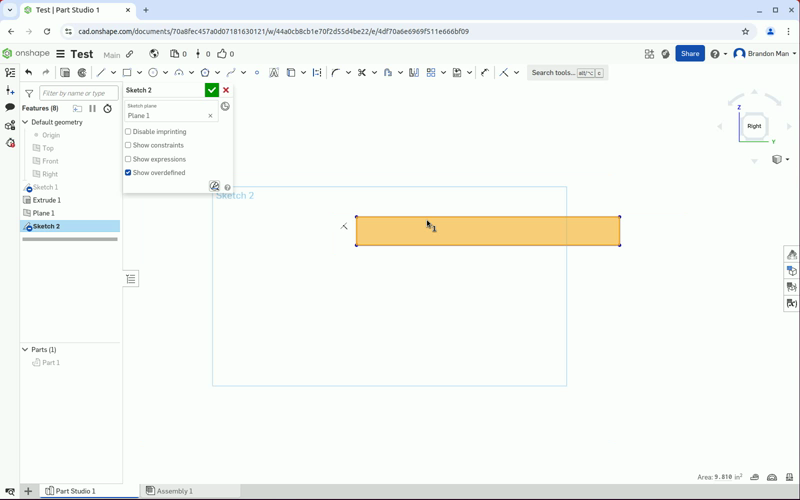
scroll(-6)
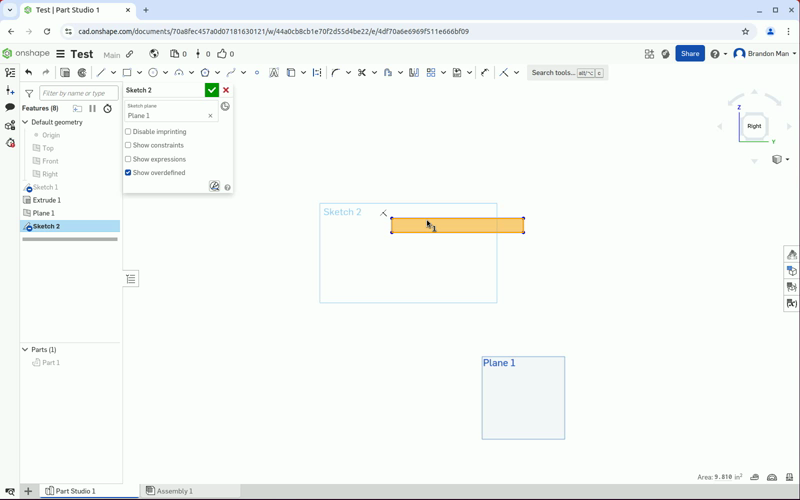
scroll(-6)
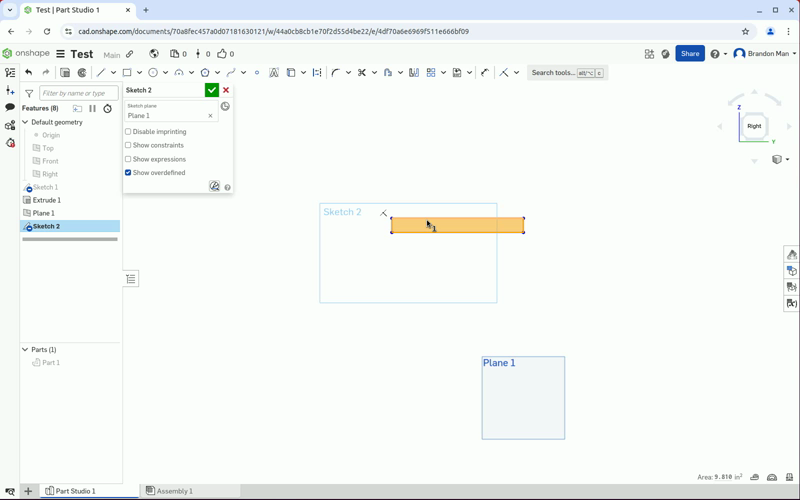
scroll(-6)
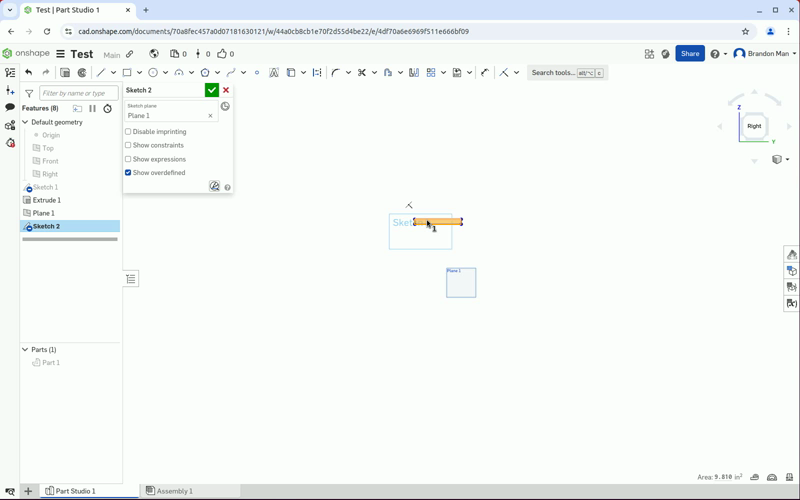
mouse_move(73, 352)
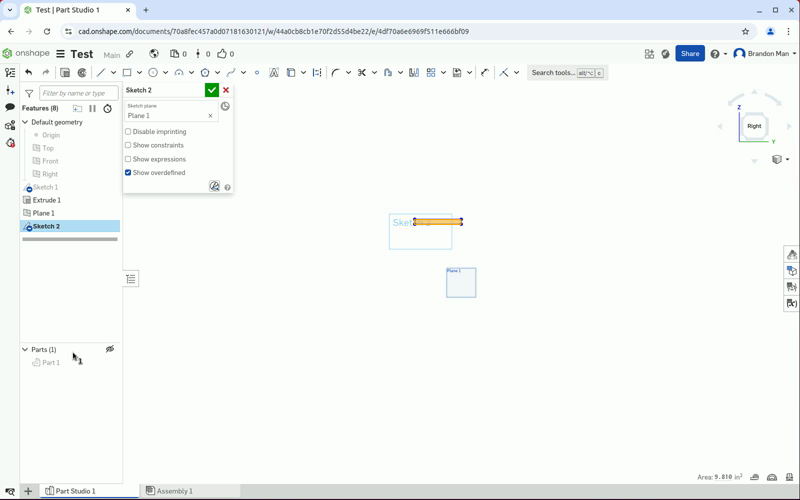
key(shift+y)
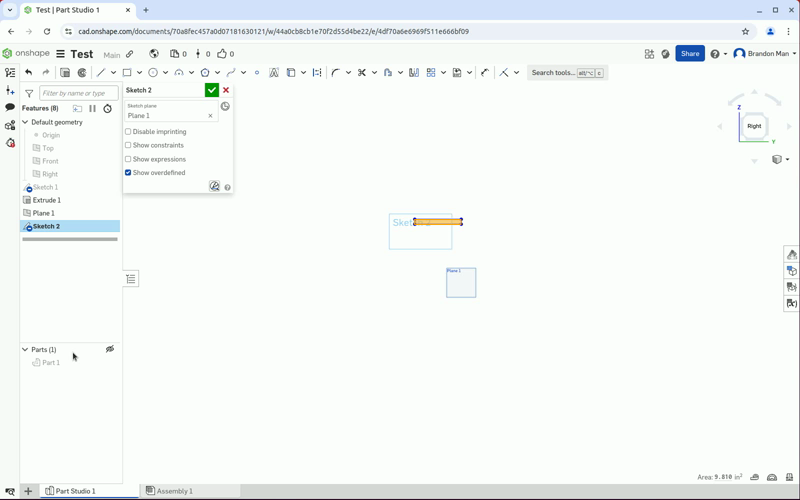
key(shift+e)
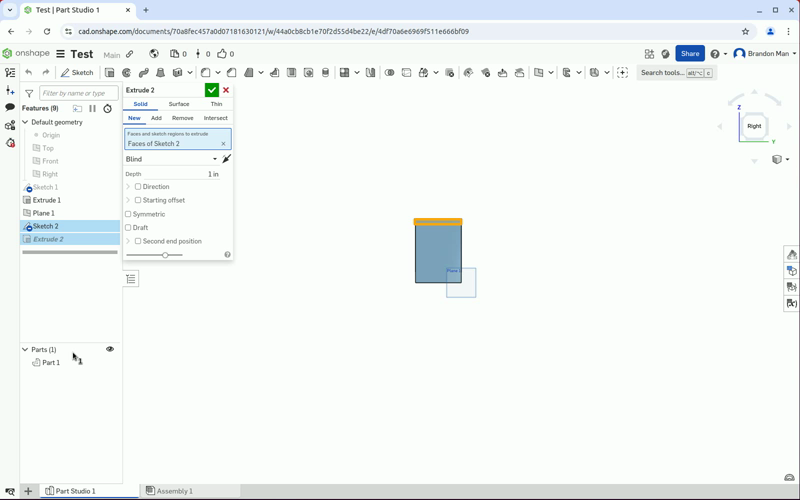
mouse_move(143, 106)
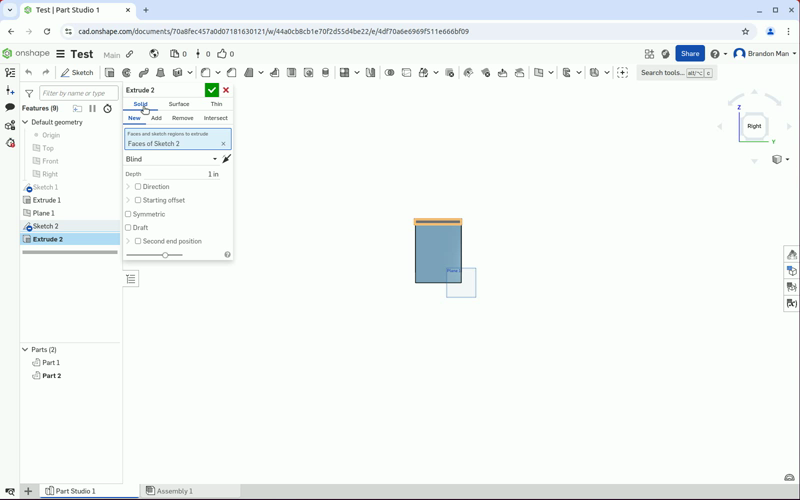
click(143, 106)
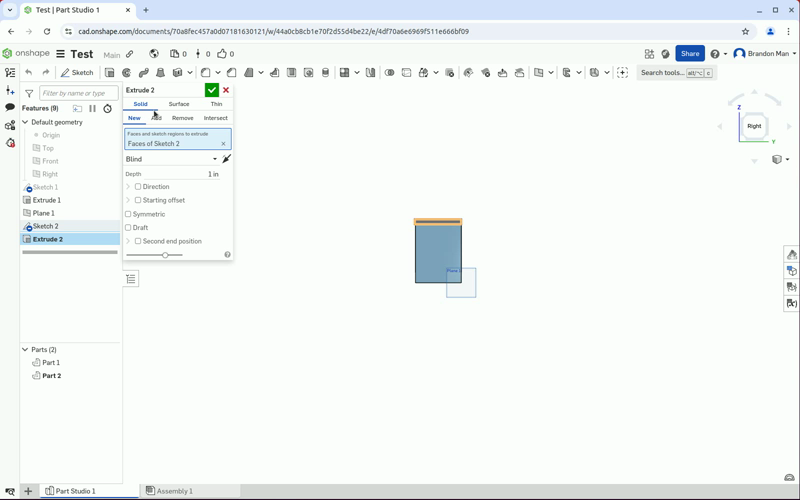
mouse_move(186, 120)
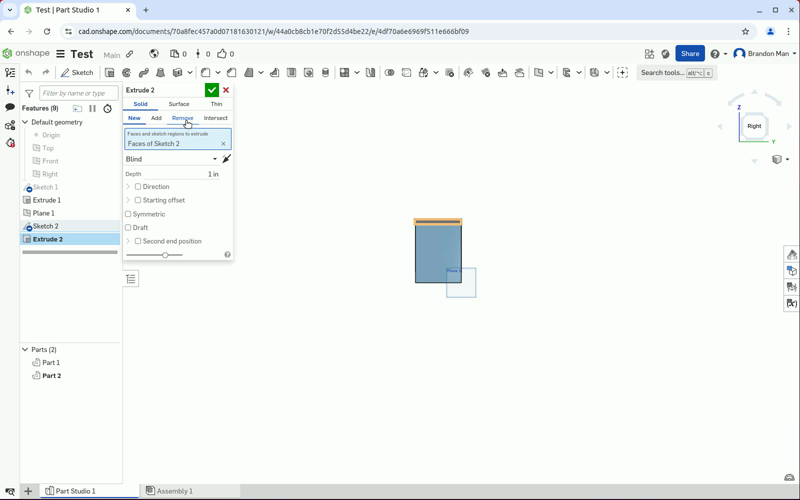
click(186, 120)
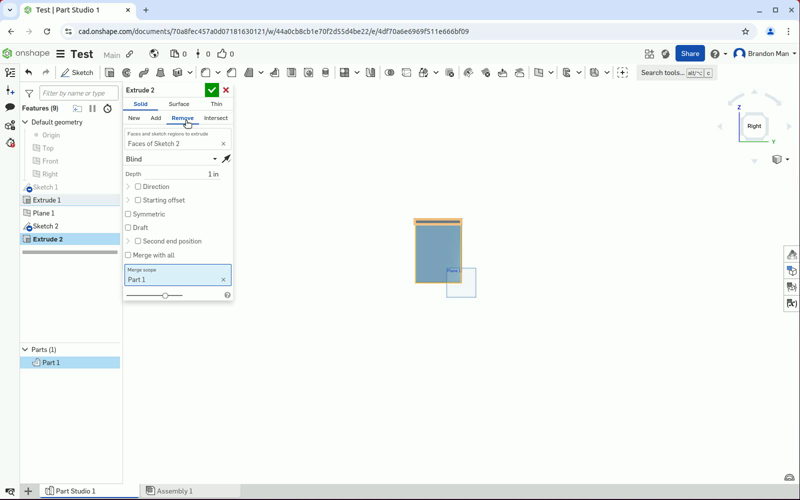
key(tab, 4)
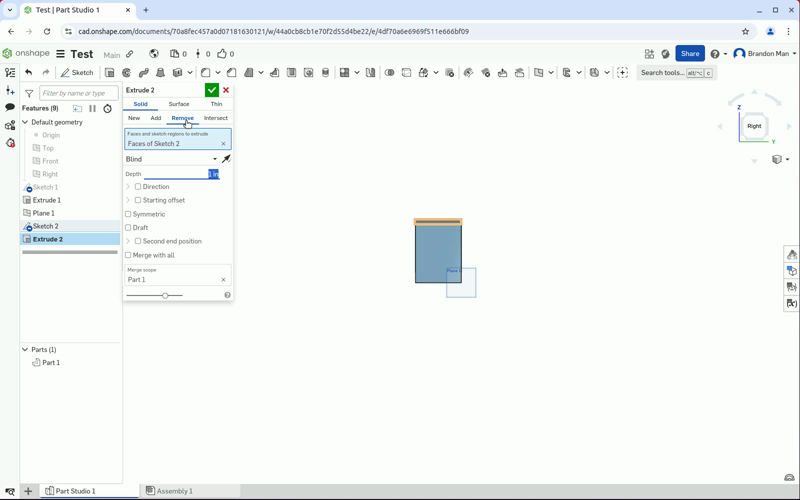
text(2.648)
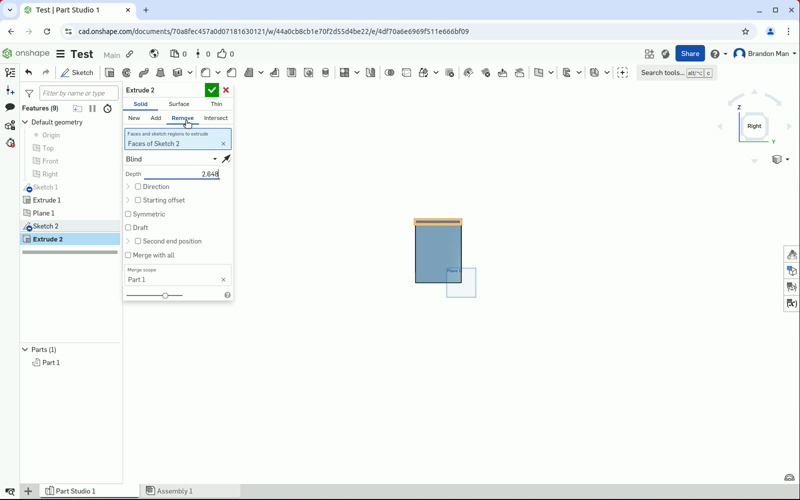
key(tab, 6)
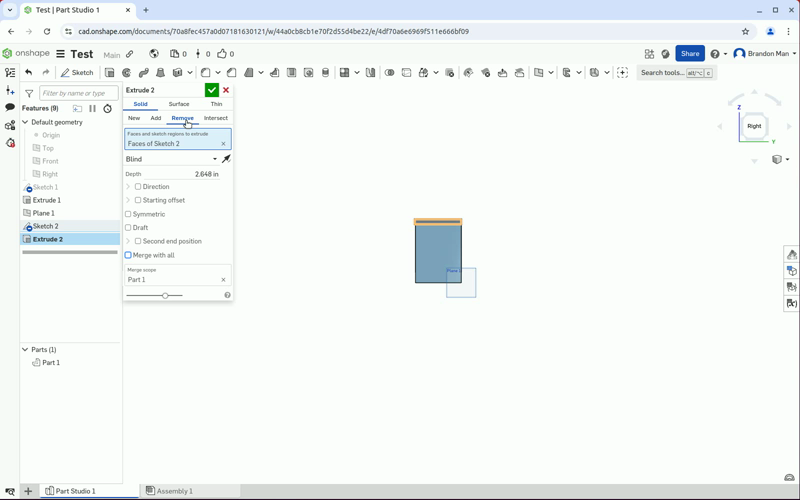
key(space)
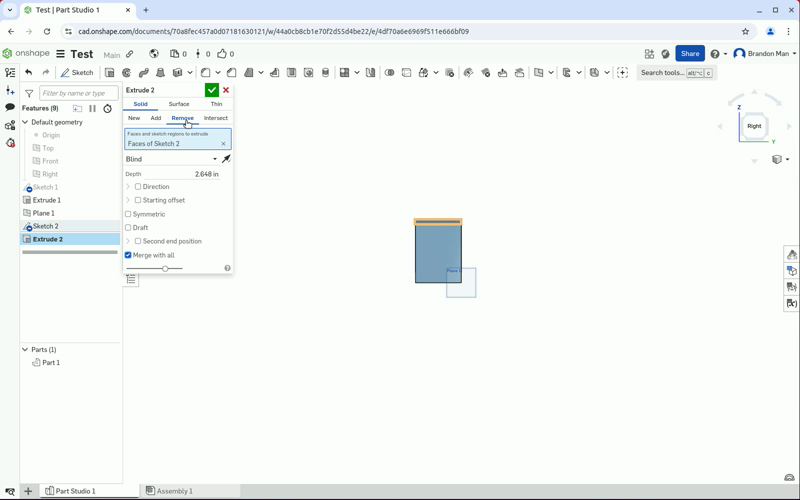
key(enter)
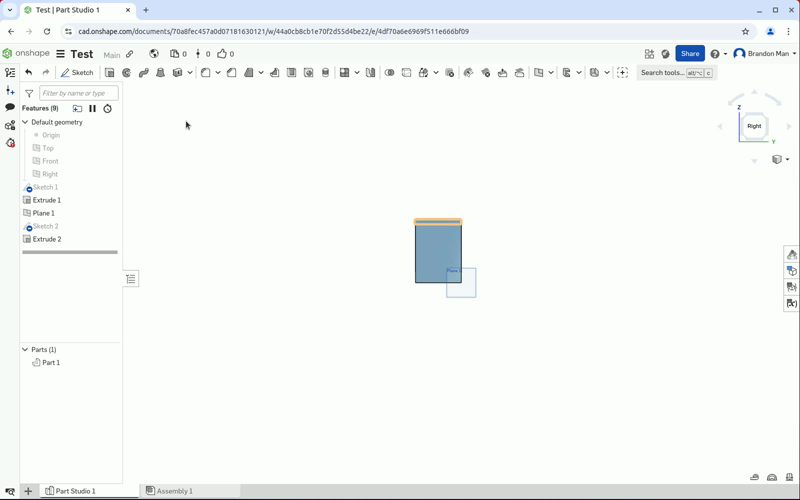
key(shift+h)
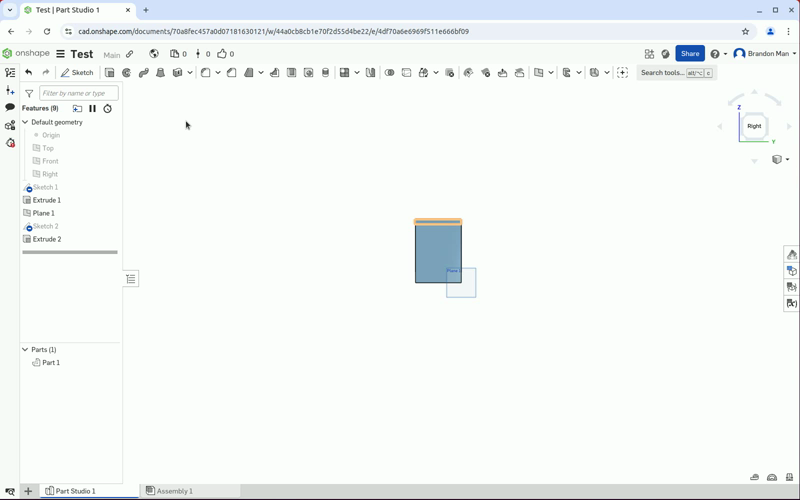
key(shift+h)
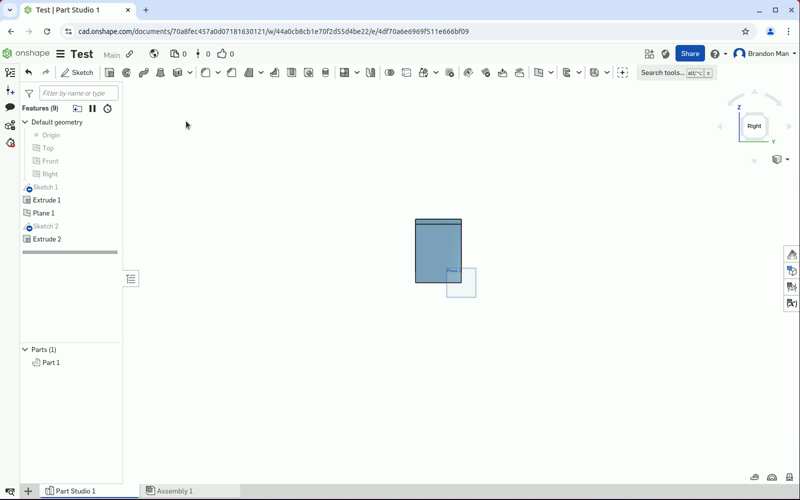
mouse_move(73, 189)
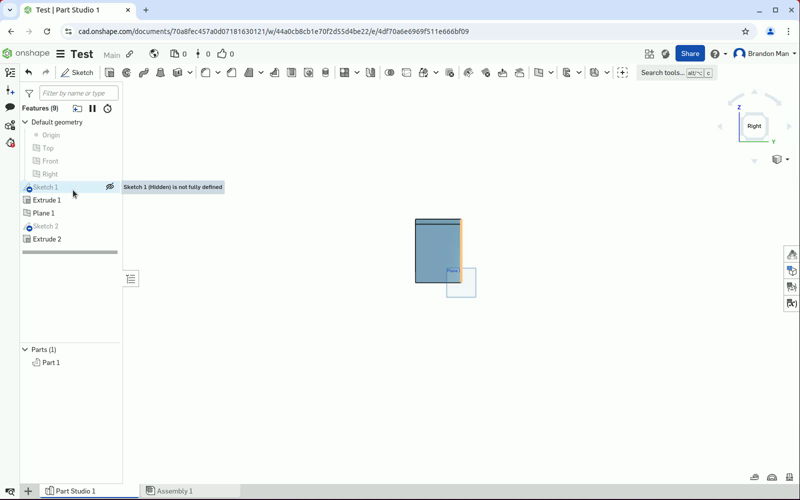
click(73, 189)
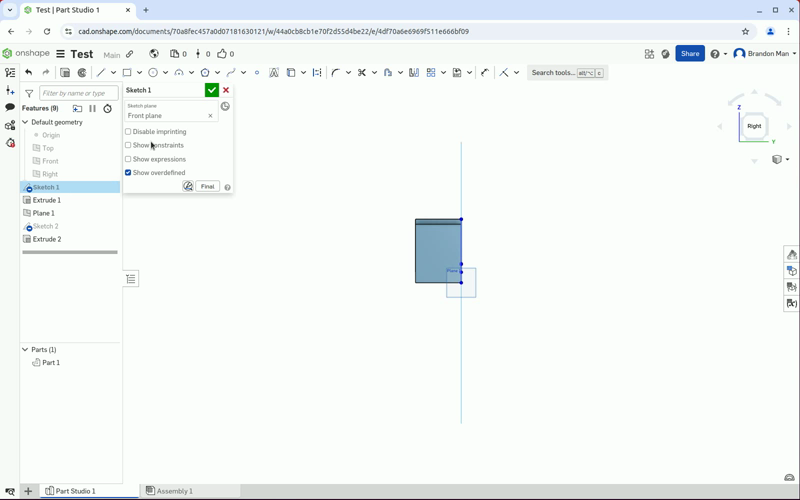
mouse_move(229, 92)
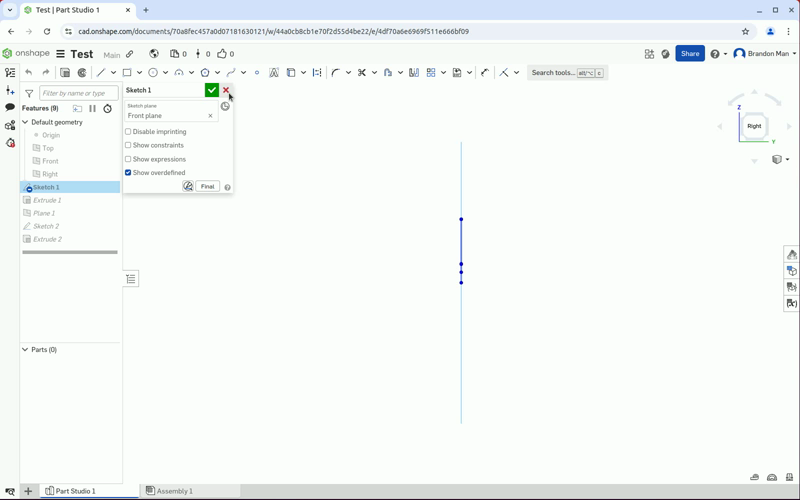
click(229, 92)
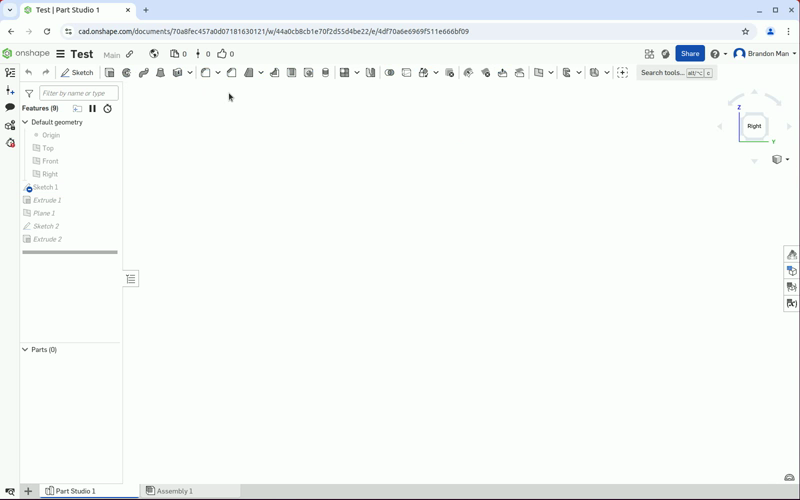
key(shift+s)
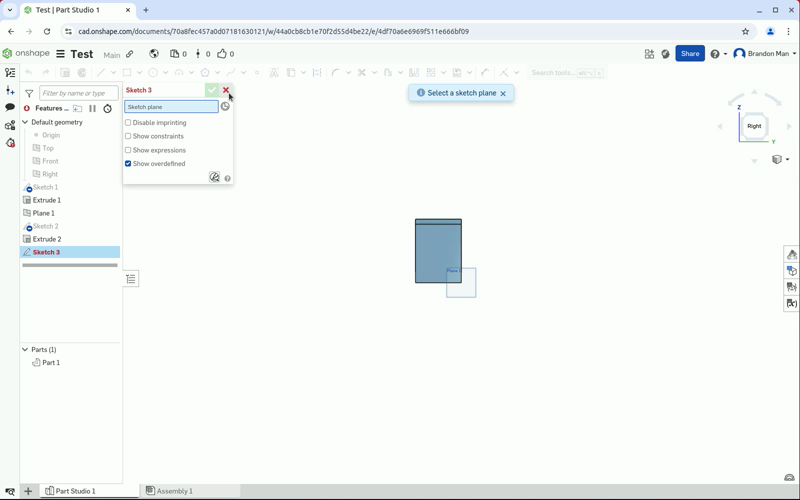
mouse_move(73, 215)
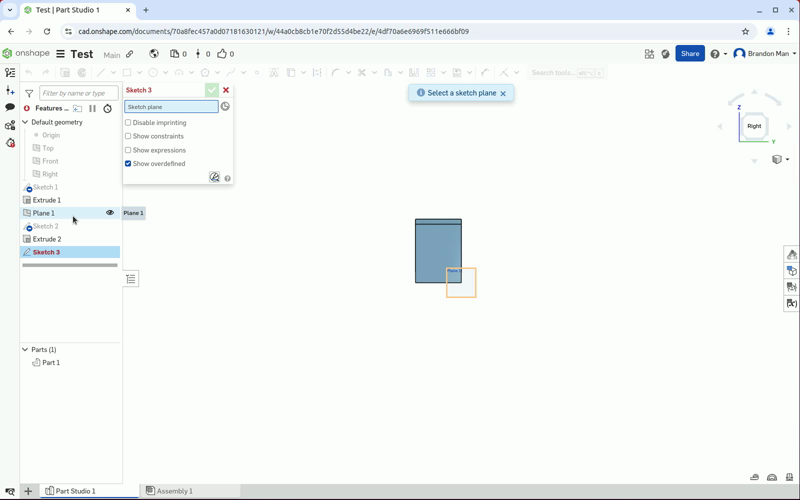
click(73, 215)
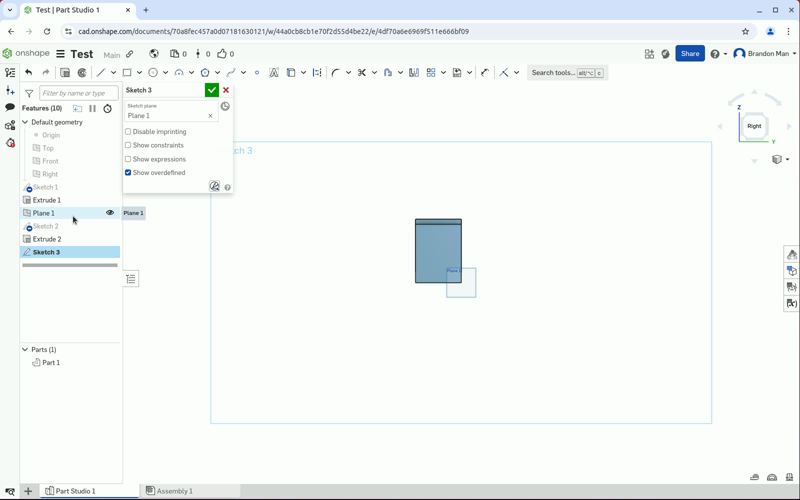
mouse_move(73, 352)
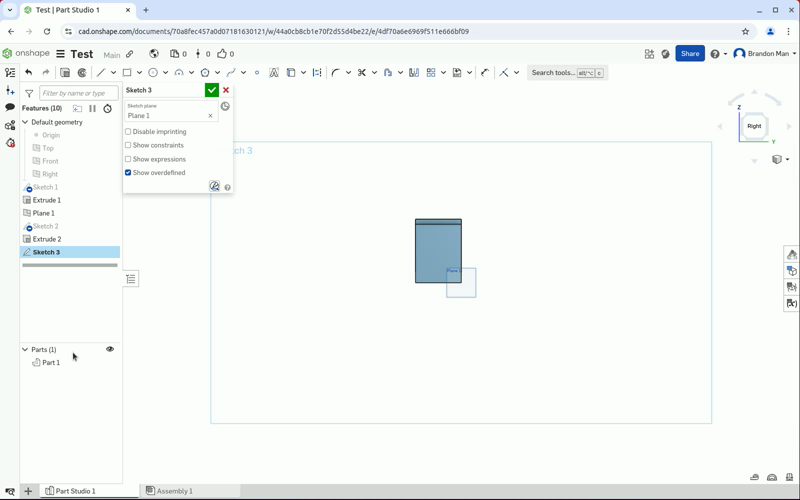
key(y)
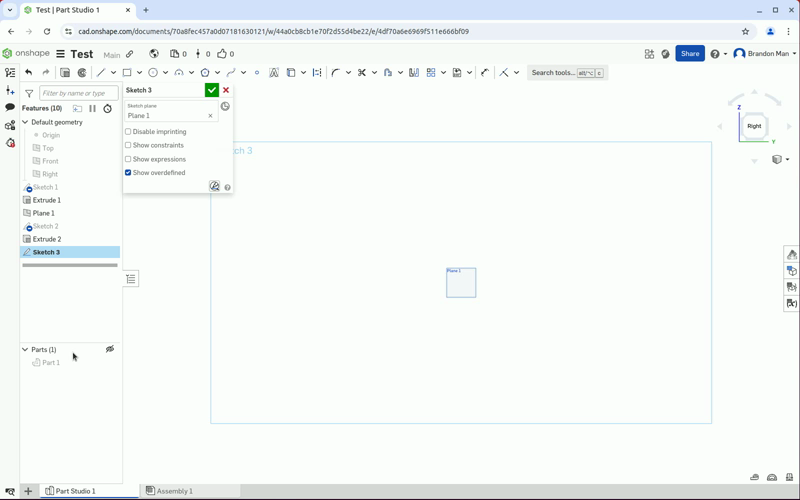
key(l)
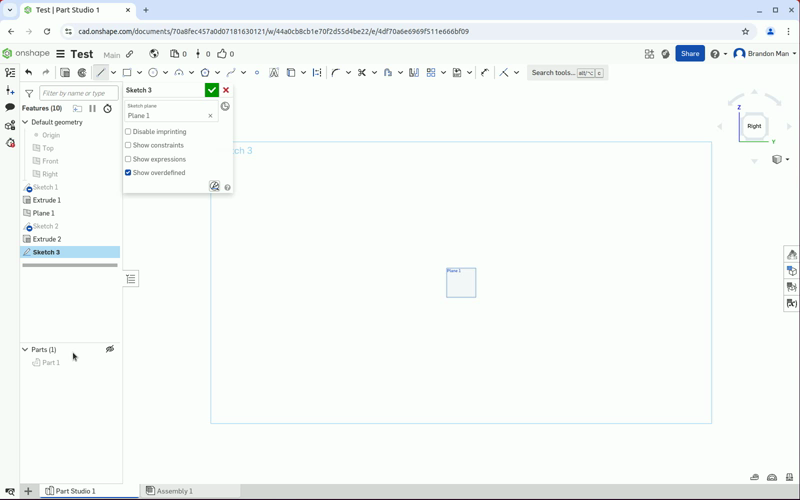
key_down(shift)
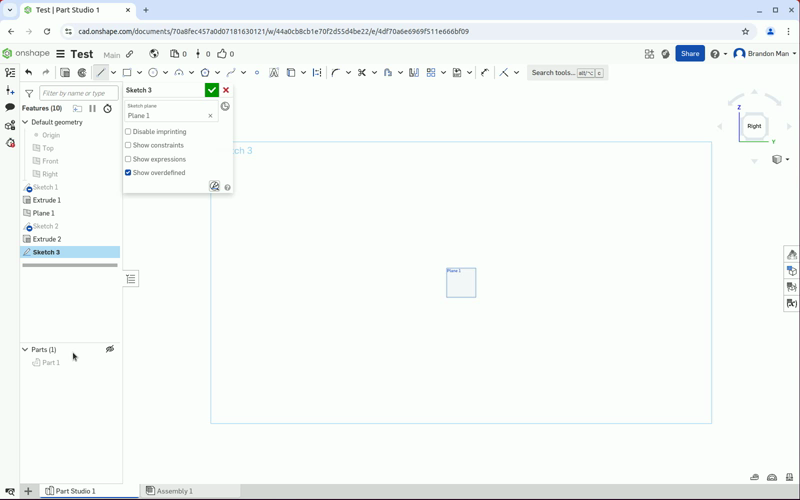
mouse_move(414, 230)
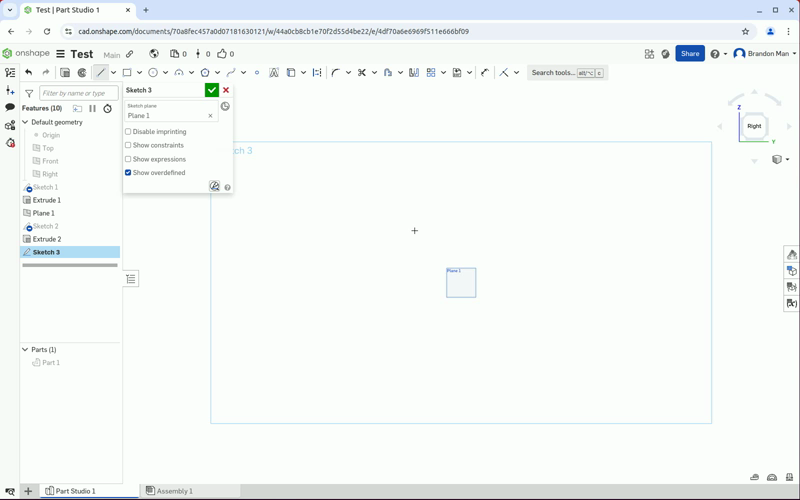
click(414, 230)
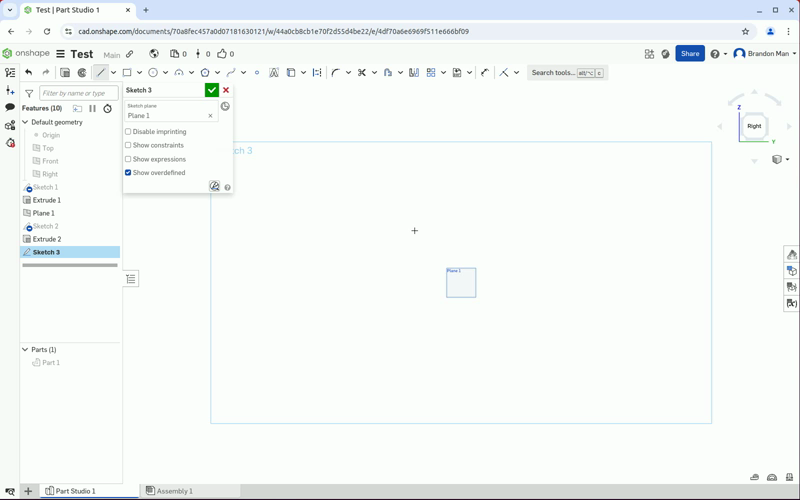
key_up(shift)
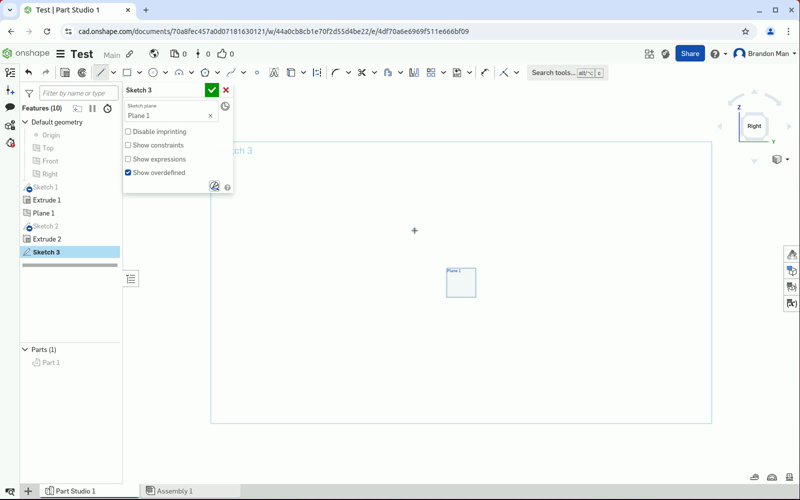
key_down(shift)
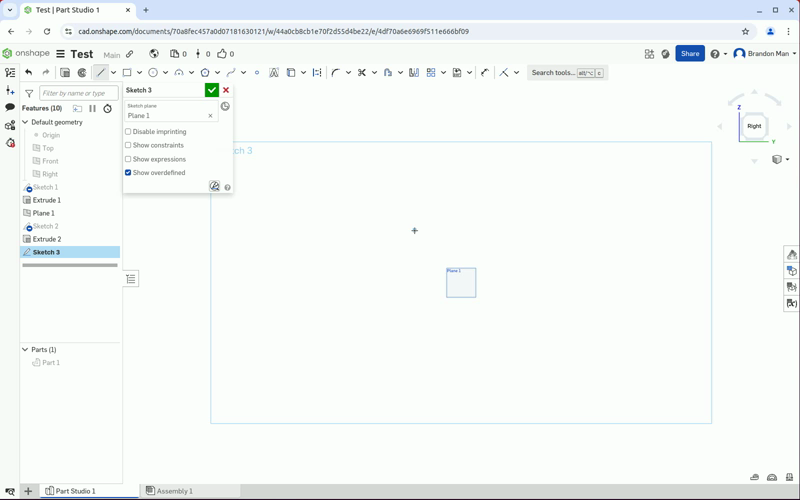
mouse_move(444, 230)
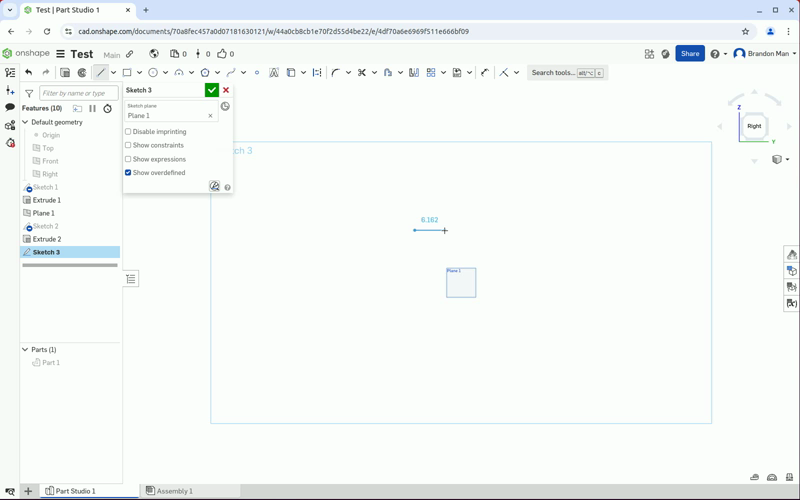
mouse_move(461, 230)
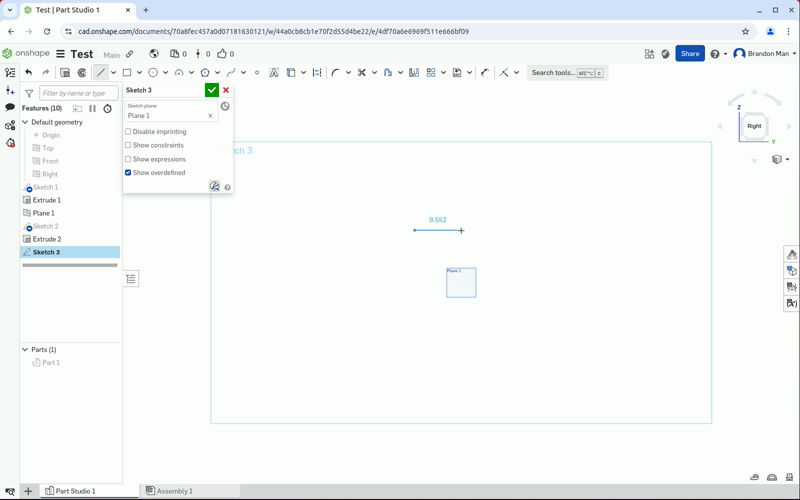
click(461, 230)
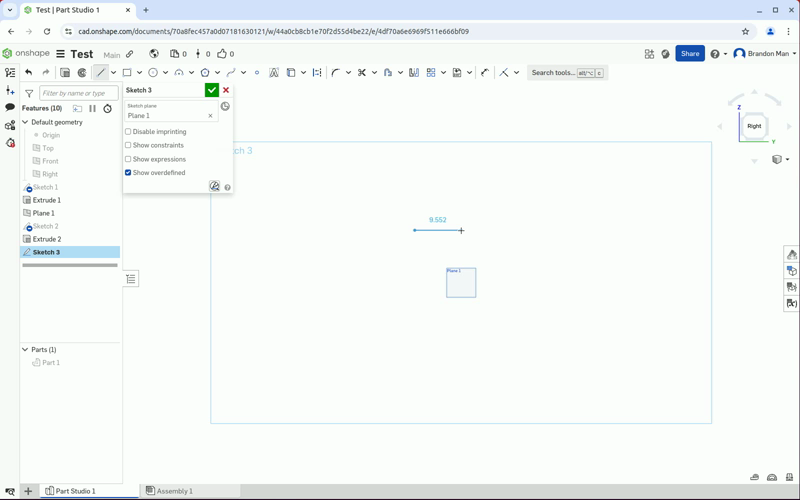
key_up(shift)
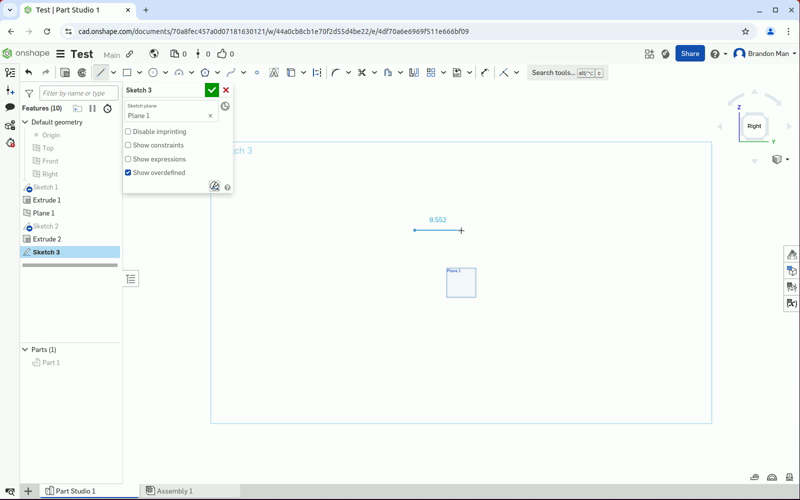
key_down(shift)
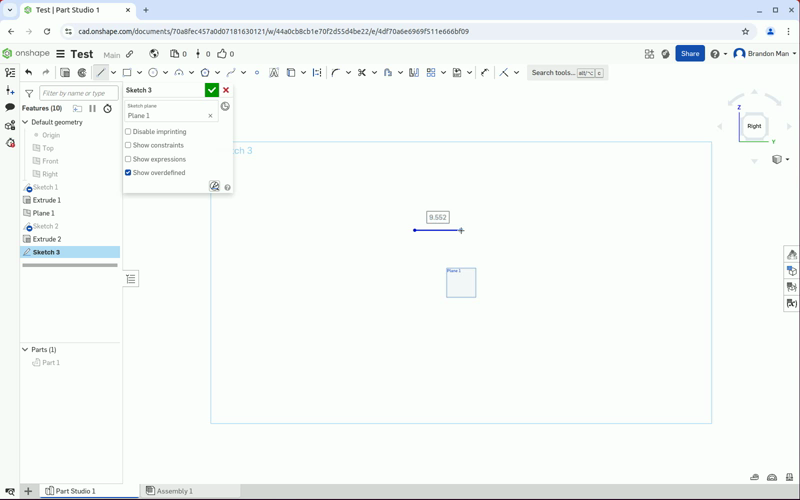
mouse_move(491, 230)
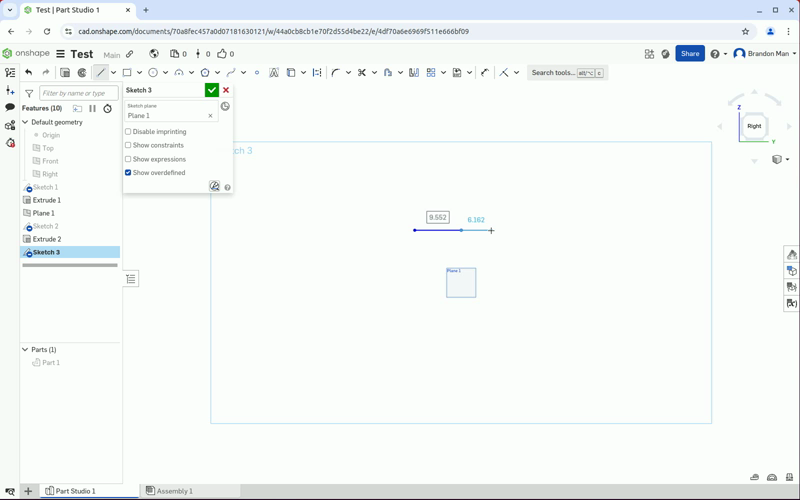
mouse_move(461, 223)
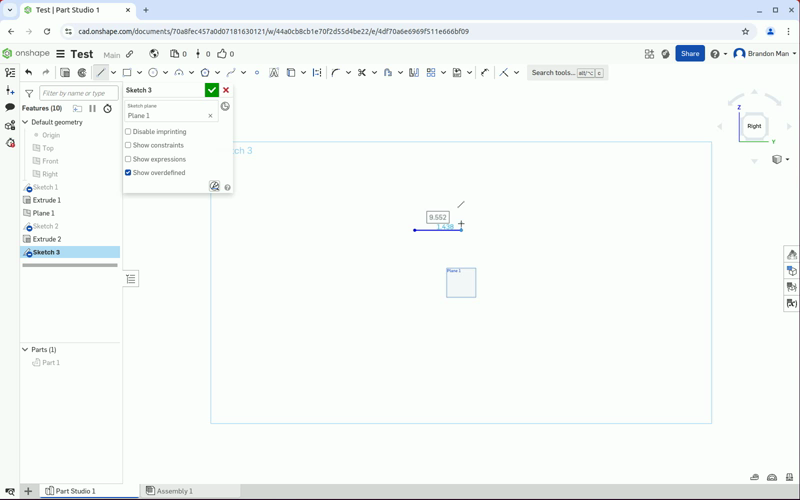
scroll(6)
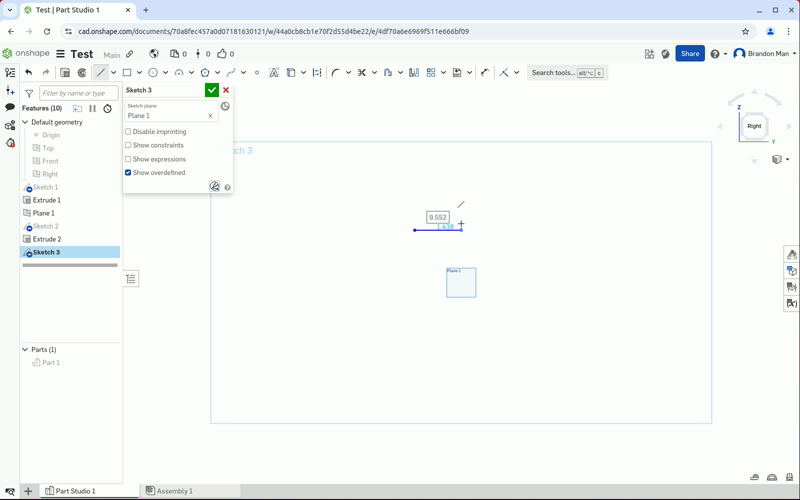
scroll(6)
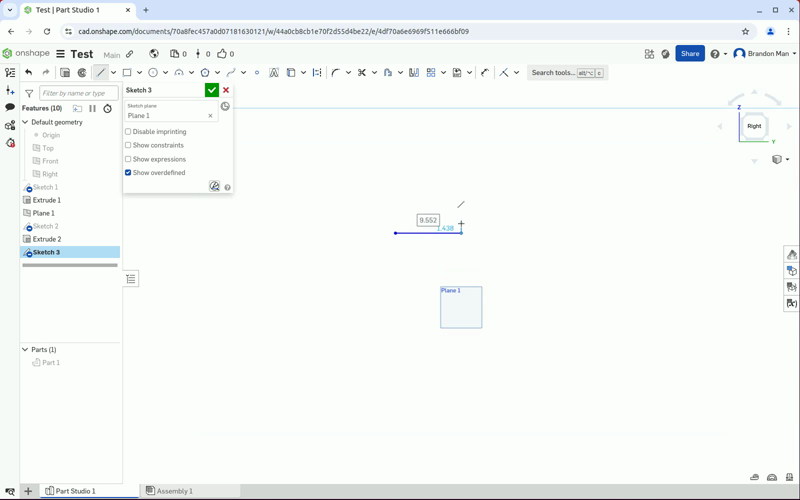
scroll(6)
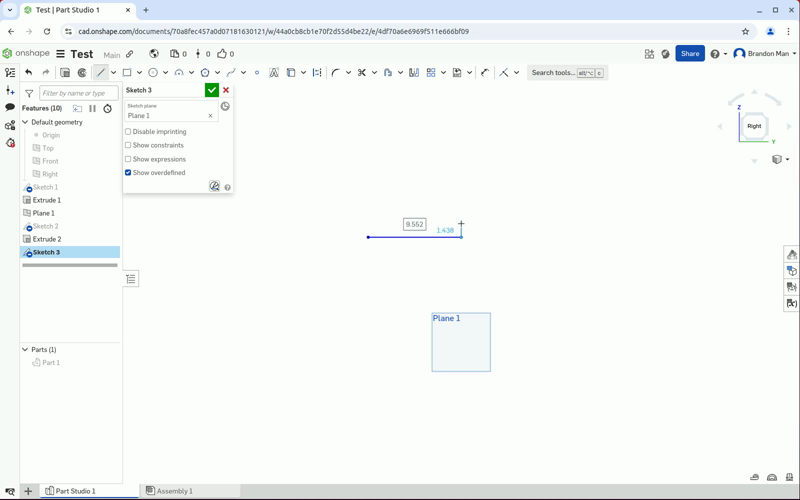
scroll(6)
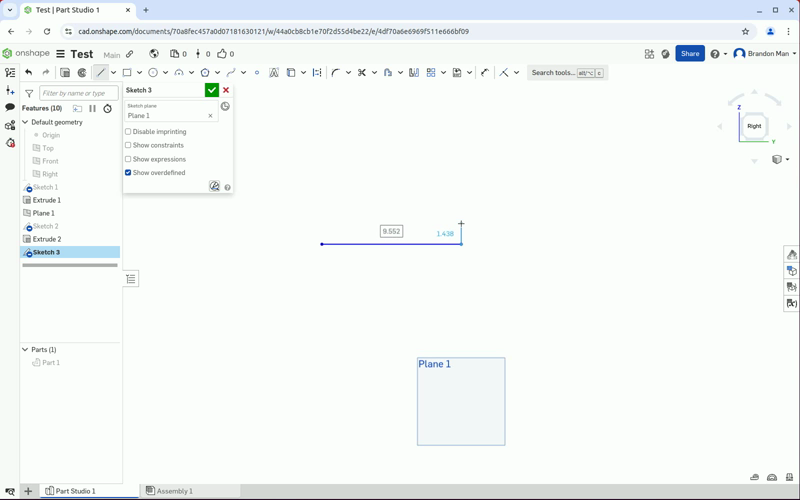
scroll(6)
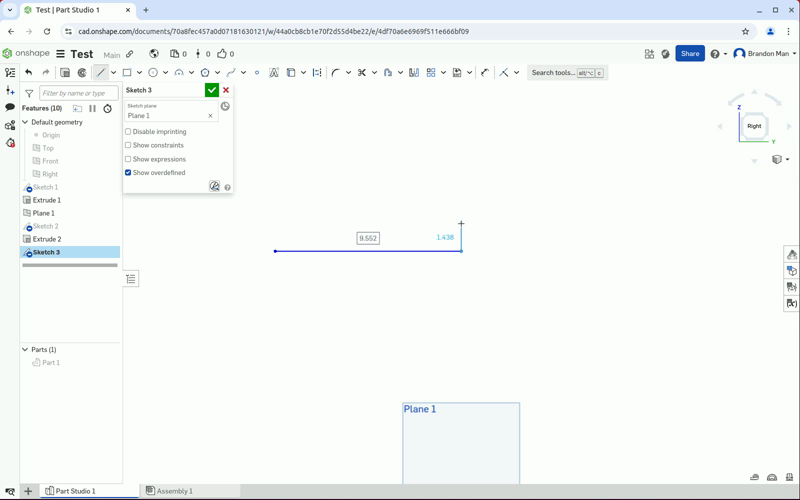
scroll(6)
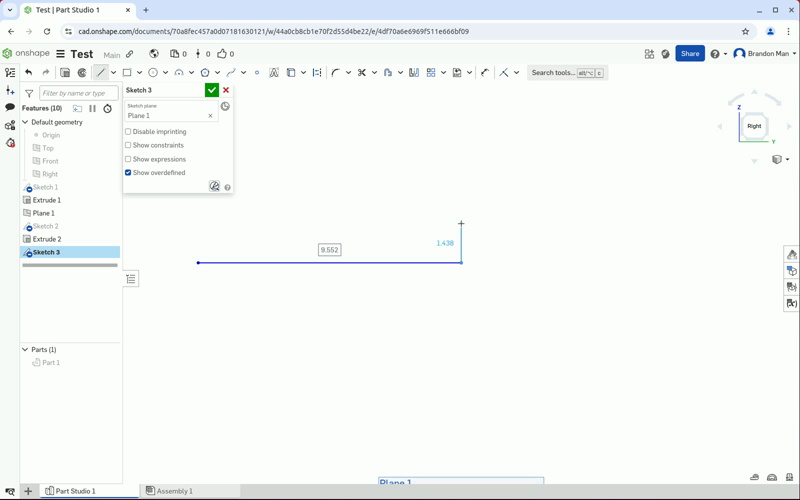
scroll(6)
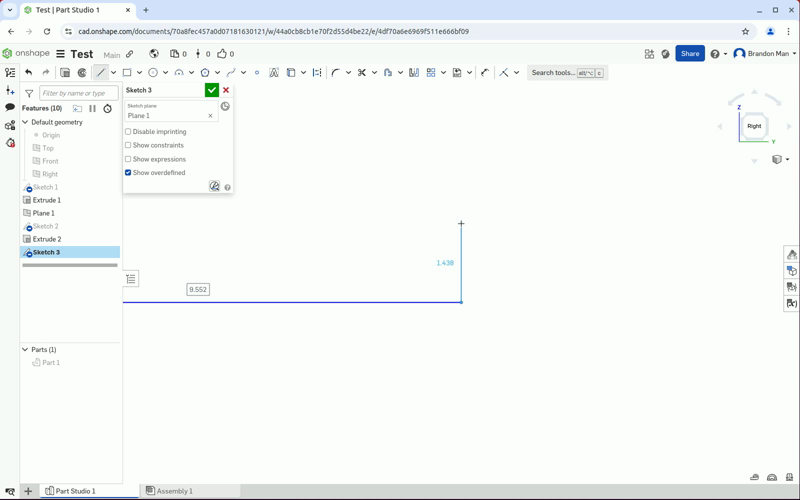
click(461, 223)
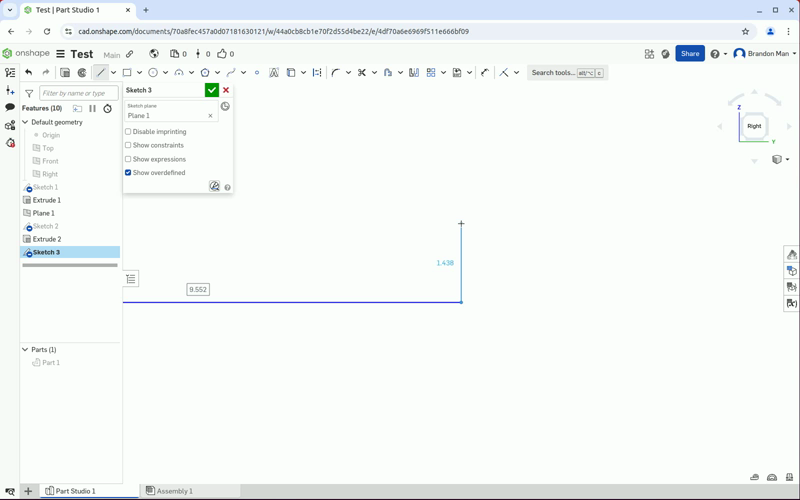
scroll(-6)
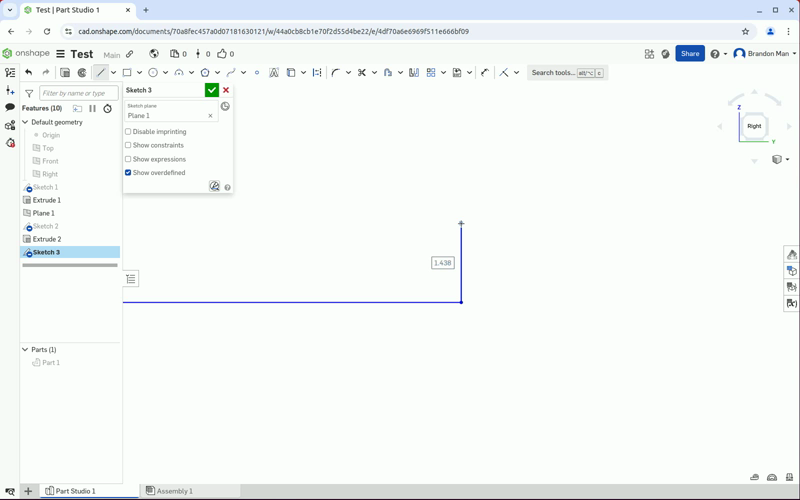
scroll(-6)
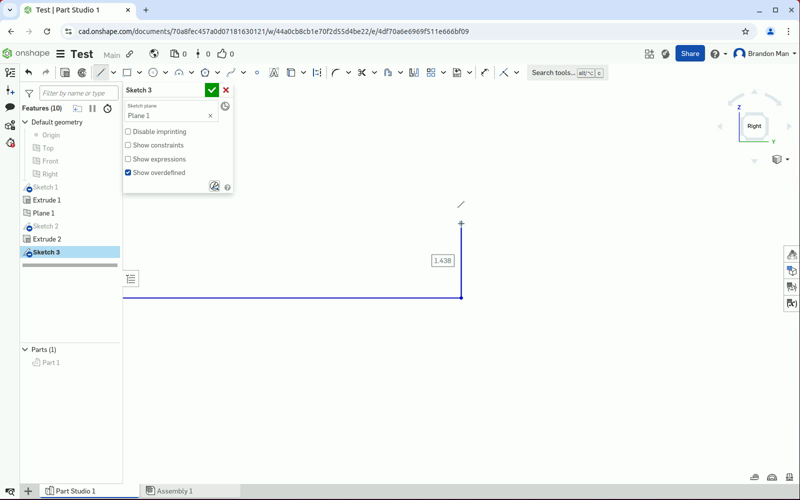
scroll(-6)
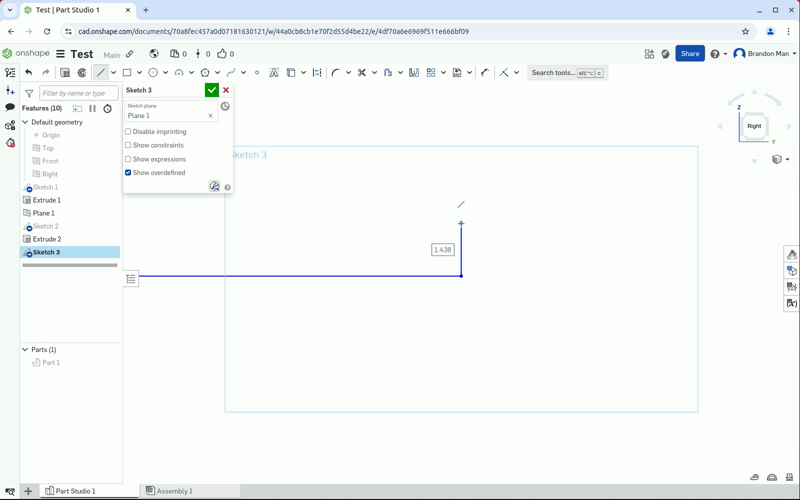
scroll(-6)
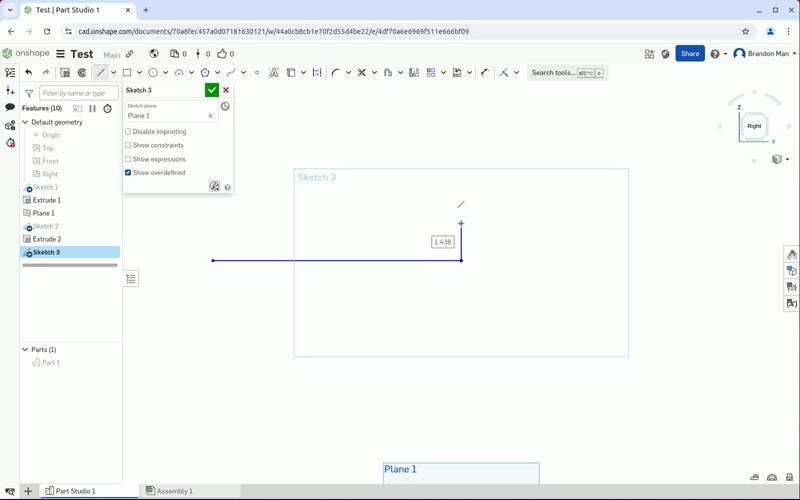
scroll(-6)
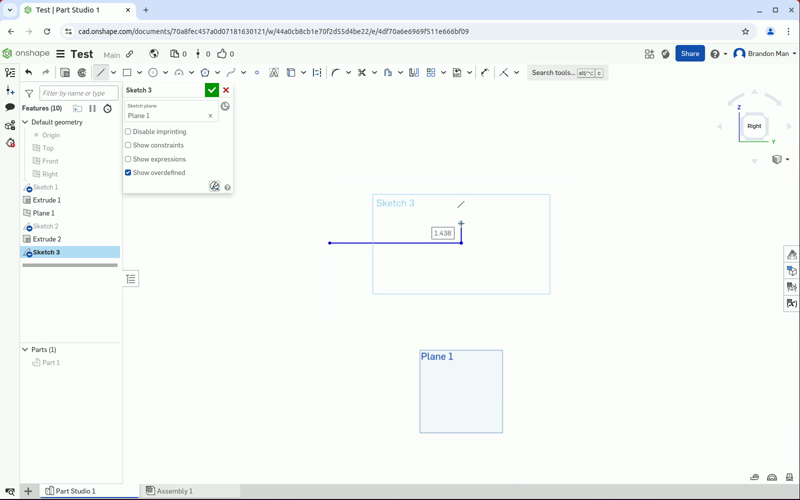
scroll(-6)
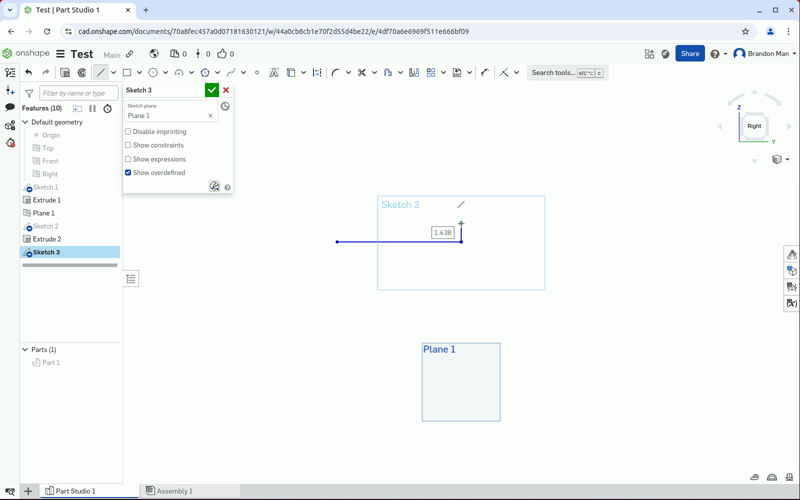
scroll(-6)
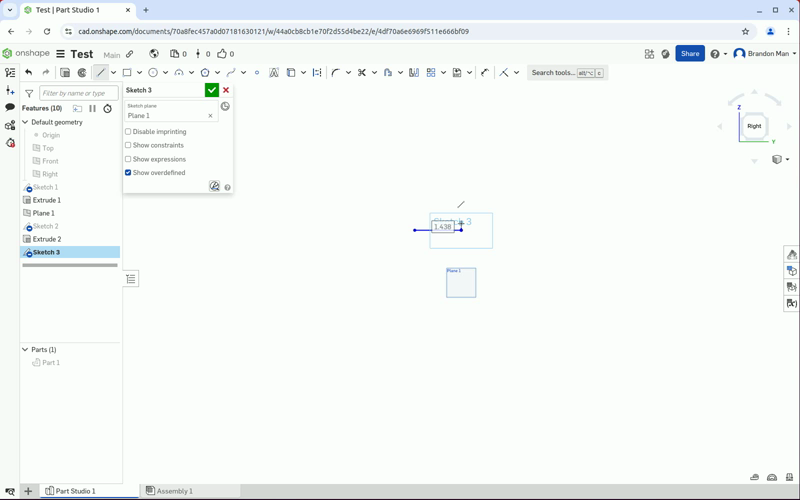
key_up(shift)
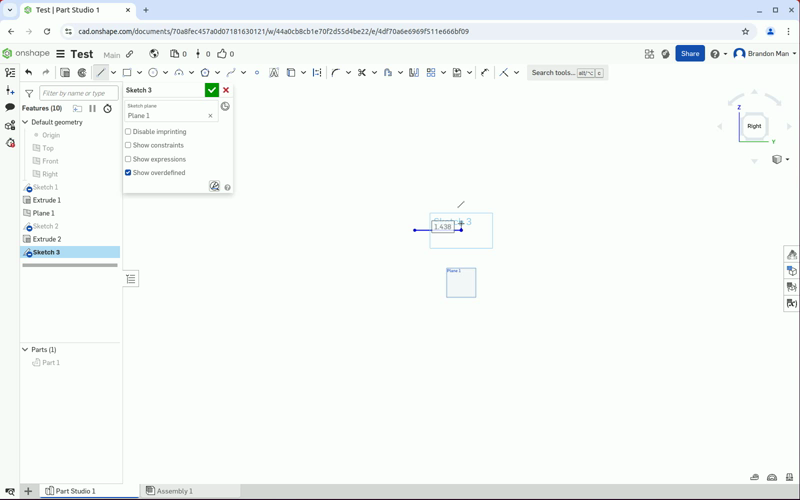
key_down(shift)
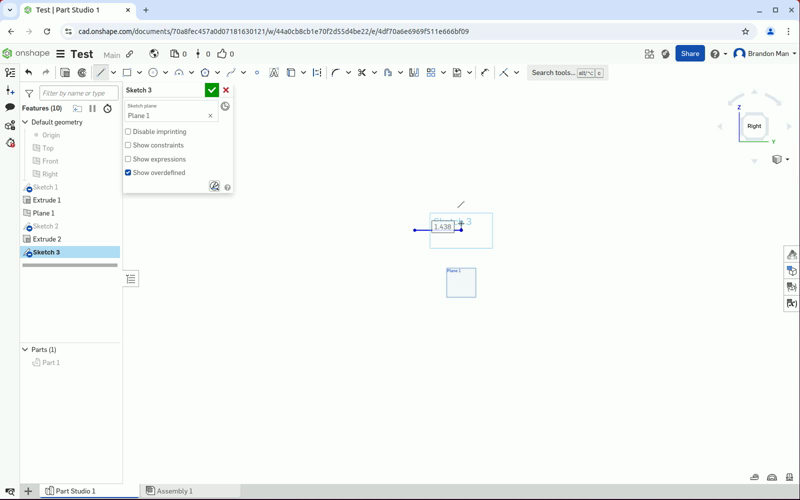
mouse_move(491, 223)
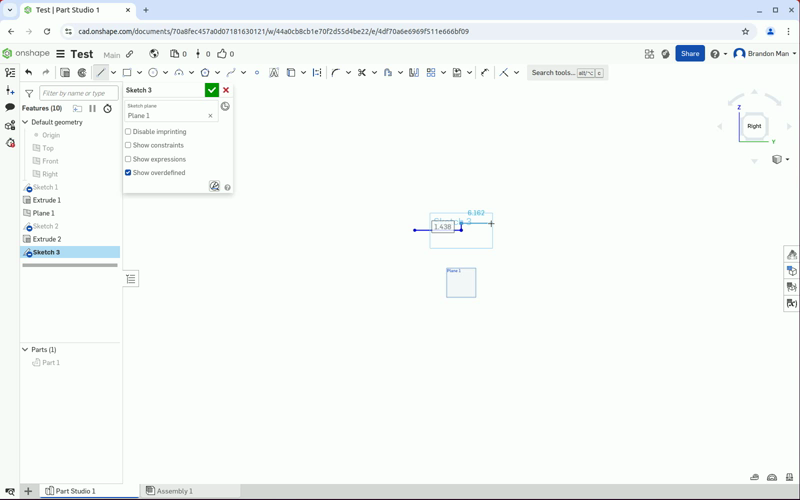
mouse_move(414, 223)
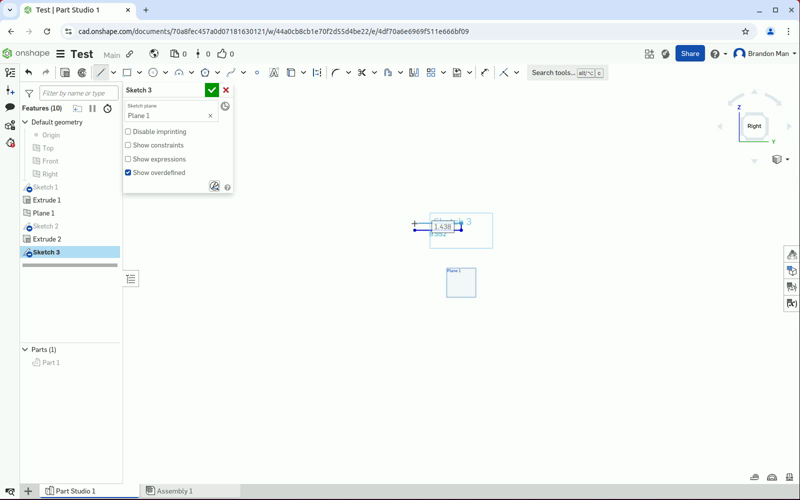
click(414, 223)
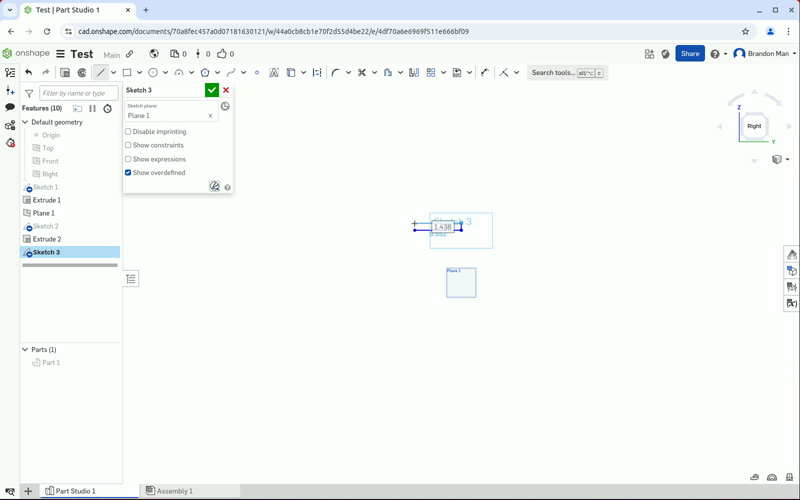
key_up(shift)
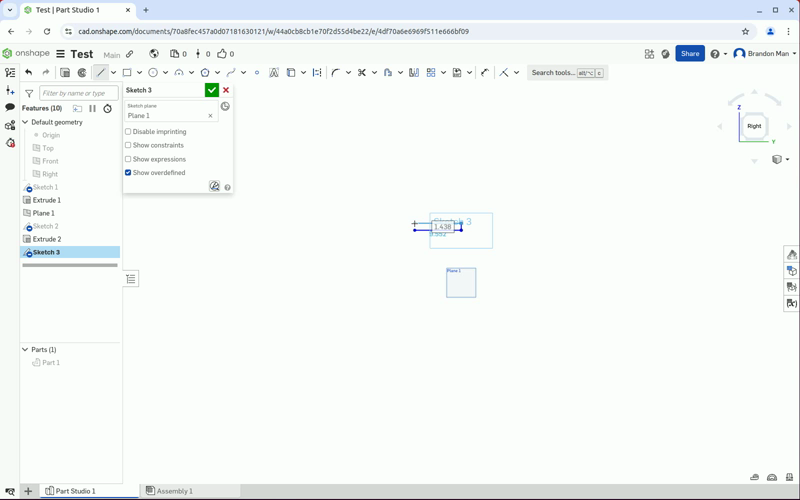
mouse_move(444, 223)
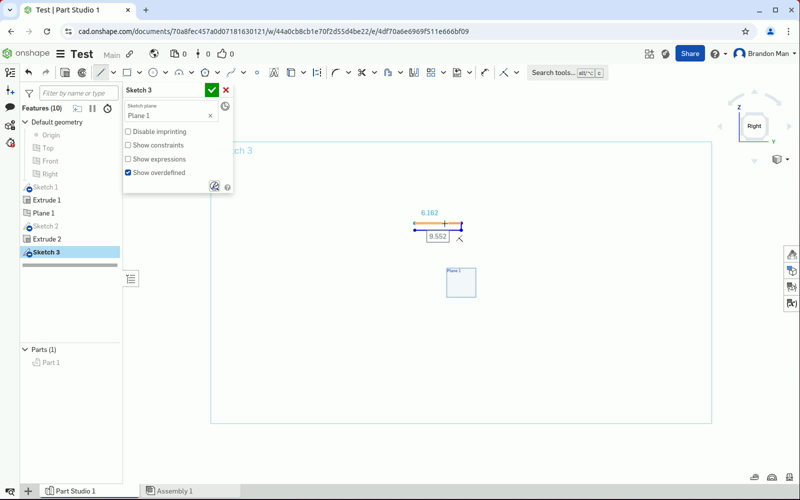
key_down(shift)
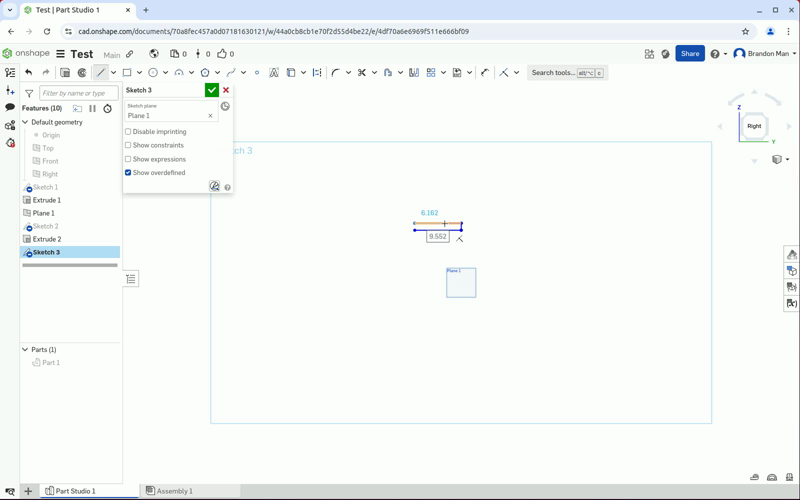
mouse_move(414, 230)
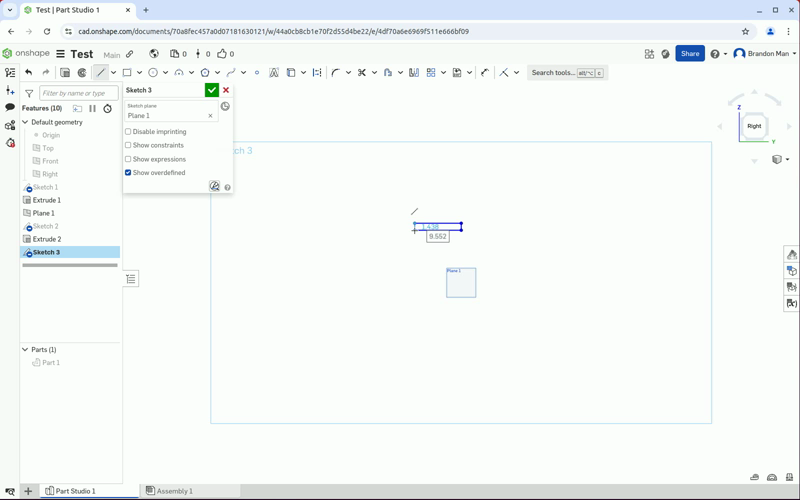
scroll(6)
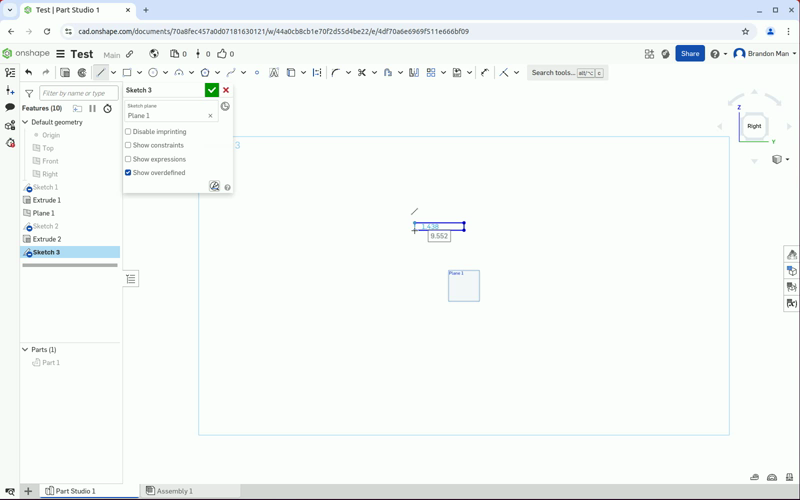
scroll(6)
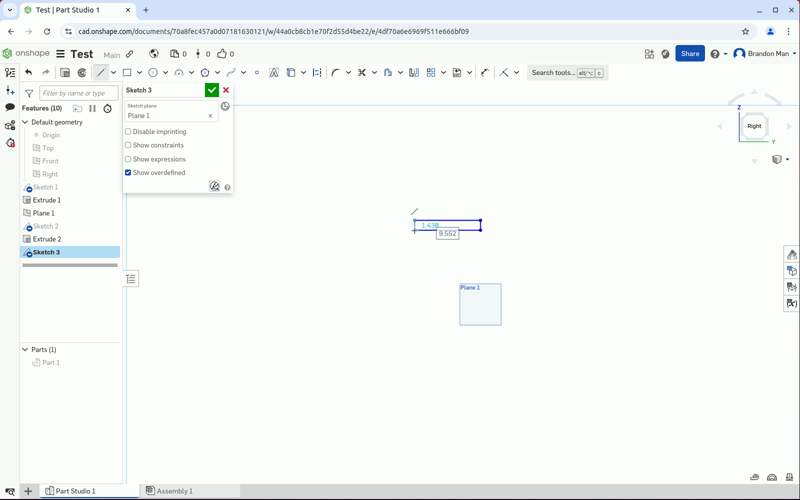
scroll(6)
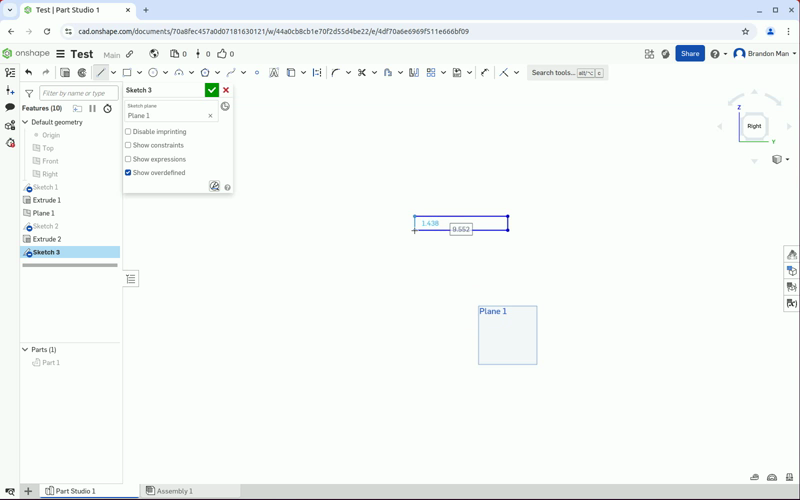
scroll(6)
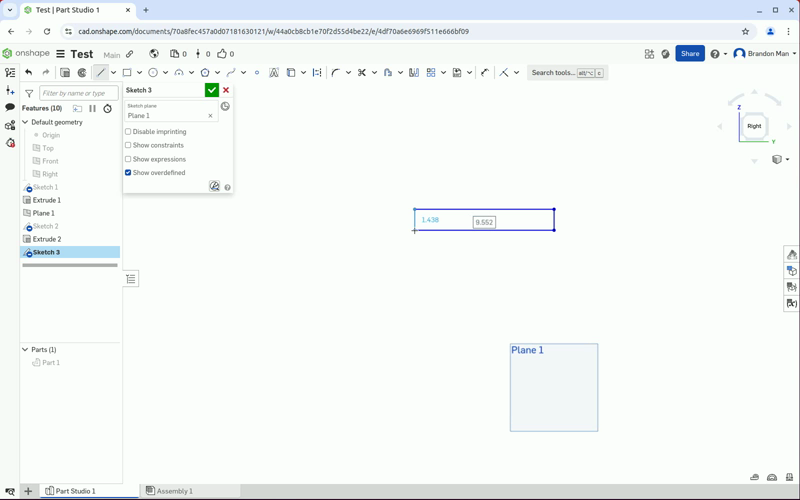
scroll(6)
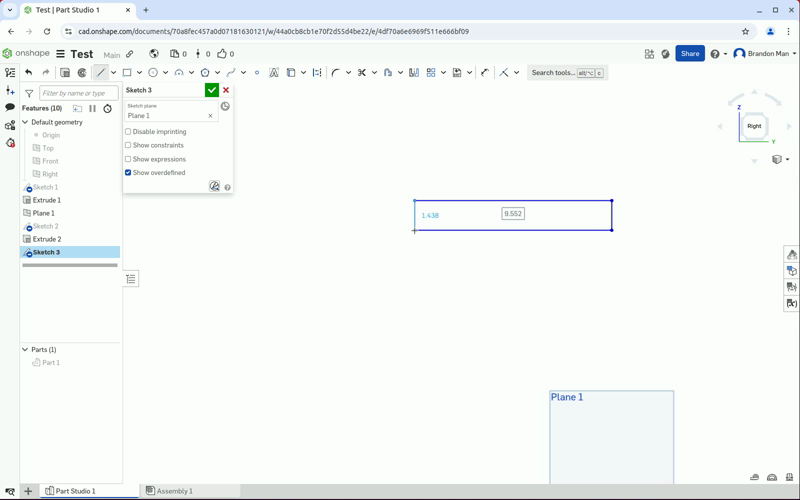
scroll(6)
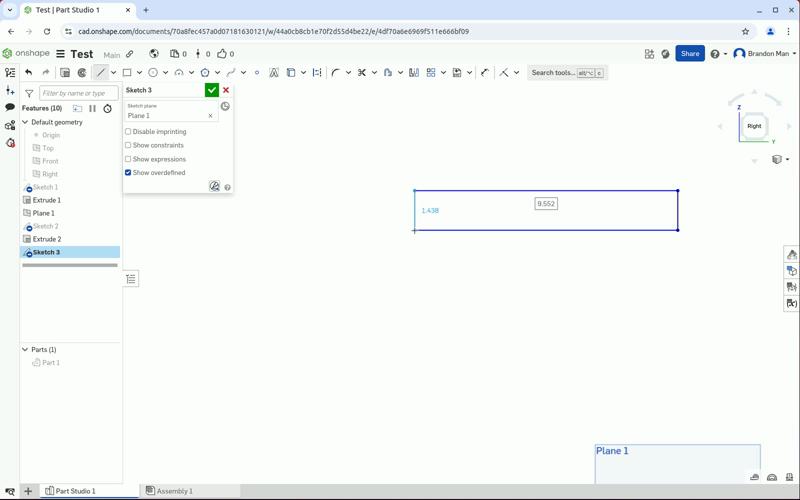
scroll(6)
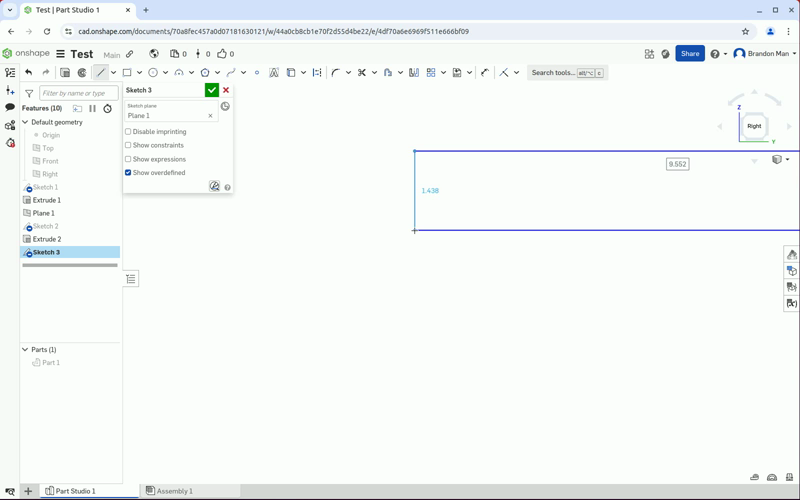
key_up(shift)
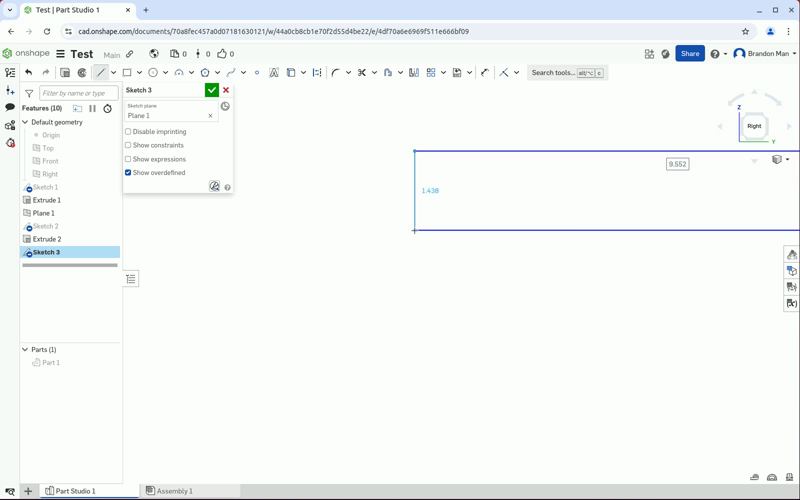
click(414, 230)
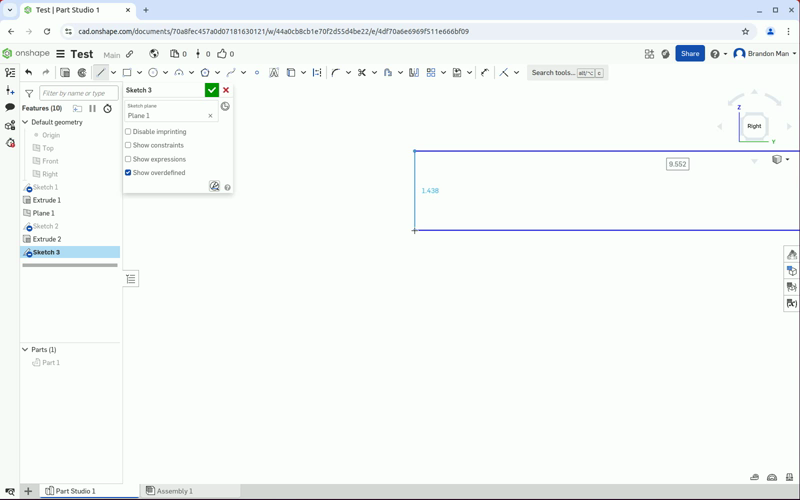
scroll(-6)
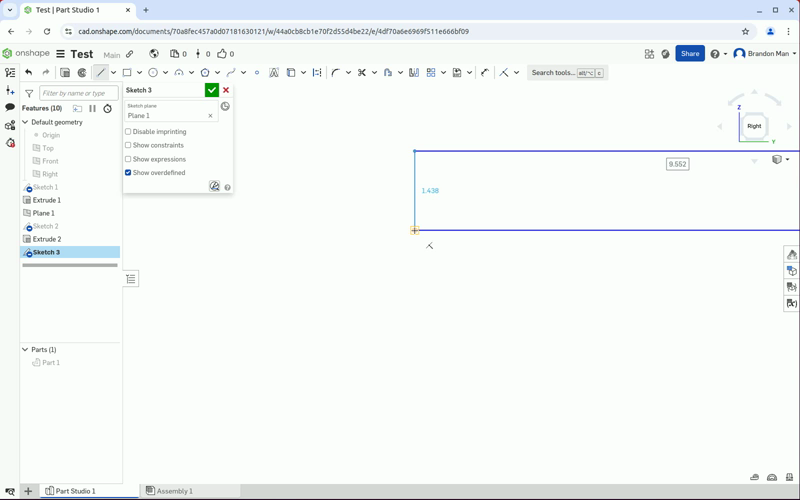
scroll(-6)
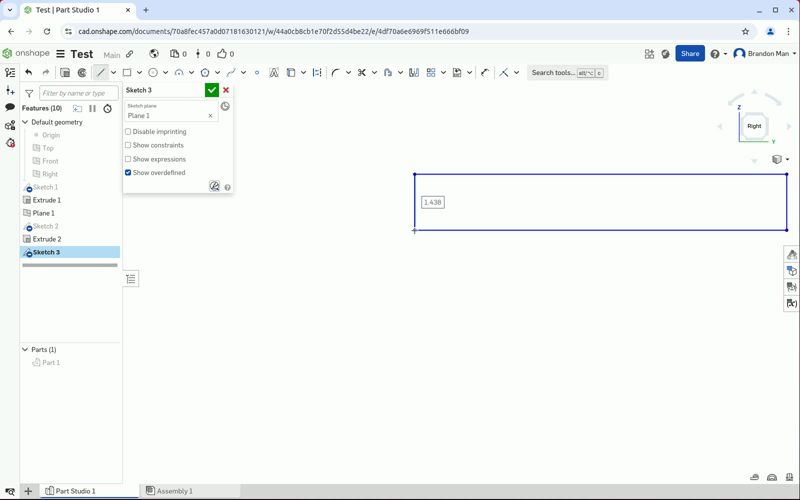
scroll(-6)
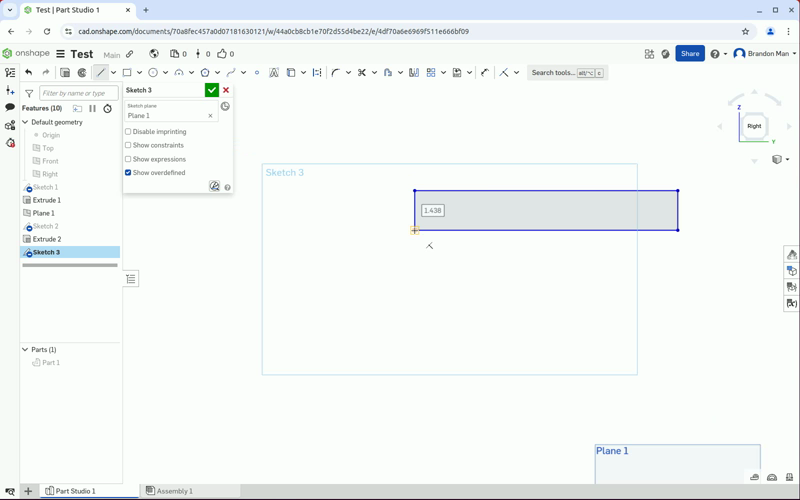
scroll(-6)
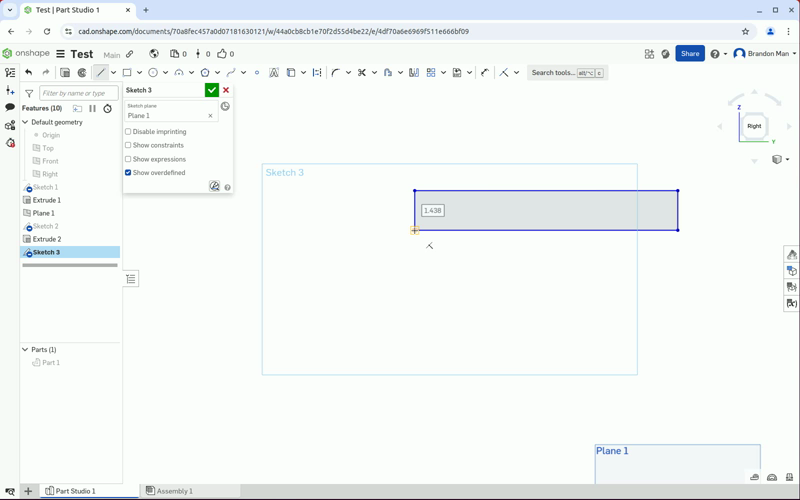
scroll(-6)
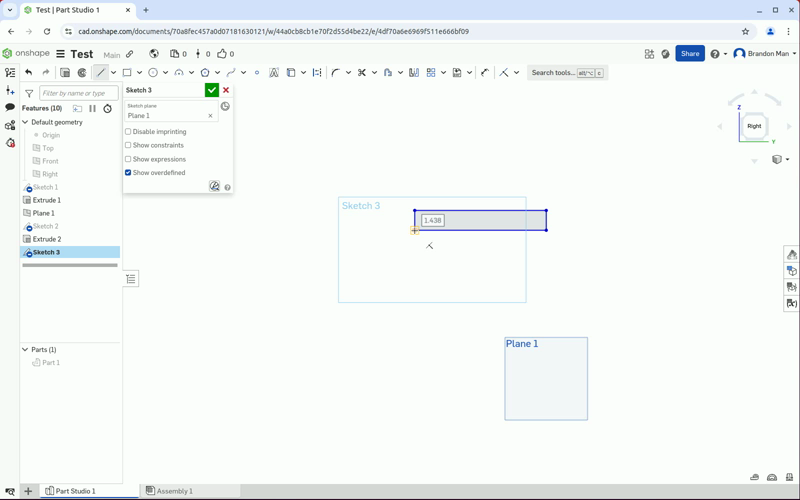
scroll(-6)
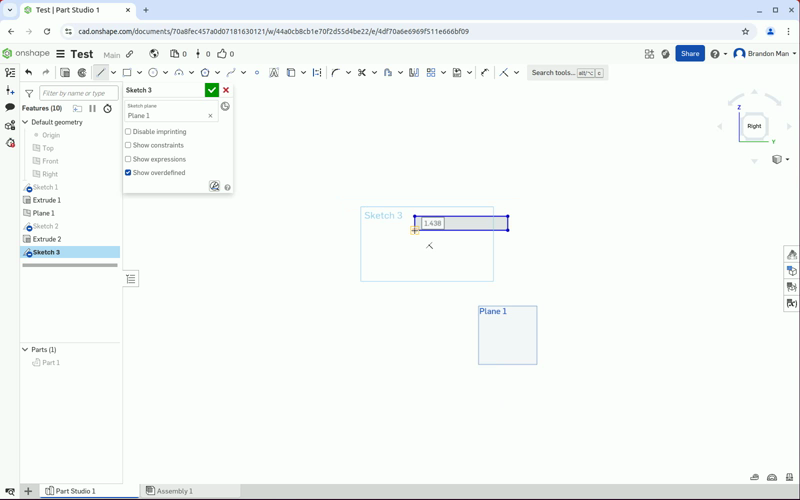
scroll(-6)
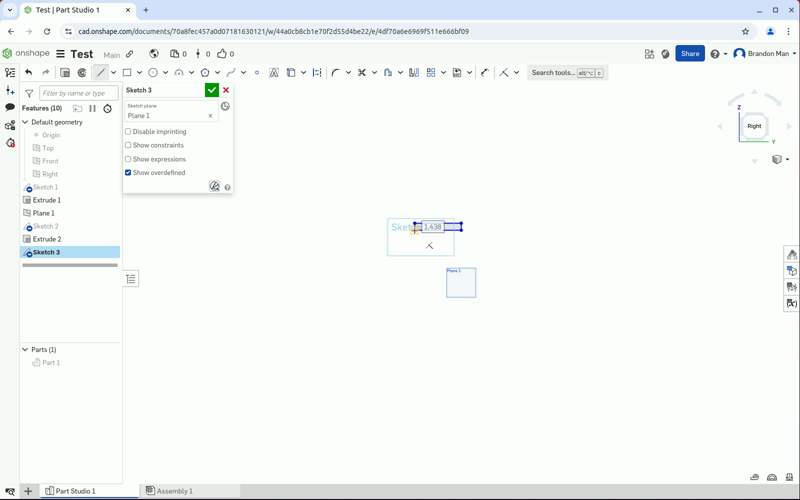
key(esc)
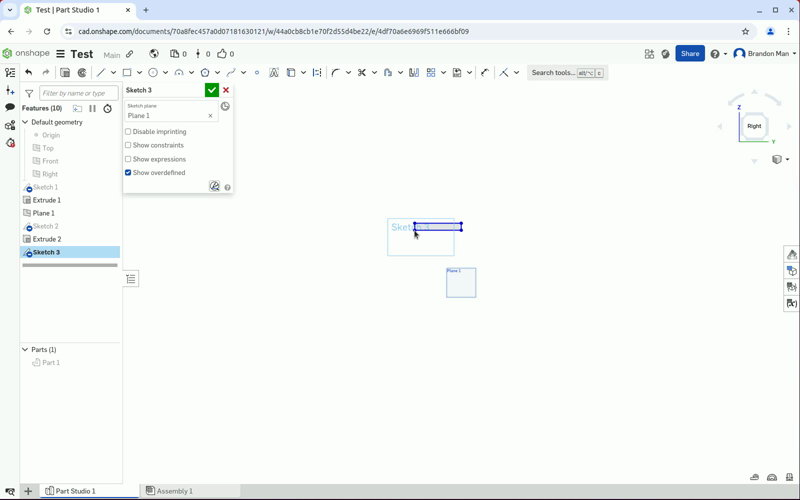
mouse_move(443, 227)
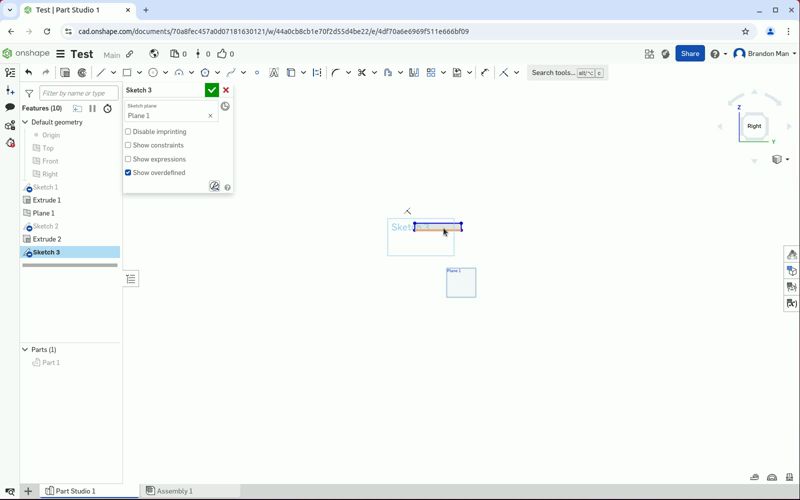
scroll(6)
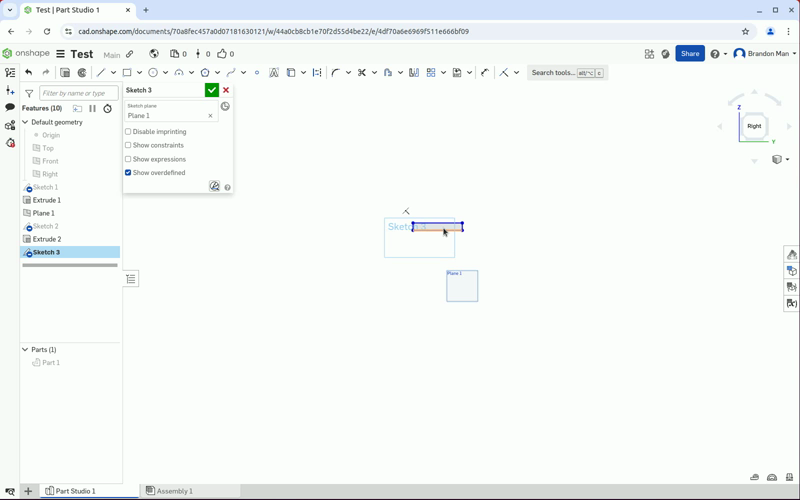
scroll(6)
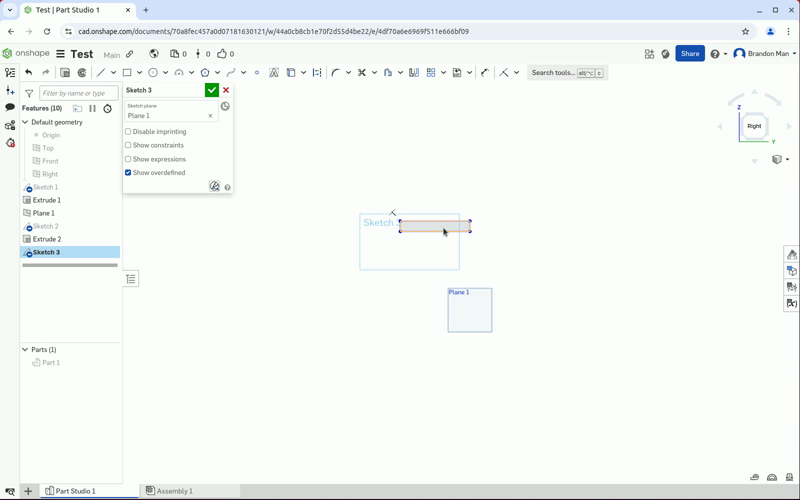
scroll(6)
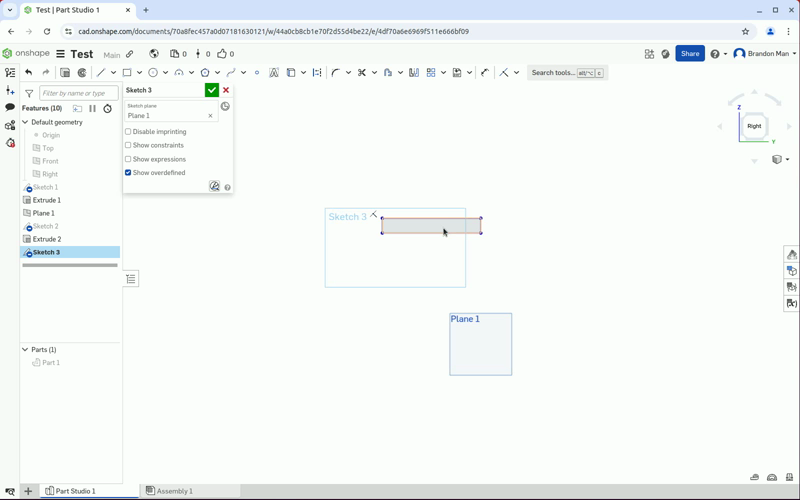
scroll(6)
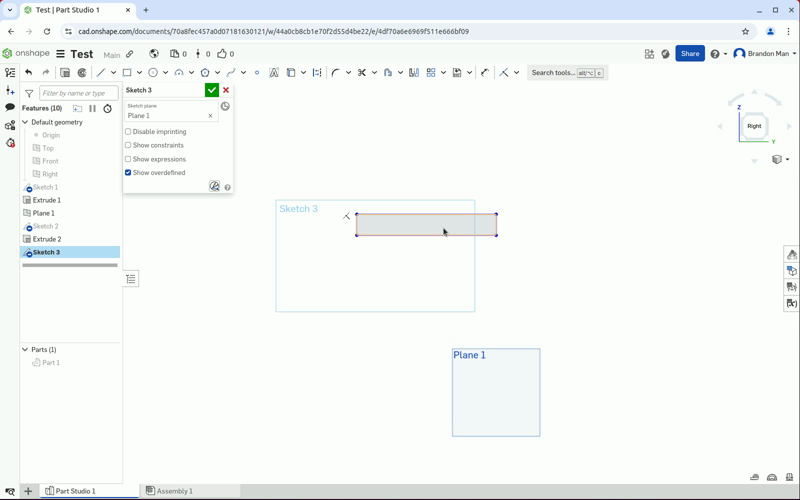
scroll(6)
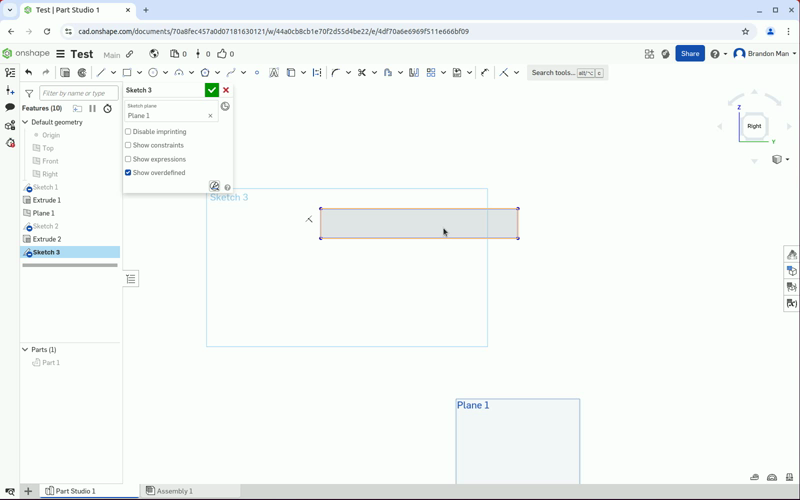
scroll(6)
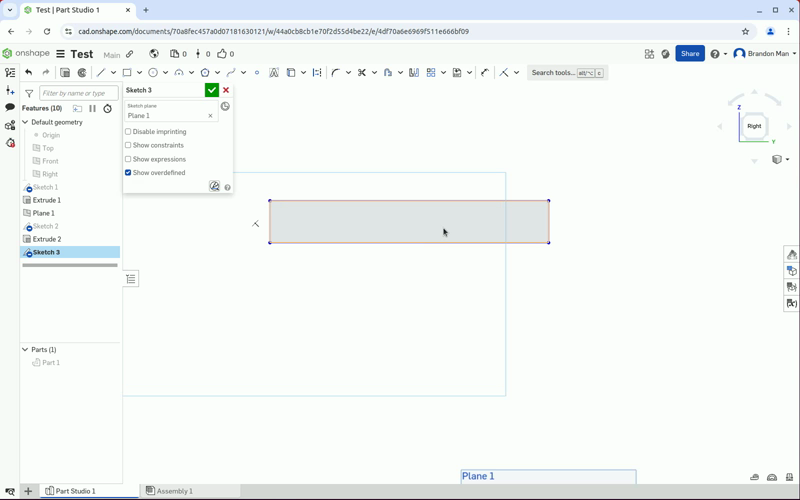
scroll(6)
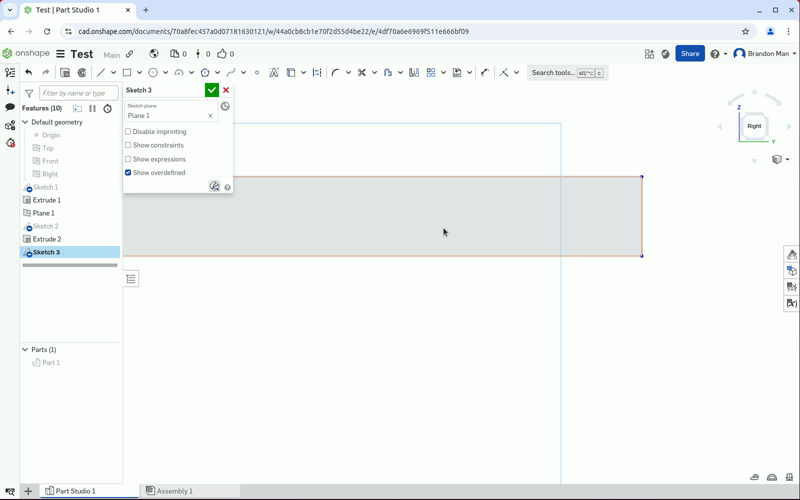
click(443, 227)
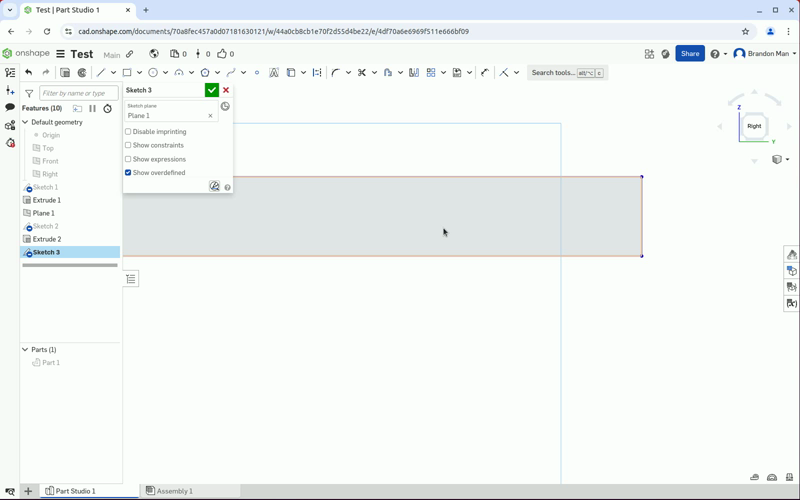
scroll(-6)
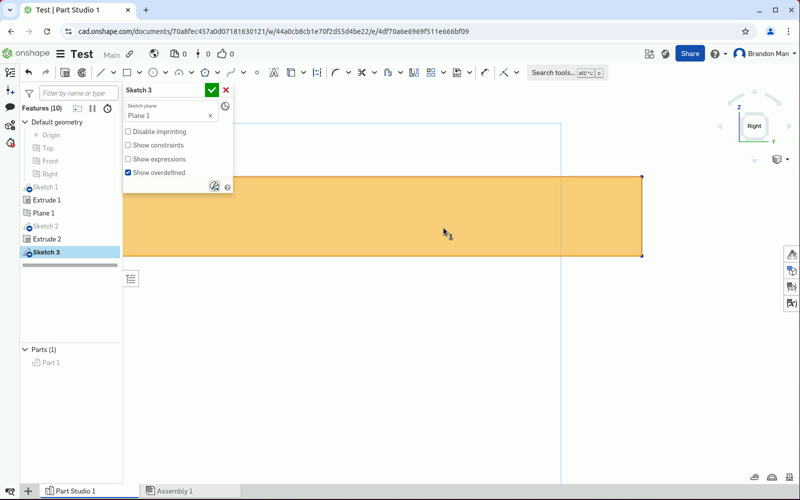
scroll(-6)
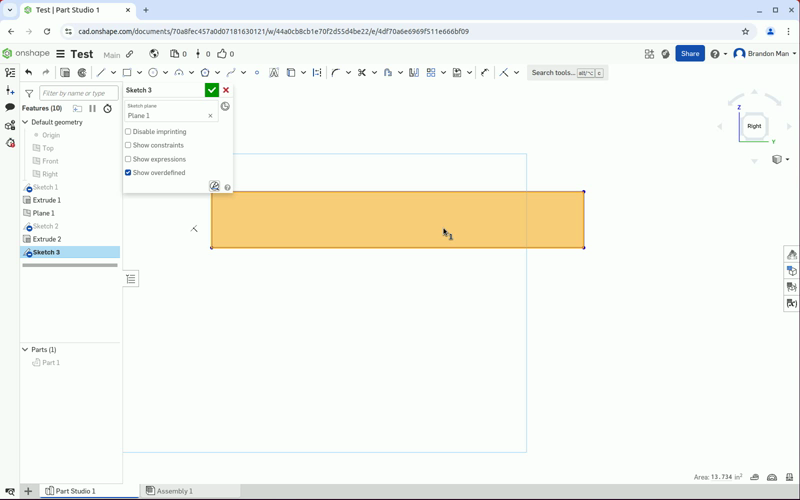
scroll(-6)
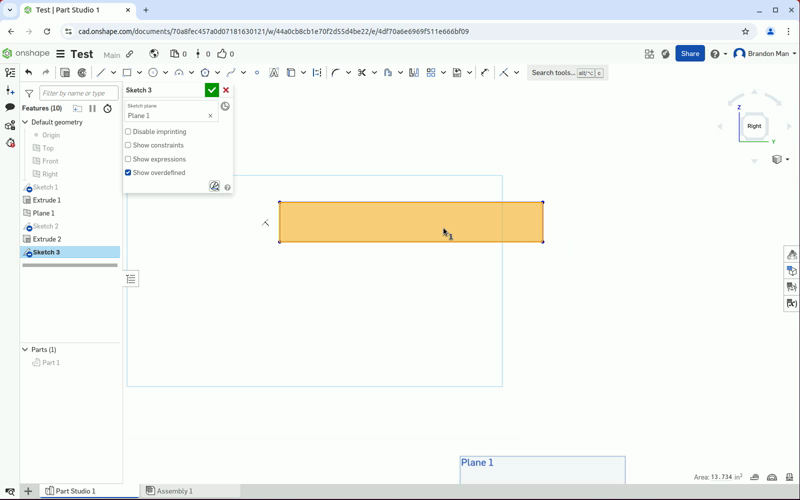
scroll(-6)
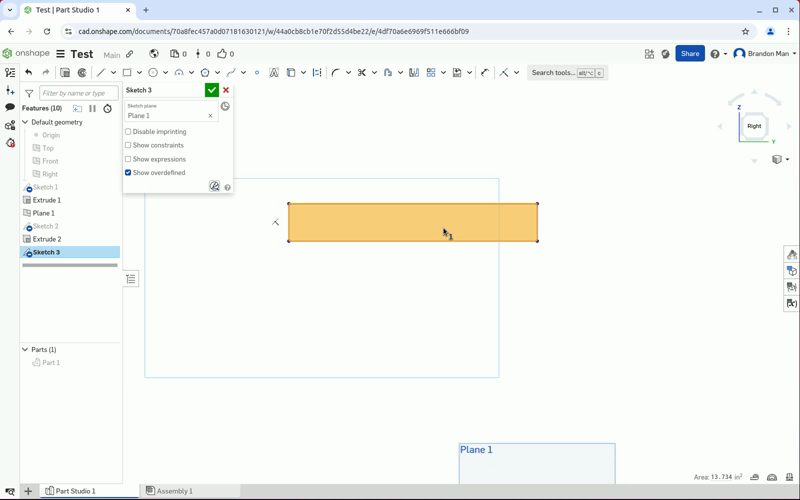
scroll(-6)
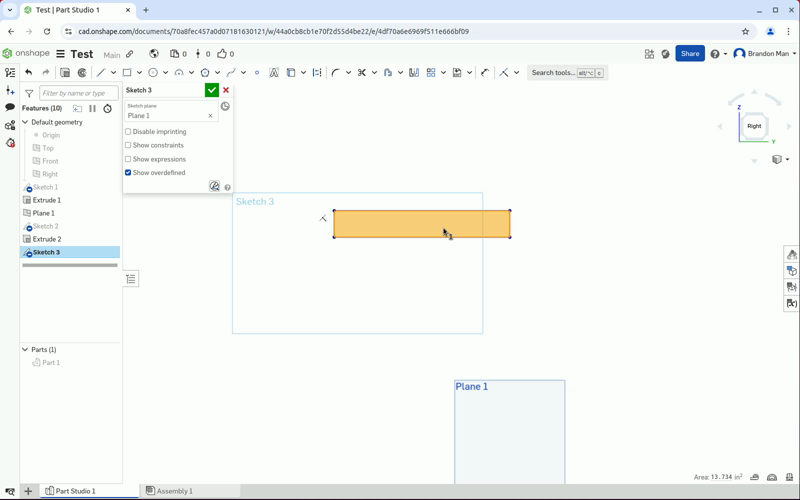
scroll(-6)
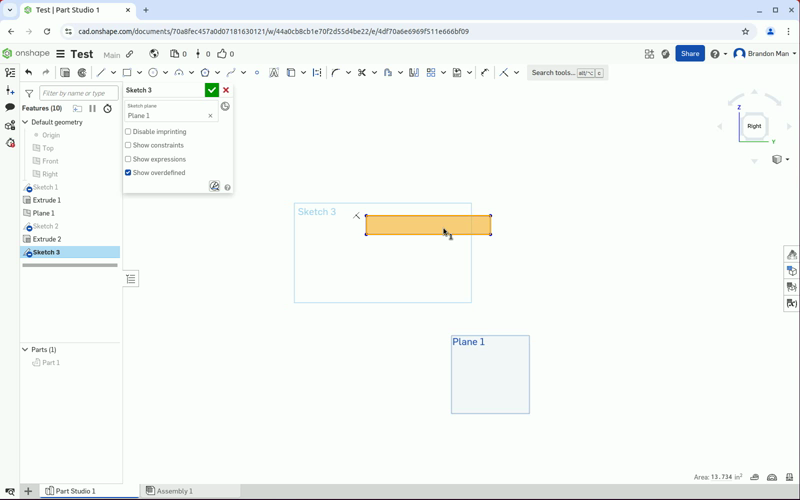
scroll(-6)
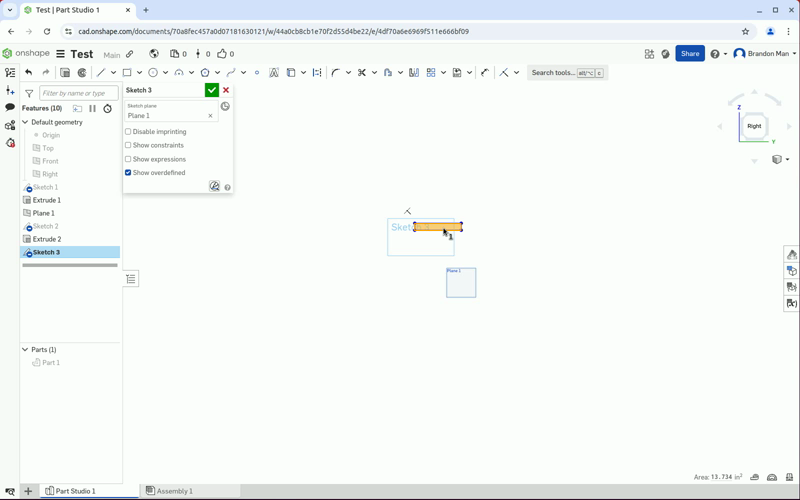
mouse_move(73, 352)
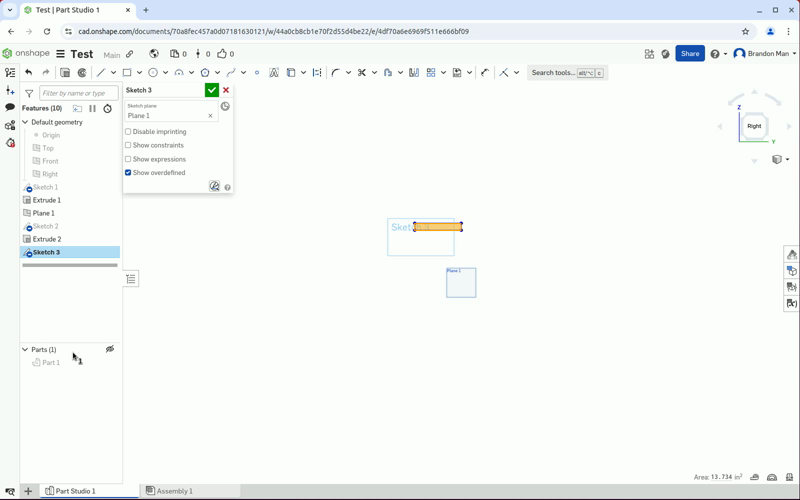
key(shift+y)
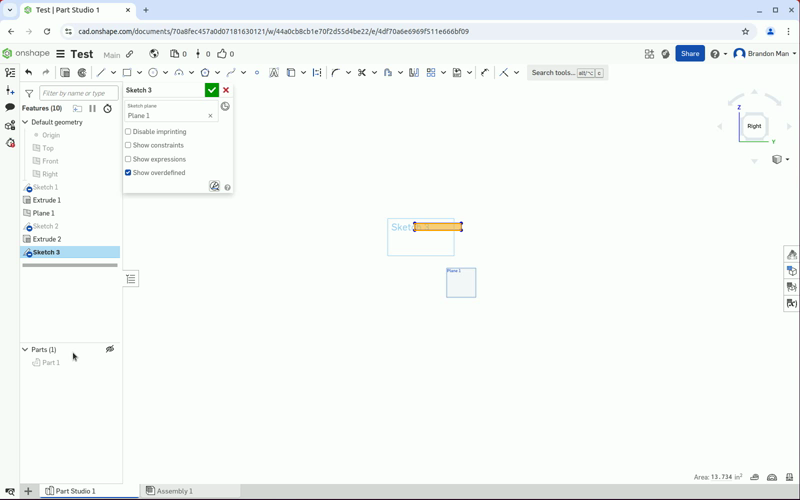
key(shift+e)
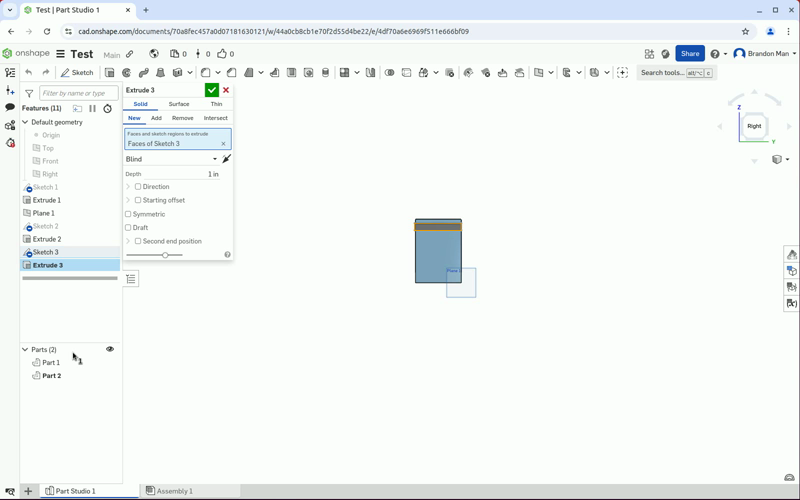
mouse_move(143, 106)
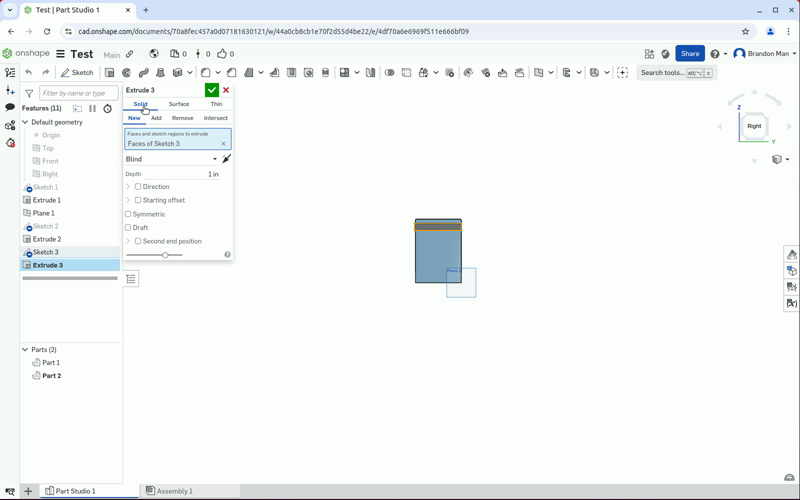
click(143, 106)
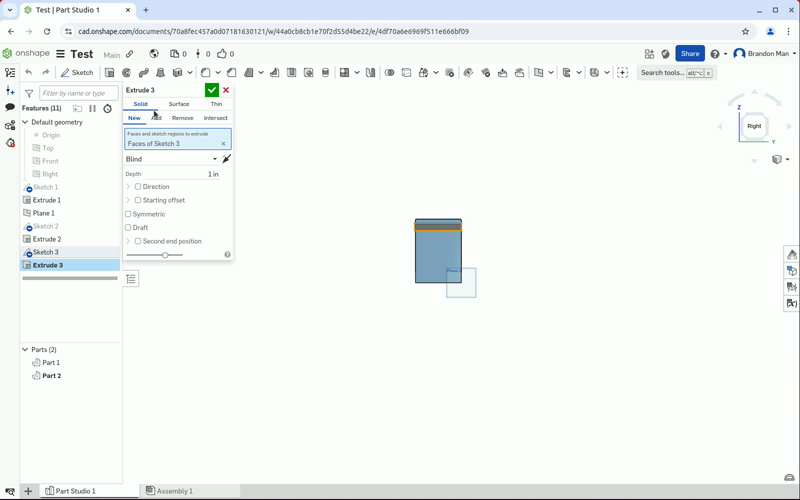
mouse_move(186, 120)
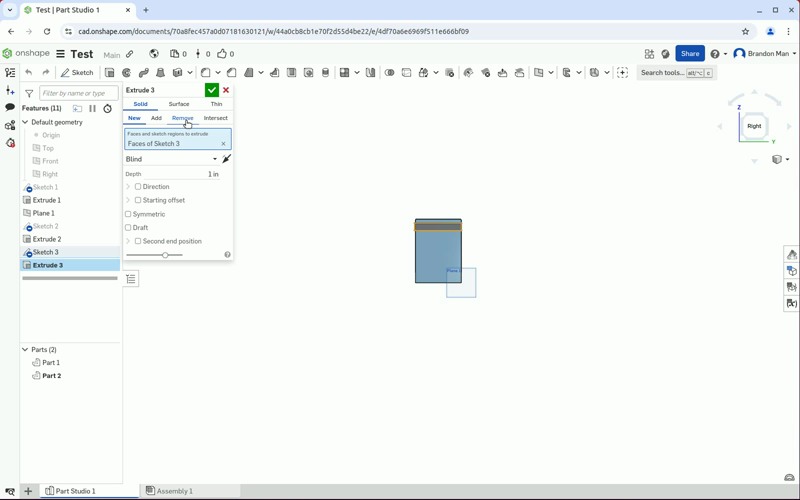
click(186, 120)
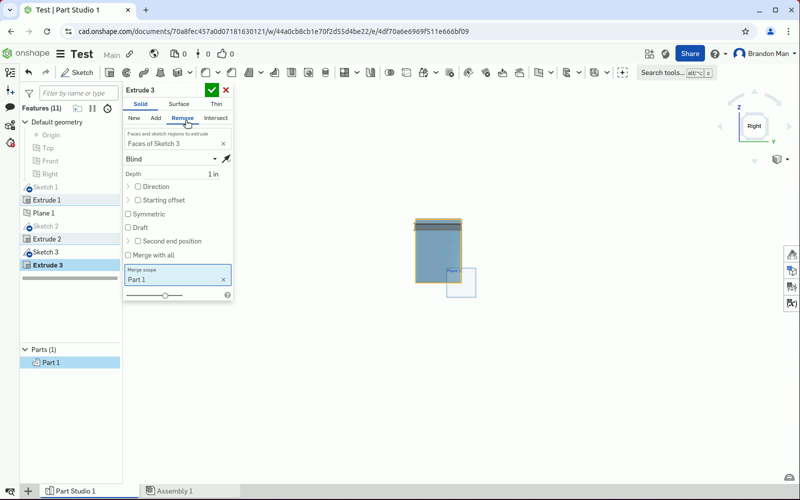
key(tab, 4)
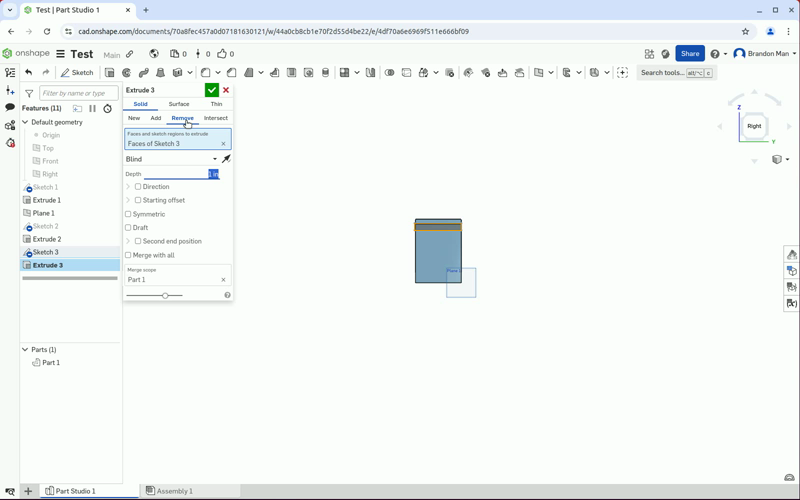
text(2.648)
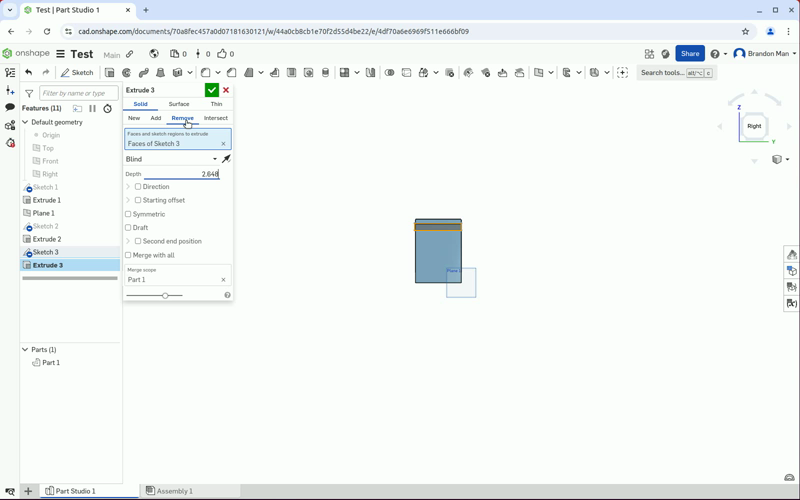
key(tab, 6)
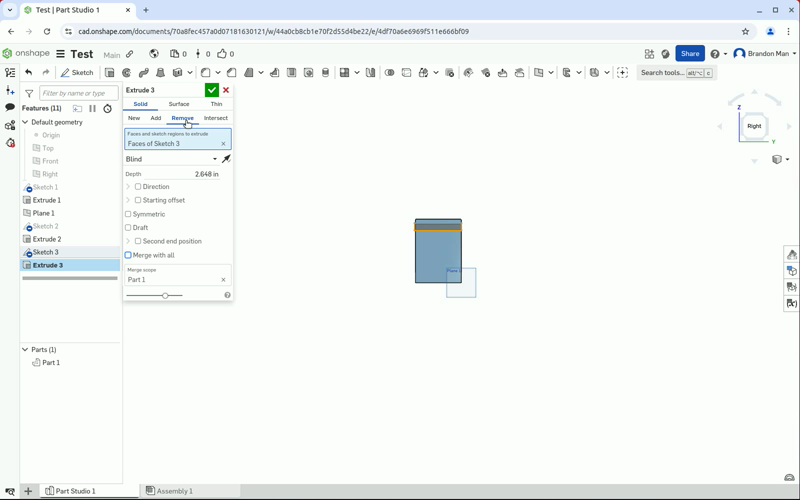
key(space)
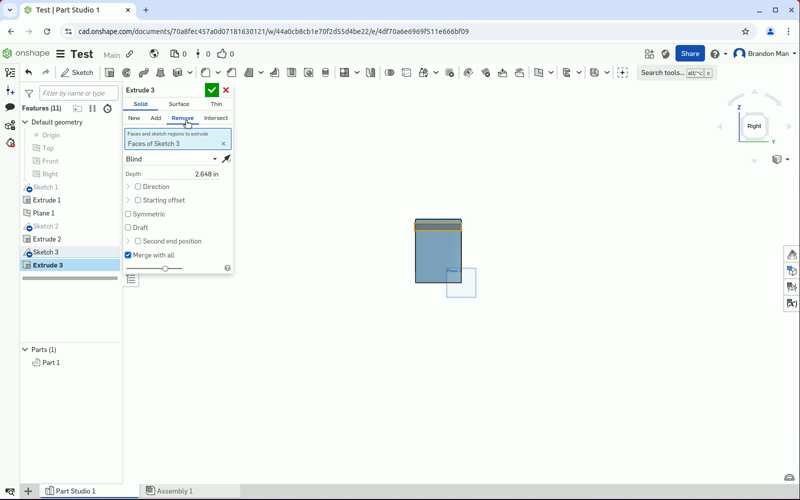
key(enter)
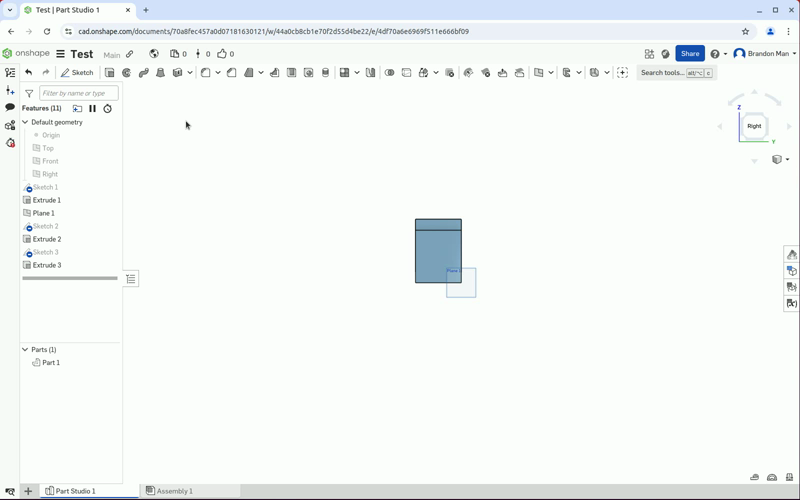
key(shift+h)
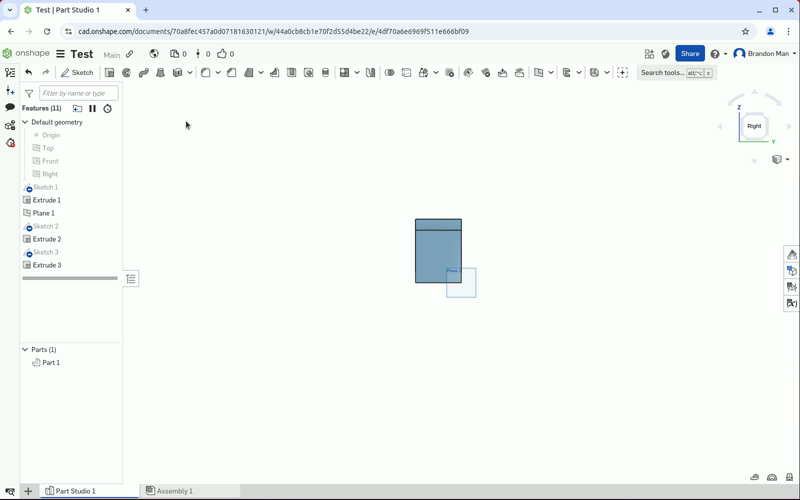
key(shift+h)
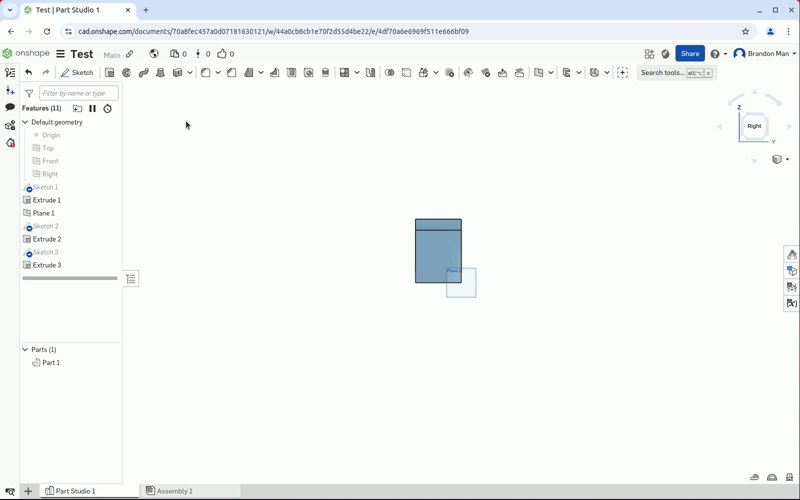
mouse_move(73, 189)
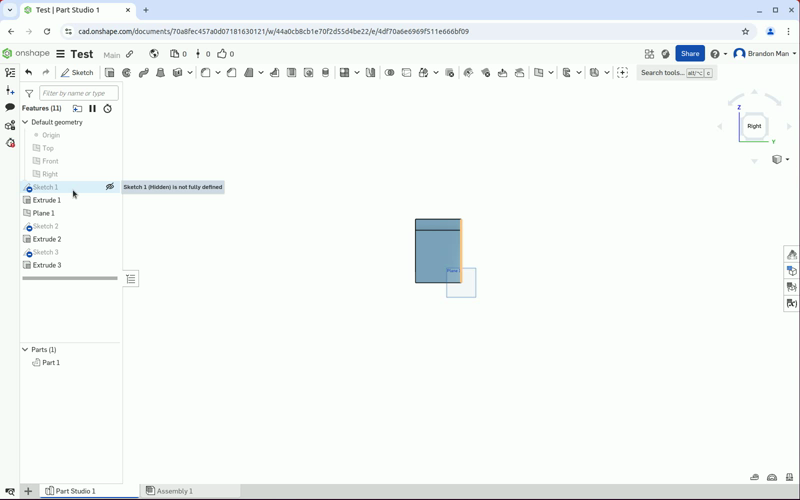
click(73, 189)
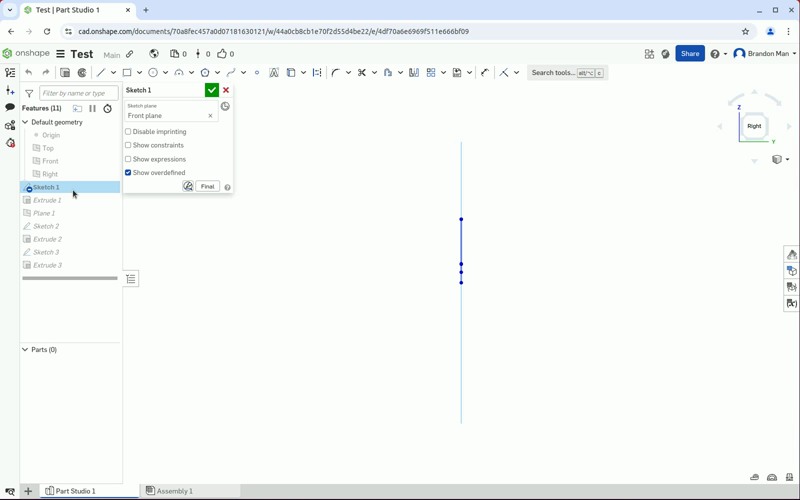
mouse_move(229, 92)
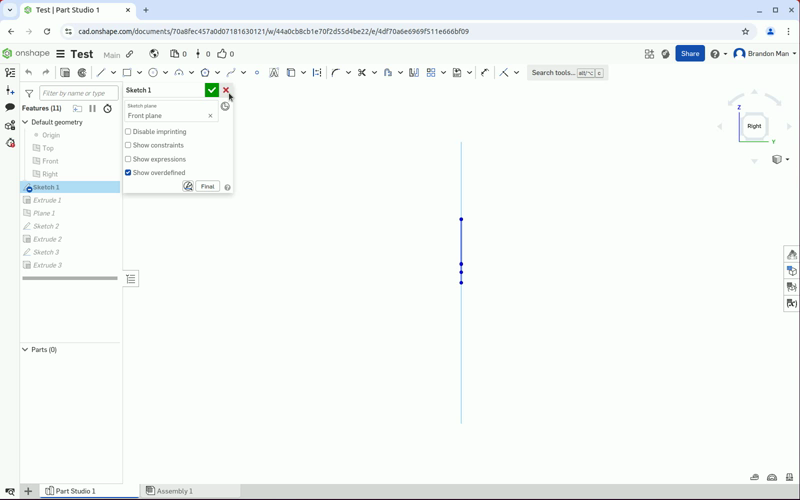
click(229, 92)
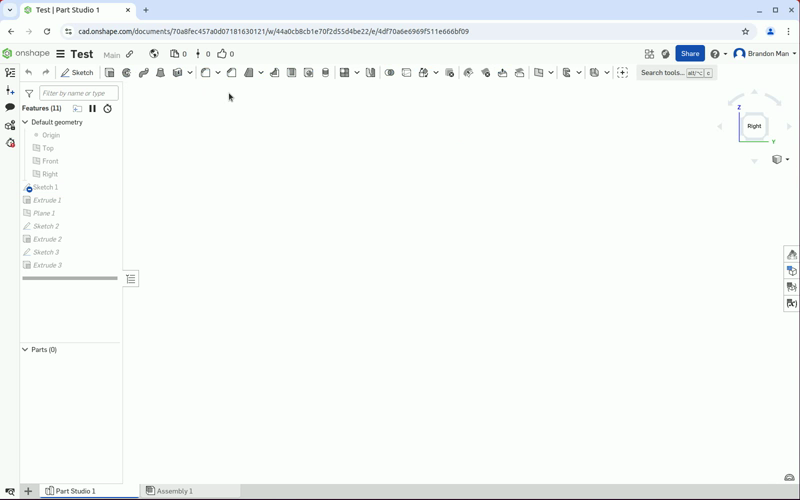
key(shift+s)
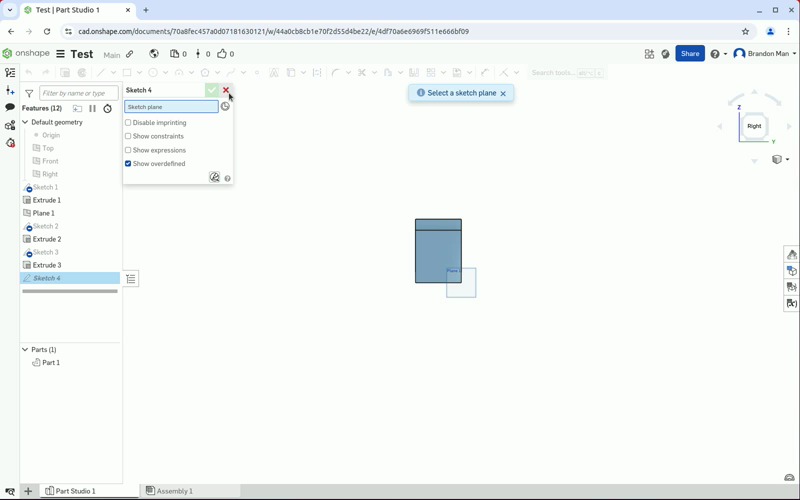
mouse_move(73, 215)
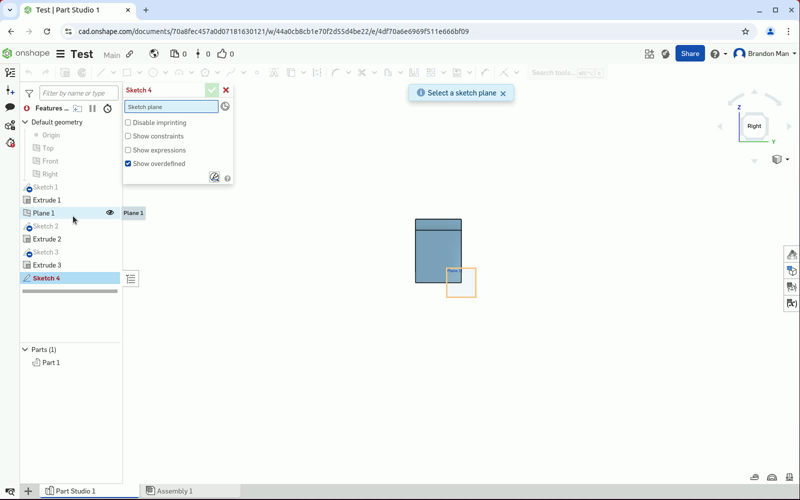
click(73, 215)
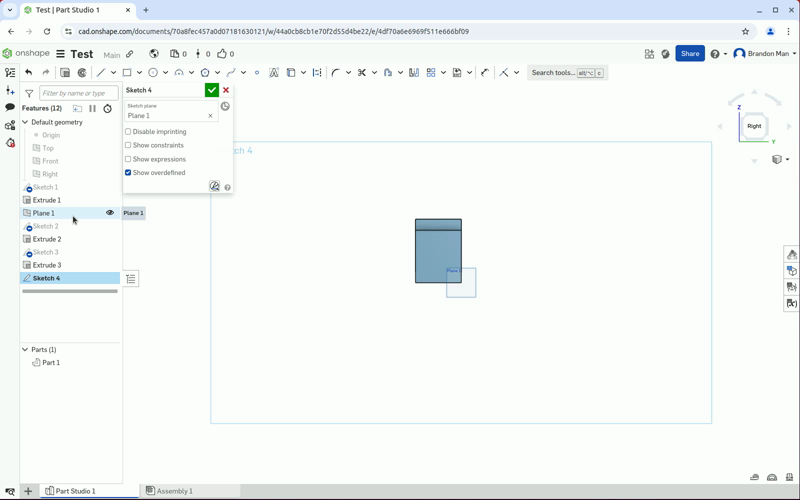
mouse_move(73, 352)
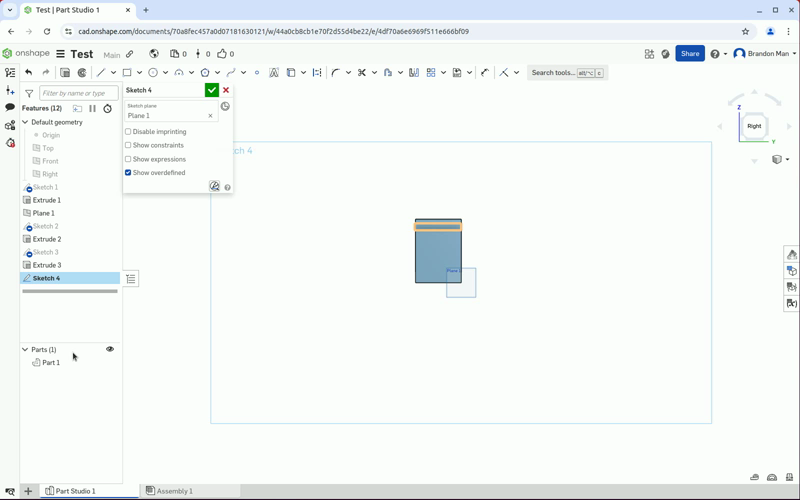
key(y)
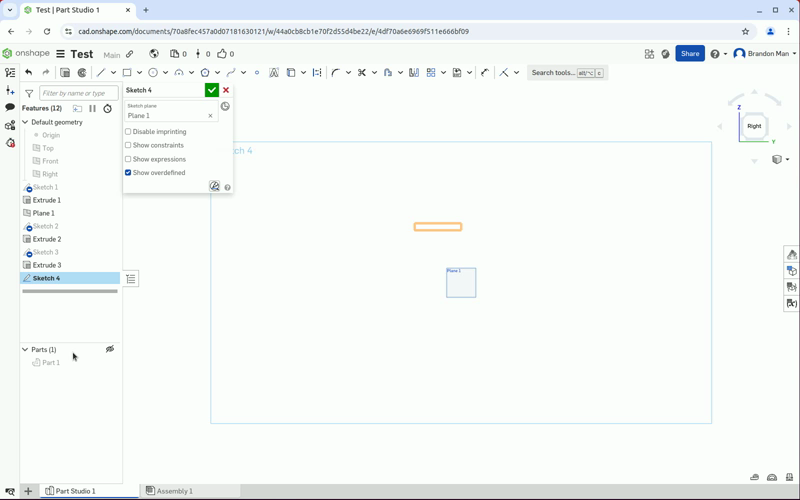
key(l)
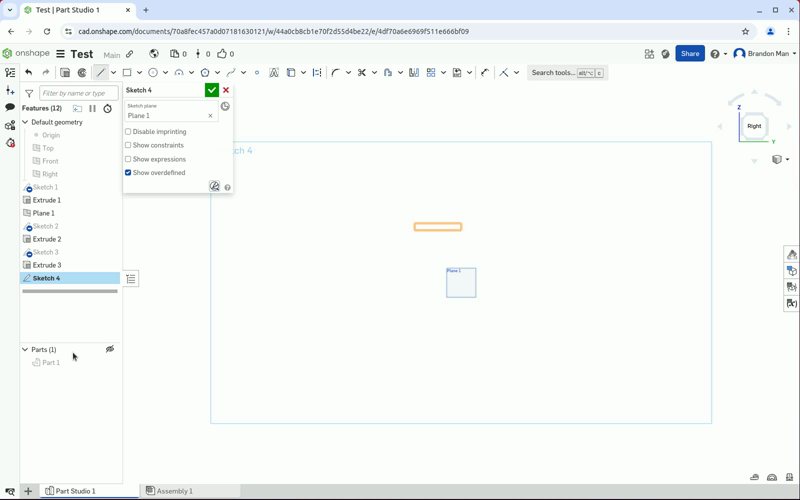
key_down(shift)
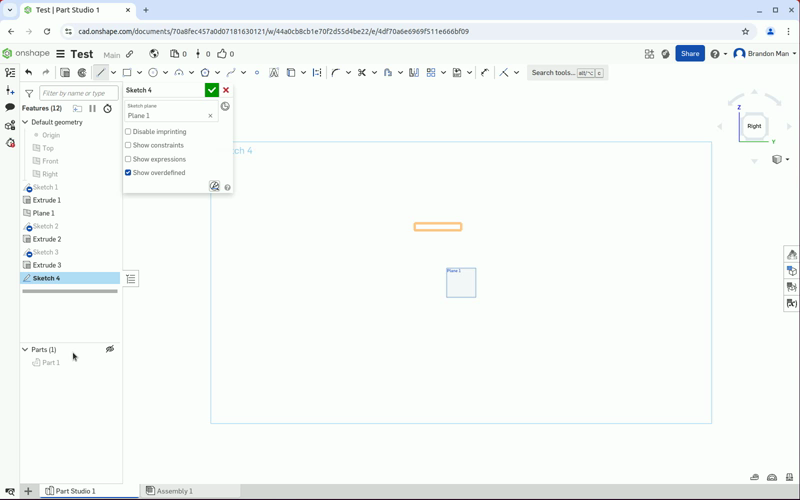
mouse_move(414, 230)
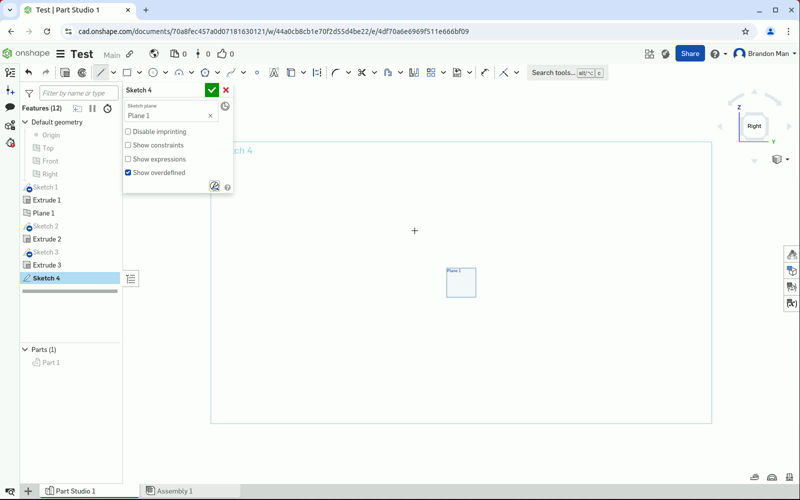
click(414, 230)
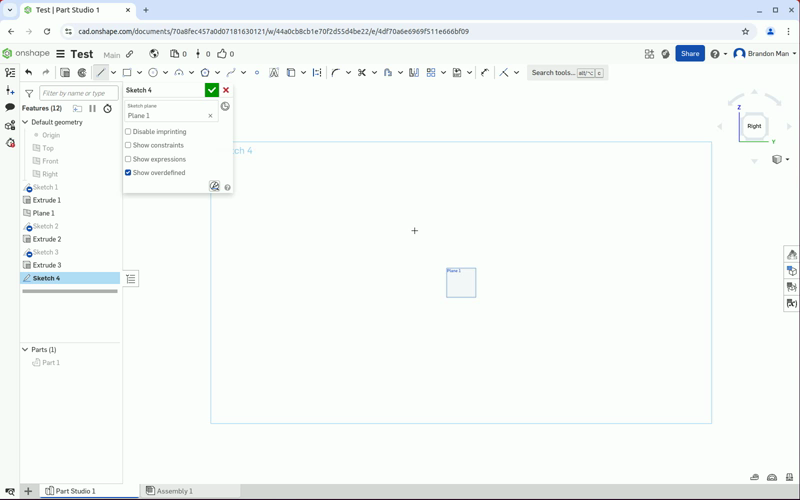
key_up(shift)
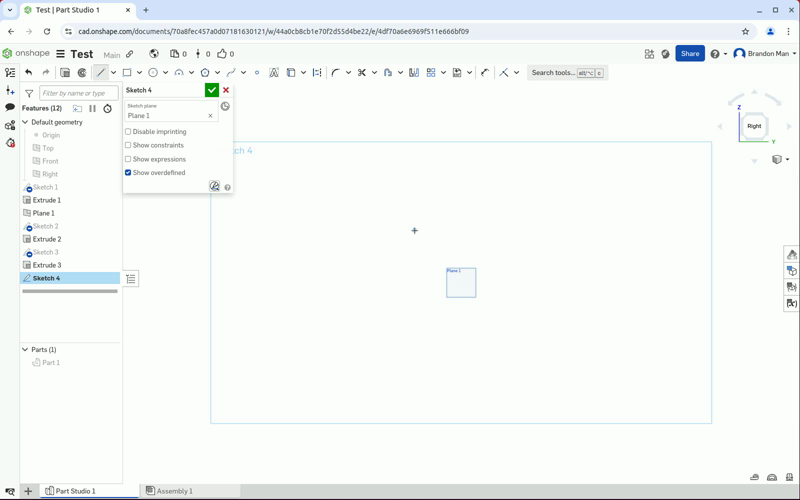
key_down(shift)
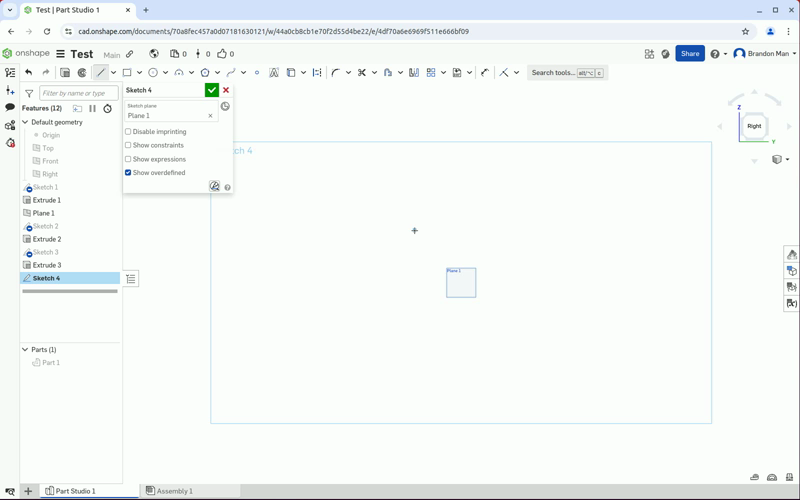
mouse_move(444, 230)
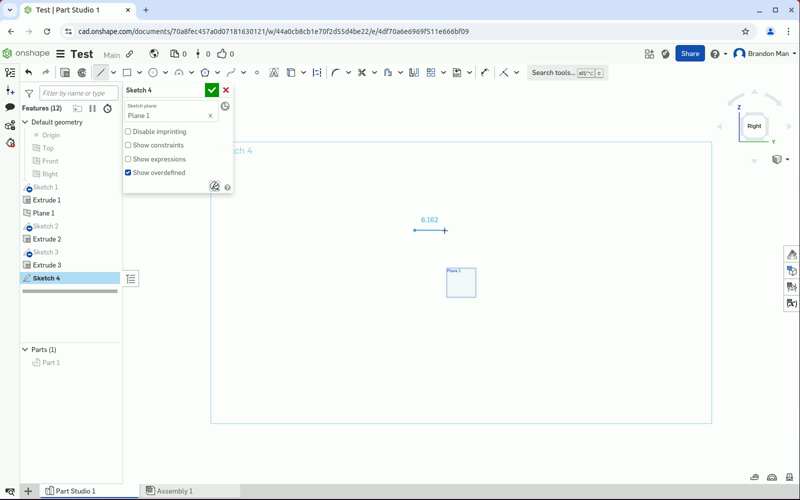
mouse_move(461, 230)
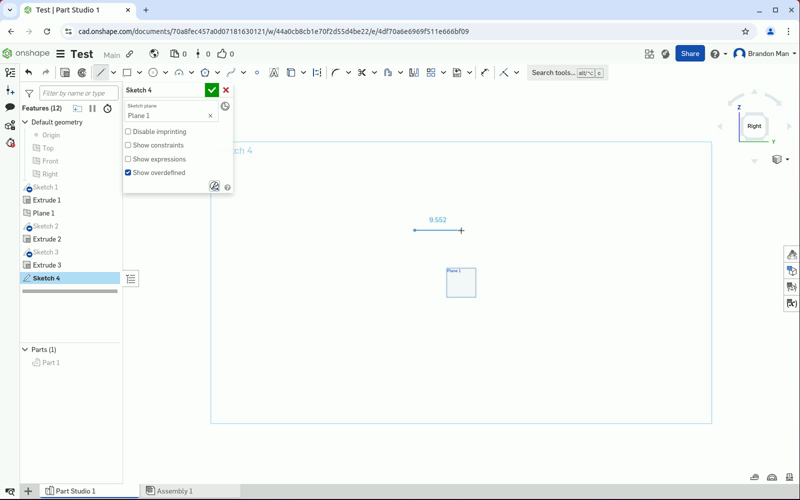
click(461, 230)
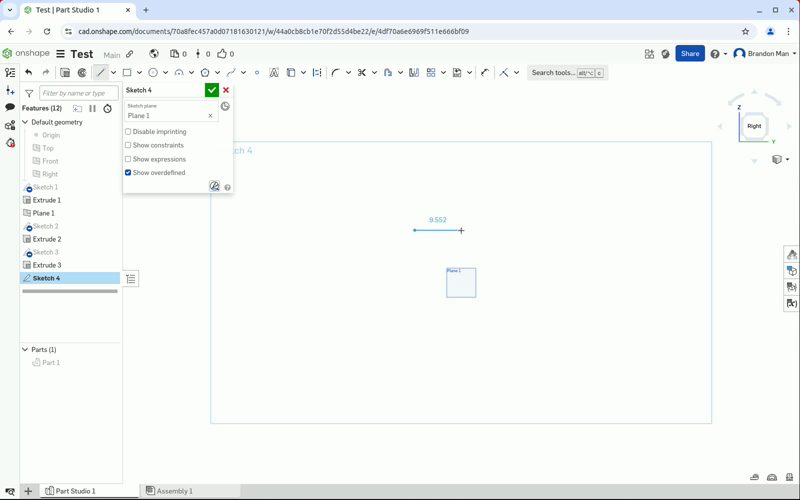
key_up(shift)
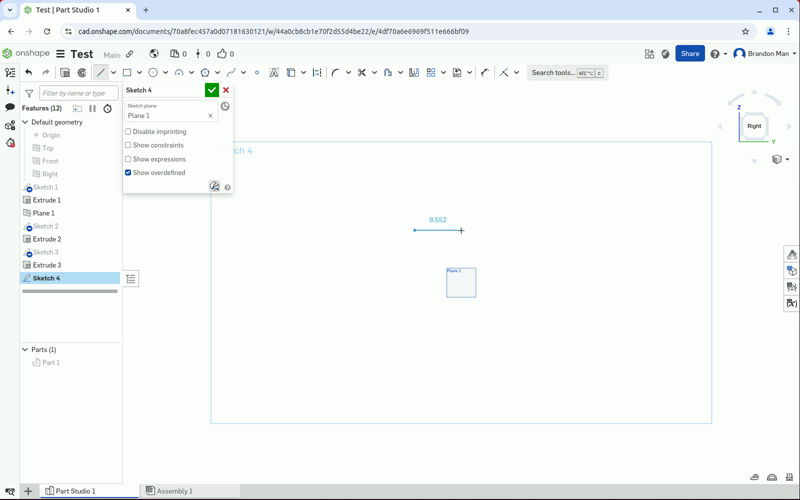
key_down(shift)
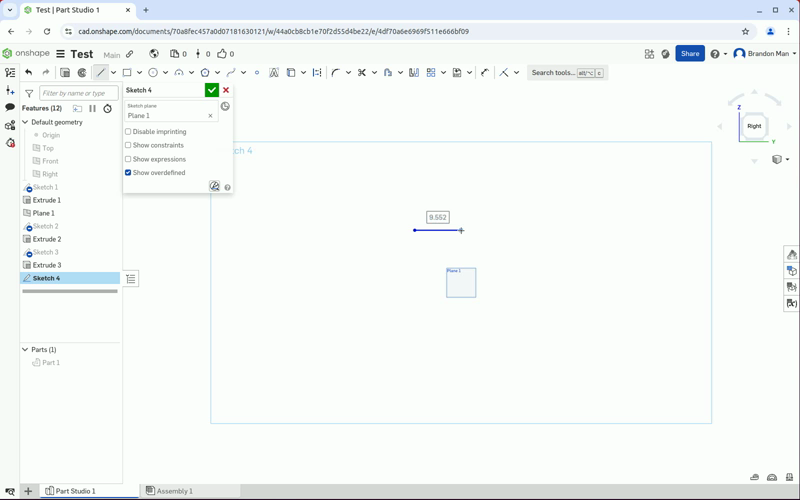
mouse_move(491, 230)
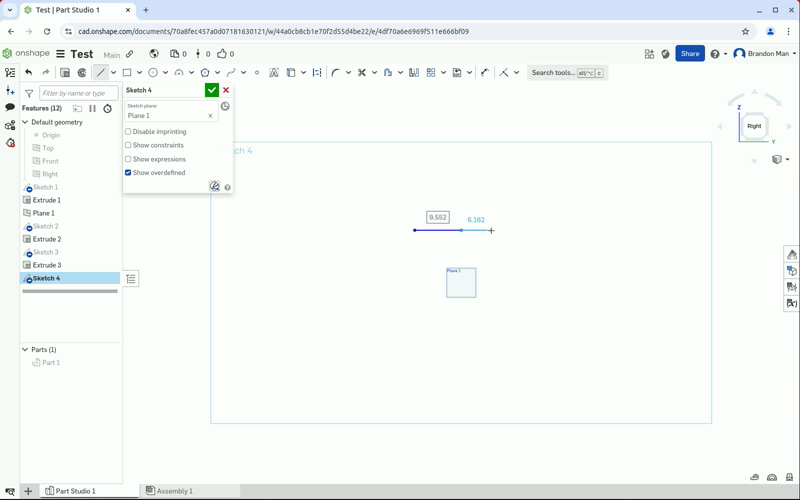
mouse_move(461, 223)
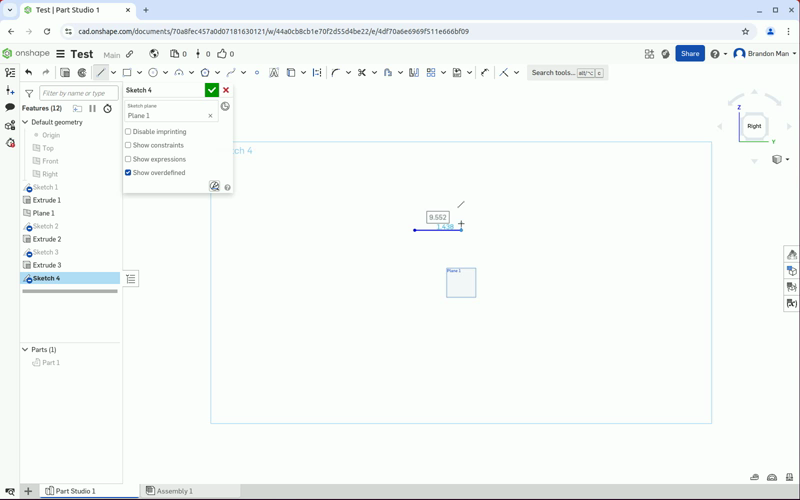
scroll(6)
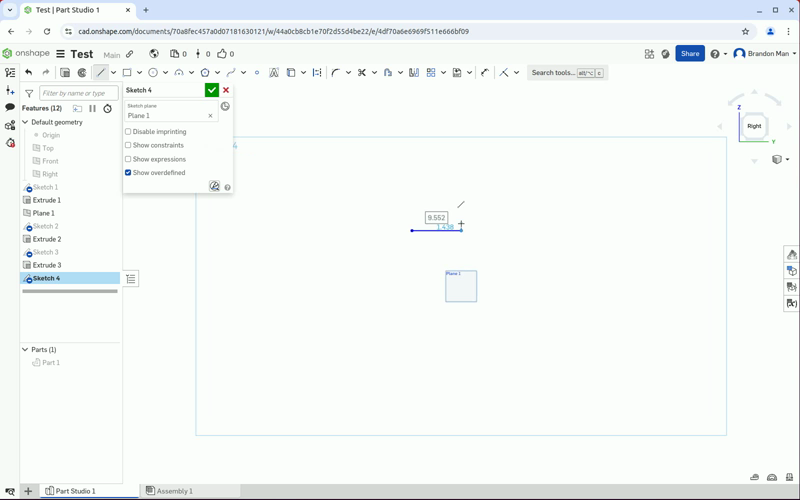
scroll(6)
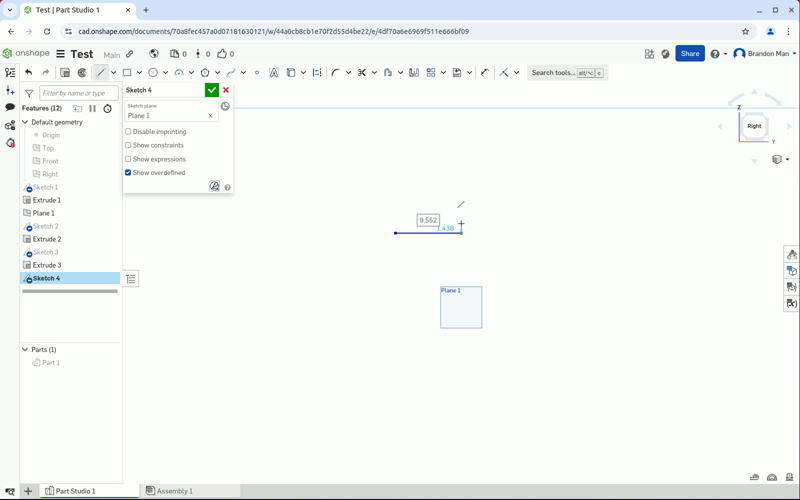
scroll(6)
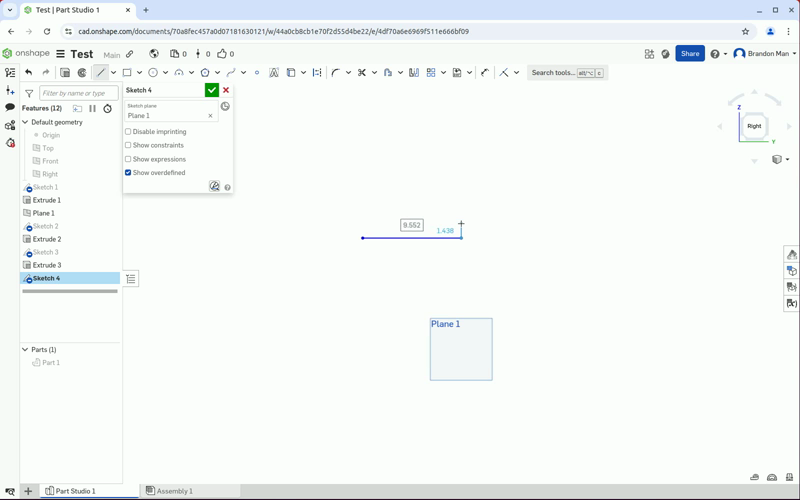
scroll(6)
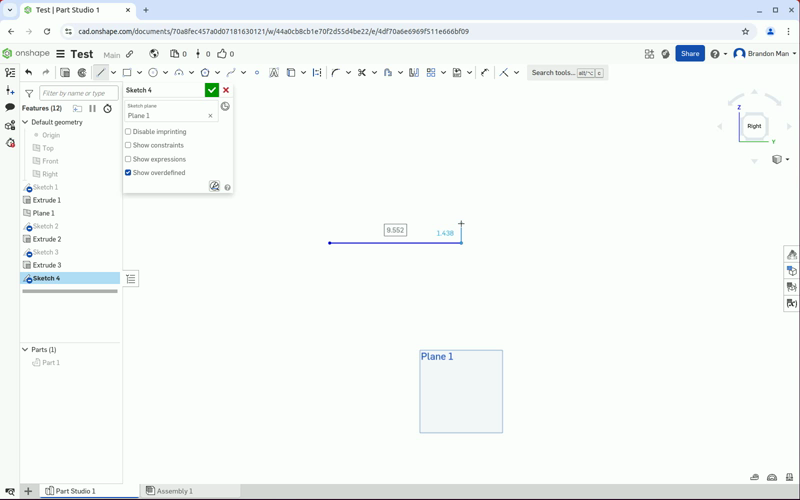
scroll(6)
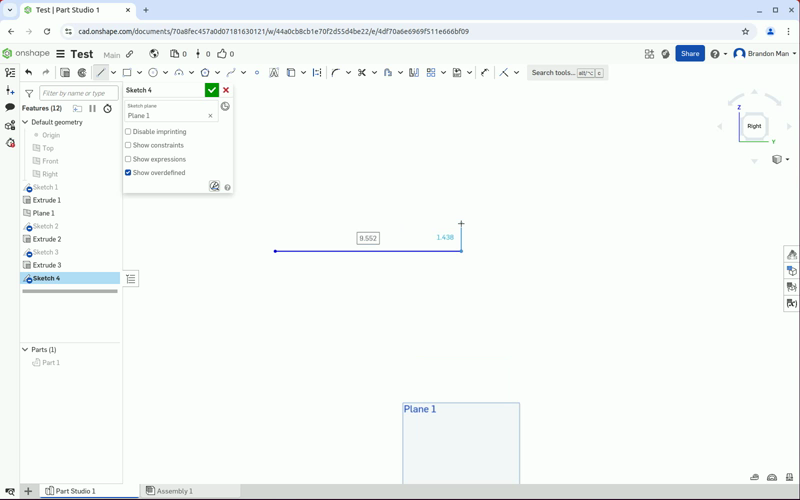
scroll(6)
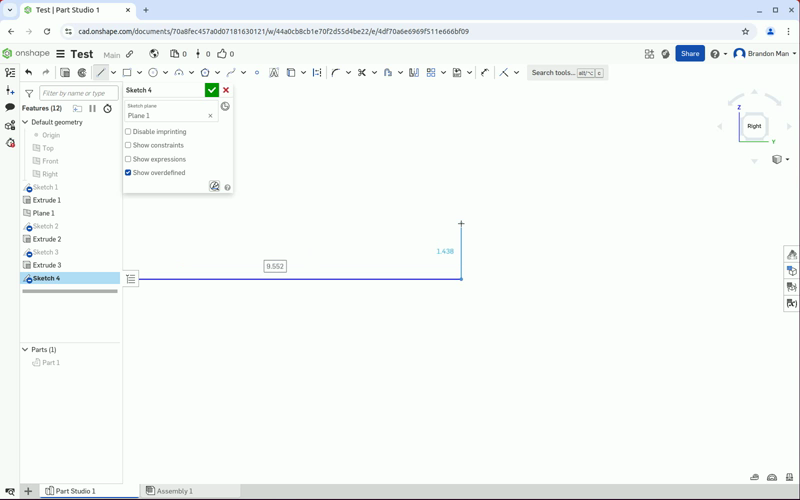
scroll(6)
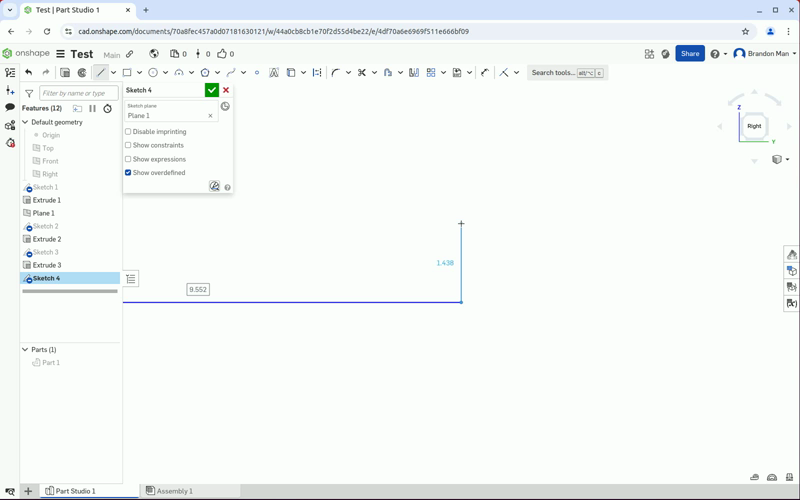
click(461, 223)
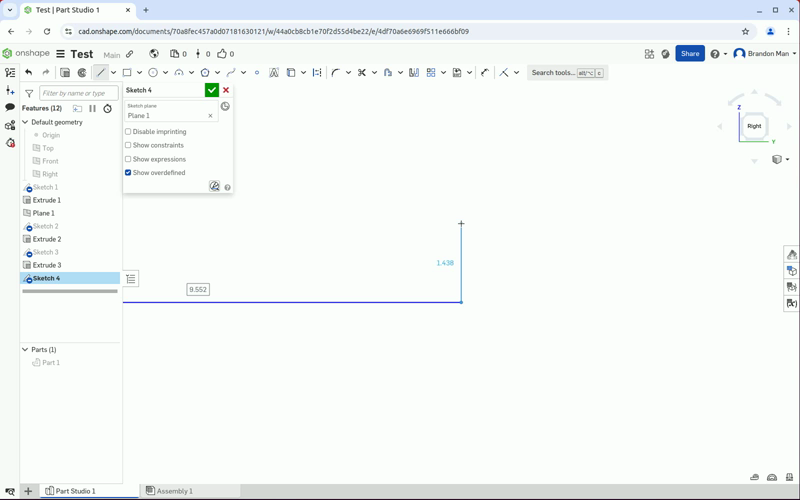
scroll(-6)
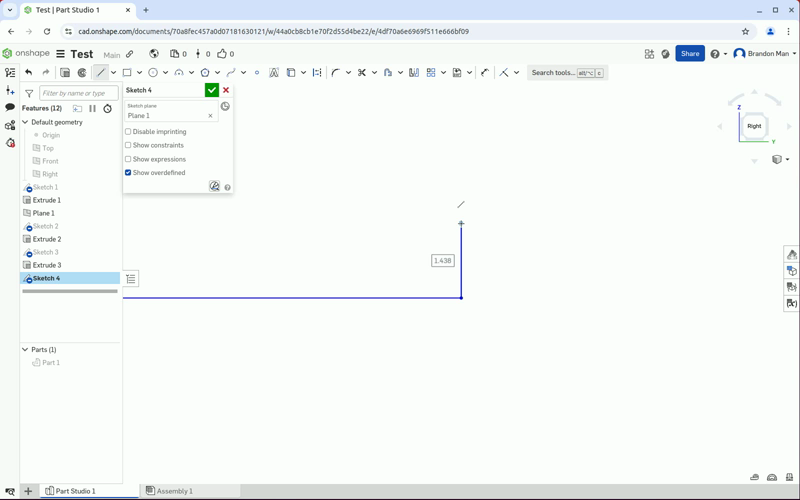
scroll(-6)
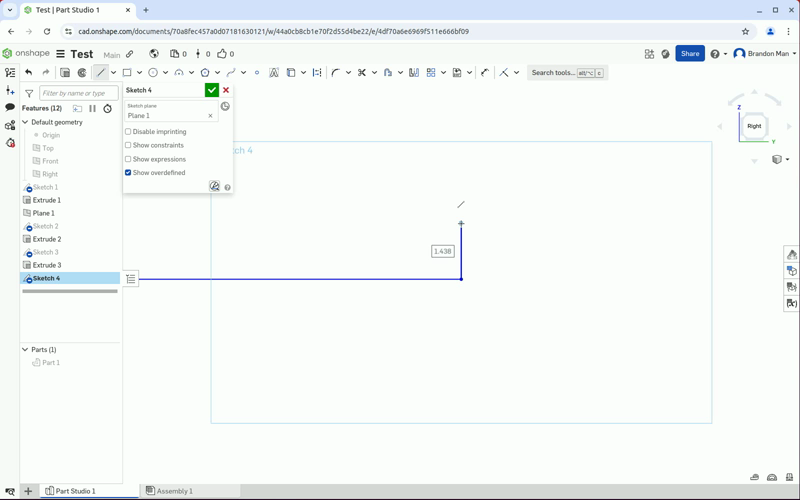
scroll(-6)
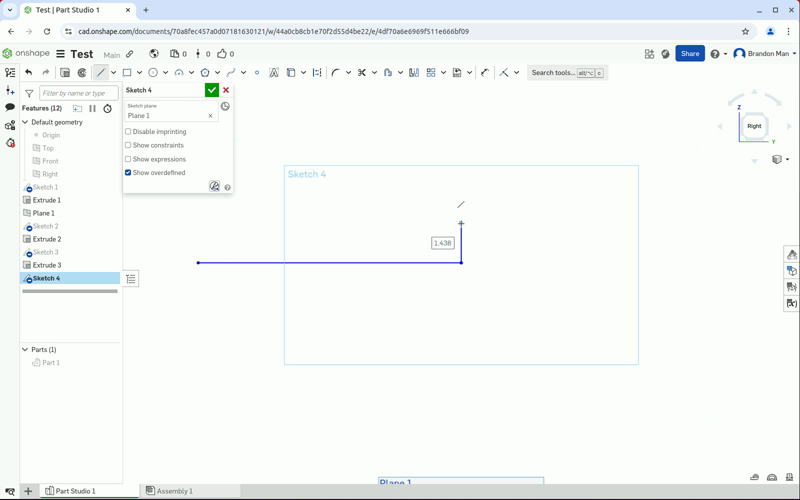
scroll(-6)
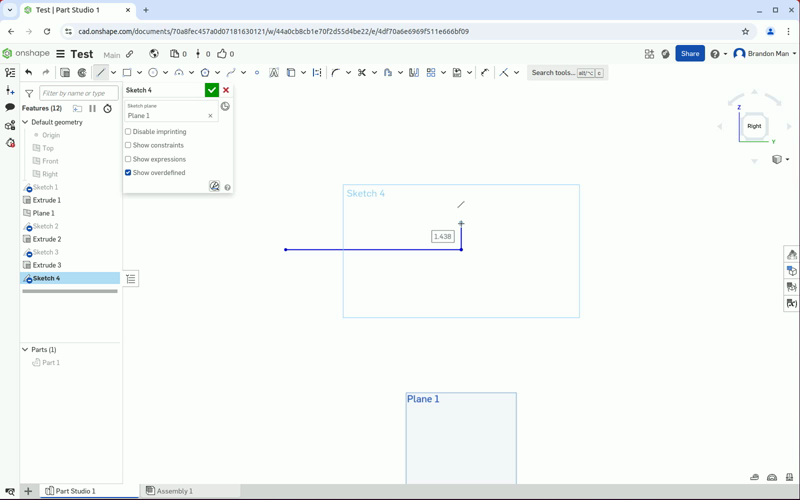
scroll(-6)
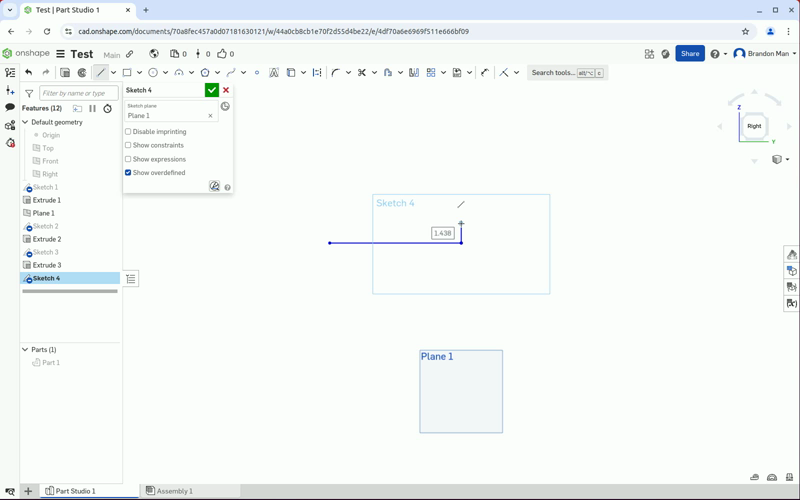
scroll(-6)
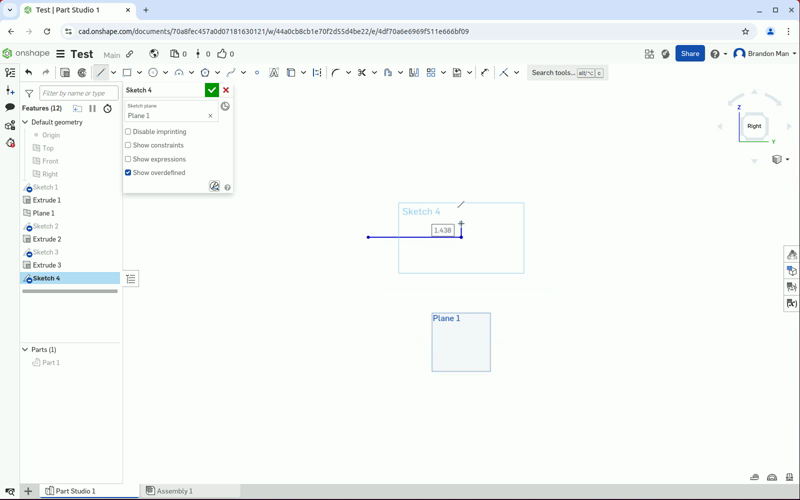
scroll(-6)
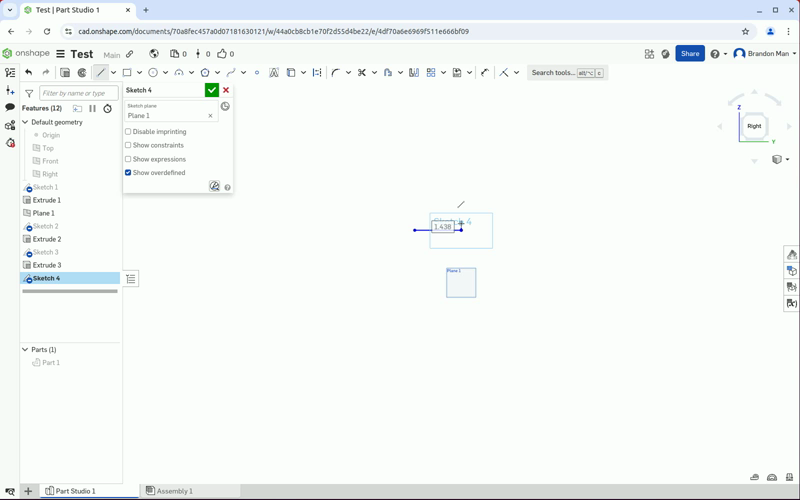
key_up(shift)
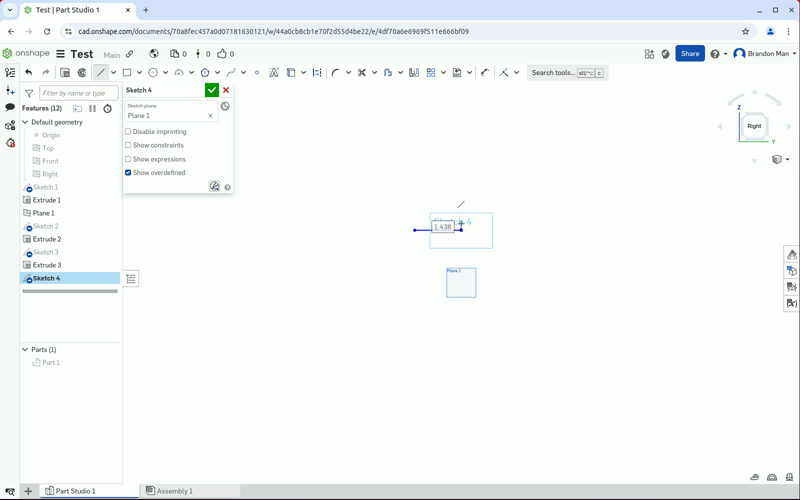
key_down(shift)
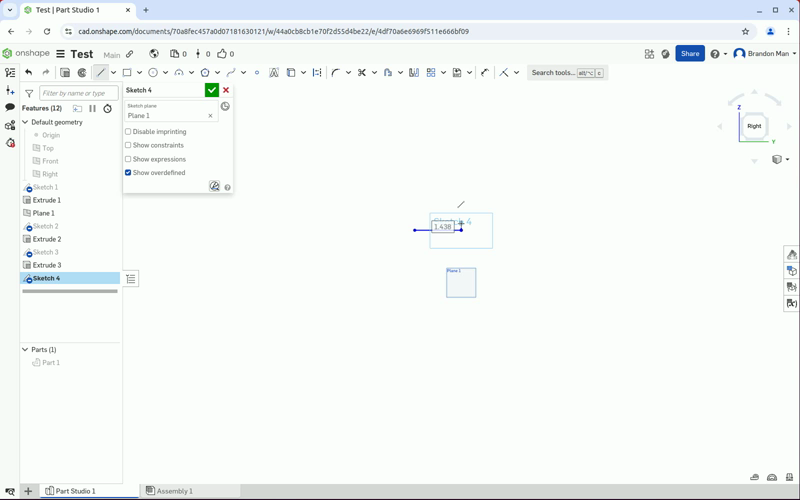
mouse_move(491, 223)
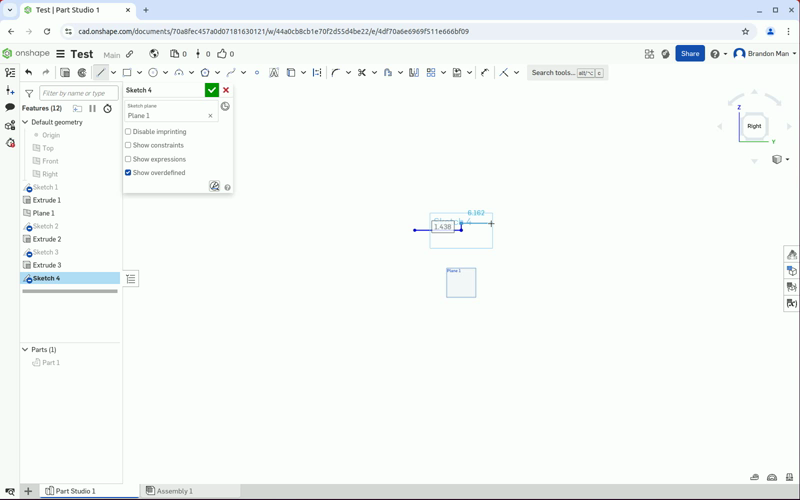
mouse_move(414, 223)
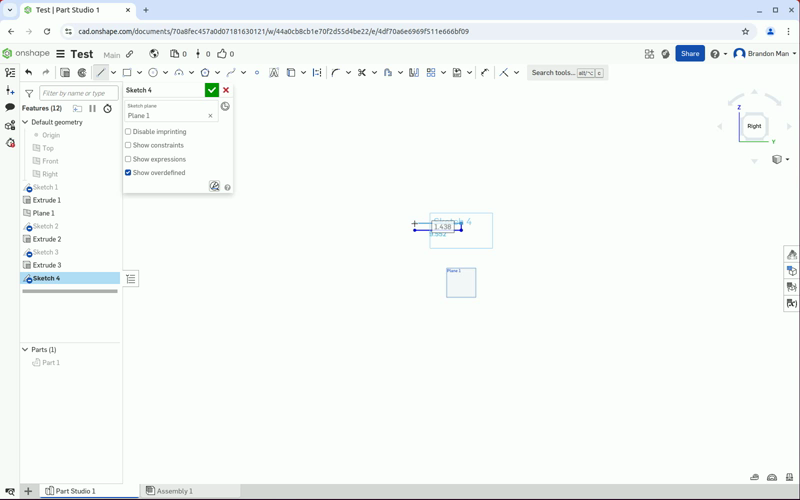
click(414, 223)
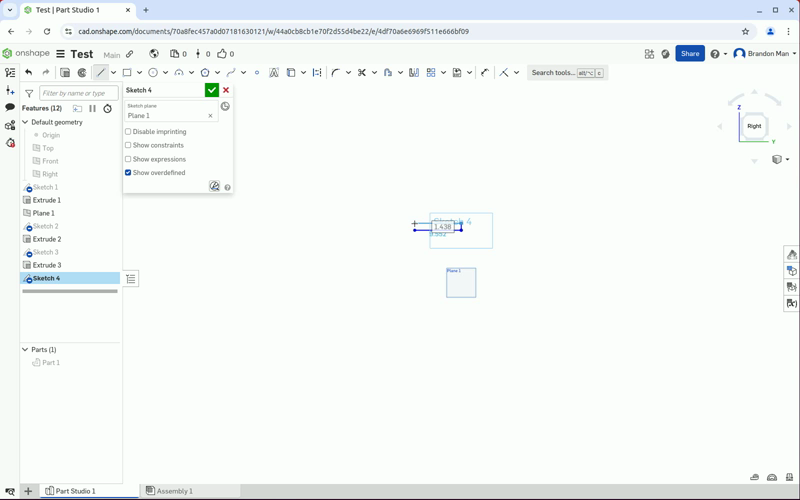
key_up(shift)
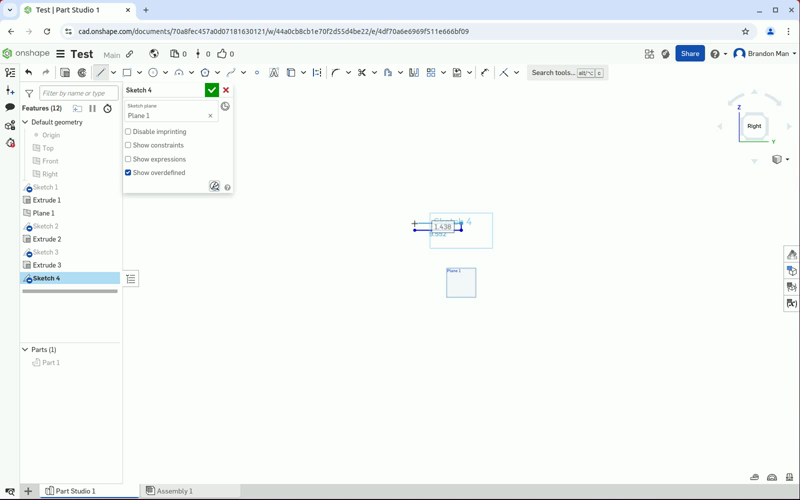
mouse_move(444, 223)
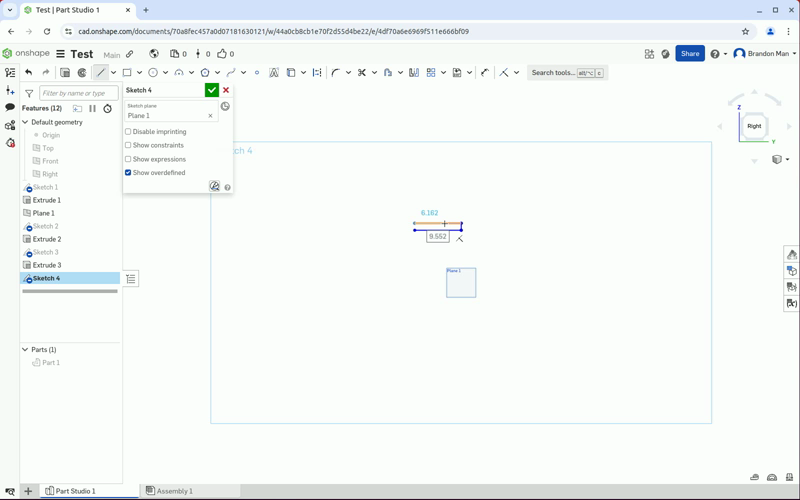
key_down(shift)
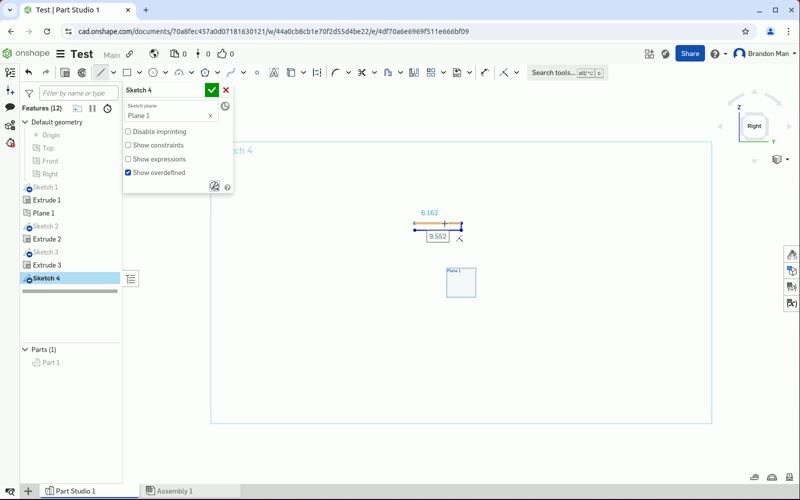
mouse_move(414, 230)
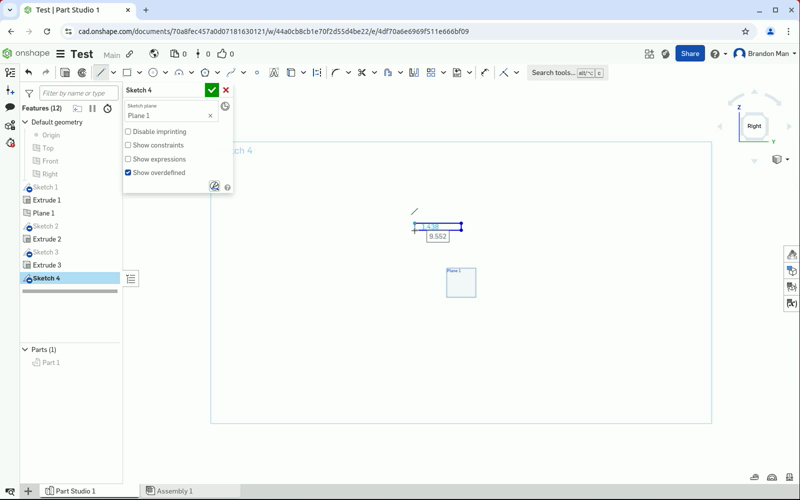
scroll(6)
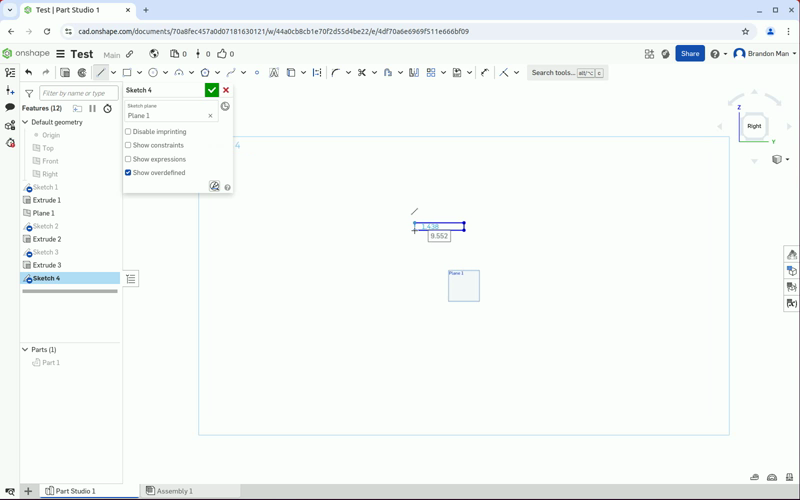
scroll(6)
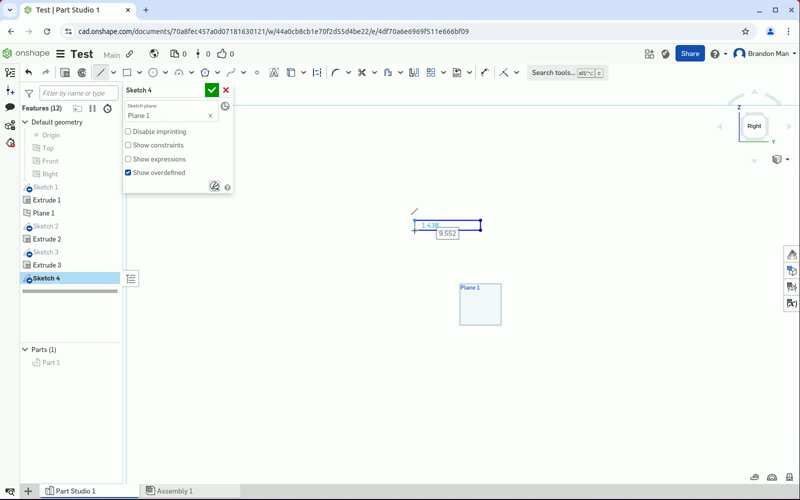
scroll(6)
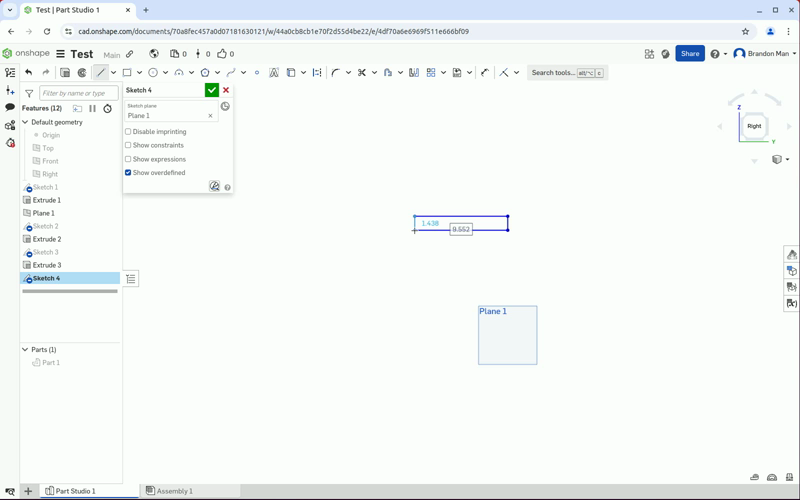
scroll(6)
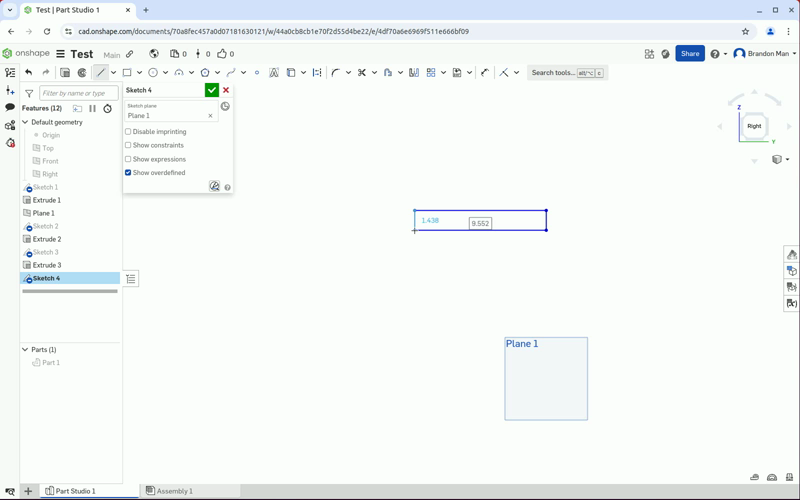
scroll(6)
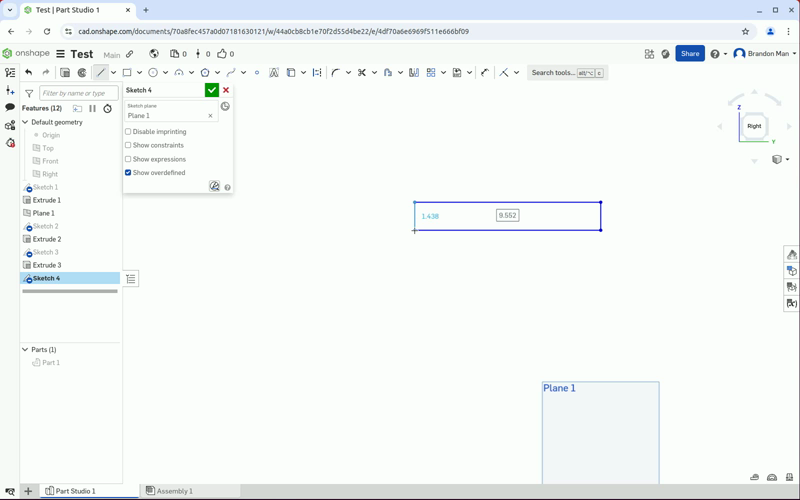
scroll(6)
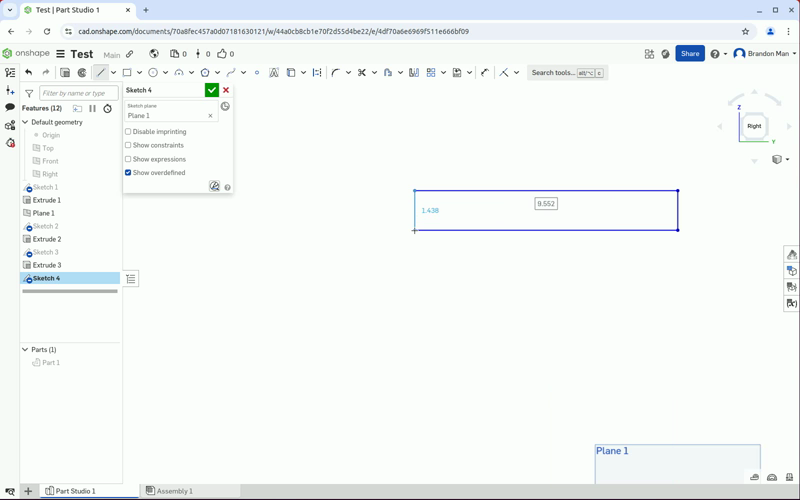
scroll(6)
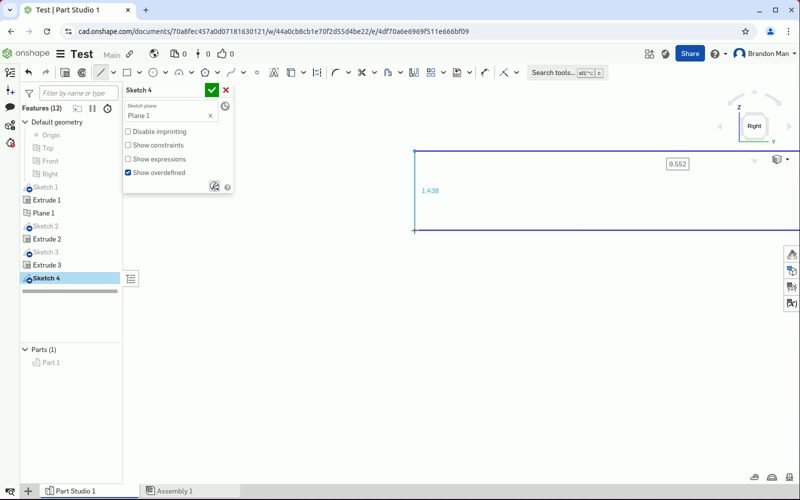
key_up(shift)
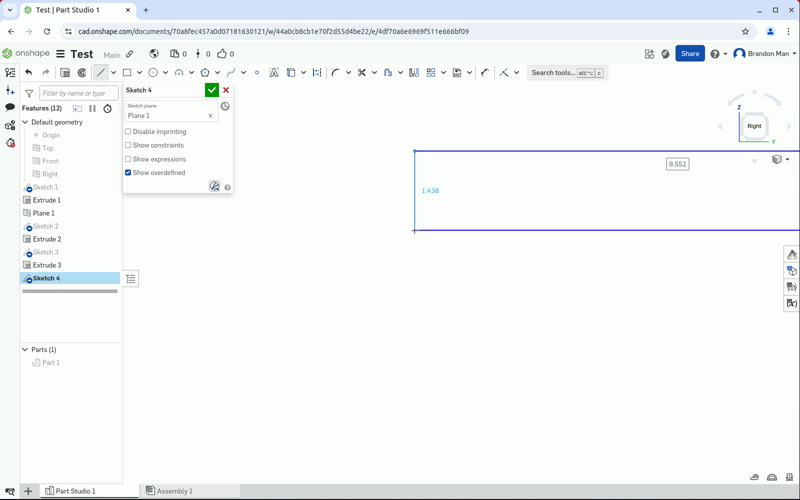
click(414, 230)
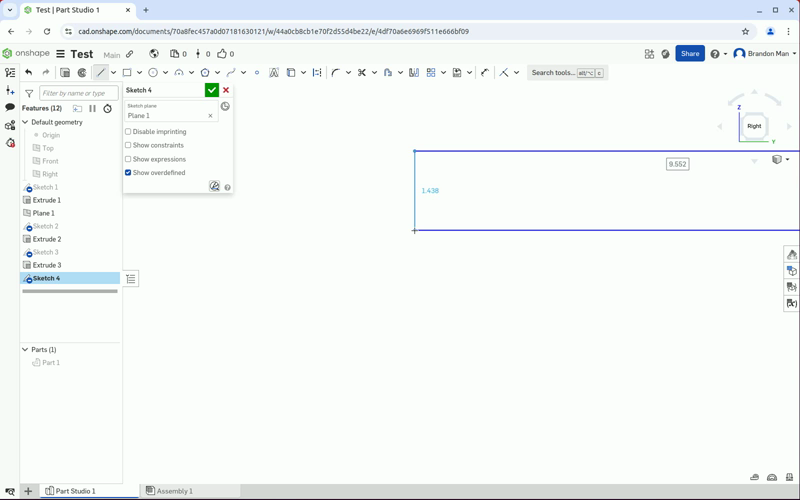
scroll(-6)
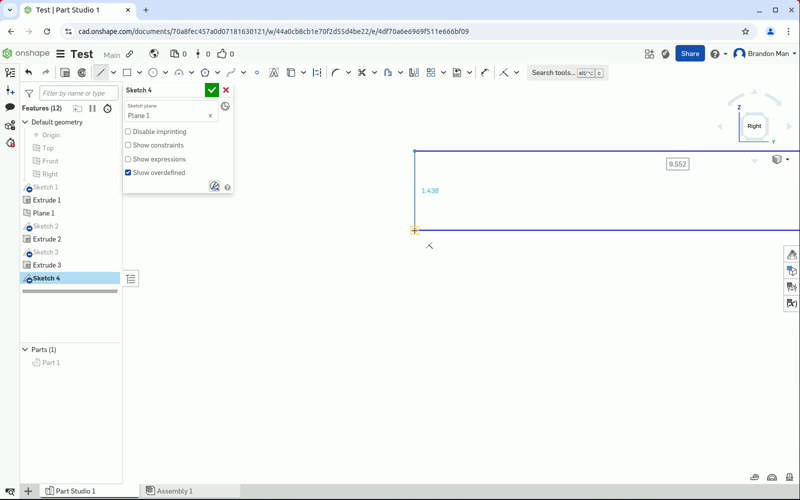
scroll(-6)
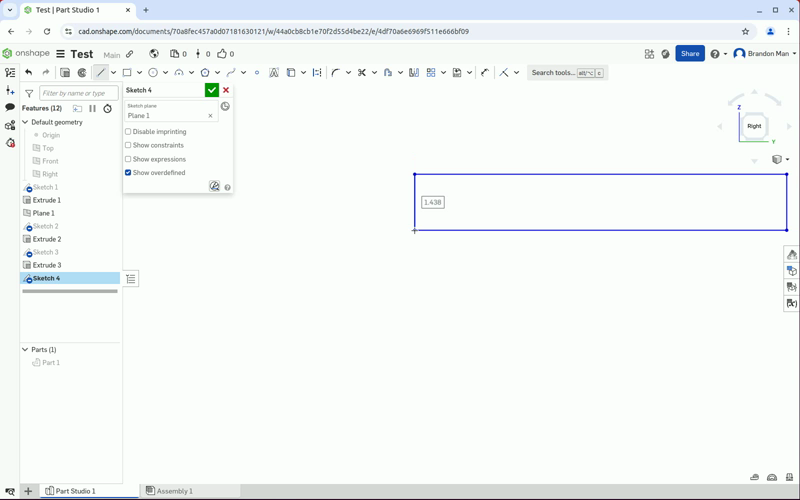
scroll(-6)
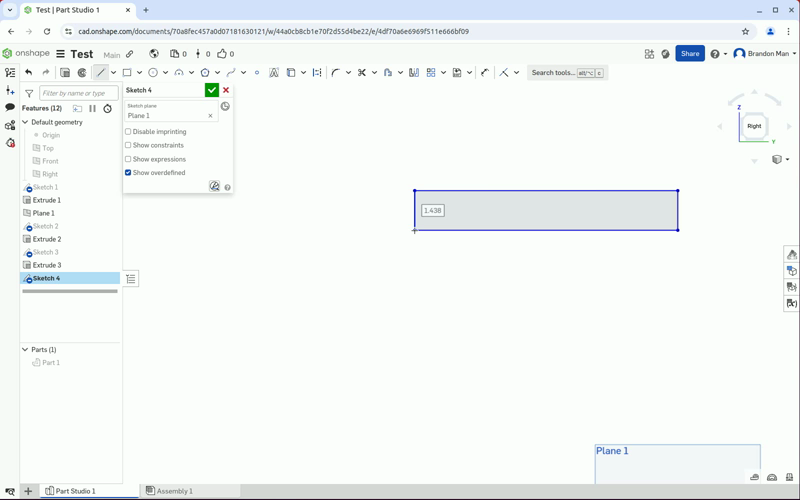
scroll(-6)
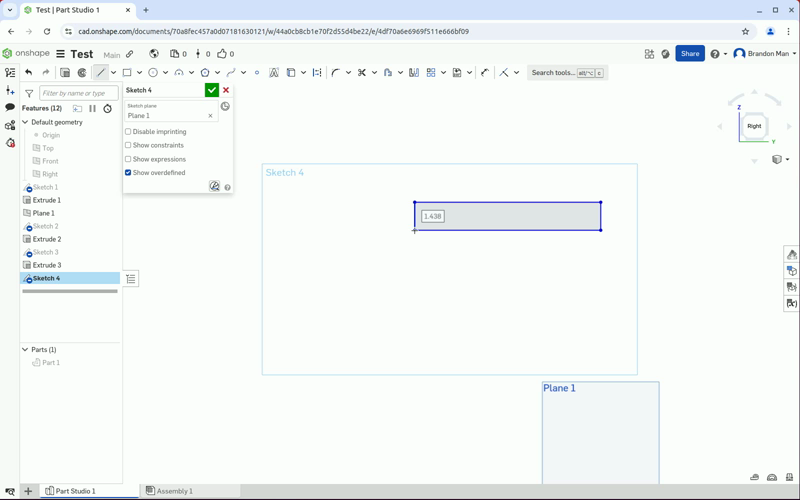
scroll(-6)
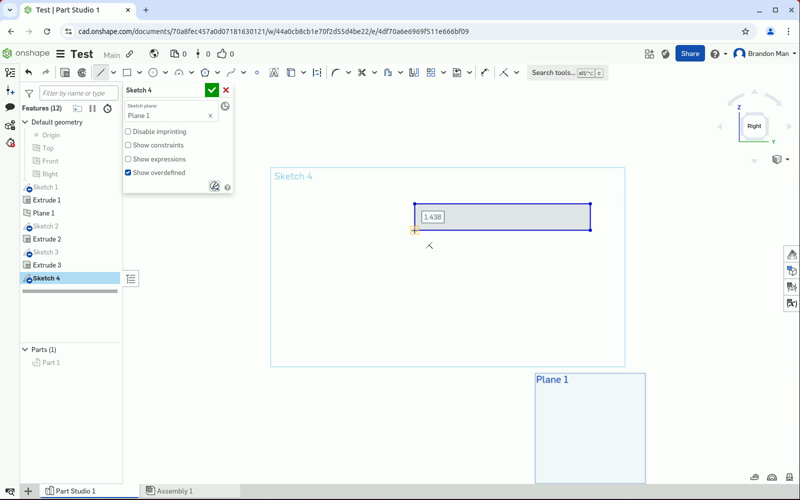
scroll(-6)
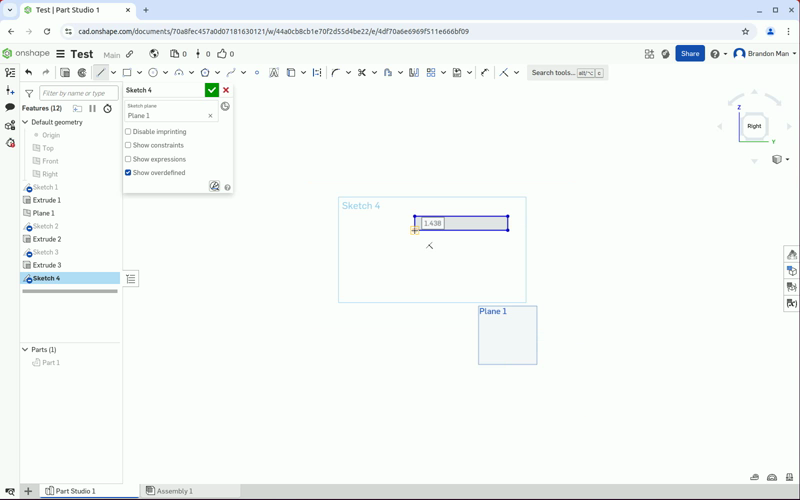
scroll(-6)
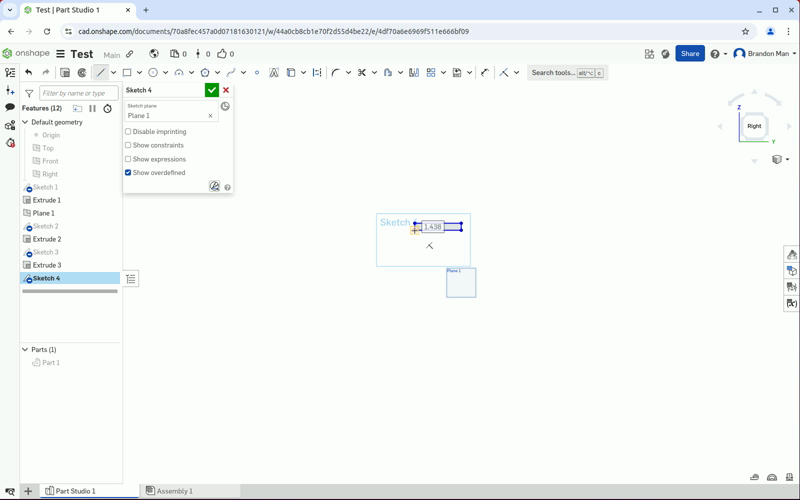
key(esc)
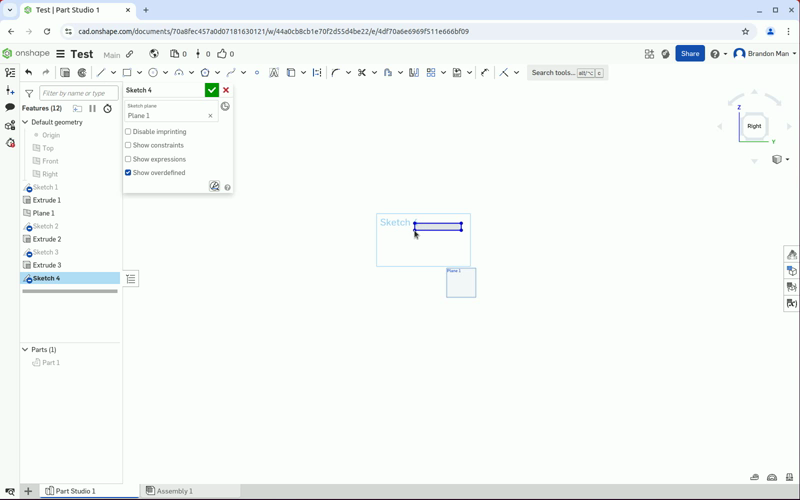
mouse_move(423, 226)
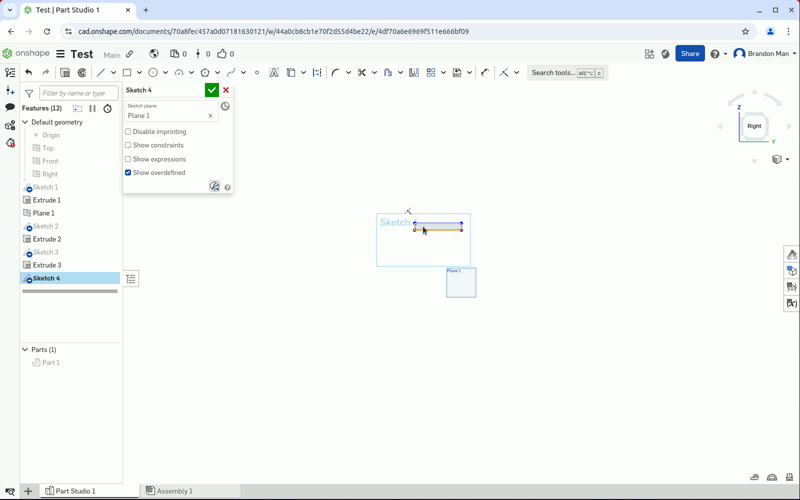
scroll(6)
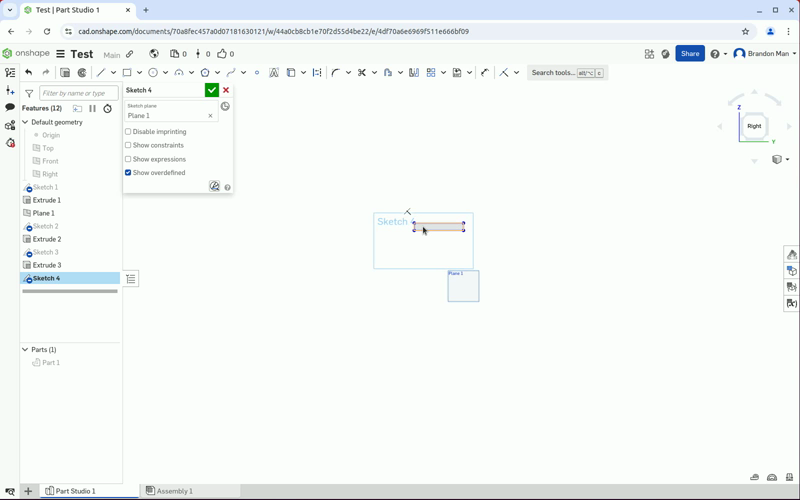
scroll(6)
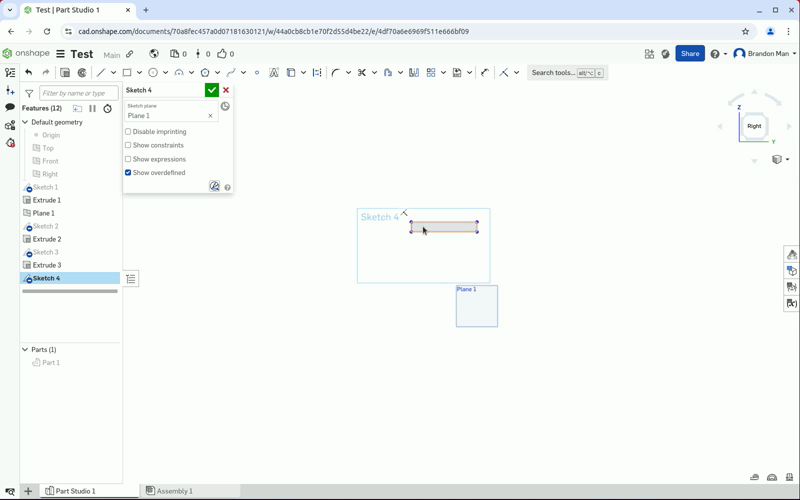
scroll(6)
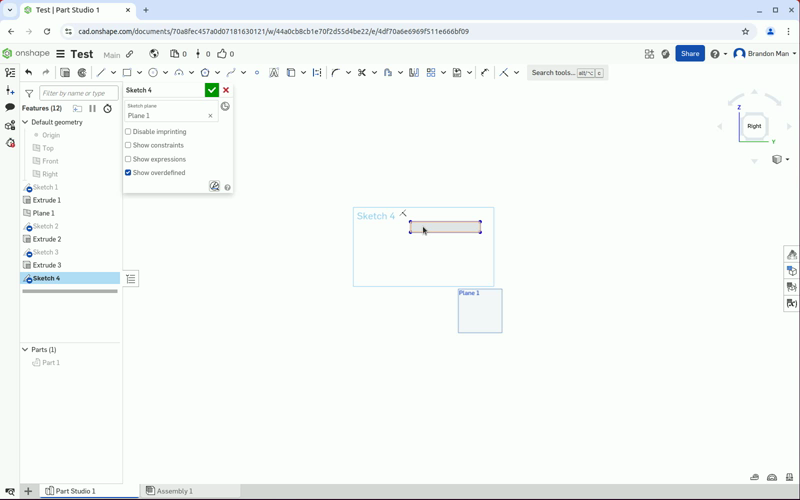
scroll(6)
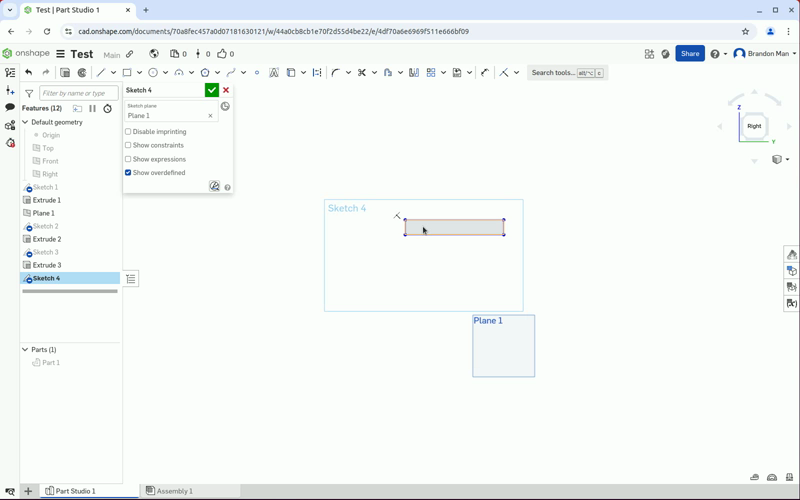
scroll(6)
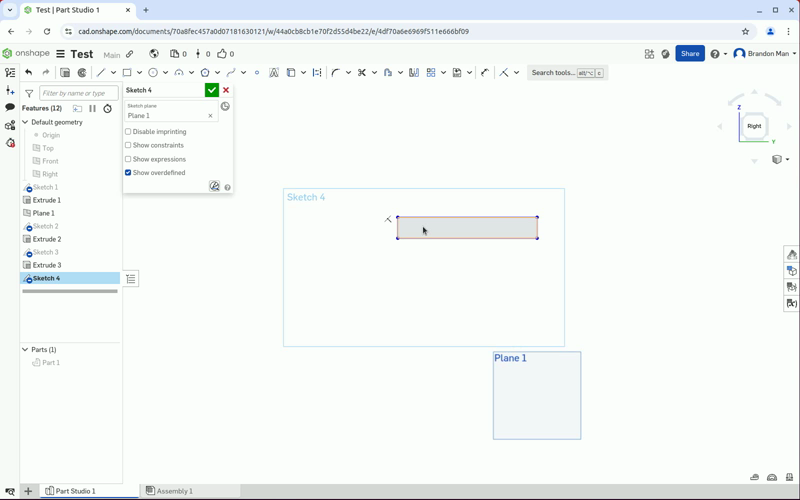
scroll(6)
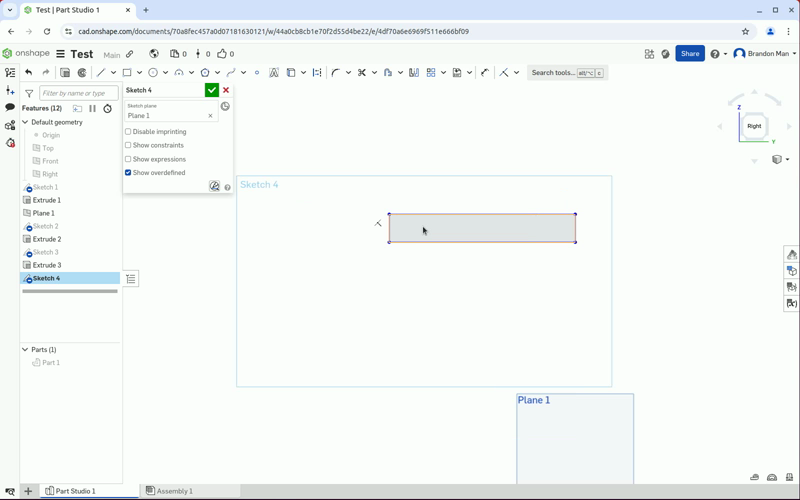
scroll(6)
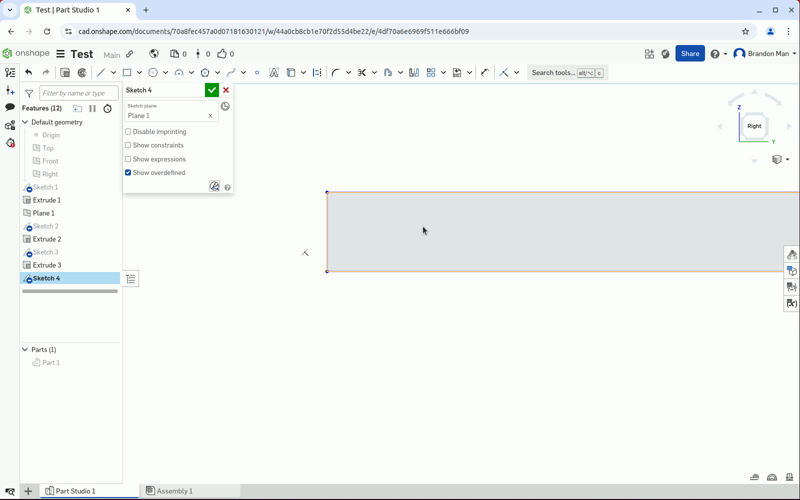
click(423, 226)
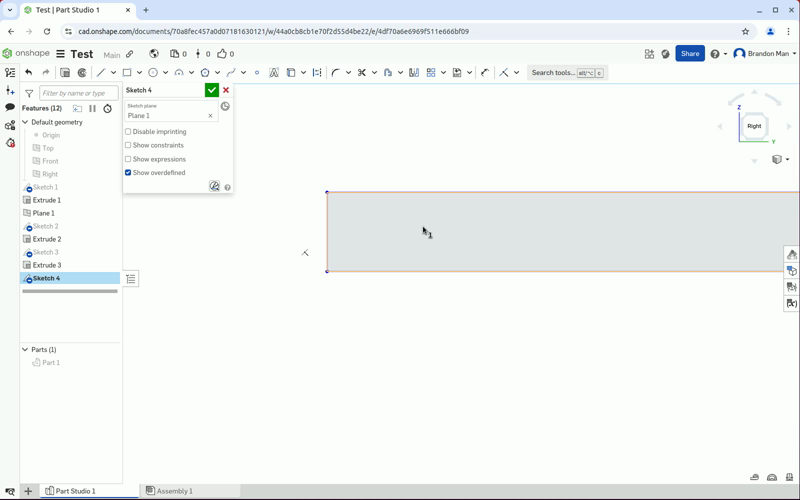
scroll(-6)
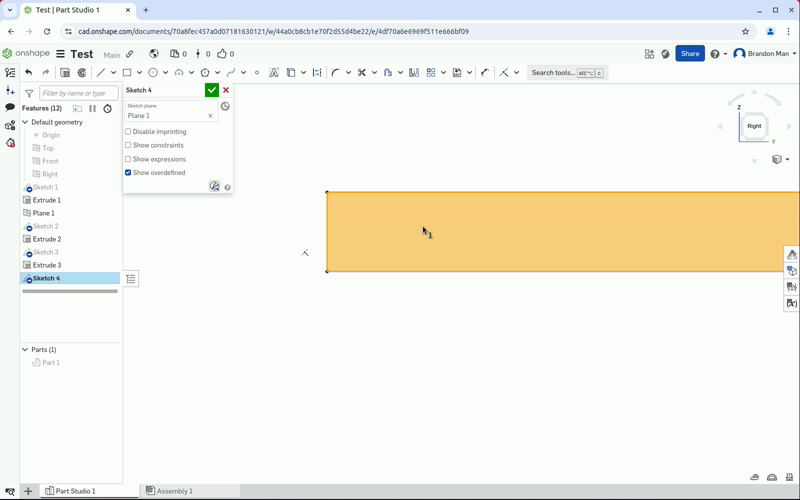
scroll(-6)
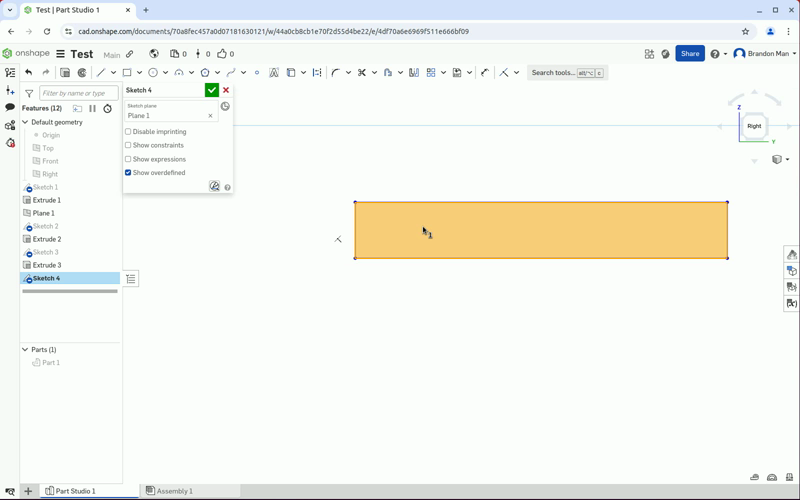
scroll(-6)
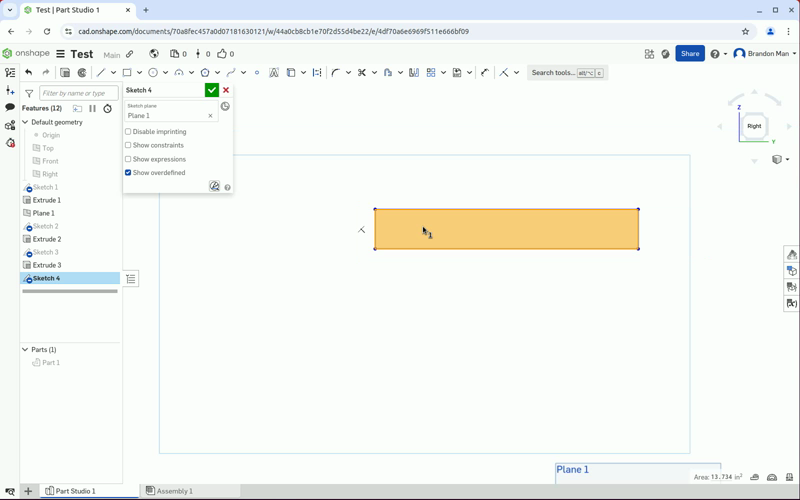
scroll(-6)
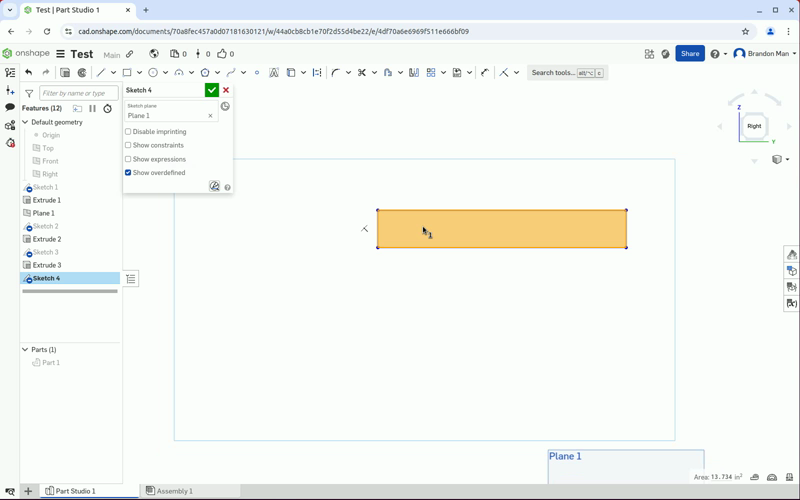
scroll(-6)
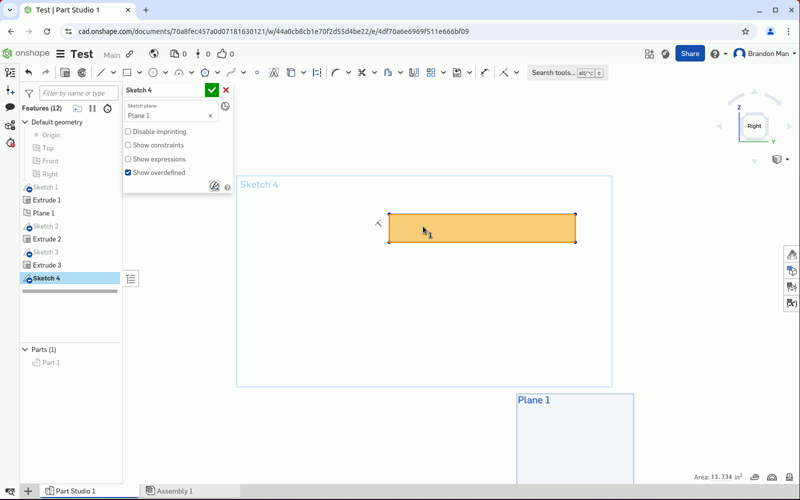
scroll(-6)
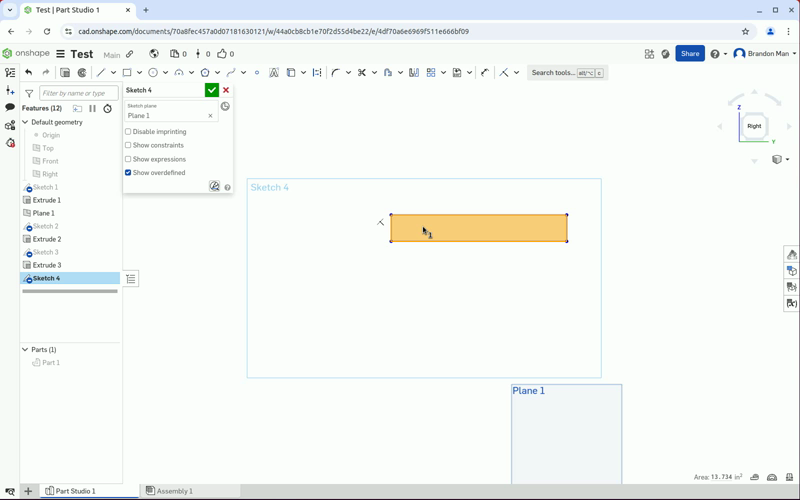
scroll(-6)
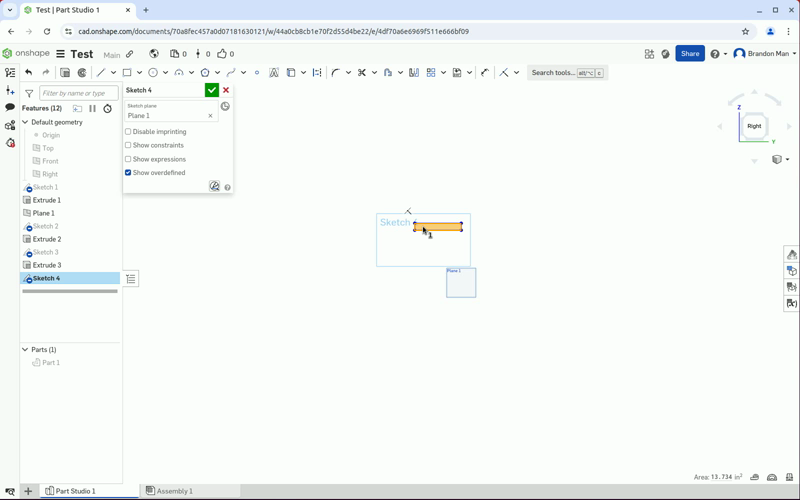
mouse_move(73, 352)
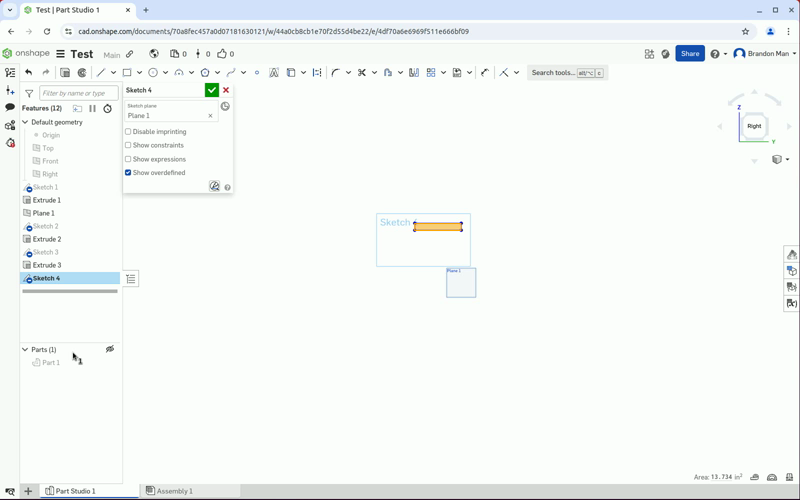
key(shift+y)
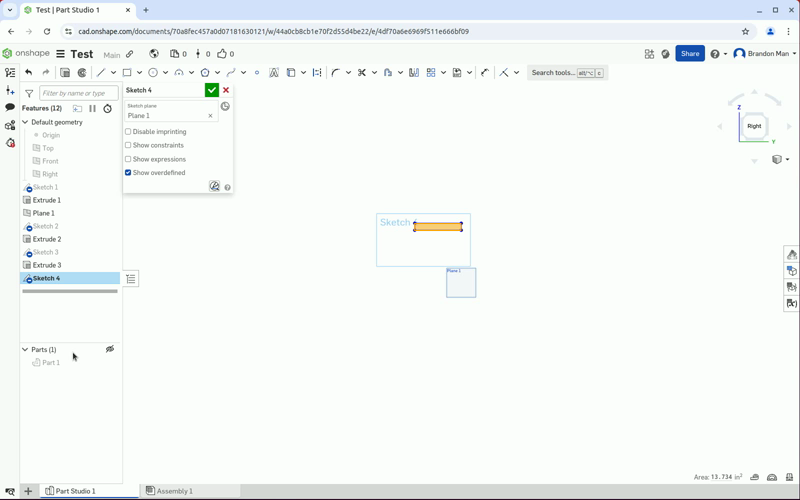
key(shift+e)
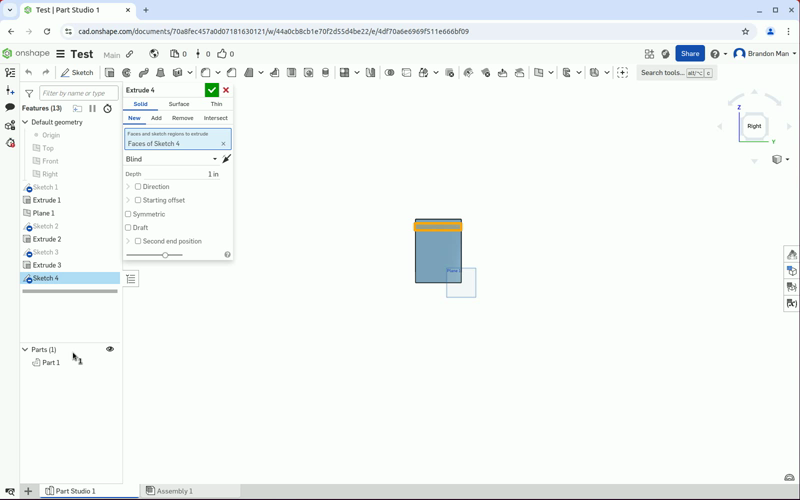
mouse_move(143, 106)
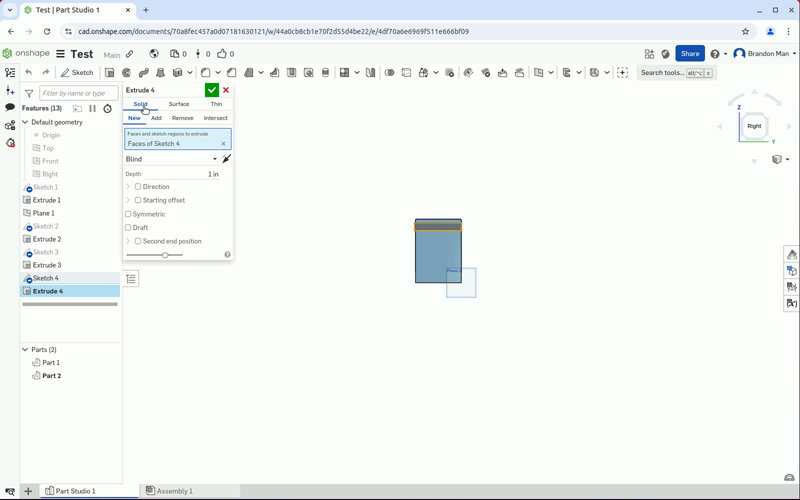
click(143, 106)
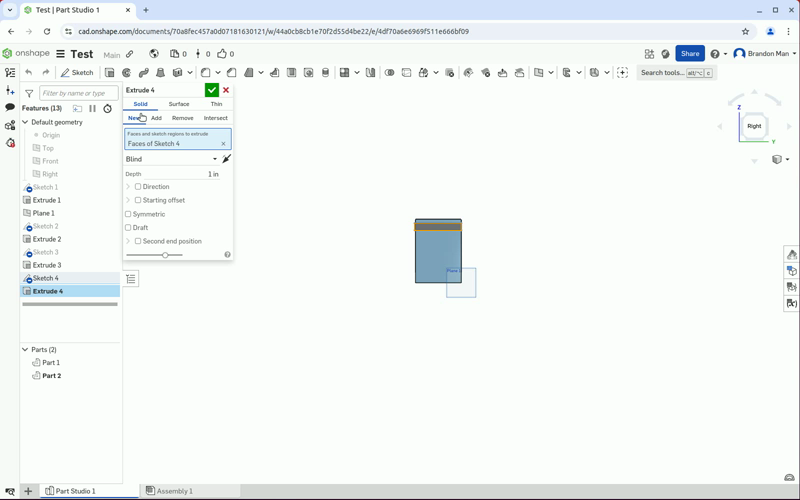
mouse_move(137, 120)
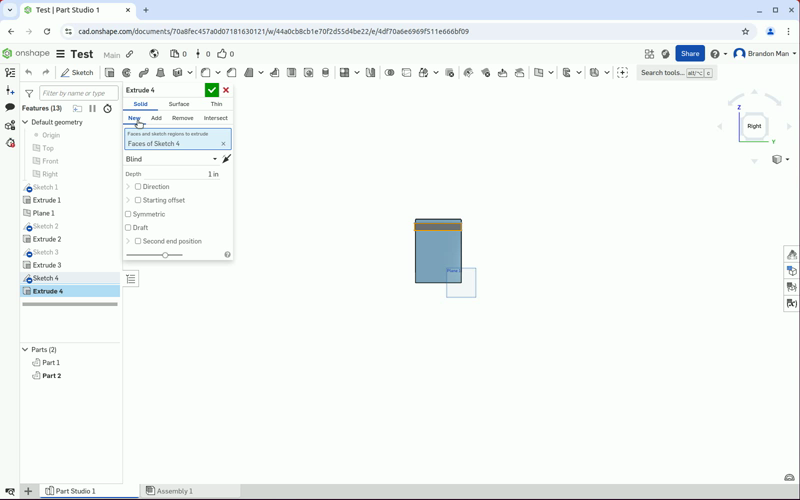
click(137, 120)
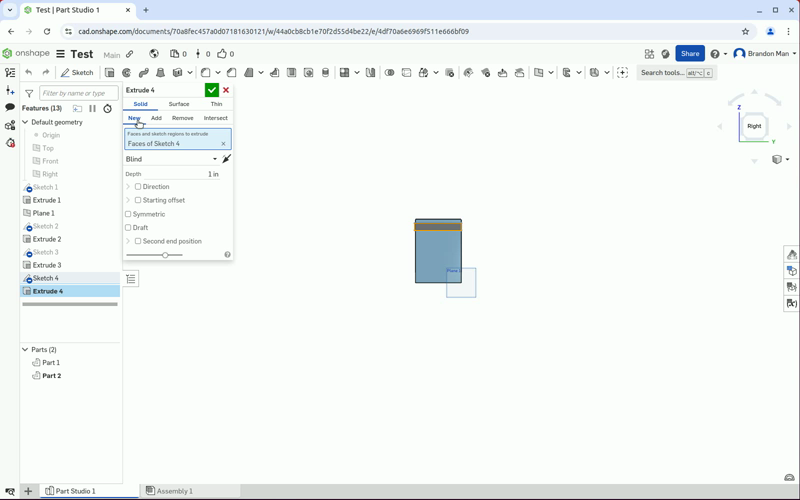
key(tab, 4)
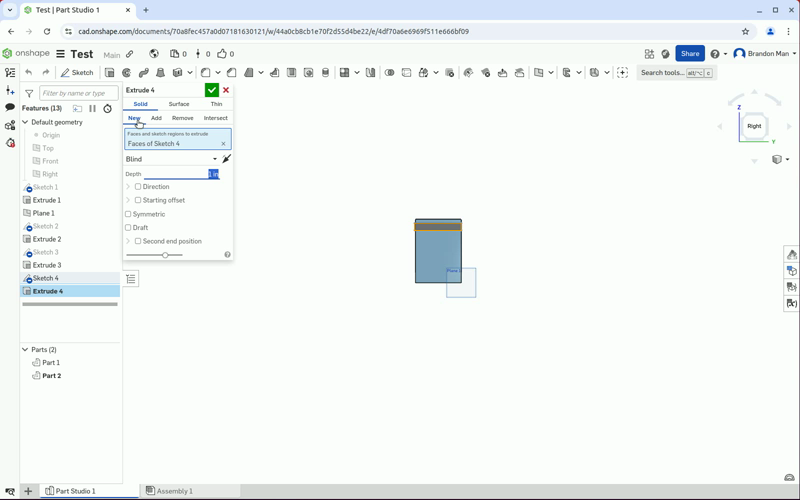
text(-2.648)
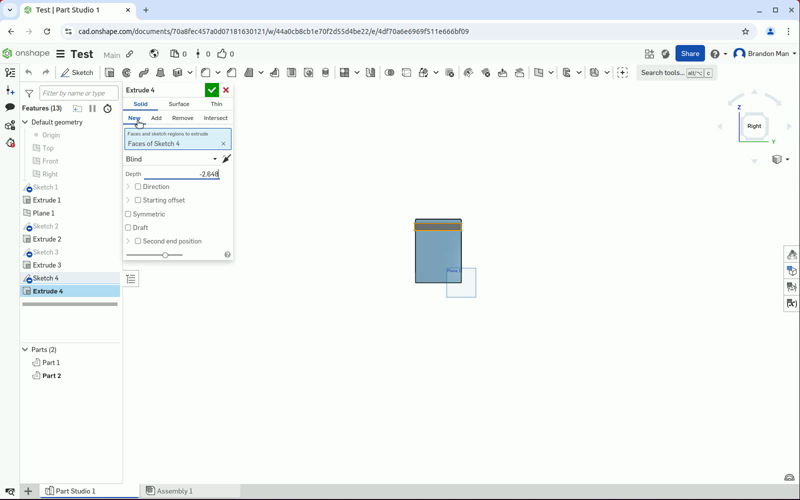
key(enter)
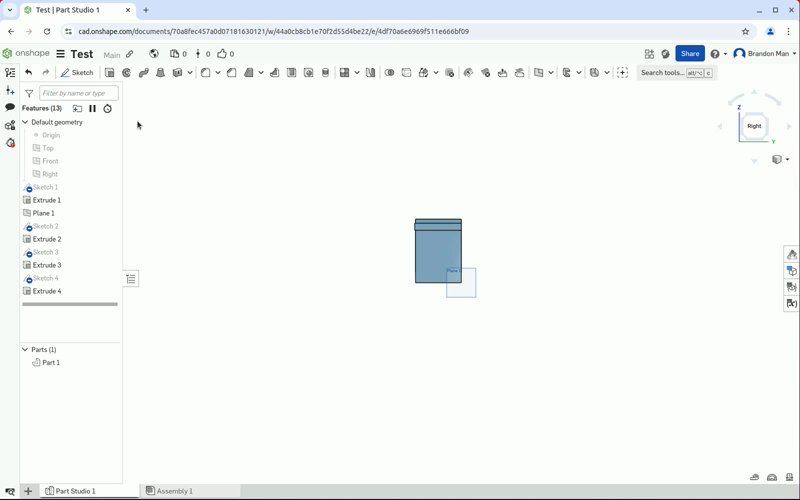
key(shift+h)
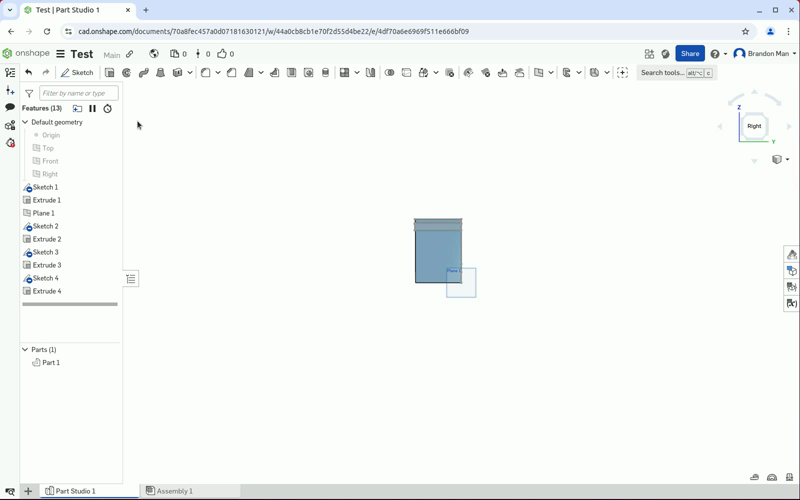
key(shift+h)
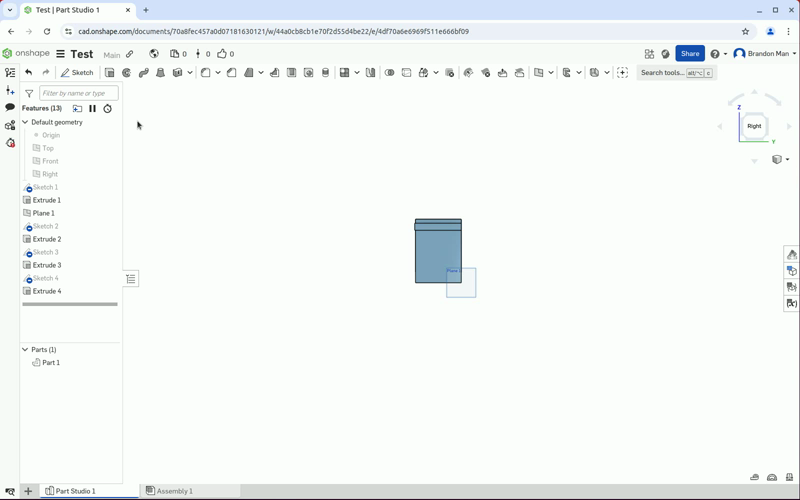
mouse_move(73, 189)
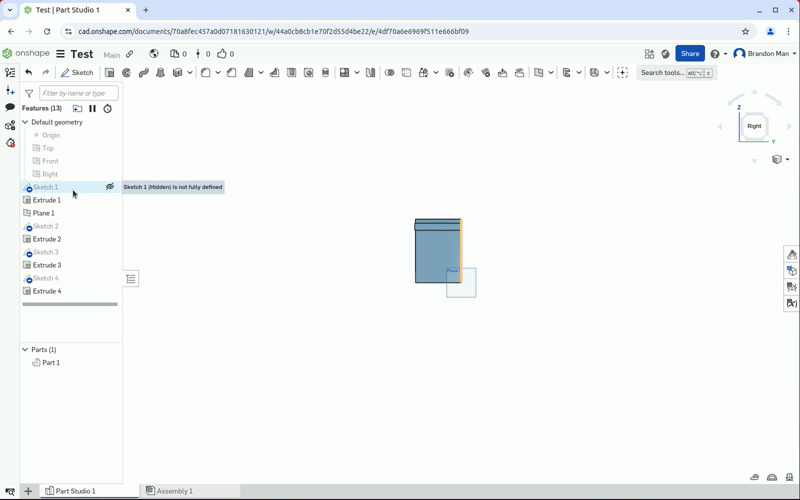
click(73, 189)
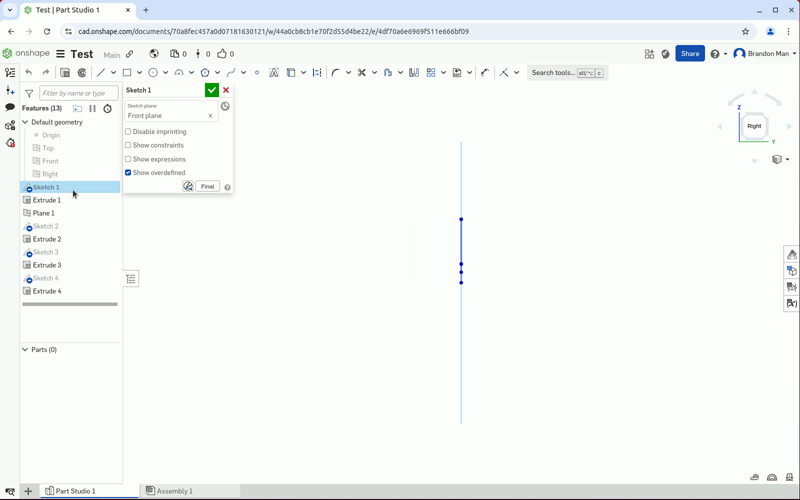
mouse_move(229, 92)
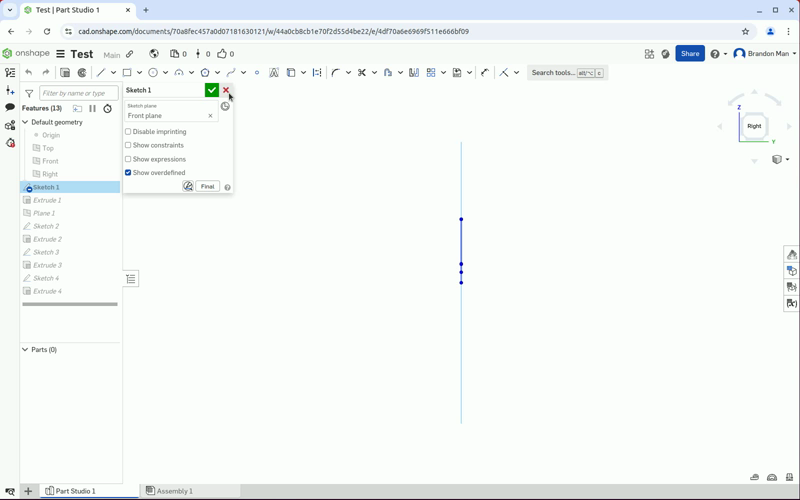
click(229, 92)
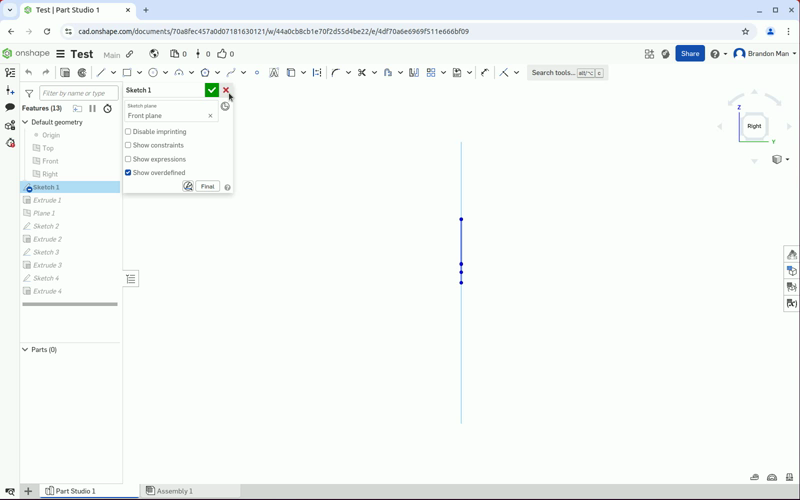
key(shift+s)
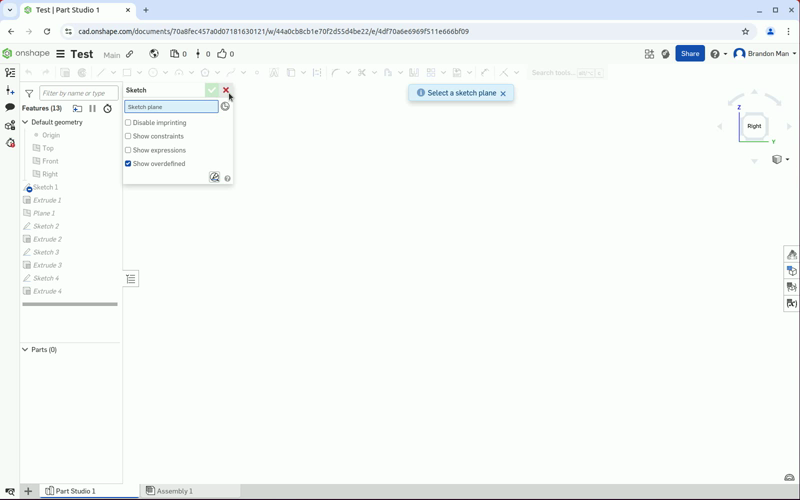
mouse_move(73, 215)
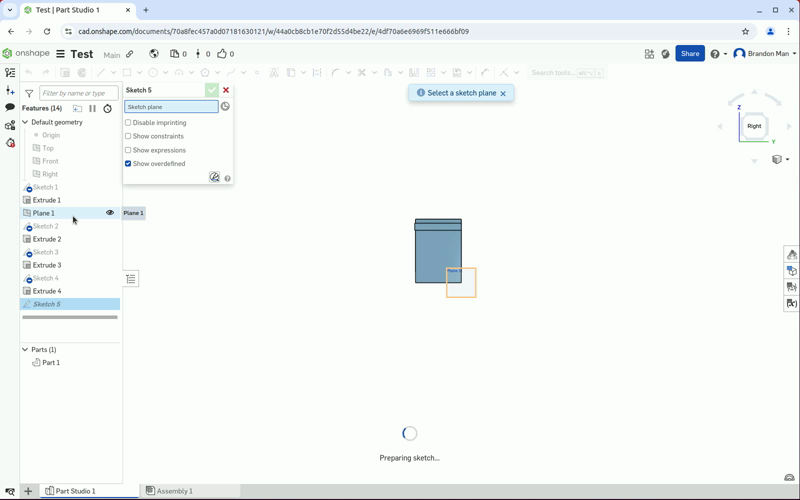
click(73, 215)
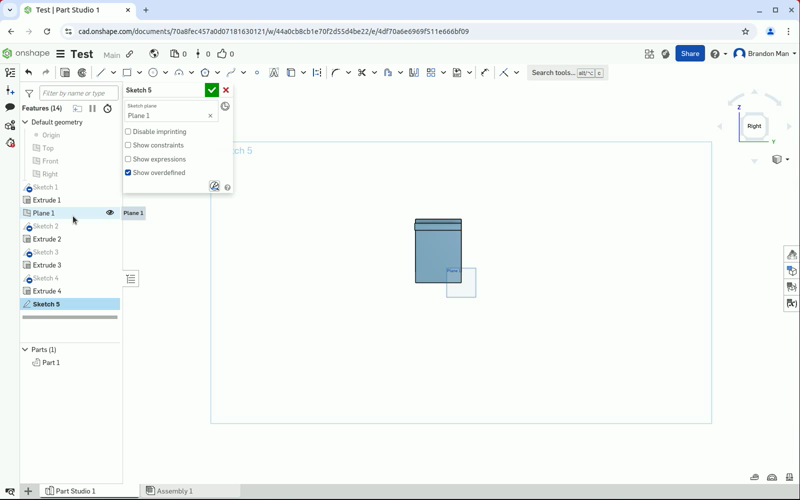
mouse_move(73, 352)
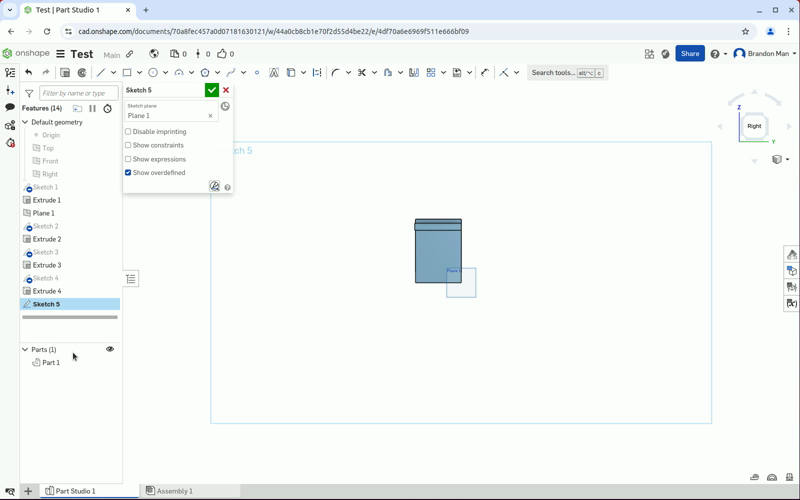
key(y)
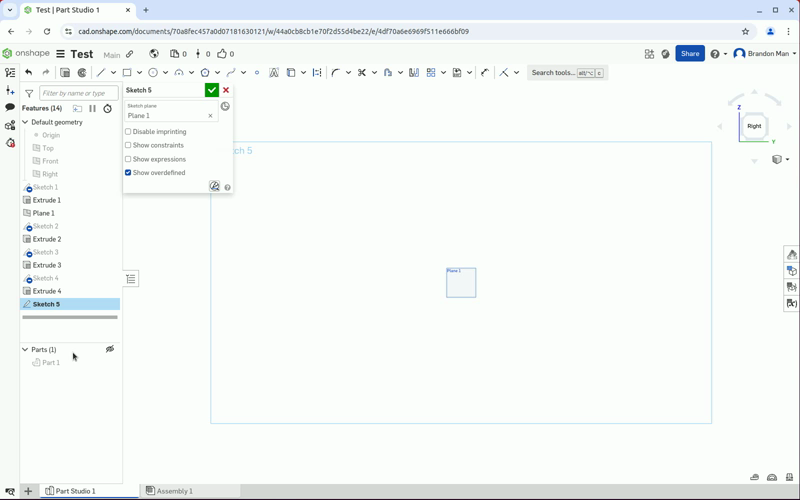
key(l)
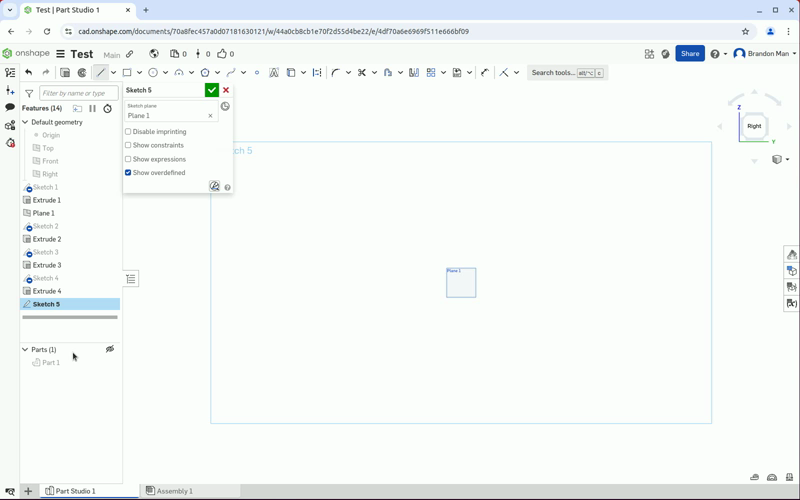
key_down(shift)
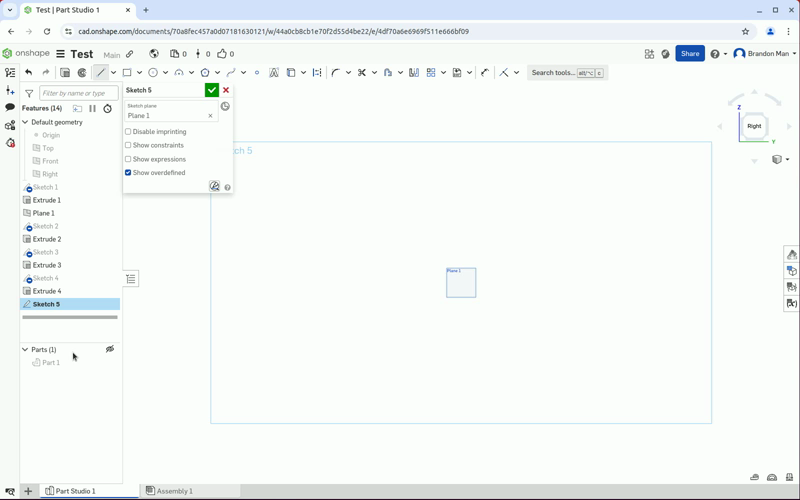
mouse_move(407, 230)
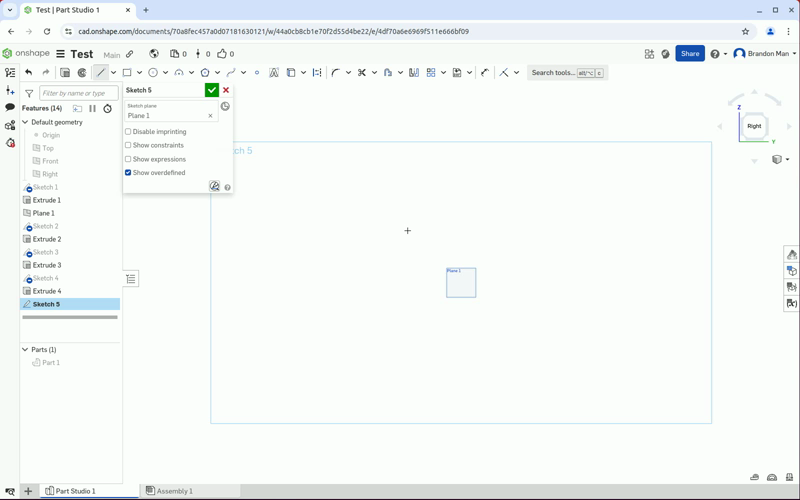
click(407, 230)
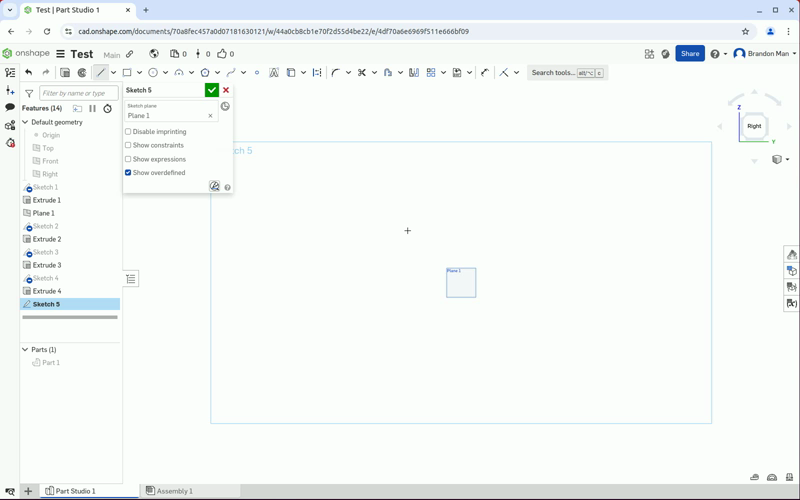
key_up(shift)
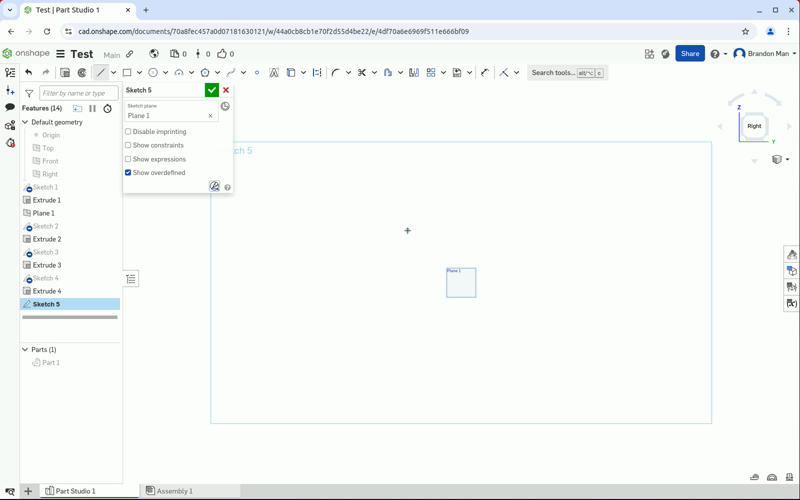
key_down(shift)
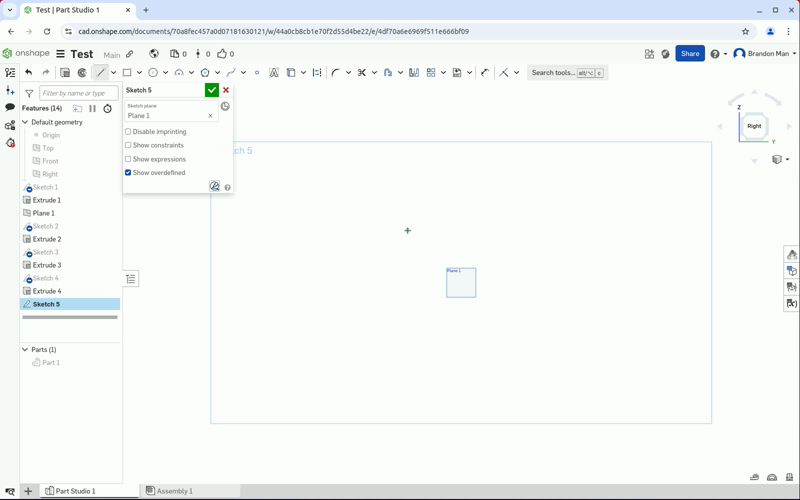
mouse_move(437, 230)
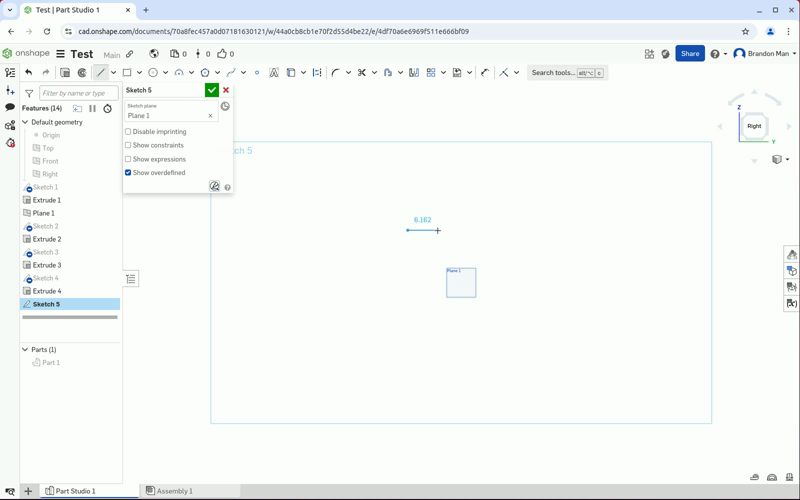
mouse_move(414, 230)
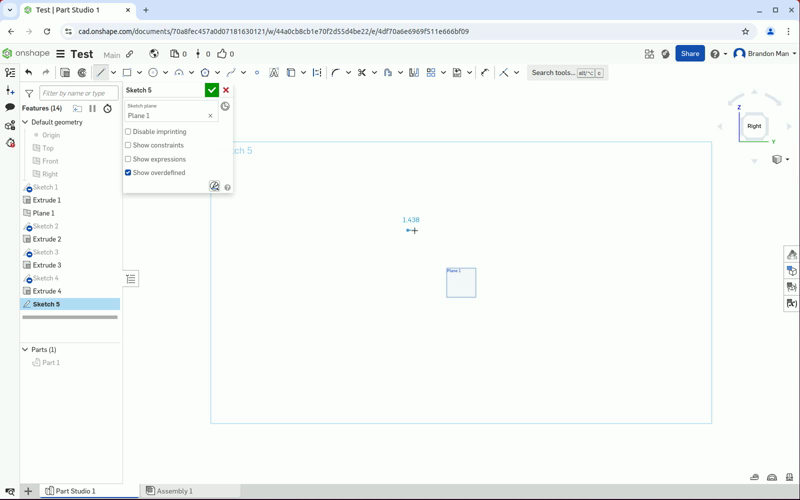
scroll(6)
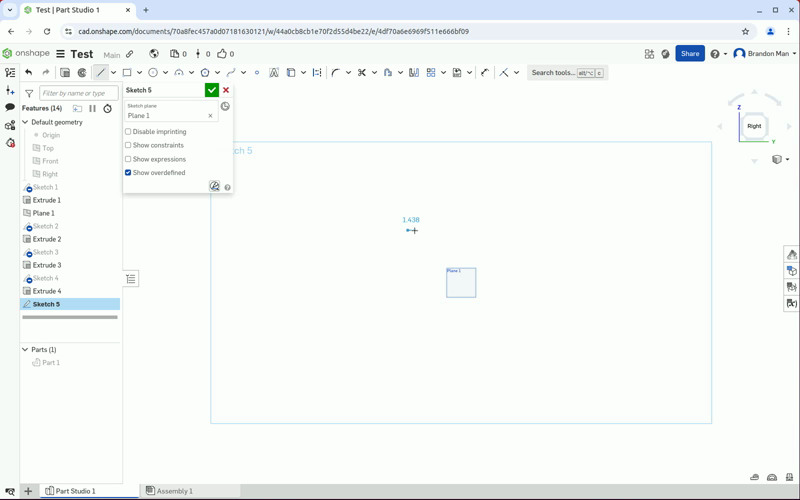
scroll(6)
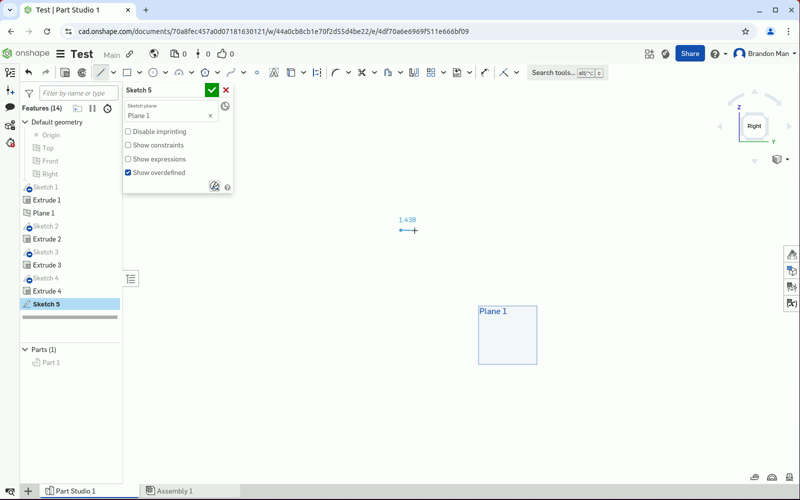
scroll(6)
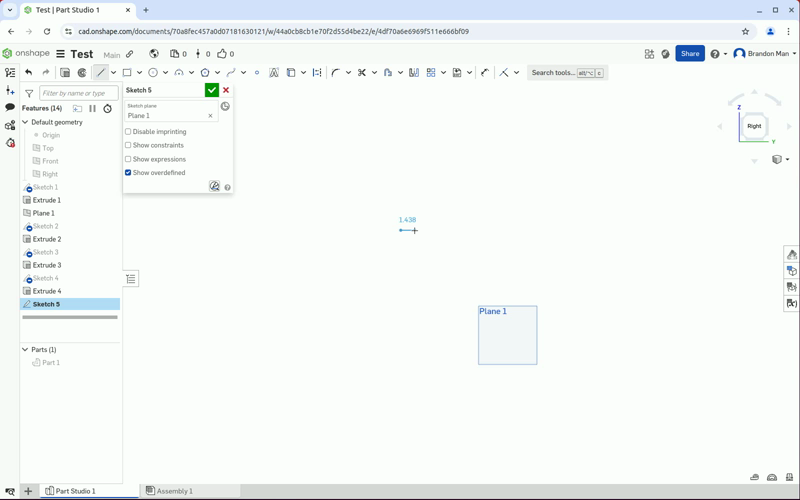
scroll(6)
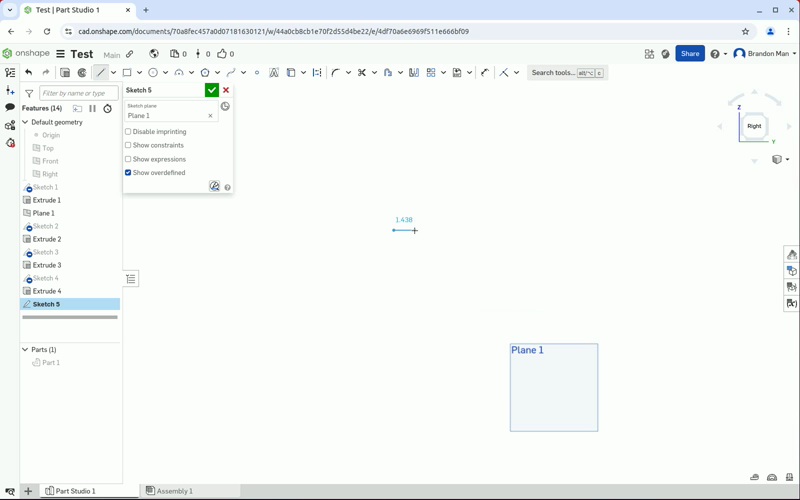
scroll(6)
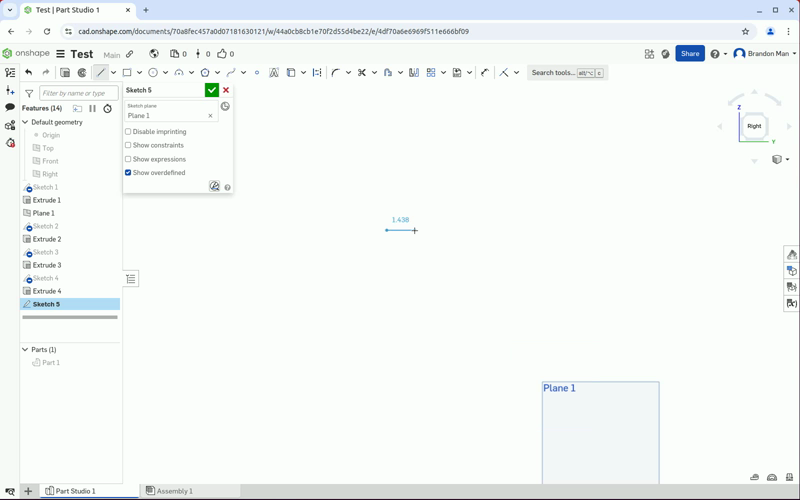
scroll(6)
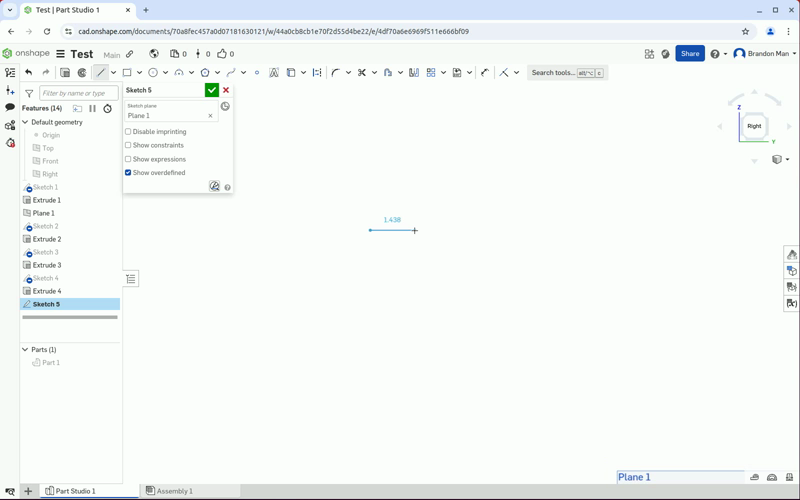
scroll(6)
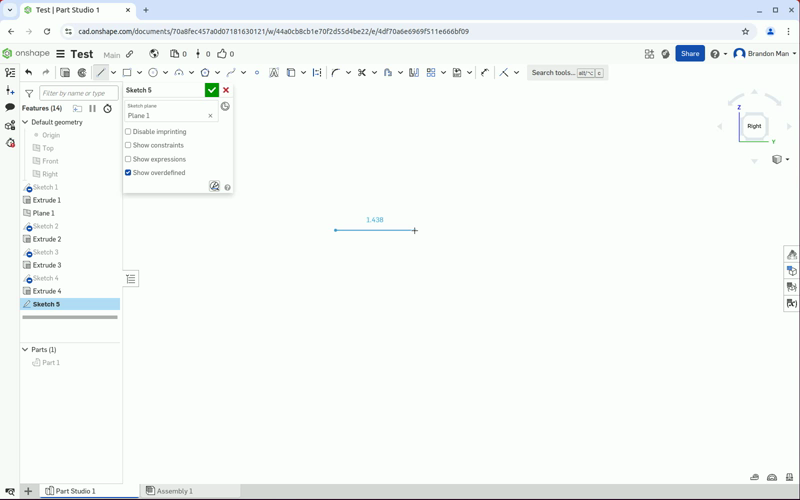
click(414, 230)
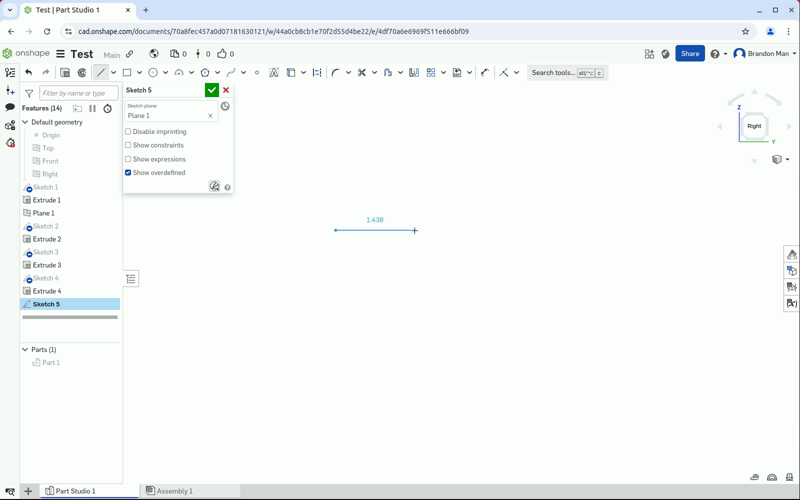
scroll(-6)
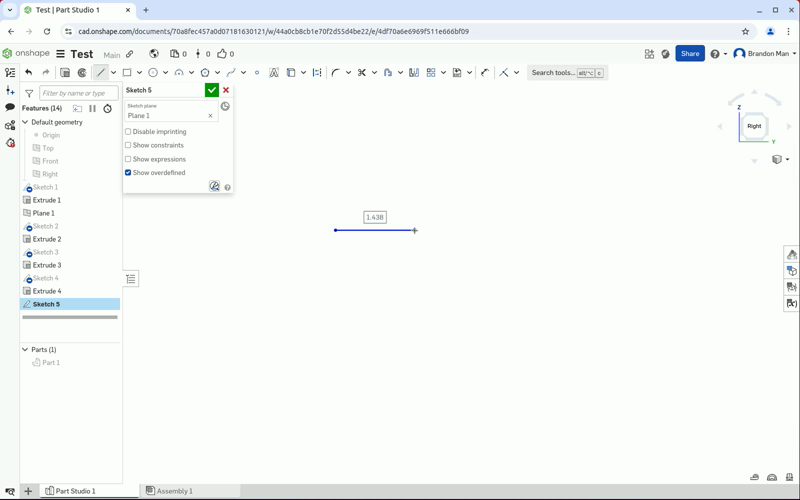
scroll(-6)
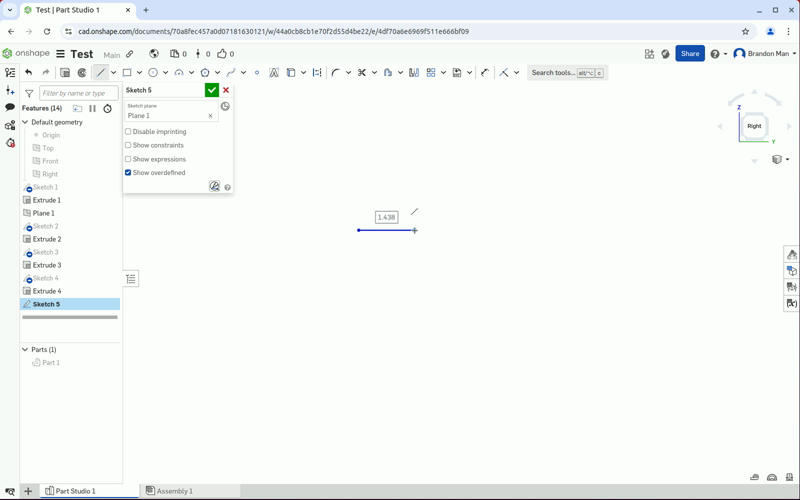
scroll(-6)
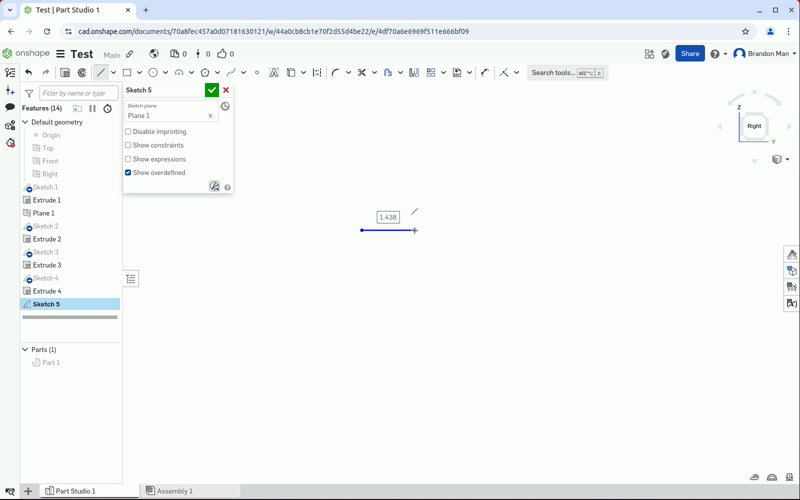
scroll(-6)
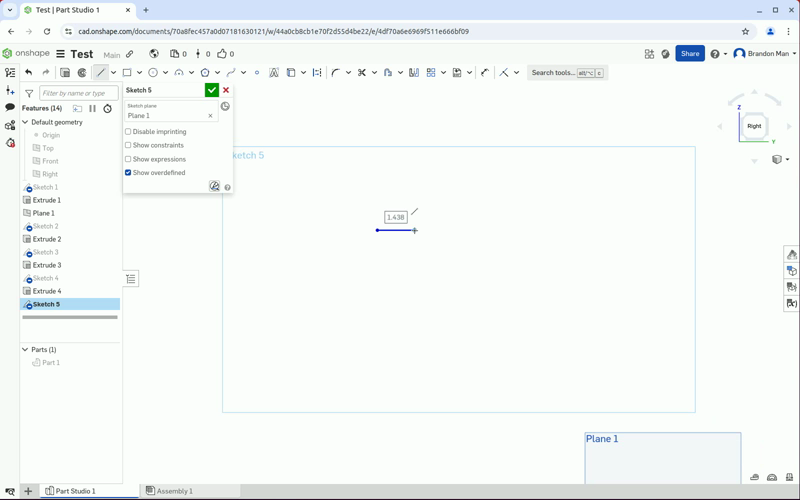
scroll(-6)
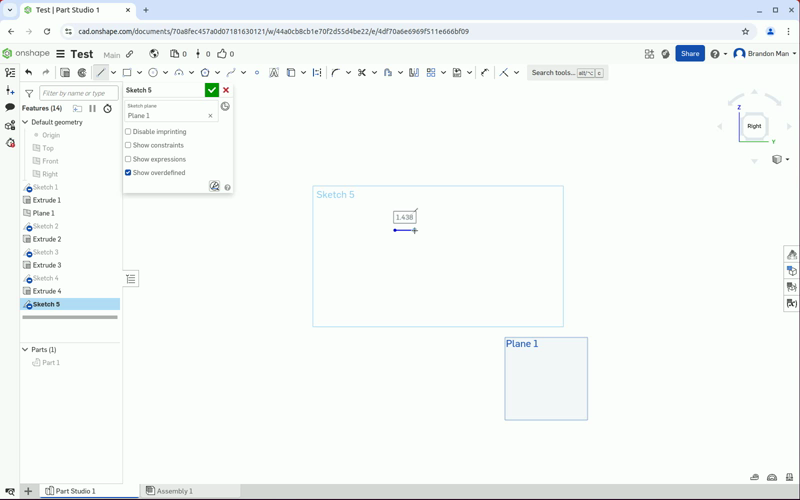
scroll(-6)
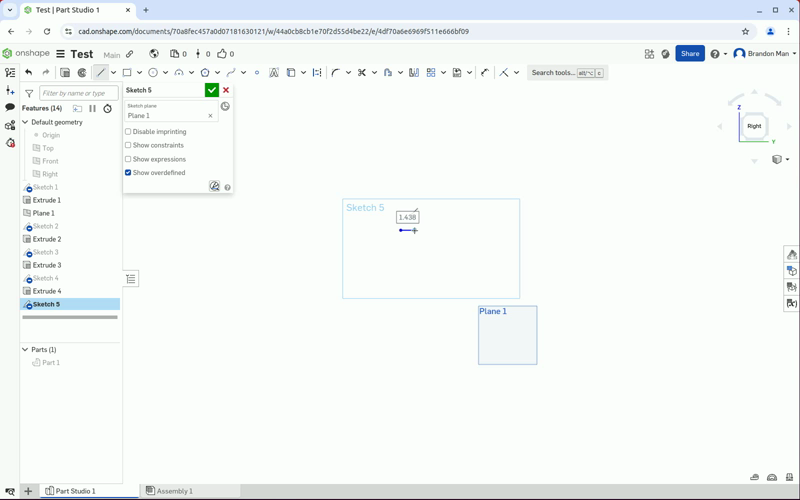
scroll(-6)
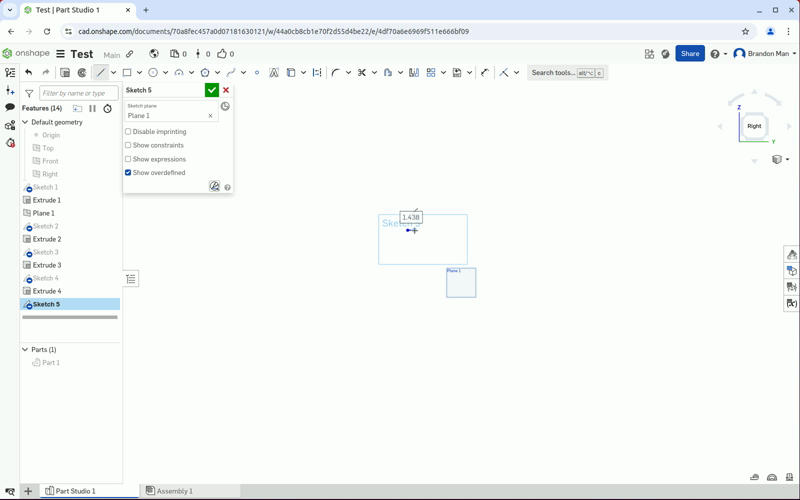
key_up(shift)
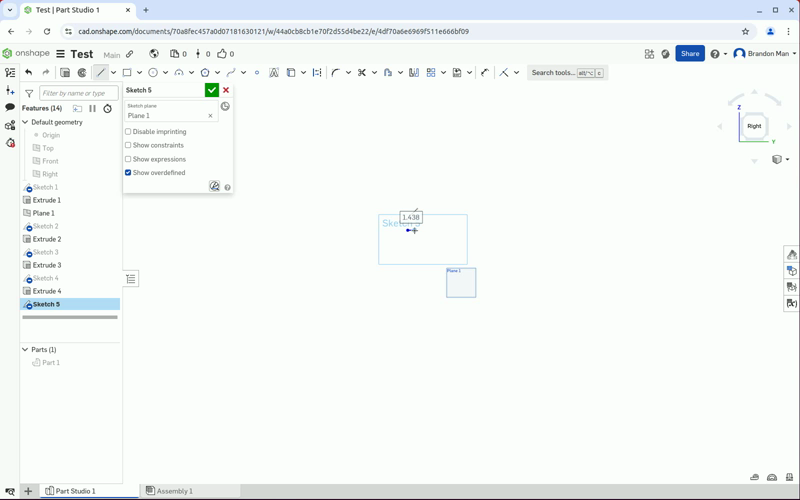
key_down(shift)
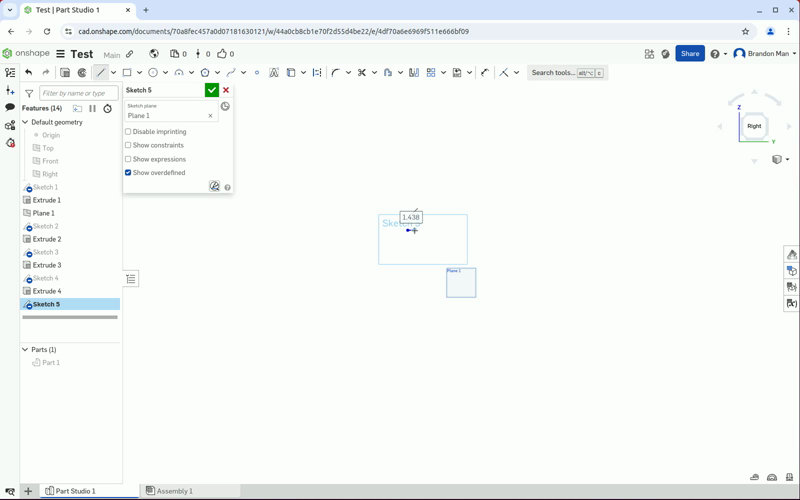
mouse_move(444, 230)
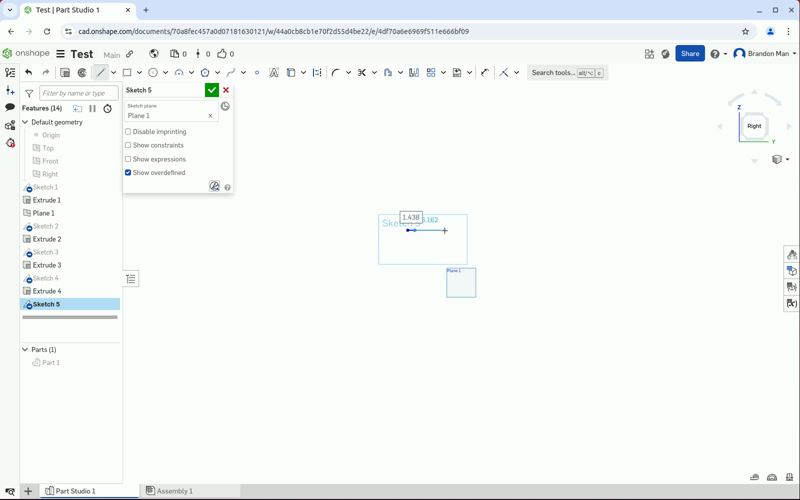
mouse_move(414, 223)
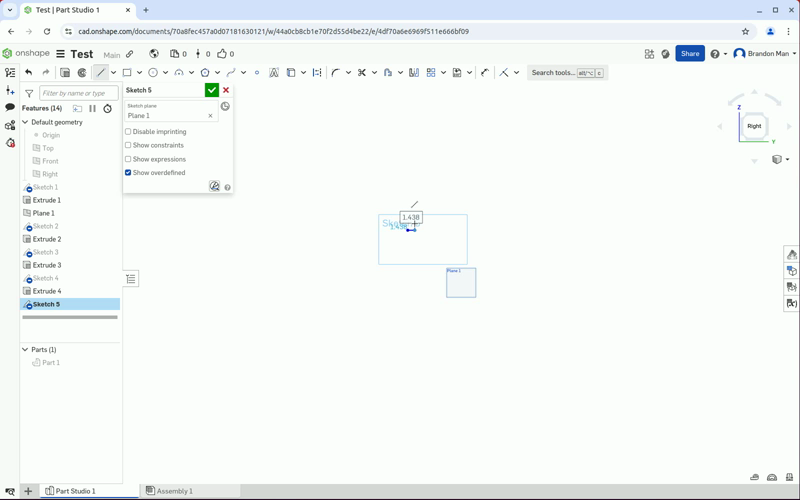
scroll(6)
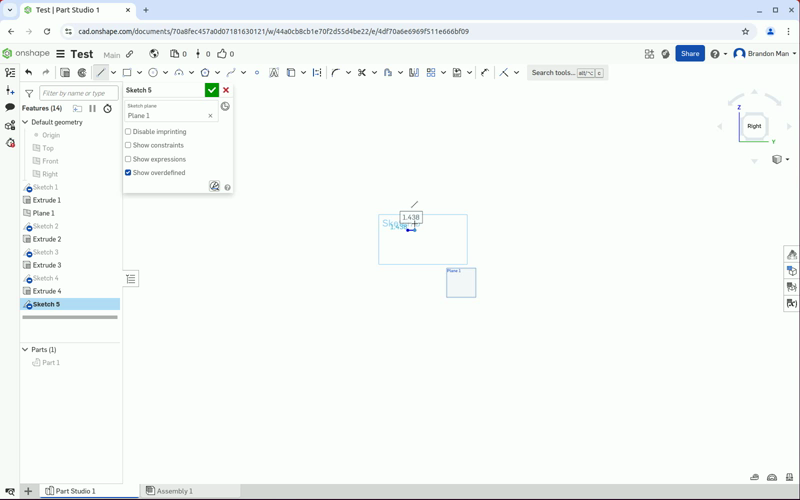
scroll(6)
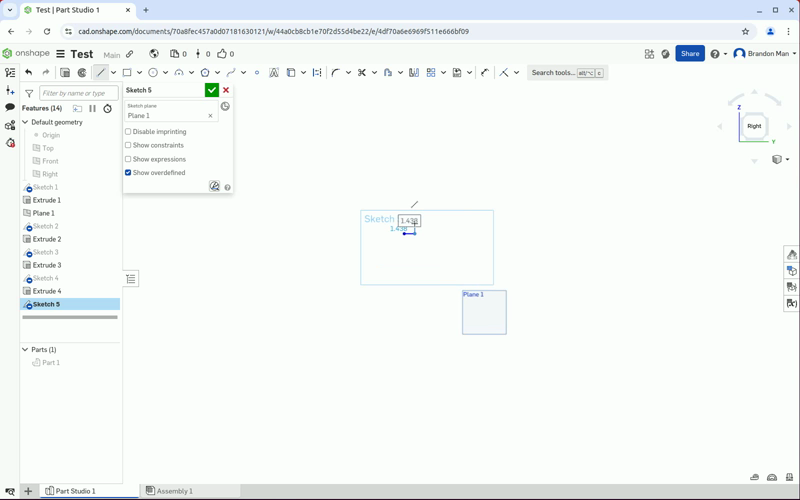
scroll(6)
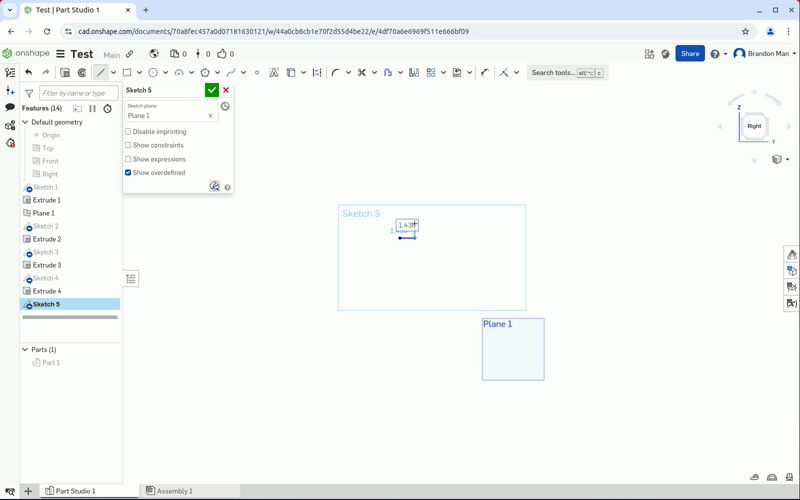
scroll(6)
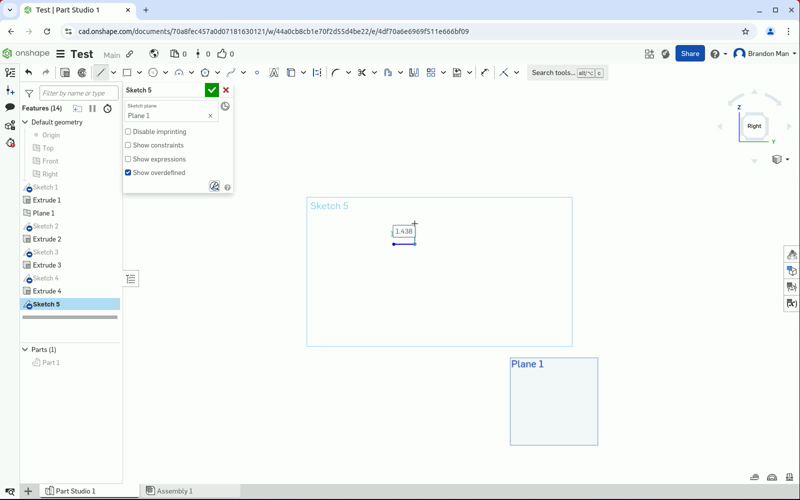
scroll(6)
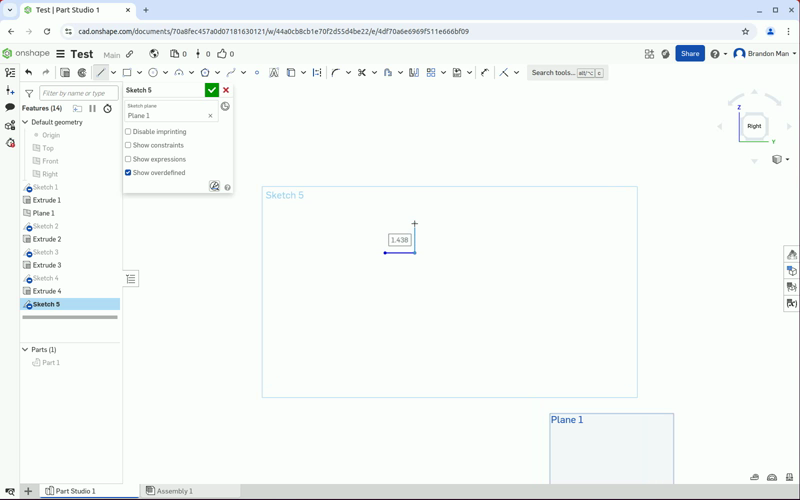
scroll(6)
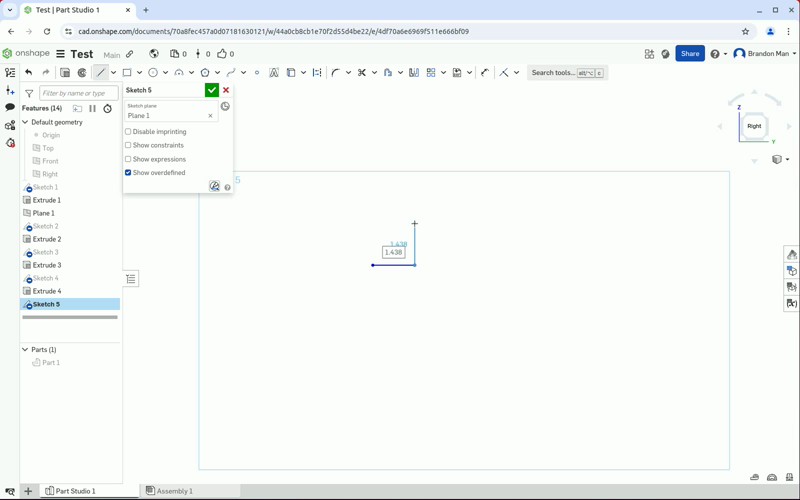
scroll(6)
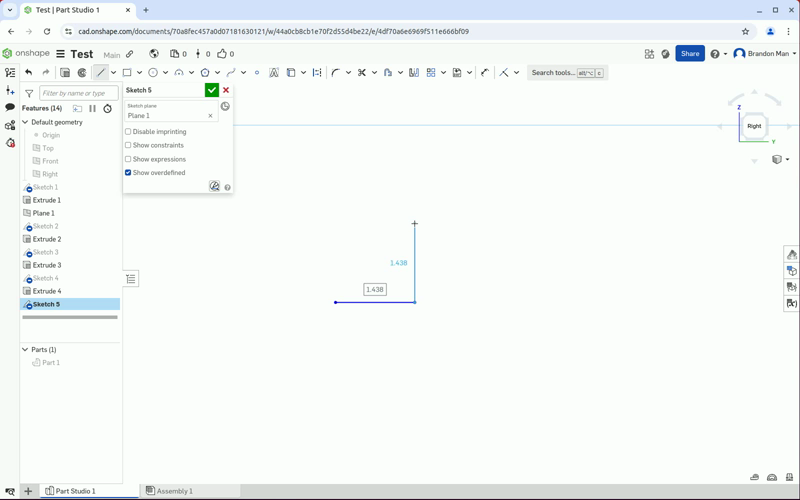
click(414, 223)
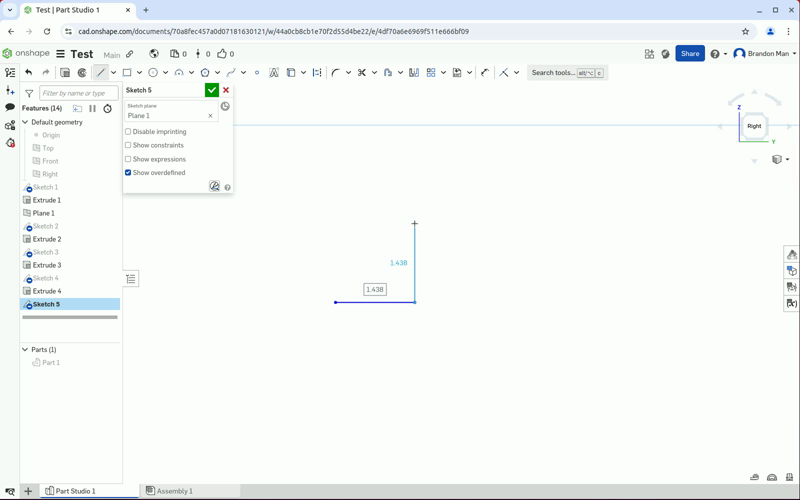
scroll(-6)
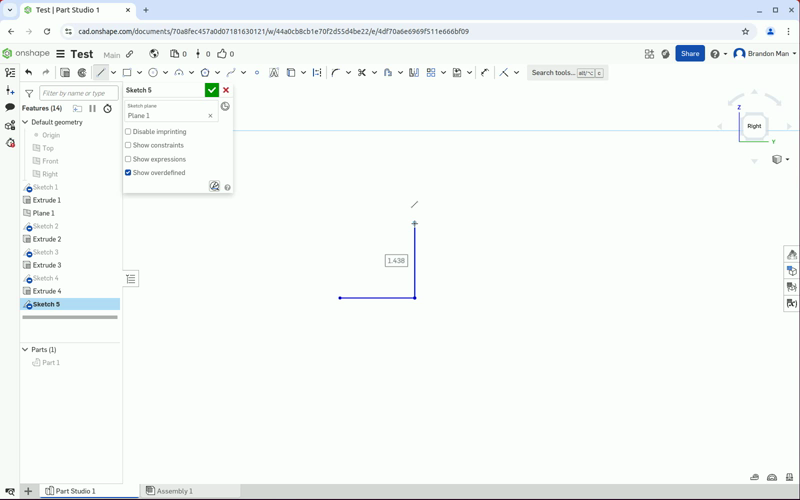
scroll(-6)
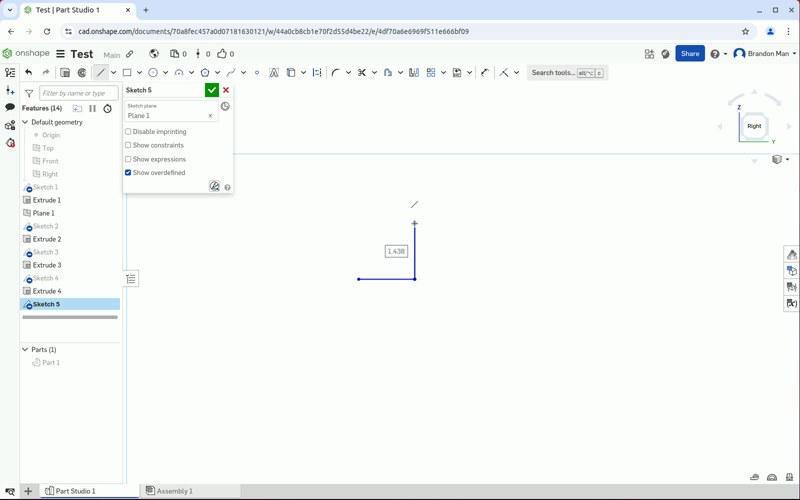
scroll(-6)
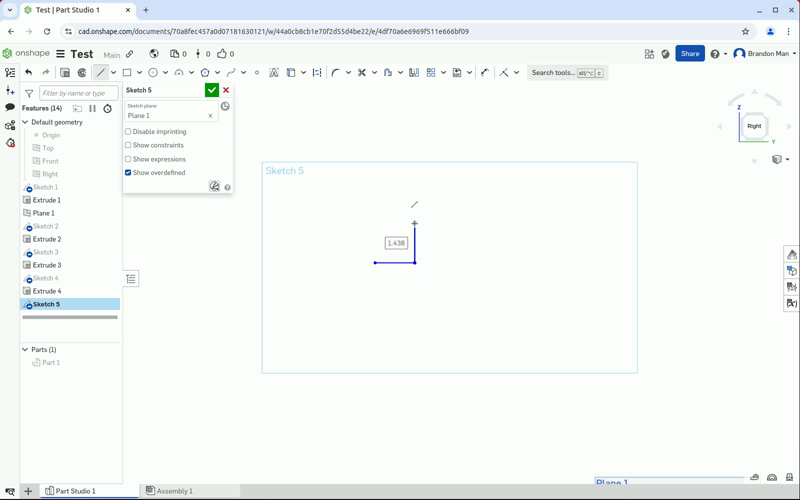
scroll(-6)
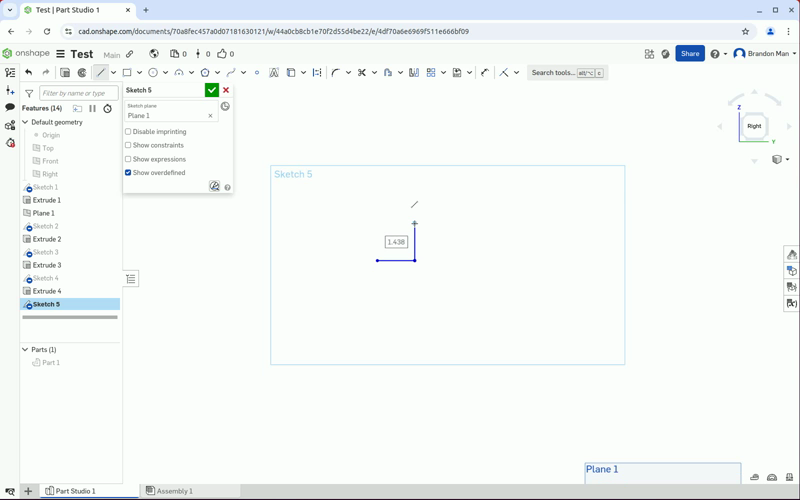
scroll(-6)
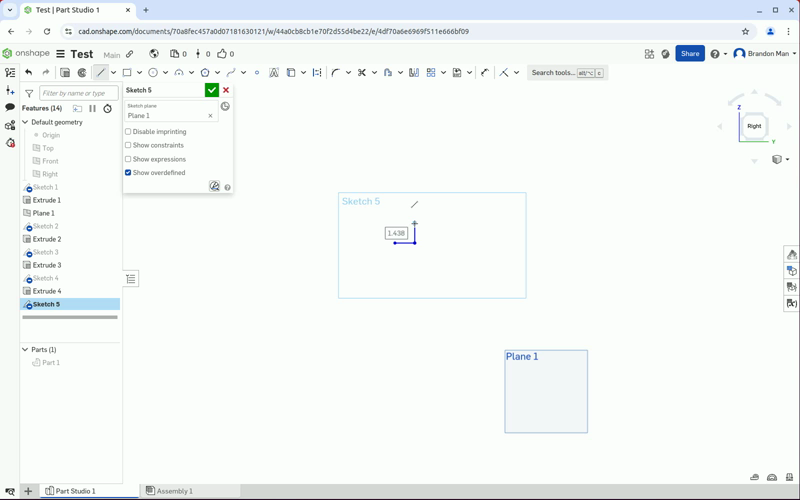
scroll(-6)
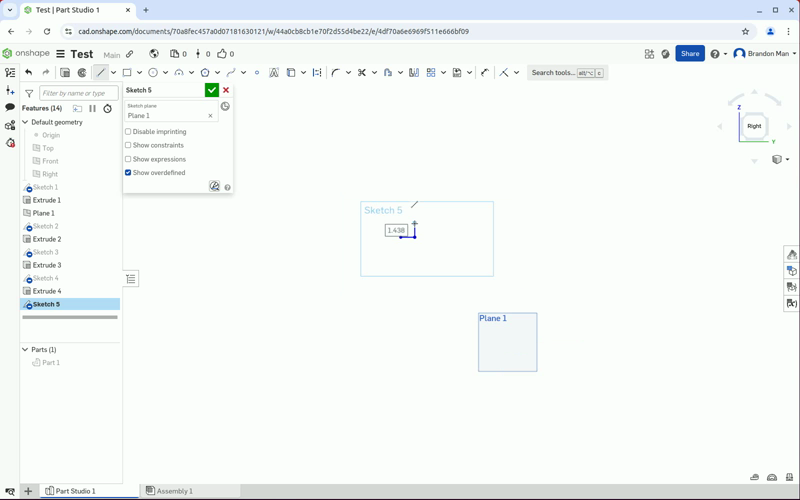
scroll(-6)
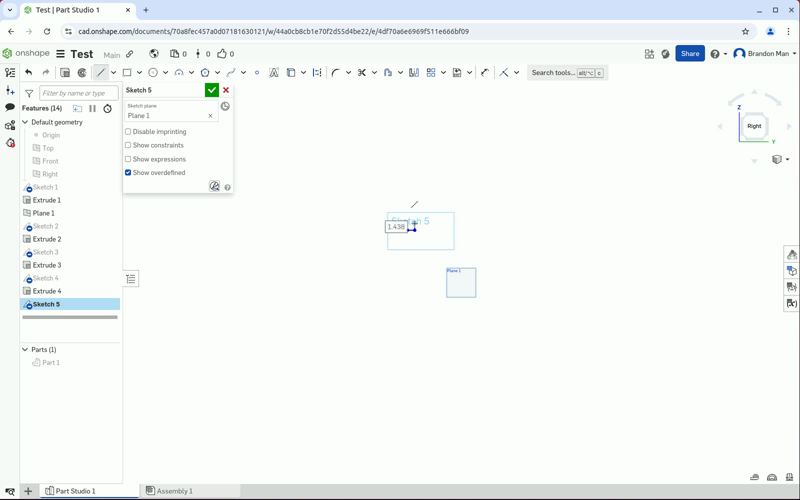
key_up(shift)
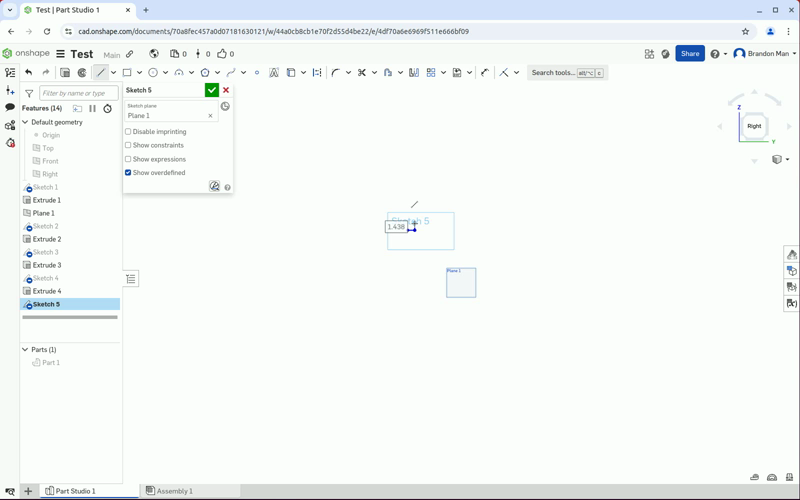
key_down(shift)
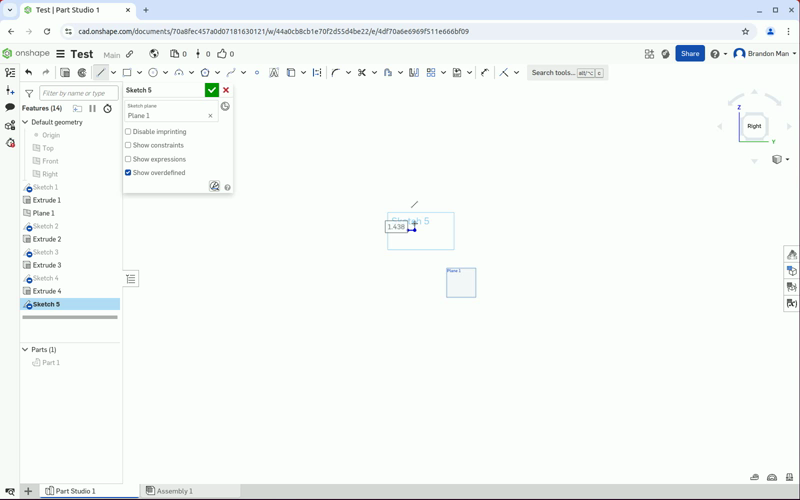
mouse_move(444, 223)
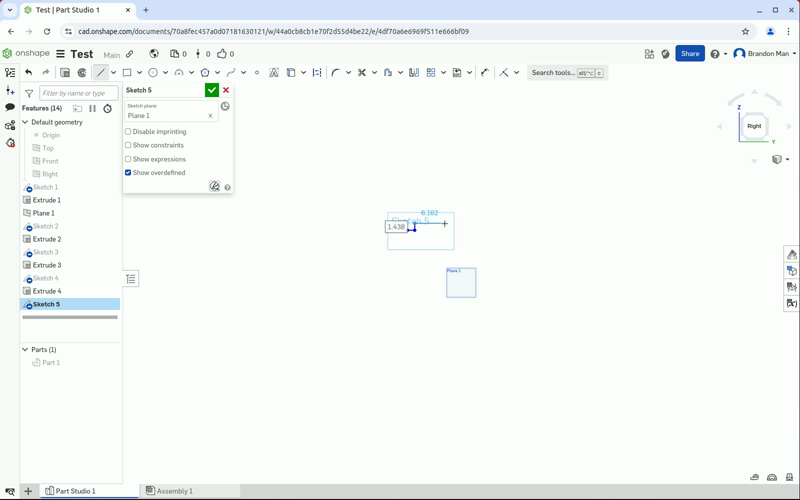
mouse_move(407, 223)
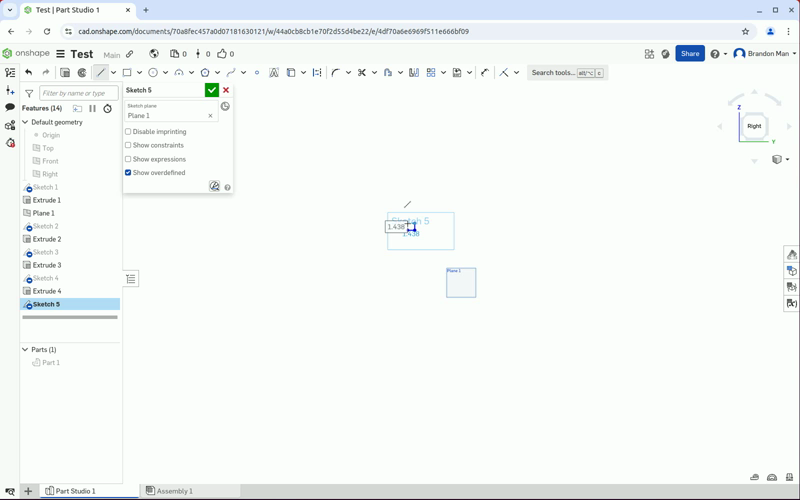
scroll(6)
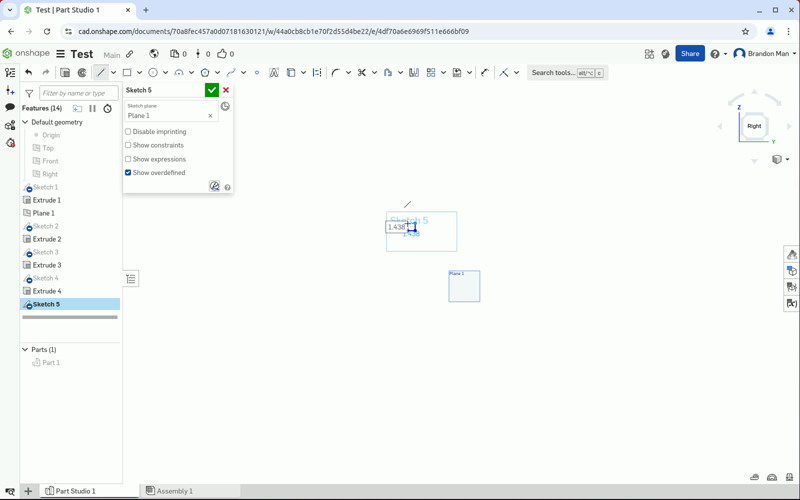
scroll(6)
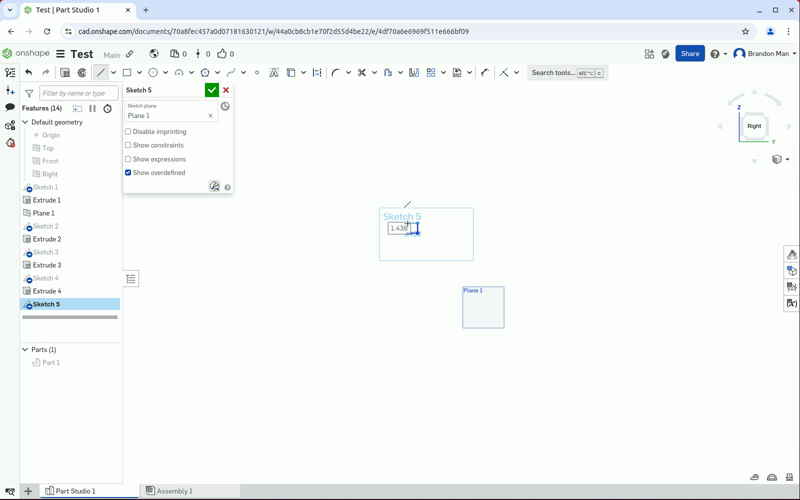
scroll(6)
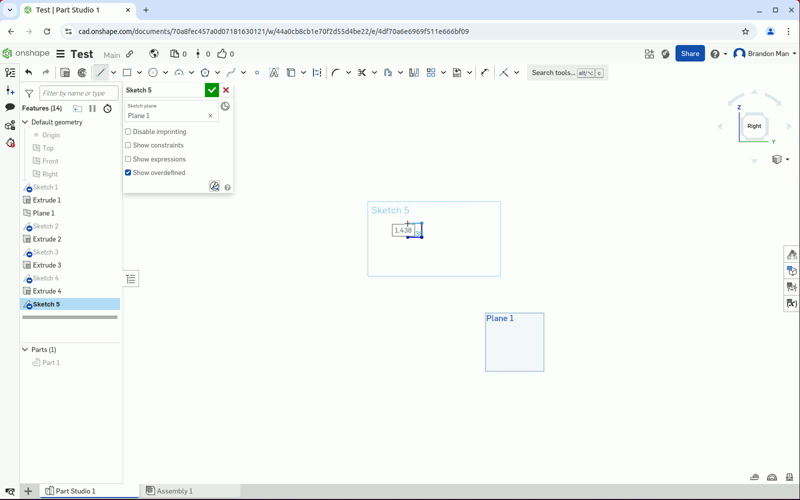
scroll(6)
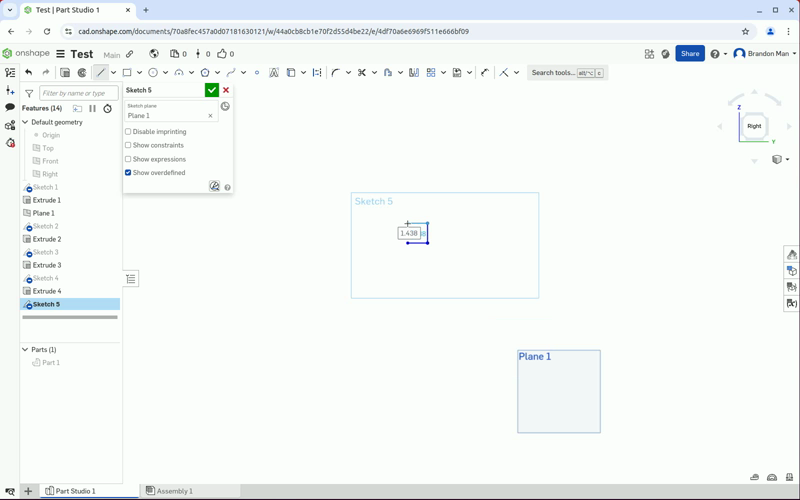
scroll(6)
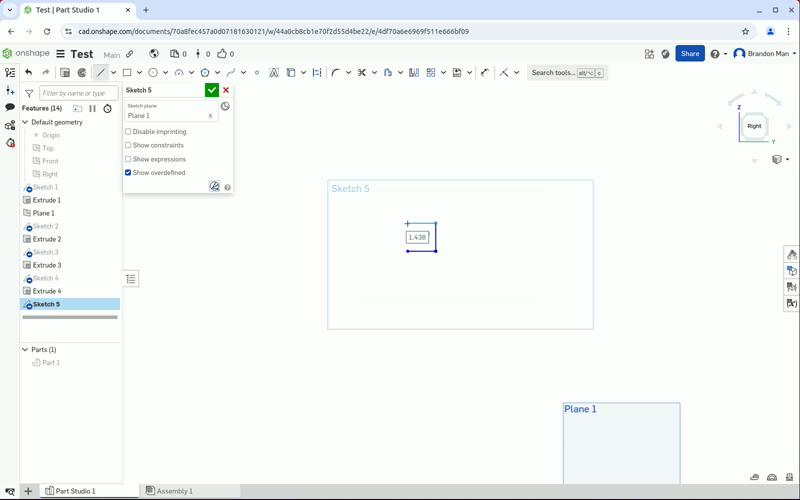
scroll(6)
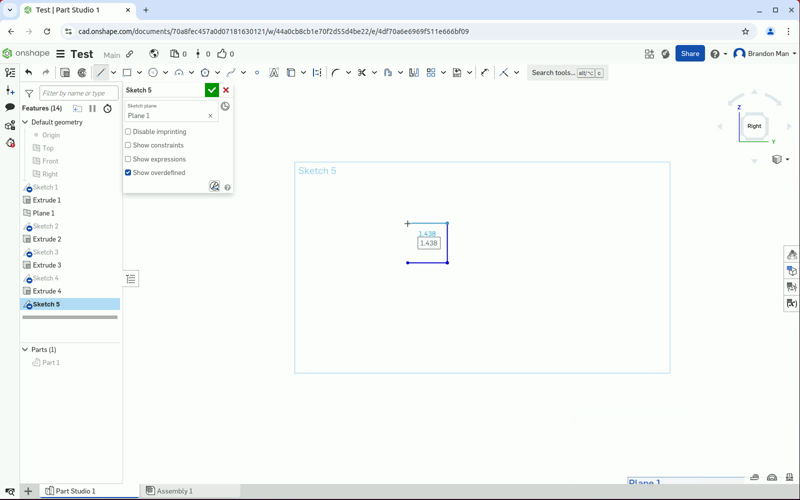
scroll(6)
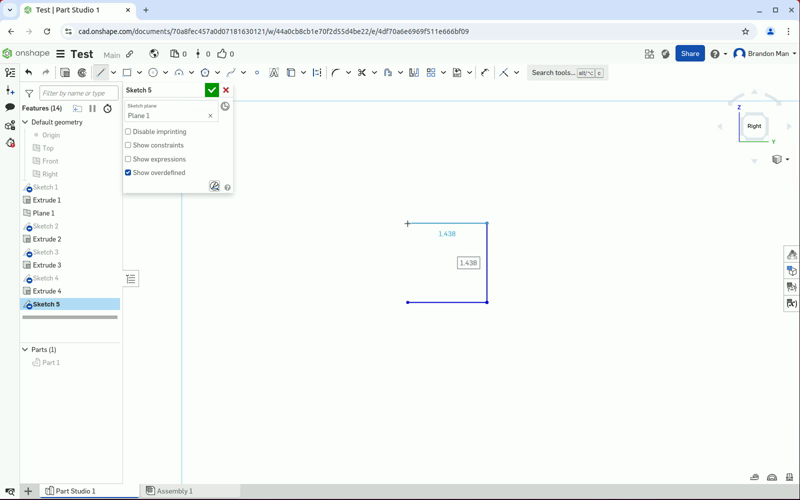
click(407, 223)
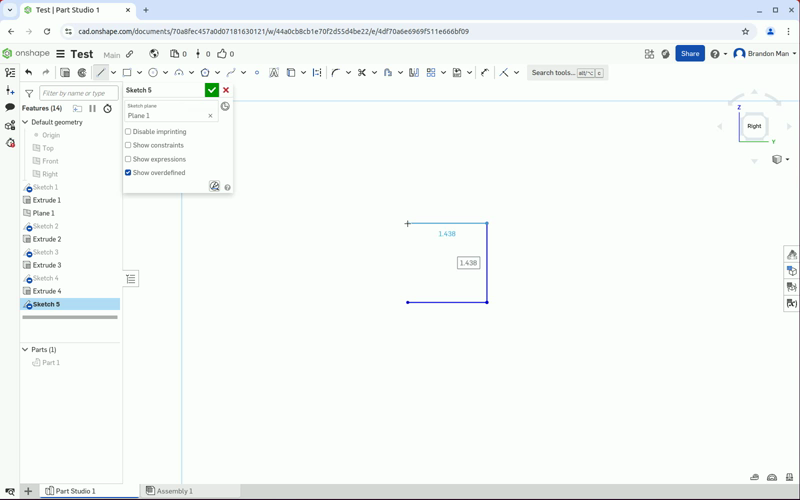
scroll(-6)
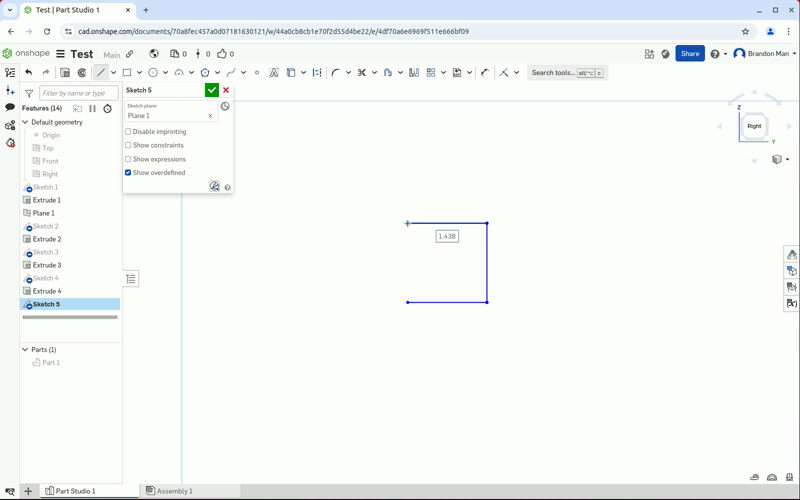
scroll(-6)
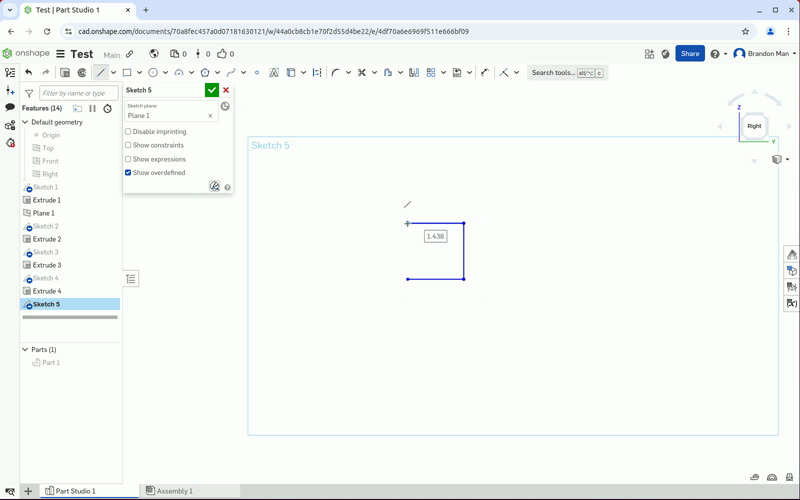
scroll(-6)
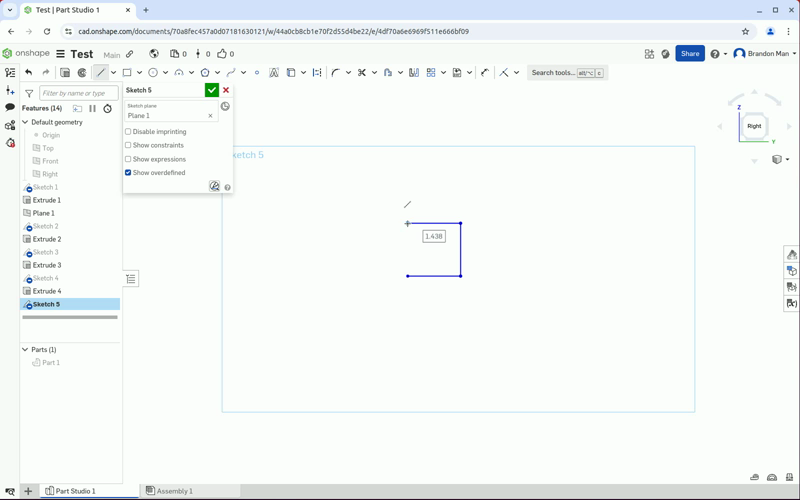
scroll(-6)
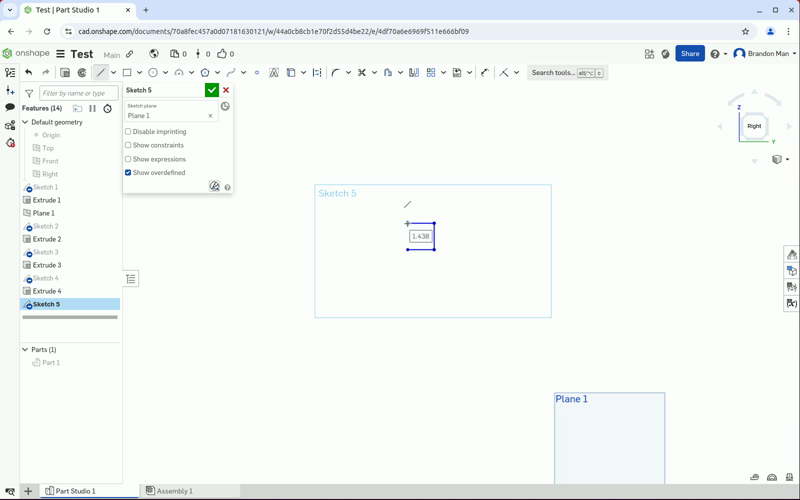
scroll(-6)
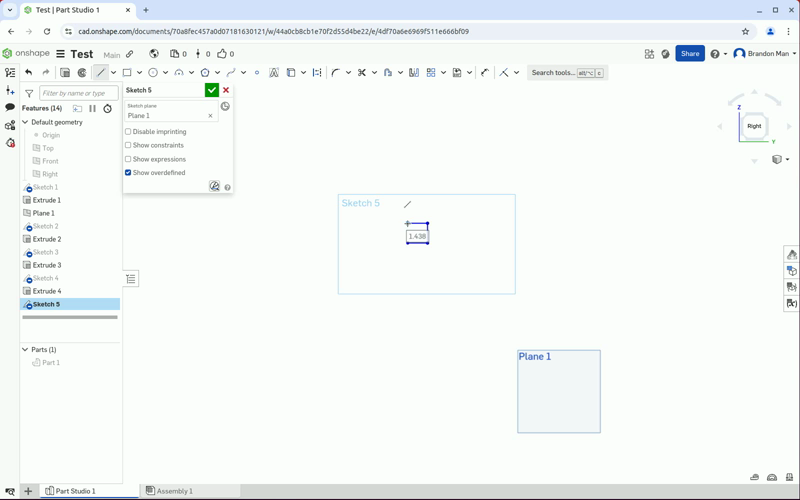
scroll(-6)
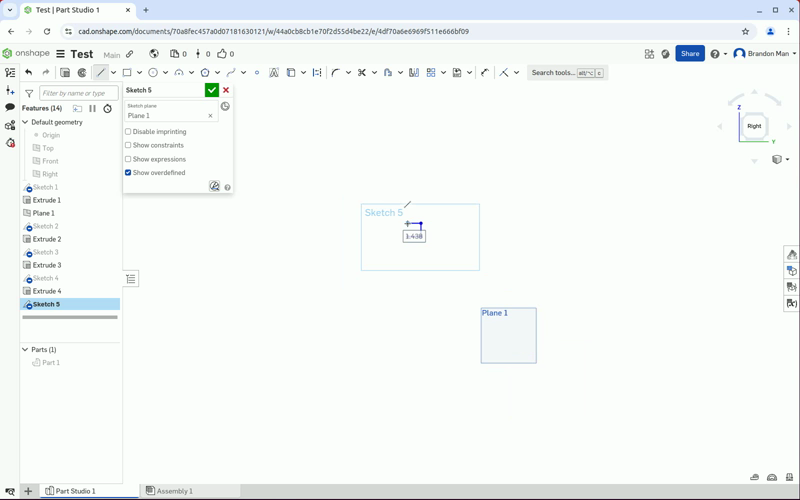
scroll(-6)
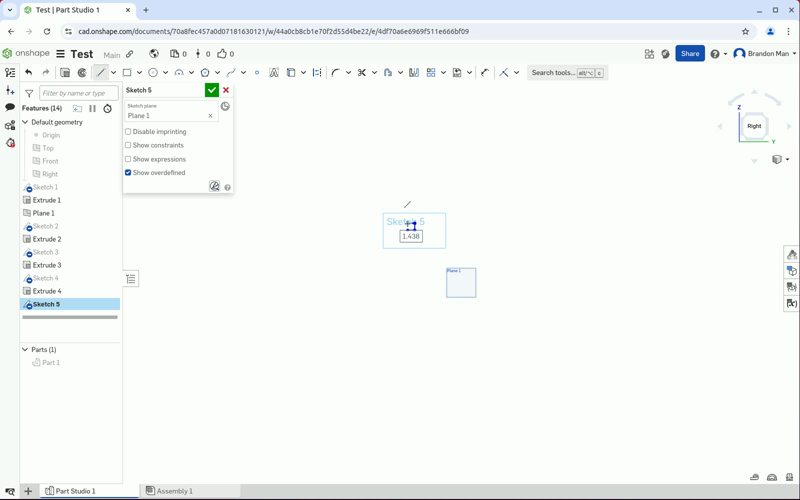
key_up(shift)
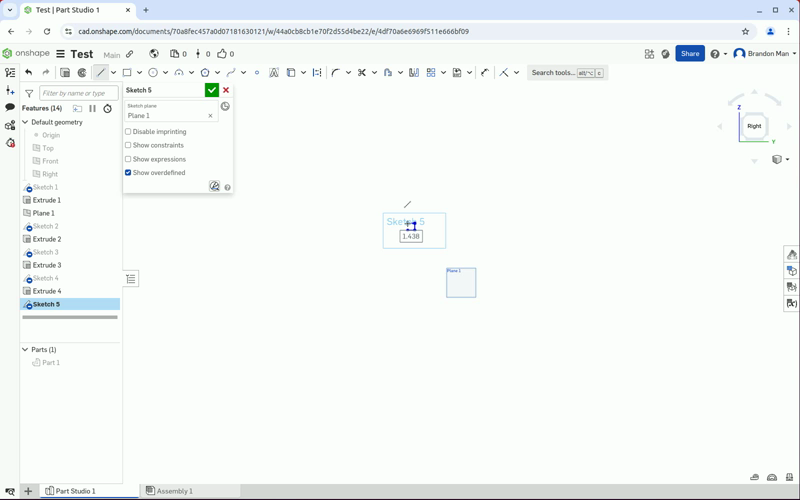
key(esc)
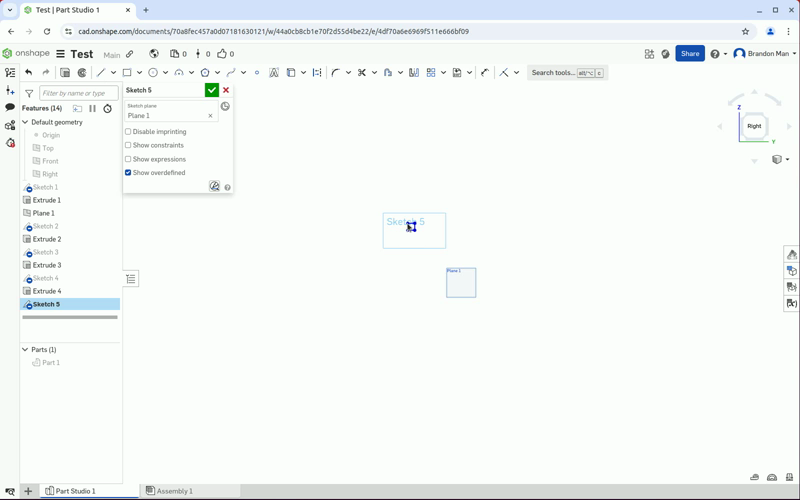
key(a)
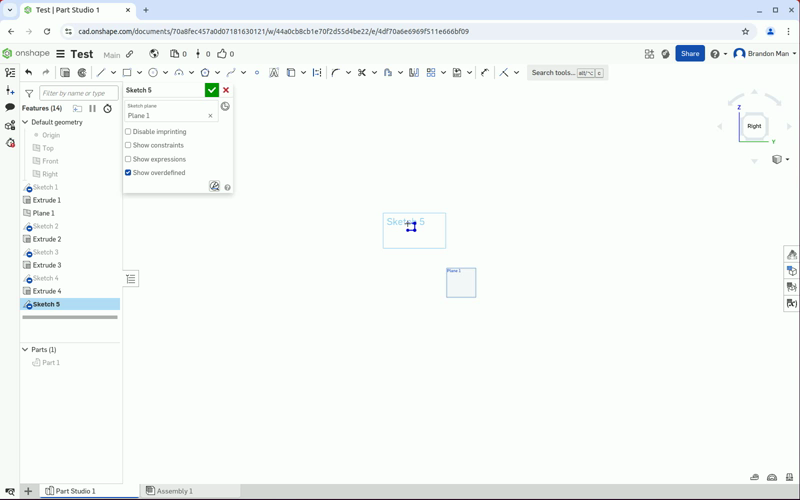
mouse_move(407, 223)
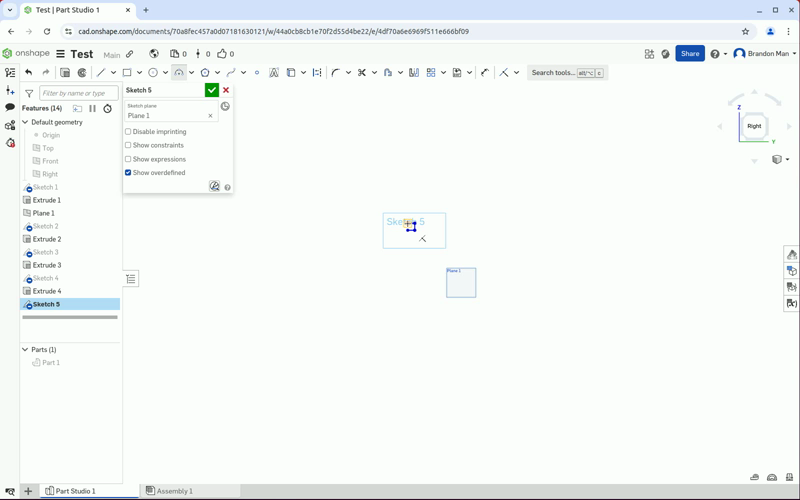
click(407, 223)
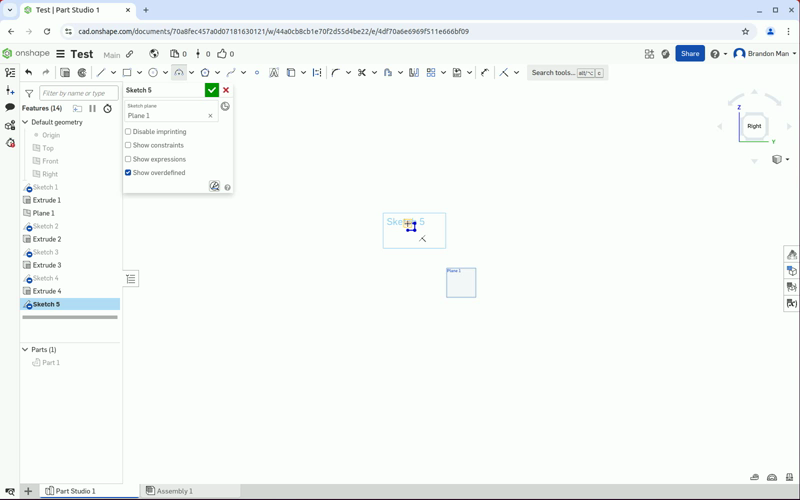
key_down(shift)
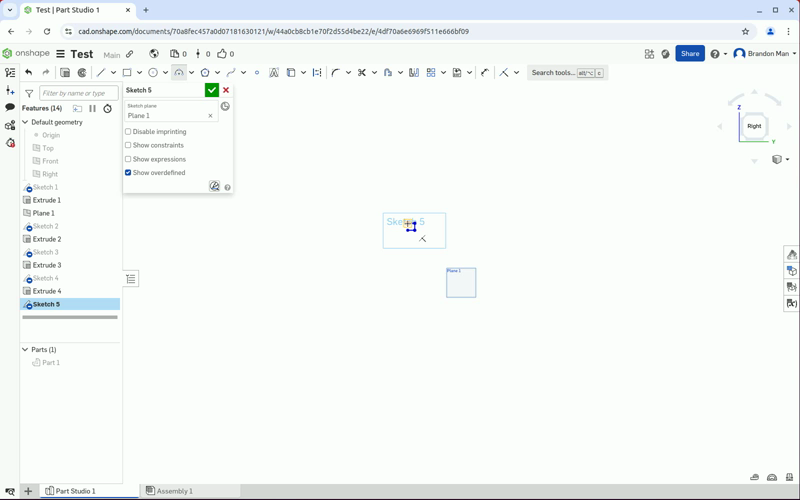
mouse_move(407, 213)
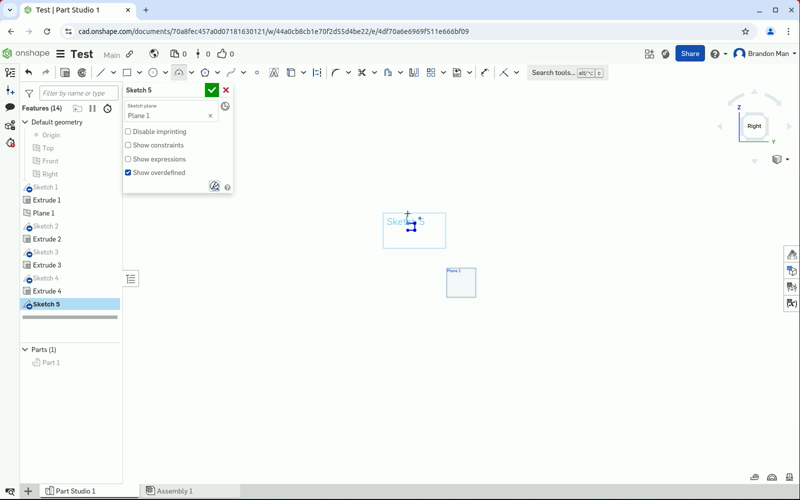
click(407, 213)
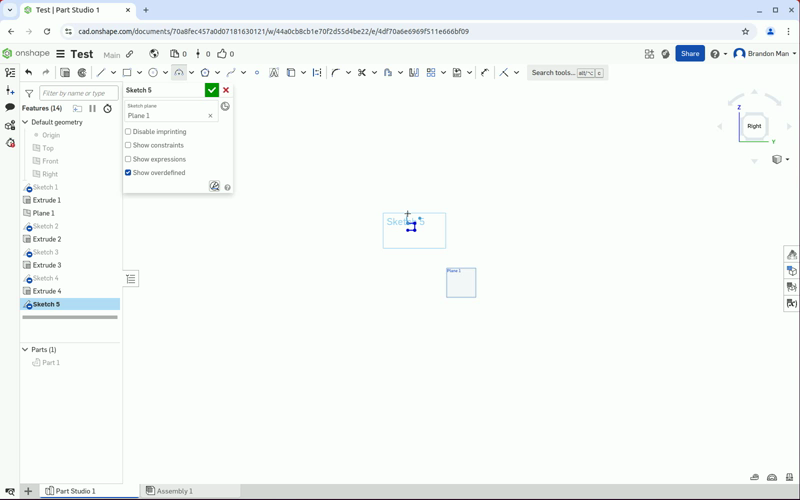
mouse_move(403, 218)
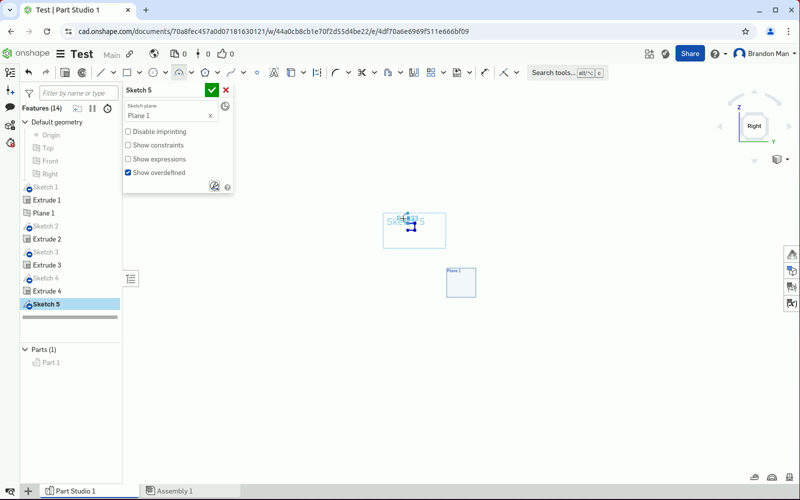
click(403, 218)
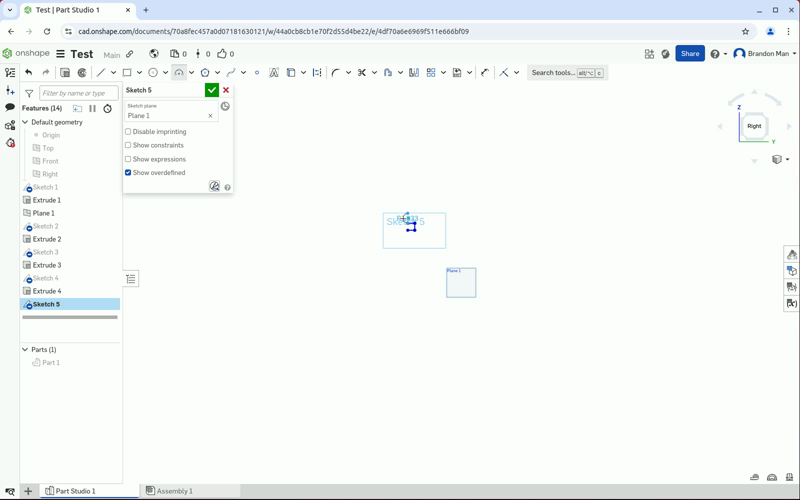
key_up(shift)
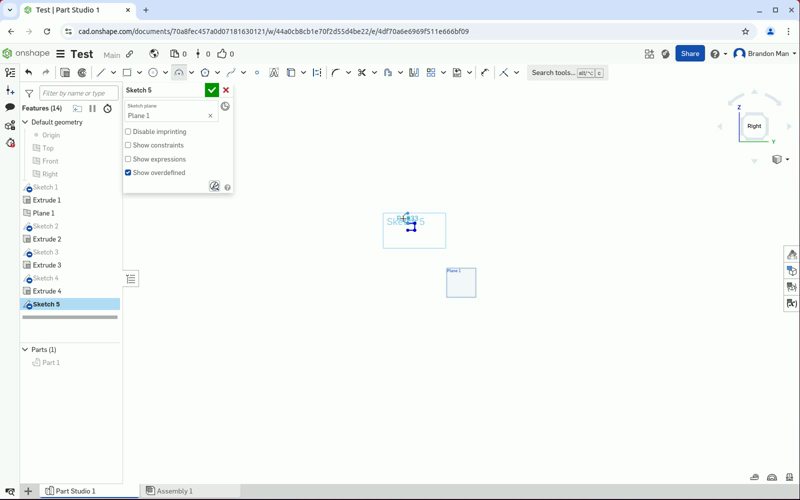
key(esc)
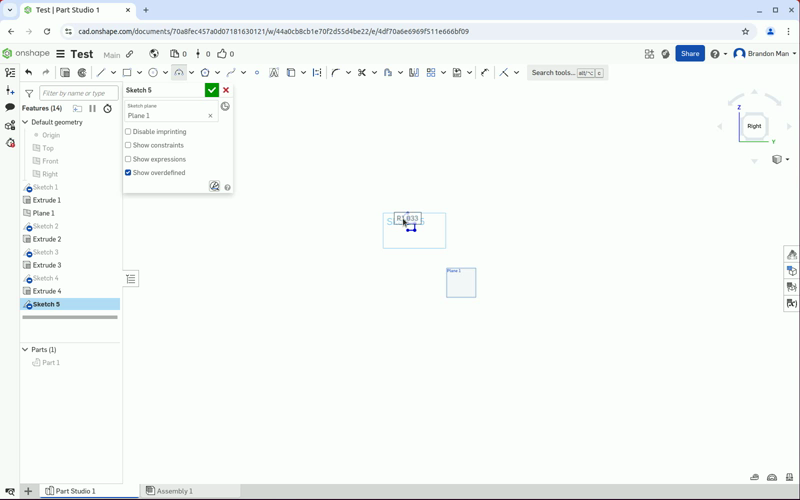
key(l)
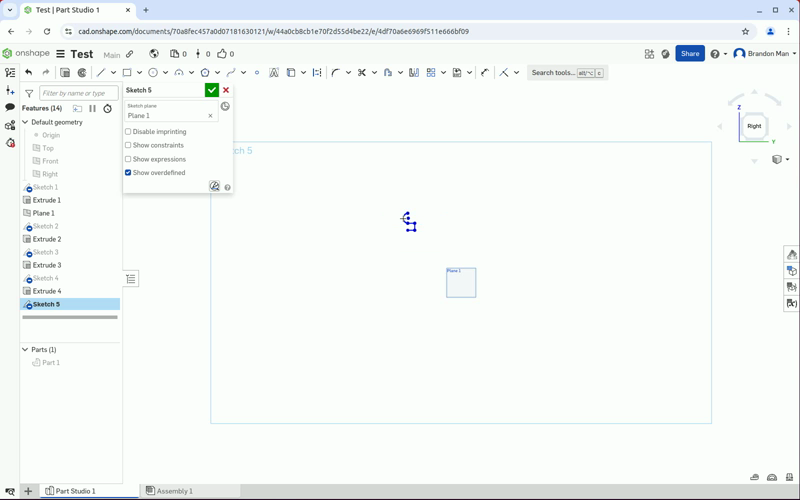
mouse_move(407, 213)
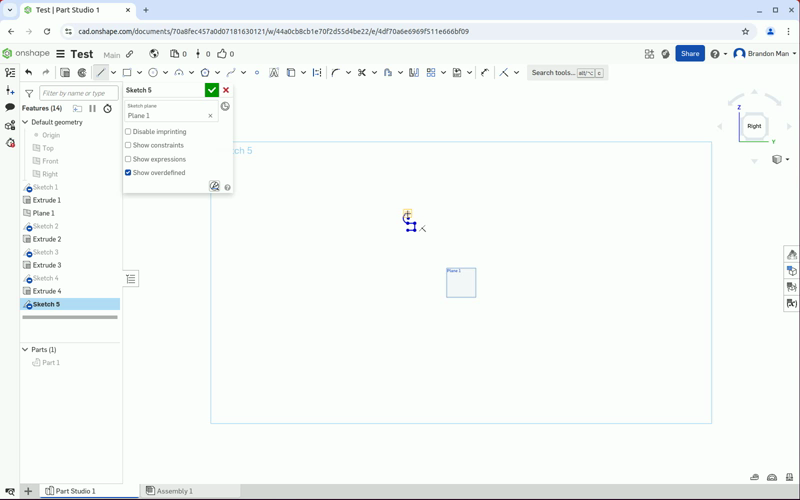
click(407, 213)
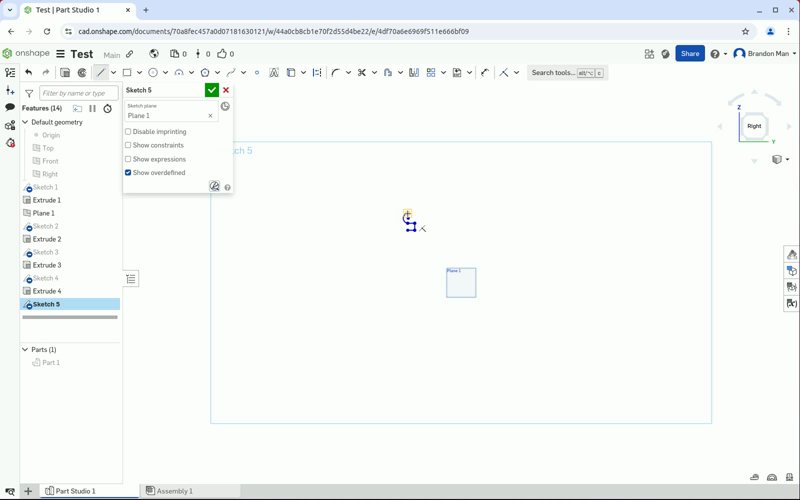
key_down(shift)
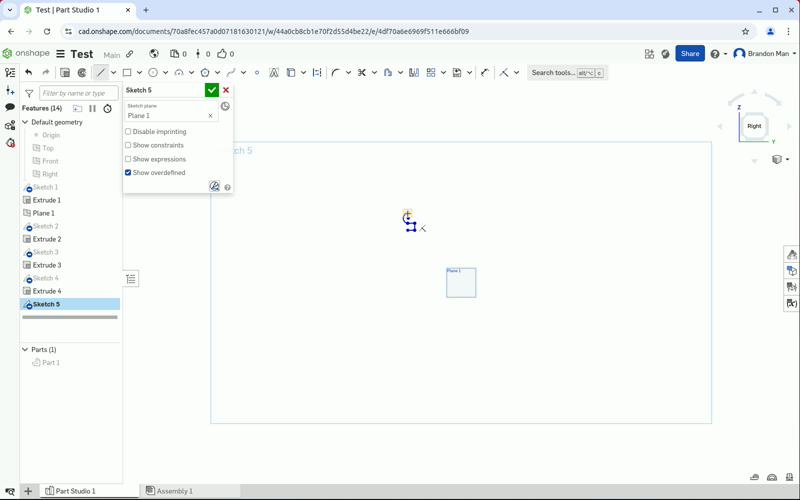
mouse_move(468, 213)
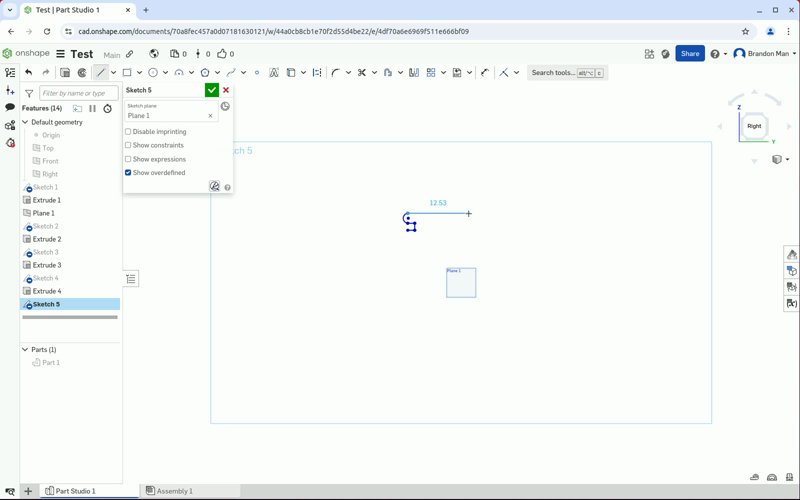
click(468, 213)
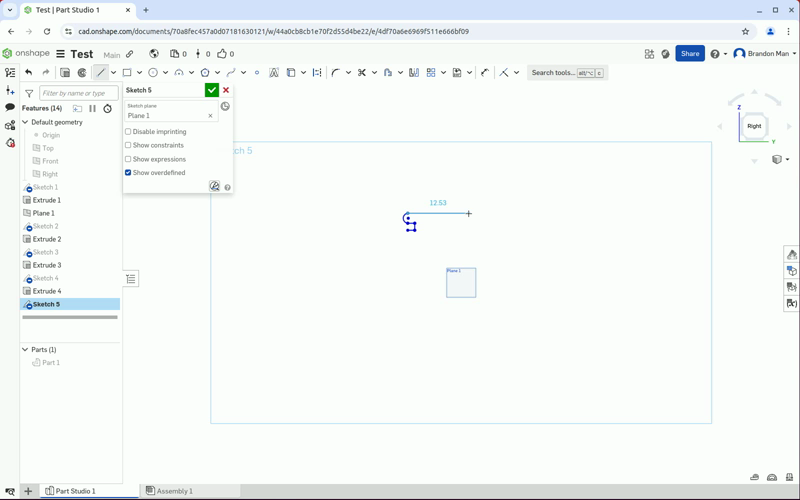
key_up(shift)
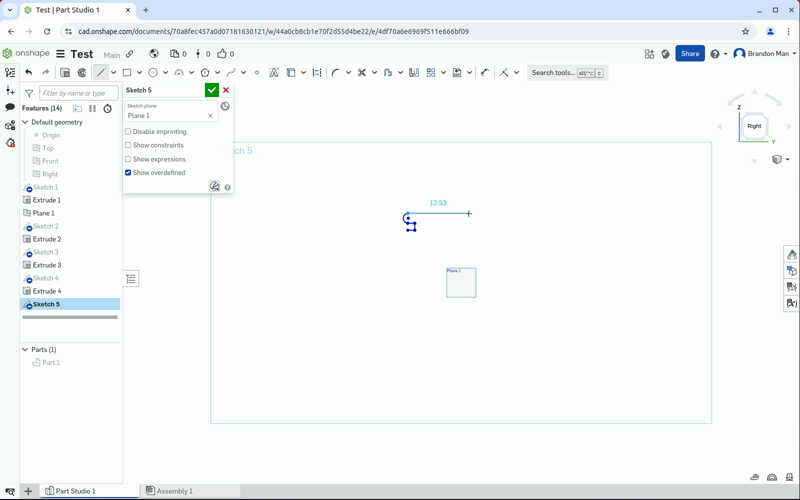
key(esc)
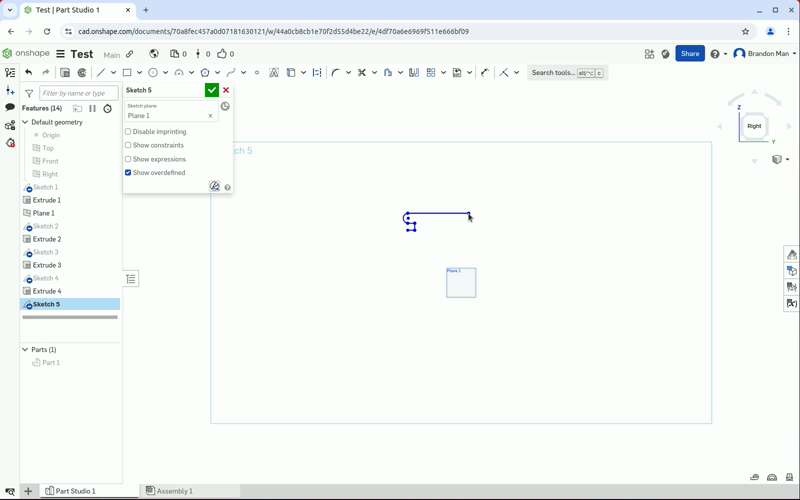
key(a)
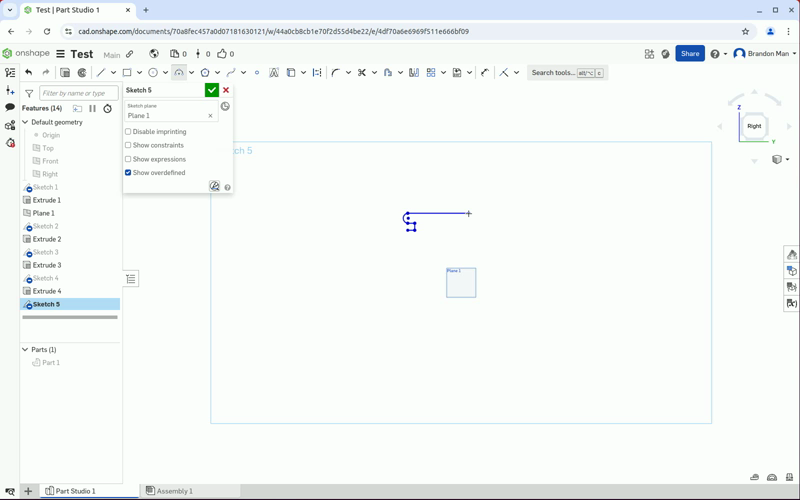
mouse_move(468, 213)
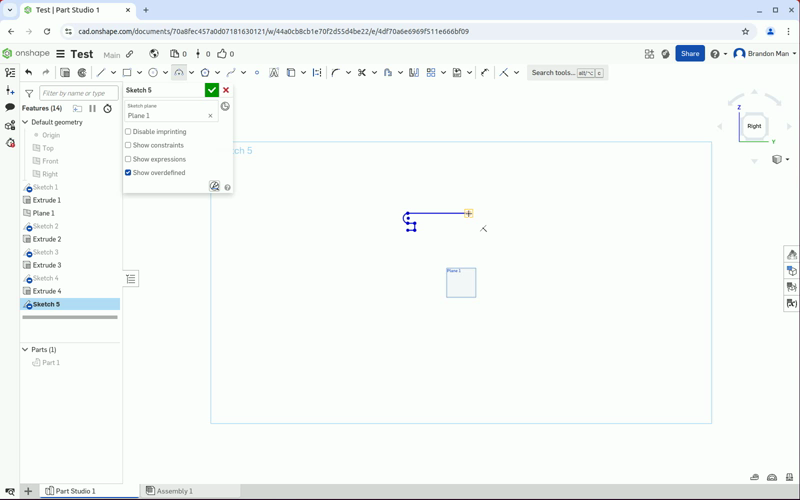
click(468, 213)
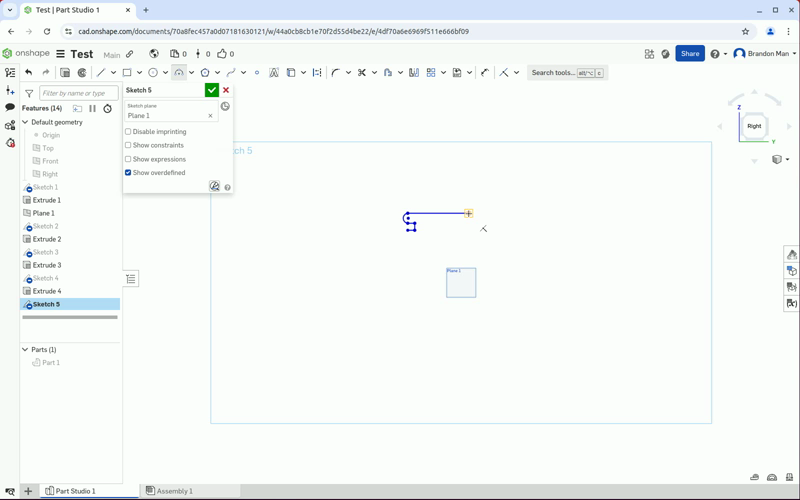
key_down(shift)
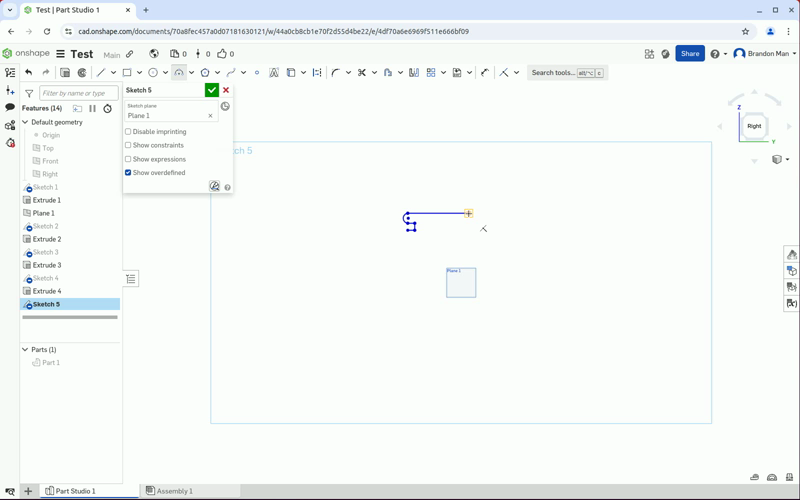
mouse_move(468, 223)
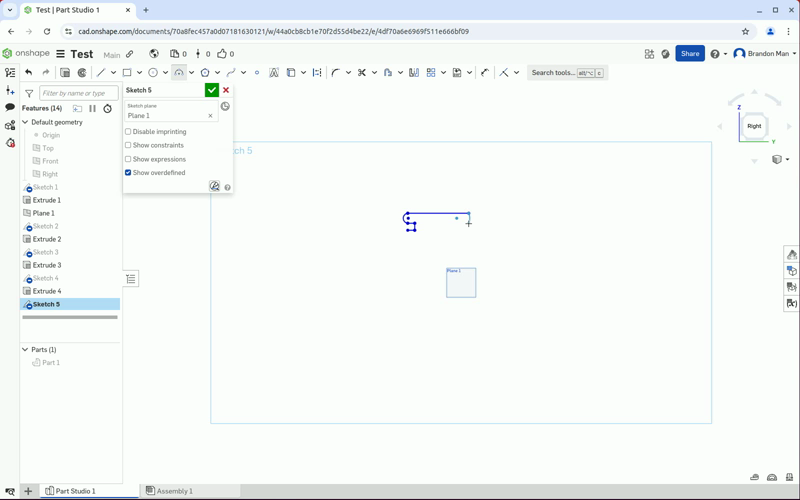
click(468, 223)
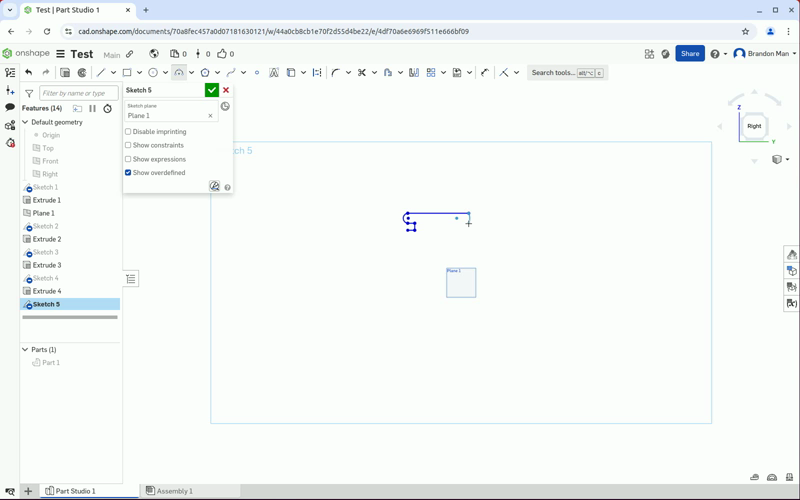
mouse_move(473, 218)
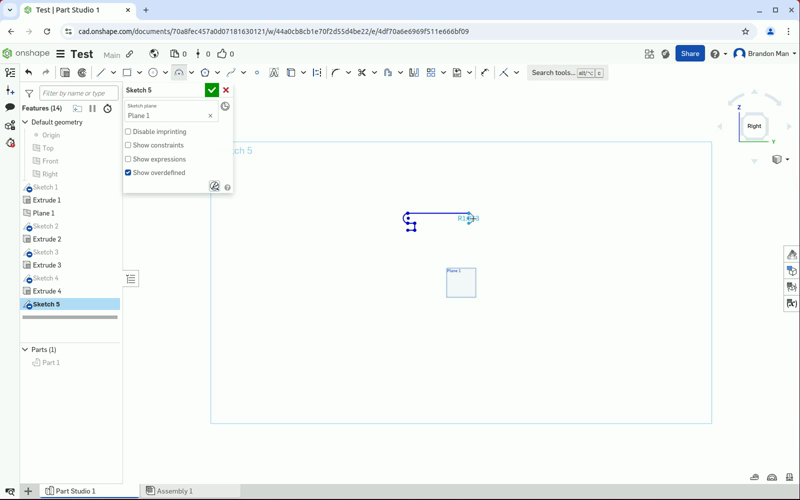
click(473, 218)
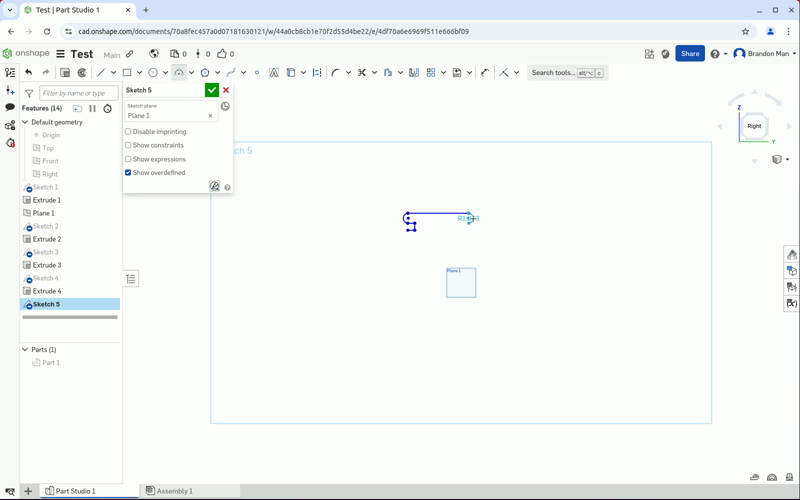
key_up(shift)
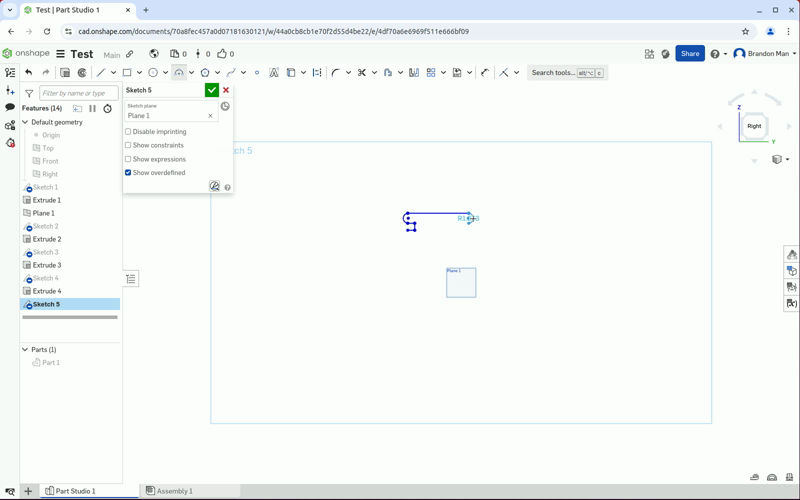
key(esc)
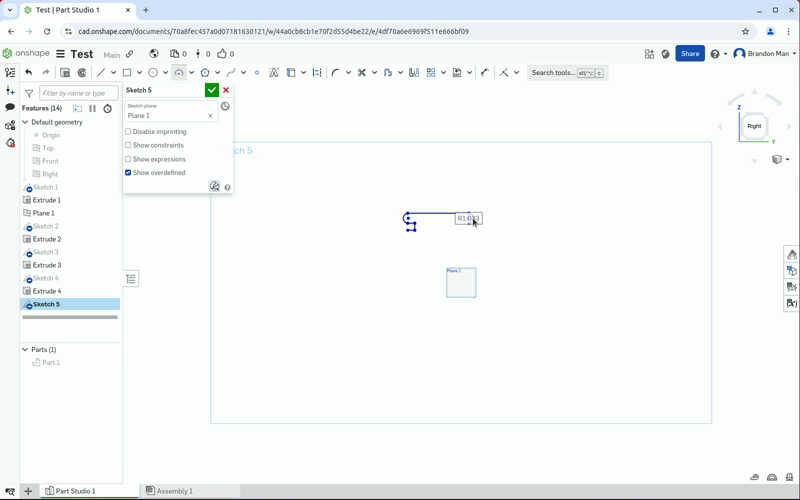
key(l)
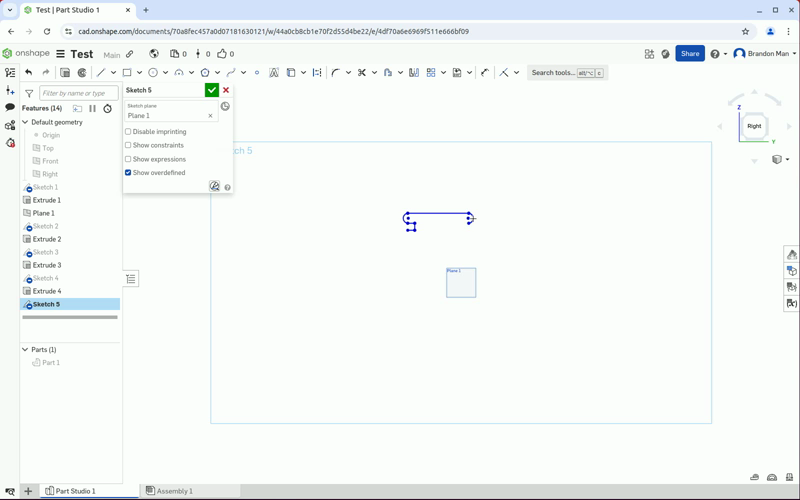
mouse_move(468, 223)
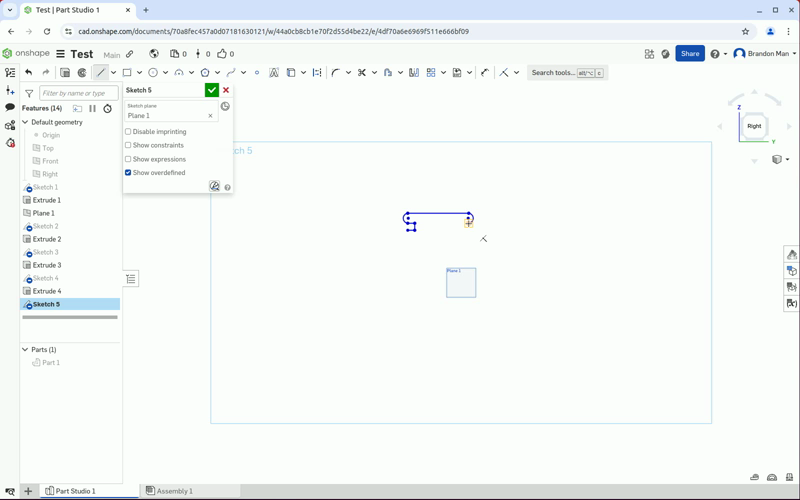
click(468, 223)
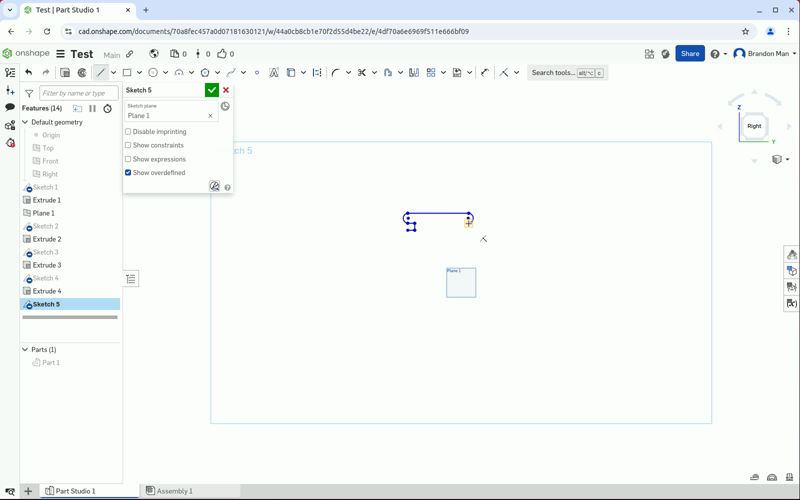
key_down(shift)
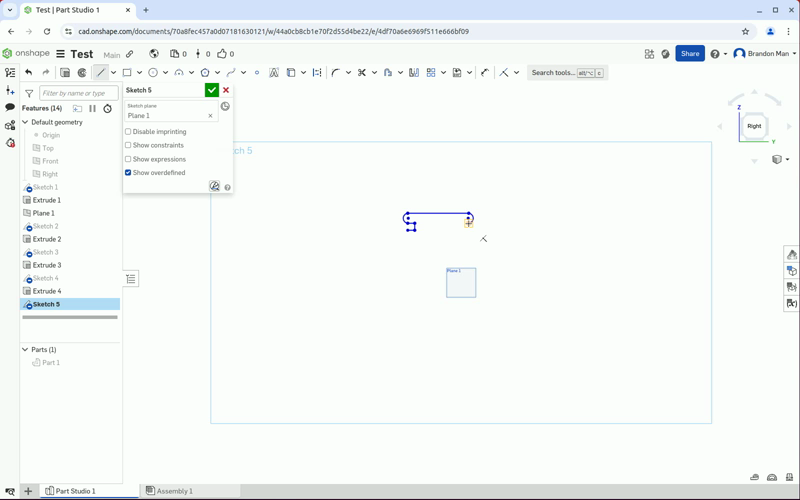
mouse_move(498, 223)
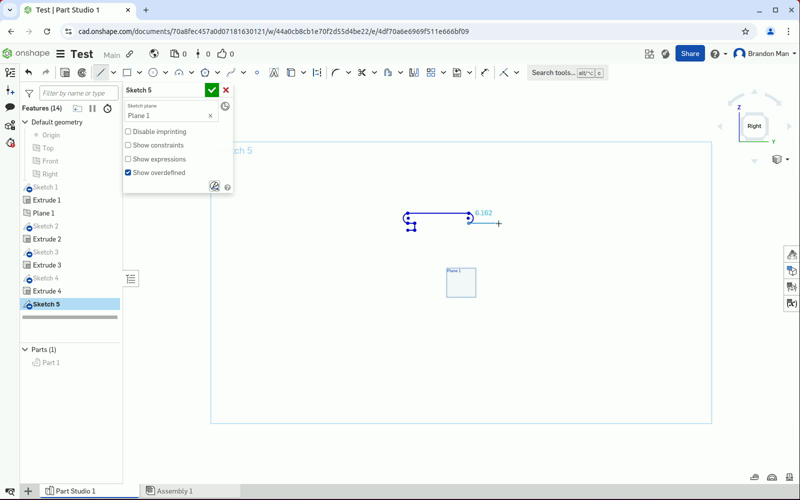
mouse_move(461, 223)
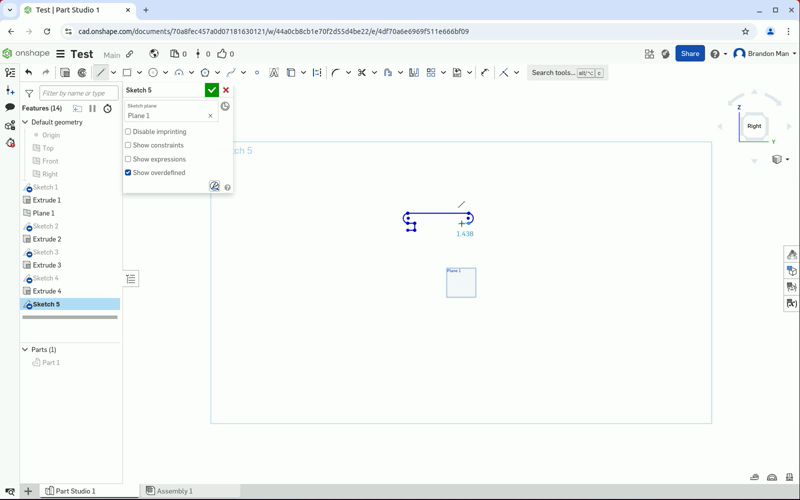
scroll(6)
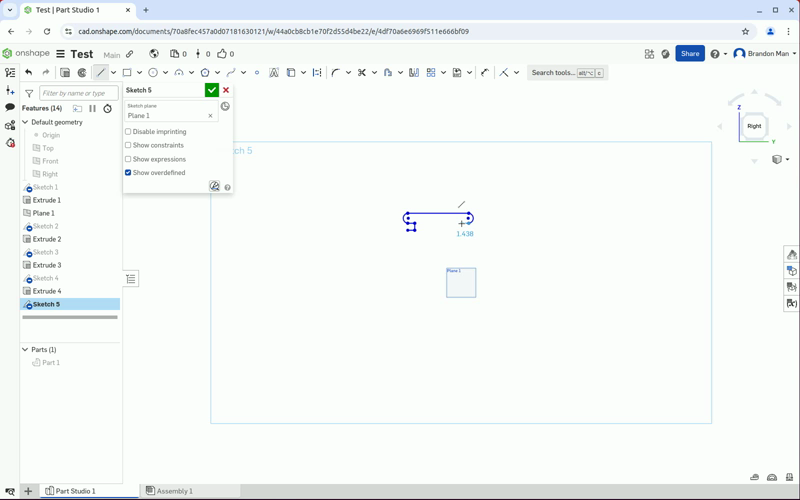
scroll(6)
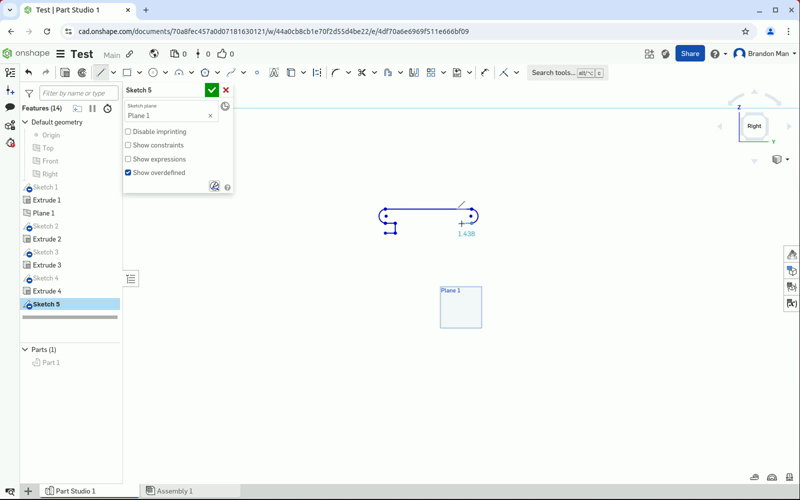
scroll(6)
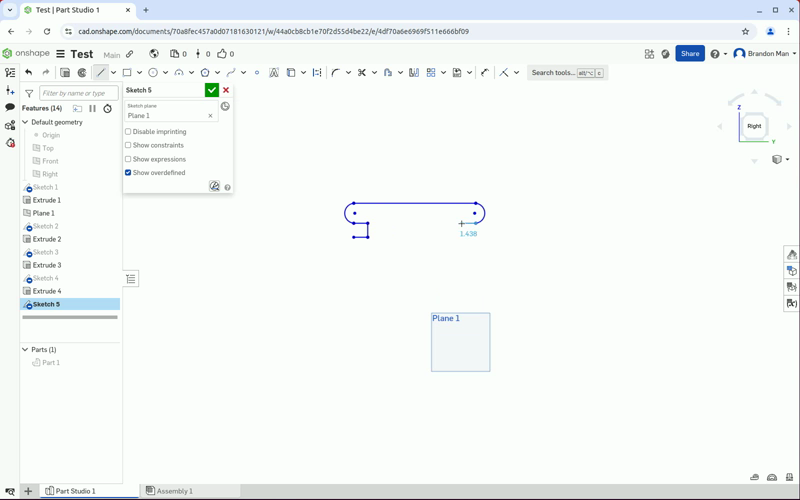
scroll(6)
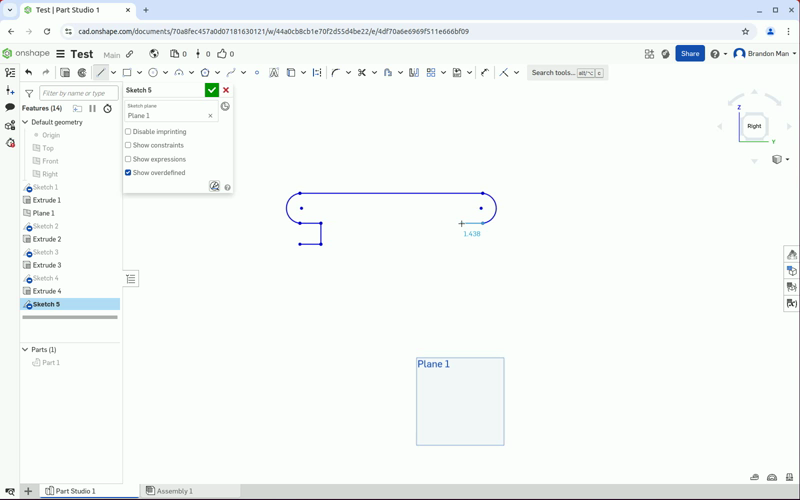
scroll(6)
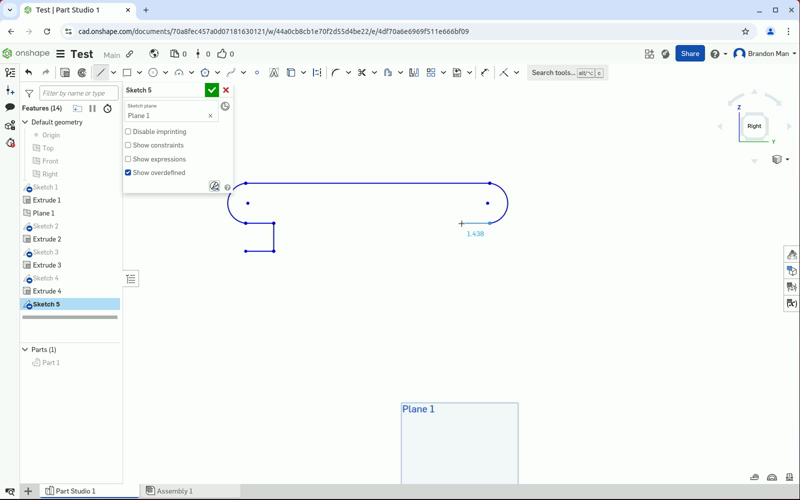
scroll(6)
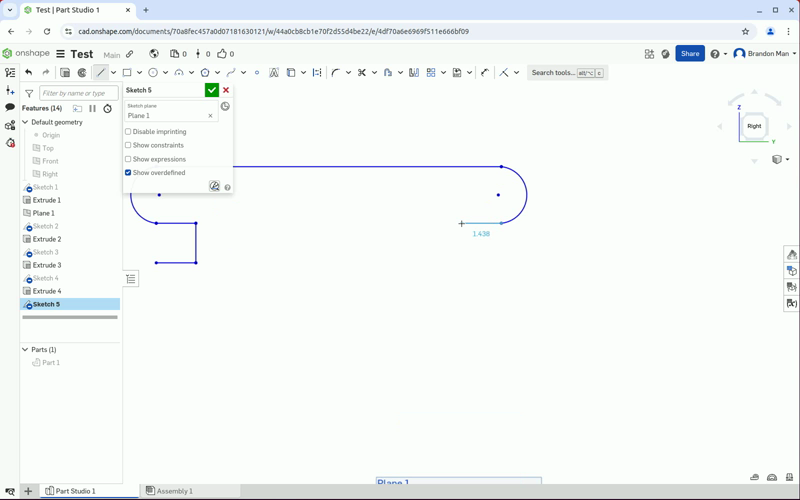
scroll(6)
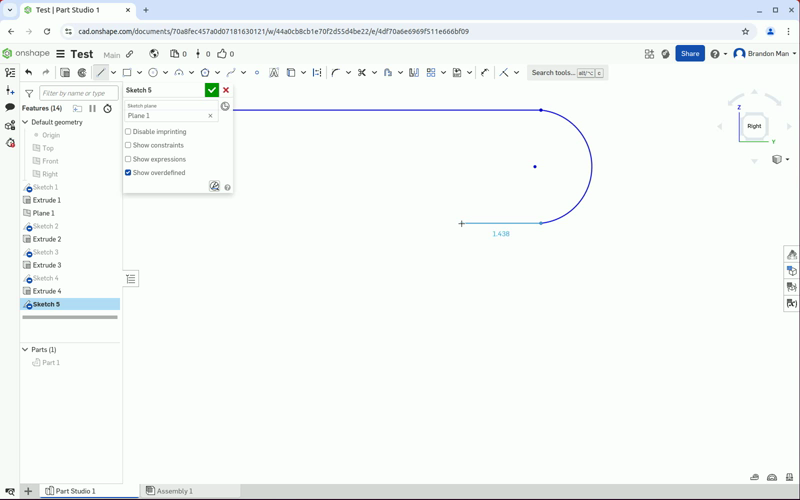
click(461, 223)
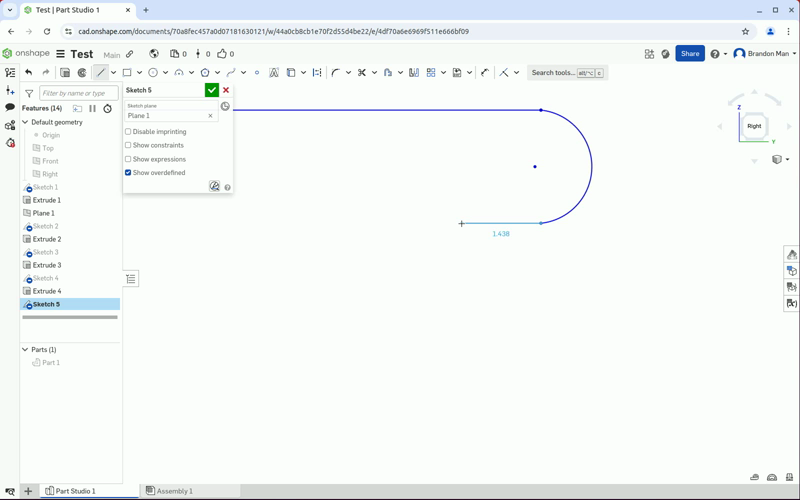
scroll(-6)
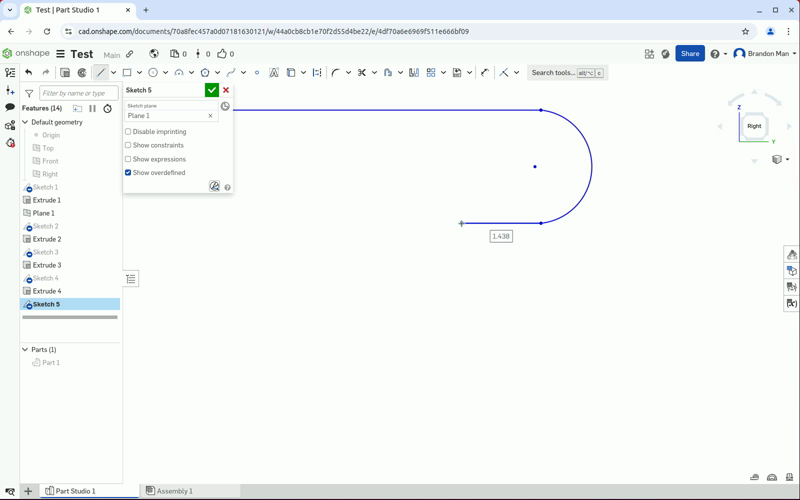
scroll(-6)
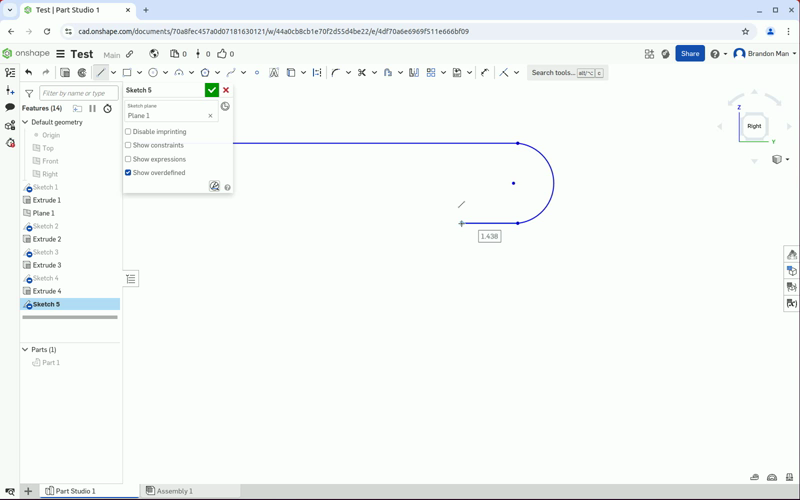
scroll(-6)
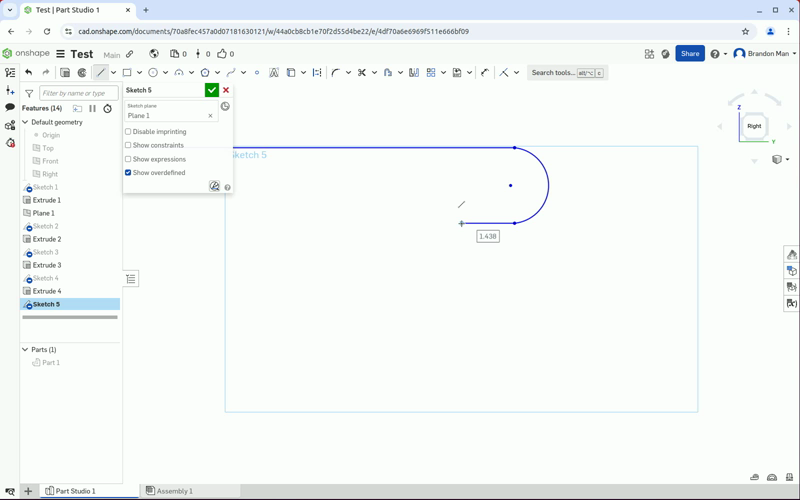
scroll(-6)
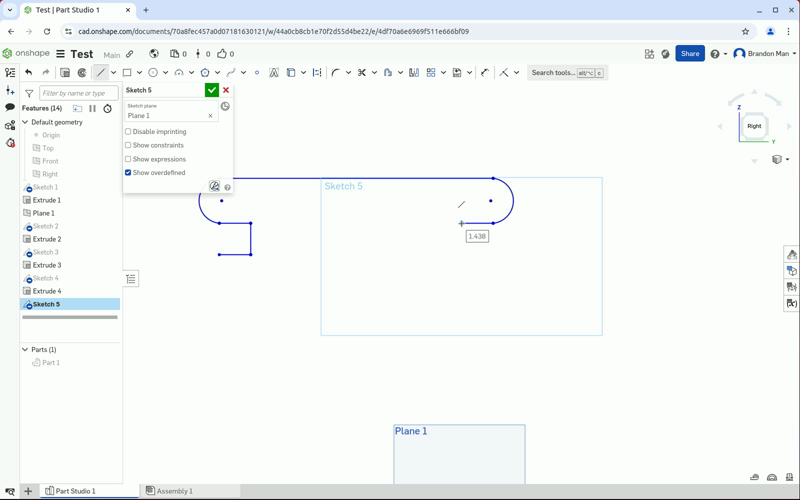
scroll(-6)
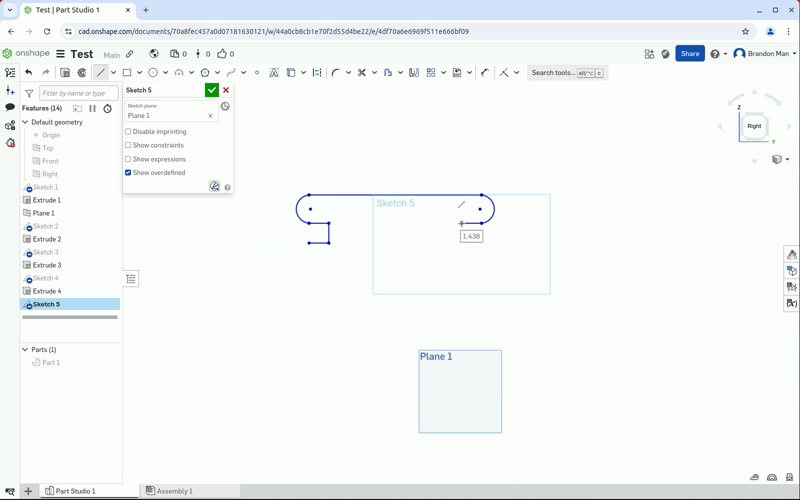
scroll(-6)
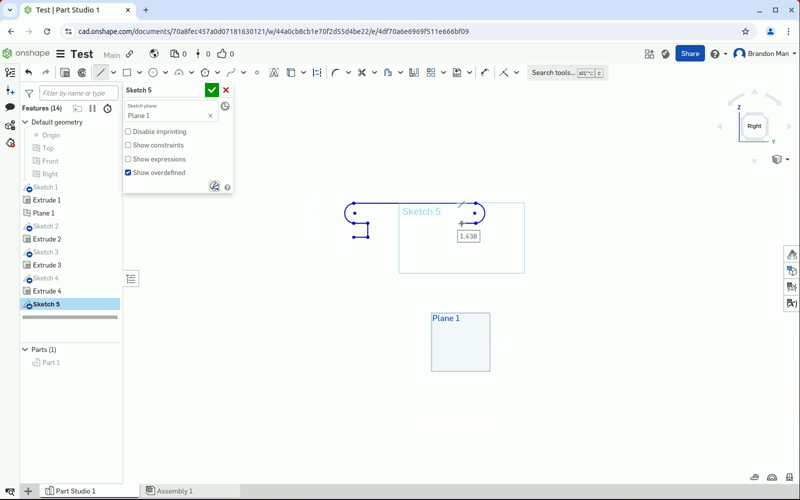
scroll(-6)
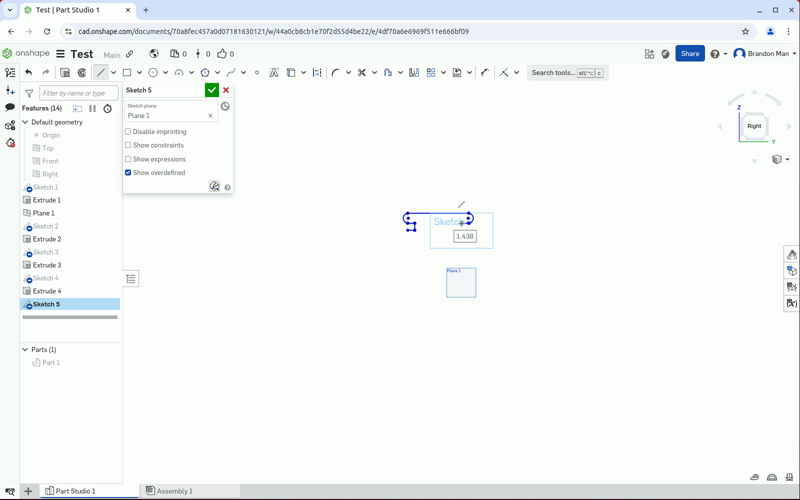
key_up(shift)
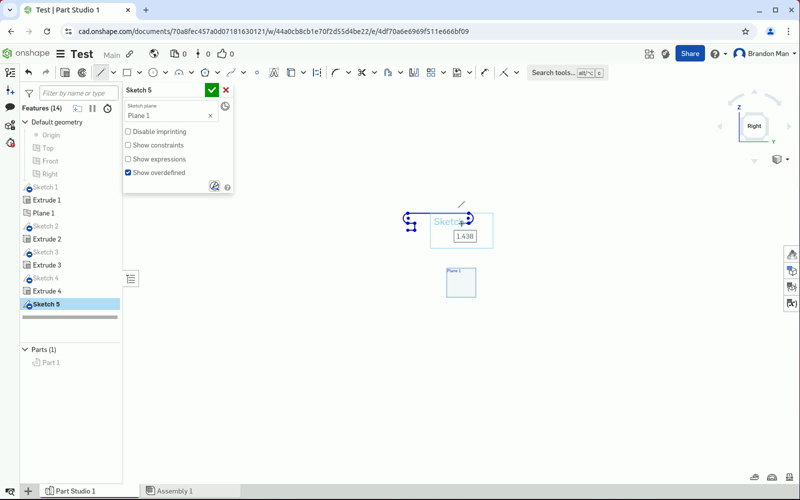
key_down(shift)
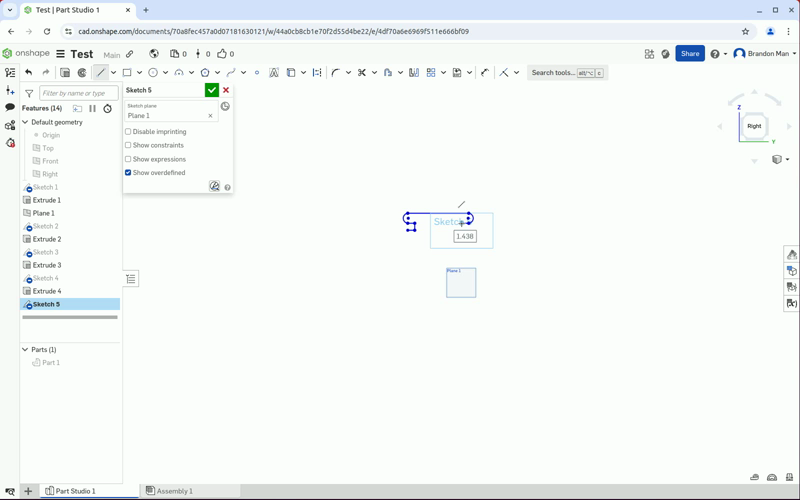
mouse_move(491, 223)
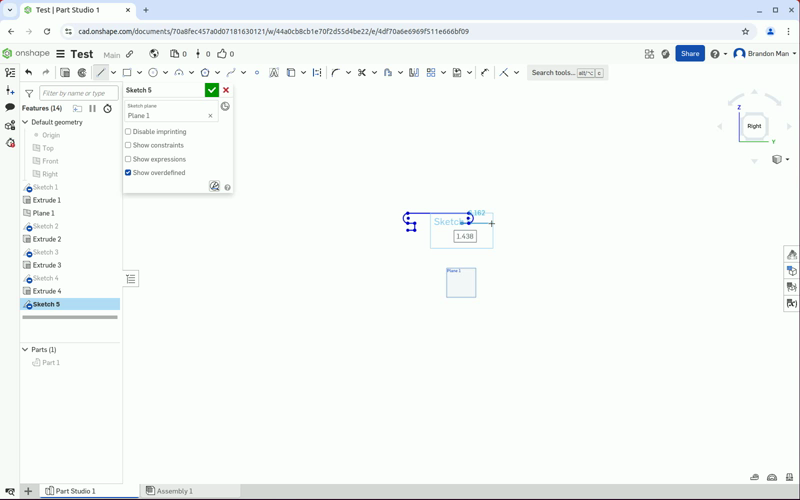
mouse_move(461, 230)
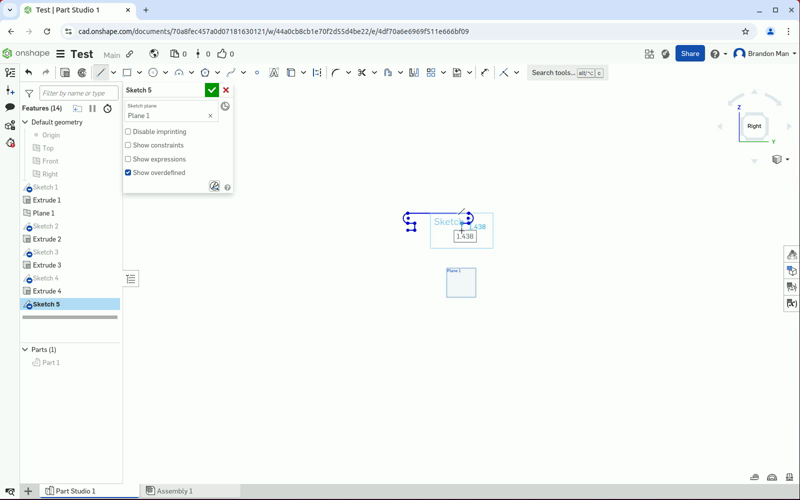
scroll(6)
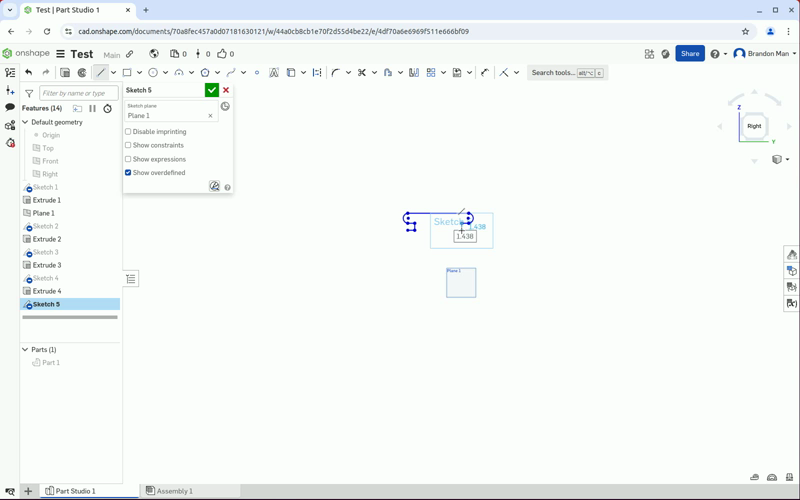
scroll(6)
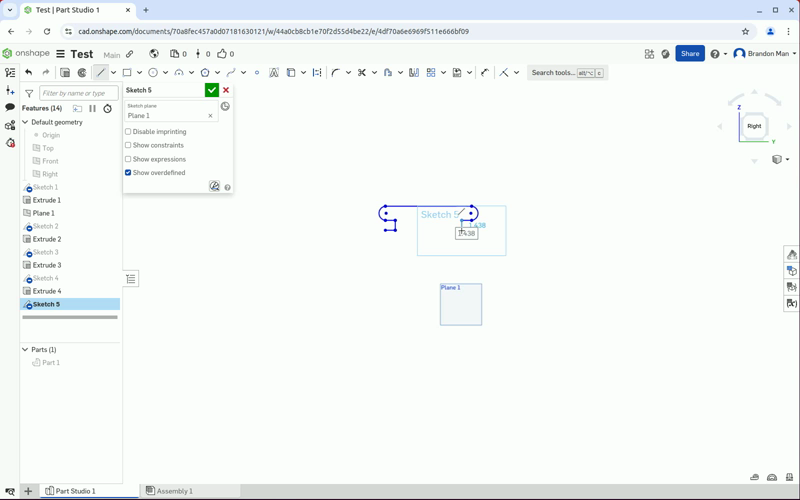
scroll(6)
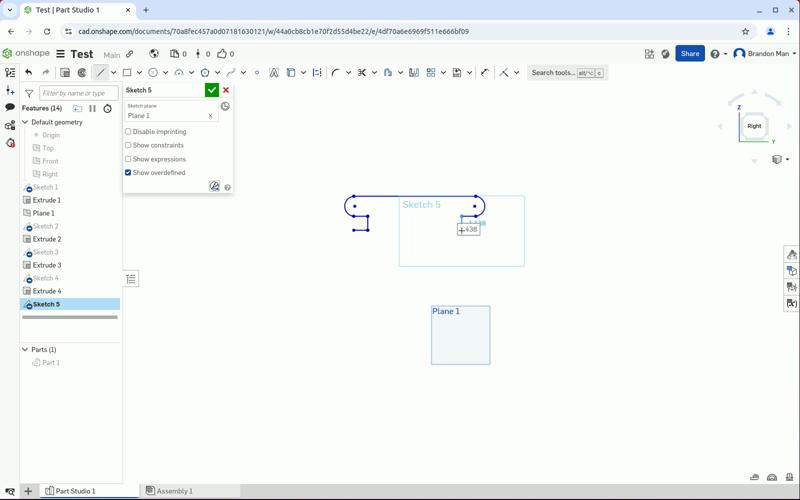
scroll(6)
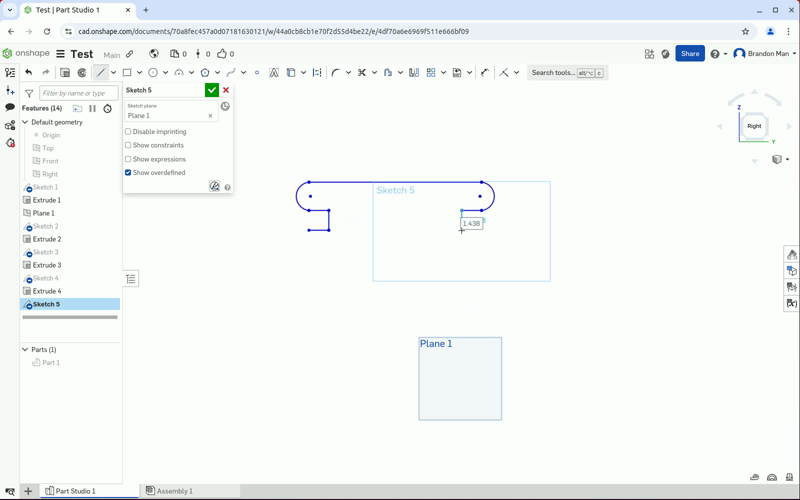
scroll(6)
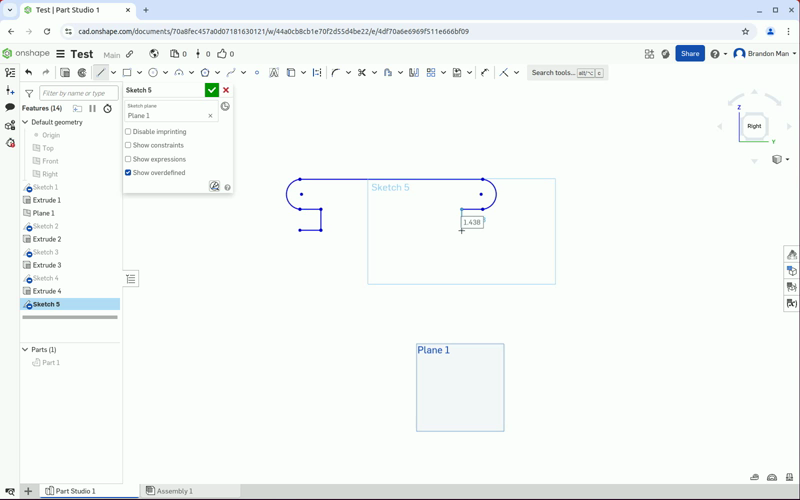
scroll(6)
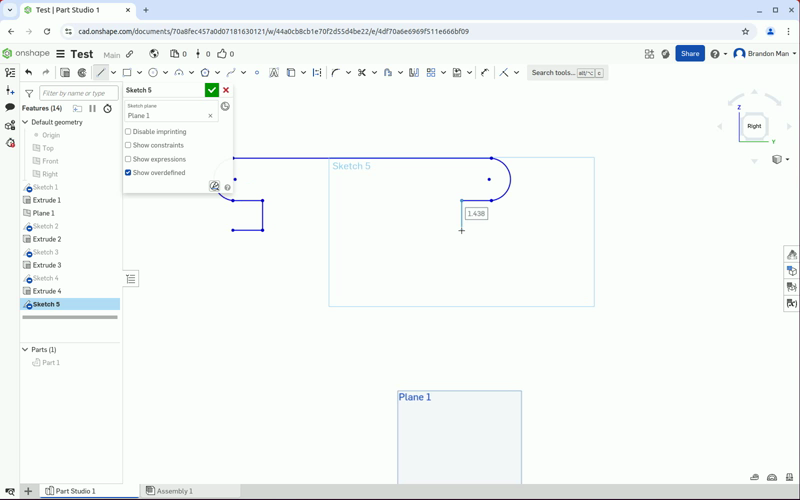
scroll(6)
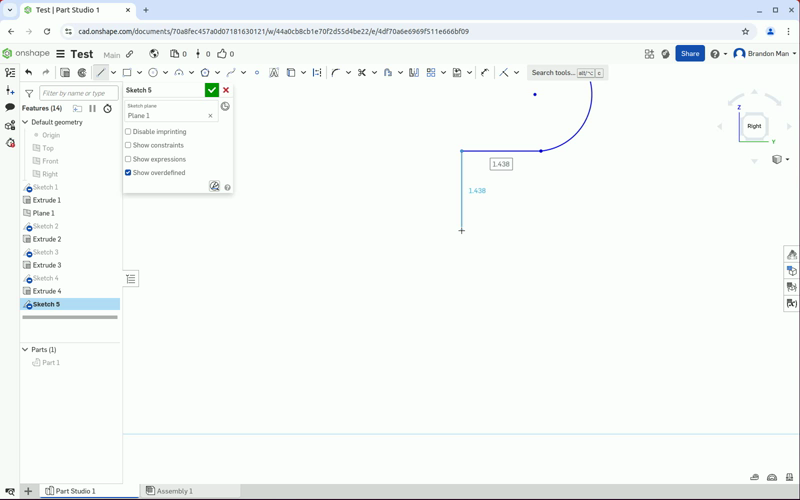
click(461, 230)
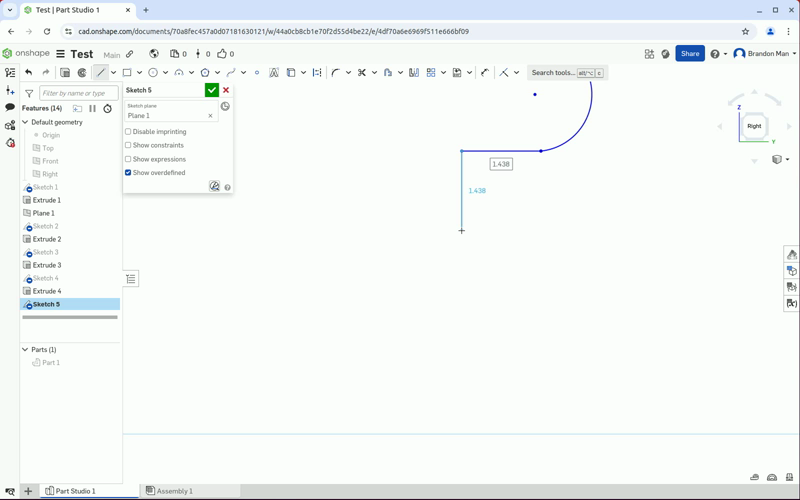
scroll(-6)
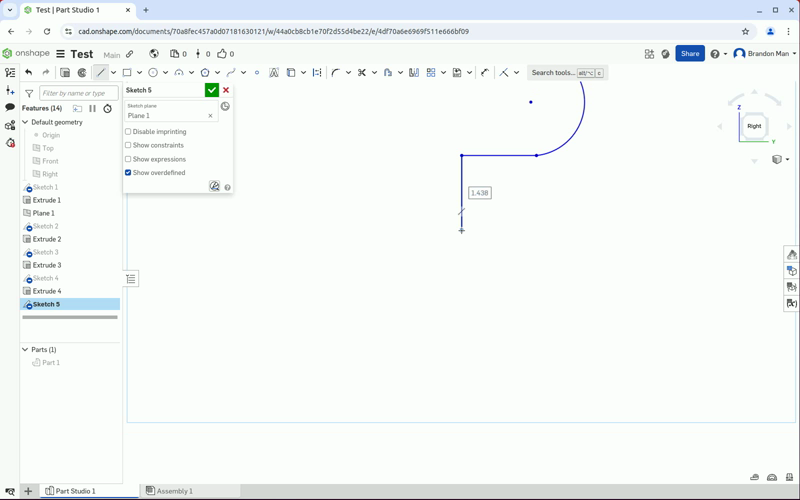
scroll(-6)
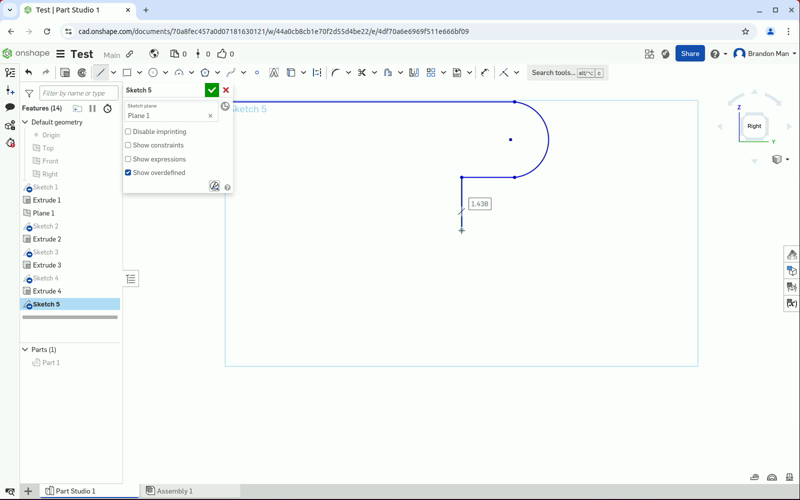
scroll(-6)
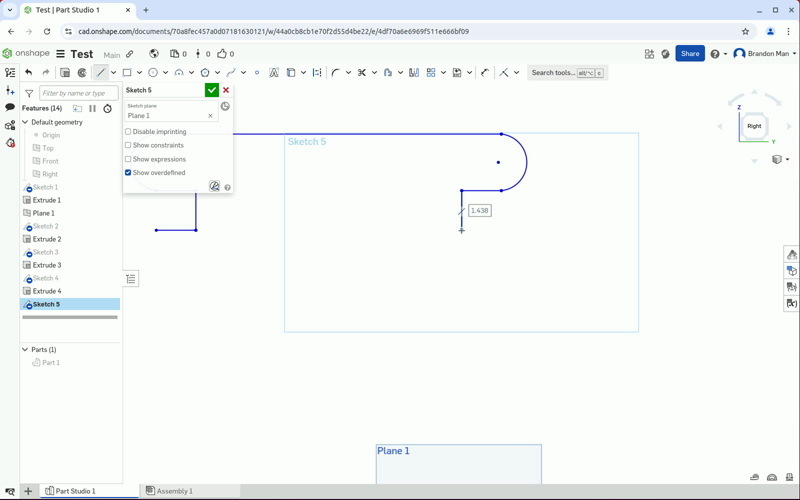
scroll(-6)
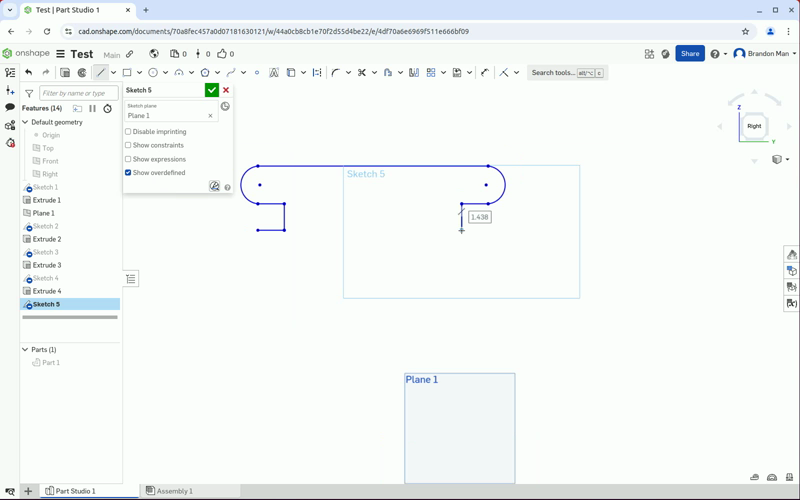
scroll(-6)
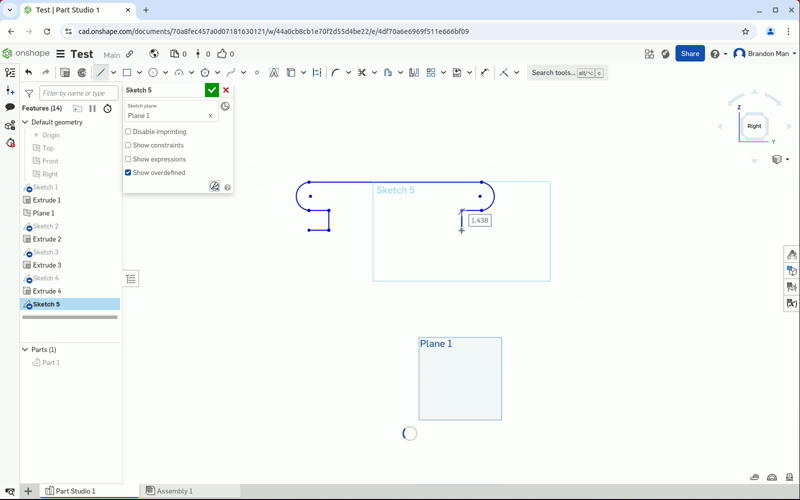
scroll(-6)
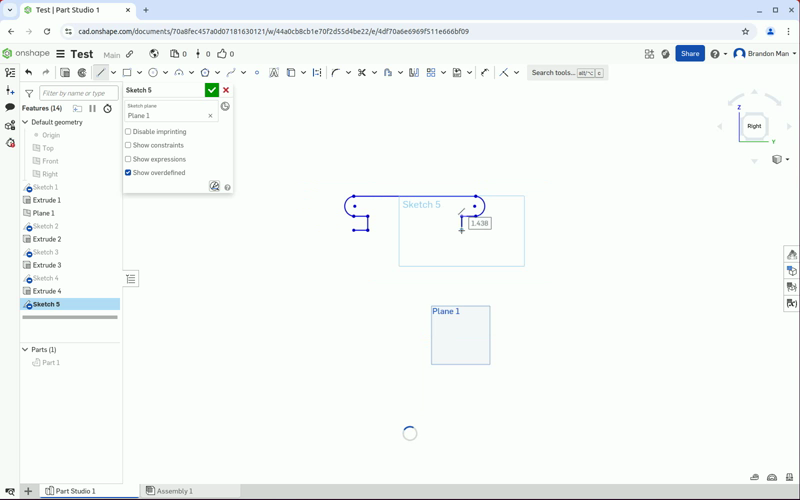
scroll(-6)
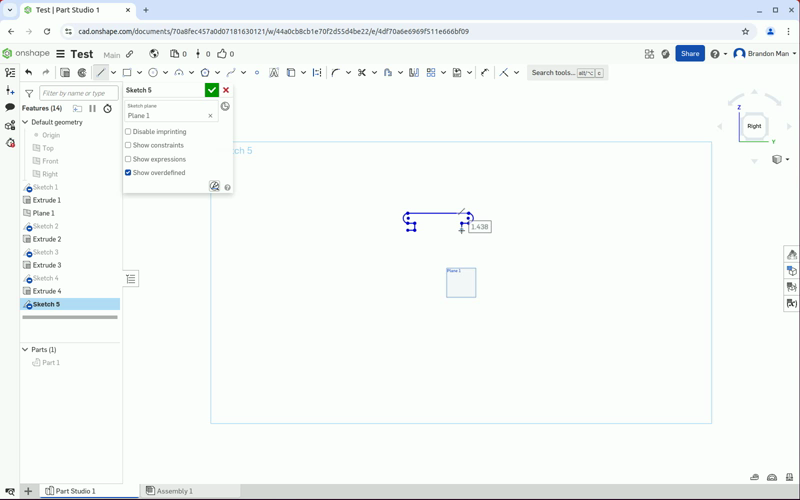
key_up(shift)
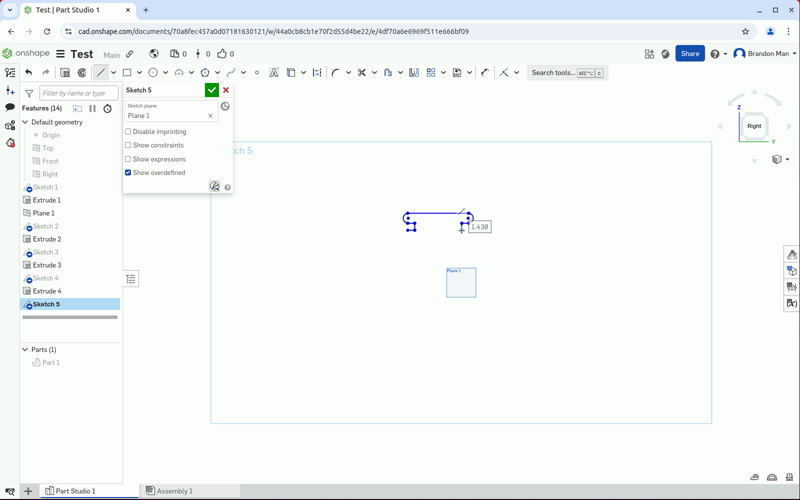
key_down(shift)
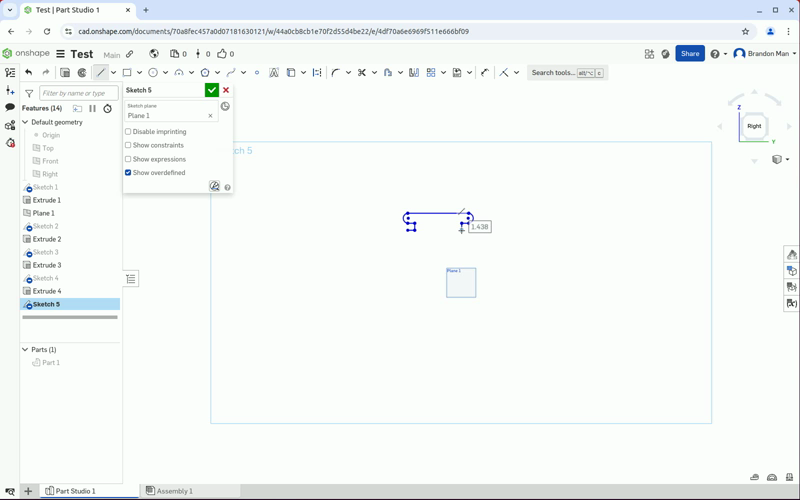
mouse_move(491, 230)
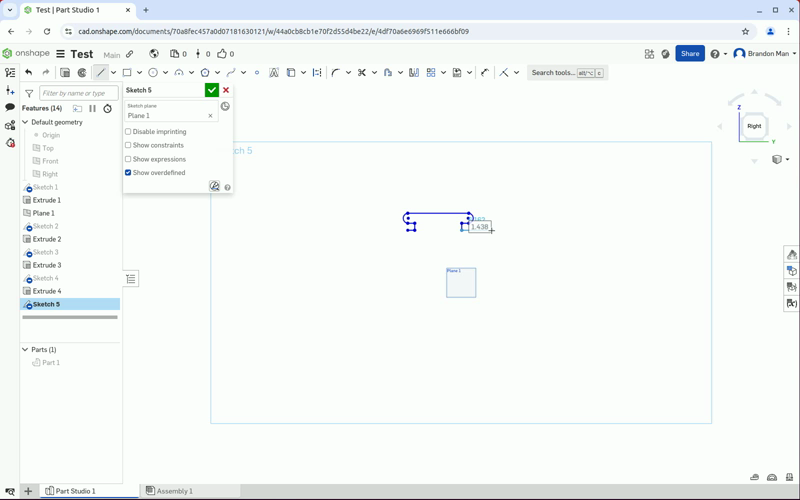
mouse_move(468, 230)
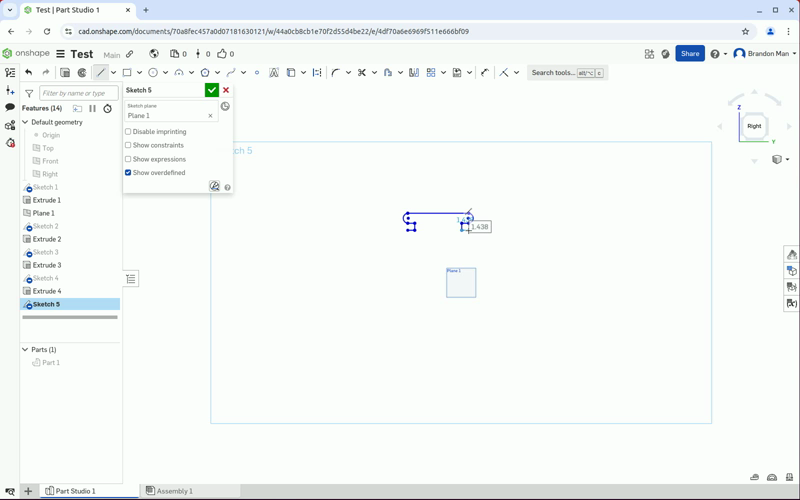
scroll(6)
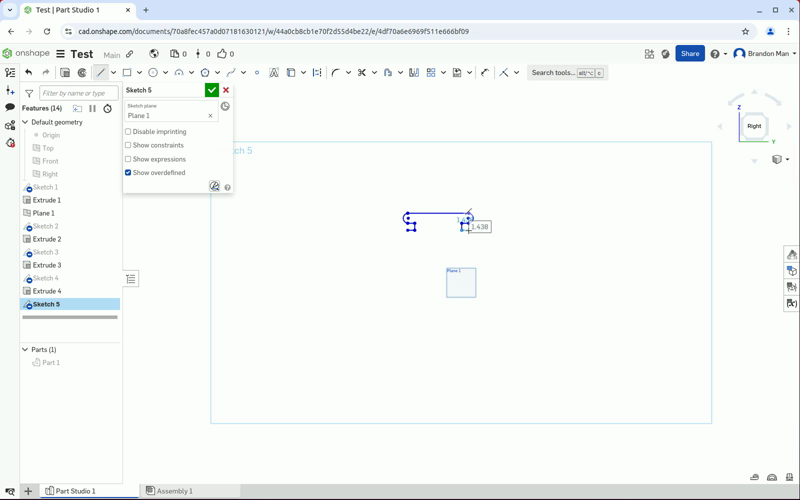
scroll(6)
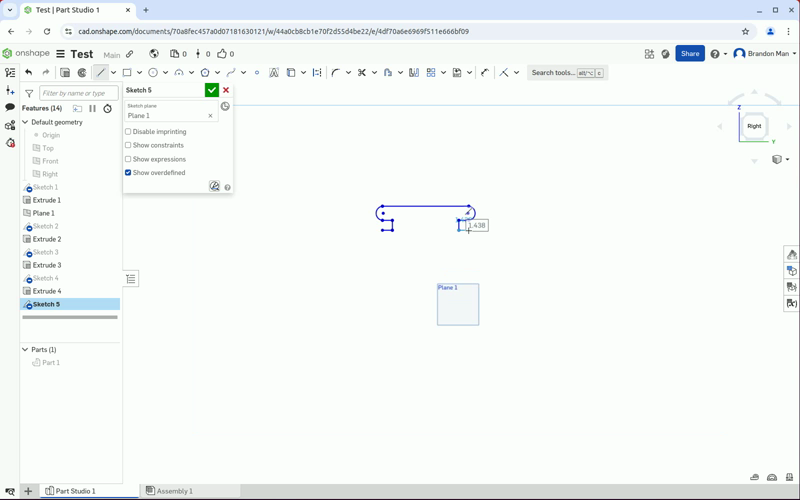
scroll(6)
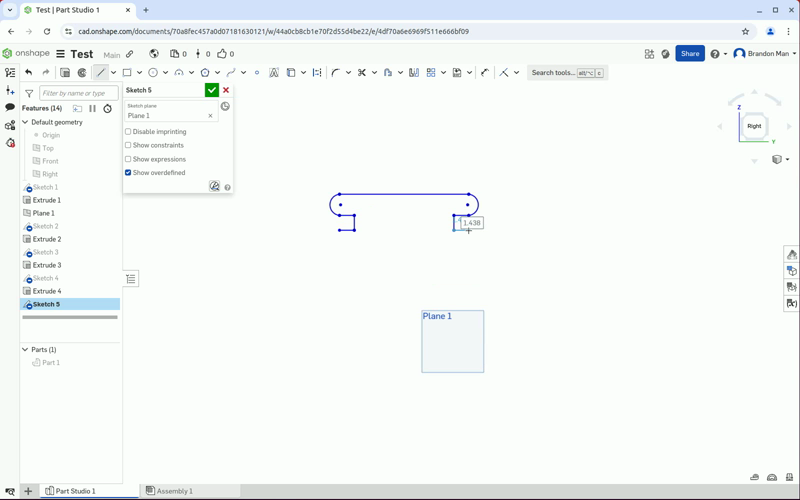
scroll(6)
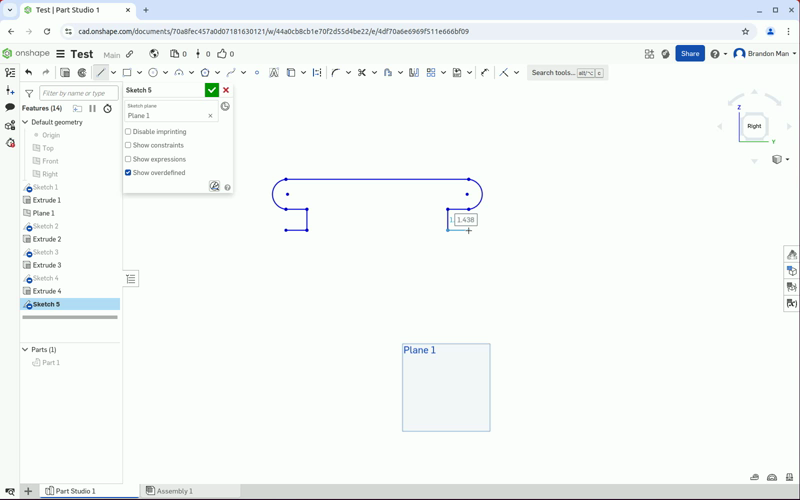
scroll(6)
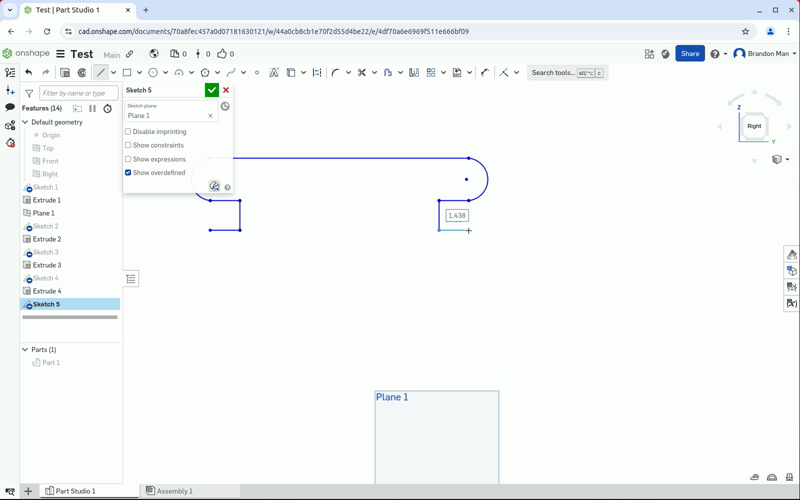
scroll(6)
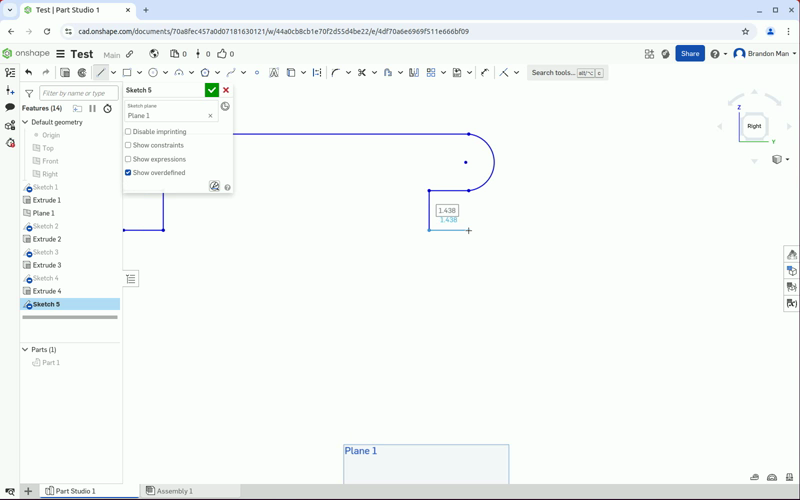
scroll(6)
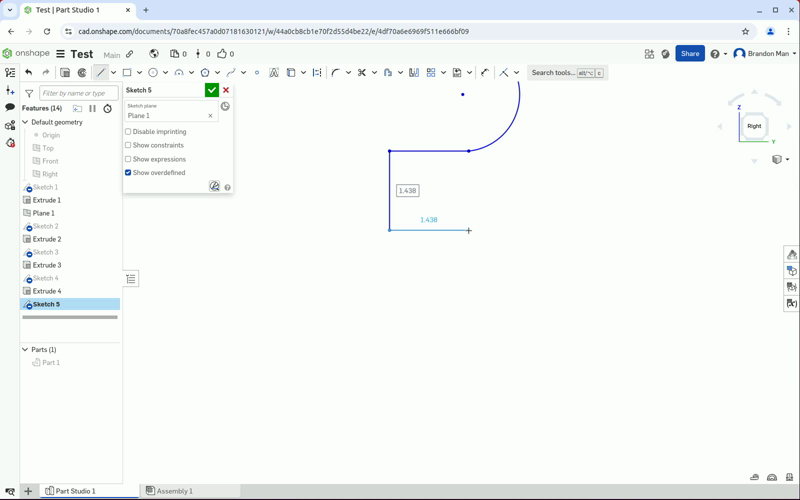
click(468, 230)
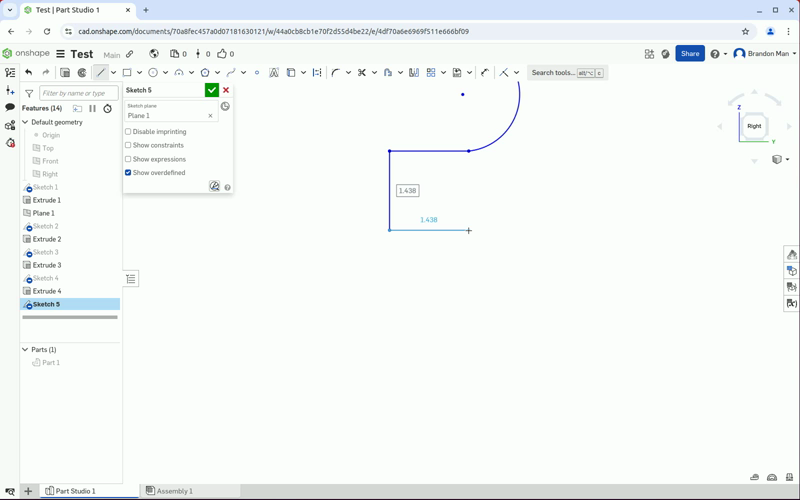
scroll(-6)
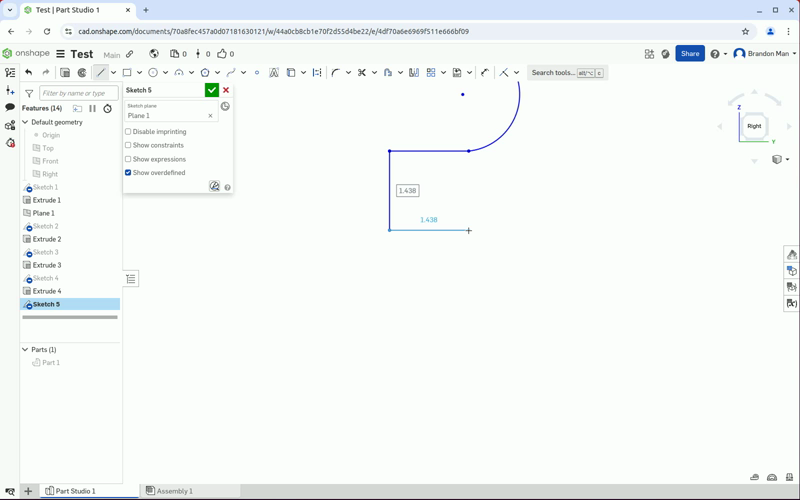
scroll(-6)
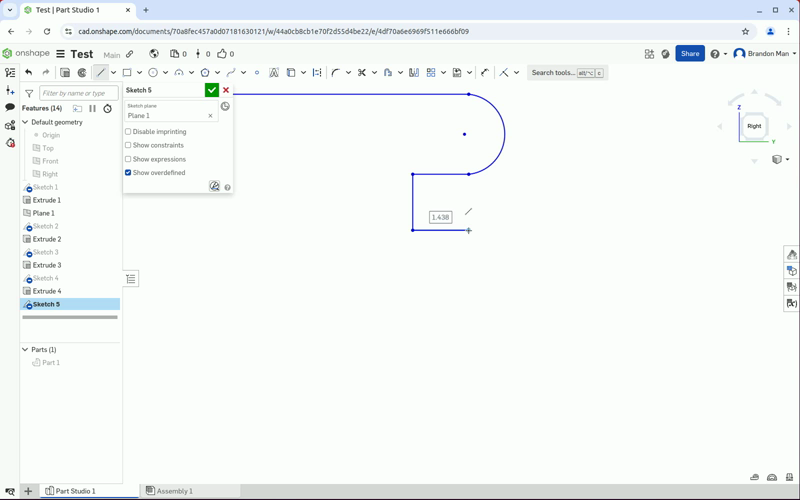
scroll(-6)
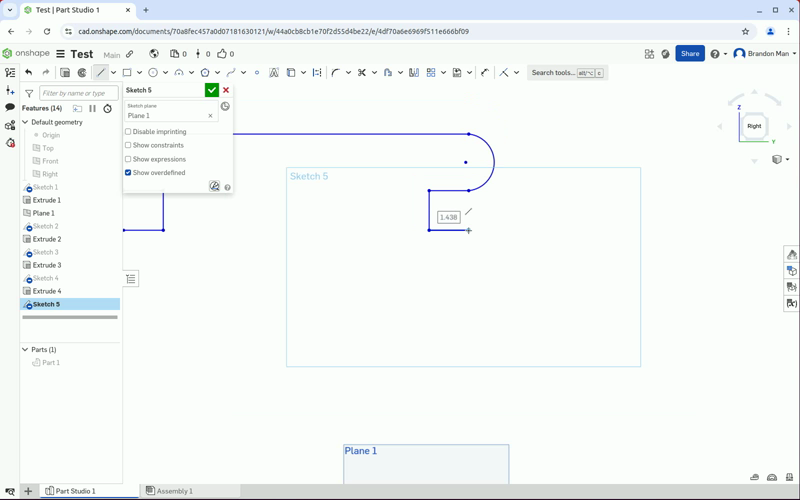
scroll(-6)
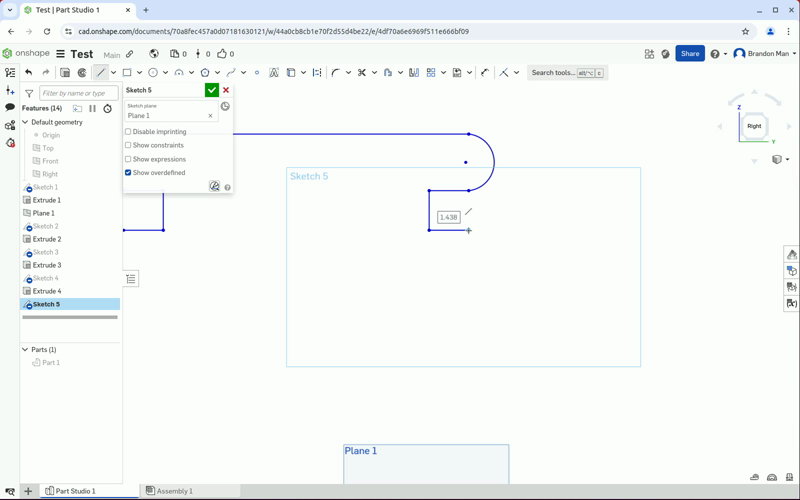
scroll(-6)
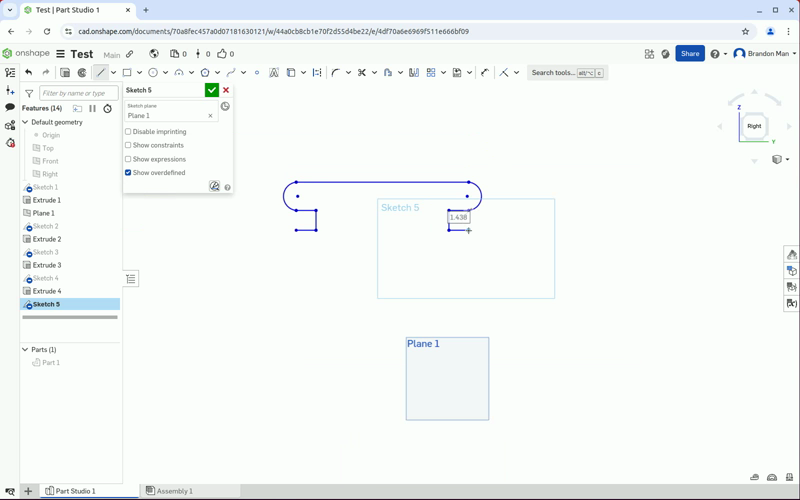
scroll(-6)
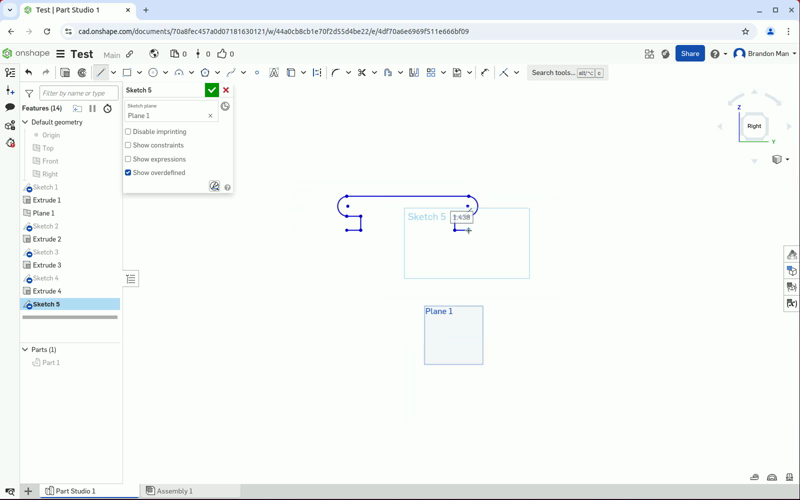
scroll(-6)
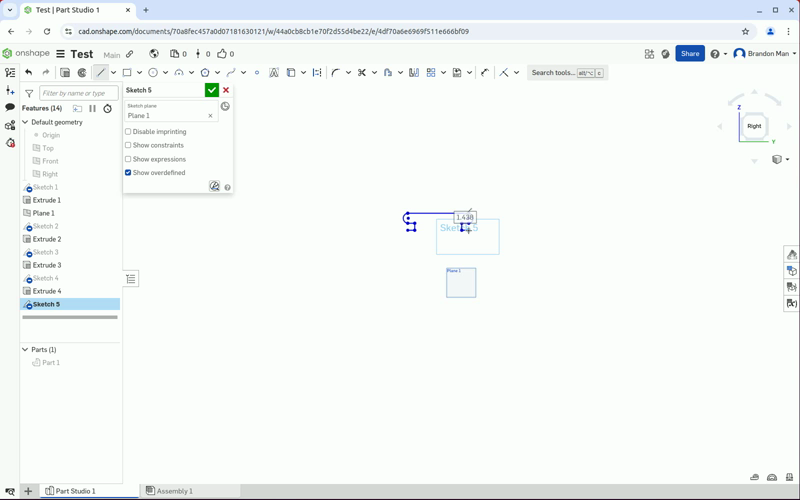
key_up(shift)
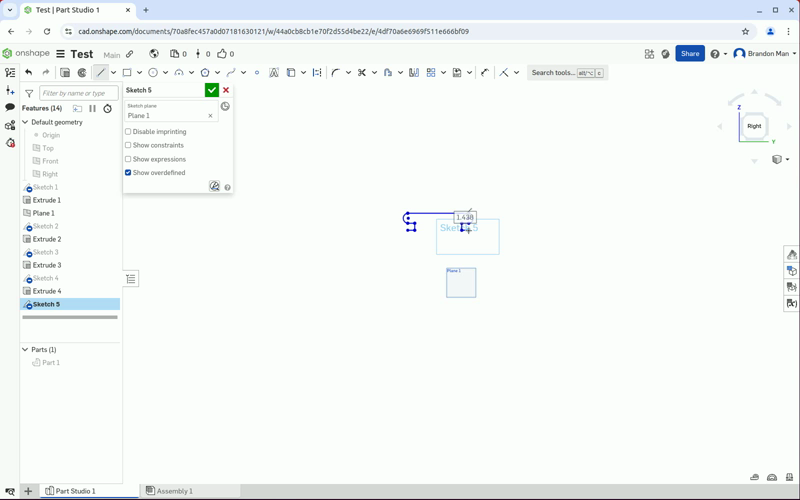
key(esc)
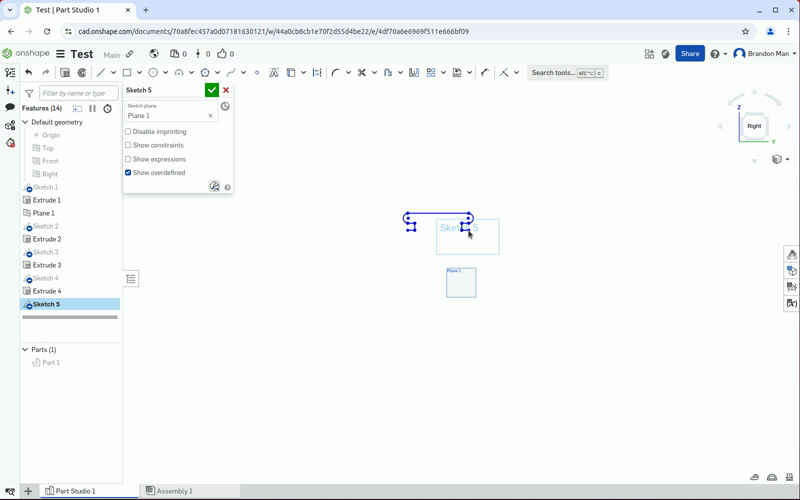
key(a)
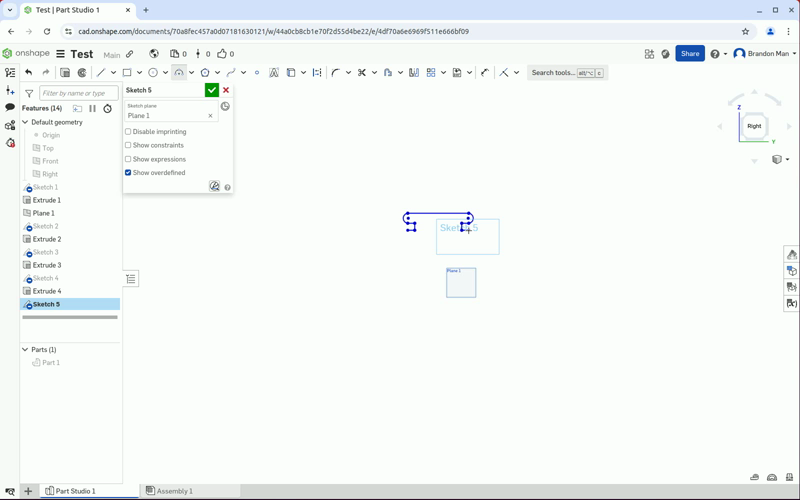
mouse_move(468, 230)
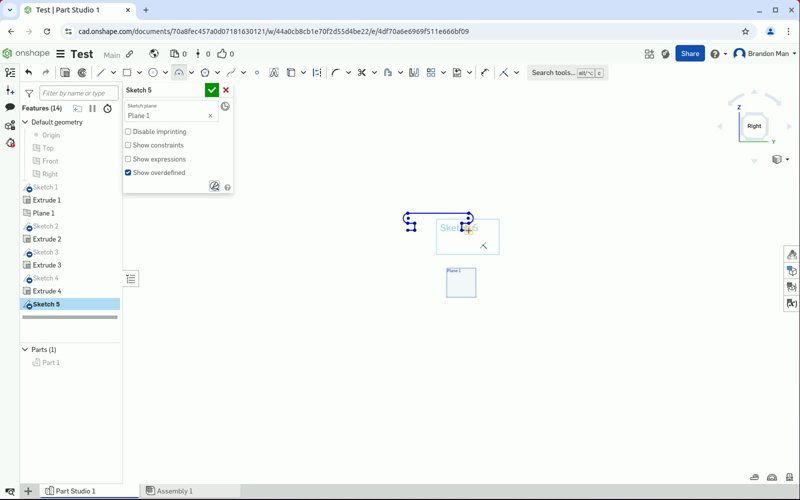
click(468, 230)
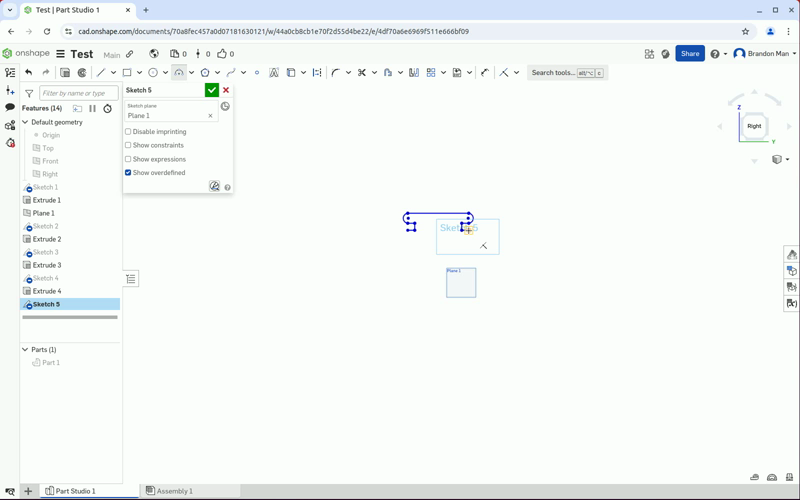
key_down(shift)
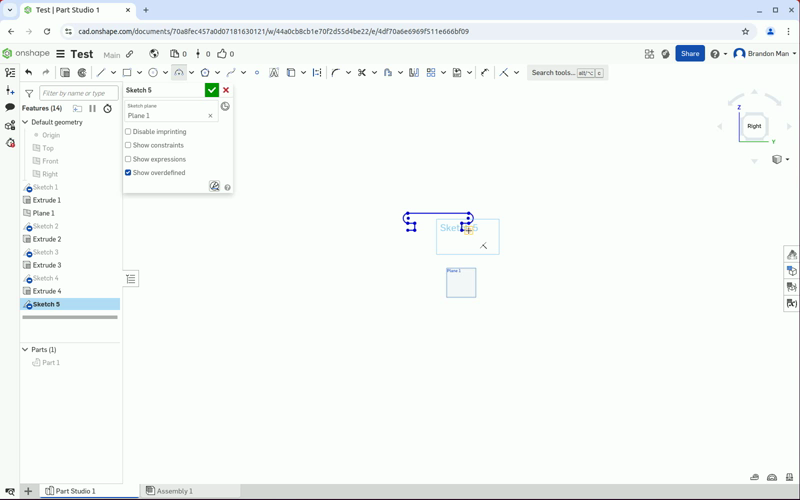
mouse_move(468, 206)
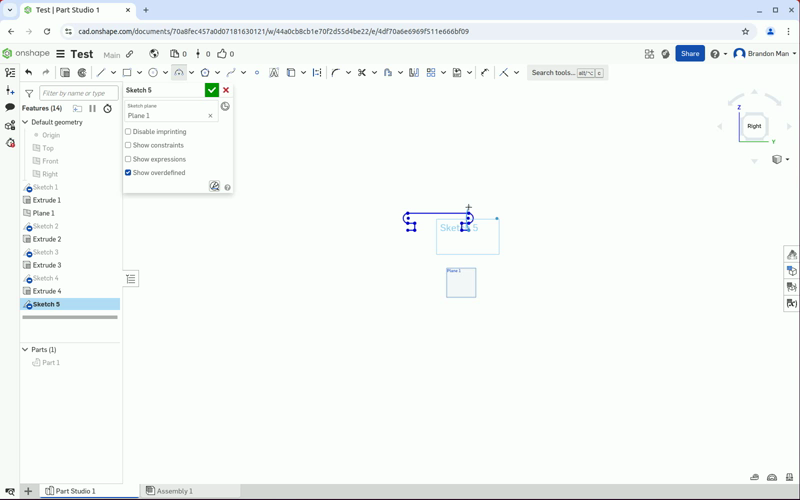
click(468, 206)
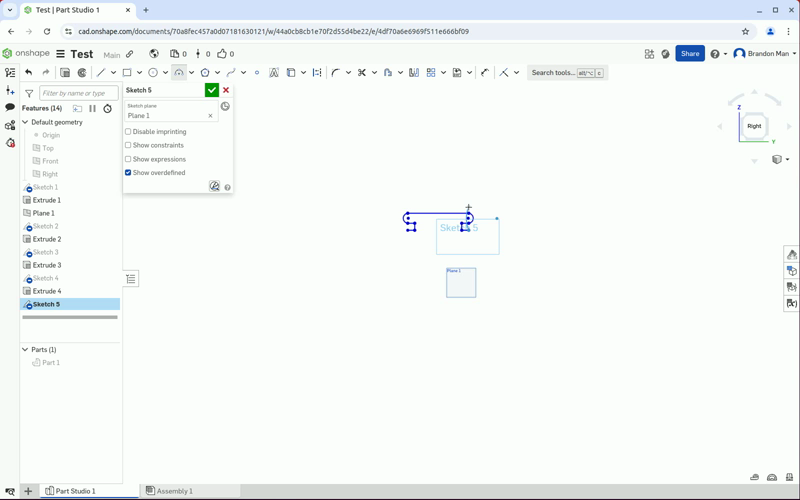
mouse_move(480, 218)
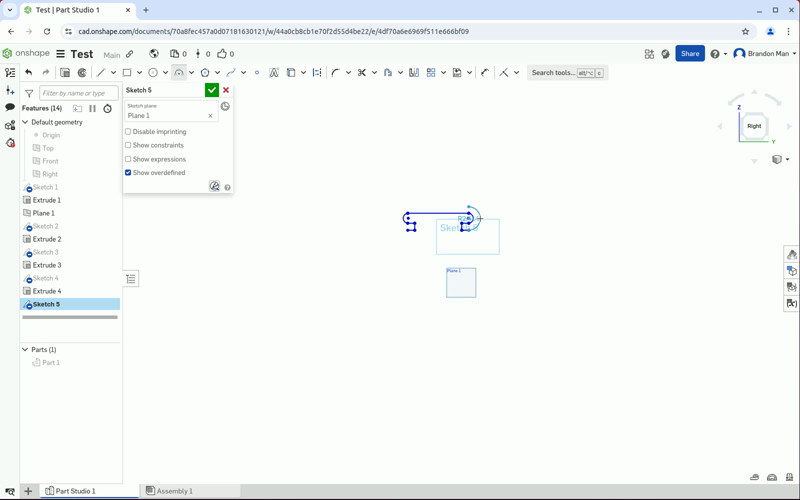
click(480, 218)
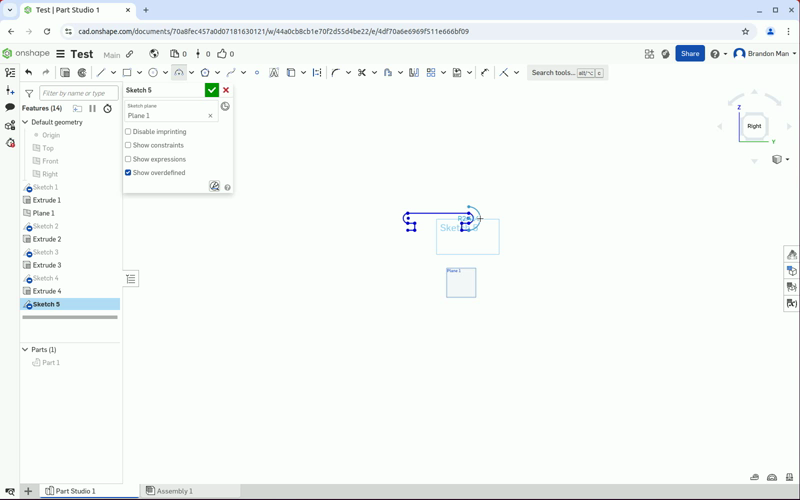
key_up(shift)
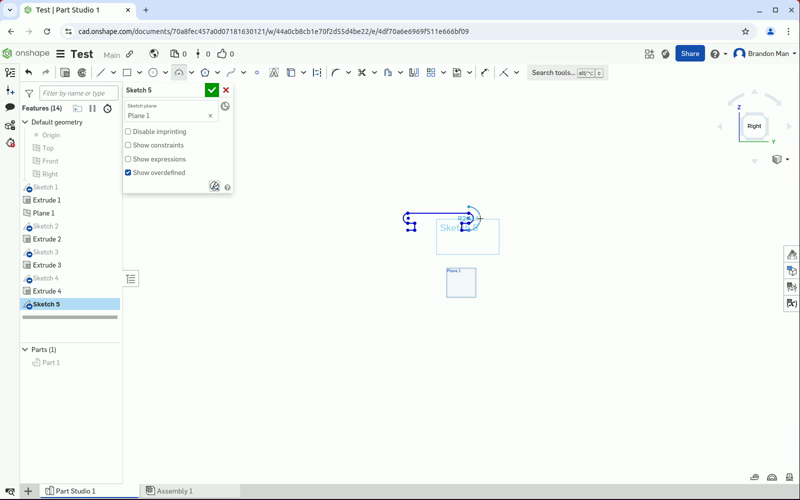
key(esc)
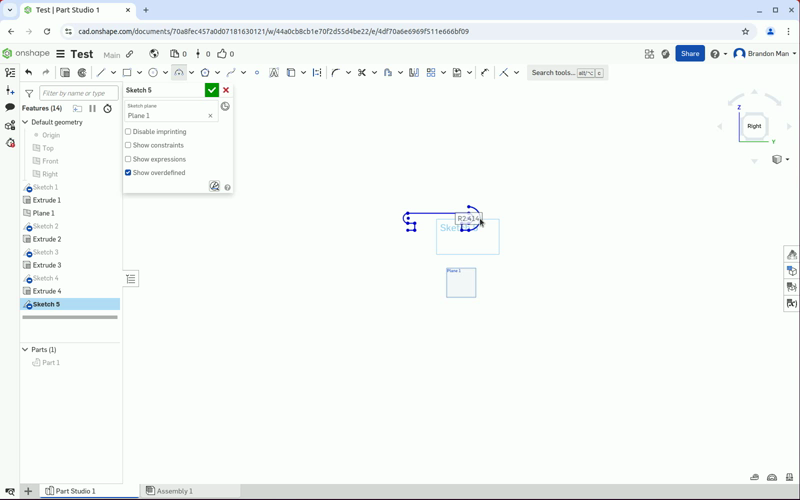
key(l)
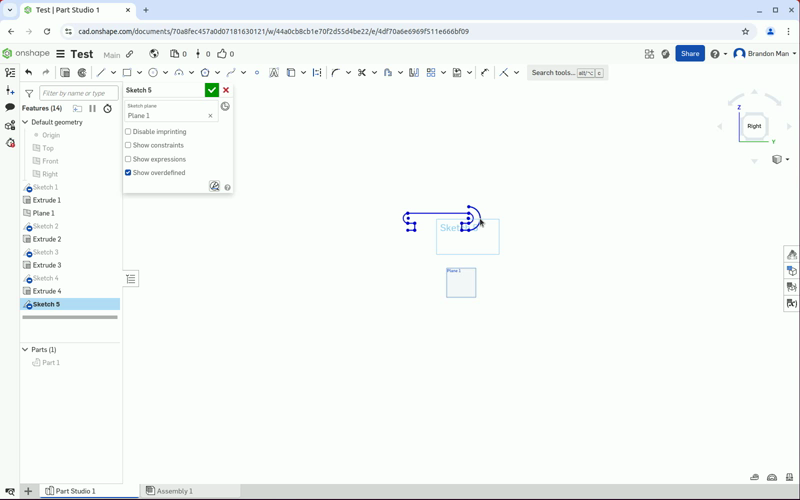
mouse_move(468, 206)
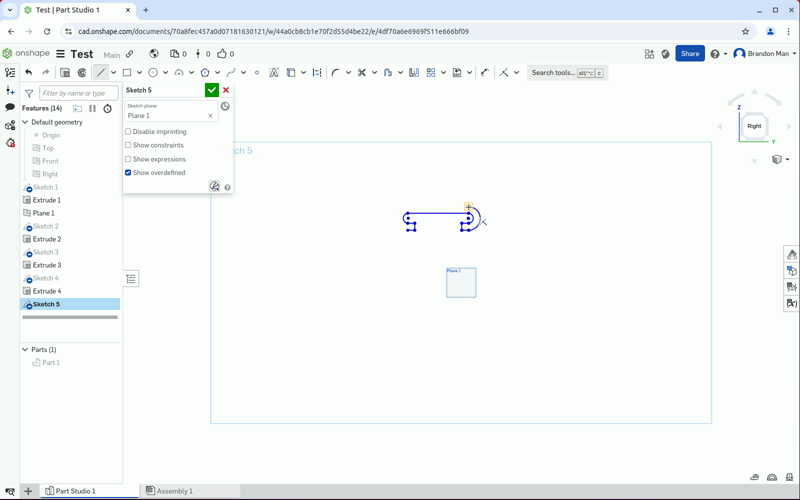
click(468, 206)
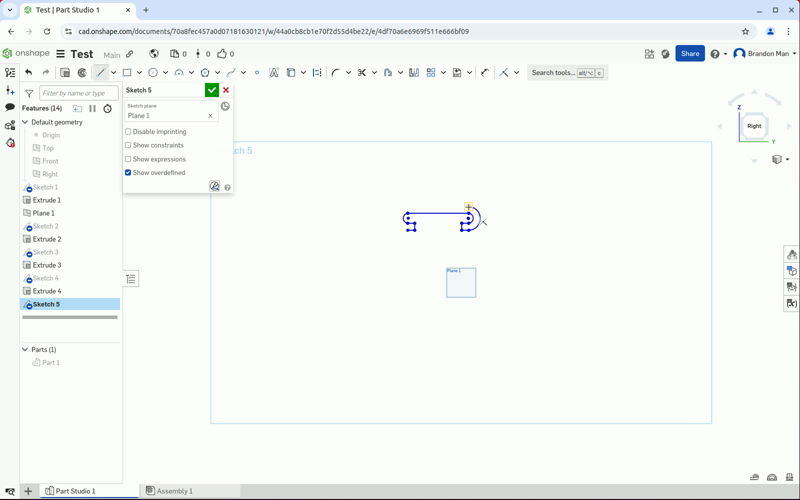
key_down(shift)
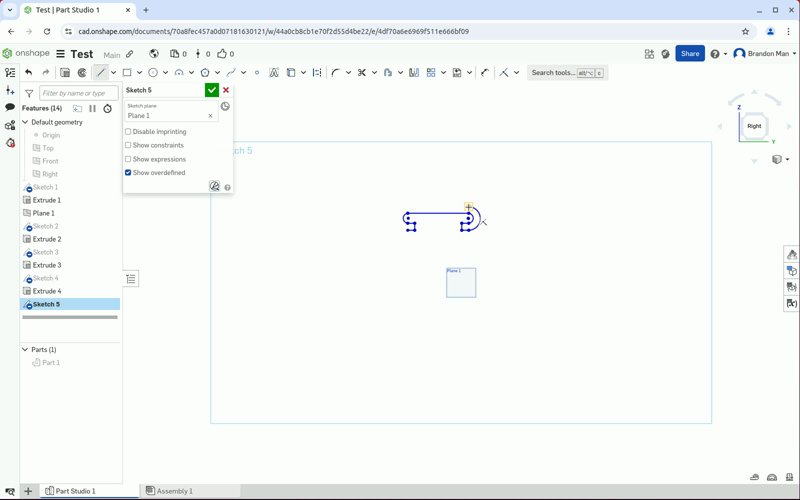
mouse_move(407, 206)
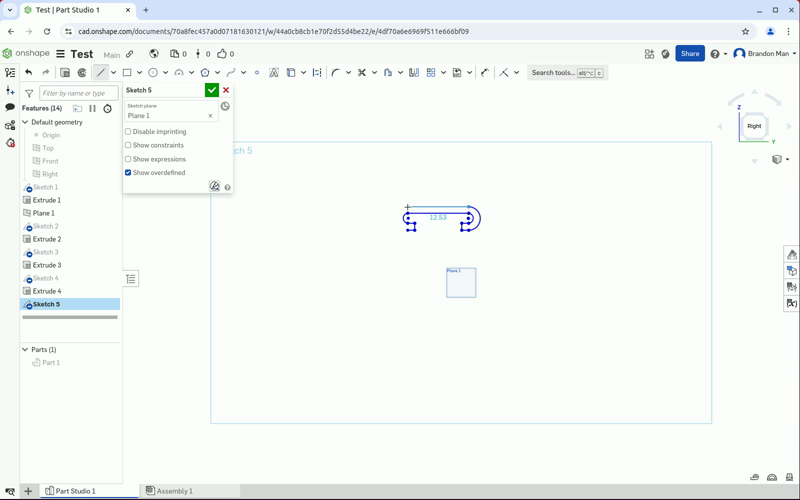
click(407, 206)
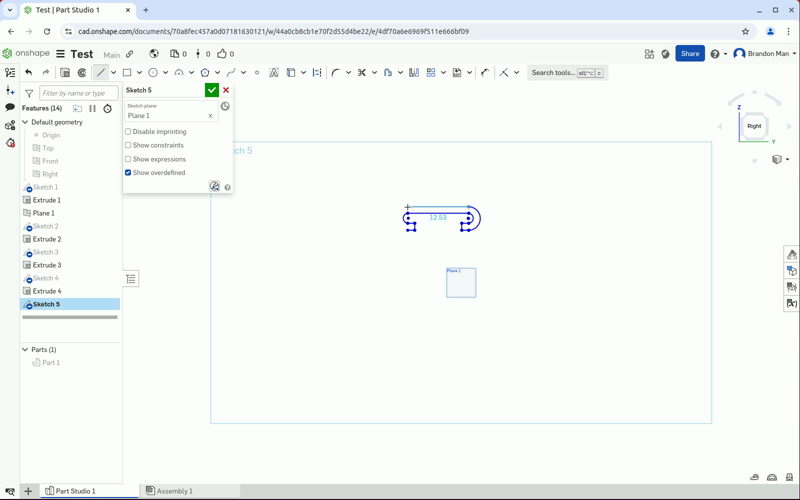
key_up(shift)
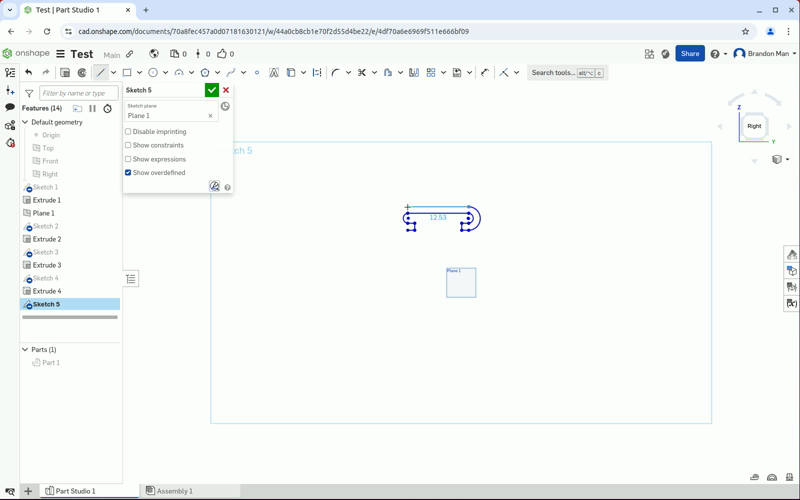
key(esc)
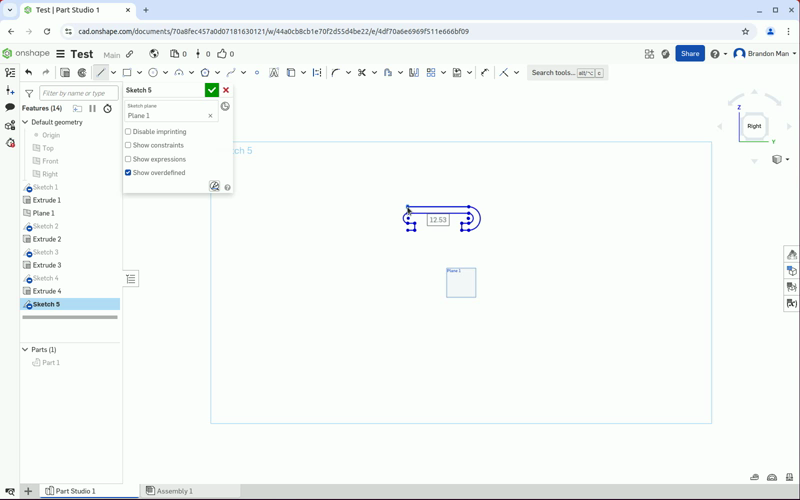
key(a)
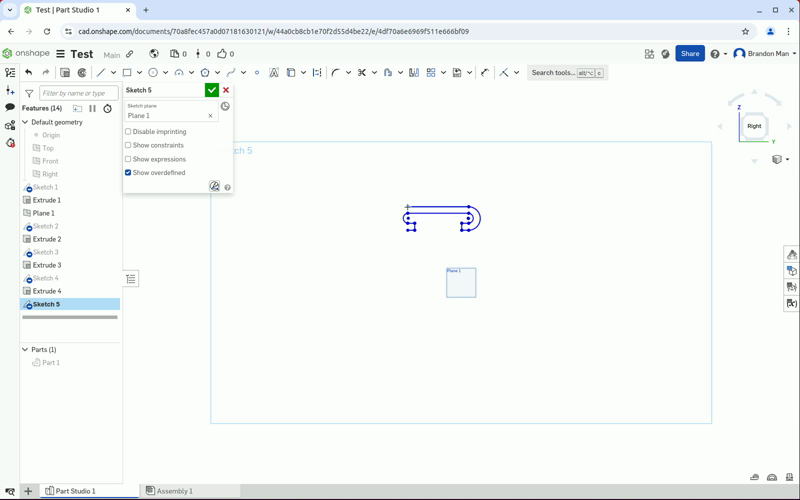
mouse_move(407, 206)
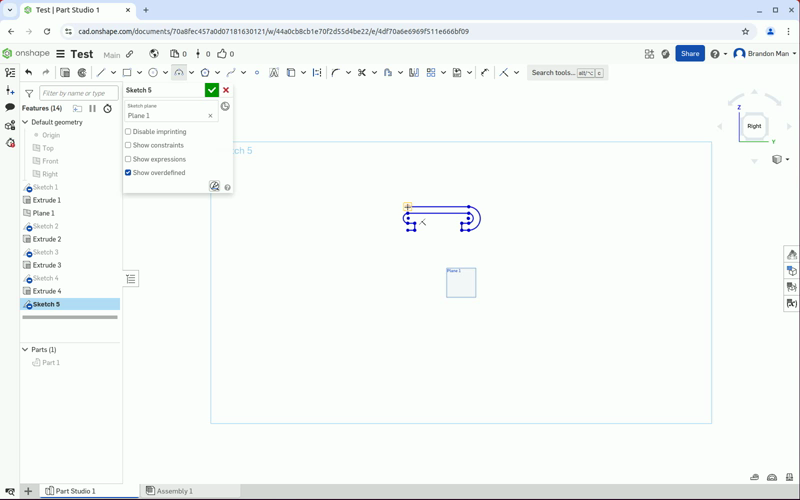
click(407, 206)
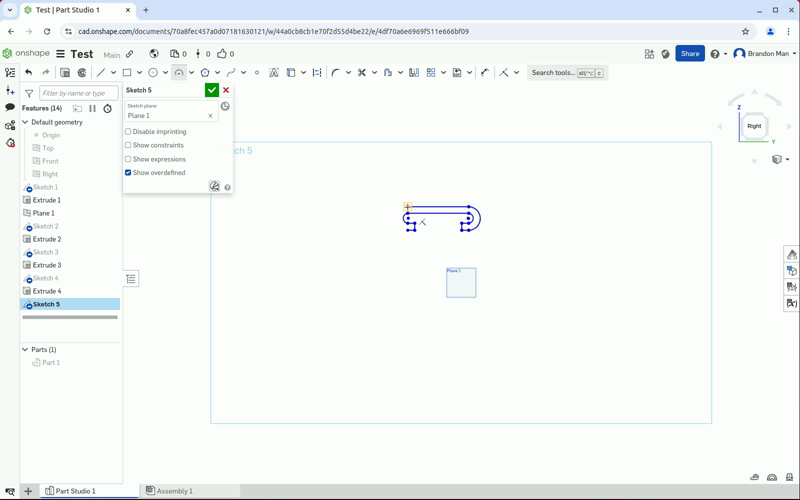
mouse_move(407, 230)
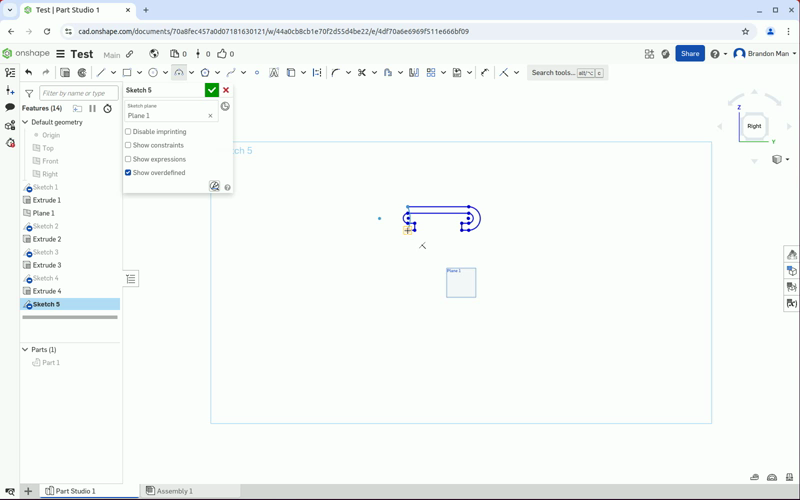
click(407, 230)
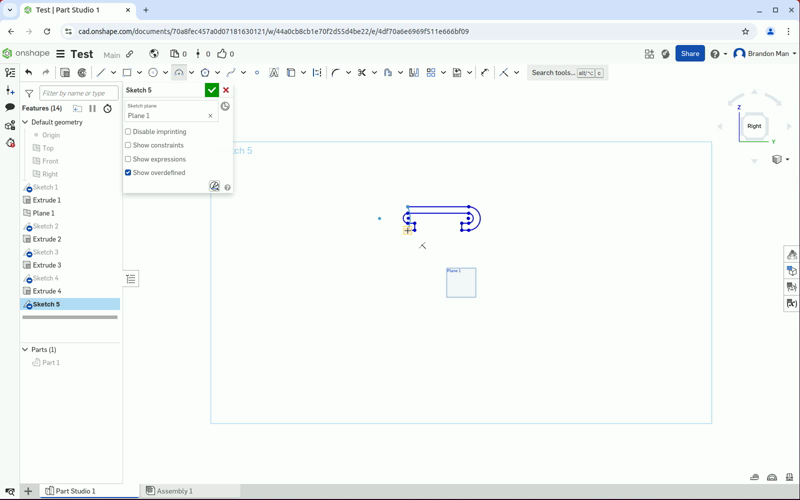
key_down(shift)
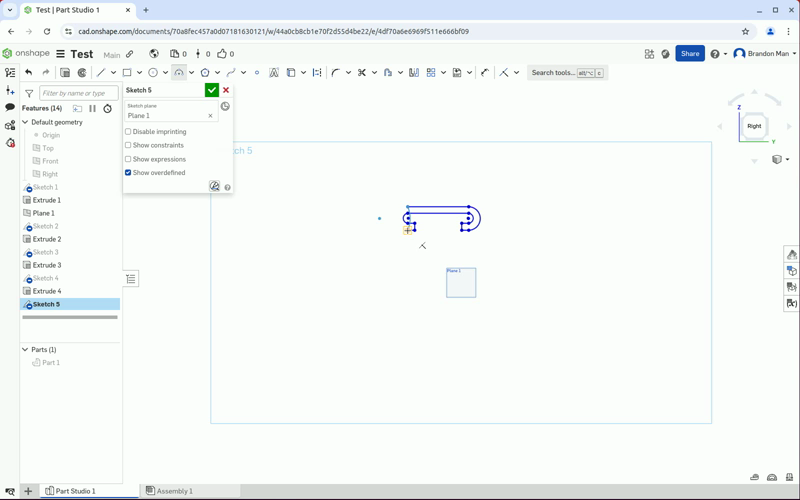
mouse_move(396, 218)
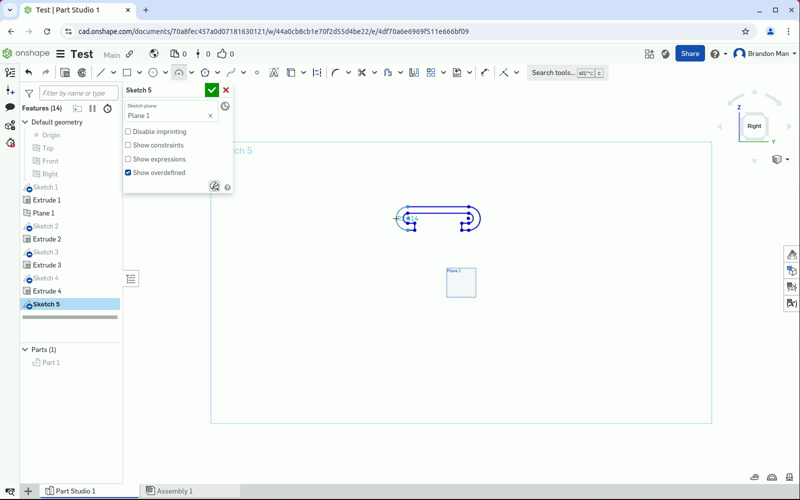
click(396, 218)
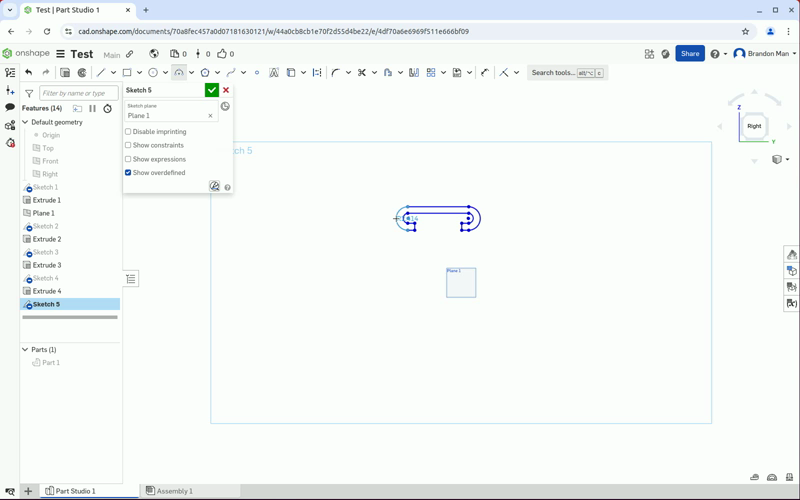
key_up(shift)
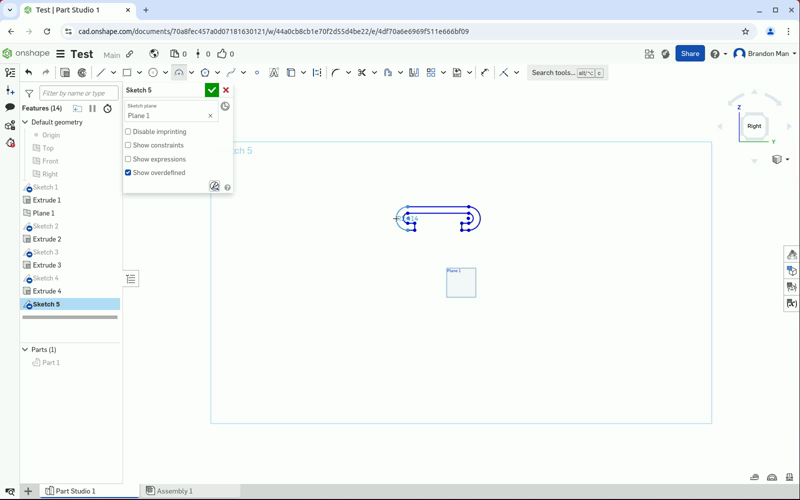
key(esc)
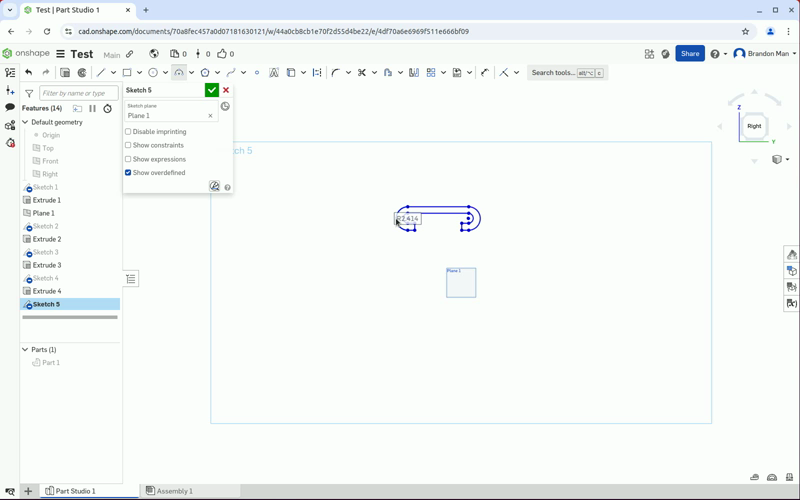
mouse_move(449, 209)
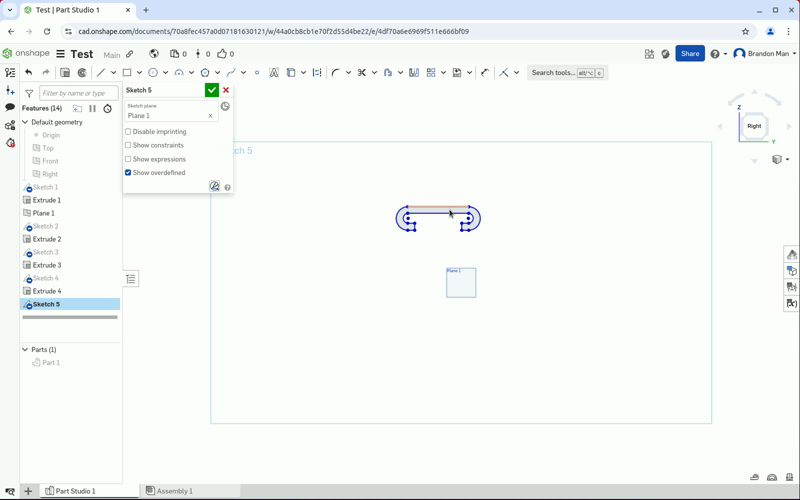
scroll(6)
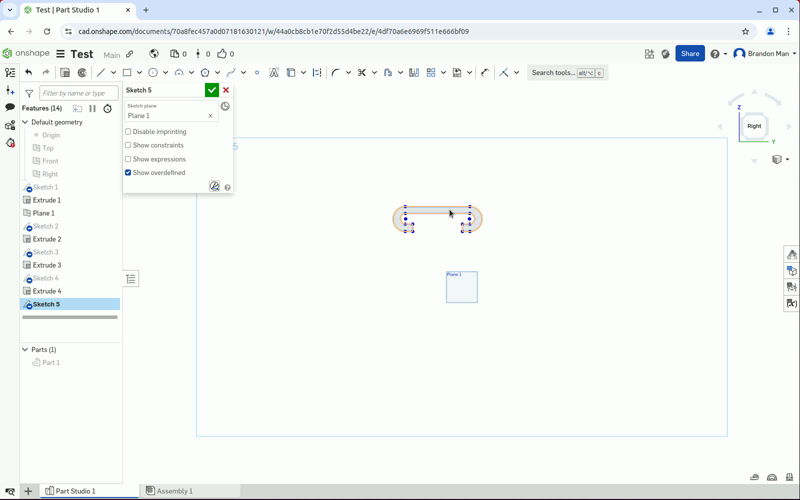
scroll(6)
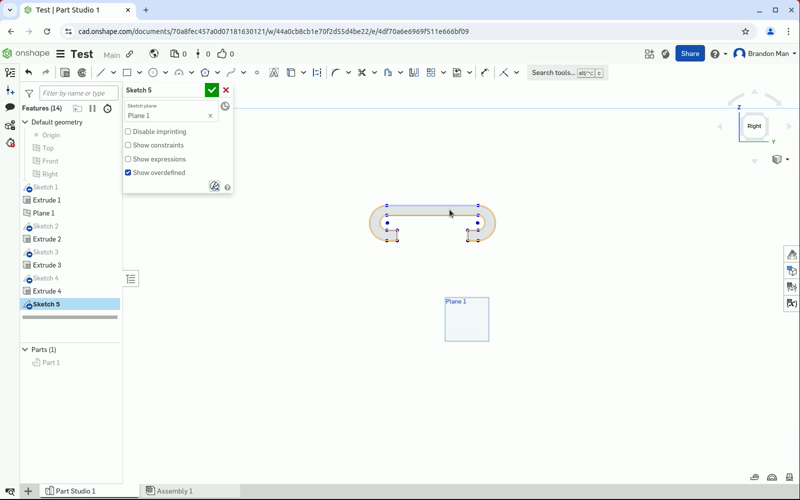
scroll(6)
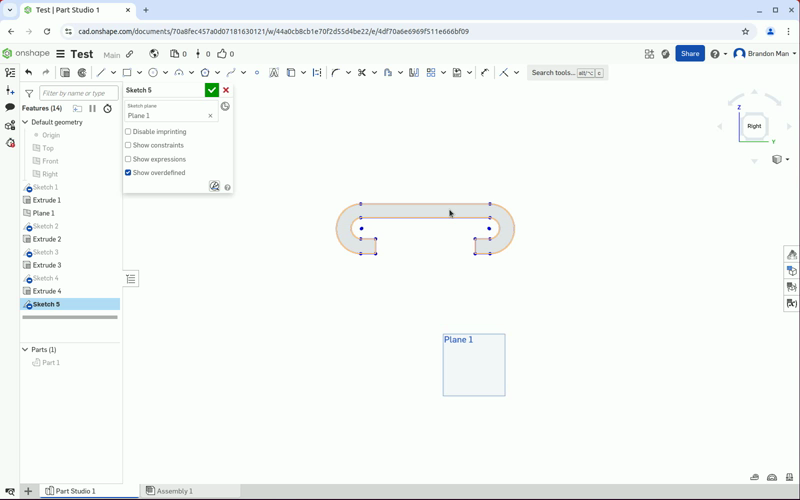
scroll(6)
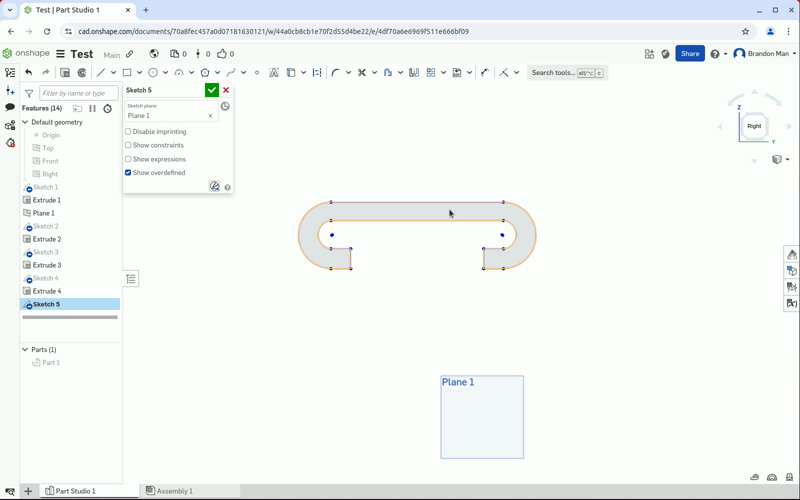
scroll(6)
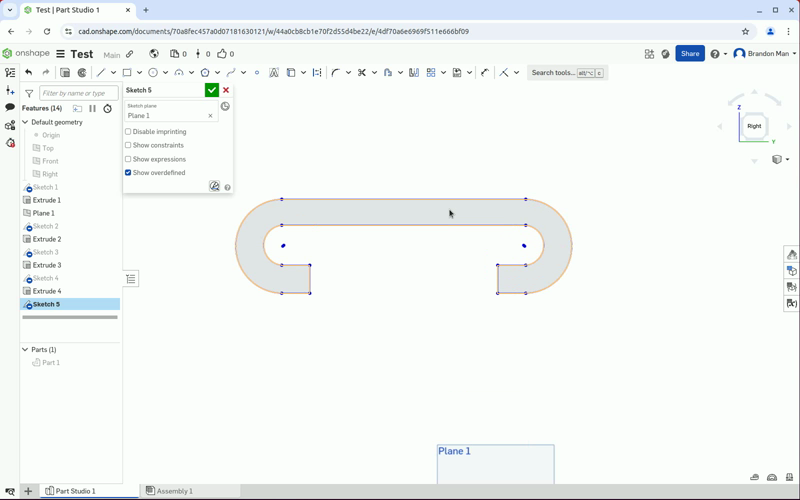
scroll(6)
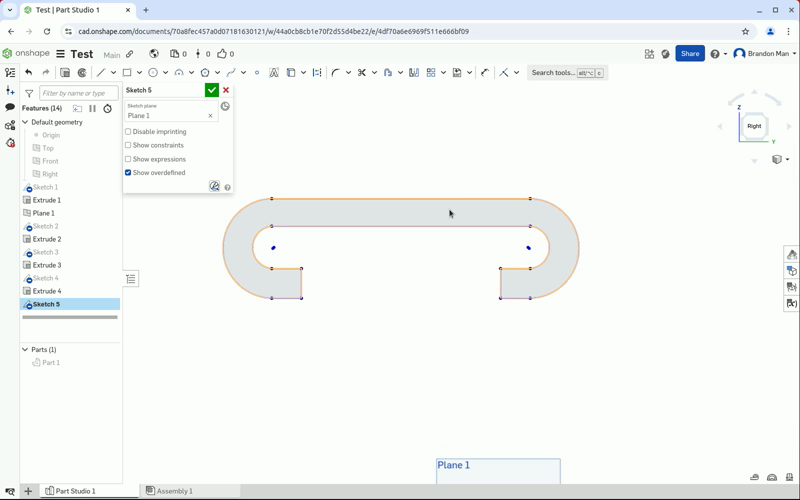
scroll(6)
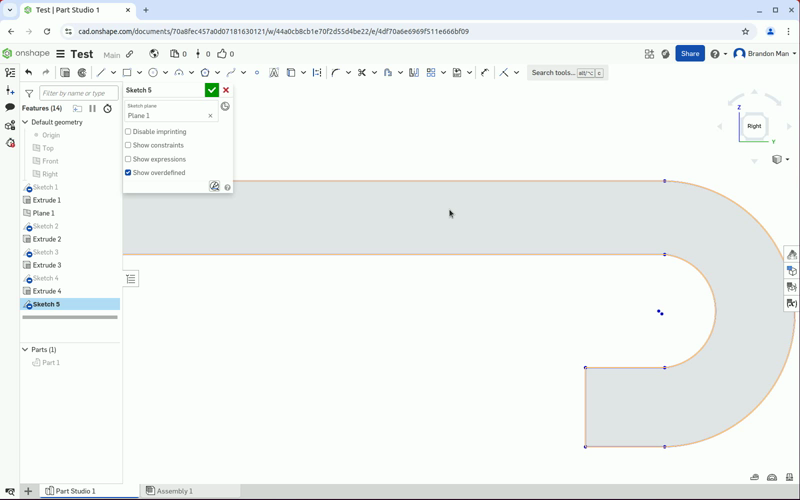
click(449, 209)
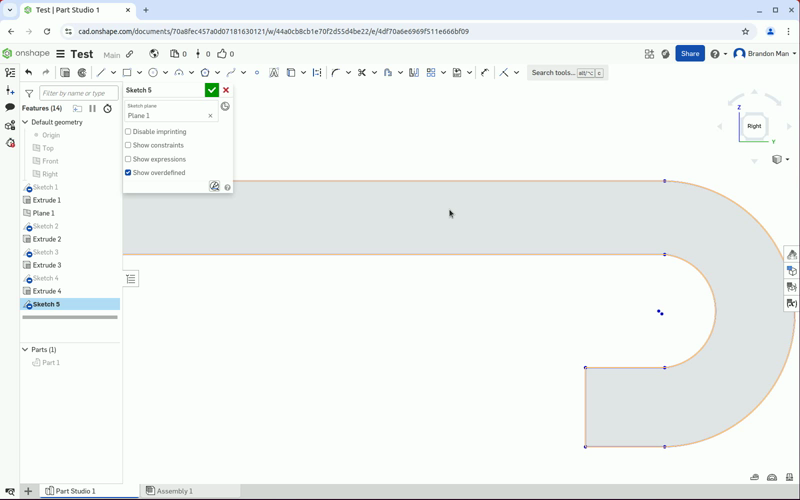
scroll(-6)
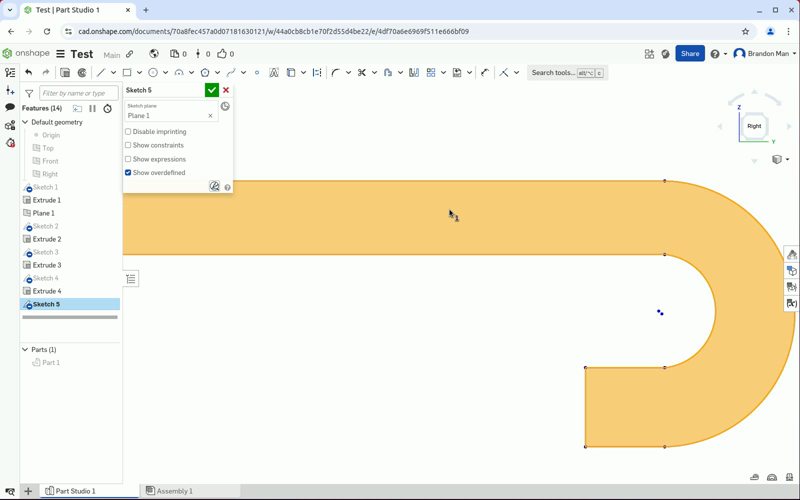
scroll(-6)
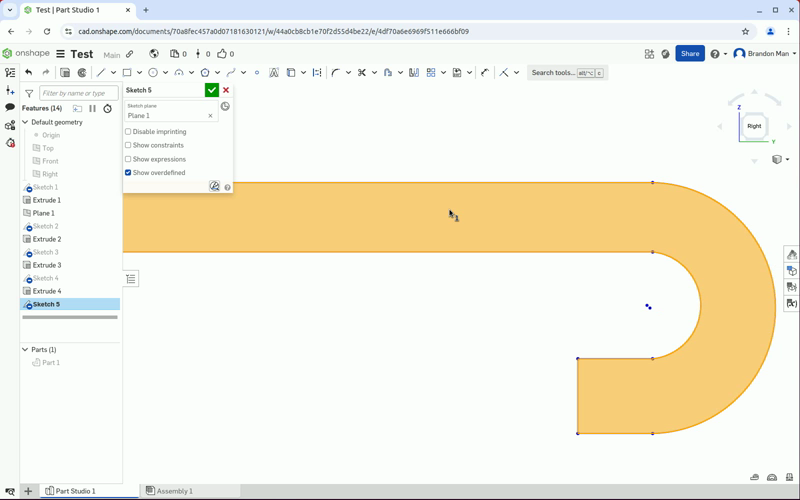
scroll(-6)
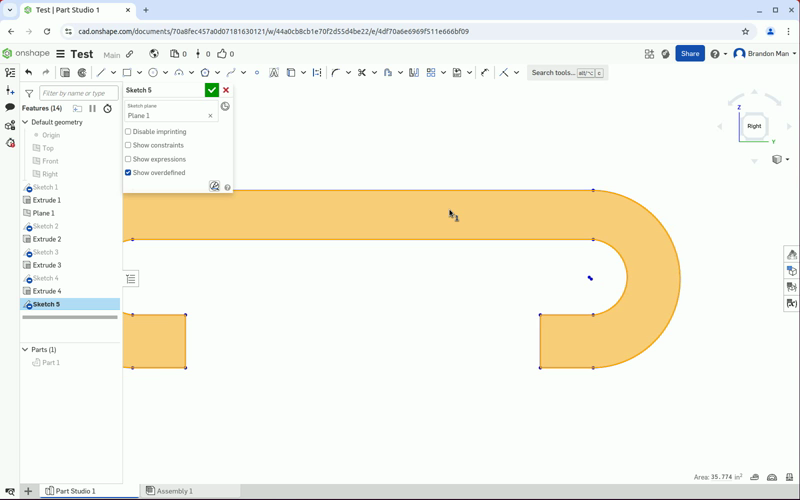
scroll(-6)
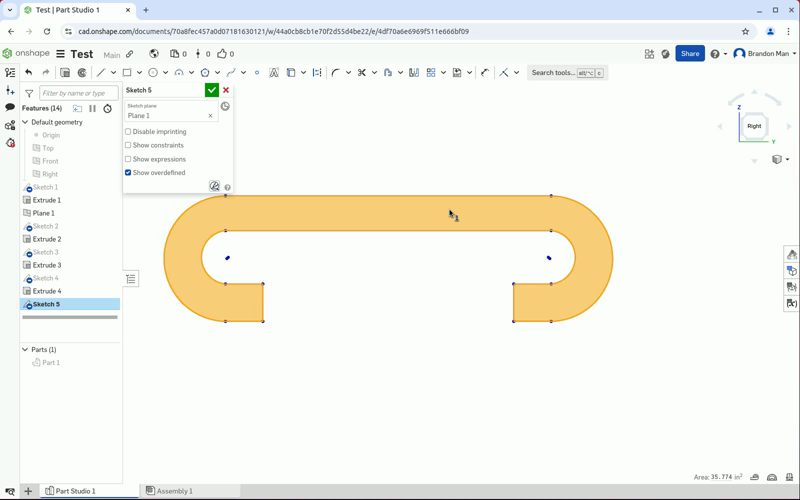
scroll(-6)
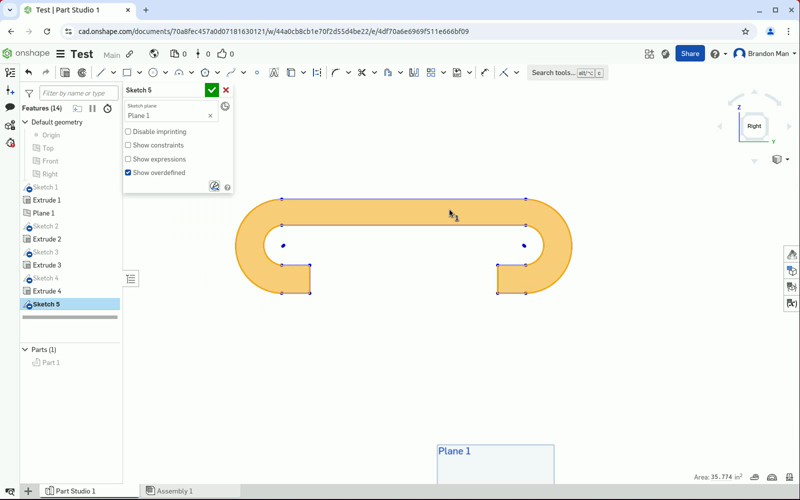
scroll(-6)
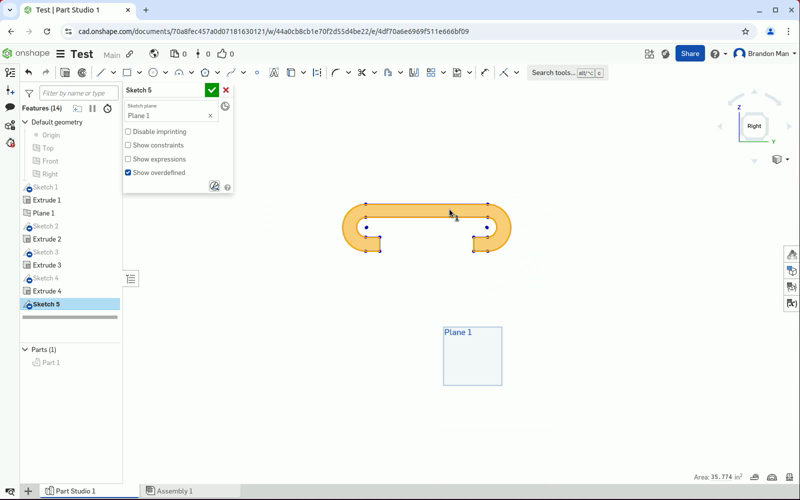
scroll(-6)
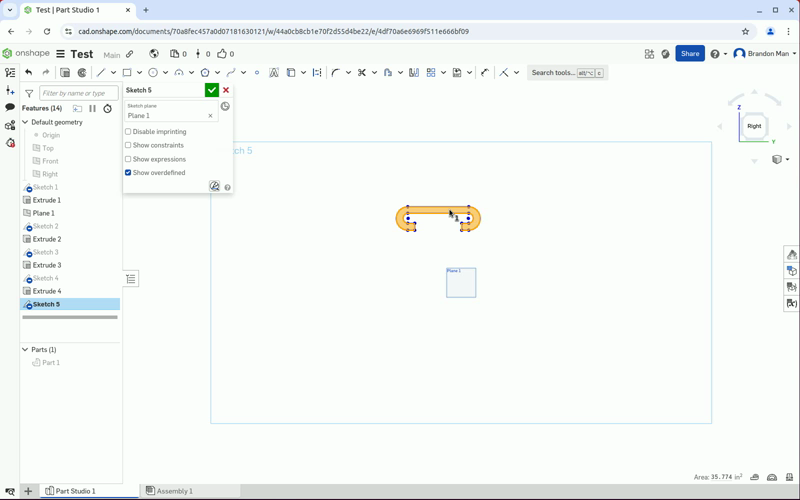
mouse_move(73, 352)
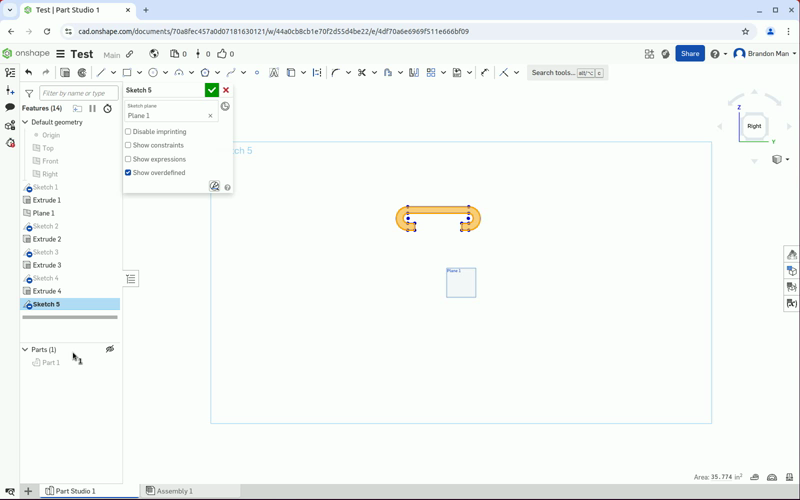
key(shift+y)
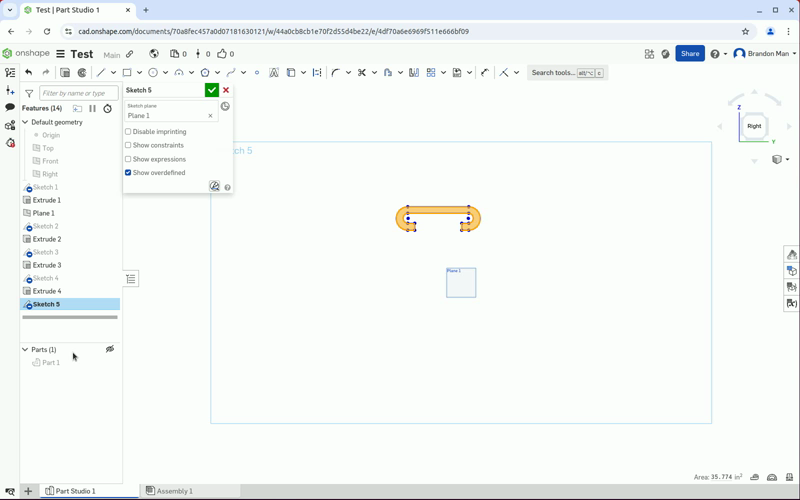
key(shift+e)
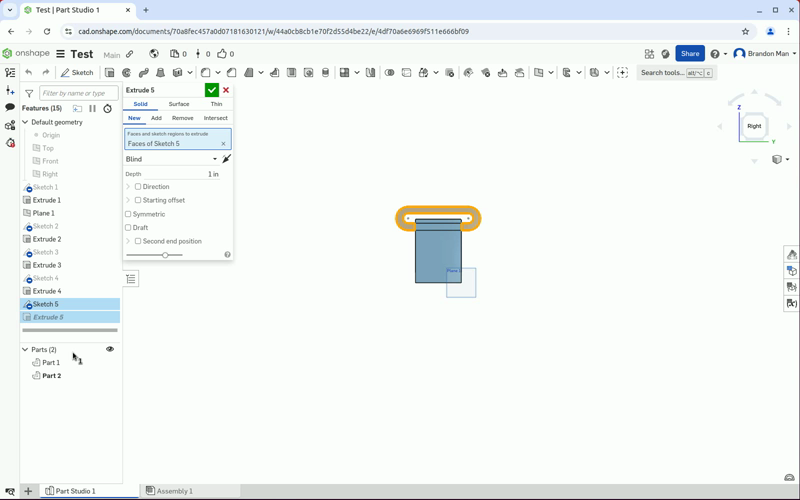
mouse_move(143, 106)
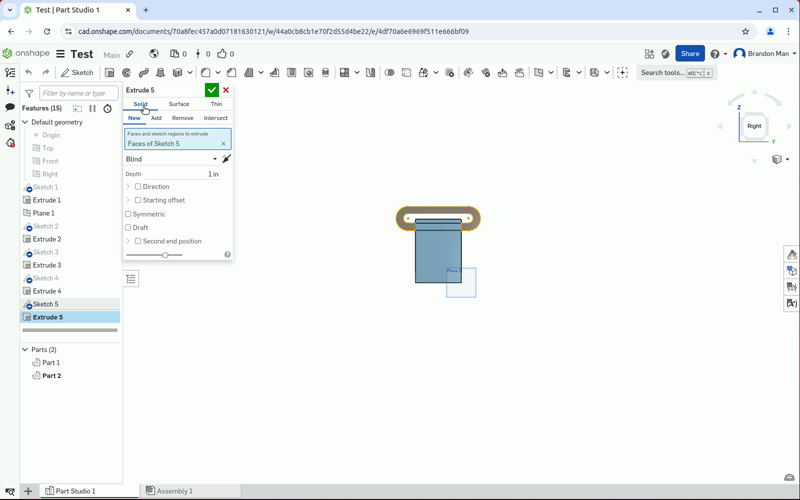
click(143, 106)
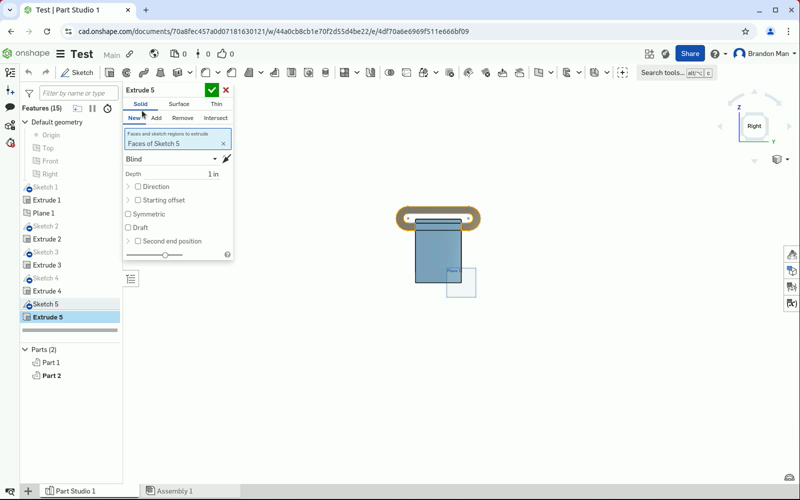
mouse_move(137, 120)
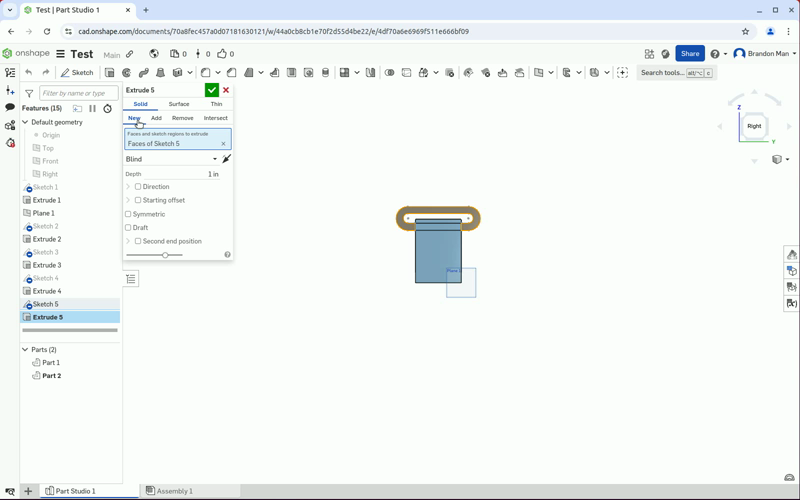
click(137, 120)
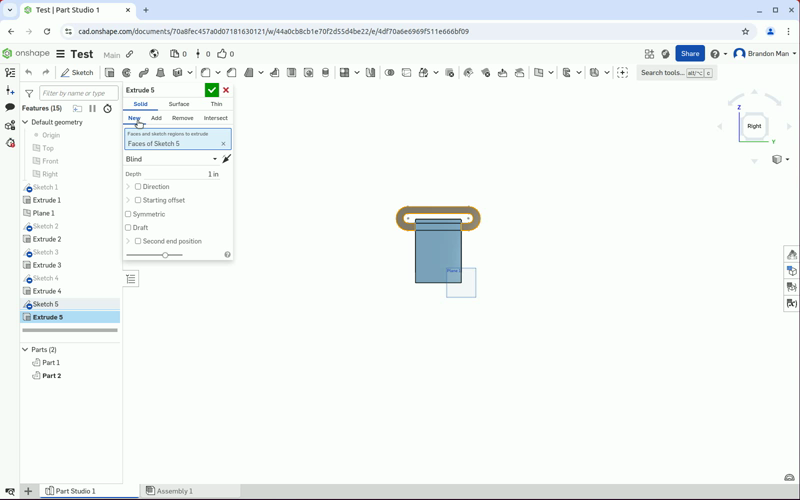
key(tab, 4)
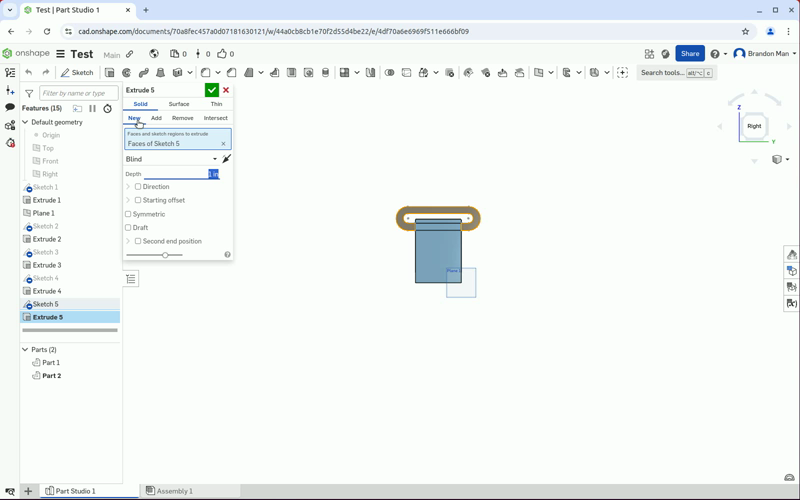
text(-2.648)
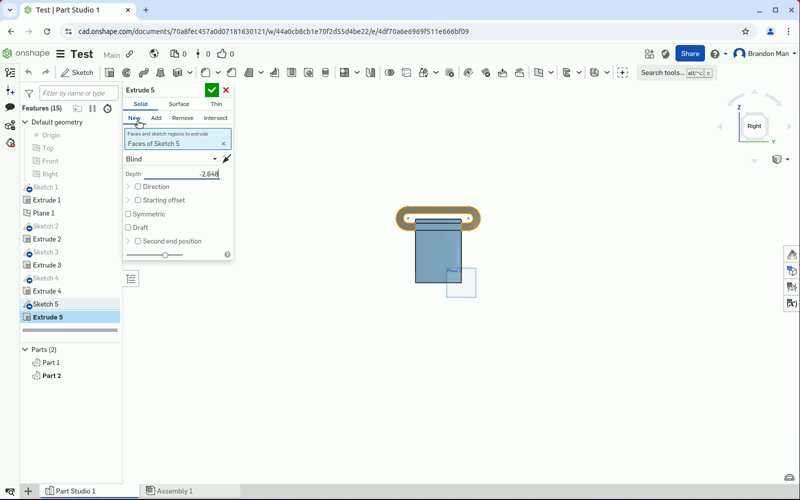
key(enter)
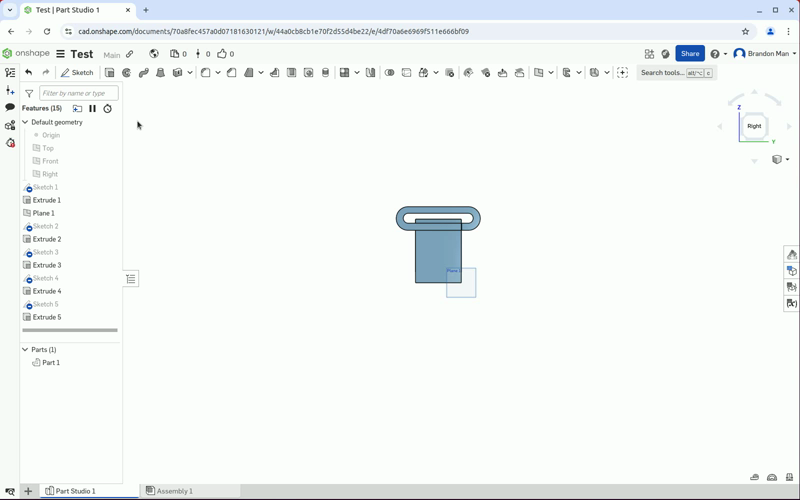
key(shift+h)
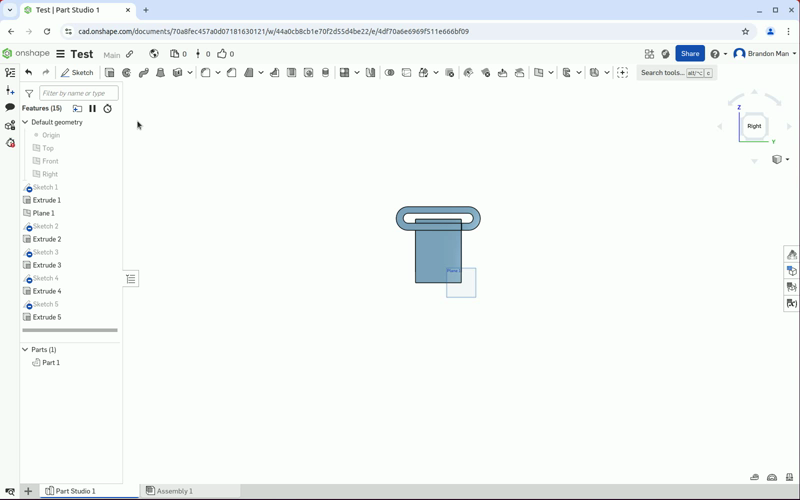
key(shift+h)
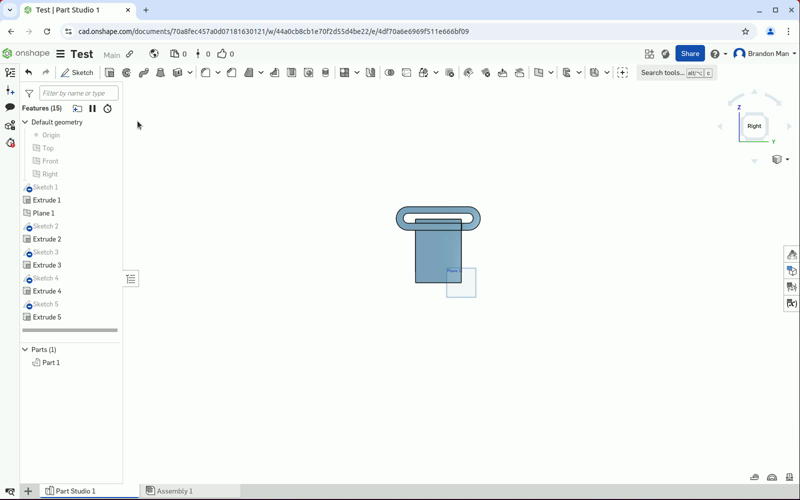
mouse_move(73, 189)
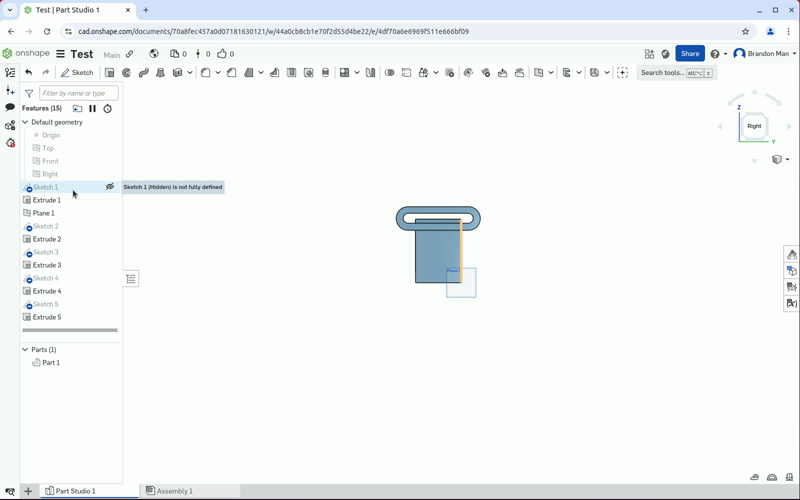
click(73, 189)
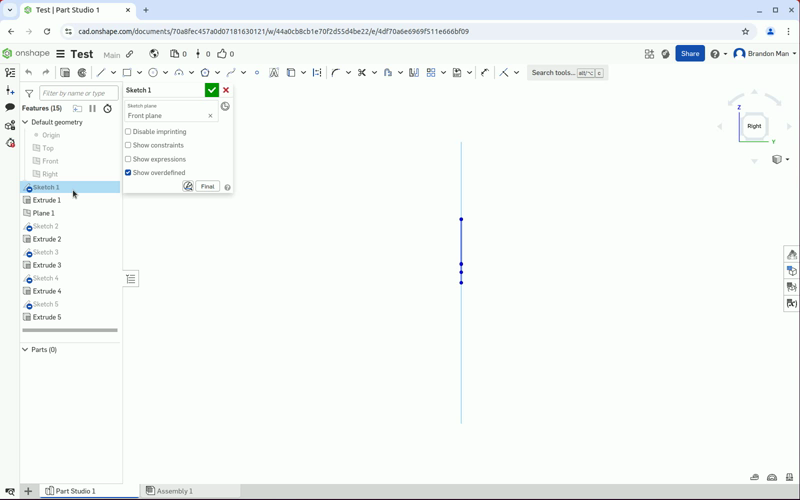
mouse_move(229, 92)
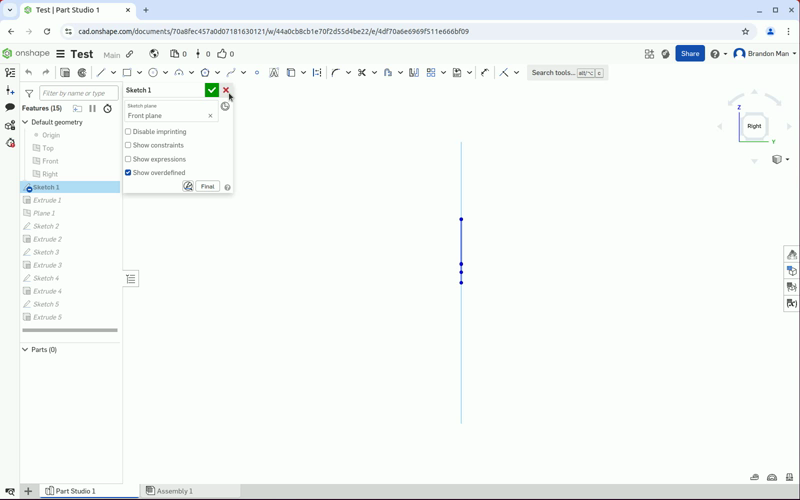
click(229, 92)
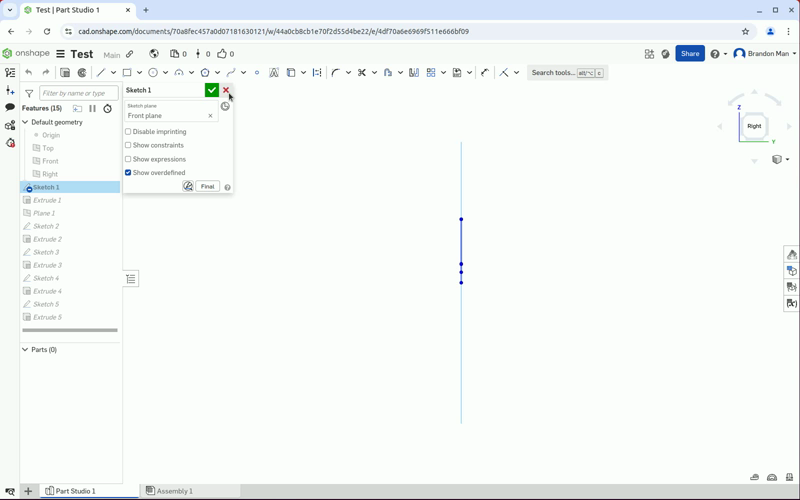
key(shift+s)
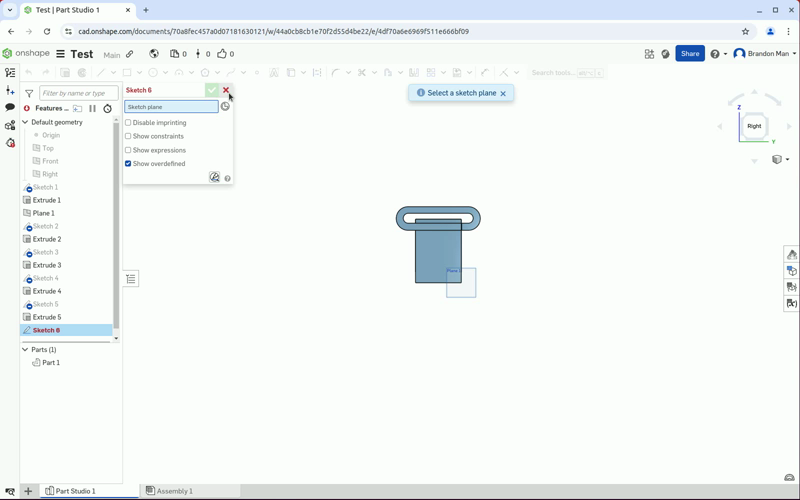
mouse_move(69, 215)
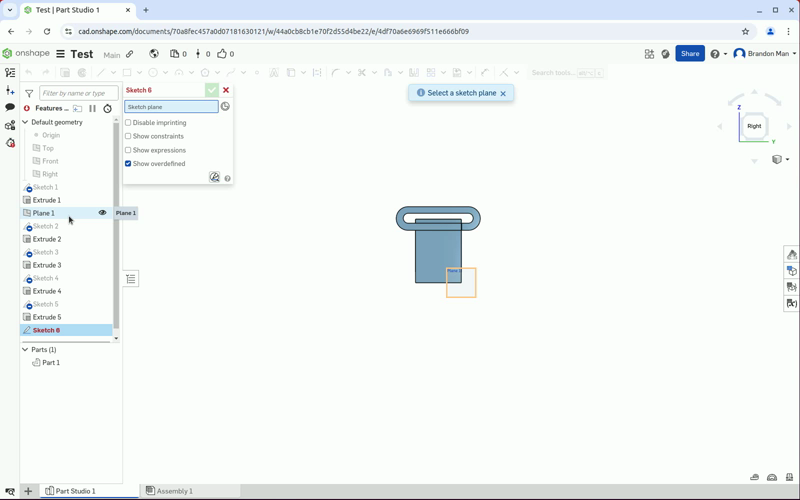
click(69, 215)
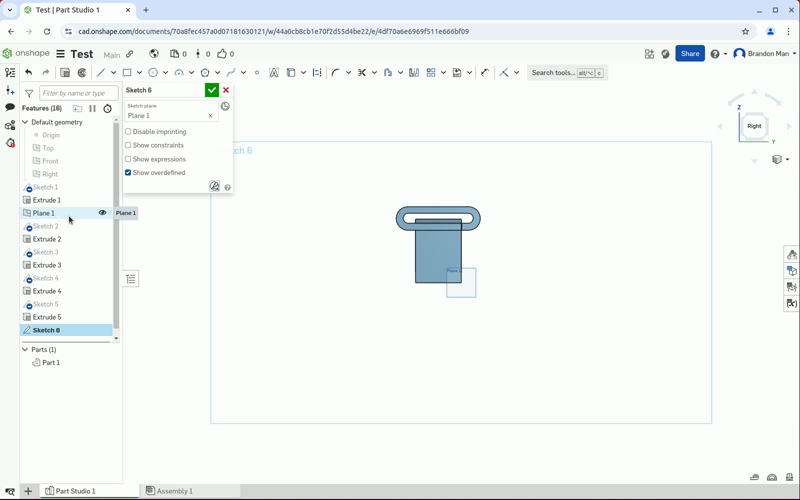
mouse_move(73, 352)
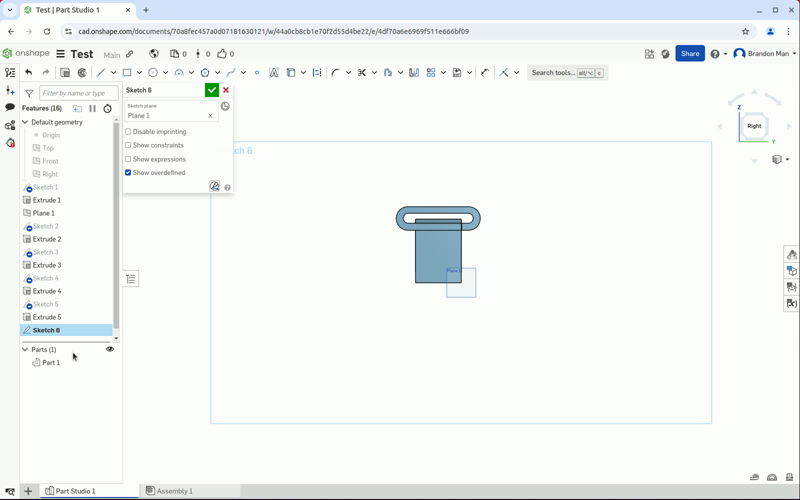
key(y)
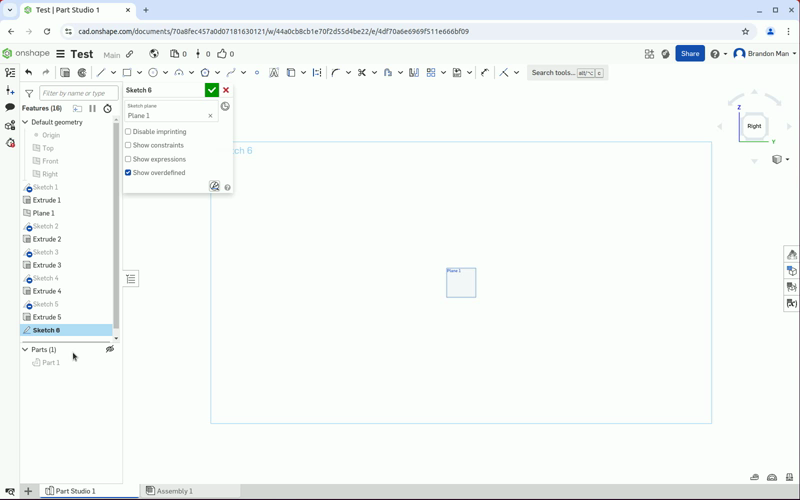
key(a)
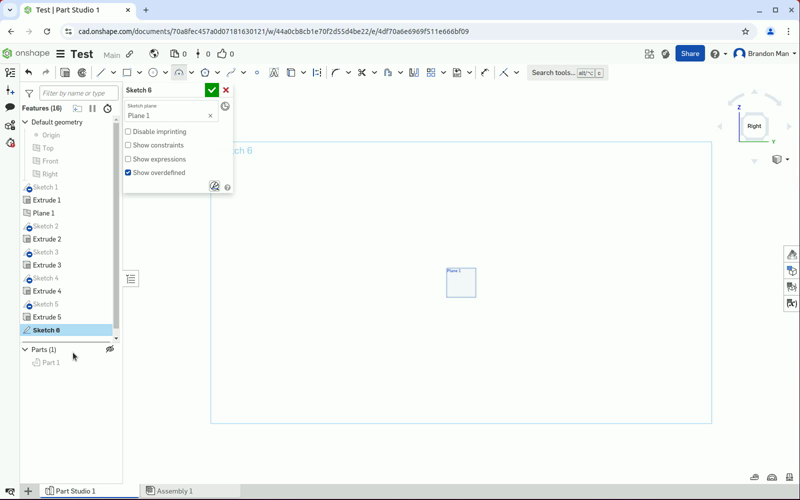
key_down(shift)
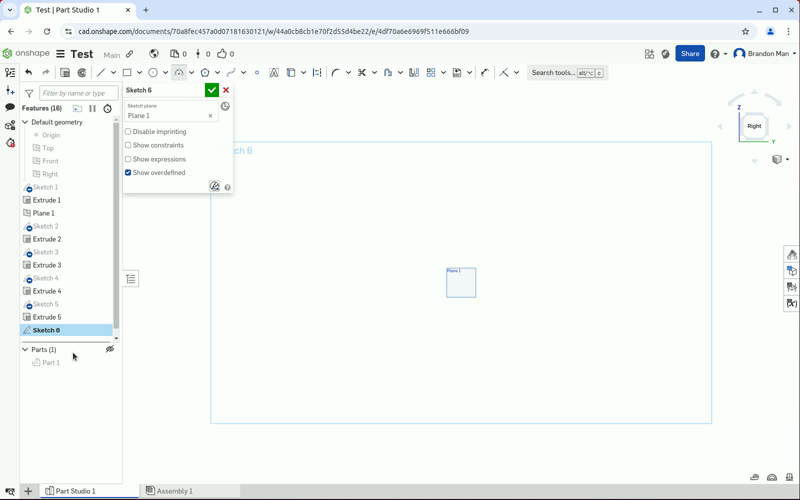
mouse_move(407, 230)
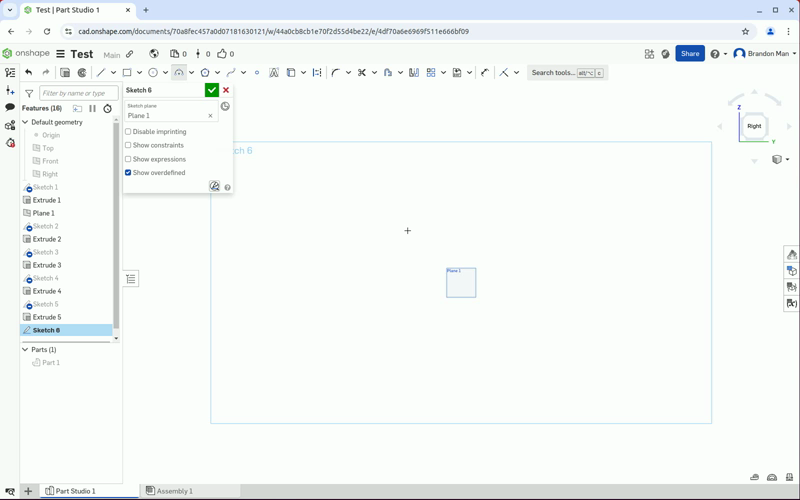
click(407, 230)
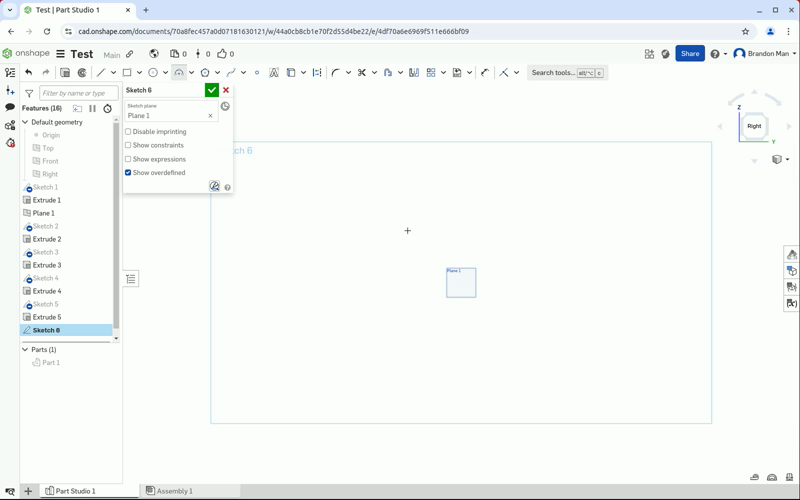
key_up(shift)
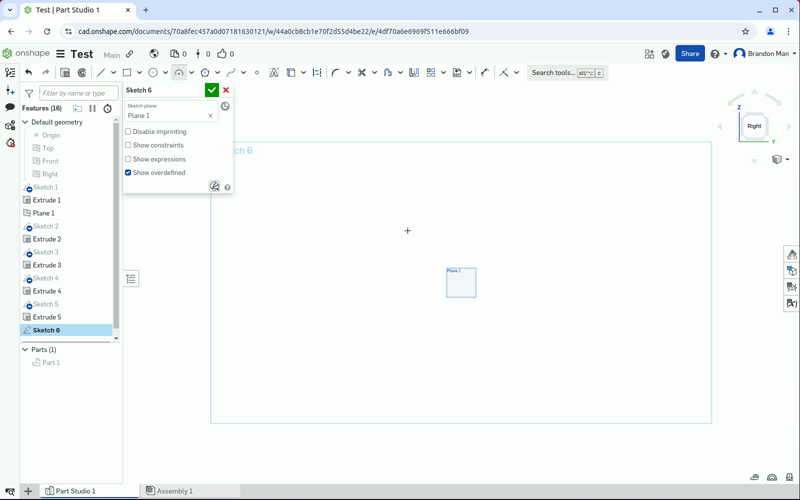
key_down(shift)
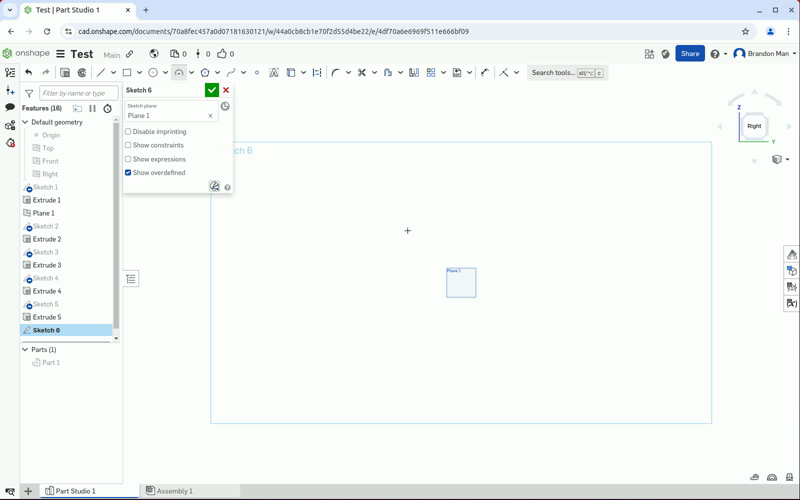
mouse_move(416, 236)
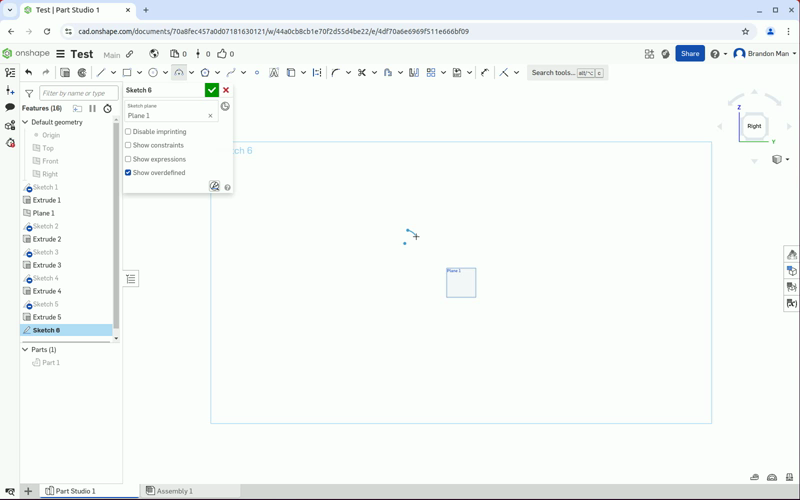
click(416, 236)
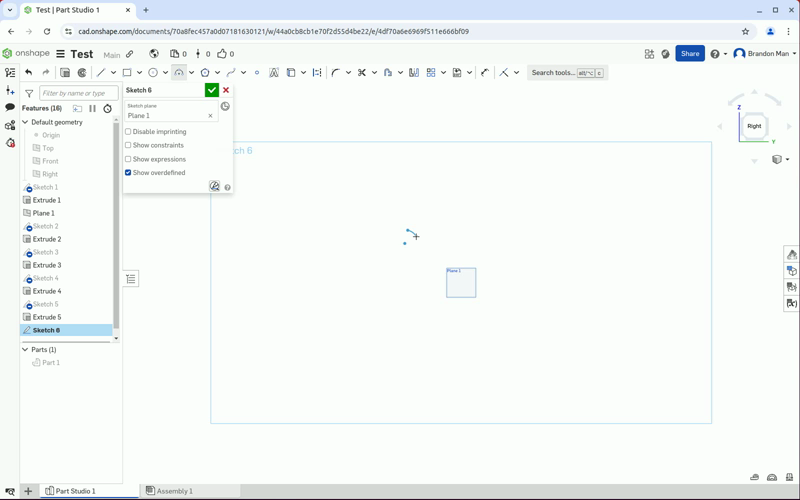
mouse_move(413, 231)
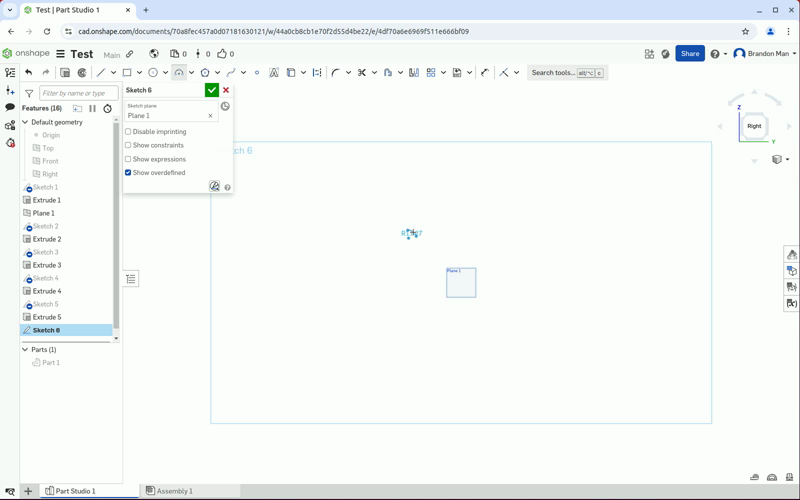
click(413, 231)
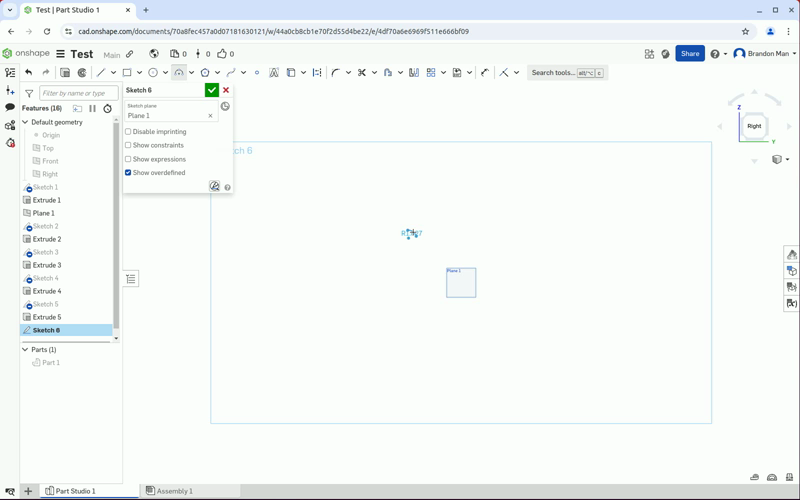
key_up(shift)
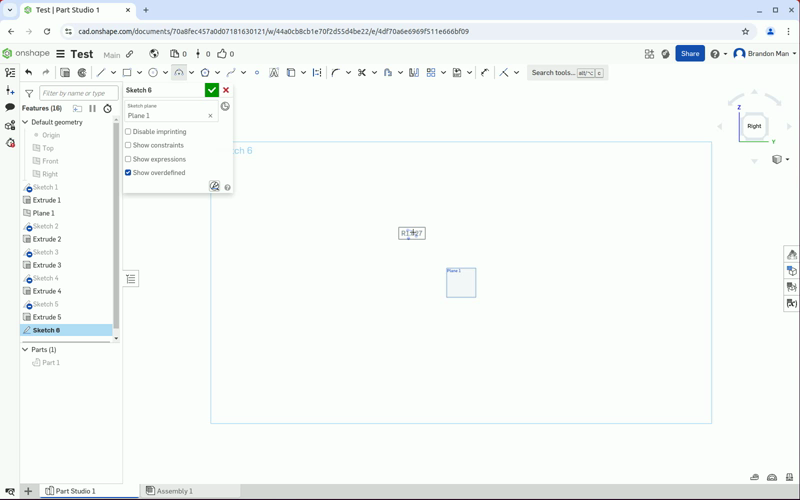
key(esc)
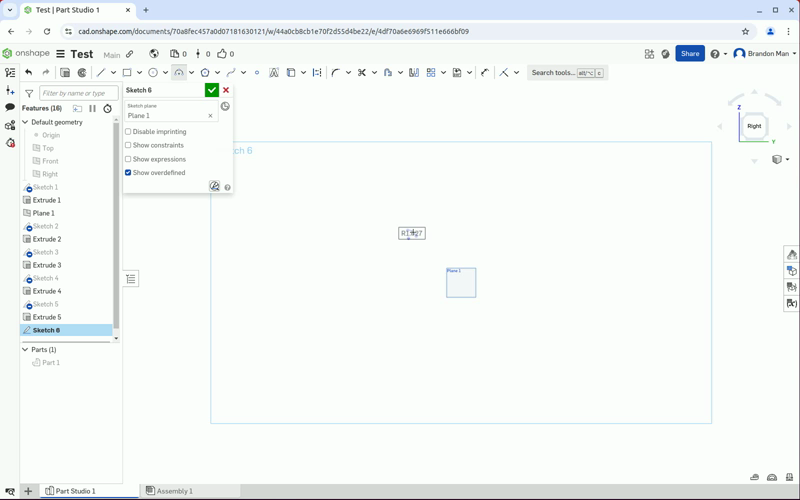
key(l)
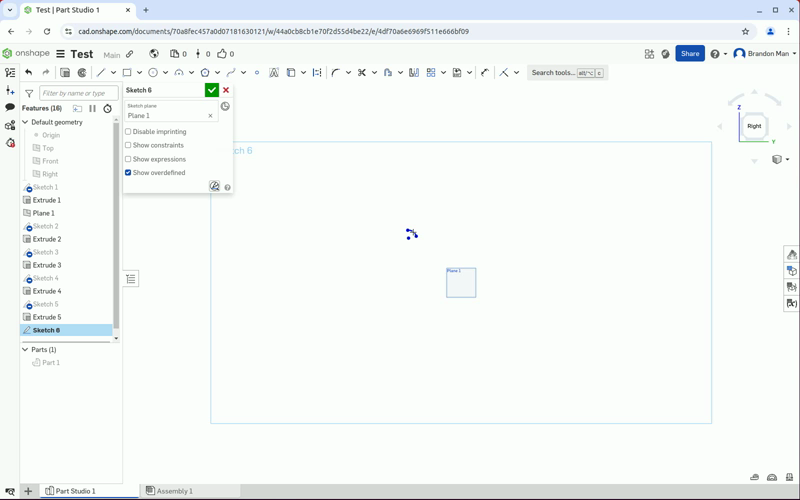
mouse_move(416, 236)
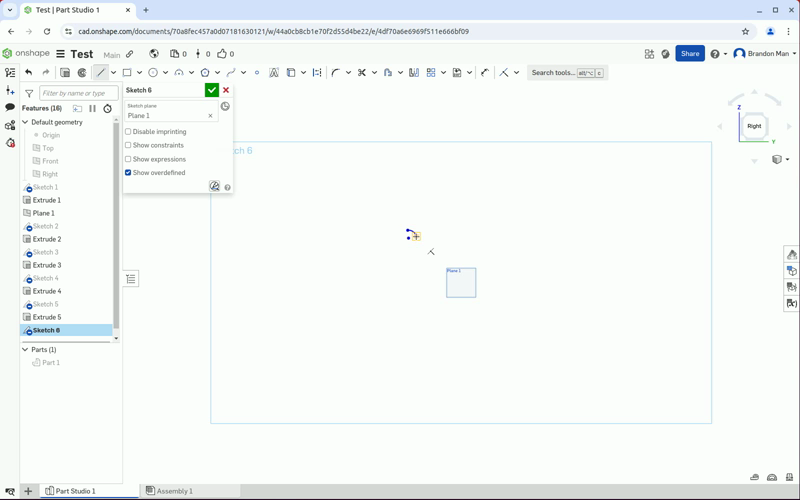
click(416, 236)
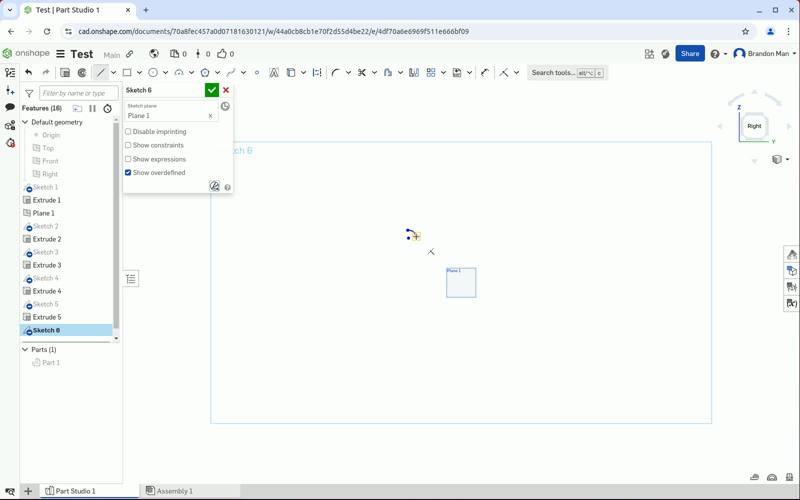
key_down(shift)
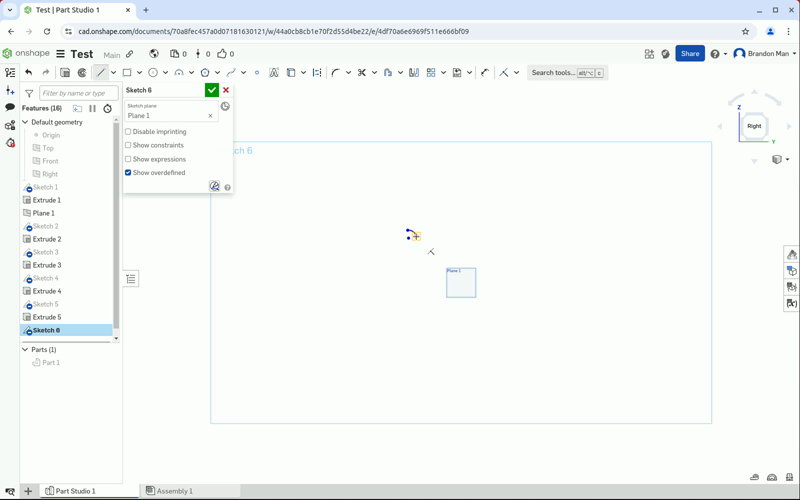
mouse_move(446, 236)
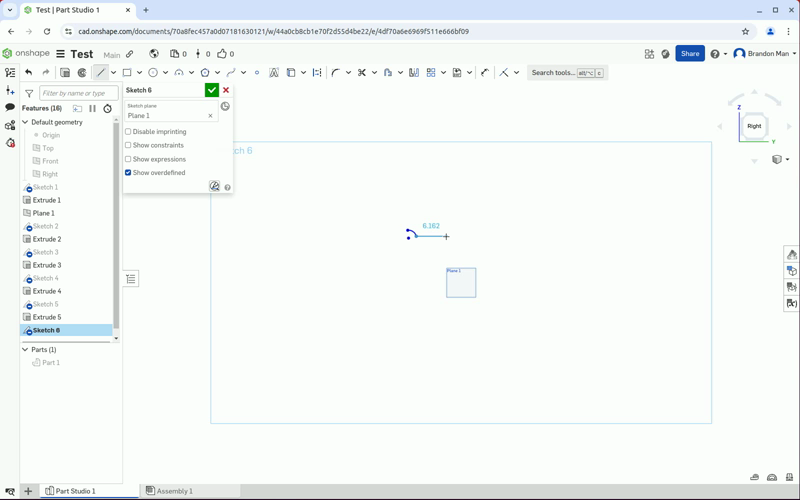
mouse_move(416, 230)
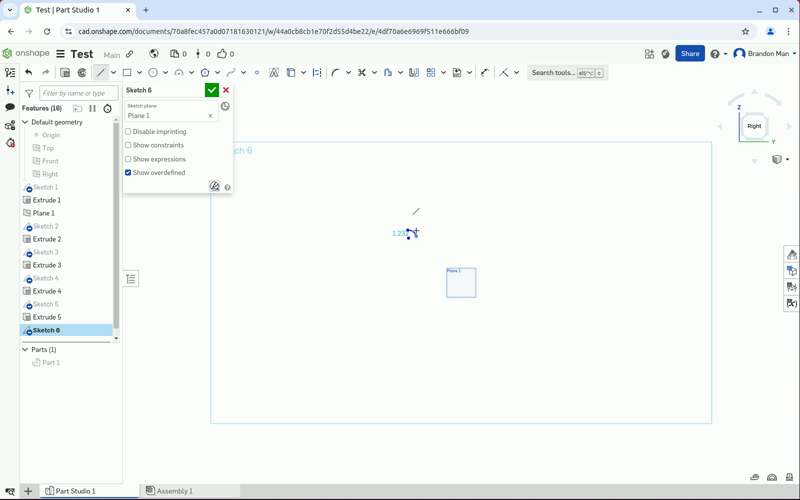
scroll(6)
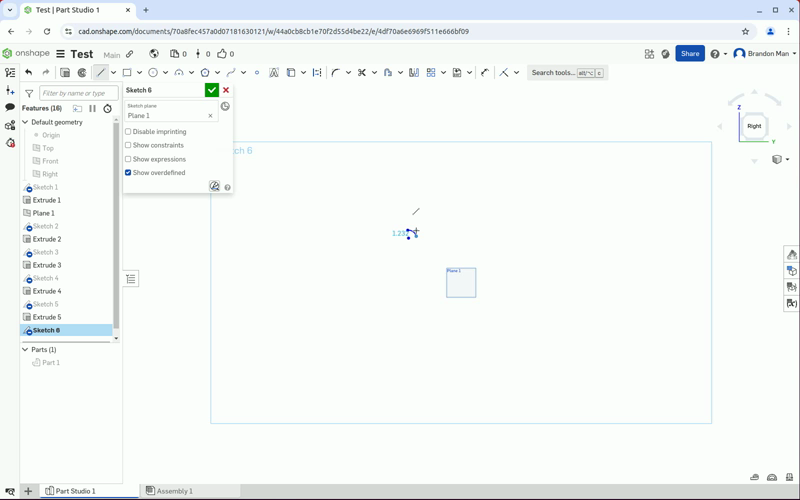
scroll(6)
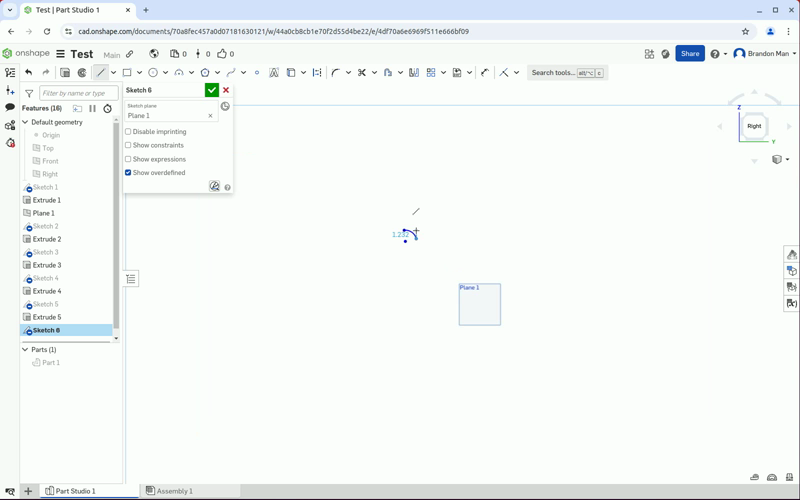
scroll(6)
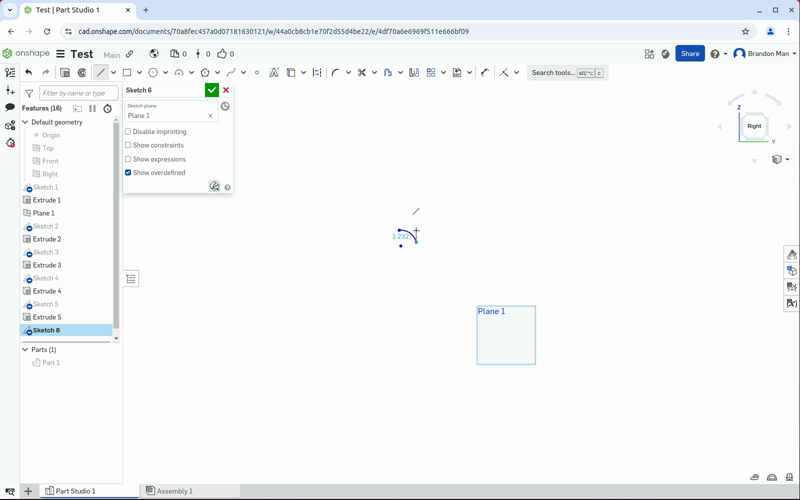
scroll(6)
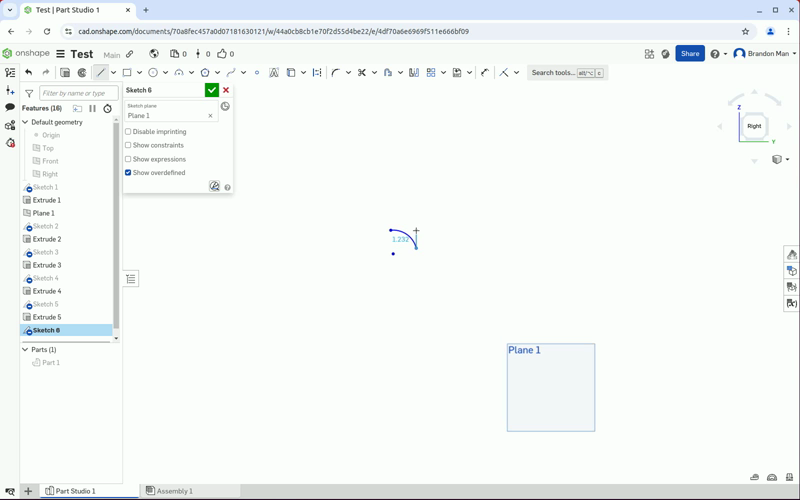
scroll(6)
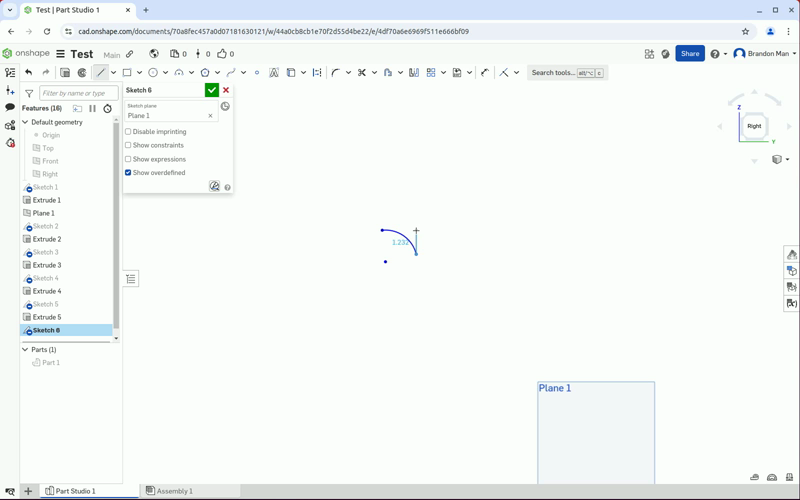
scroll(6)
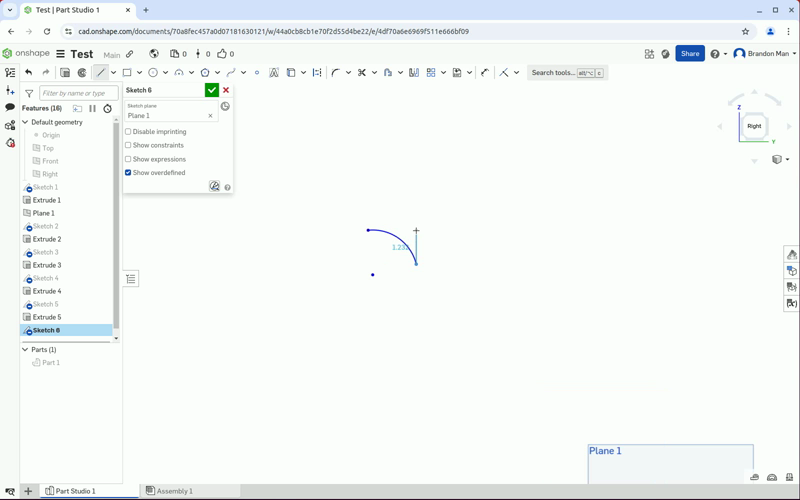
scroll(6)
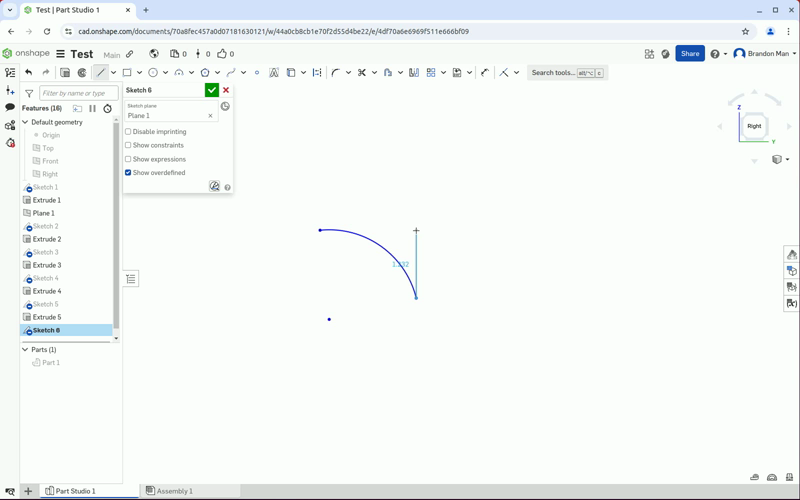
click(416, 230)
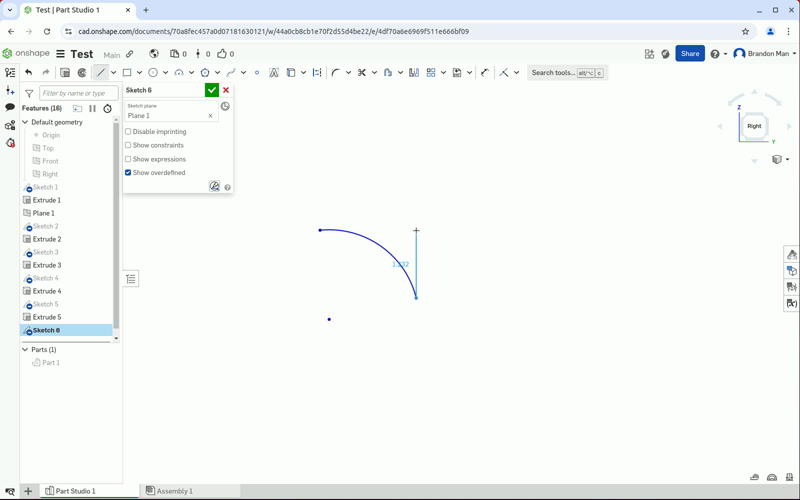
scroll(-6)
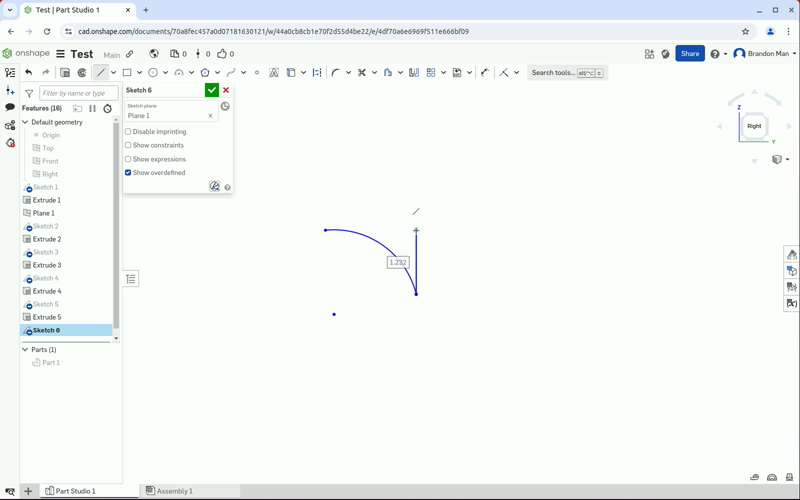
scroll(-6)
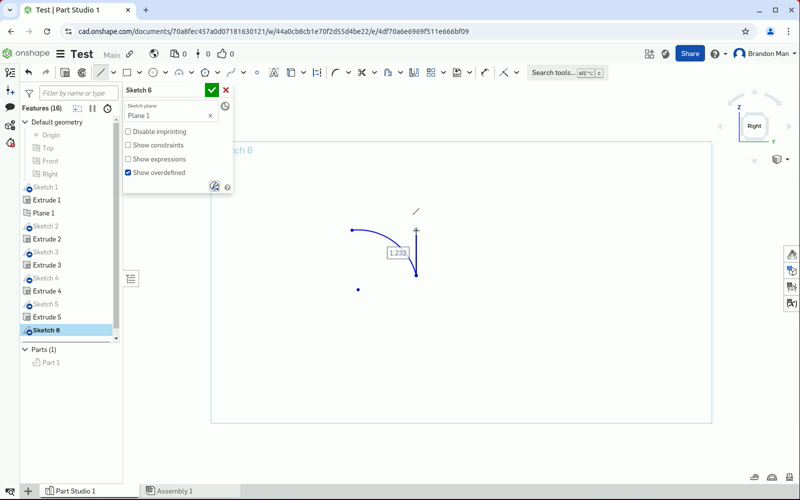
scroll(-6)
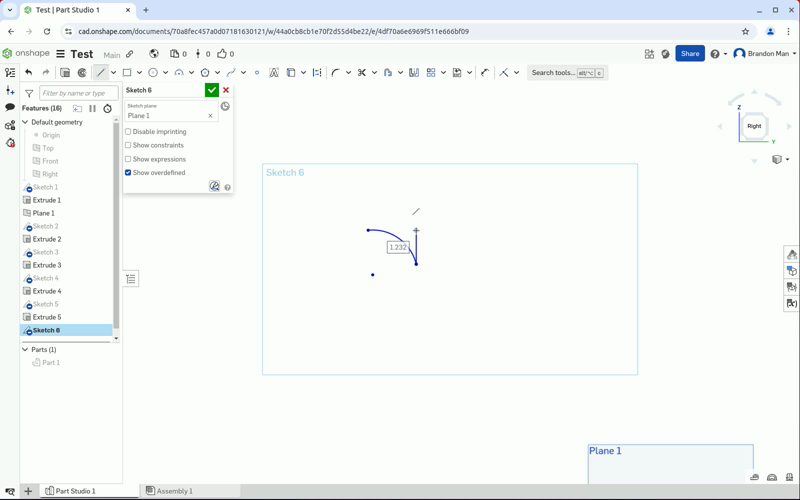
scroll(-6)
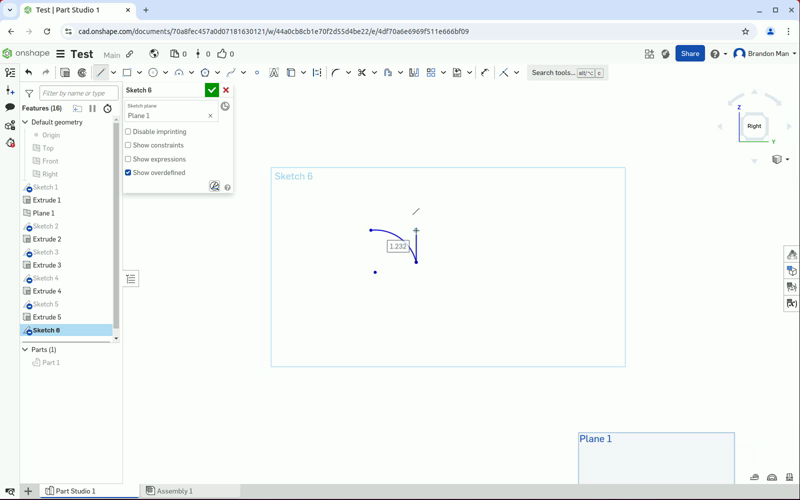
scroll(-6)
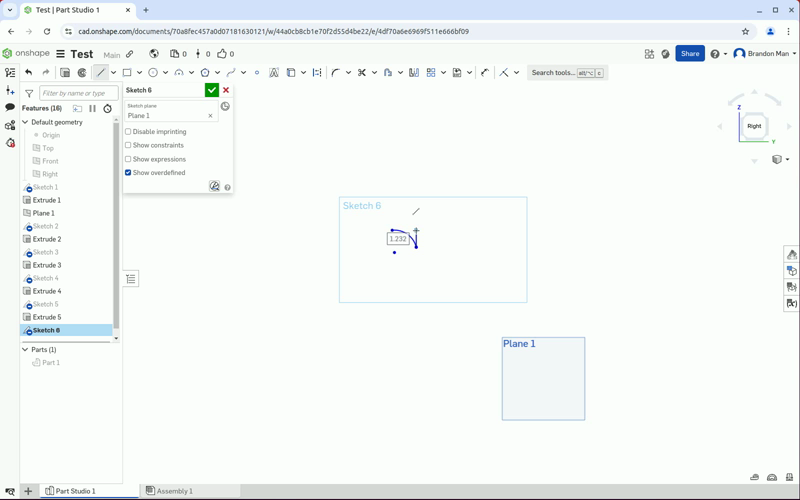
scroll(-6)
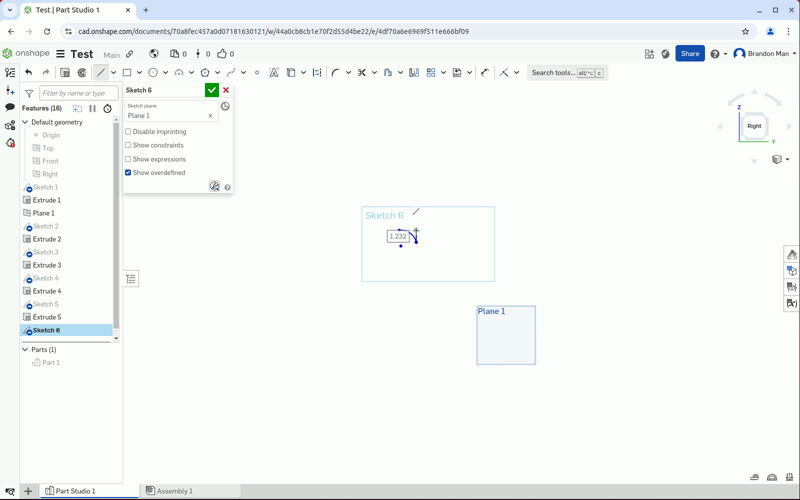
scroll(-6)
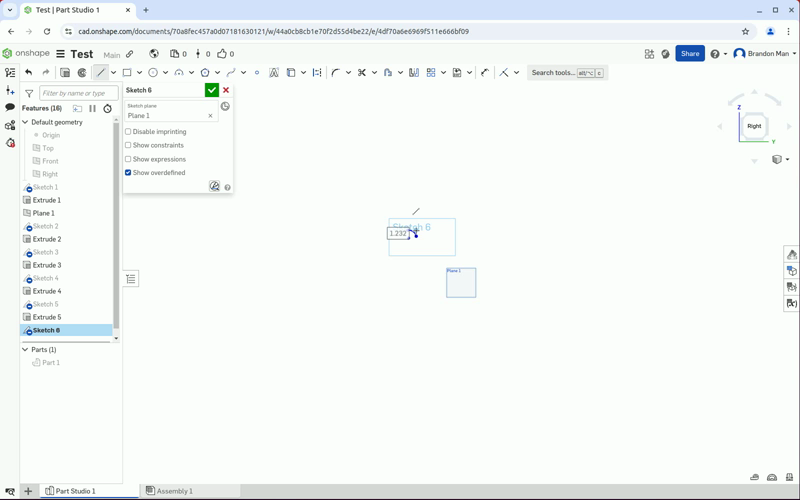
key_up(shift)
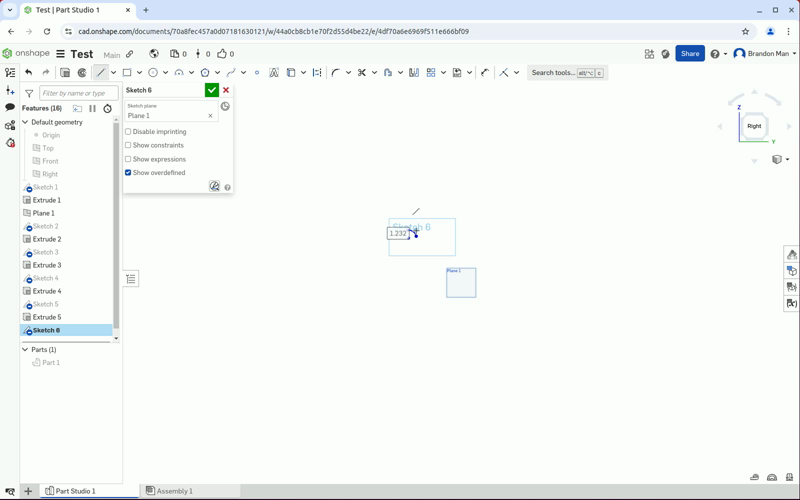
mouse_move(446, 230)
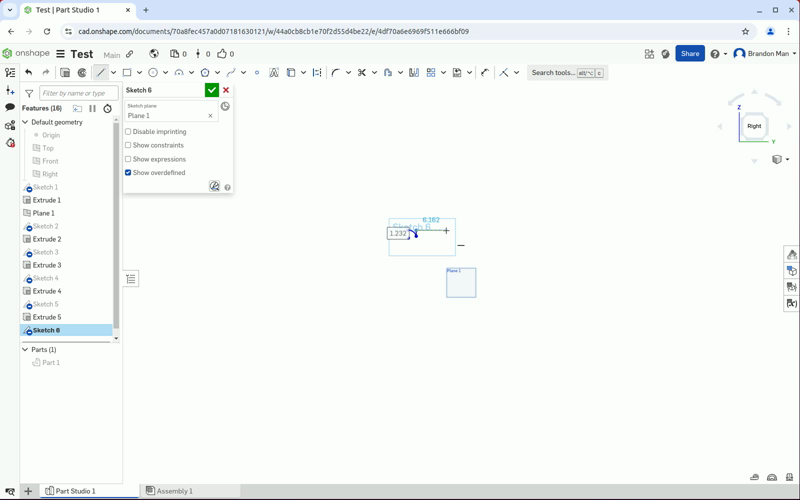
key_down(shift)
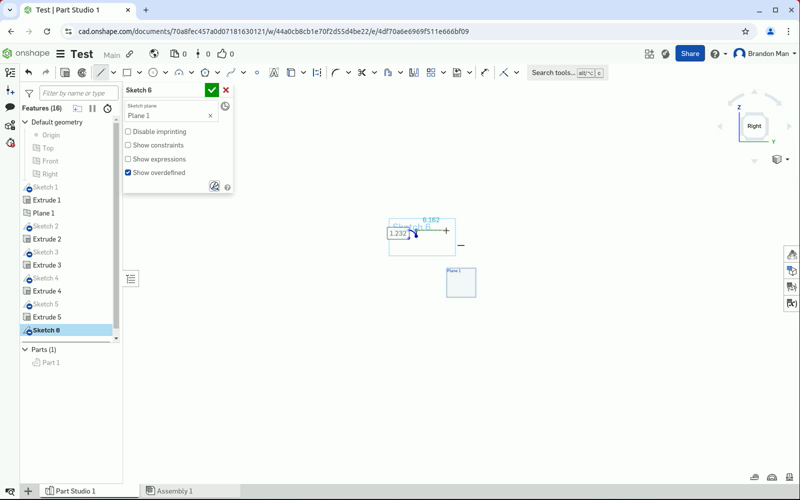
mouse_move(407, 230)
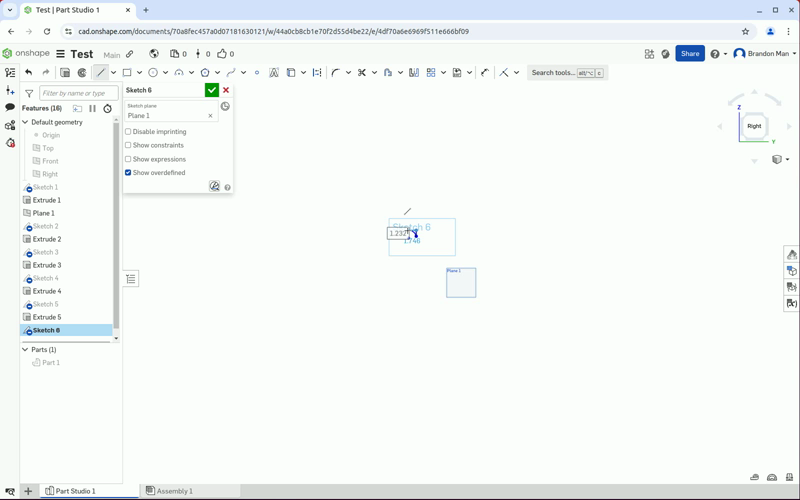
key_up(shift)
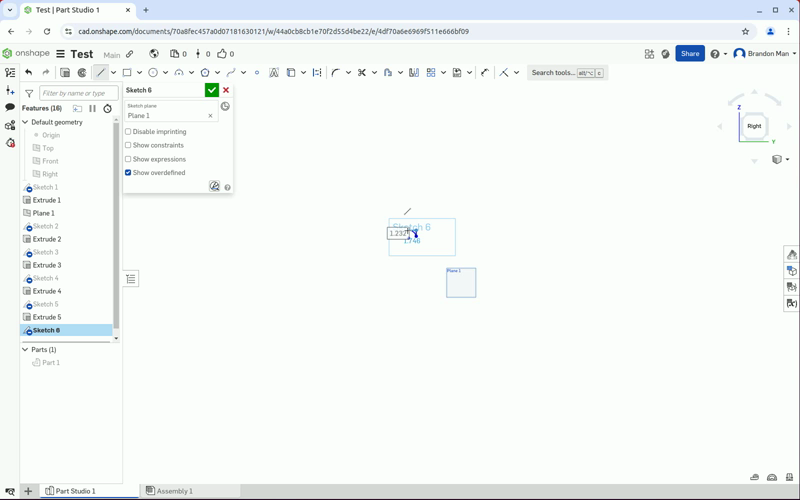
click(407, 230)
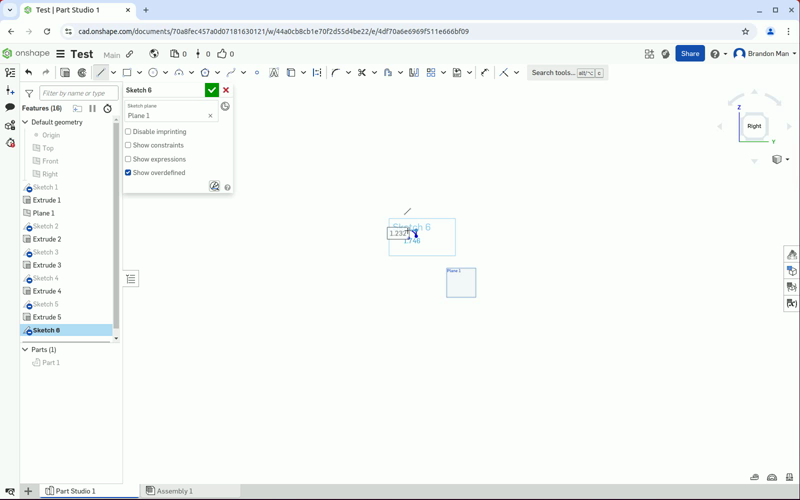
key(esc)
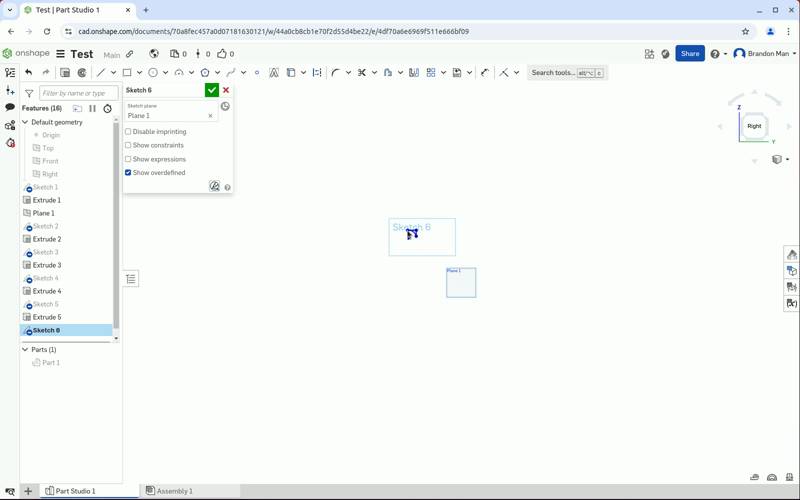
mouse_move(414, 230)
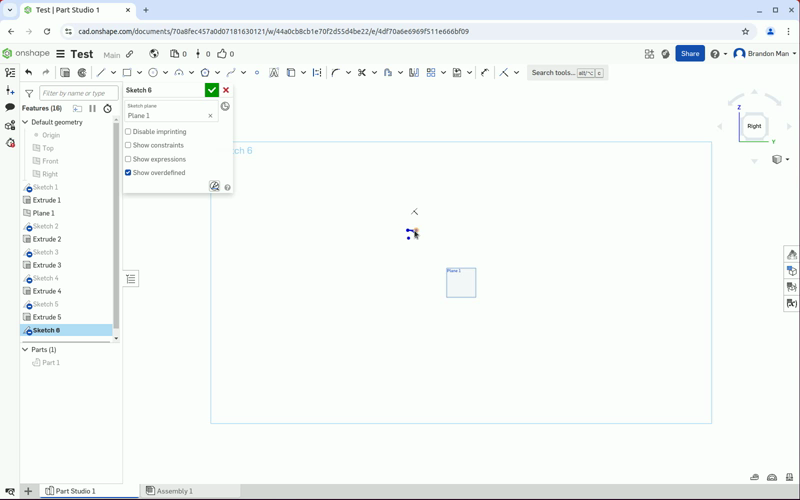
scroll(6)
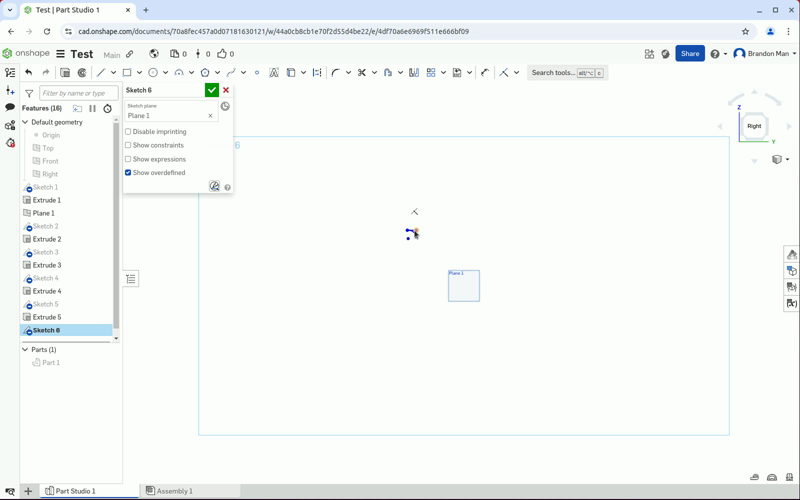
scroll(6)
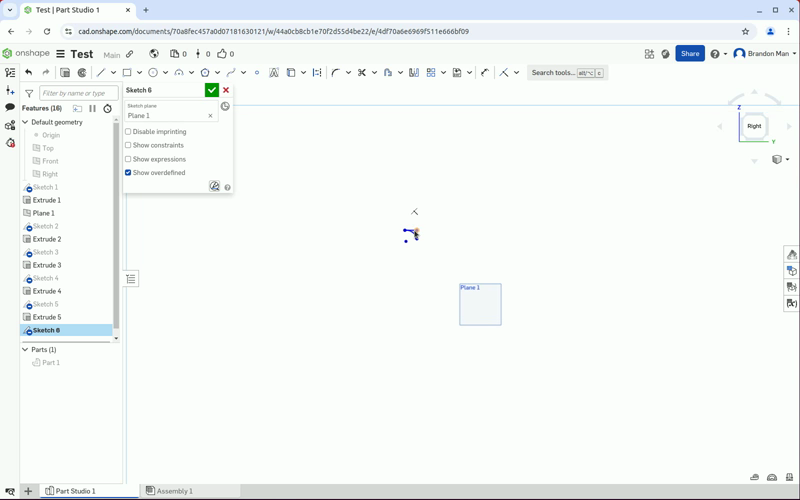
scroll(6)
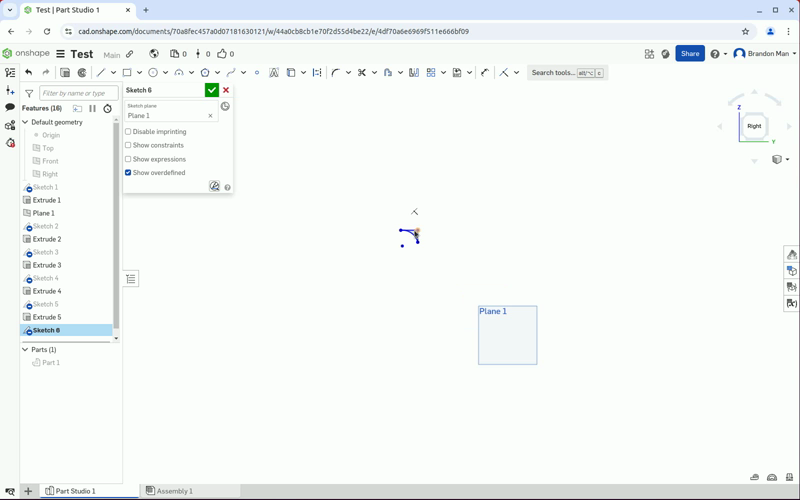
scroll(6)
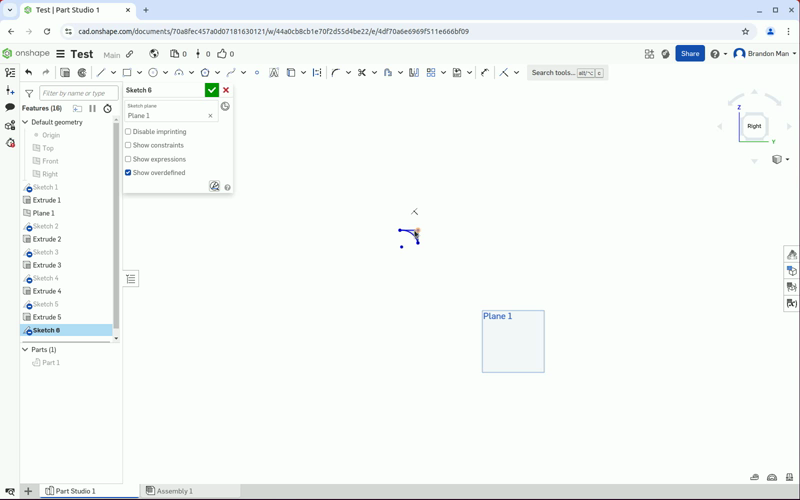
scroll(6)
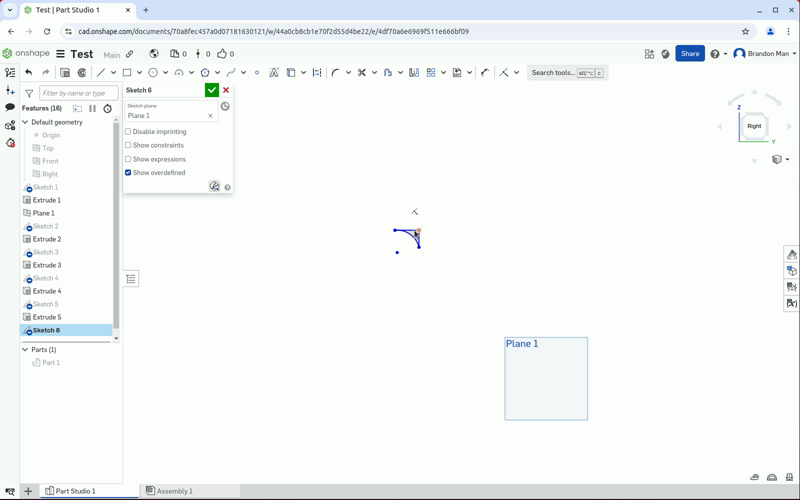
scroll(6)
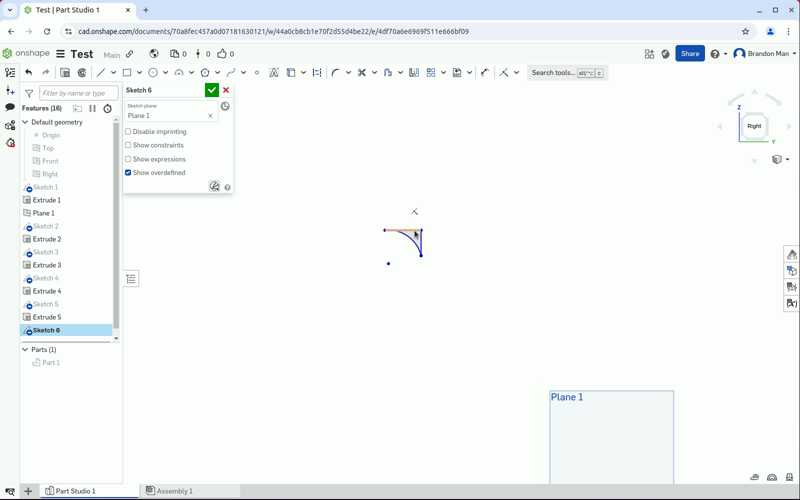
scroll(6)
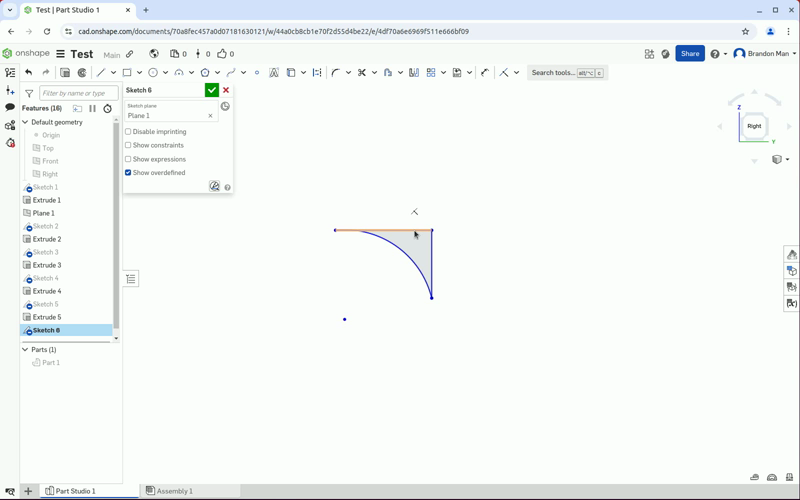
click(414, 230)
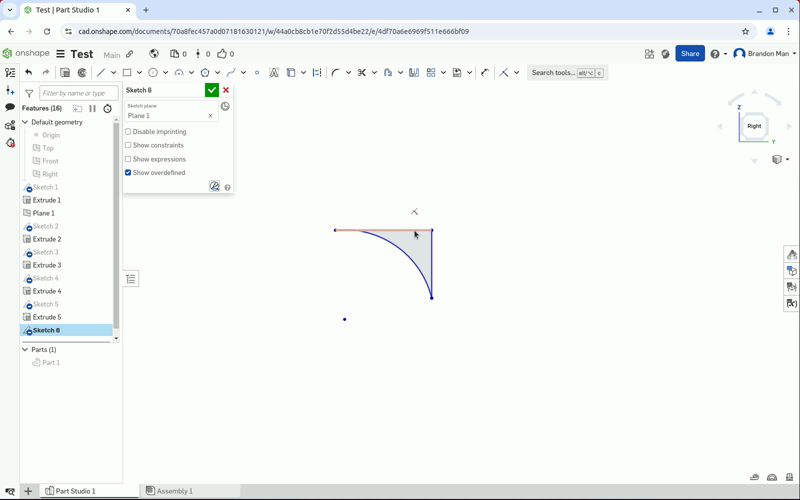
scroll(-6)
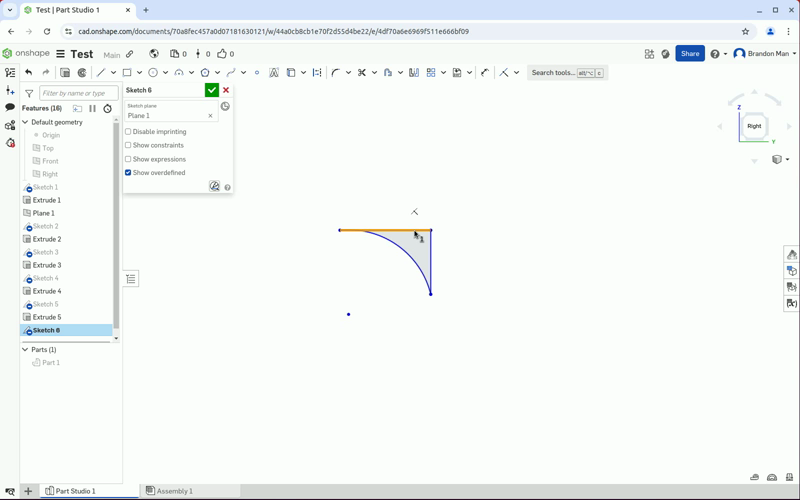
scroll(-6)
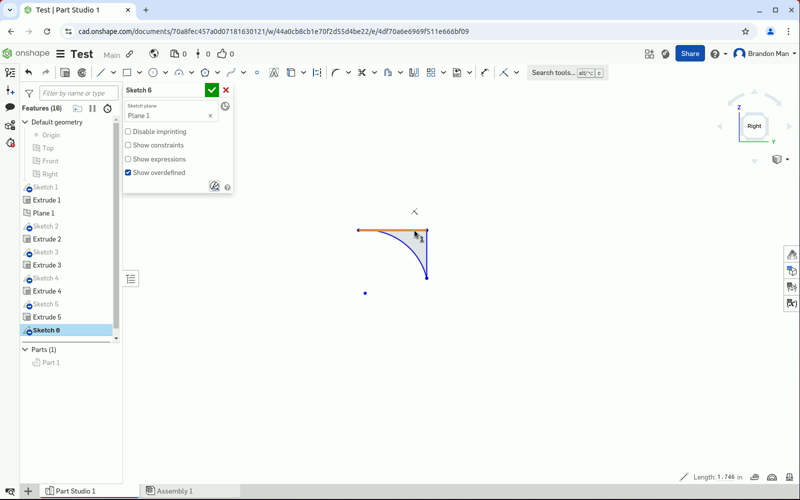
scroll(-6)
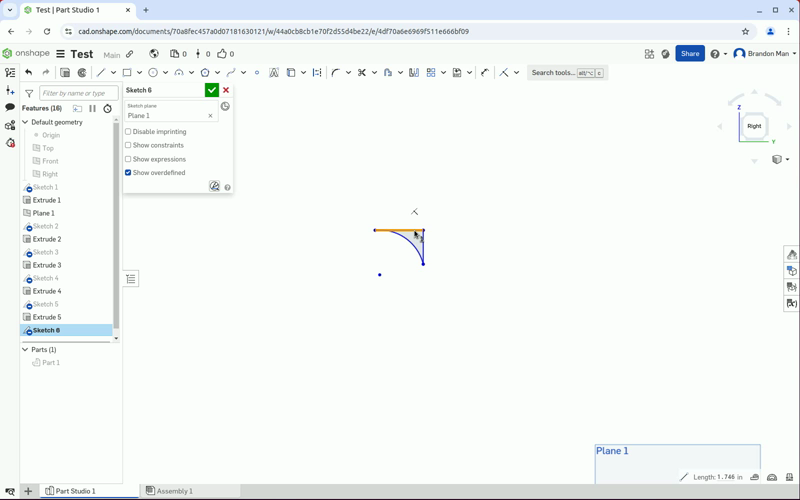
scroll(-6)
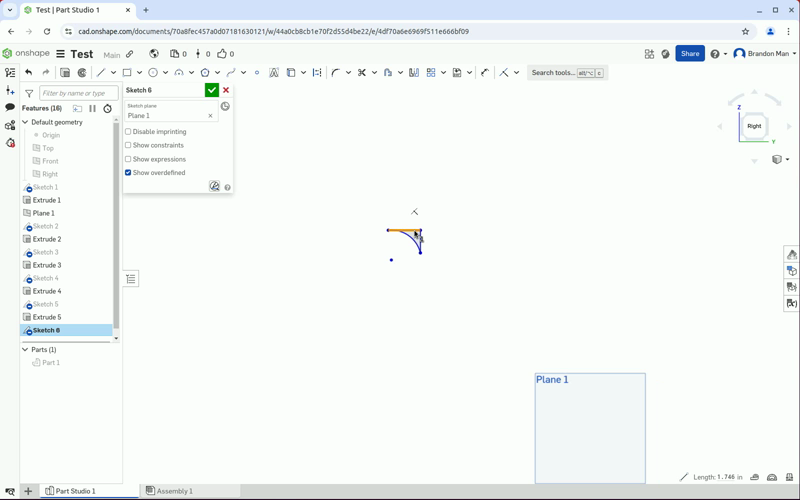
scroll(-6)
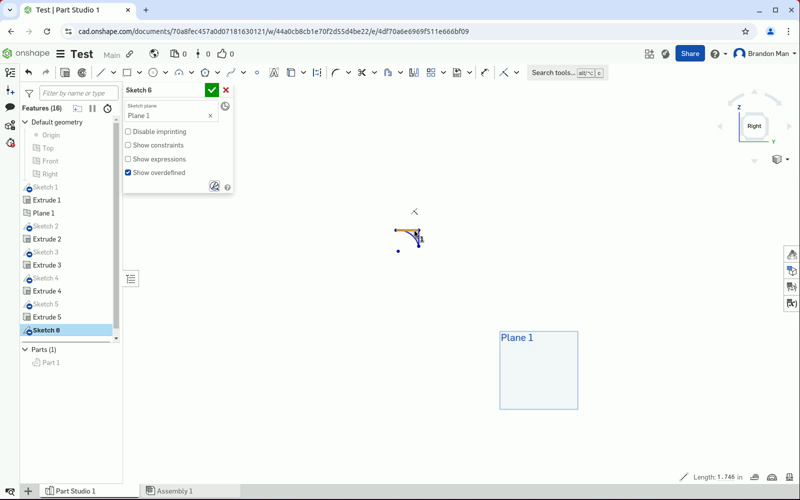
scroll(-6)
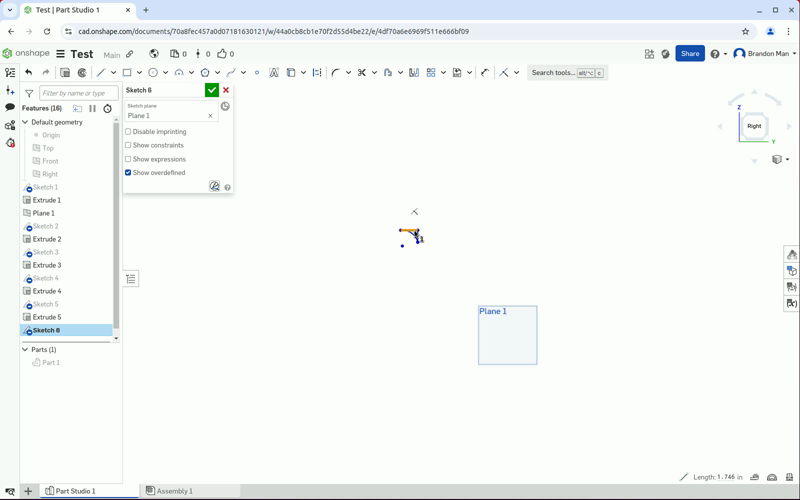
scroll(-6)
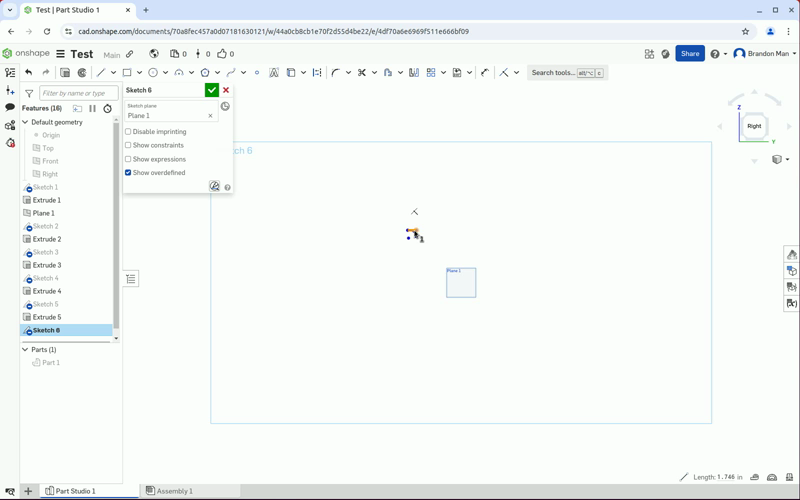
mouse_move(73, 352)
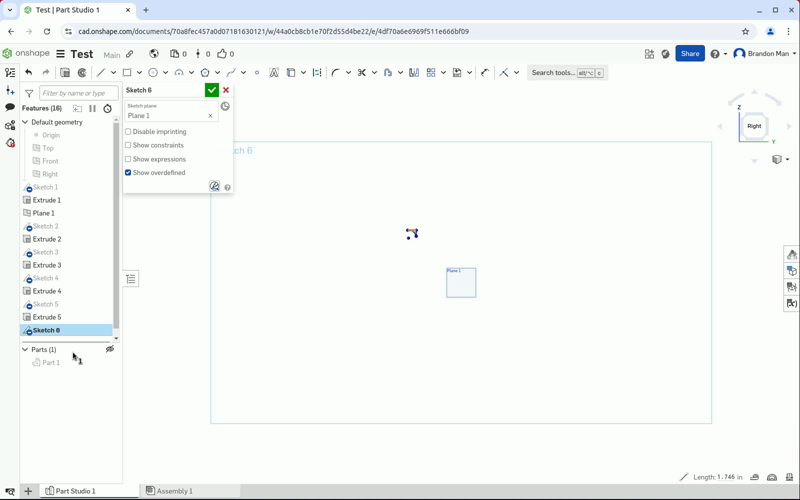
key(shift+y)
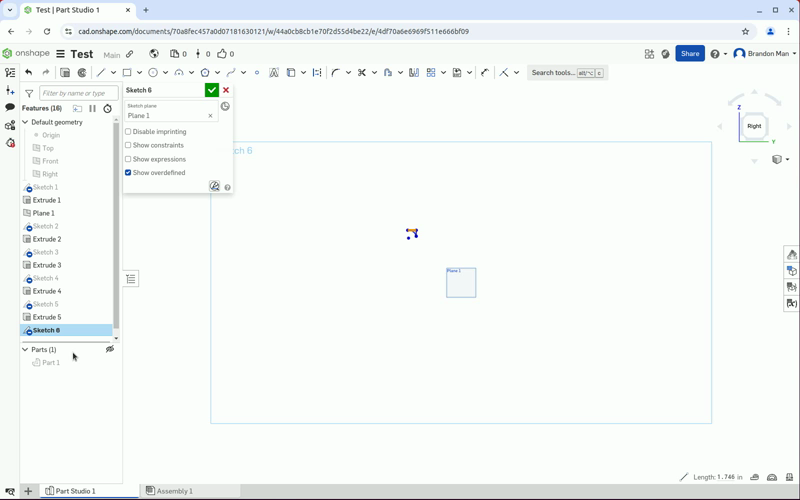
key(shift+e)
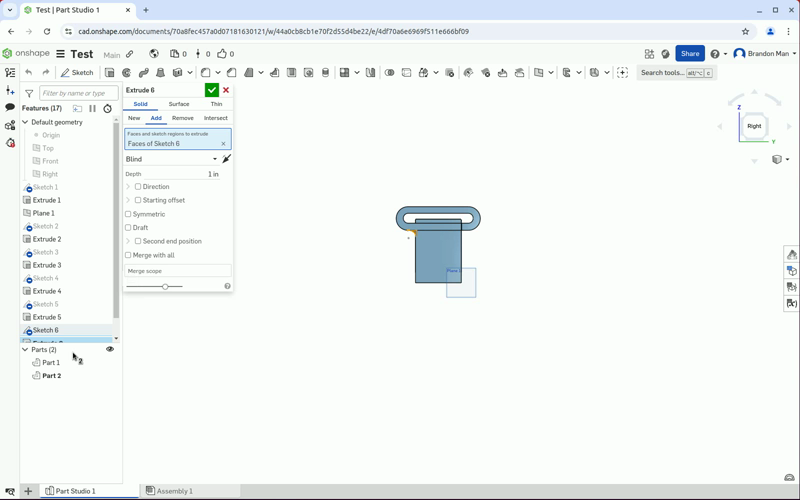
mouse_move(143, 106)
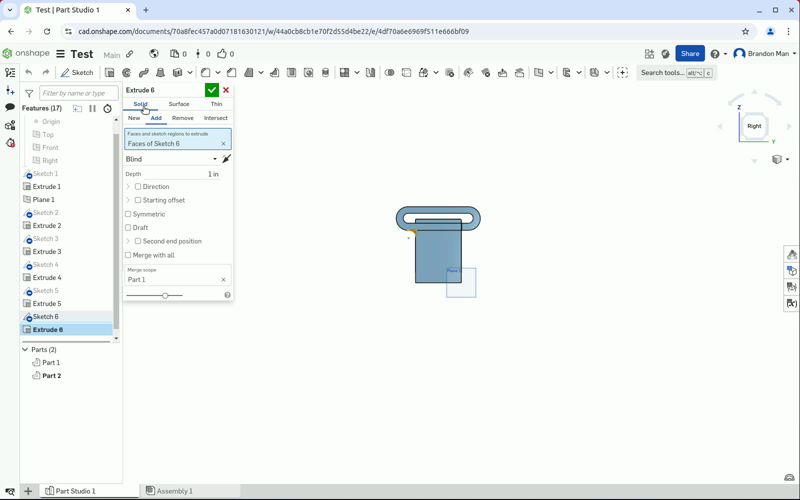
click(143, 106)
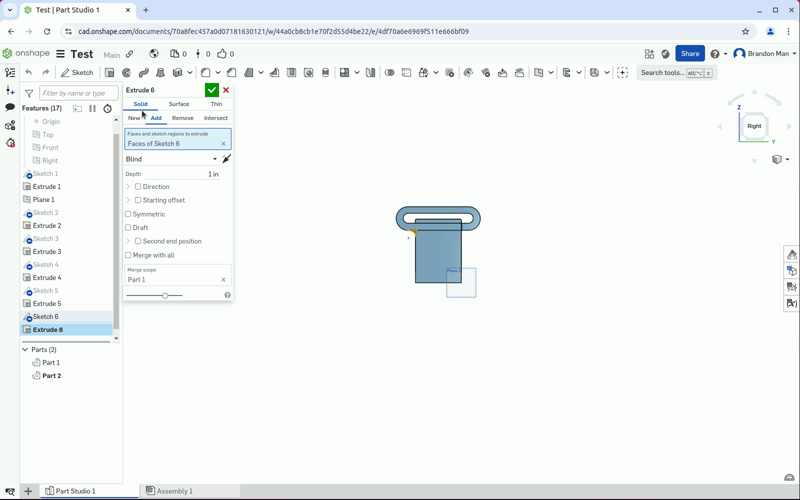
mouse_move(137, 120)
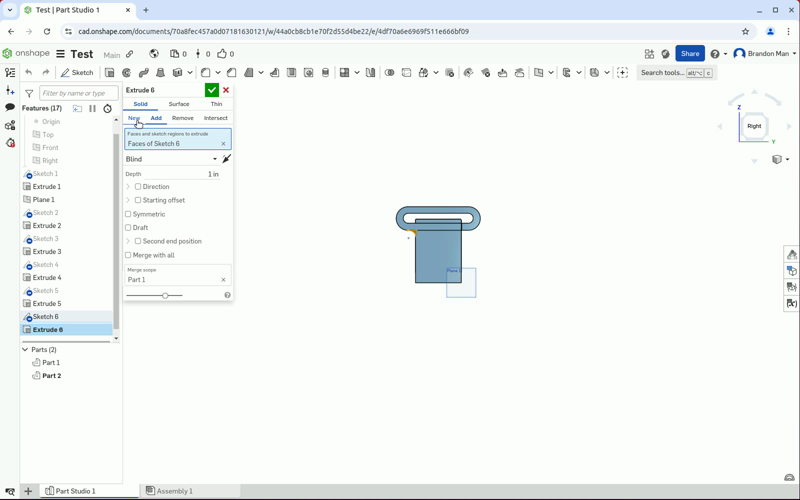
click(137, 120)
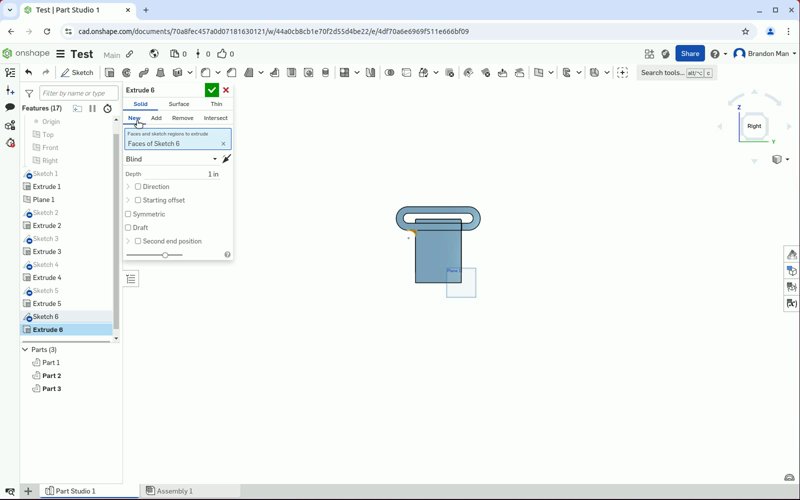
key(tab, 4)
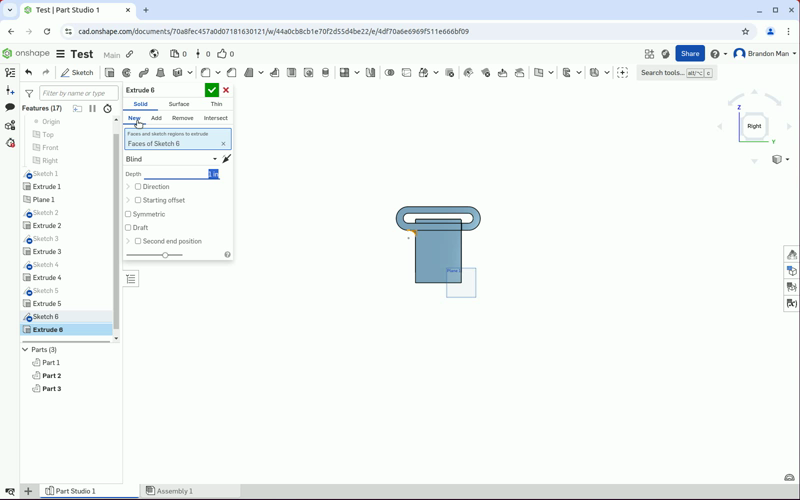
text(-2.648)
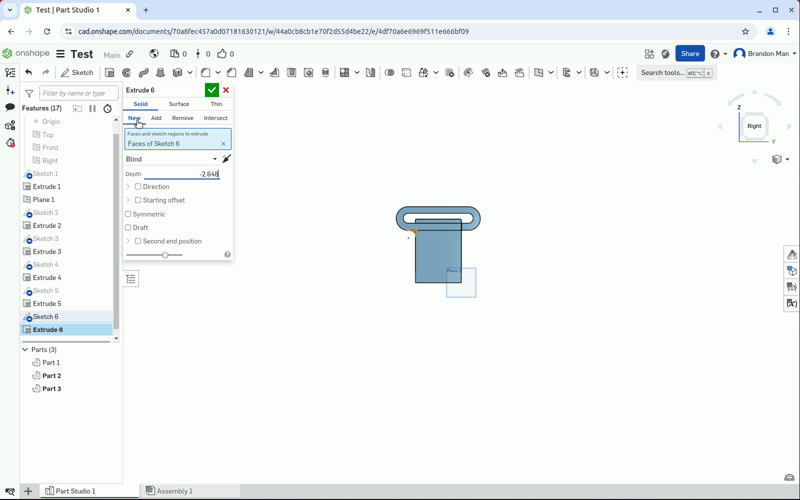
key(enter)
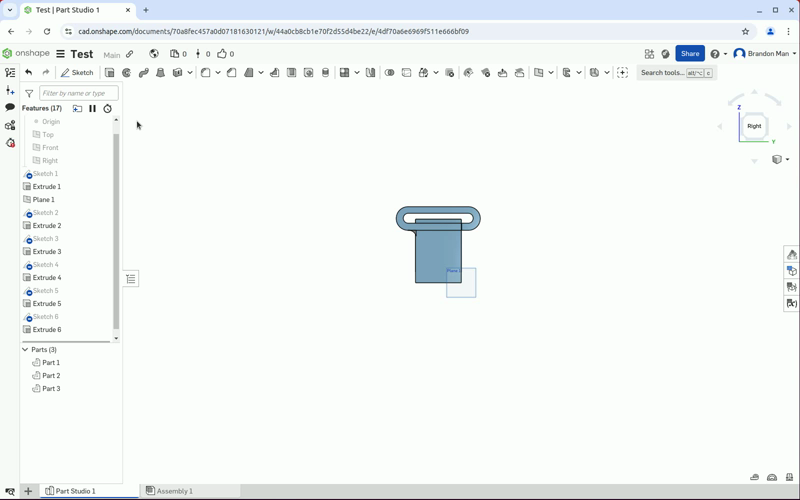
key(shift+h)
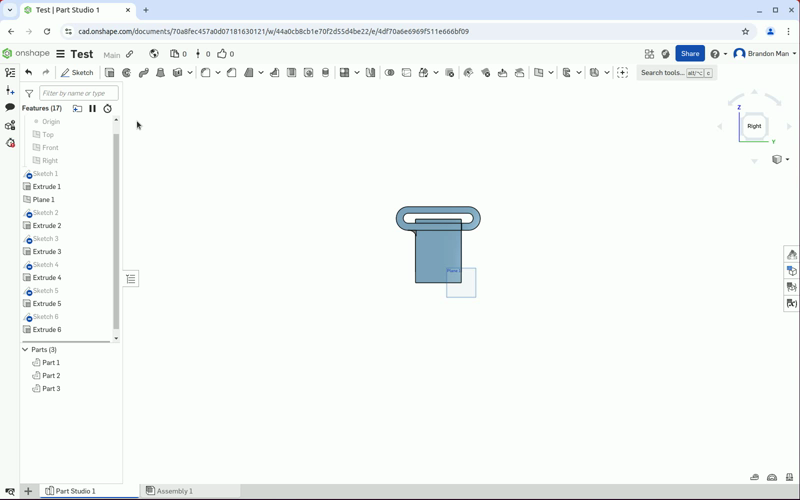
key(shift+h)
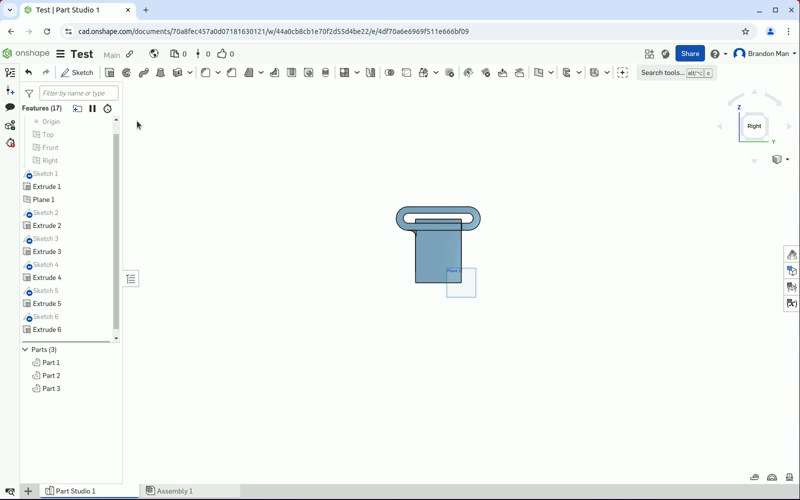
mouse_move(69, 176)
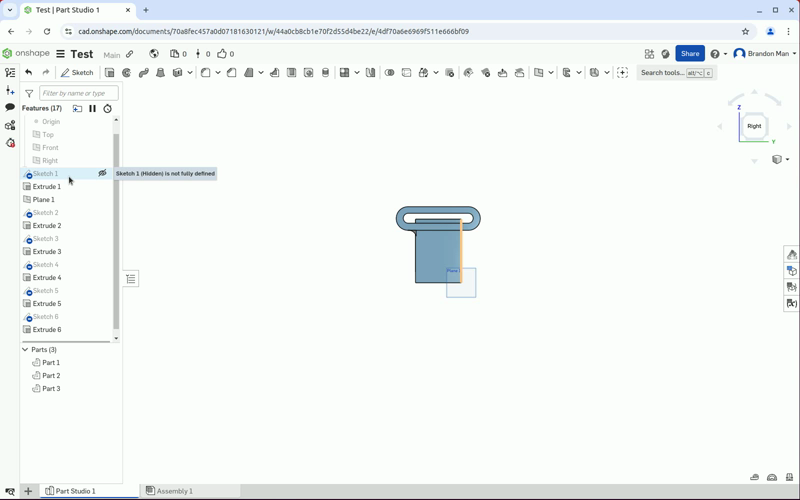
click(69, 176)
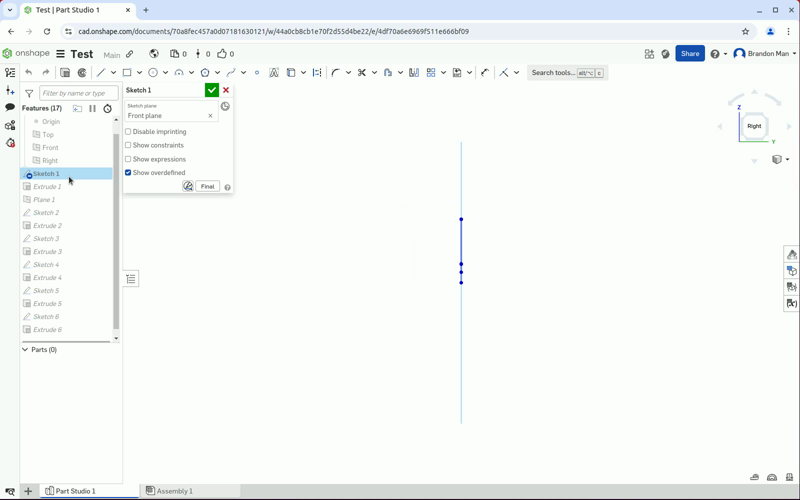
mouse_move(229, 92)
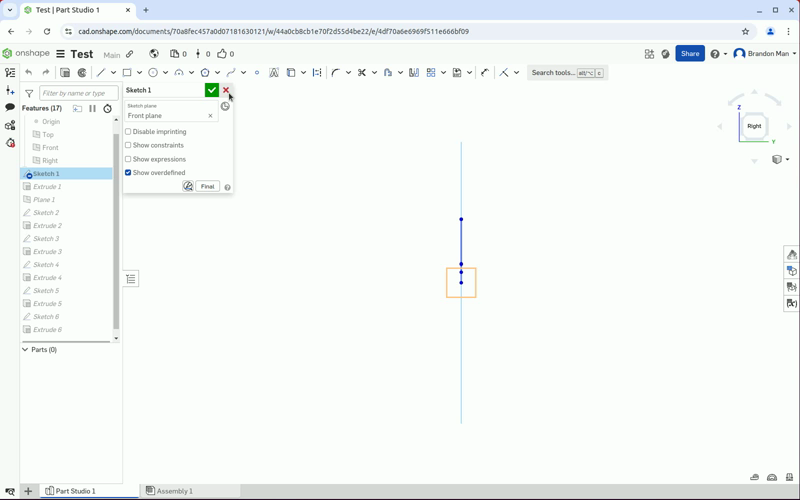
click(229, 92)
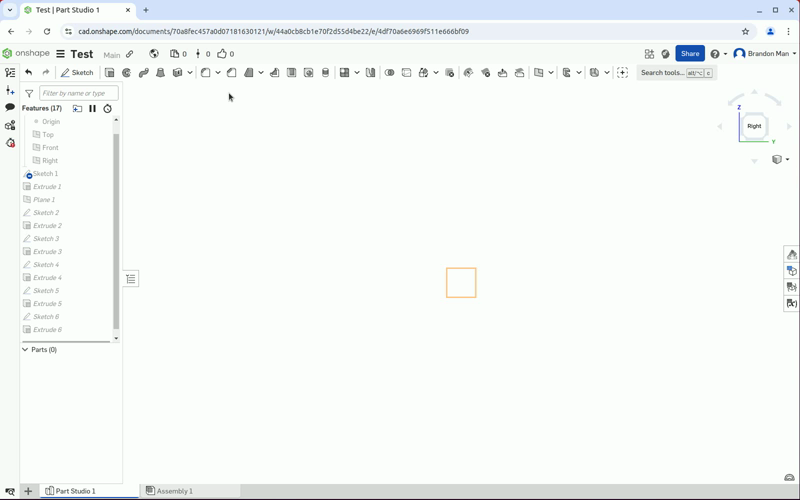
key(shift+s)
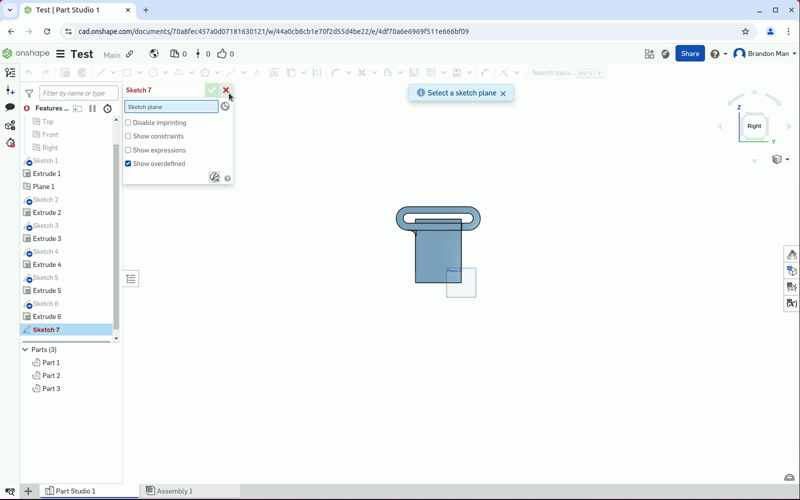
mouse_move(69, 189)
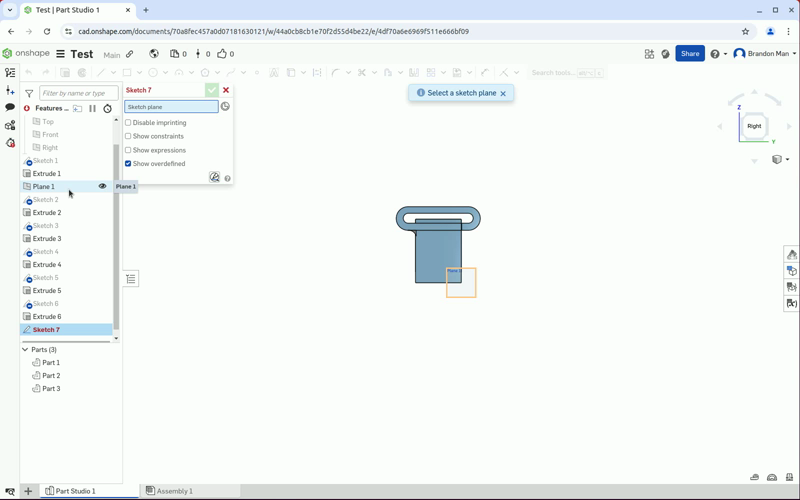
click(69, 189)
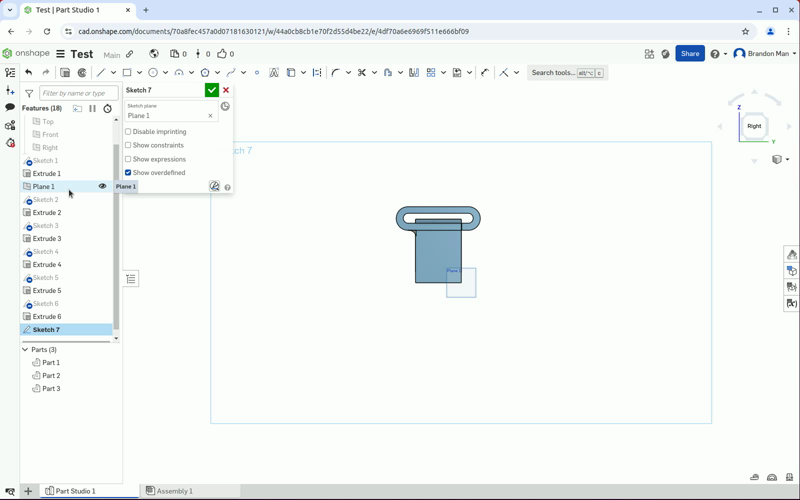
mouse_move(73, 352)
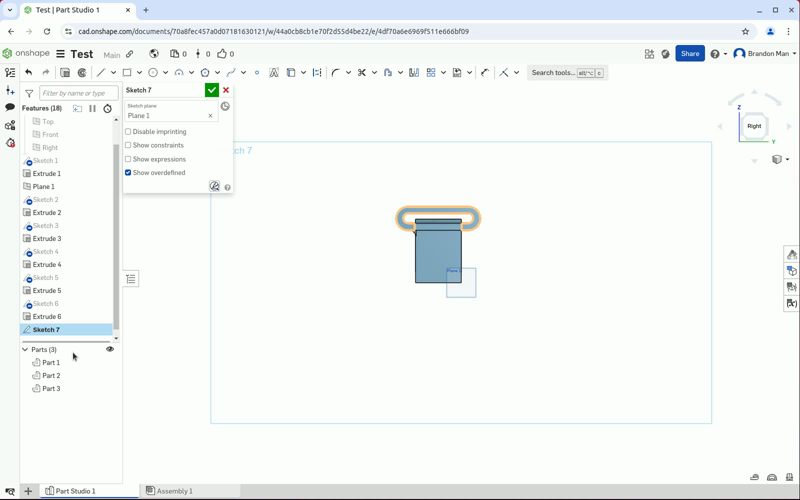
key(y)
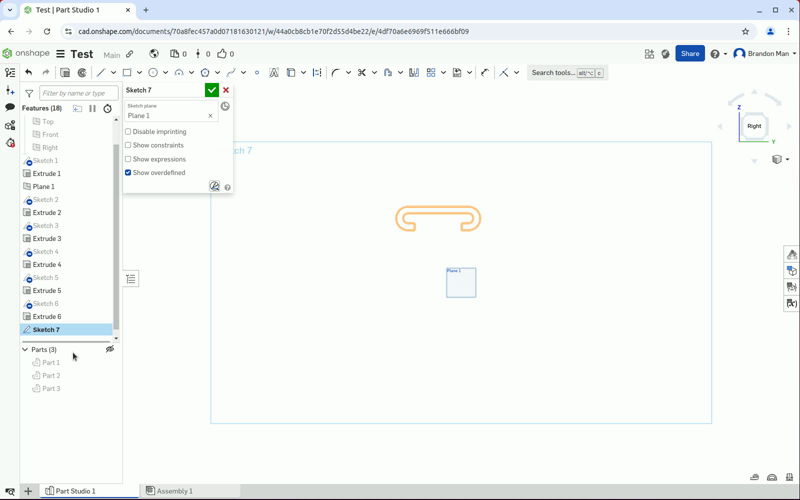
key(a)
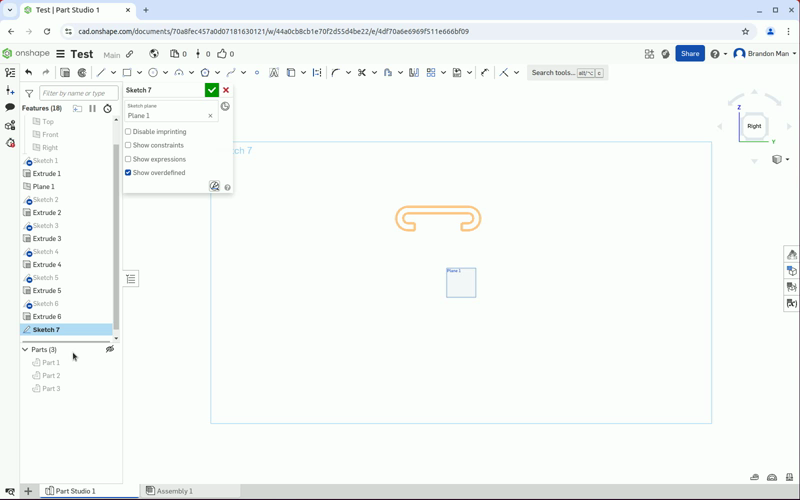
key_down(shift)
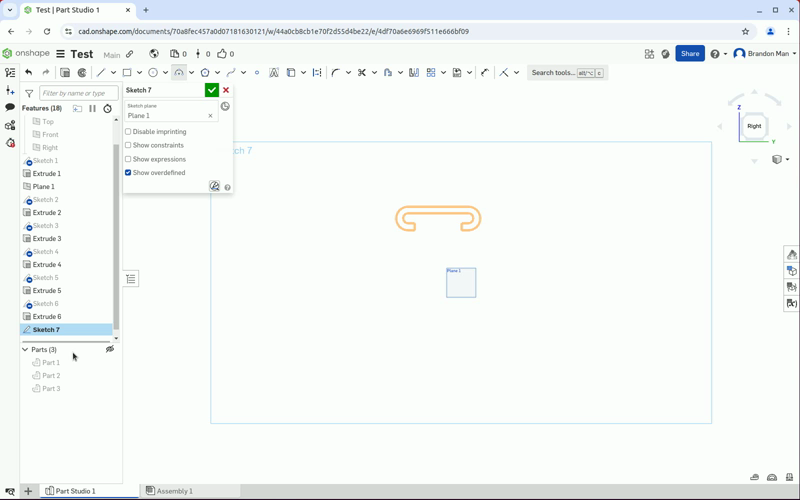
mouse_move(460, 236)
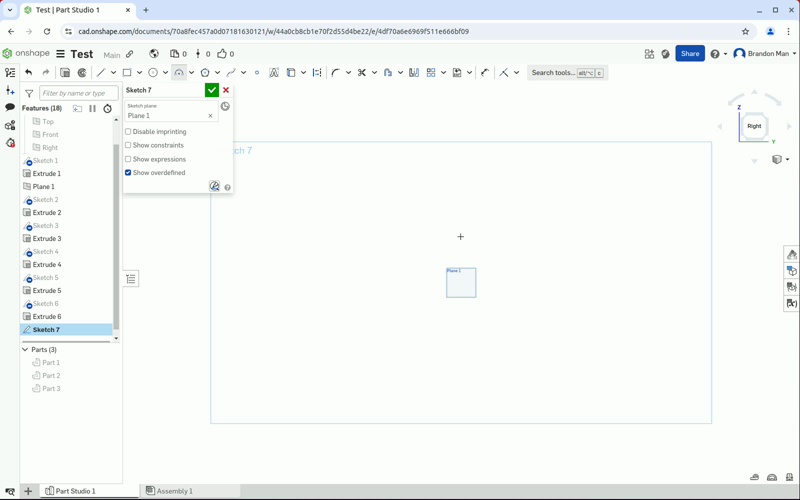
click(460, 236)
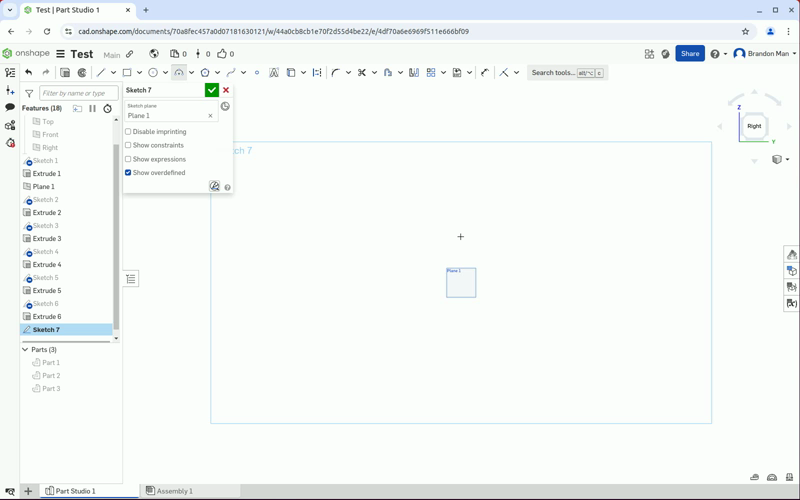
key_up(shift)
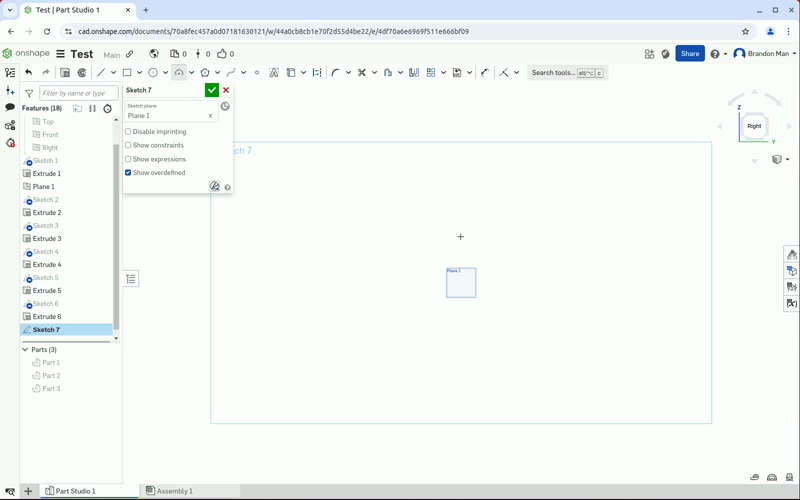
key_down(shift)
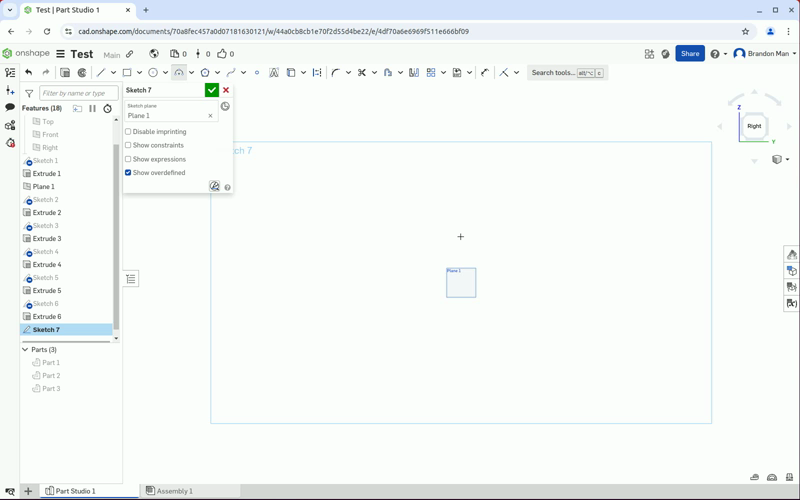
mouse_move(468, 230)
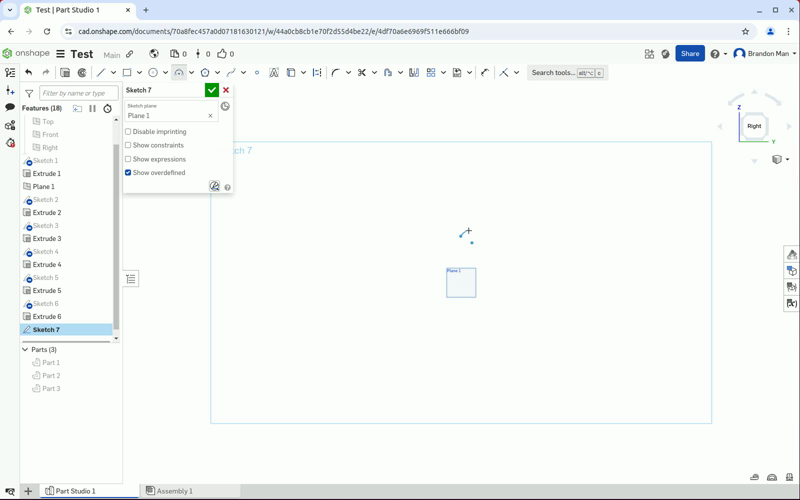
click(468, 230)
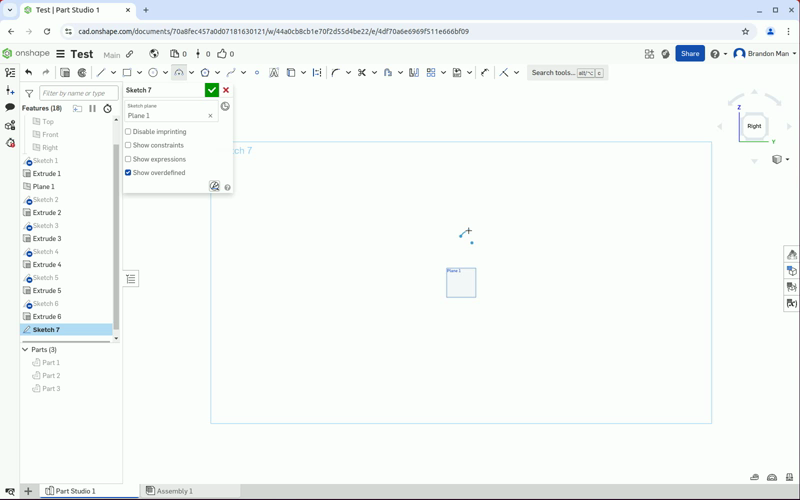
mouse_move(463, 231)
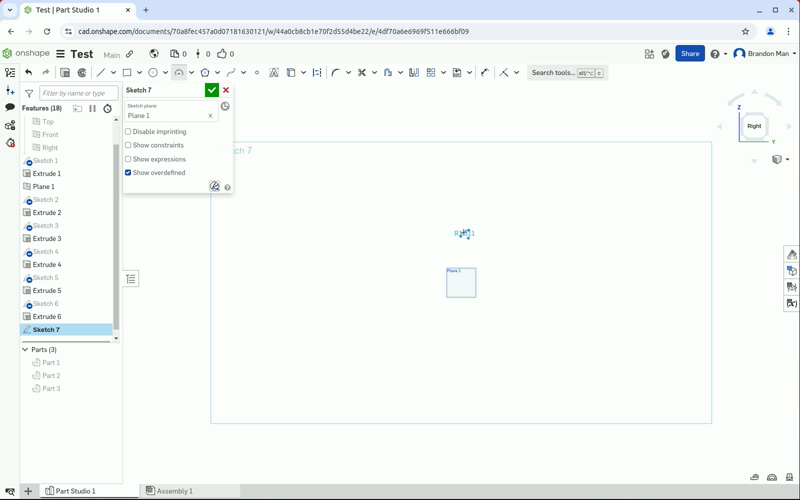
click(463, 231)
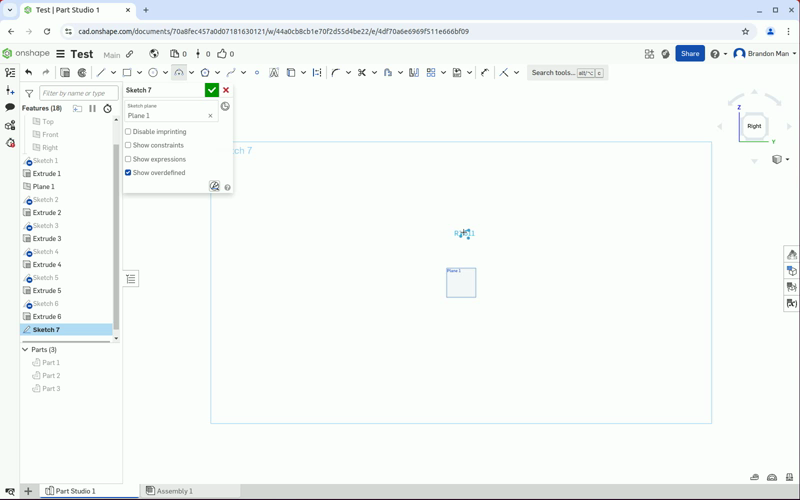
key_up(shift)
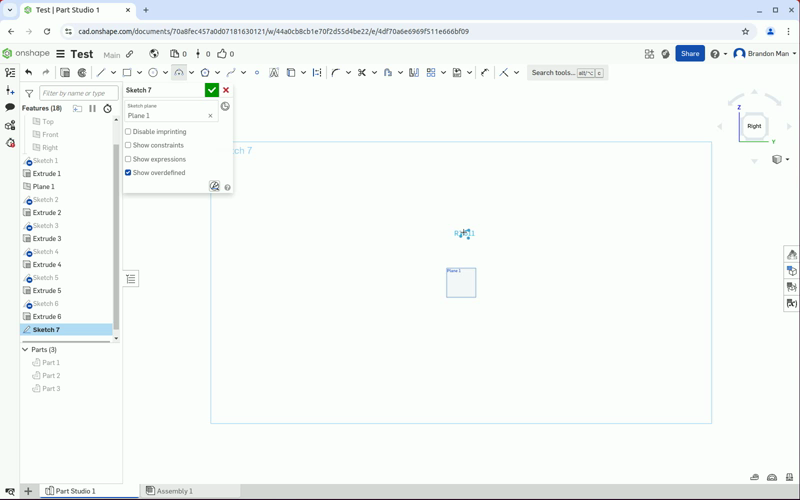
key(esc)
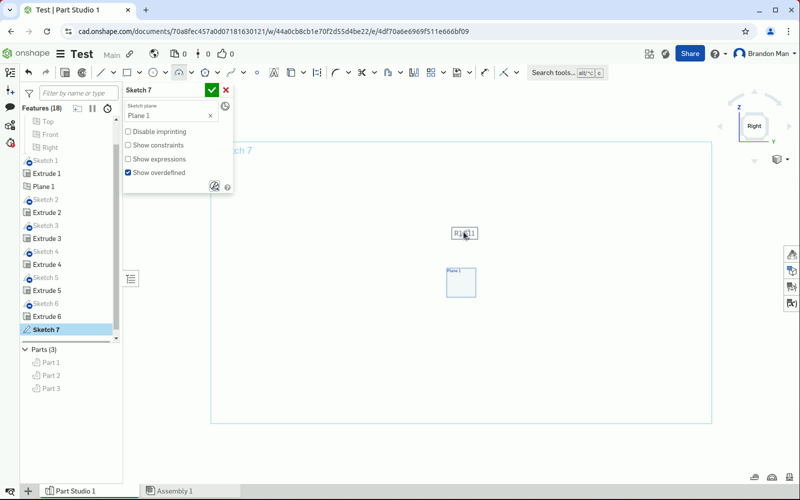
key(l)
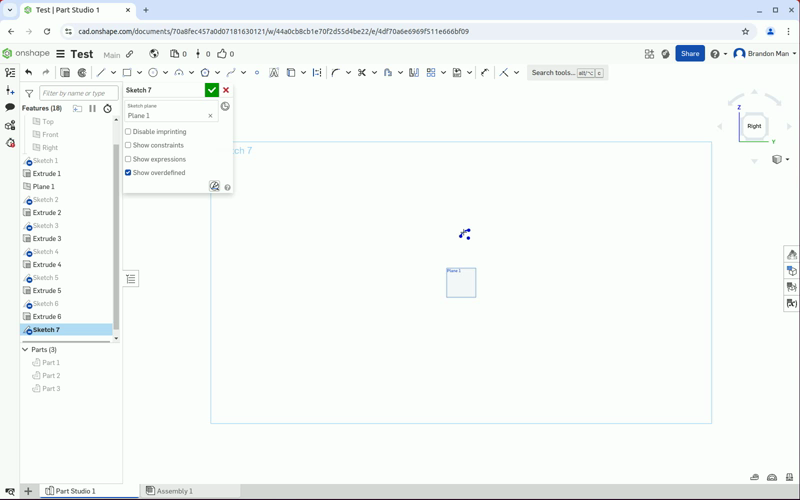
mouse_move(468, 230)
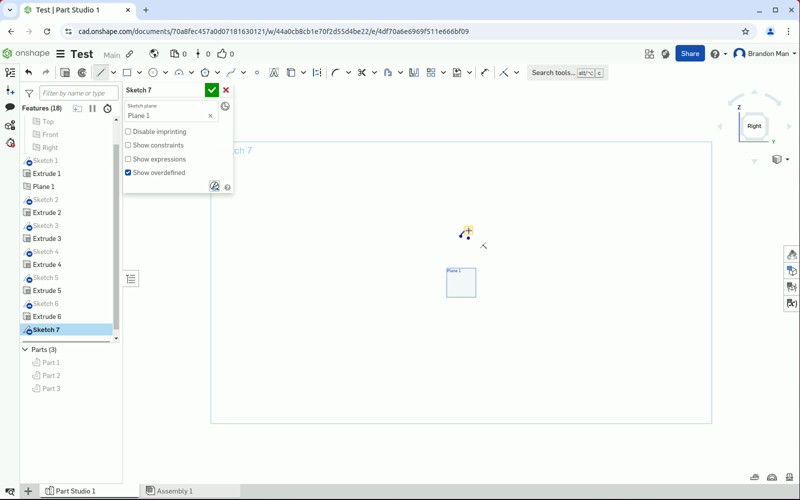
click(468, 230)
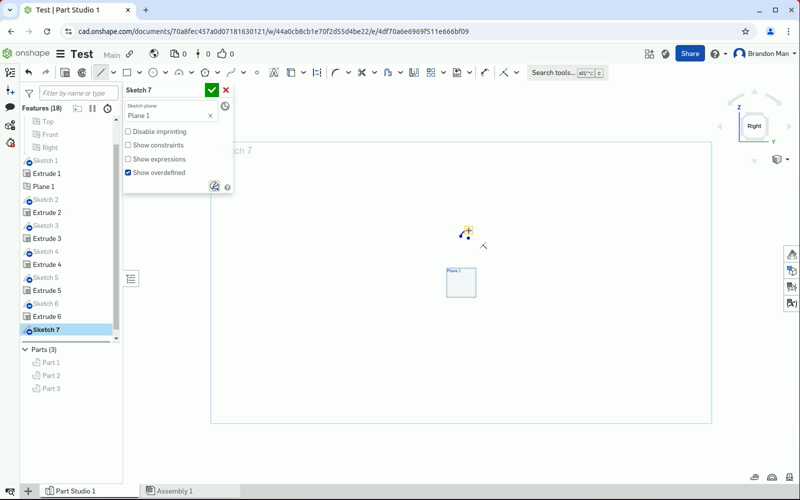
key_down(shift)
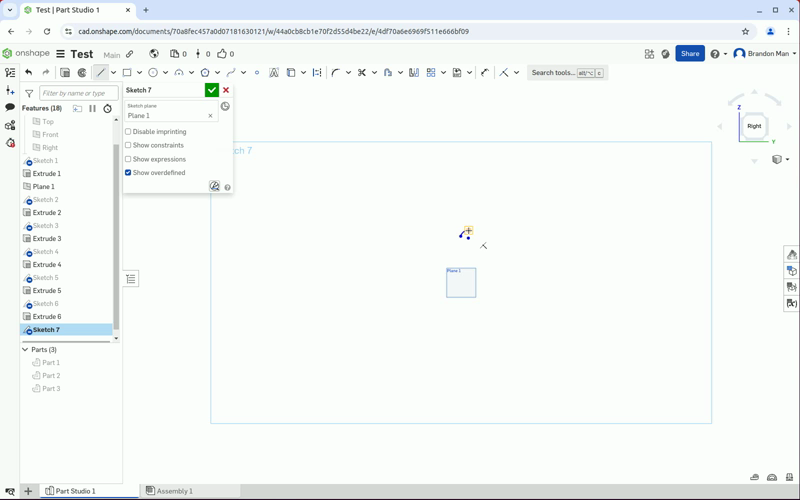
mouse_move(498, 230)
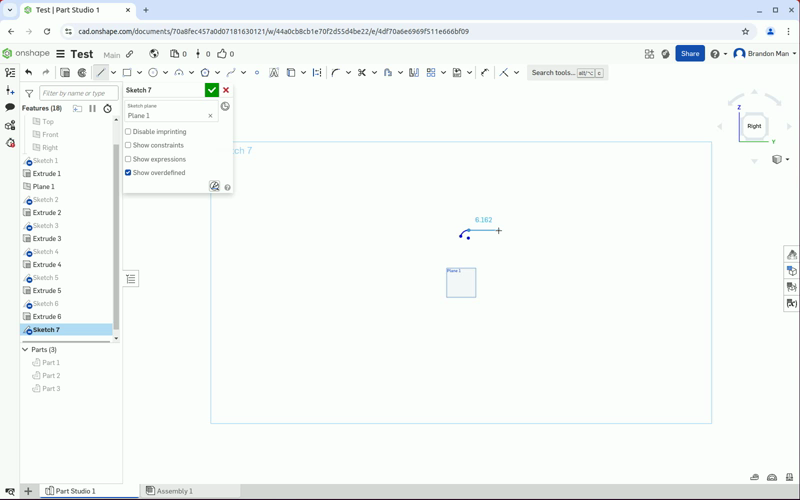
mouse_move(460, 230)
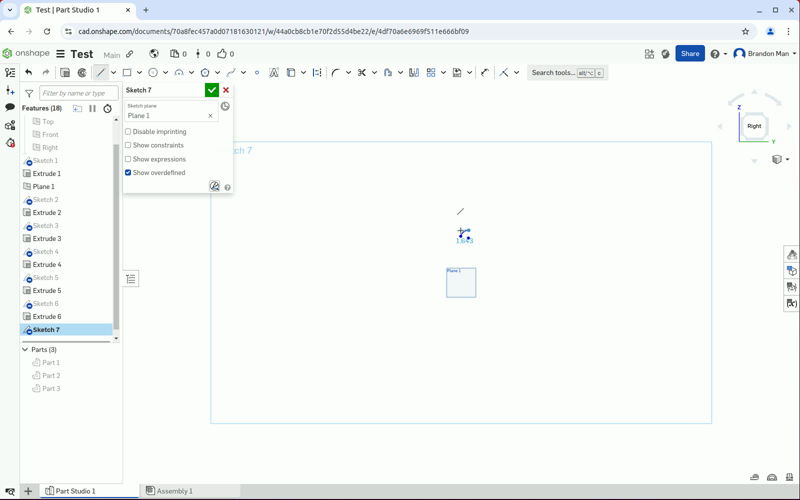
scroll(6)
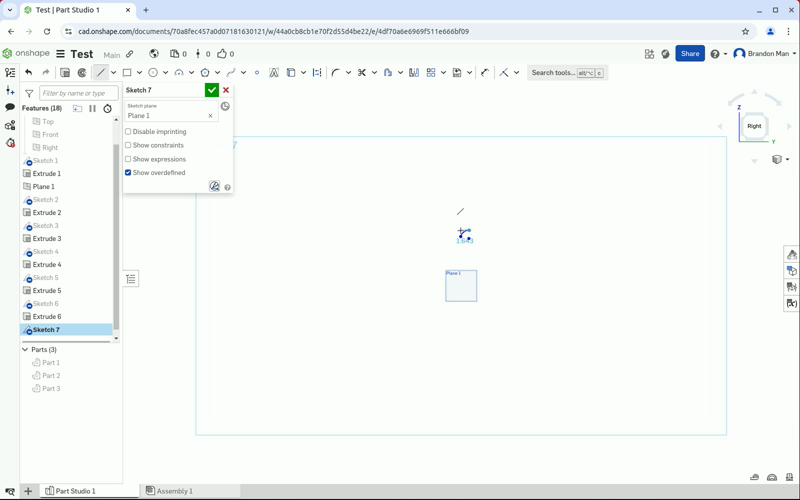
scroll(6)
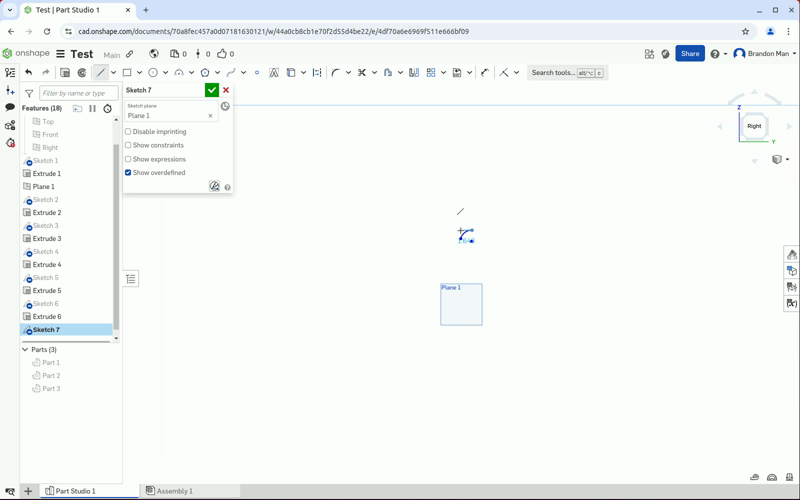
scroll(6)
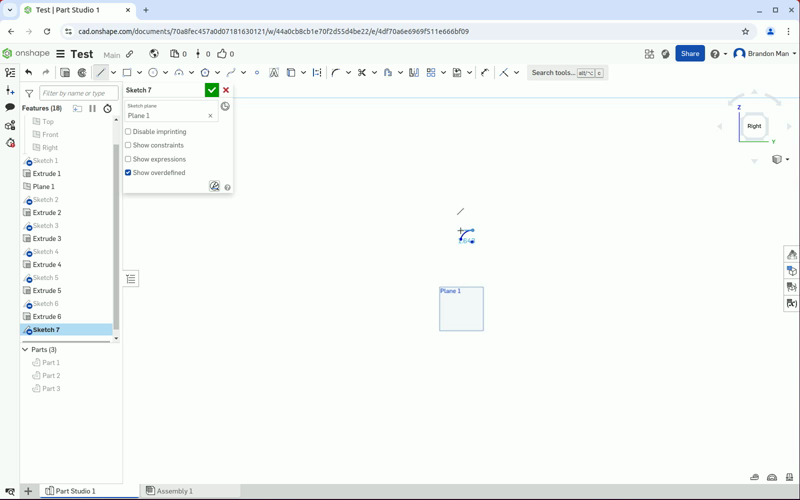
scroll(6)
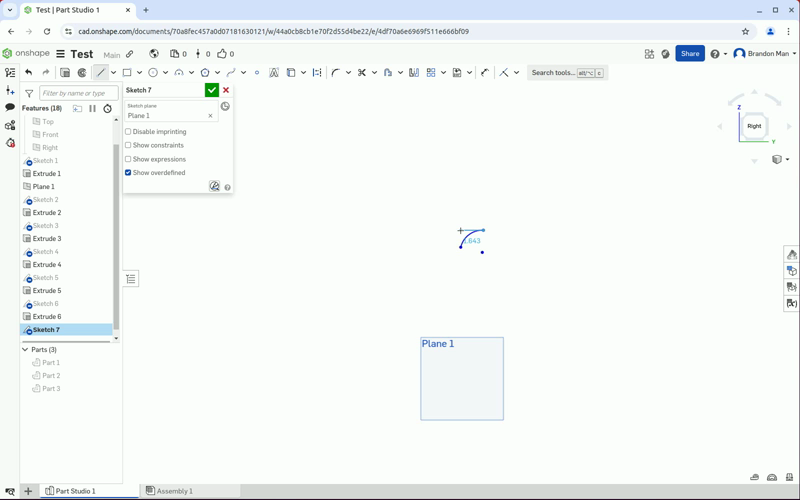
scroll(6)
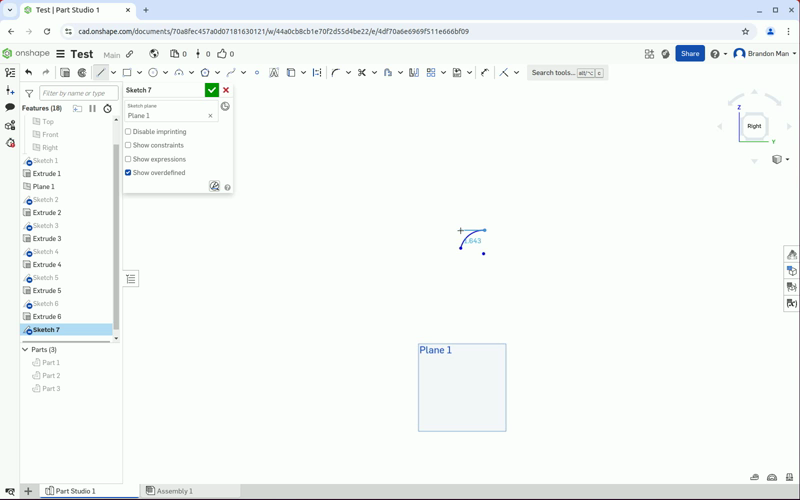
scroll(6)
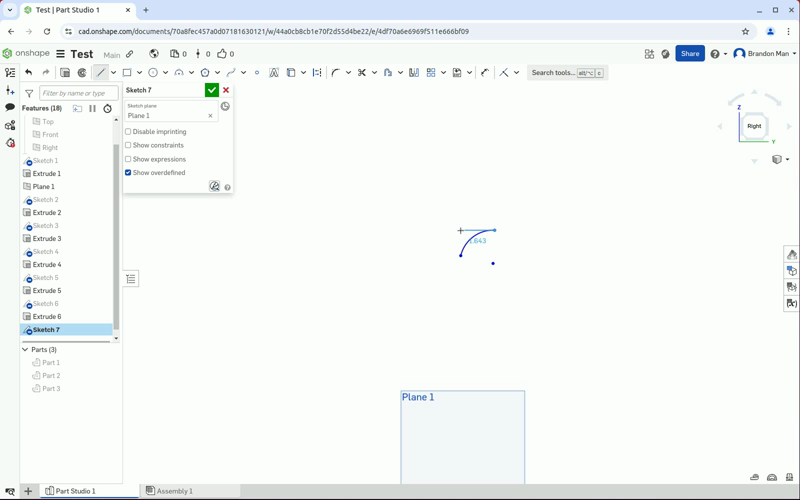
scroll(6)
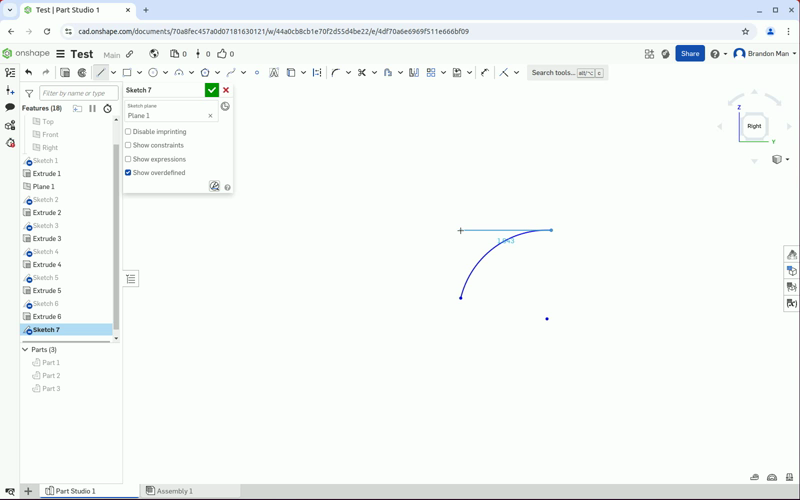
click(460, 230)
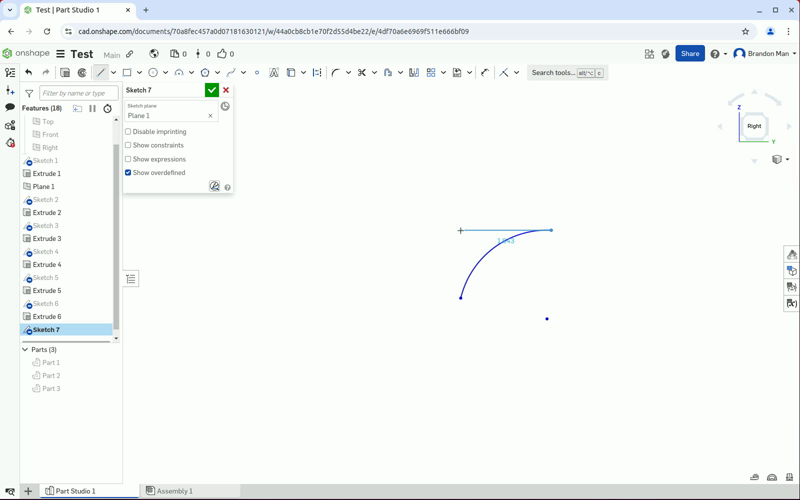
scroll(-6)
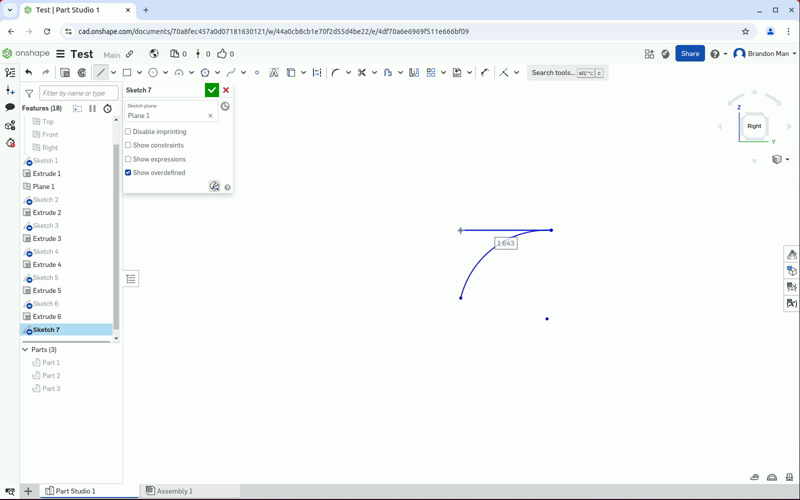
scroll(-6)
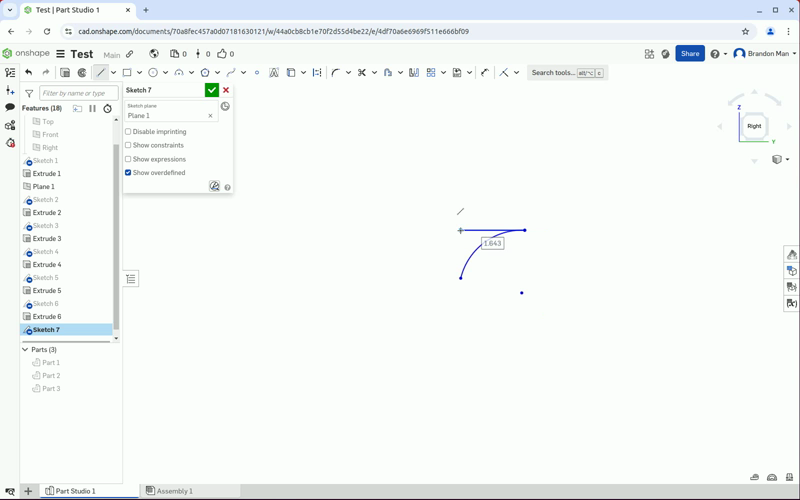
scroll(-6)
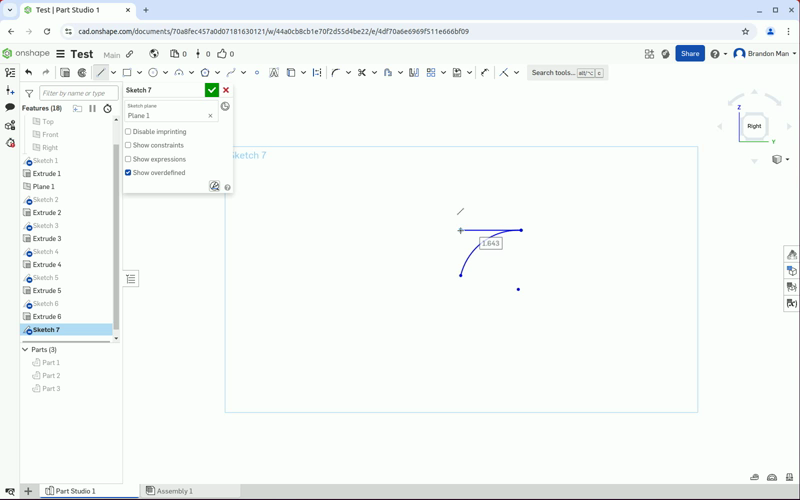
scroll(-6)
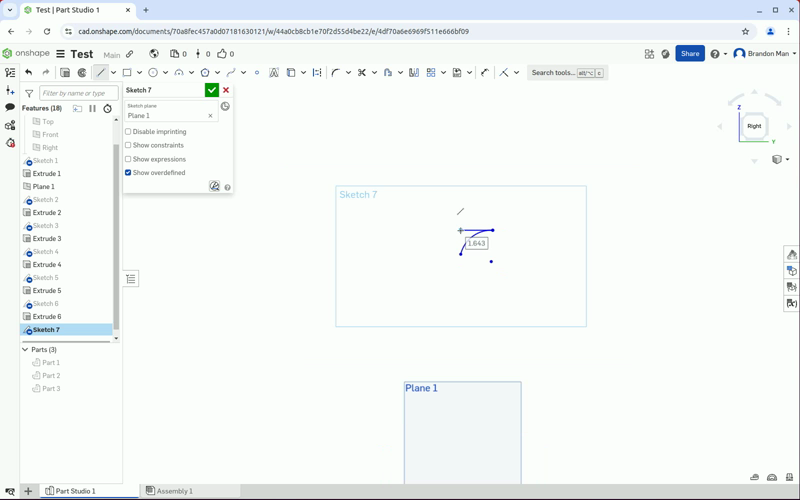
scroll(-6)
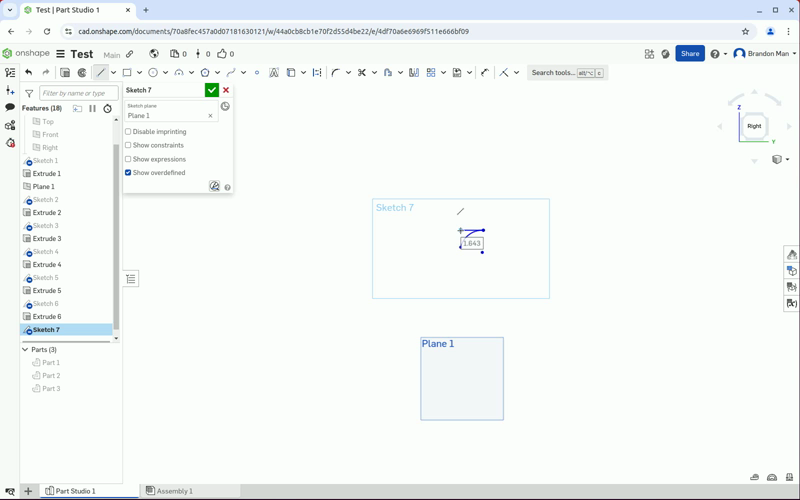
scroll(-6)
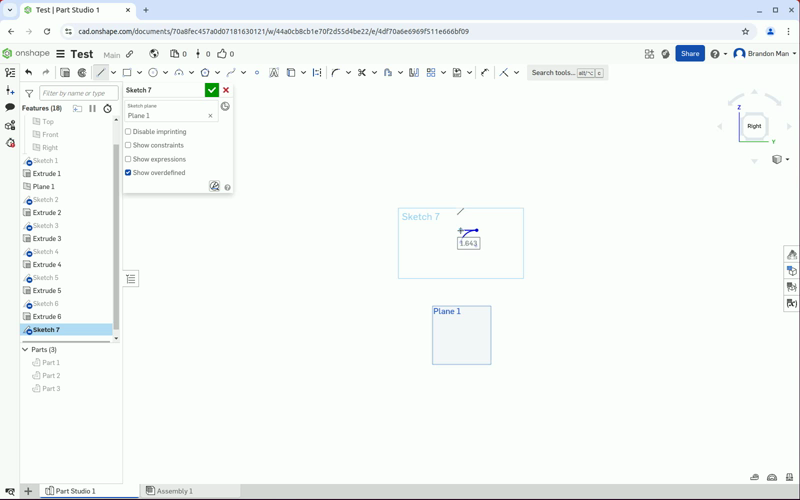
scroll(-6)
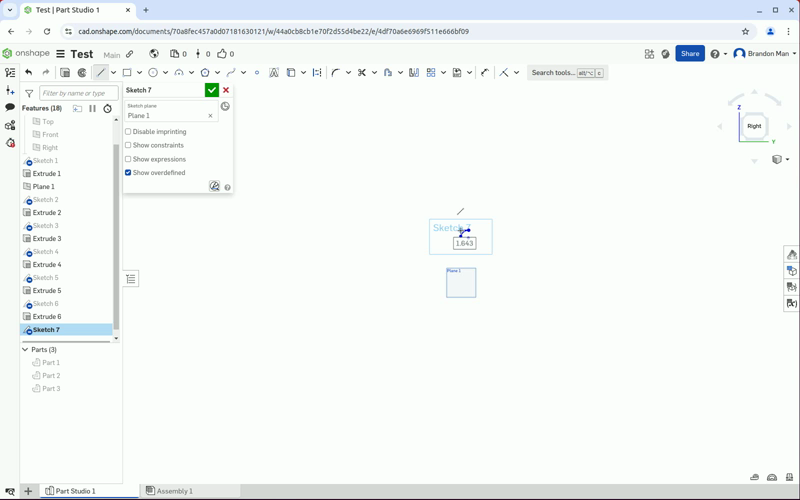
key_up(shift)
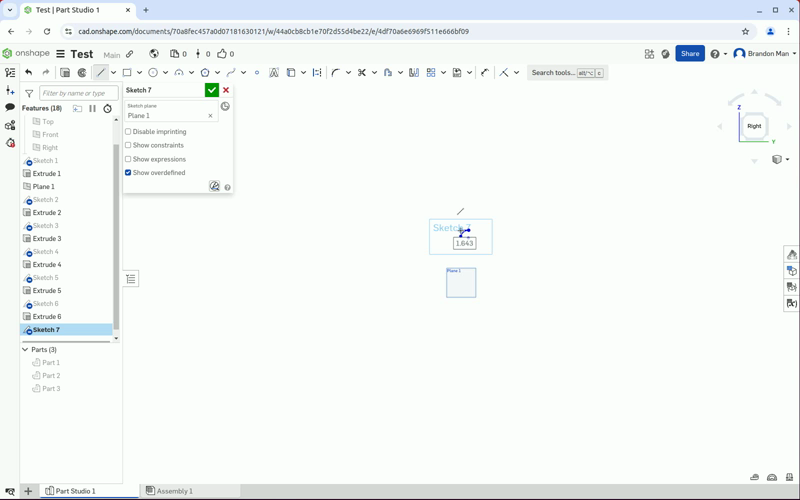
mouse_move(490, 230)
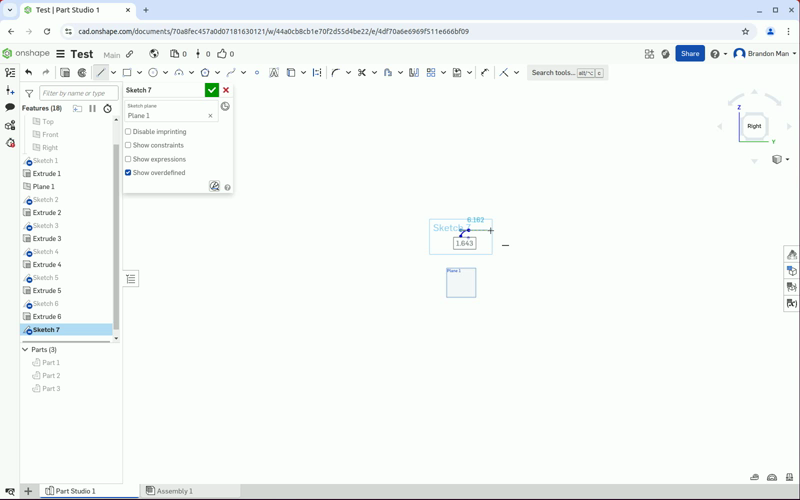
key_down(shift)
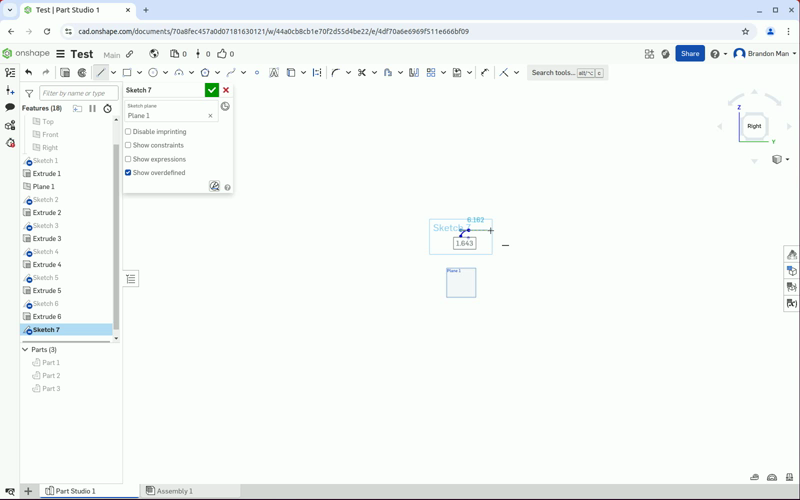
mouse_move(460, 236)
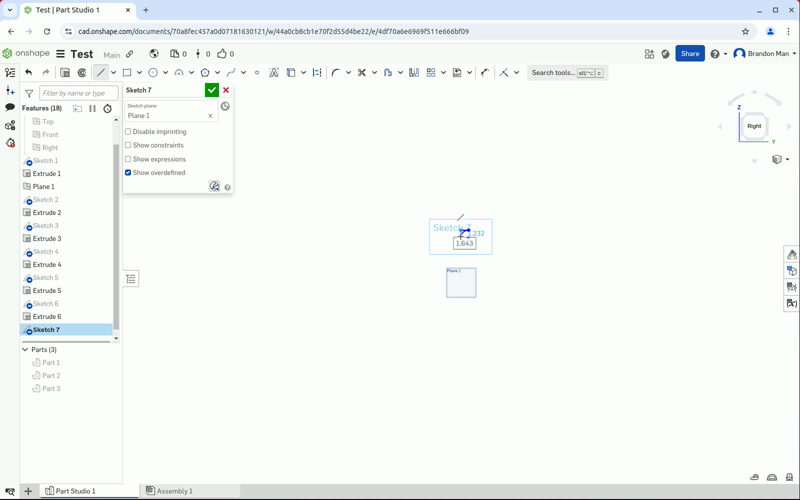
scroll(6)
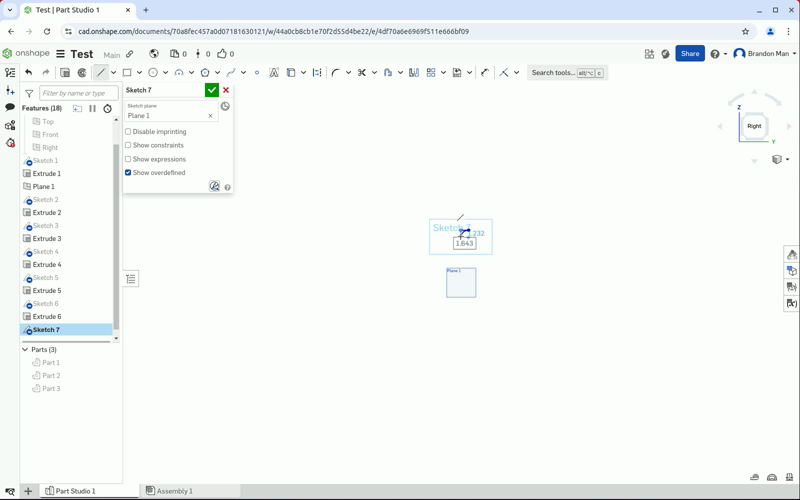
scroll(6)
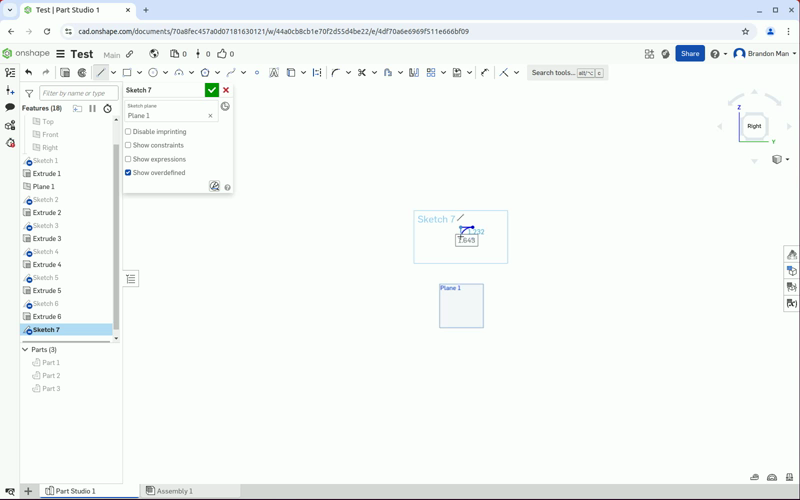
scroll(6)
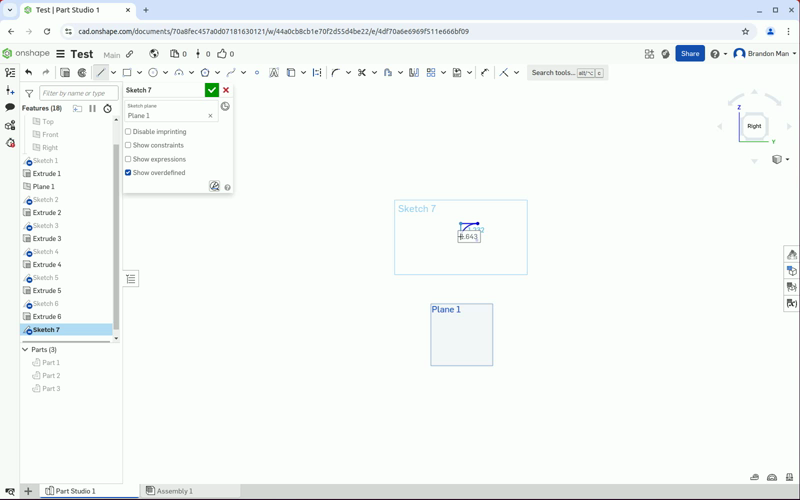
scroll(6)
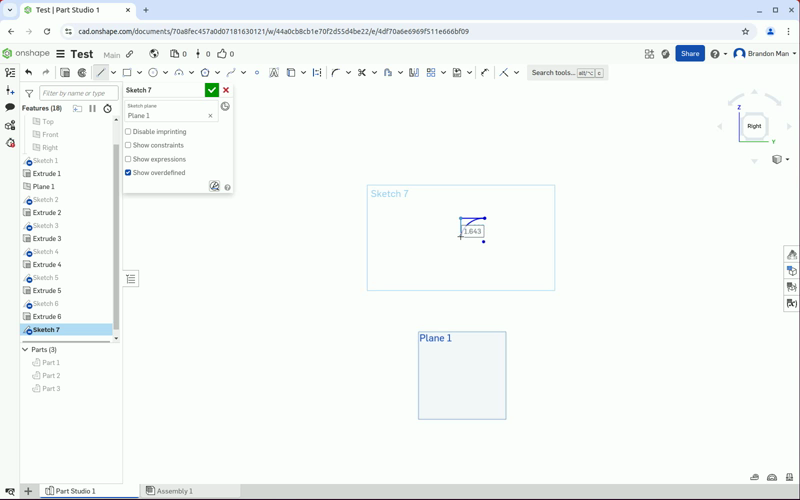
scroll(6)
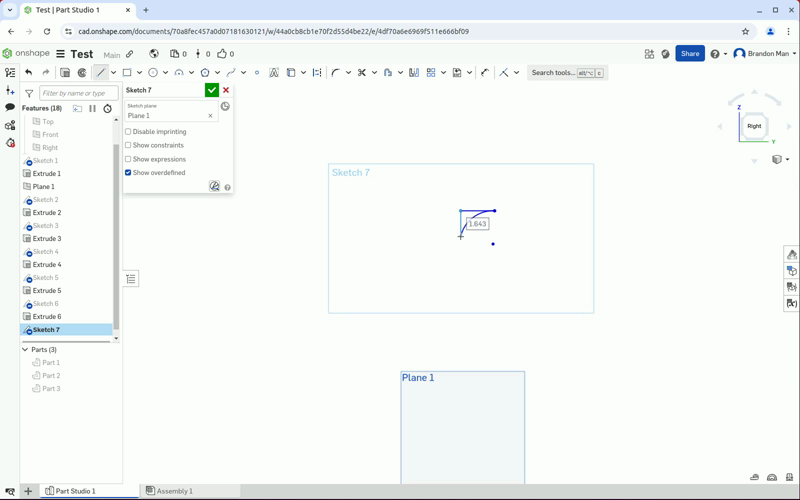
scroll(6)
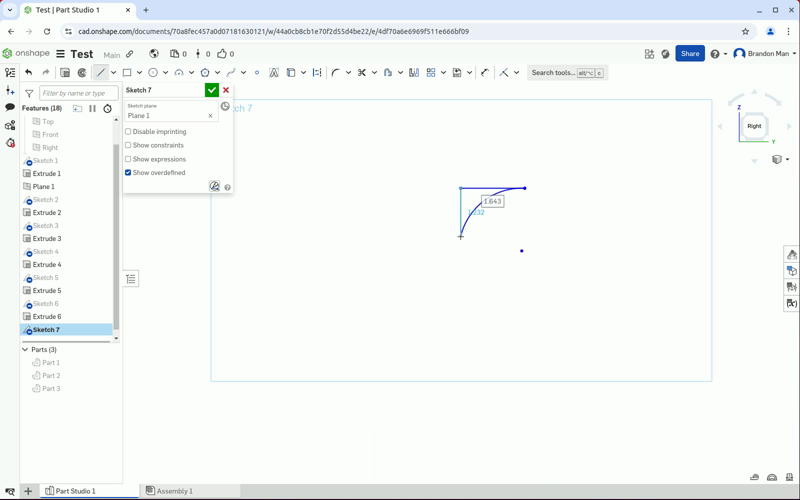
scroll(6)
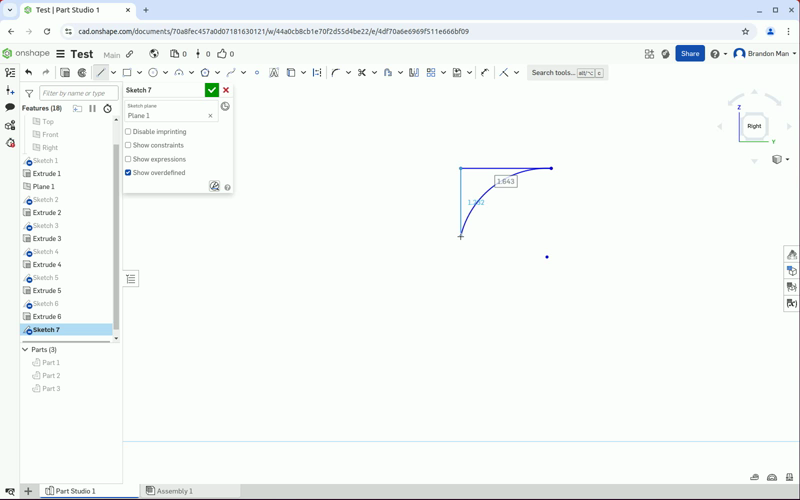
key_up(shift)
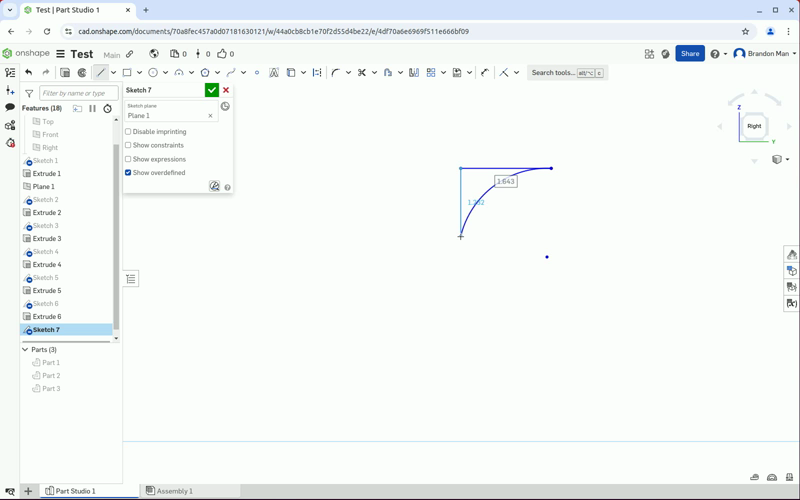
click(460, 236)
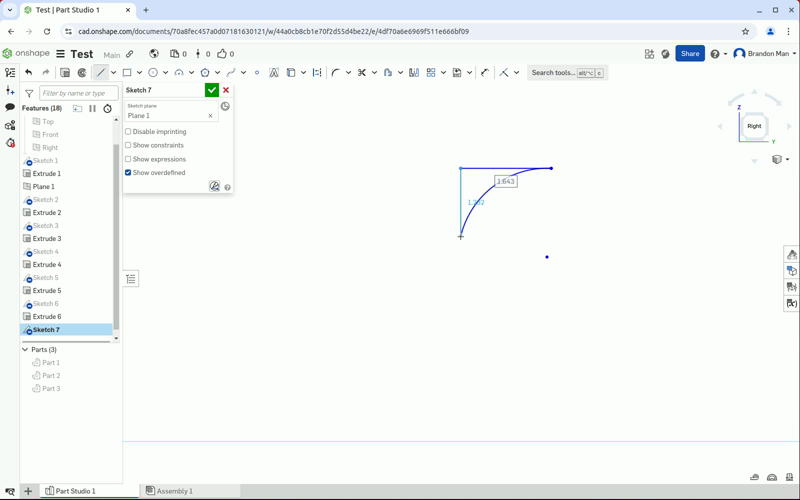
scroll(-6)
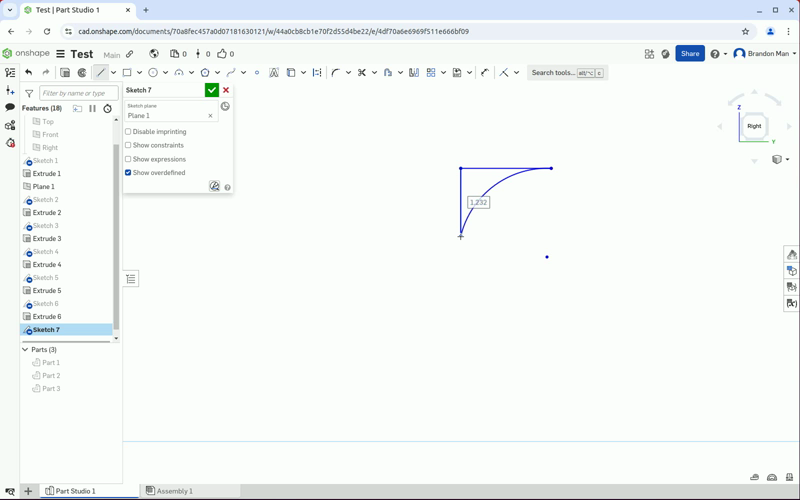
scroll(-6)
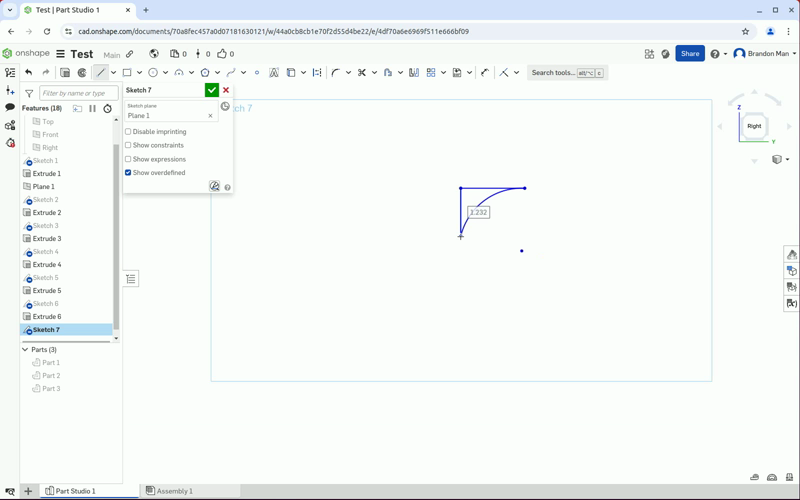
scroll(-6)
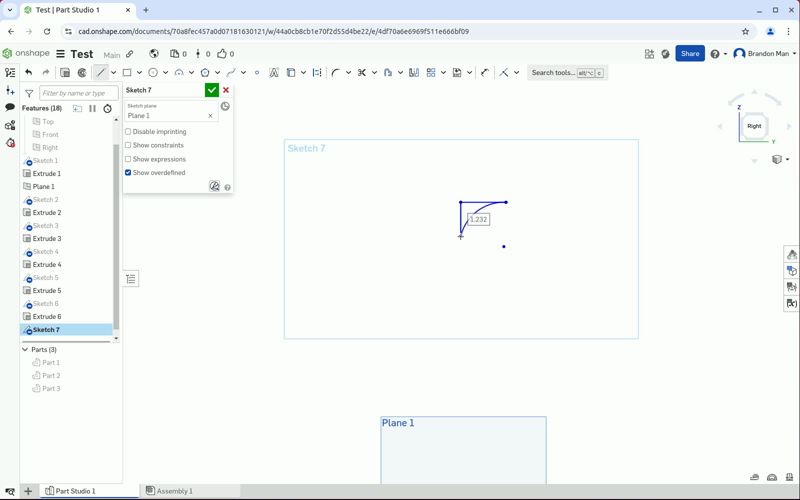
scroll(-6)
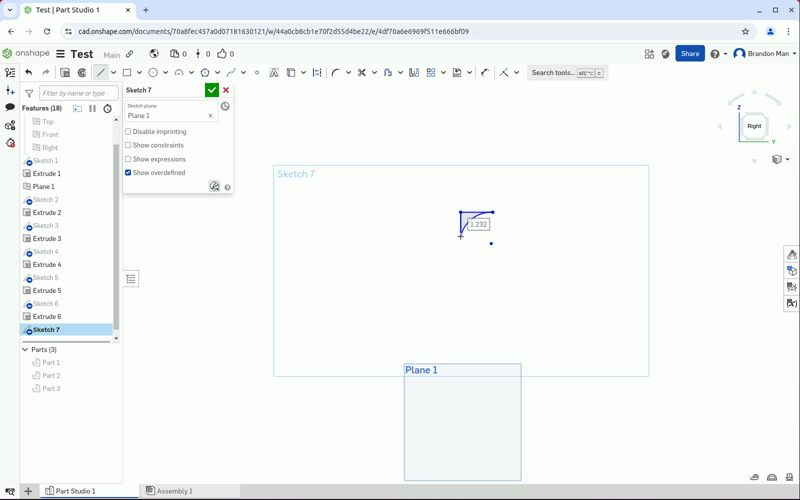
scroll(-6)
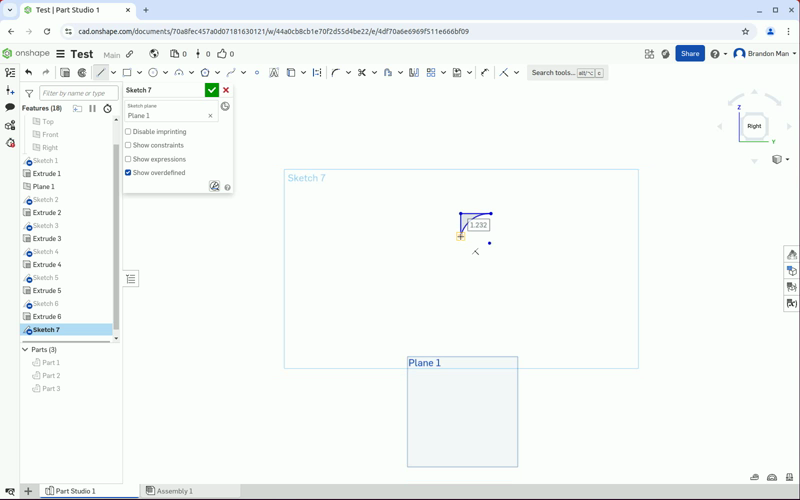
scroll(-6)
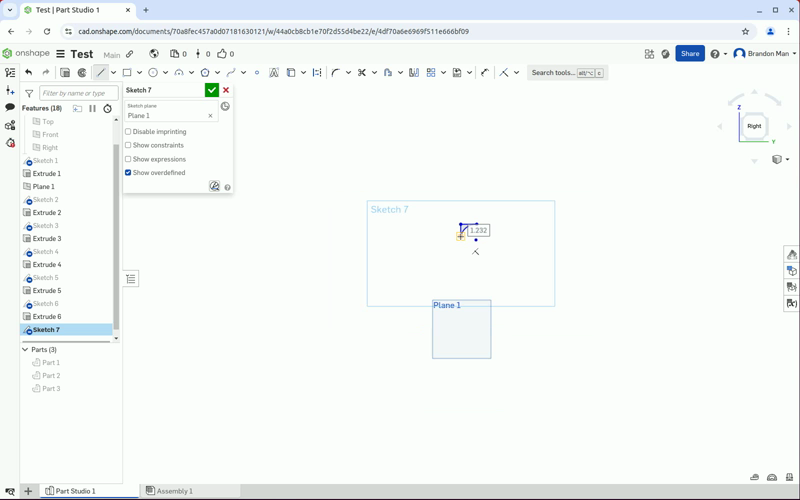
scroll(-6)
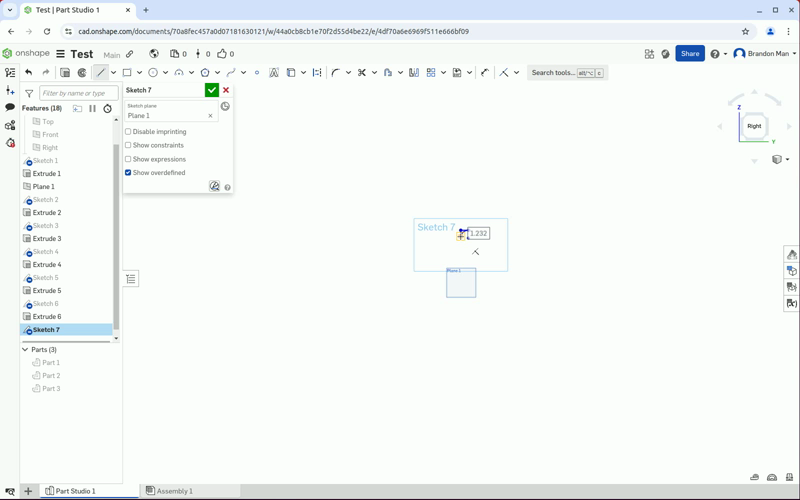
key(esc)
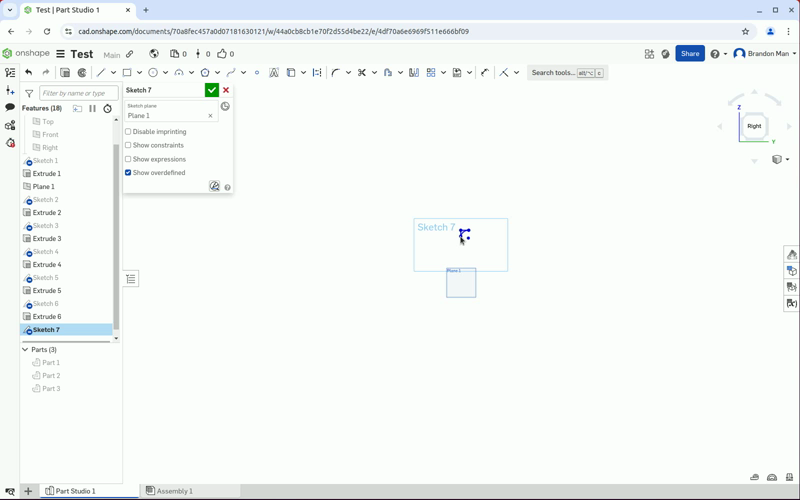
mouse_move(463, 230)
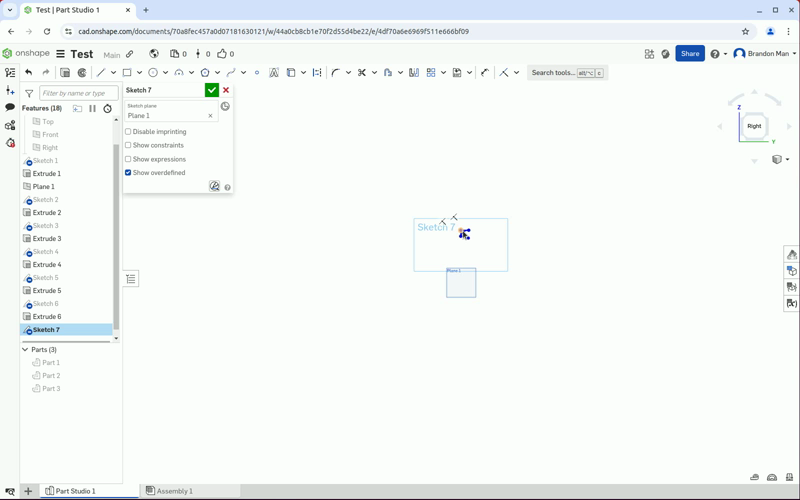
scroll(6)
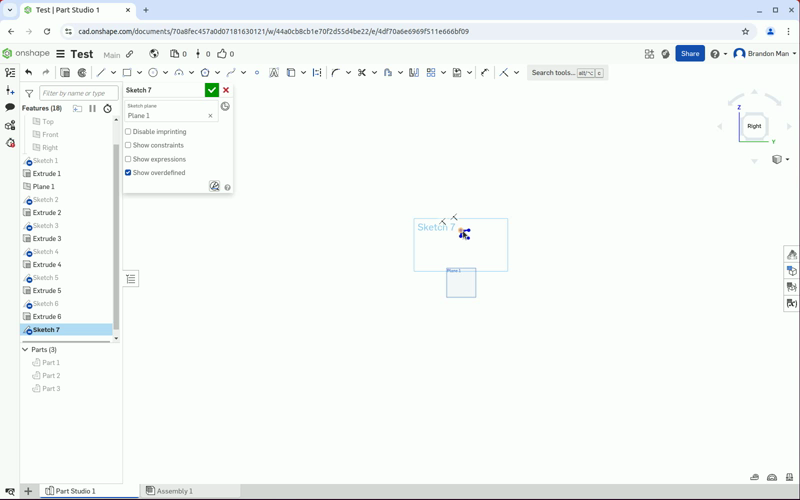
scroll(6)
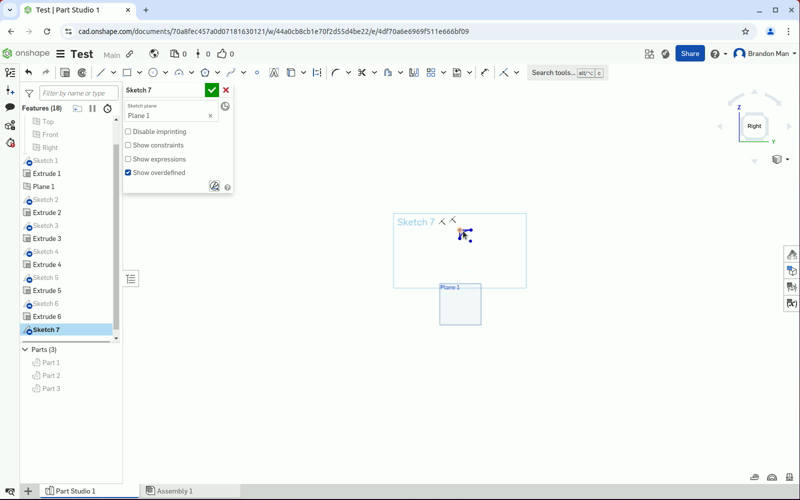
scroll(6)
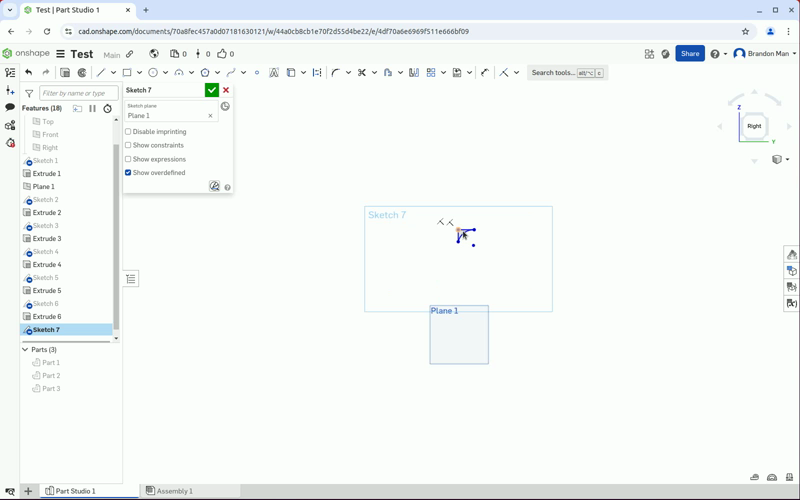
scroll(6)
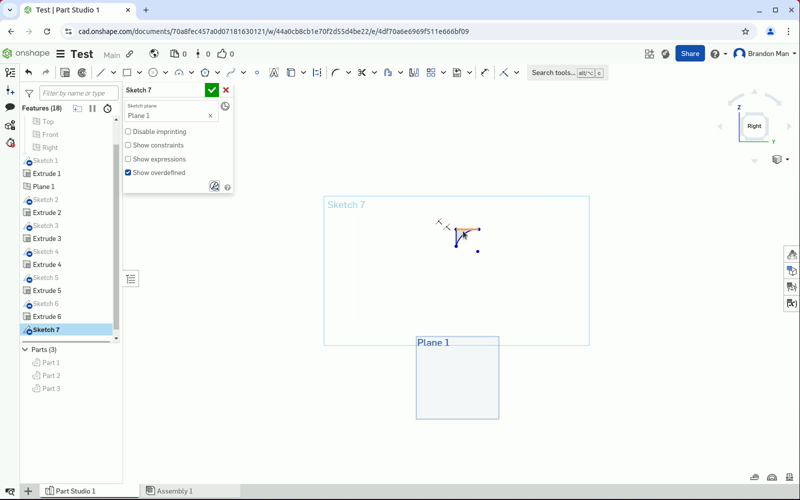
scroll(6)
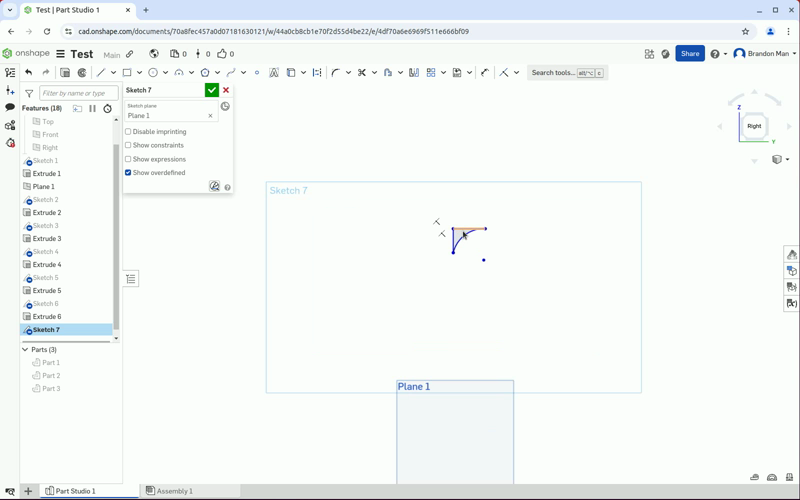
scroll(6)
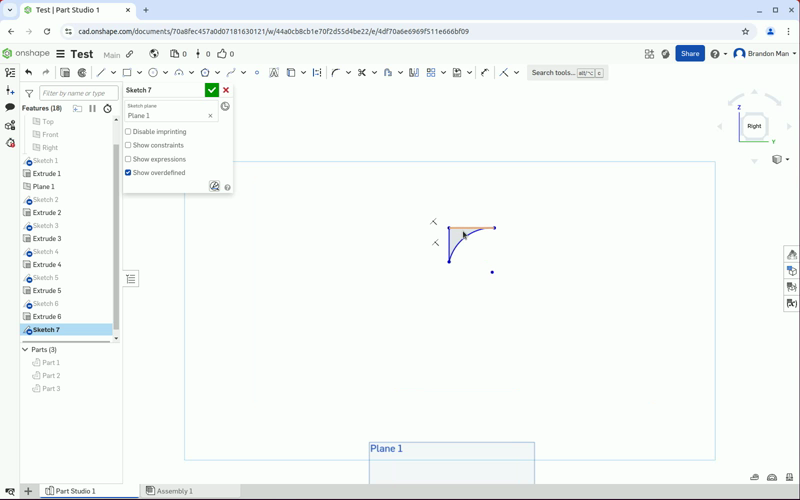
scroll(6)
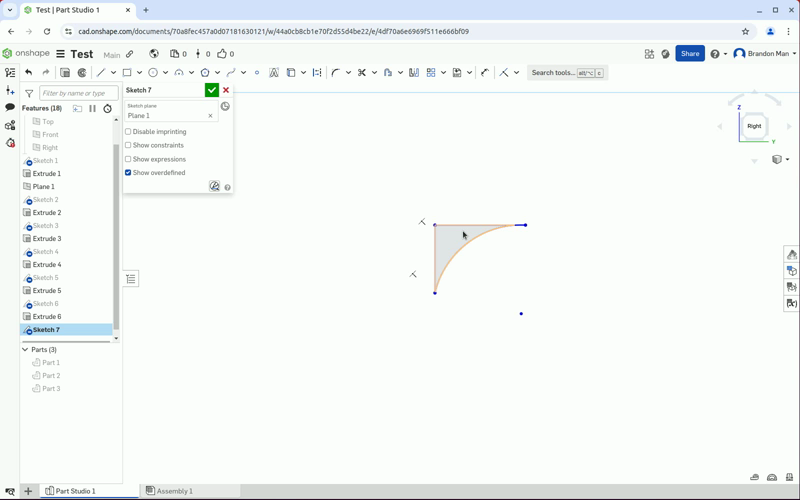
click(463, 230)
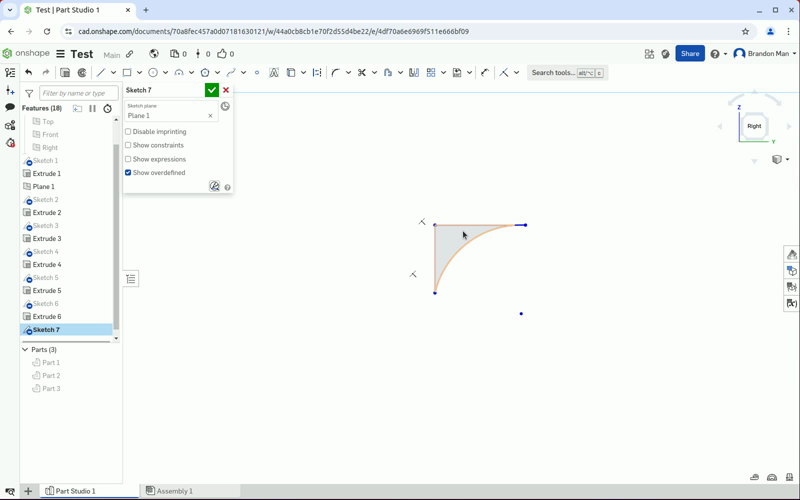
scroll(-6)
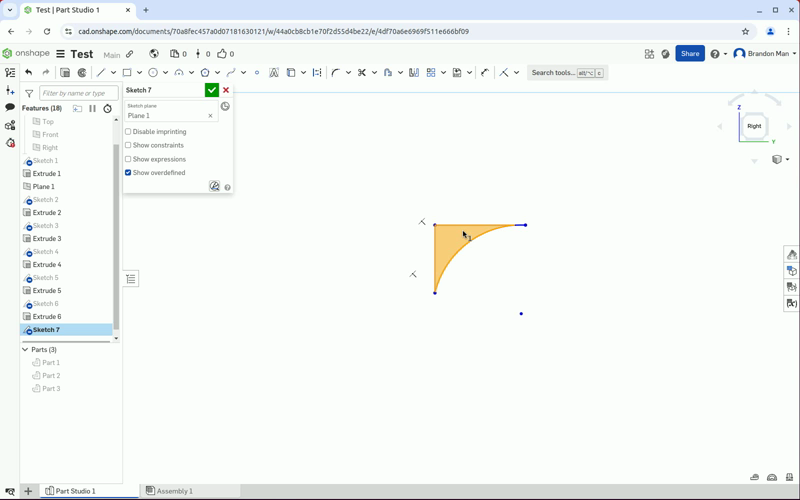
scroll(-6)
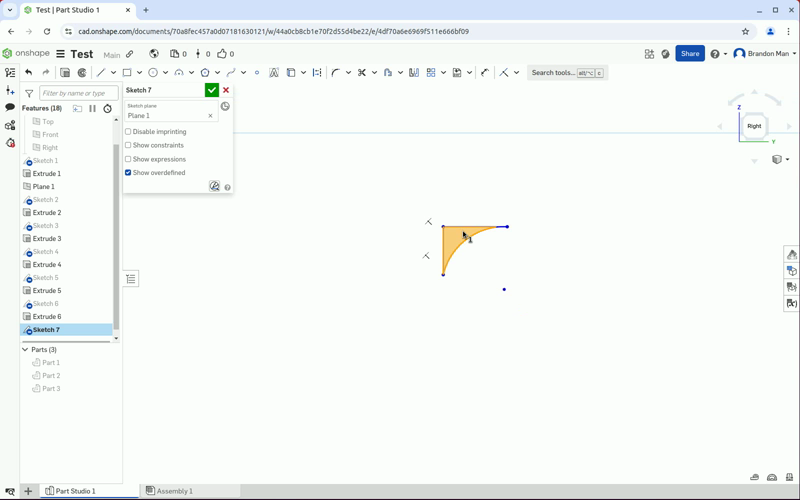
scroll(-6)
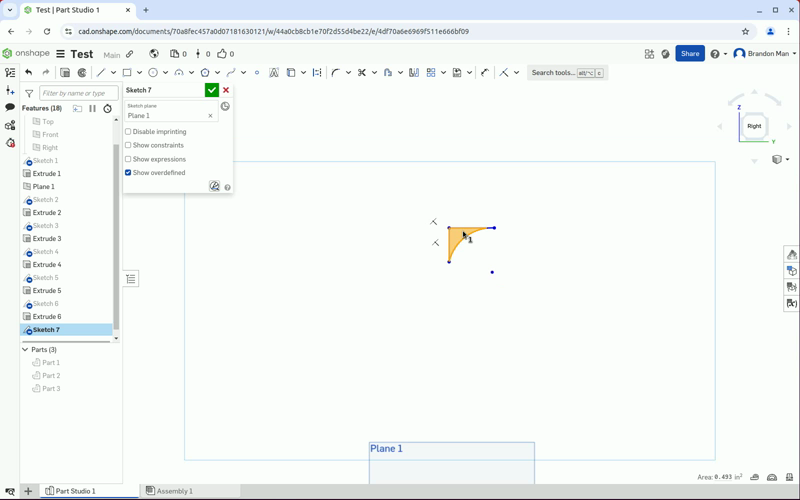
scroll(-6)
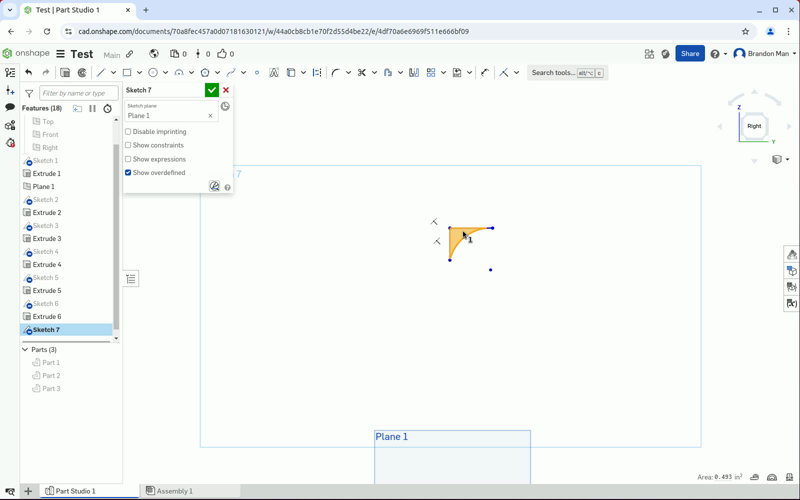
scroll(-6)
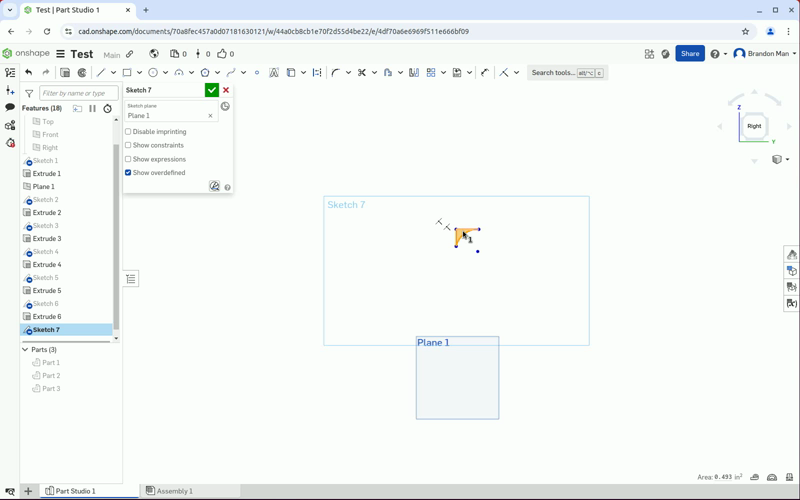
scroll(-6)
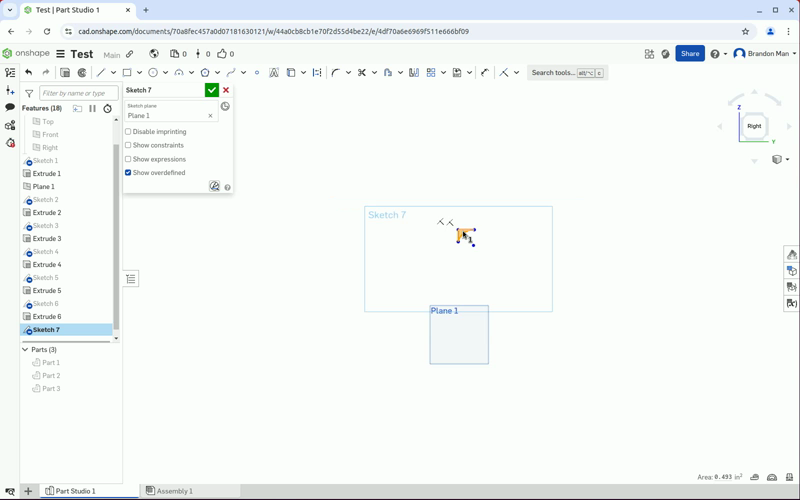
scroll(-6)
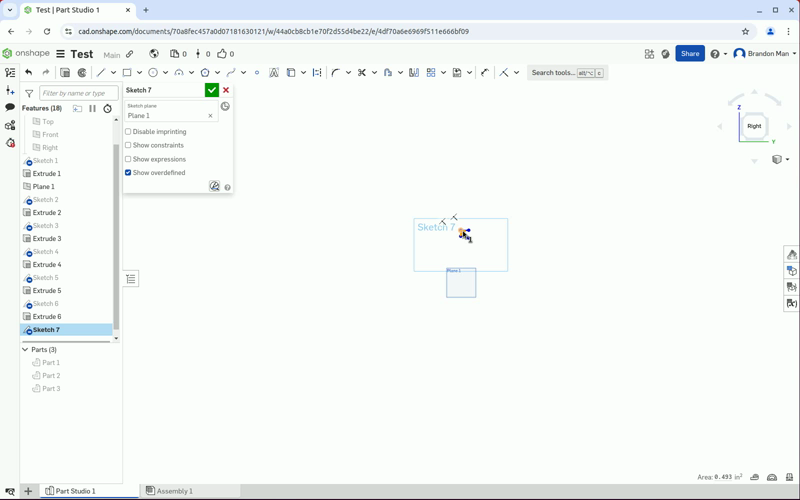
mouse_move(73, 352)
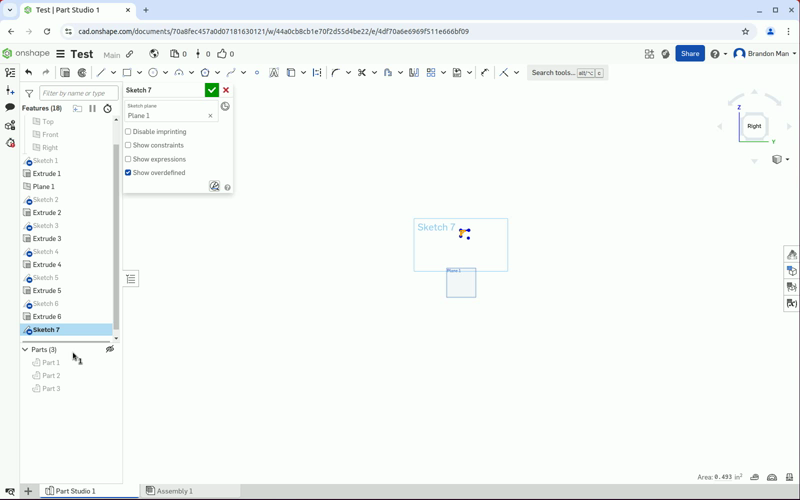
key(shift+y)
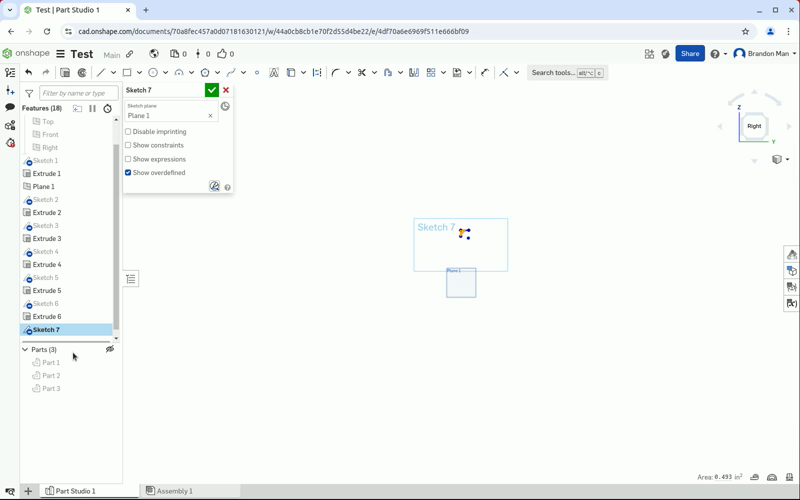
key(shift+e)
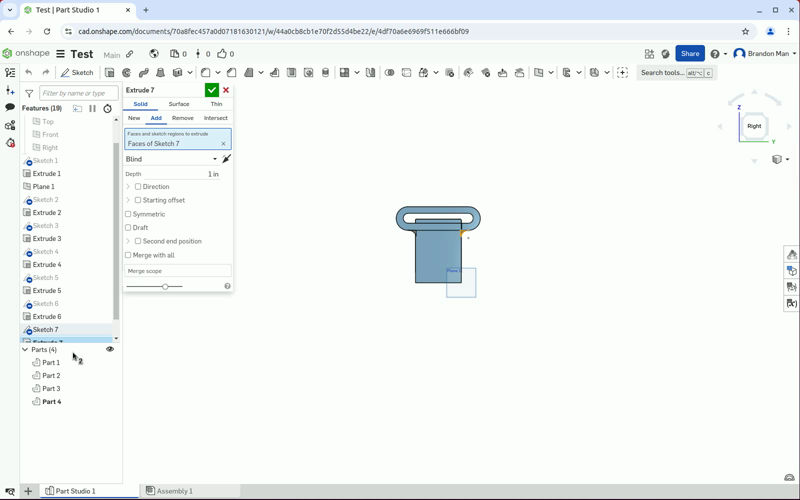
mouse_move(143, 106)
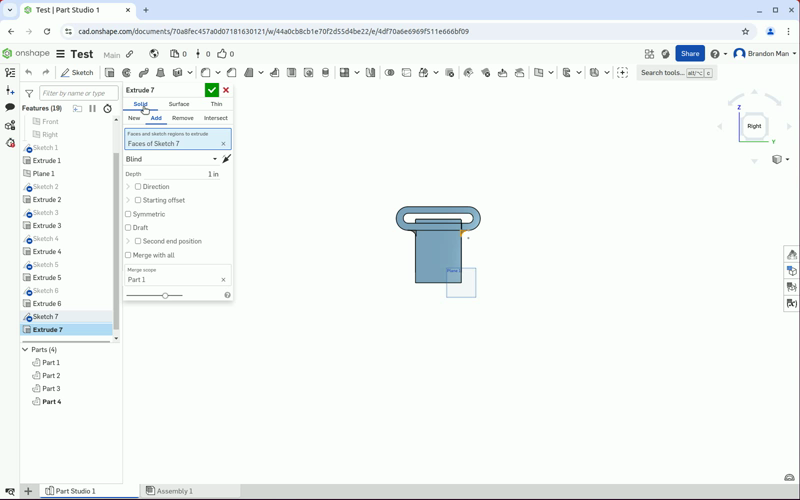
click(143, 106)
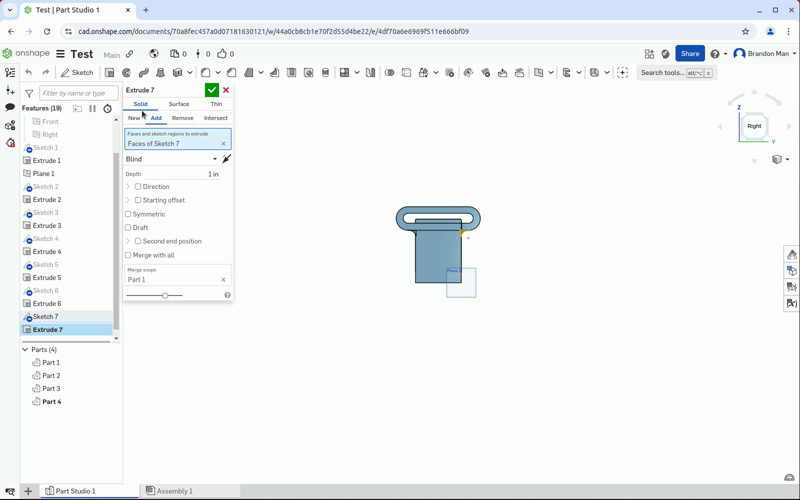
mouse_move(137, 120)
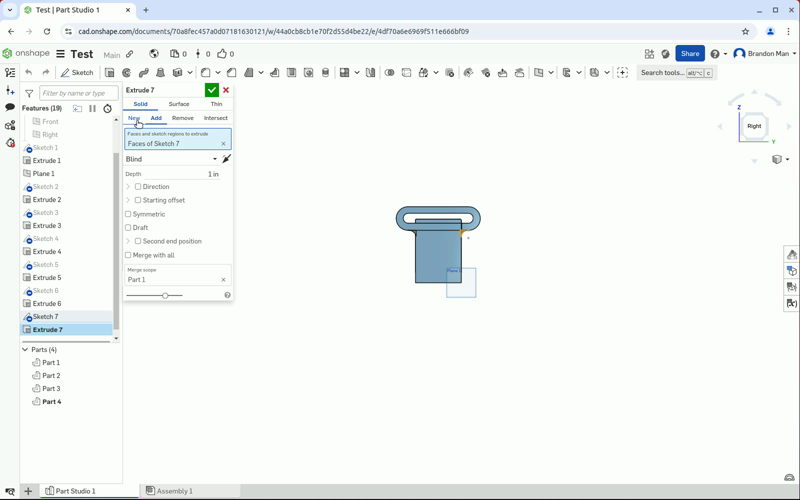
click(137, 120)
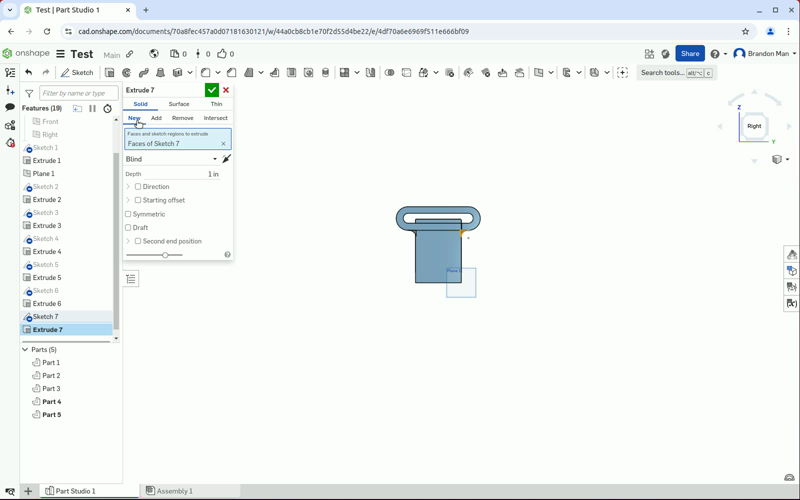
key(tab, 4)
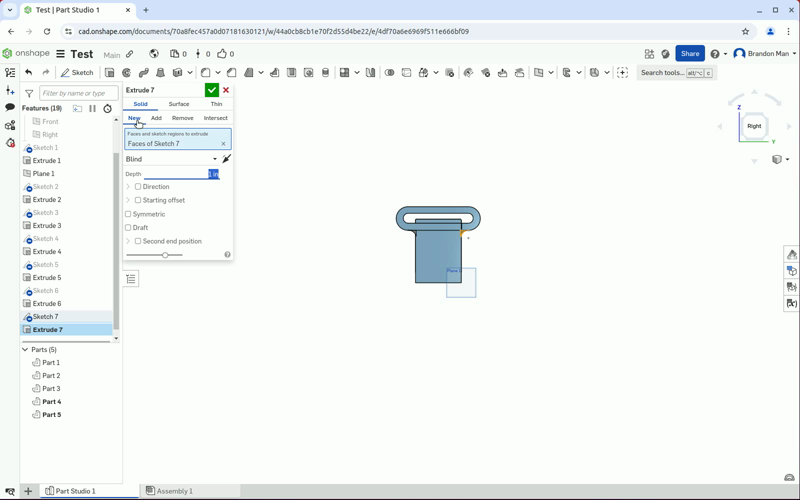
text(-2.648)
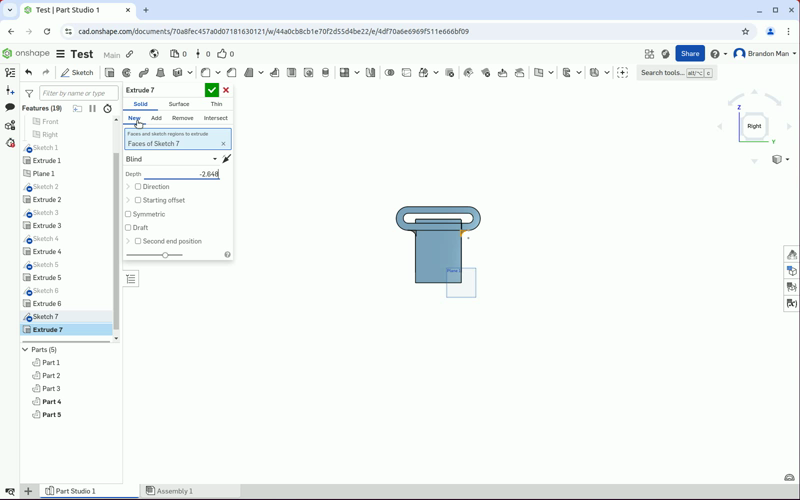
key(enter)
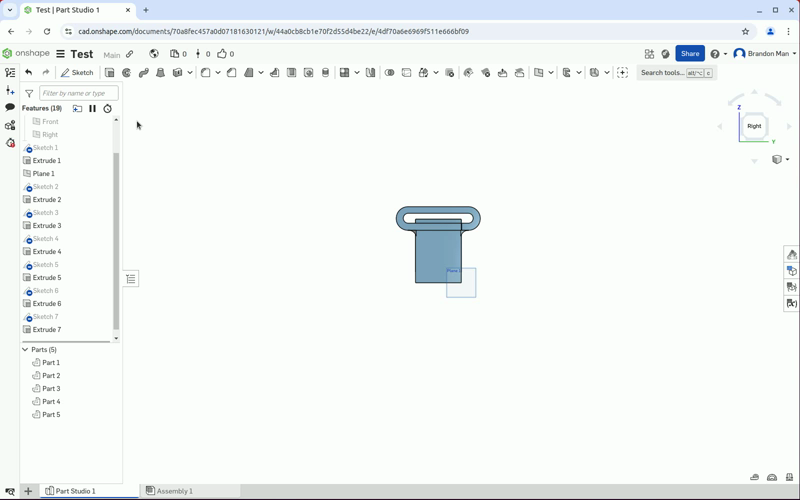
key(shift+h)
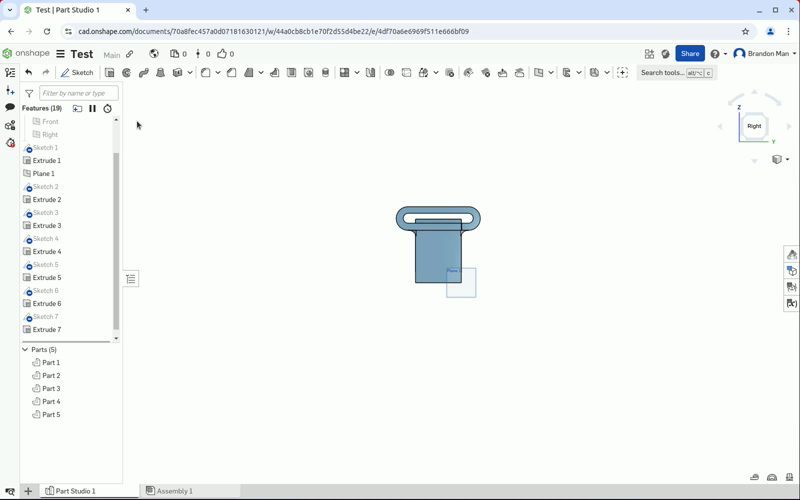
key(shift+h)
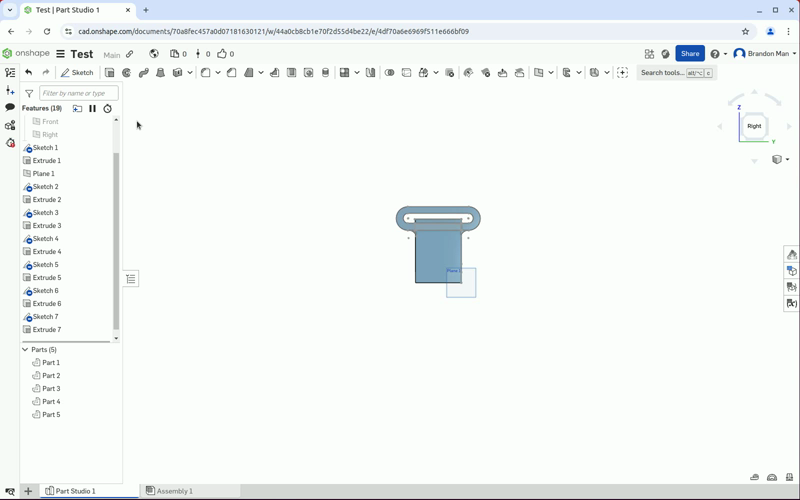
key(shift+7)
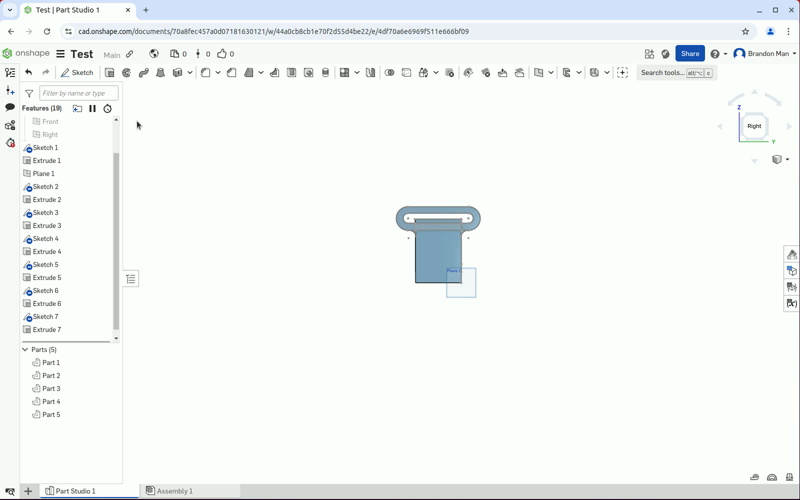
key(right, 2)
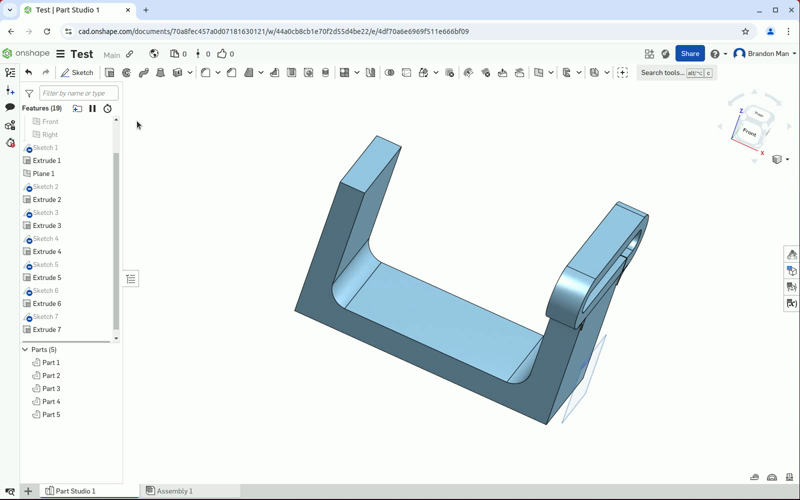
key(down, 2)
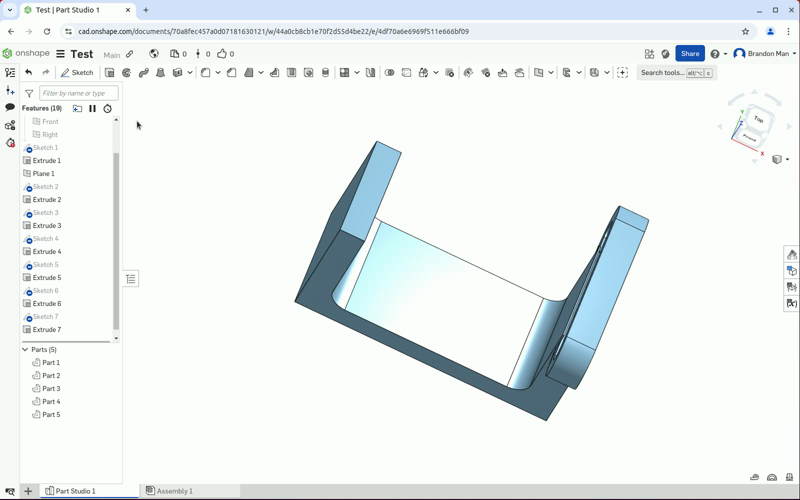
key(up, 2)
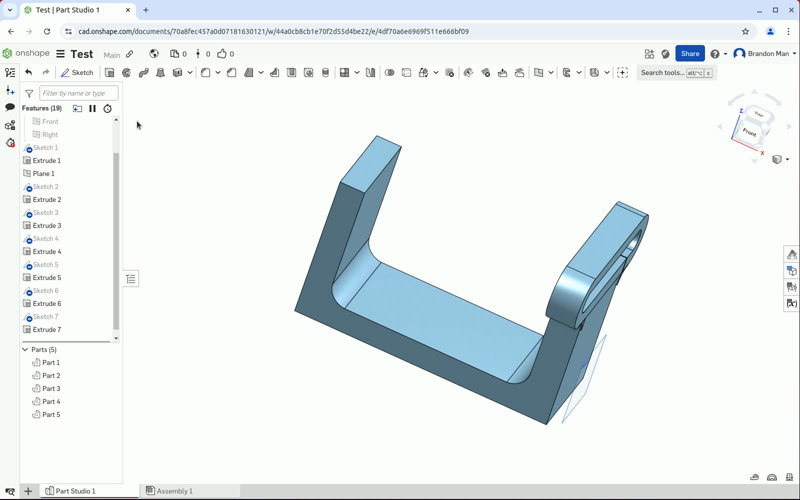
key(left, 2)
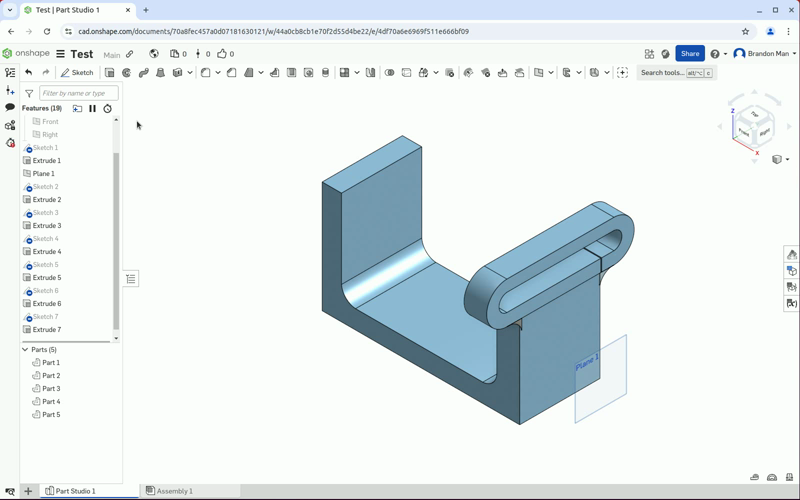
mouse_move(69, 150)
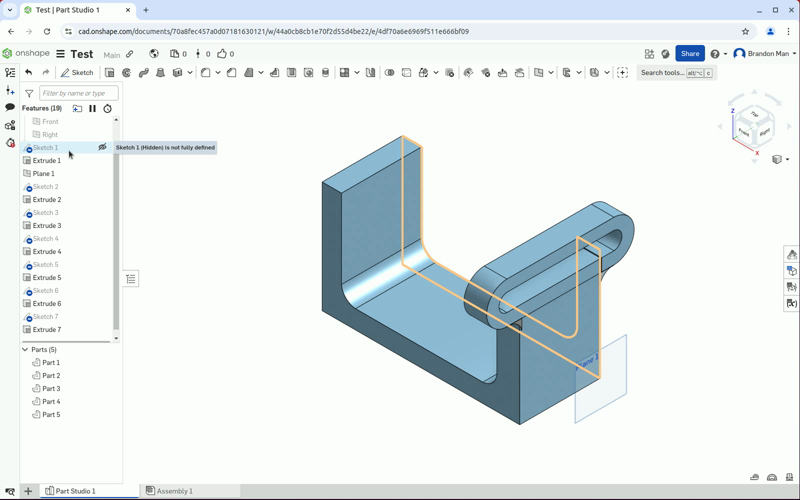
click(69, 150)